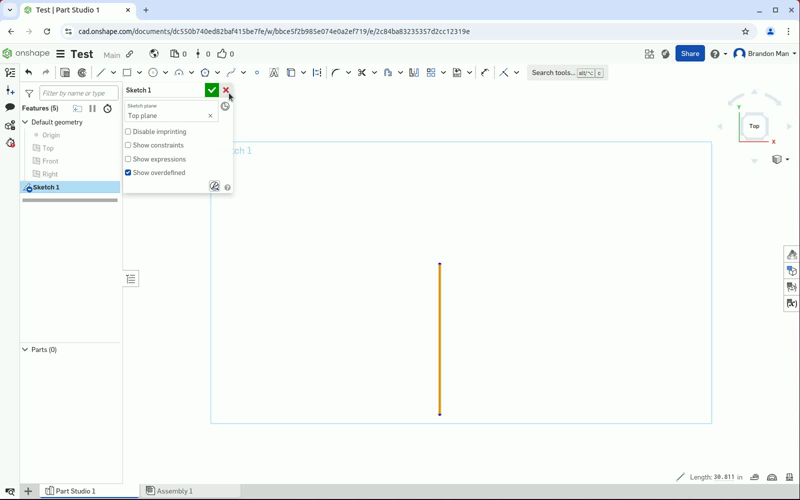
key(shift+h)
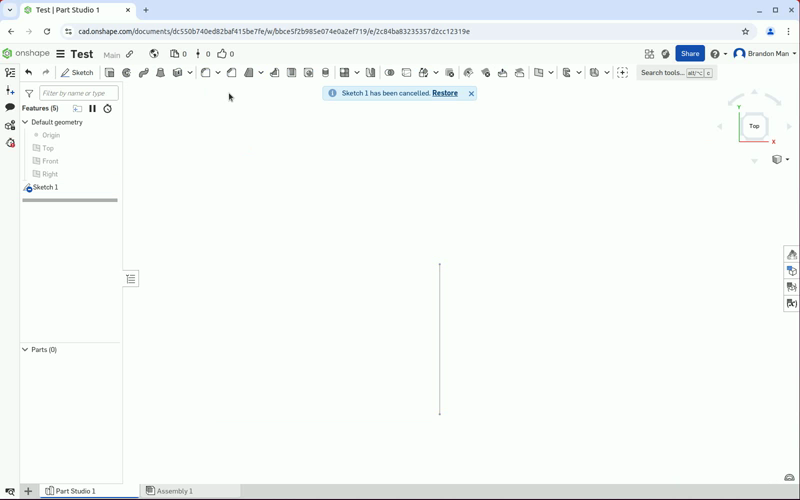
key(shift+s)
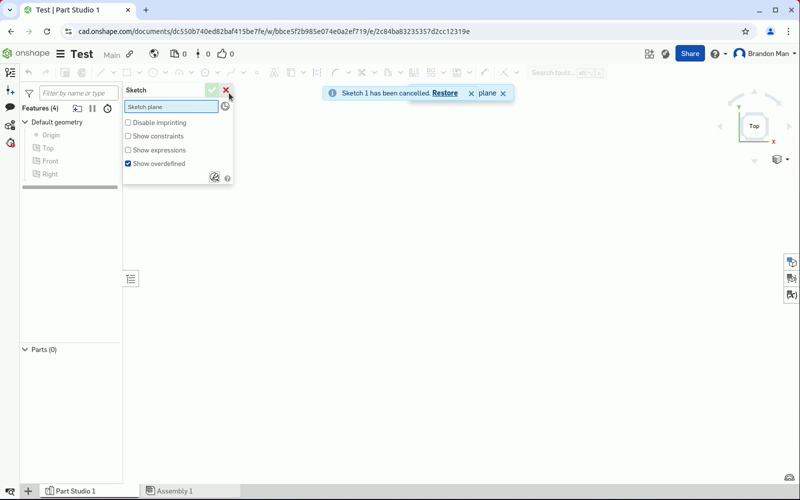
mouse_move(73, 150)
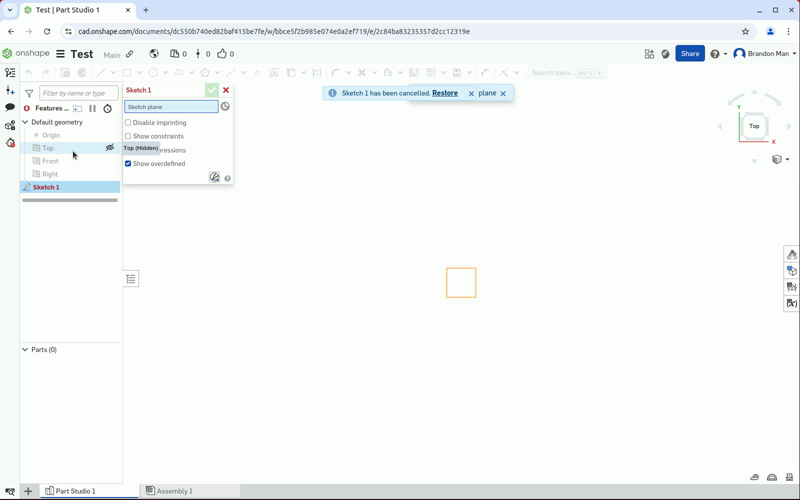
click(73, 150)
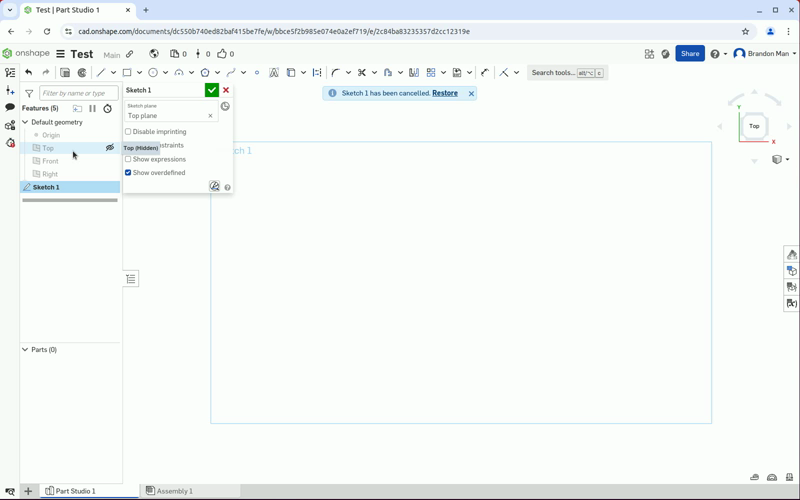
mouse_move(73, 352)
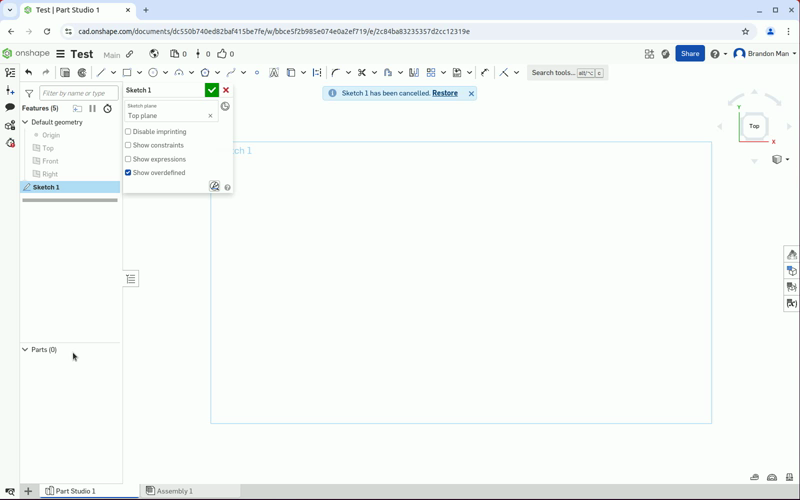
key(y)
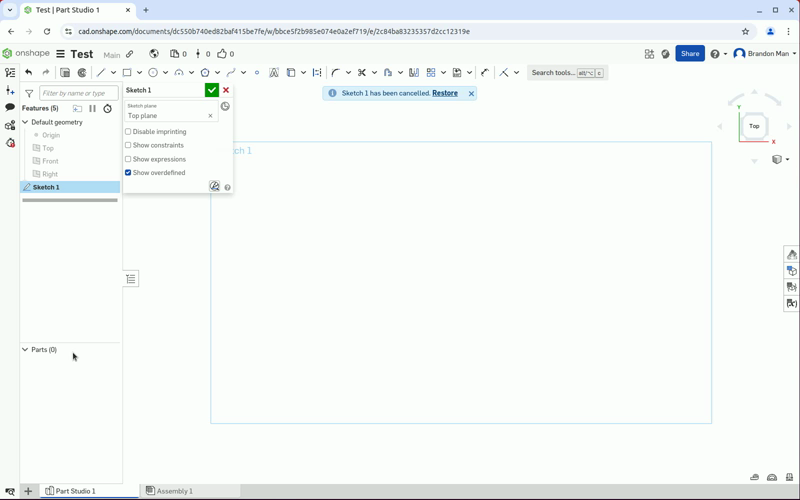
key(l)
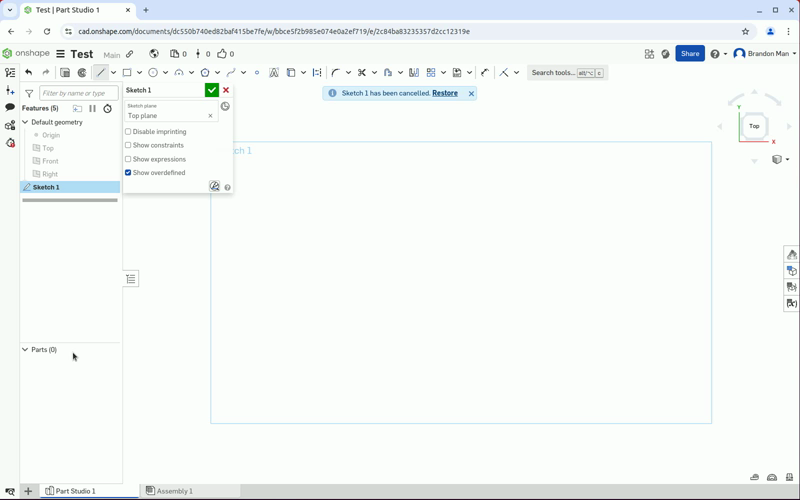
key_down(shift)
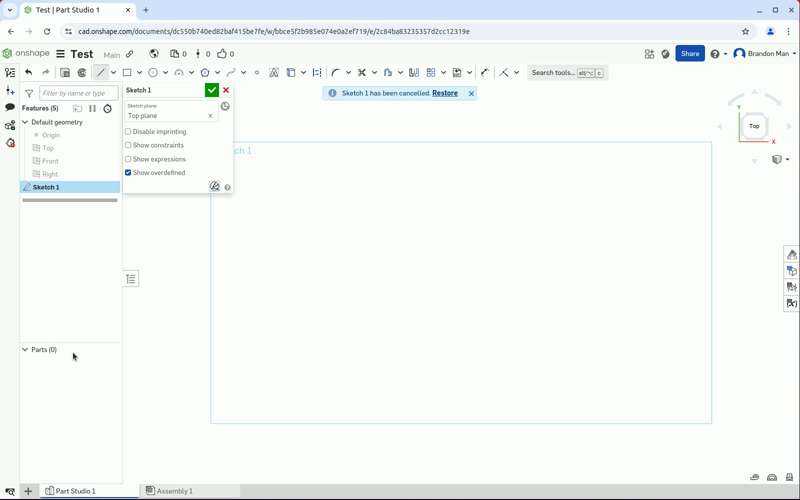
mouse_move(460, 282)
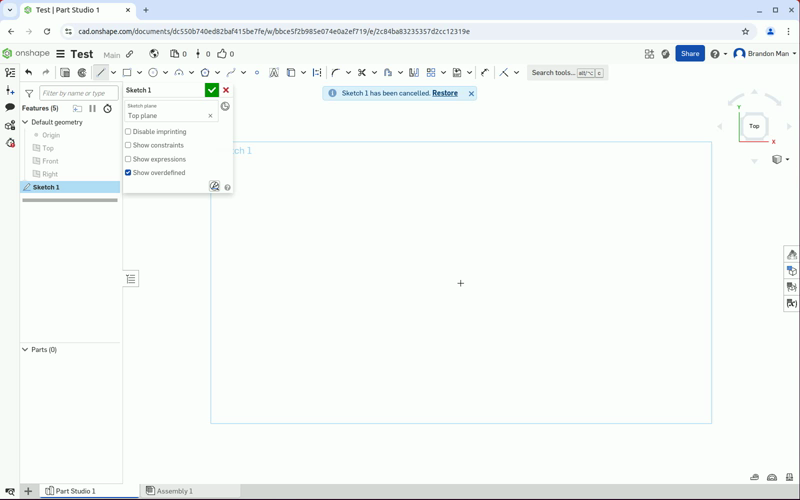
click(460, 282)
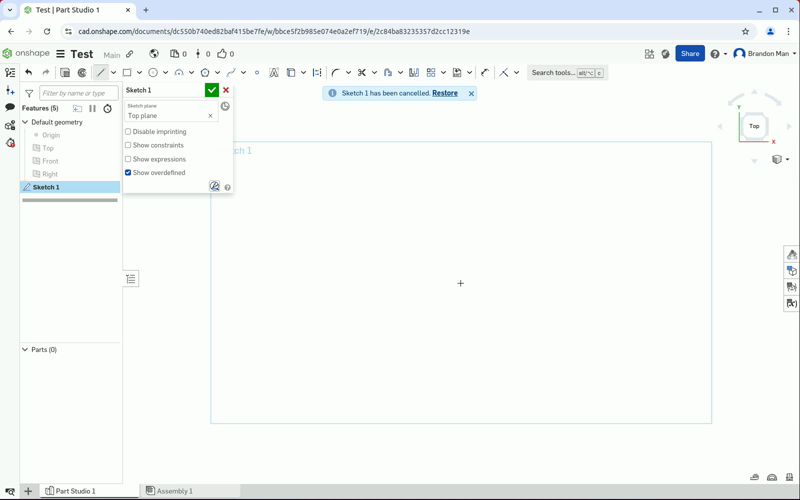
key_up(shift)
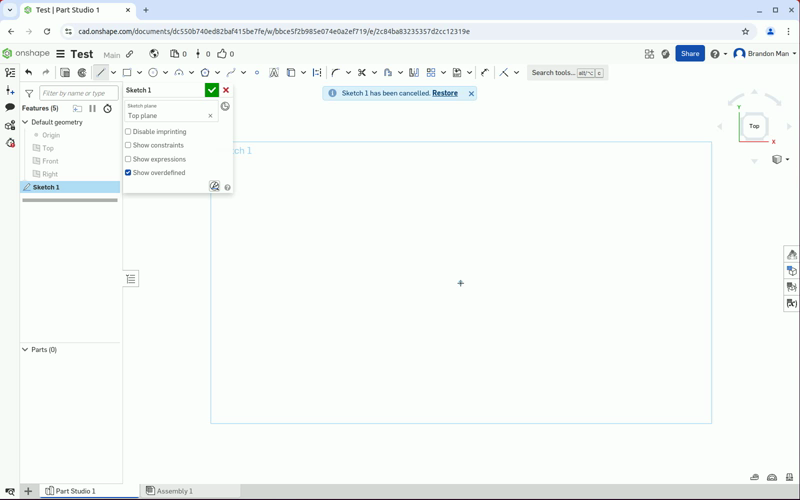
key_down(shift)
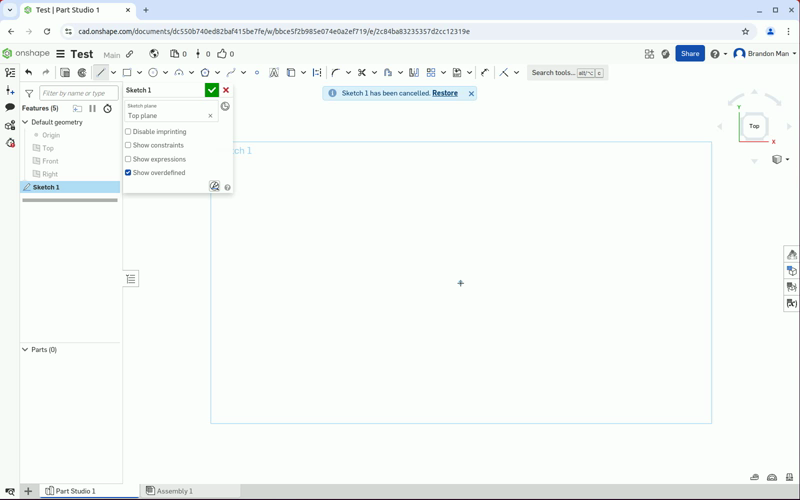
mouse_move(573, 282)
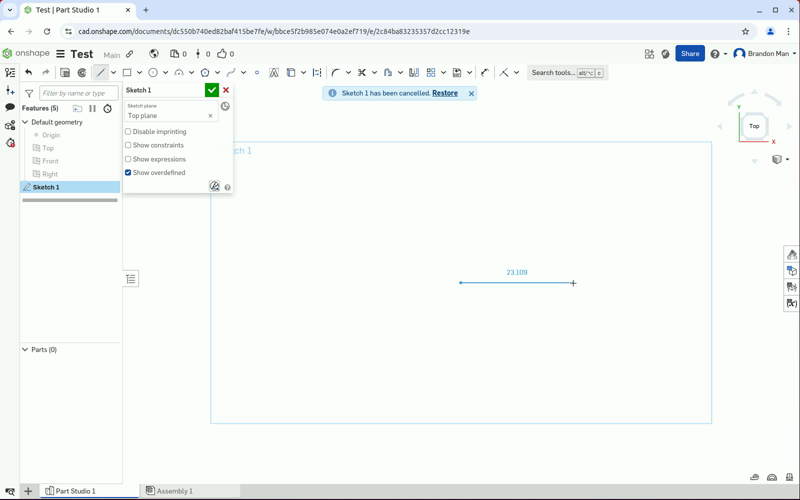
click(573, 282)
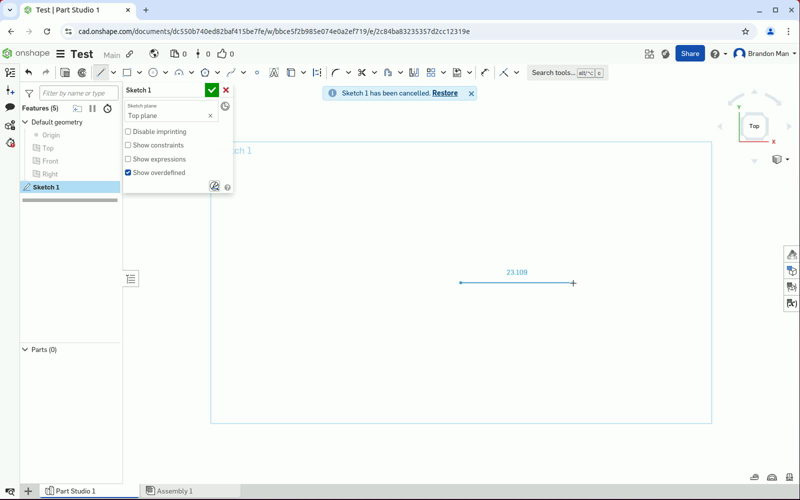
key_up(shift)
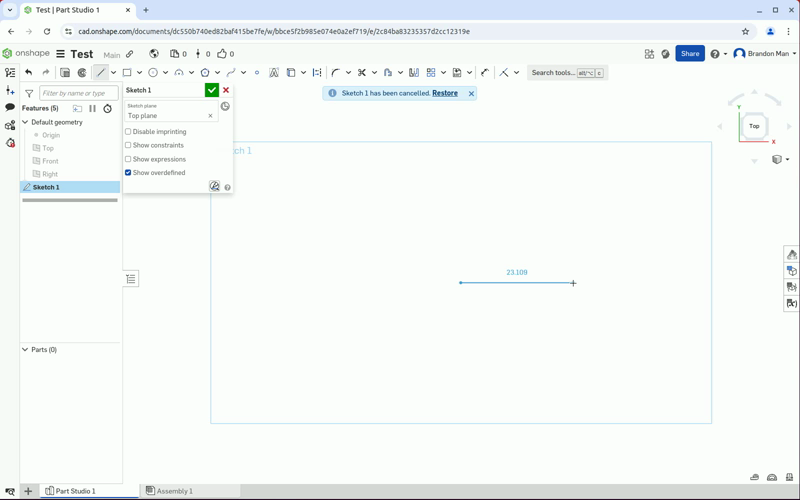
key_down(shift)
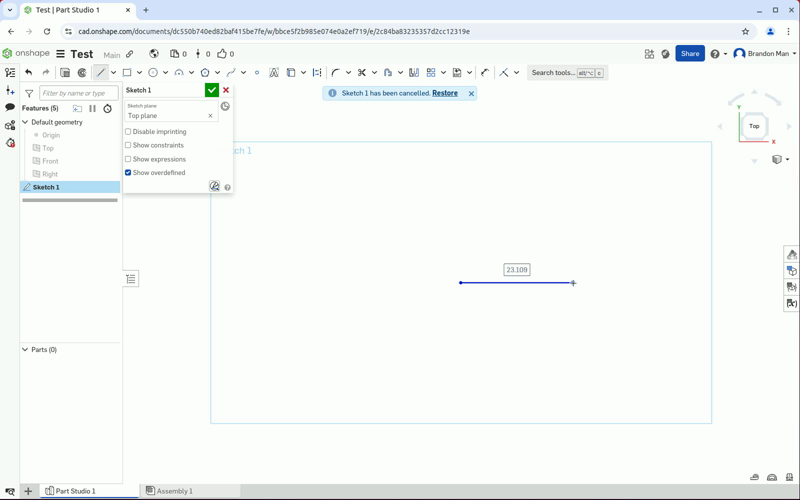
mouse_move(589, 282)
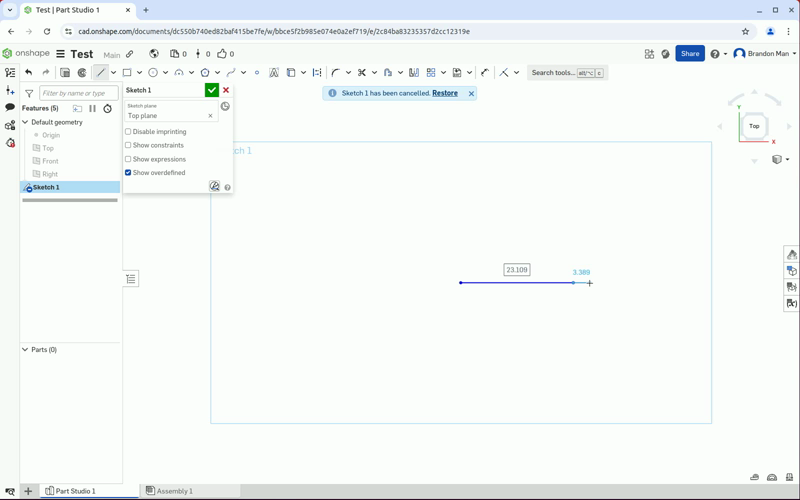
mouse_move(573, 245)
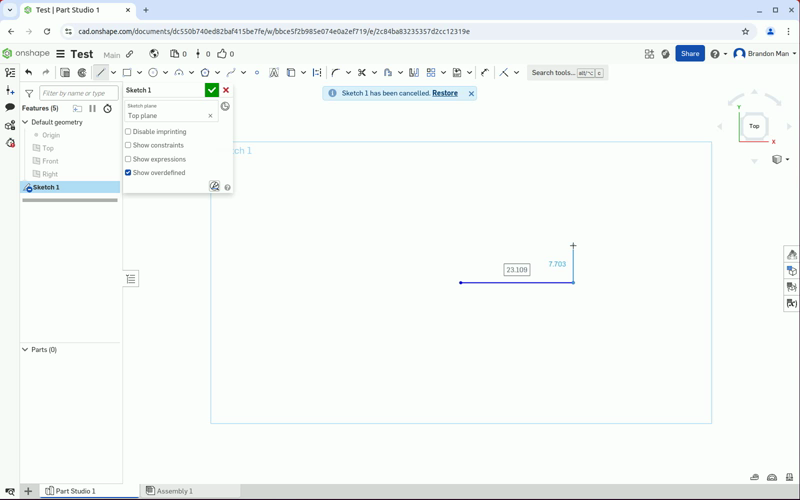
click(573, 245)
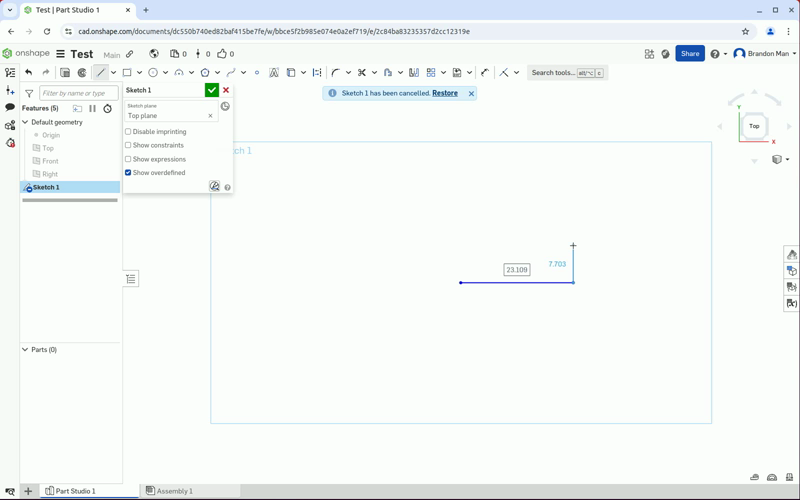
key_up(shift)
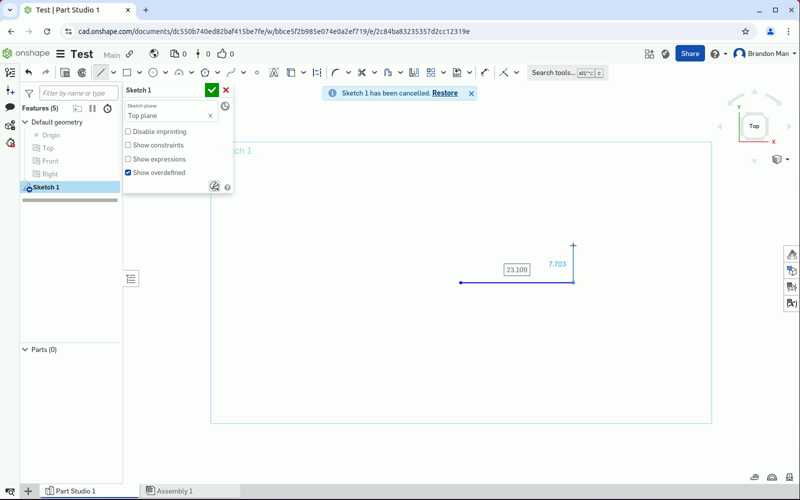
key_down(shift)
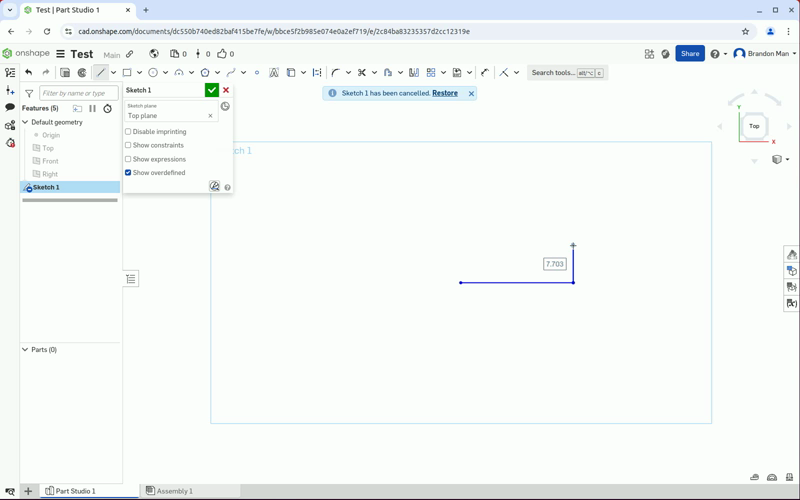
mouse_move(589, 245)
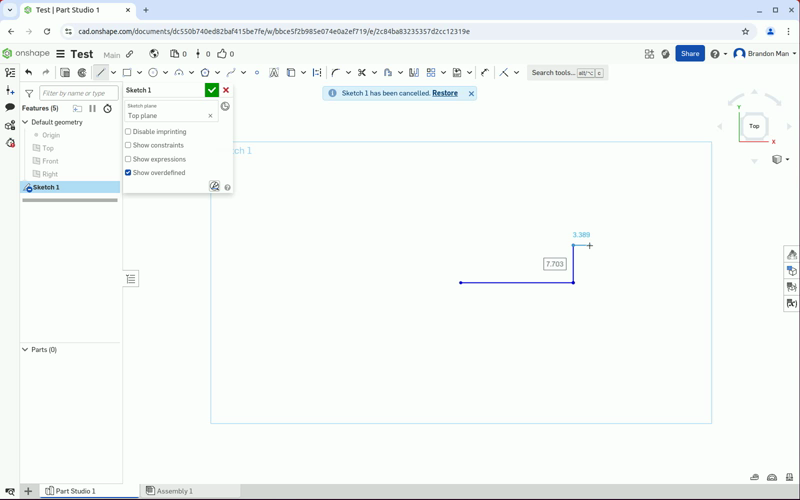
mouse_move(535, 245)
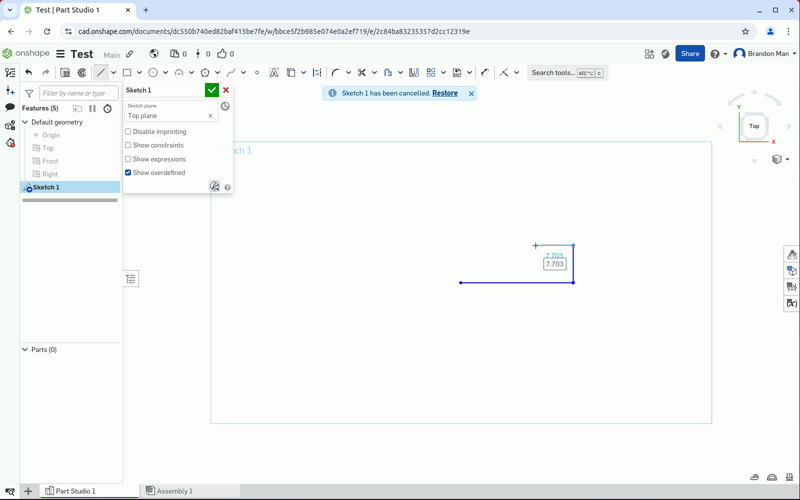
click(535, 245)
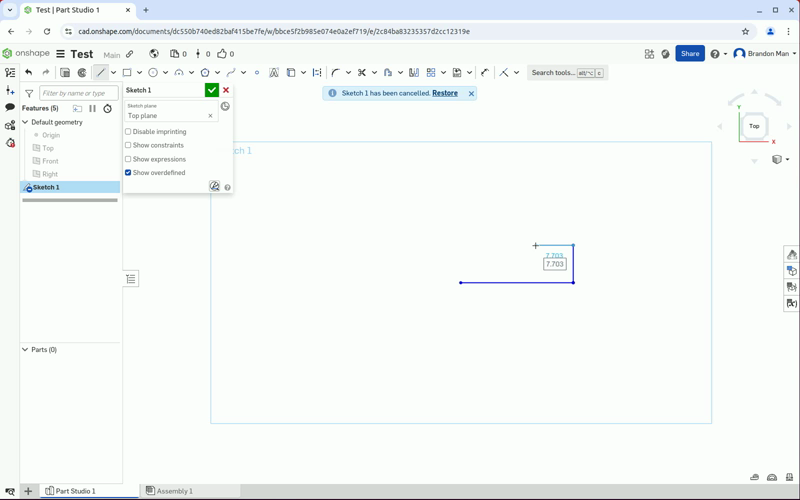
key_up(shift)
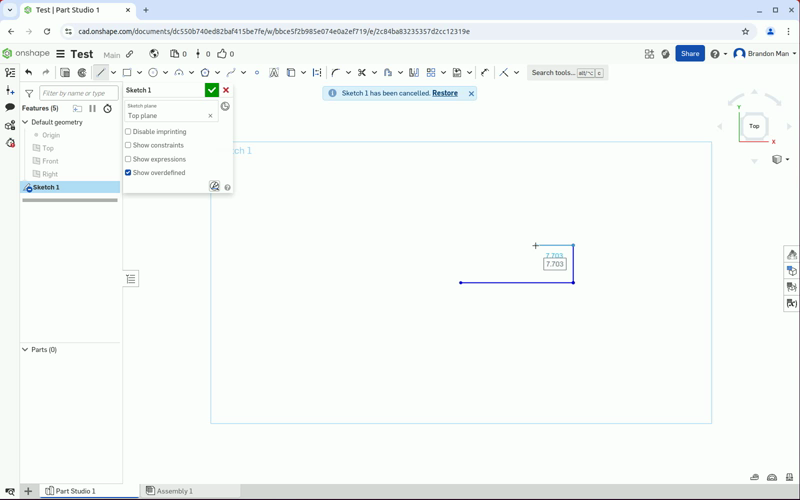
key_down(shift)
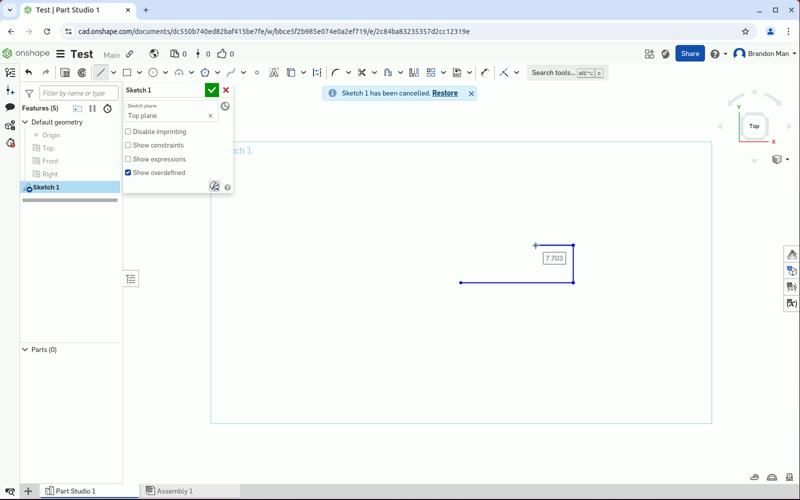
mouse_move(565, 245)
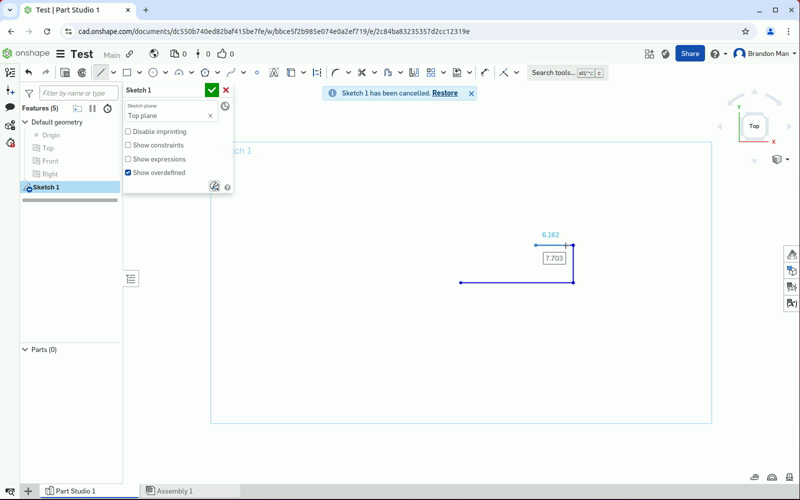
mouse_move(535, 241)
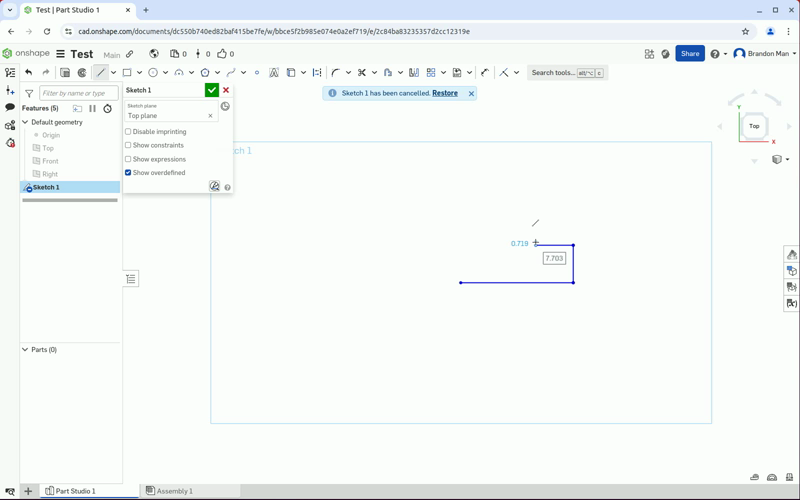
scroll(6)
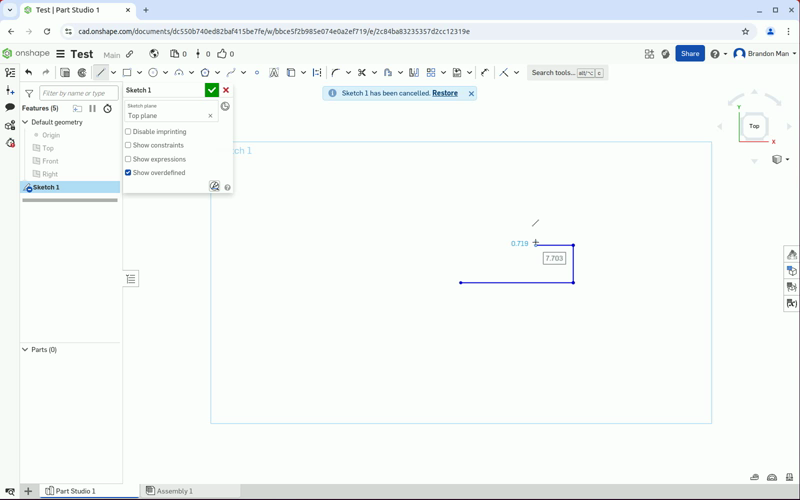
scroll(6)
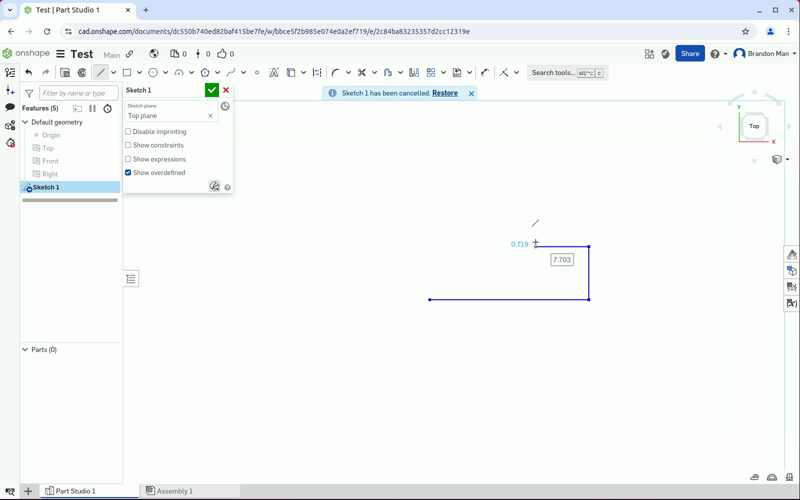
scroll(6)
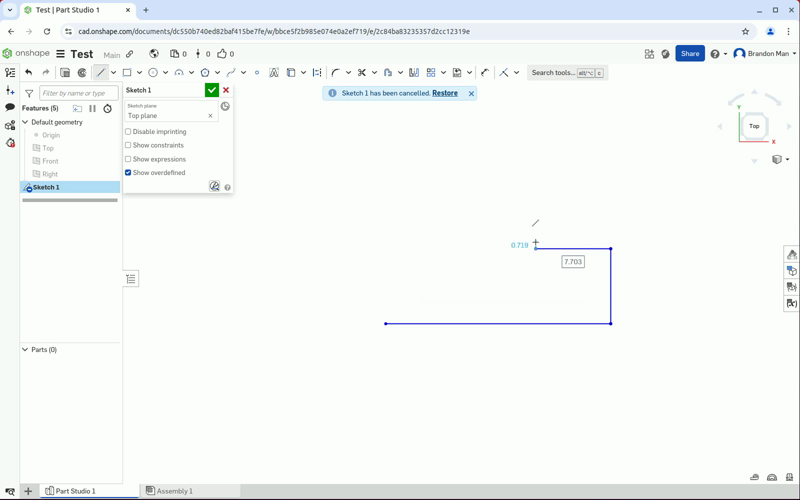
scroll(6)
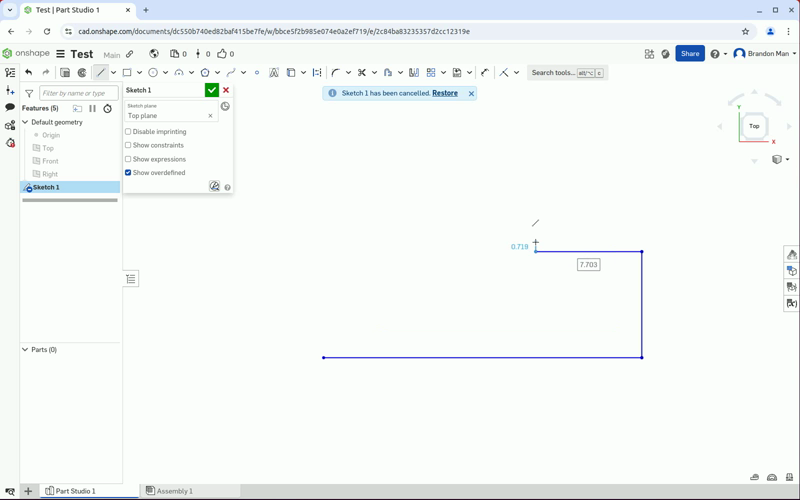
scroll(6)
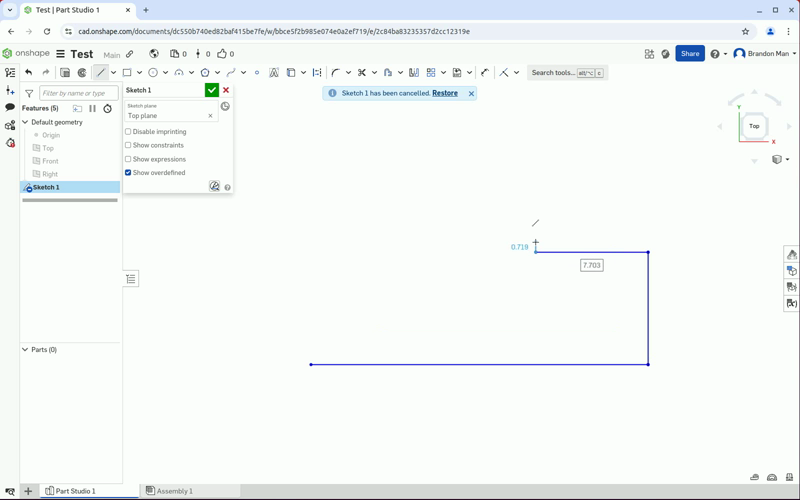
scroll(6)
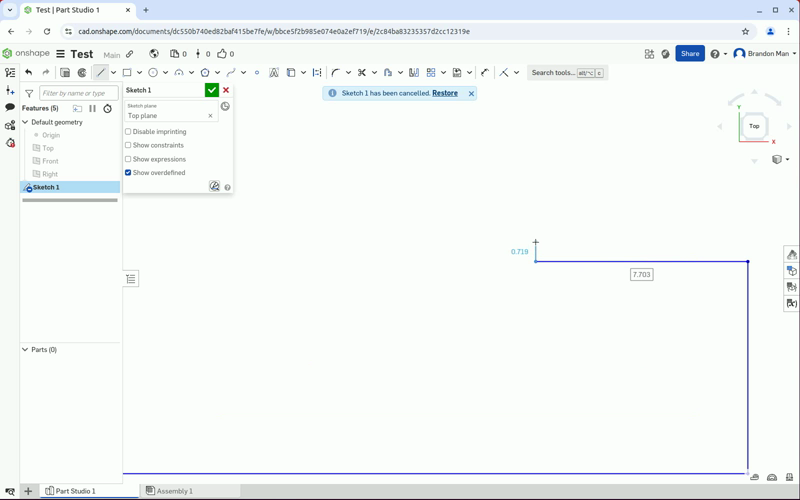
scroll(6)
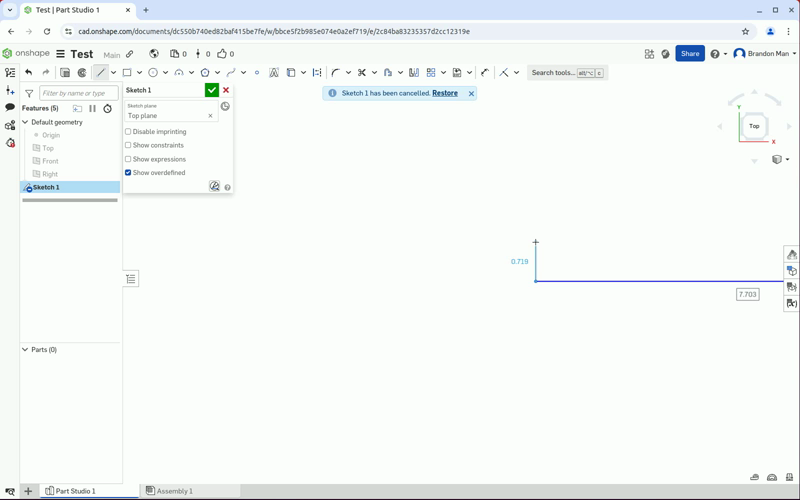
click(535, 241)
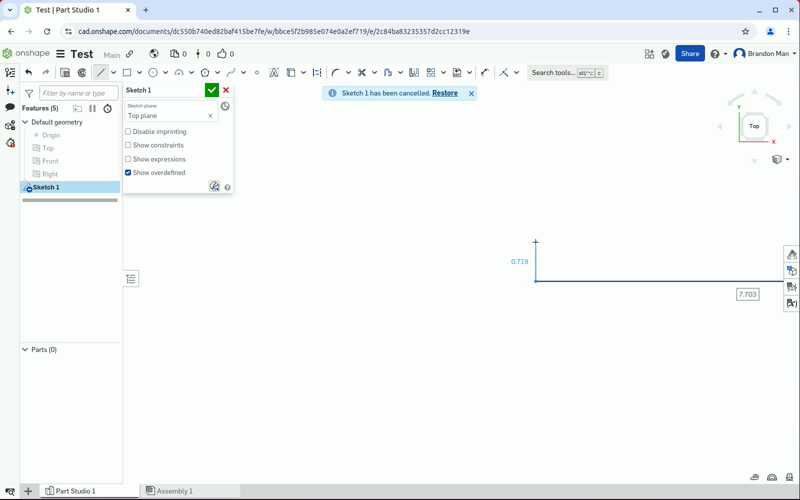
scroll(-6)
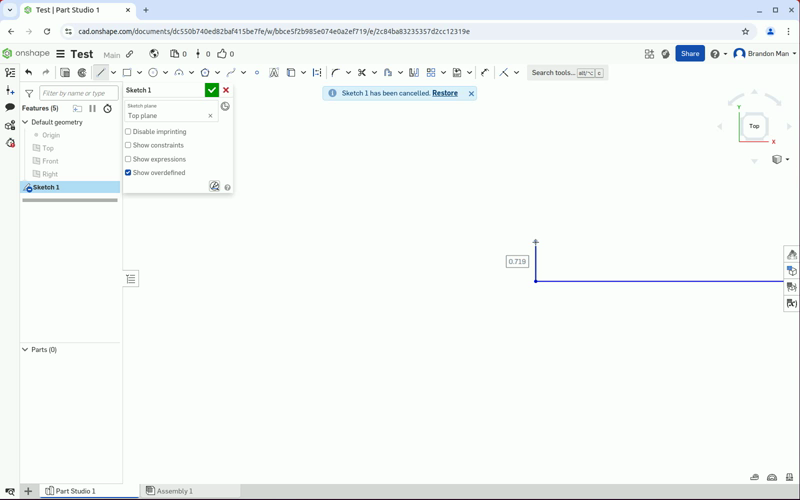
scroll(-6)
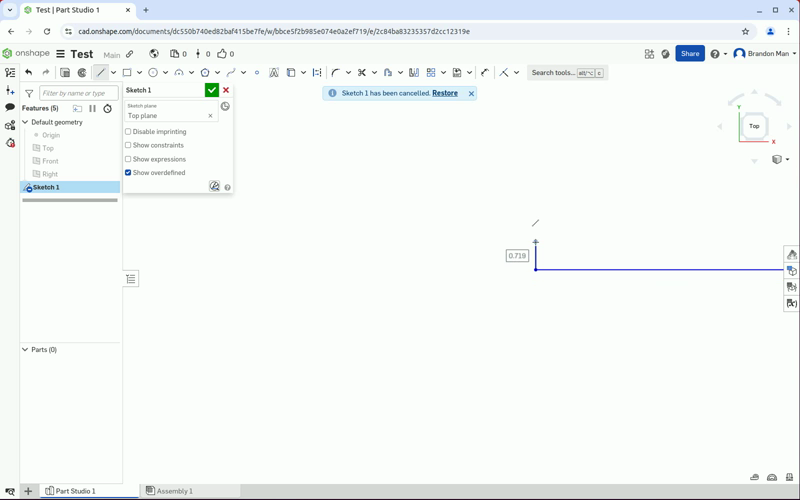
scroll(-6)
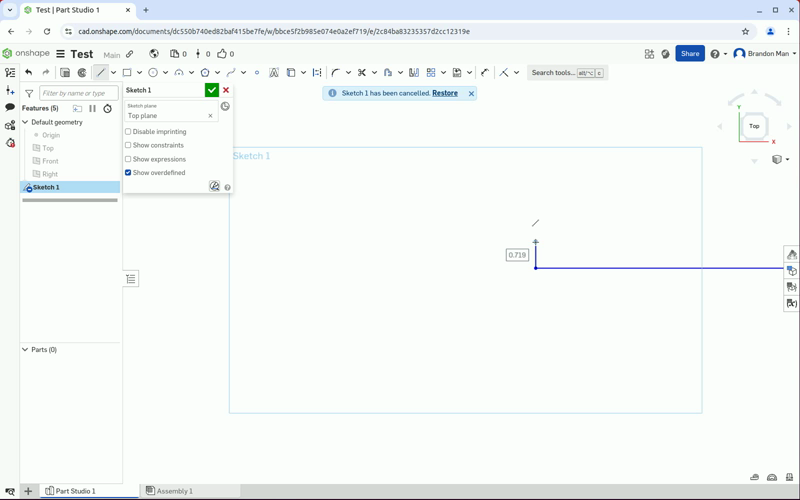
scroll(-6)
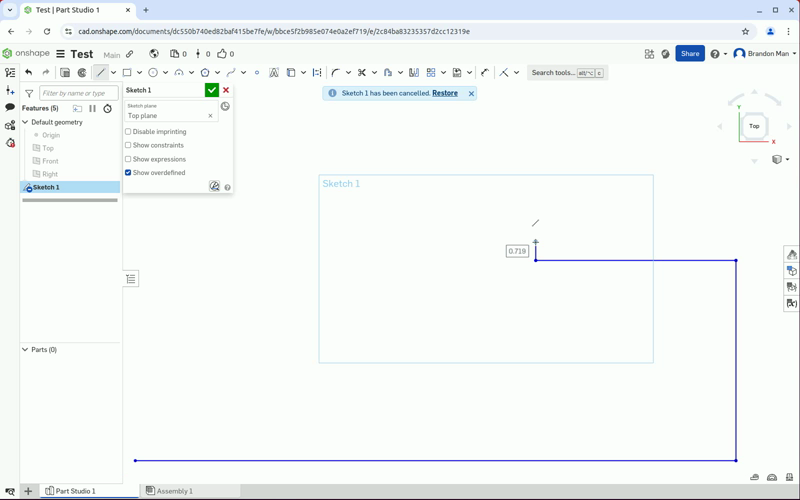
scroll(-6)
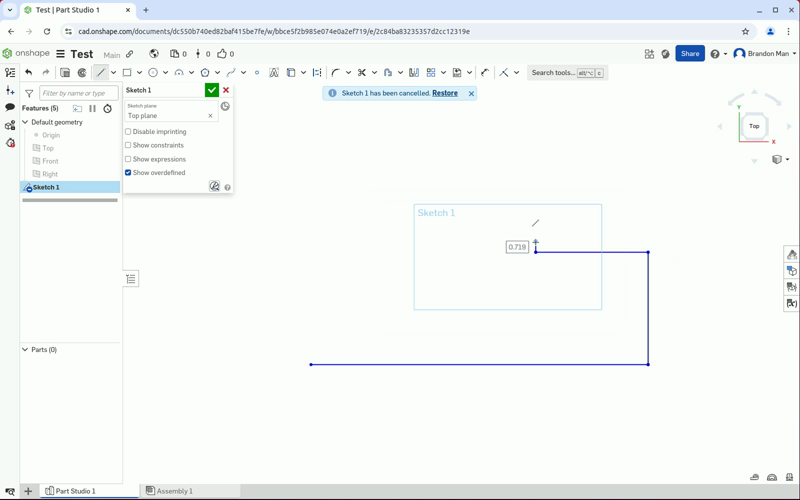
scroll(-6)
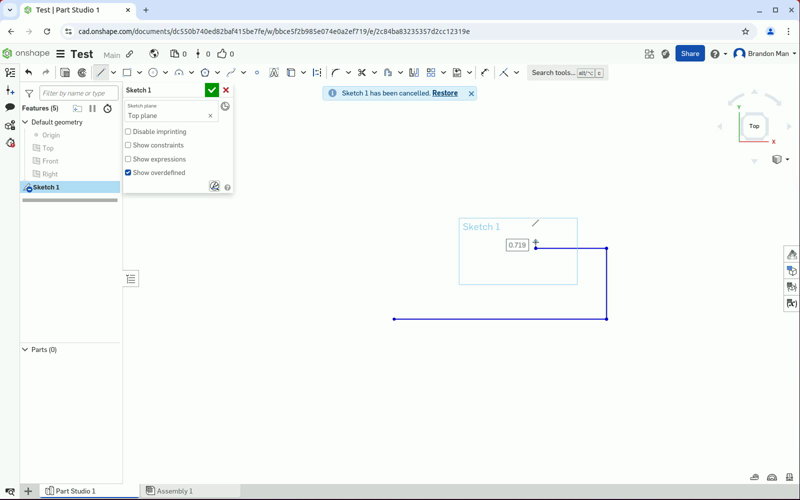
scroll(-6)
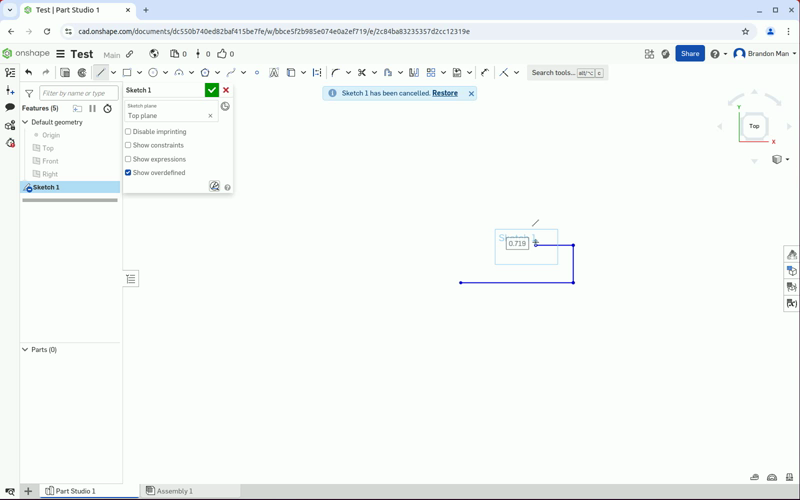
key_up(shift)
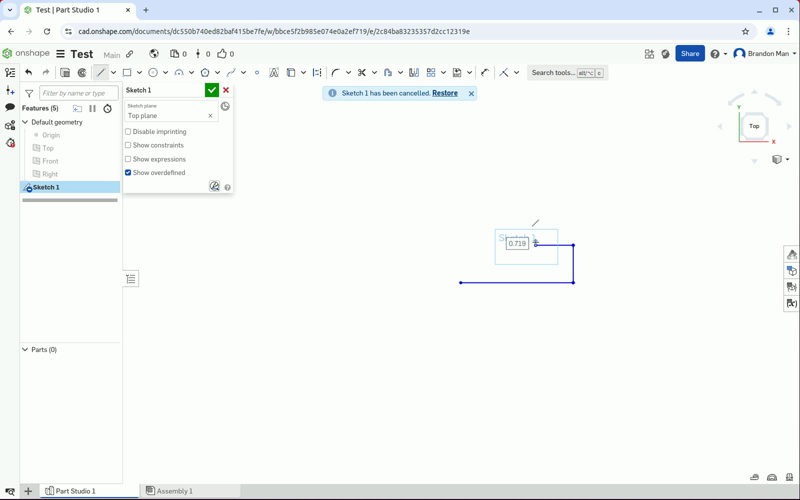
key_down(shift)
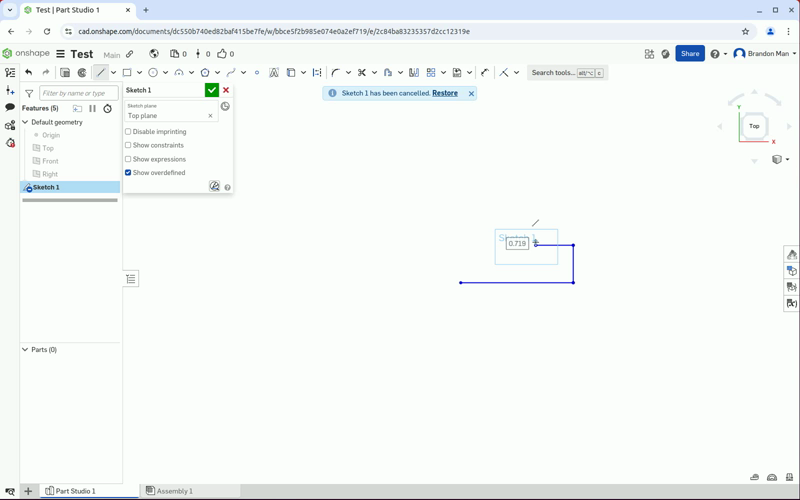
mouse_move(565, 241)
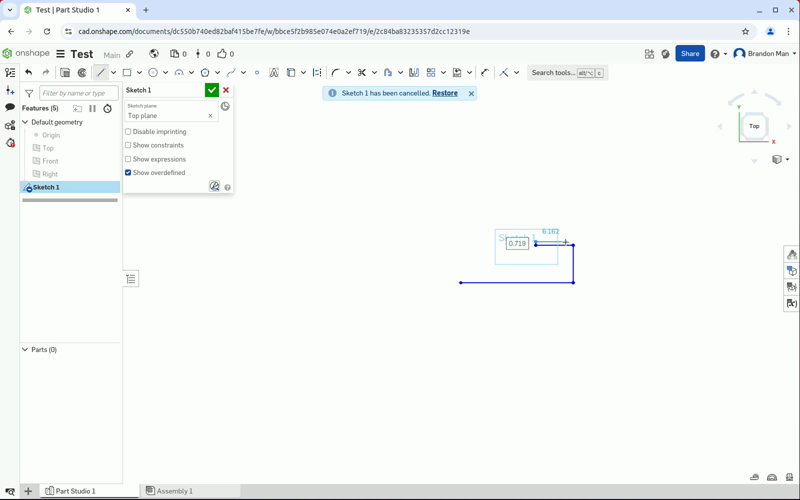
mouse_move(498, 241)
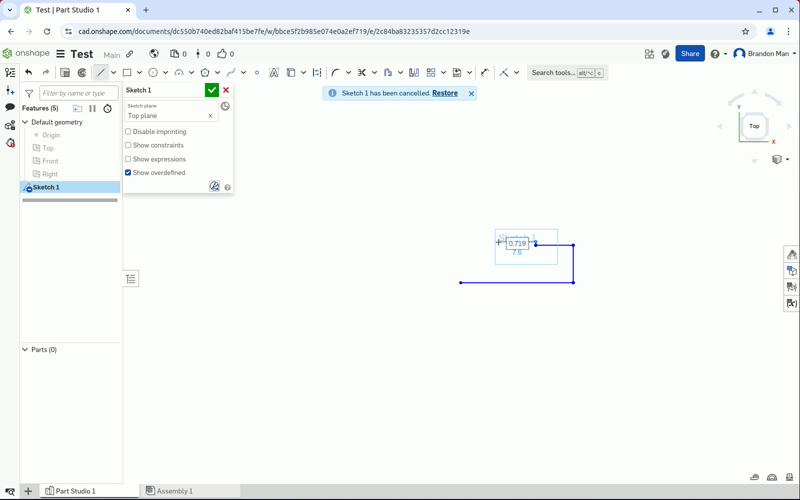
click(498, 241)
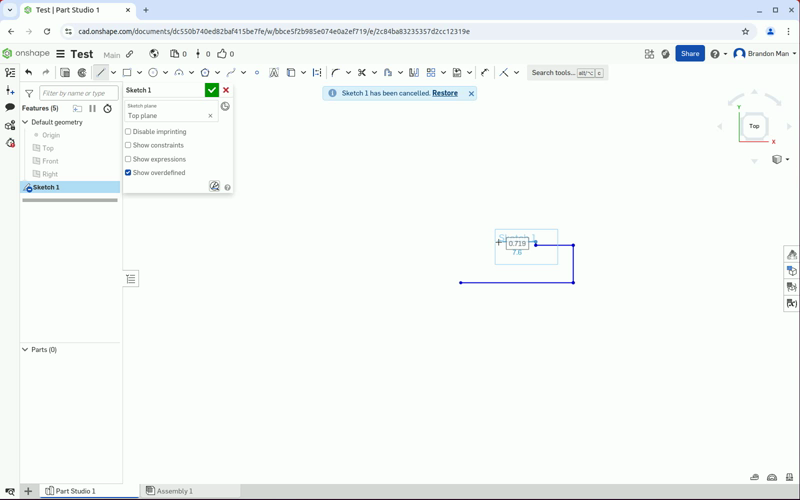
key_up(shift)
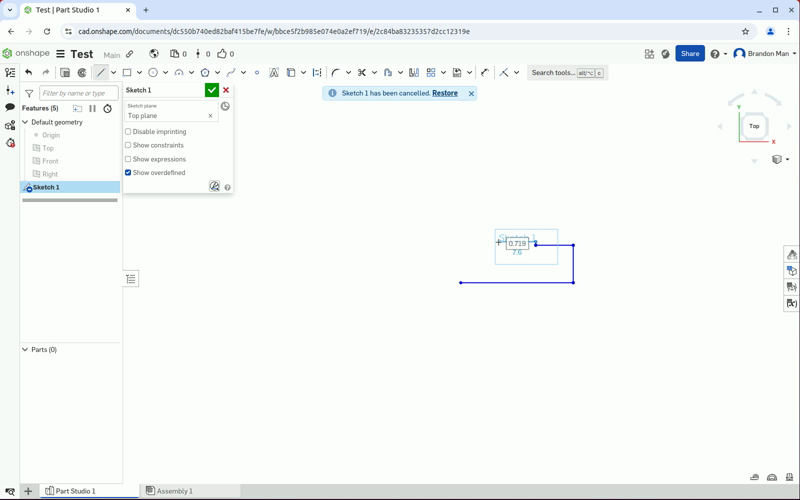
key_down(shift)
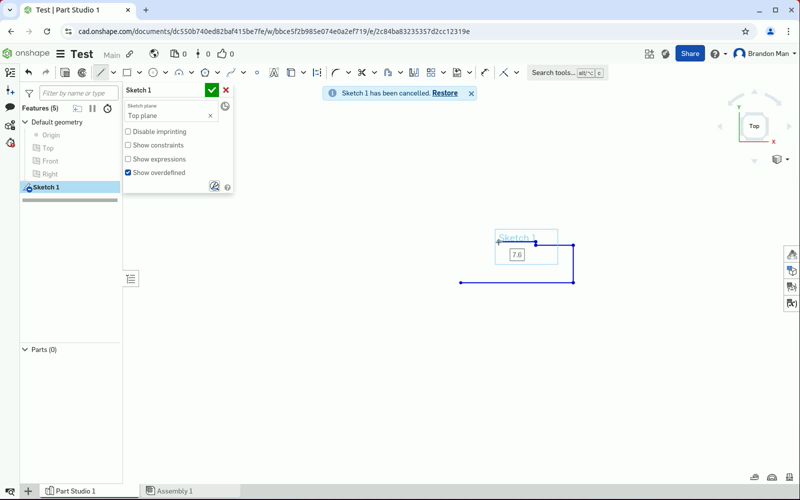
mouse_move(528, 241)
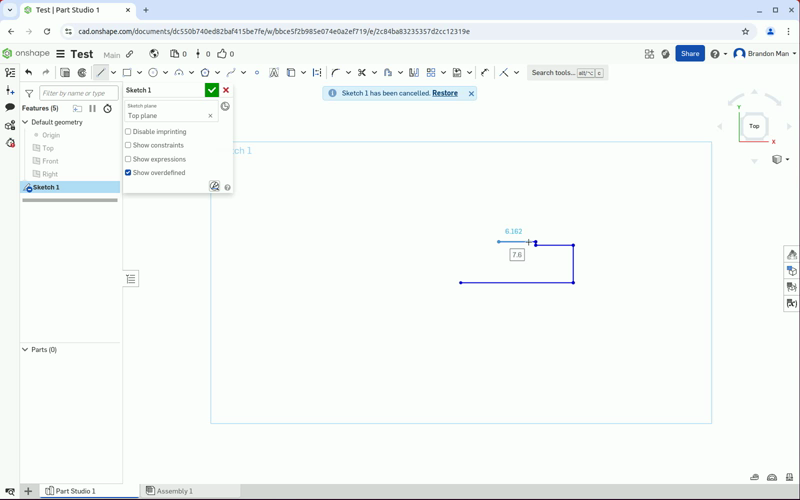
mouse_move(498, 245)
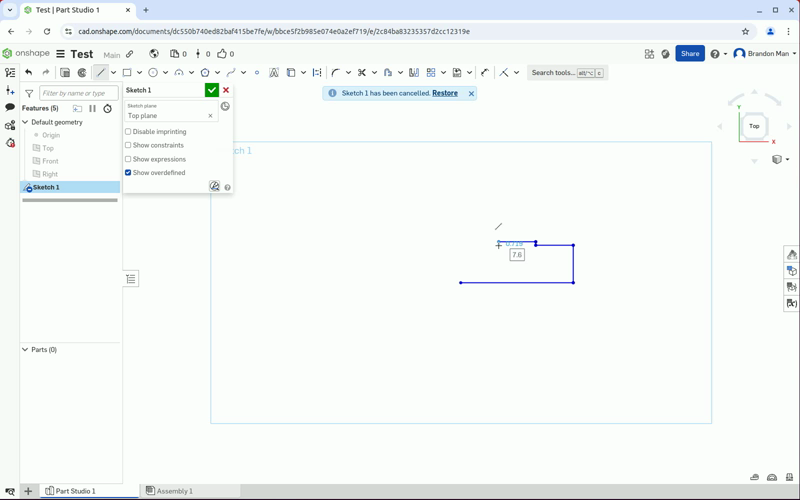
scroll(6)
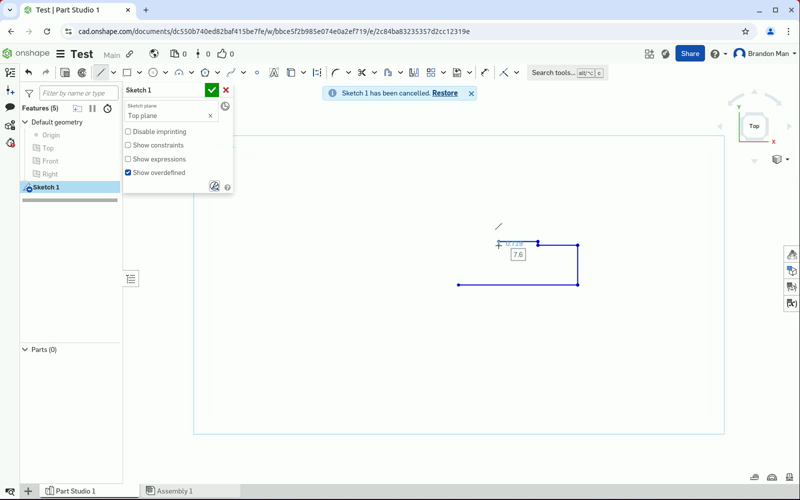
scroll(6)
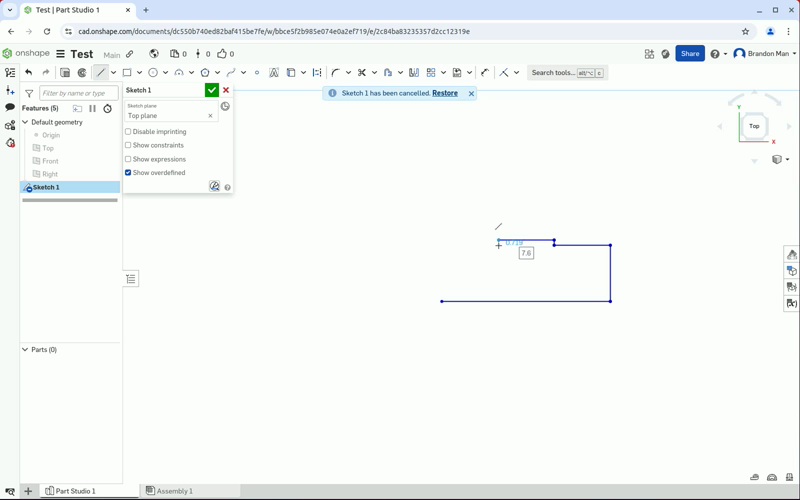
scroll(6)
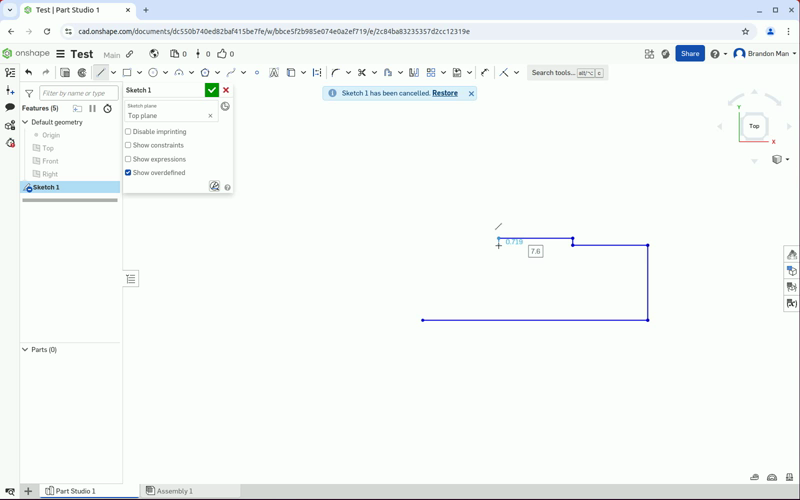
scroll(6)
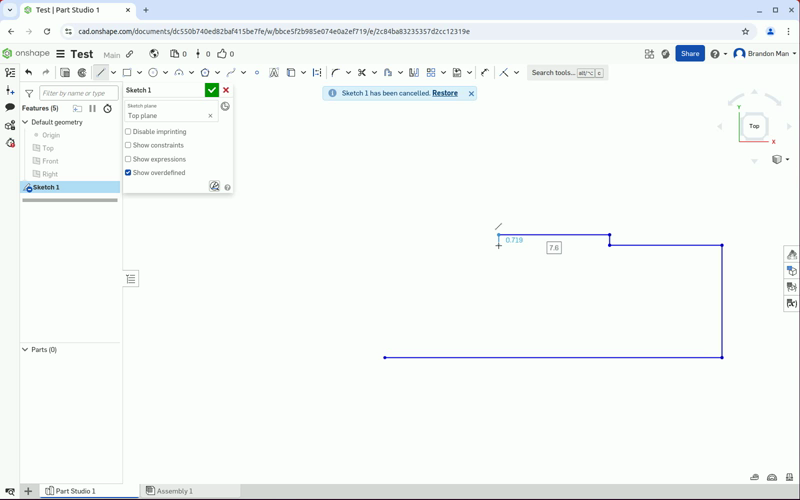
scroll(6)
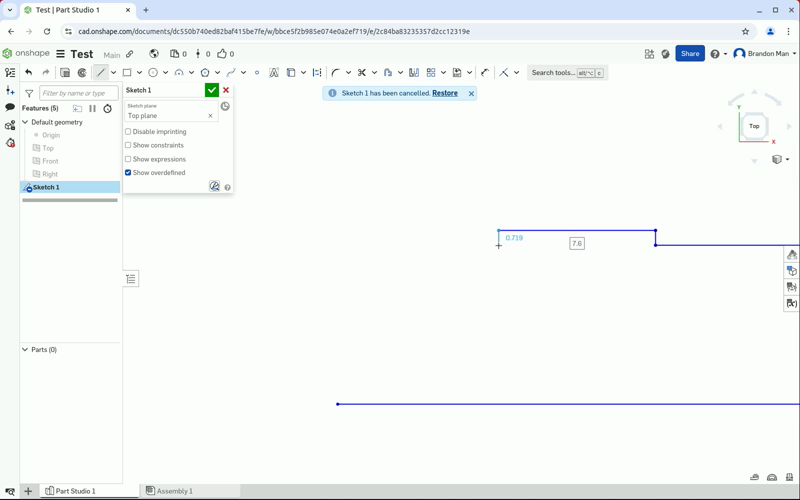
scroll(6)
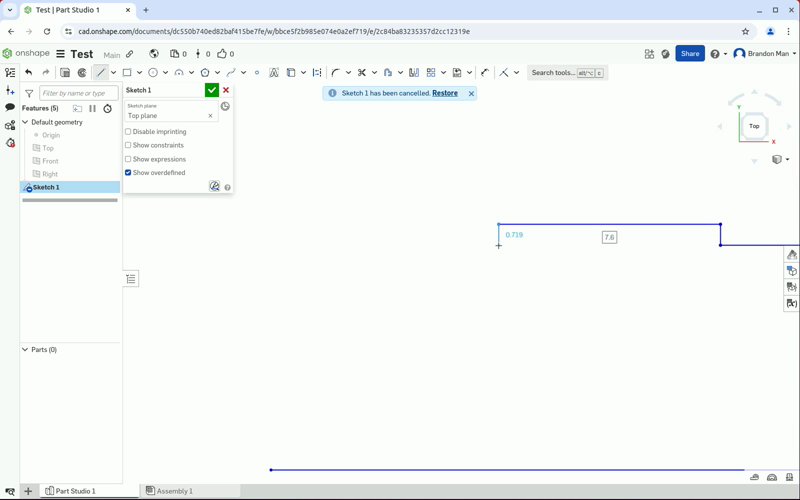
scroll(6)
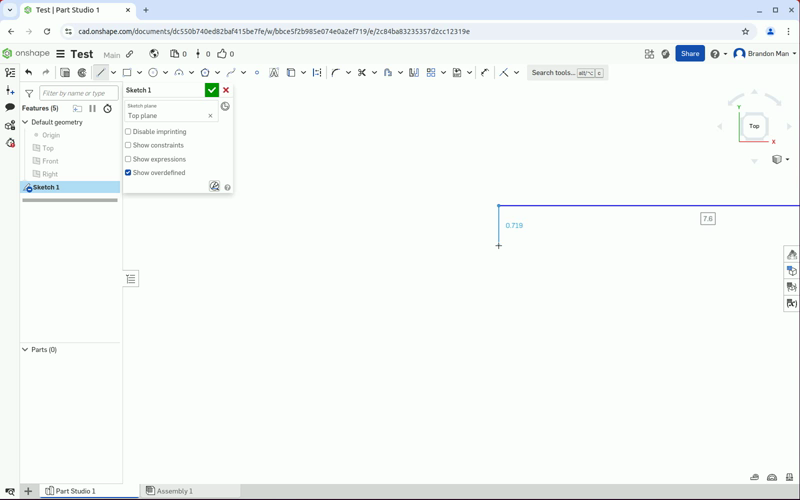
click(498, 245)
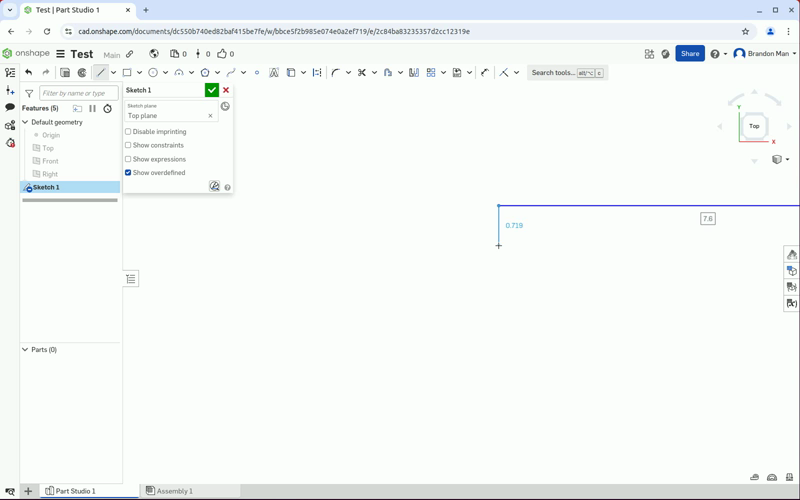
scroll(-6)
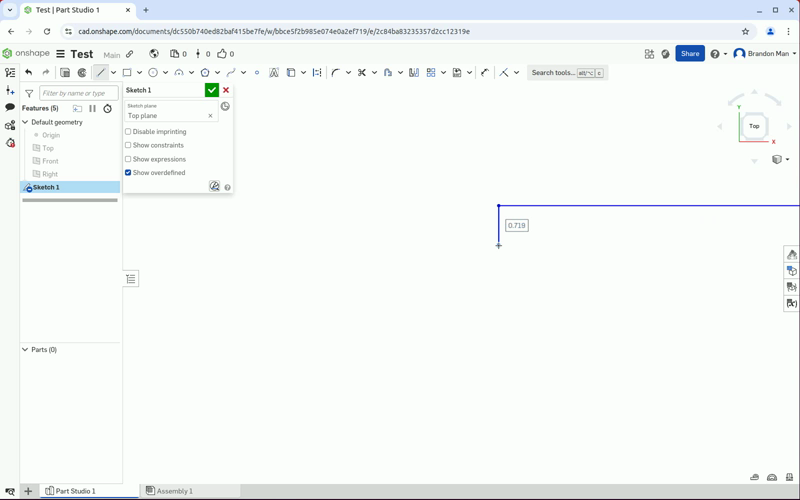
scroll(-6)
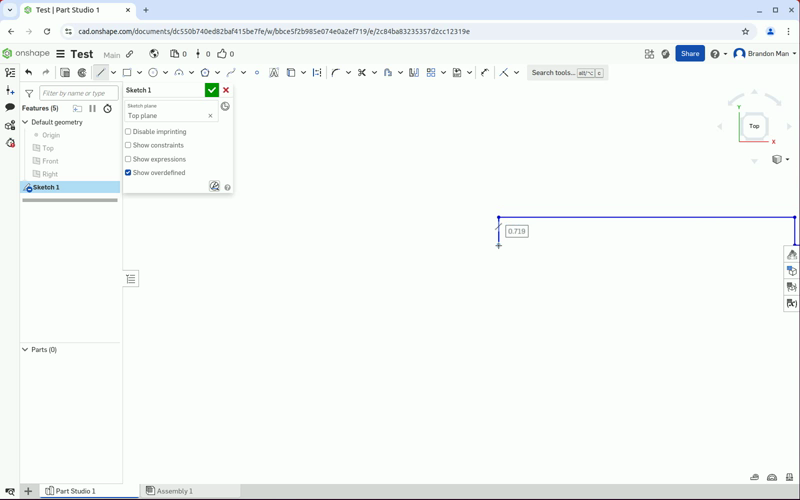
scroll(-6)
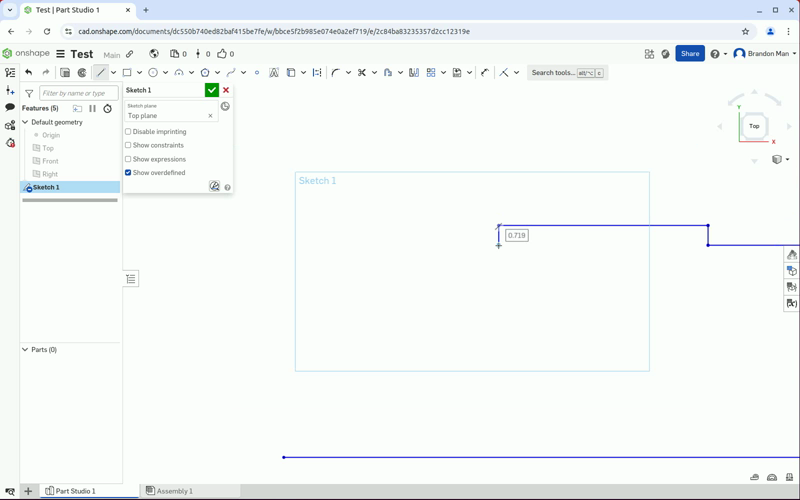
scroll(-6)
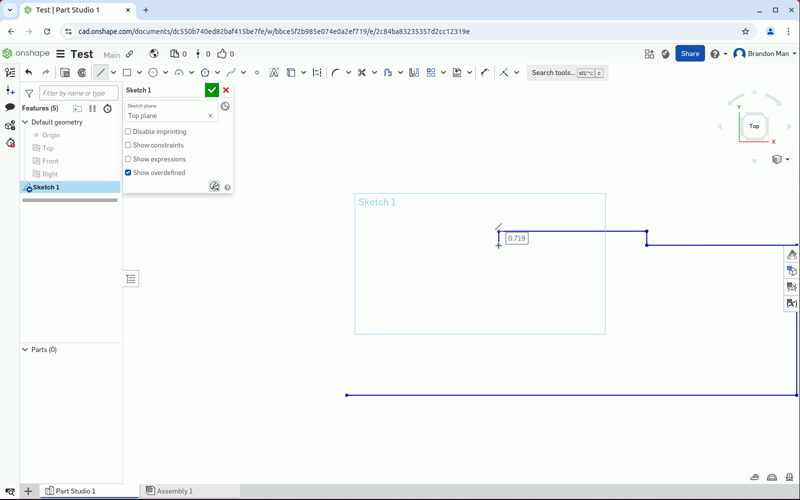
scroll(-6)
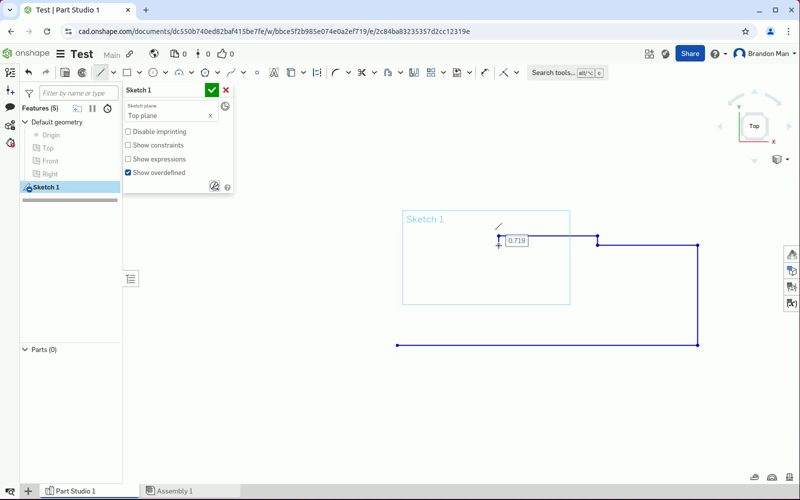
scroll(-6)
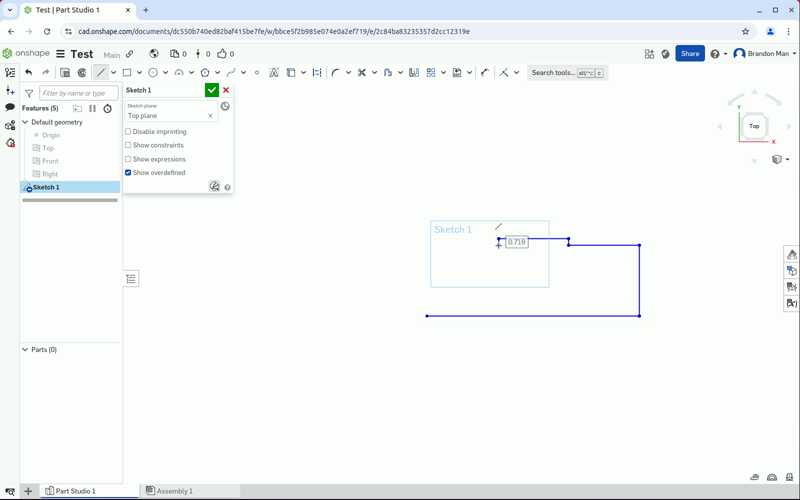
scroll(-6)
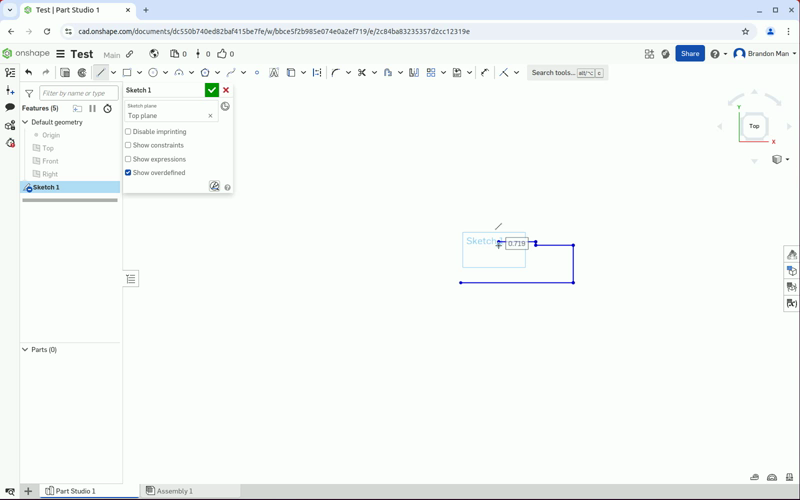
key_up(shift)
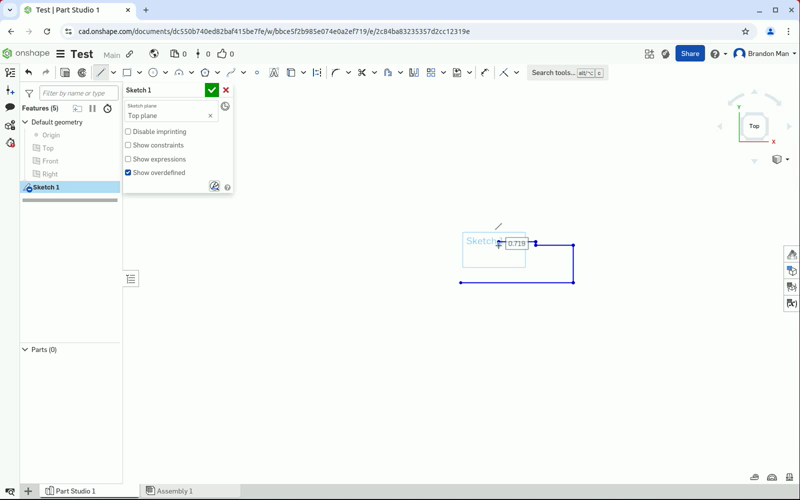
key_down(shift)
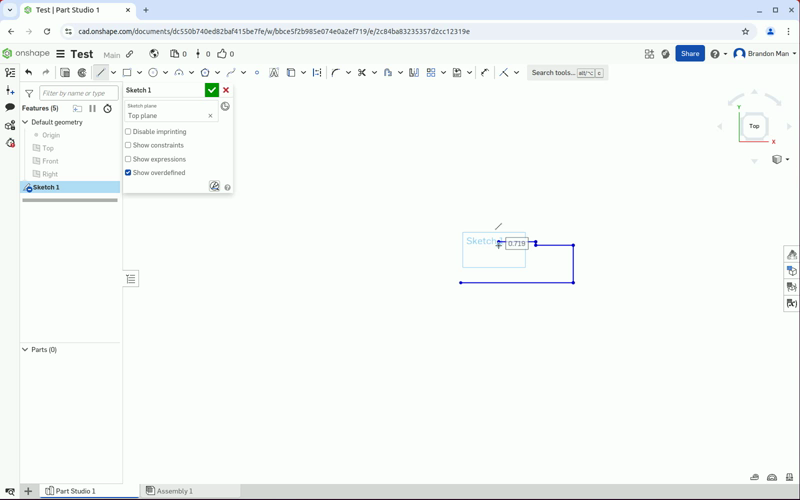
mouse_move(528, 245)
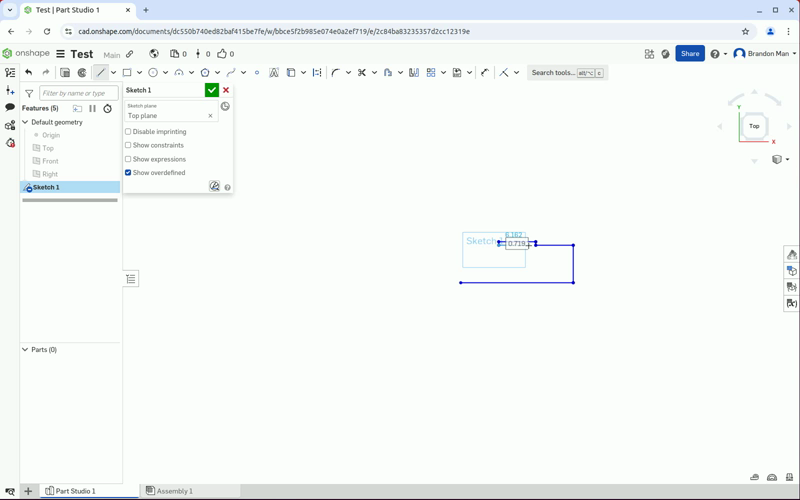
mouse_move(467, 245)
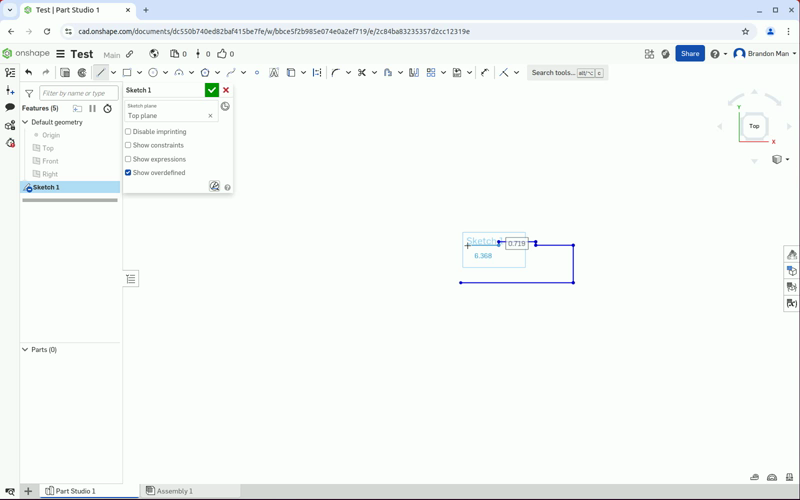
click(467, 245)
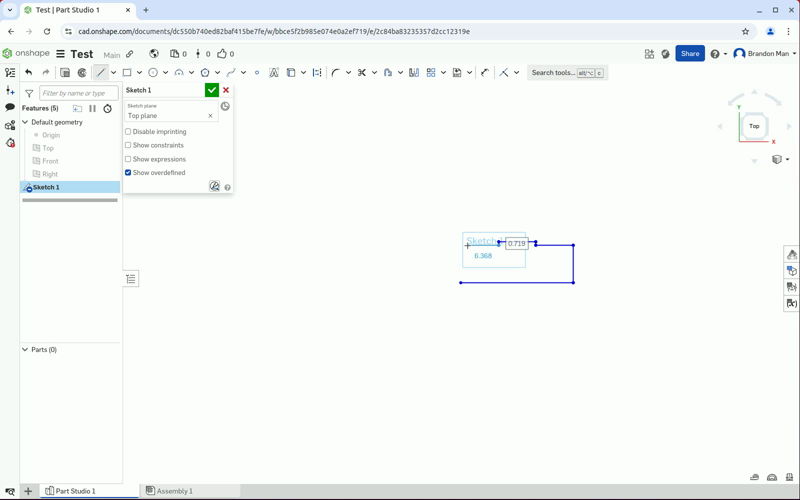
key_up(shift)
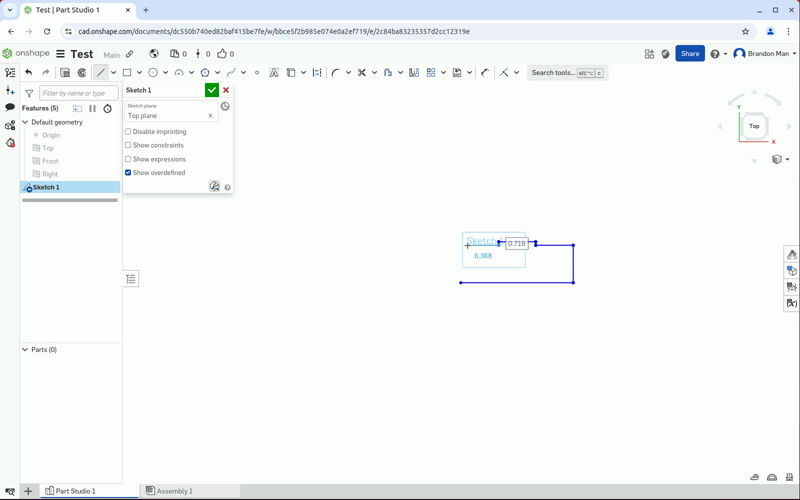
key_down(shift)
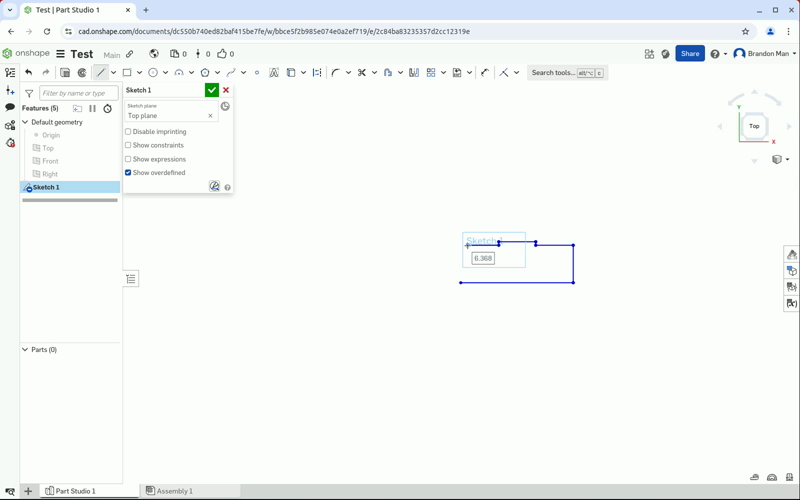
mouse_move(498, 245)
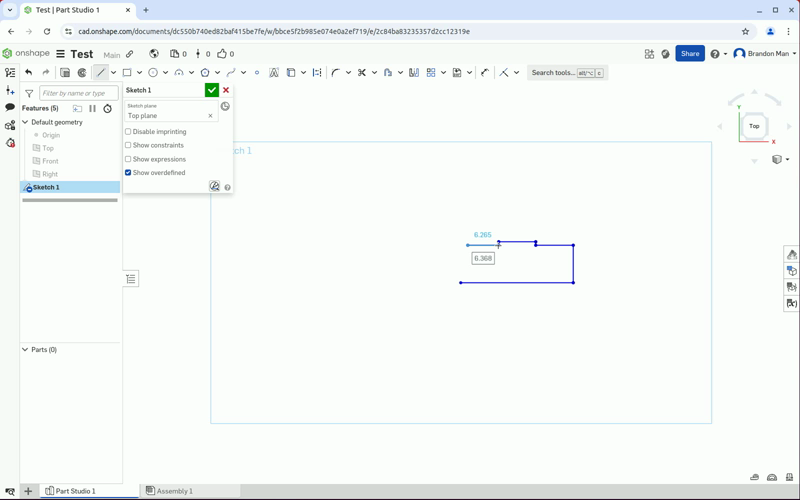
mouse_move(467, 246)
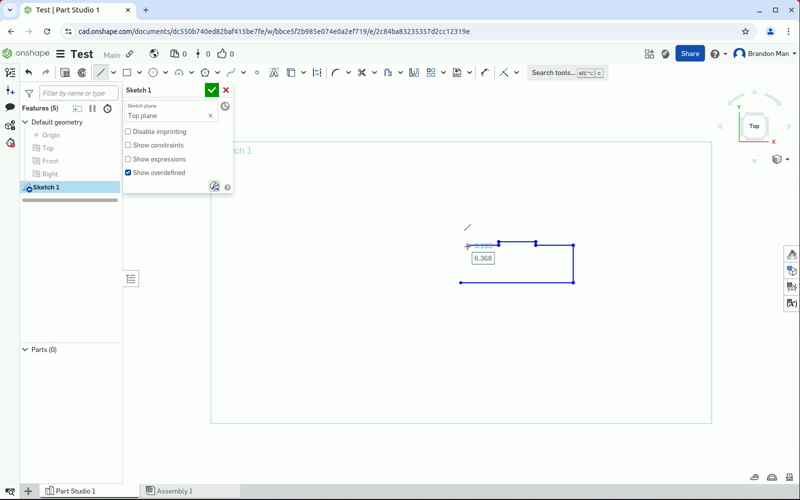
scroll(6)
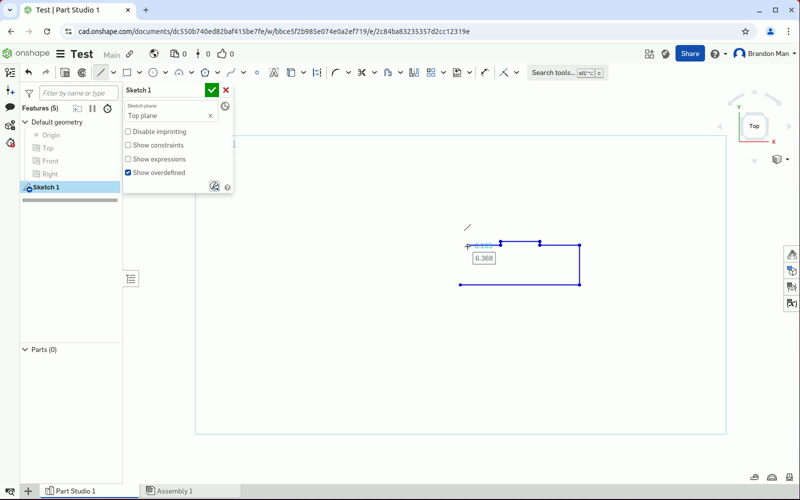
scroll(6)
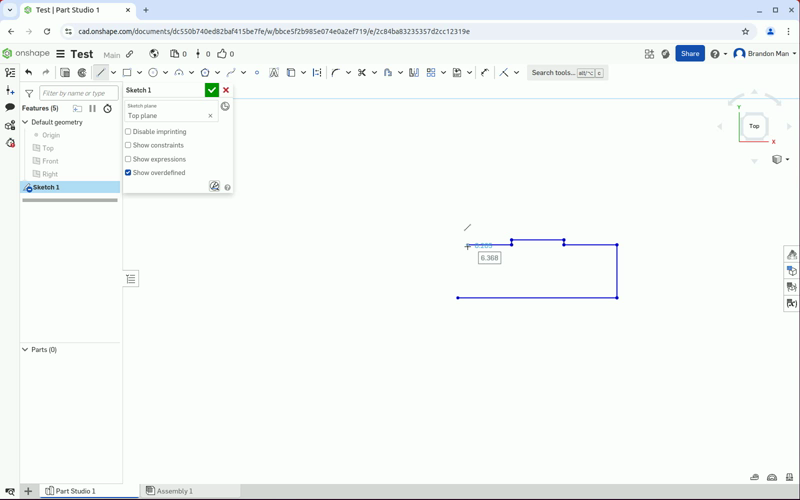
scroll(6)
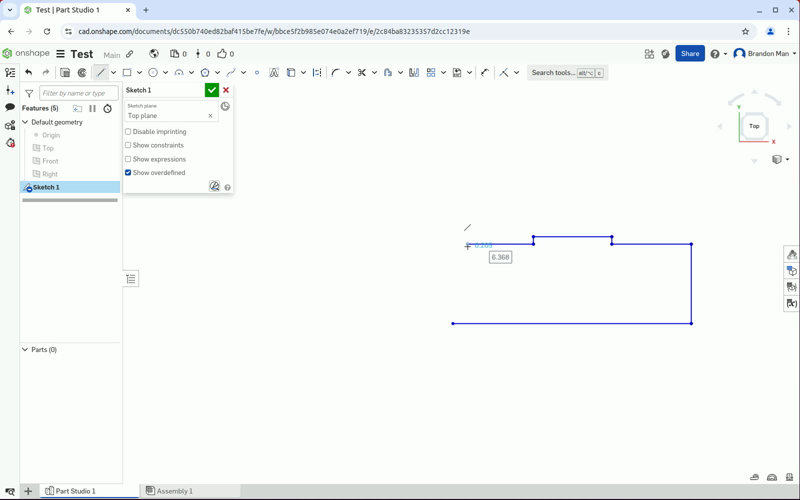
scroll(6)
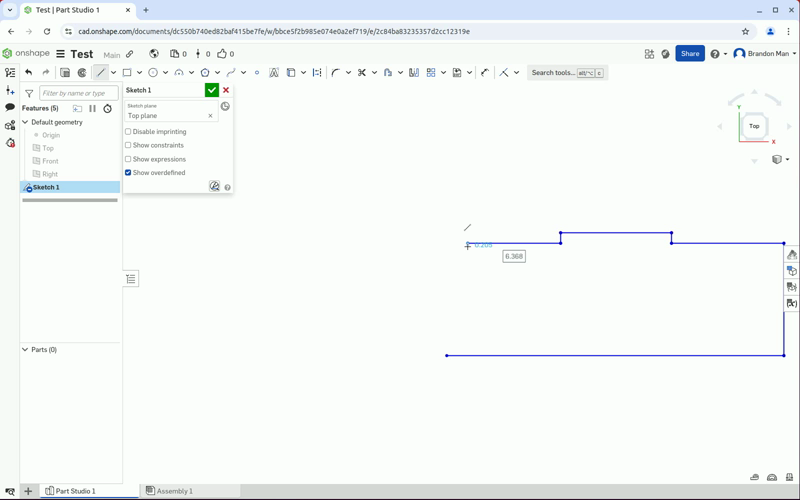
scroll(6)
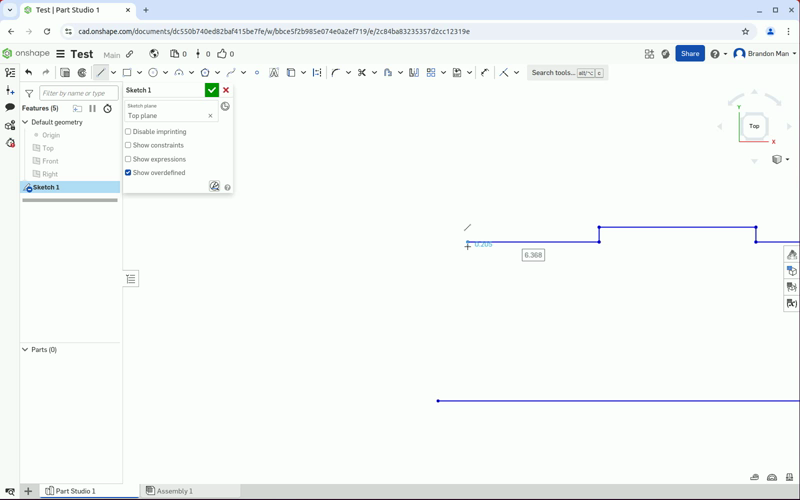
scroll(6)
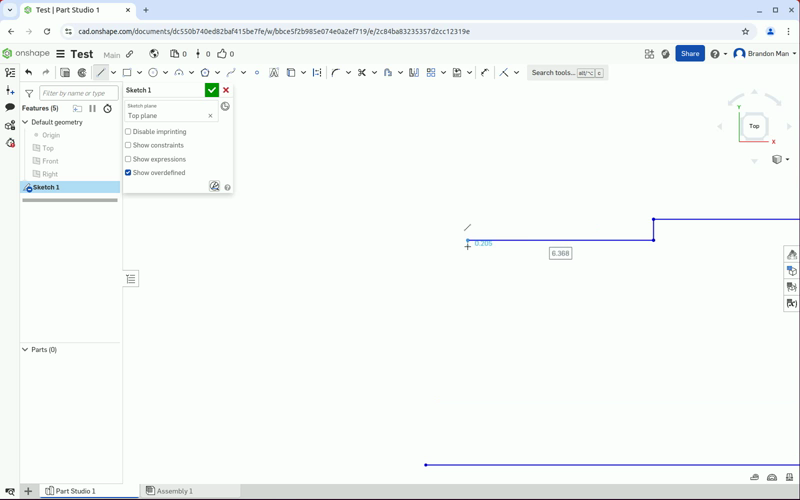
scroll(6)
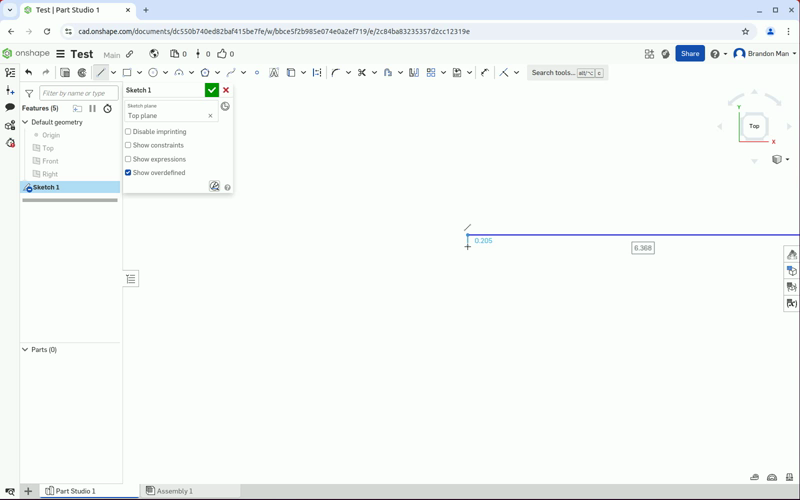
click(467, 246)
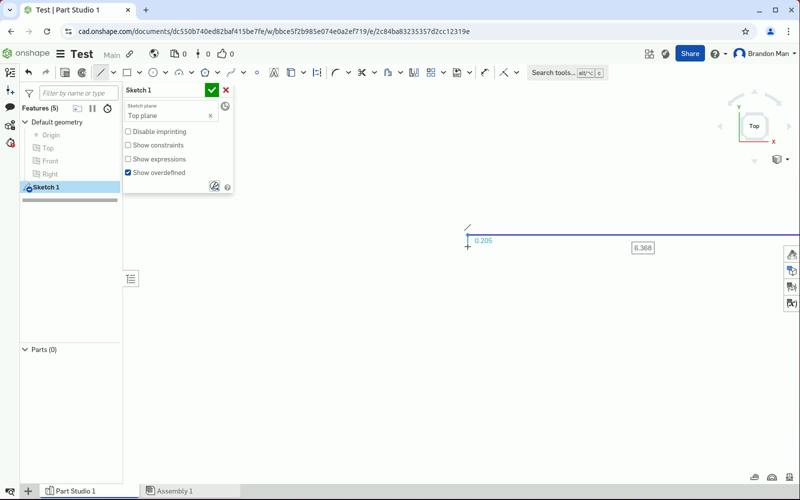
scroll(-6)
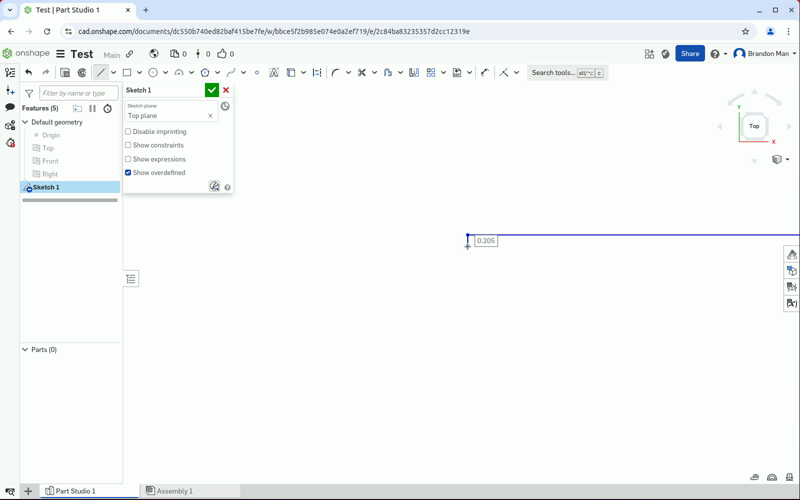
scroll(-6)
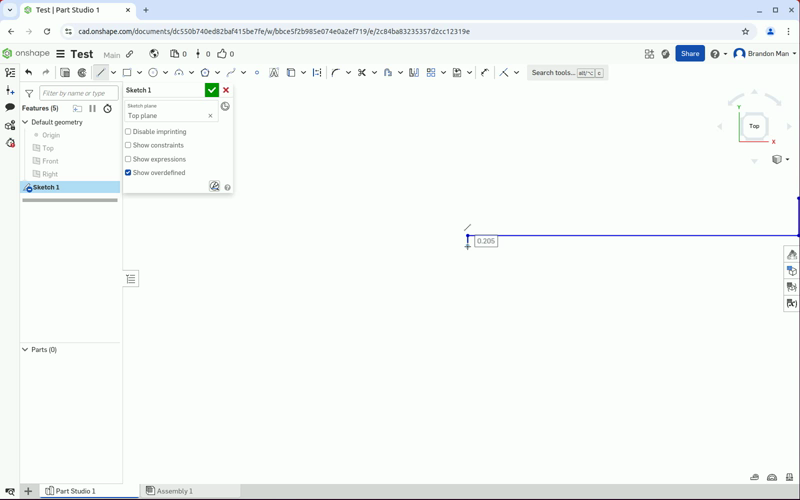
scroll(-6)
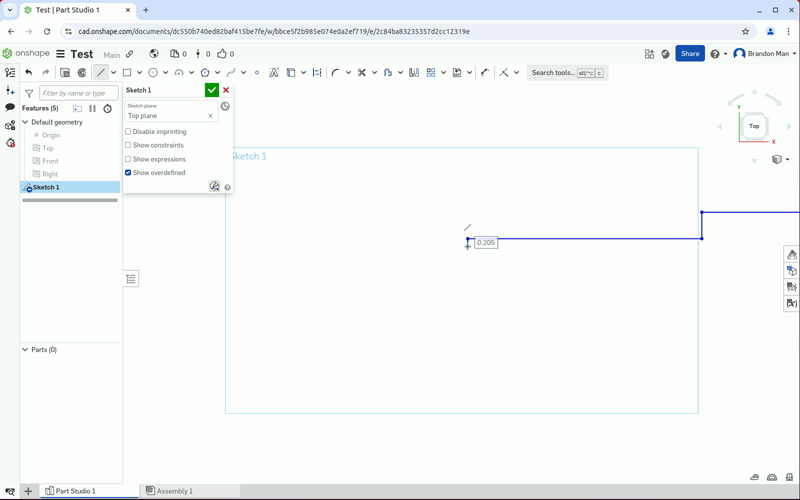
scroll(-6)
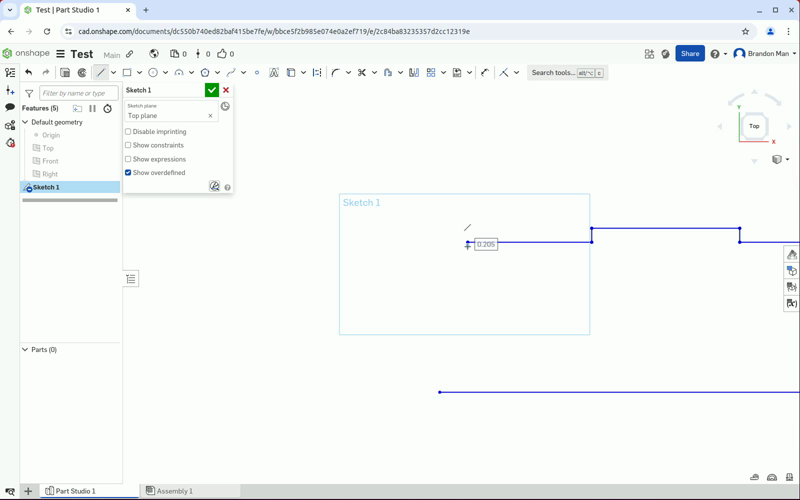
scroll(-6)
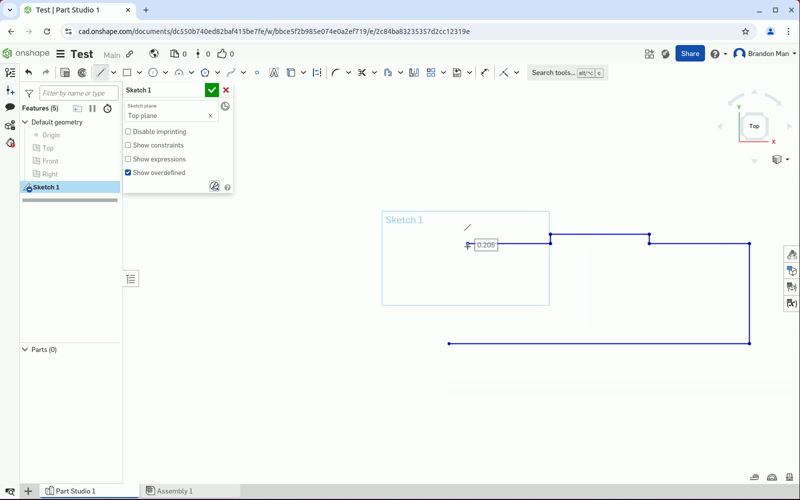
scroll(-6)
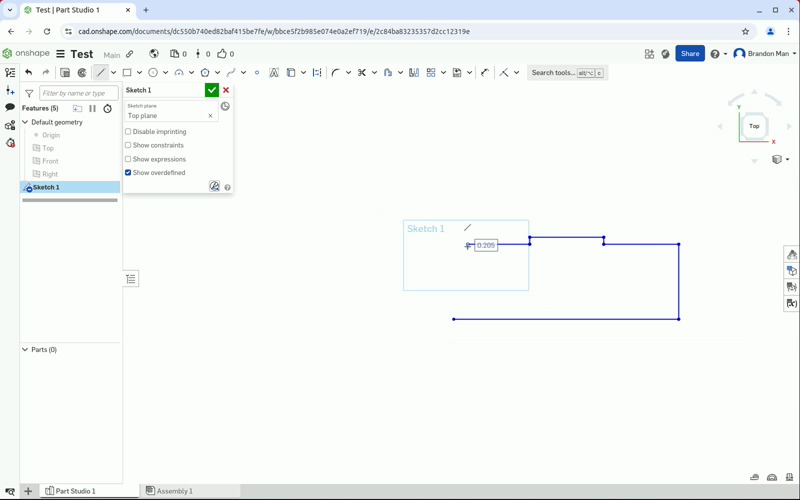
scroll(-6)
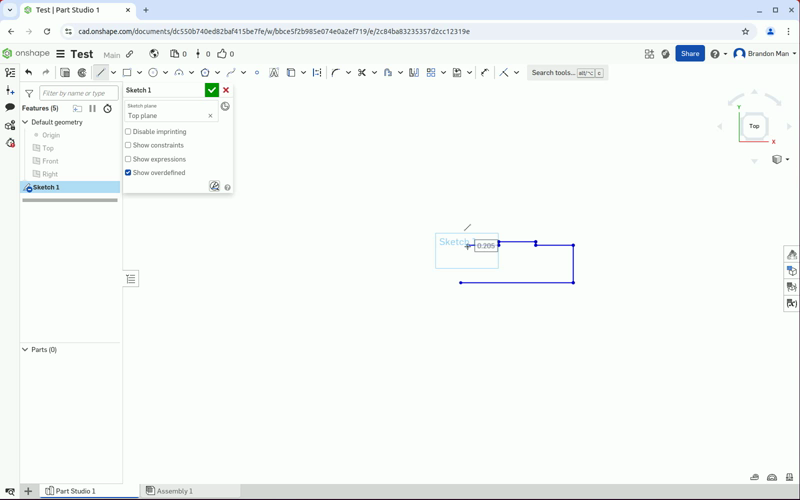
key_up(shift)
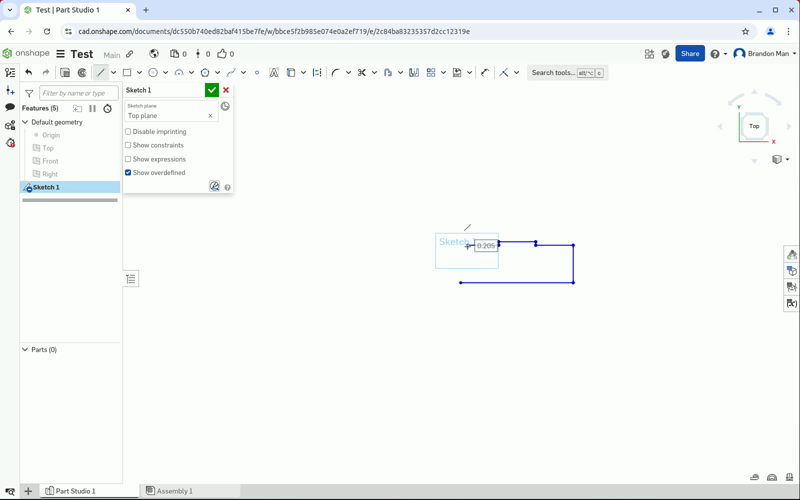
key_down(shift)
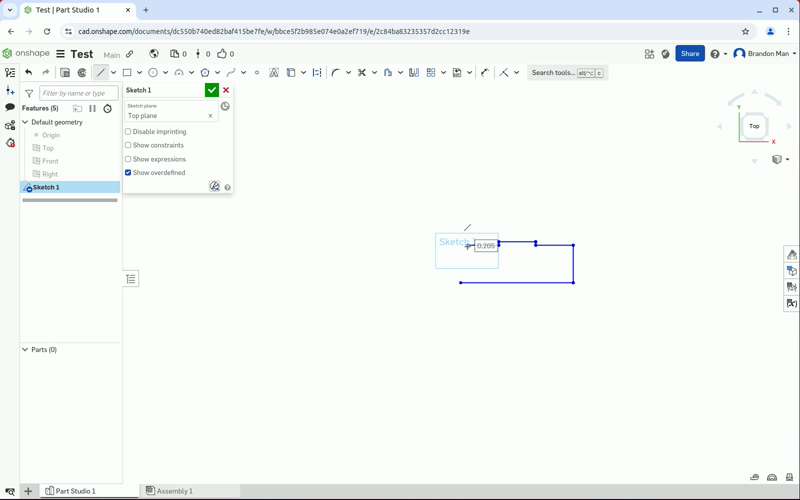
mouse_move(498, 246)
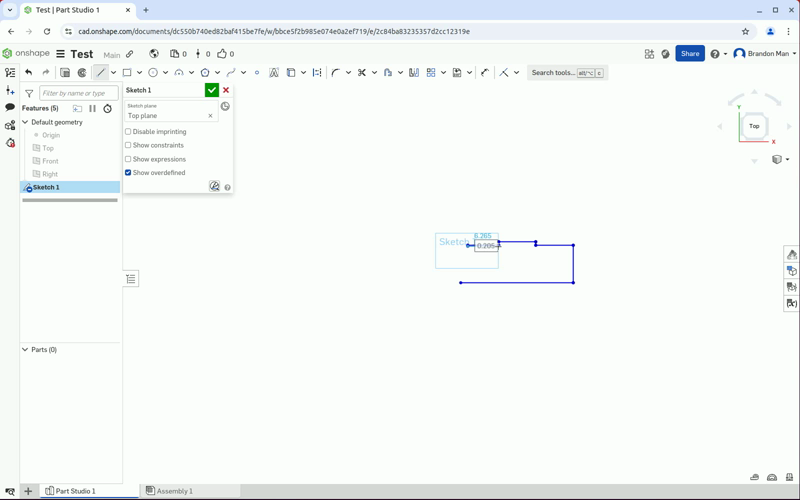
mouse_move(467, 266)
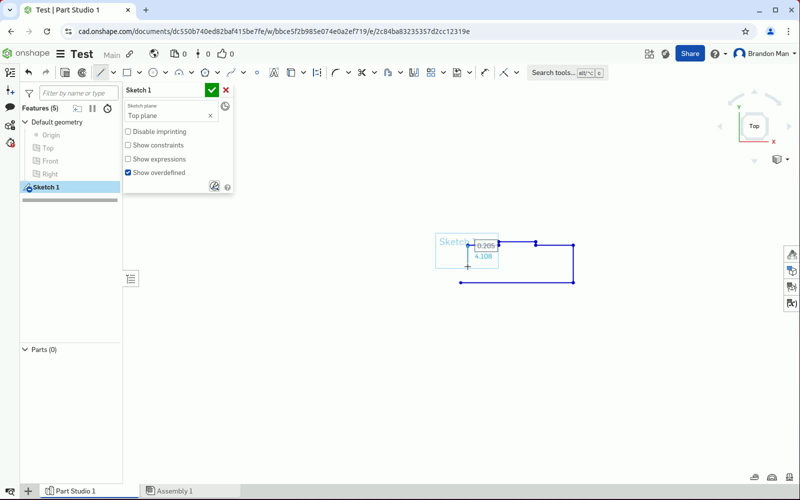
click(467, 266)
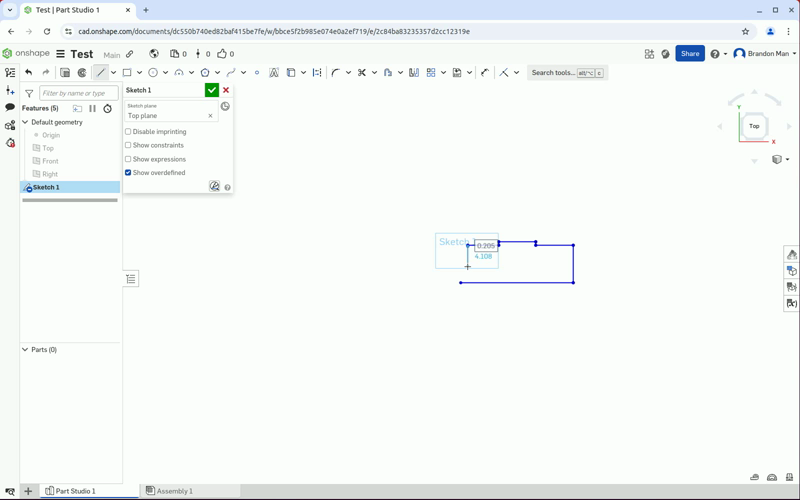
key_up(shift)
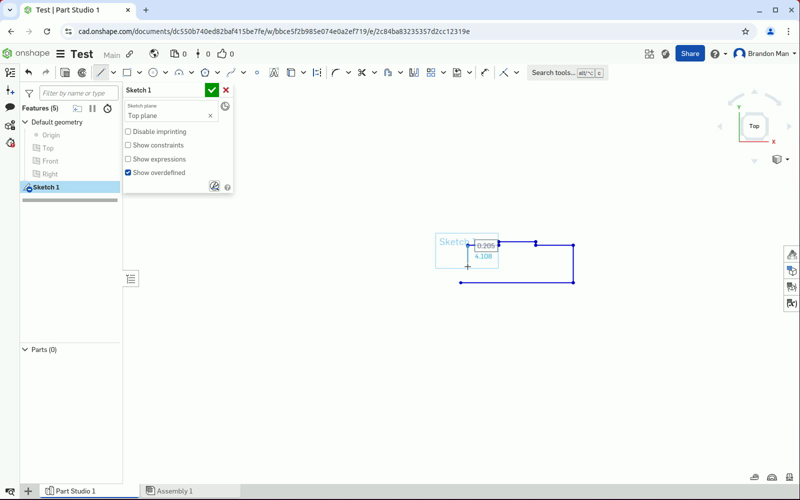
key_down(shift)
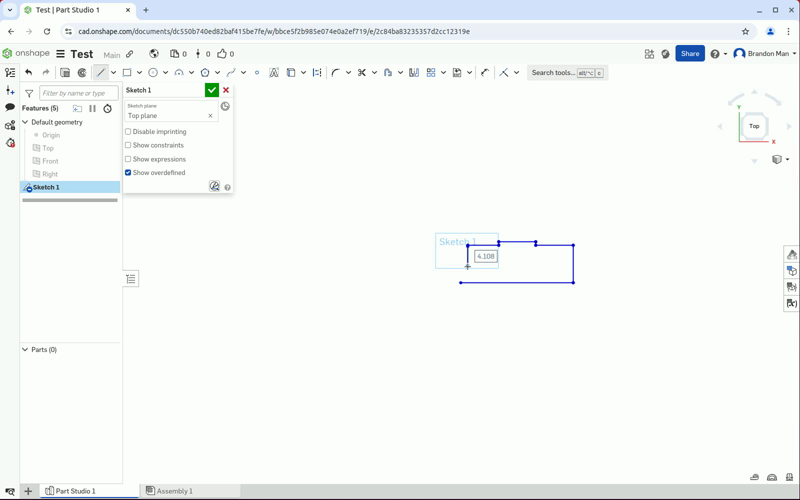
mouse_move(498, 266)
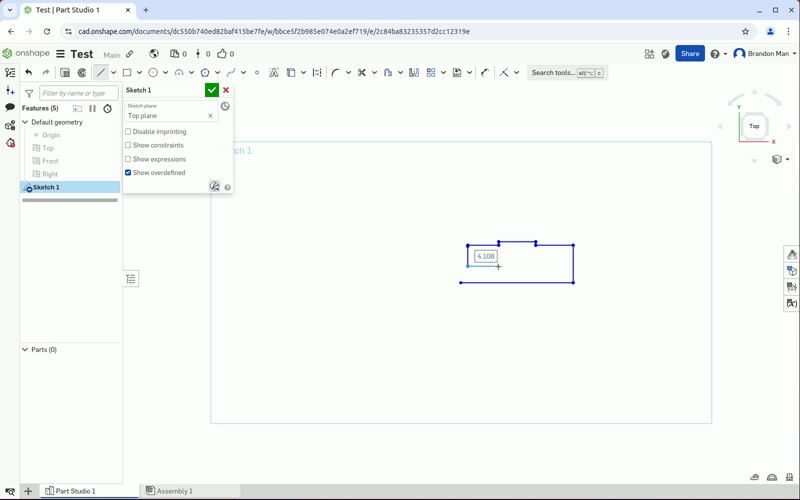
mouse_move(463, 266)
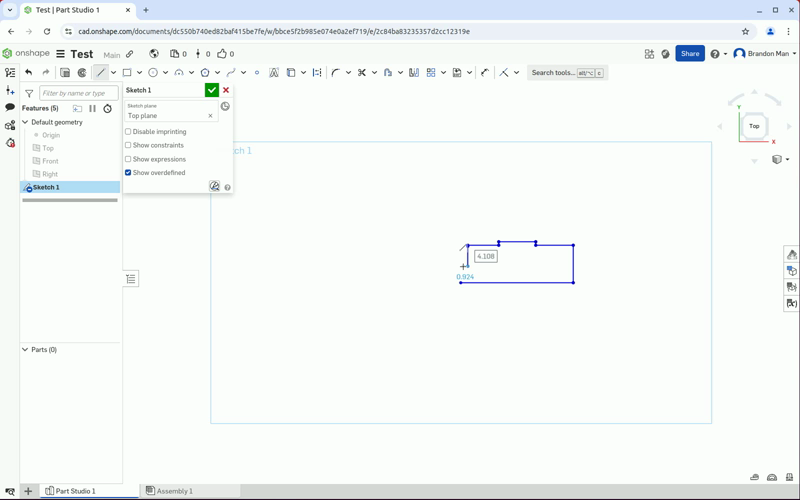
scroll(6)
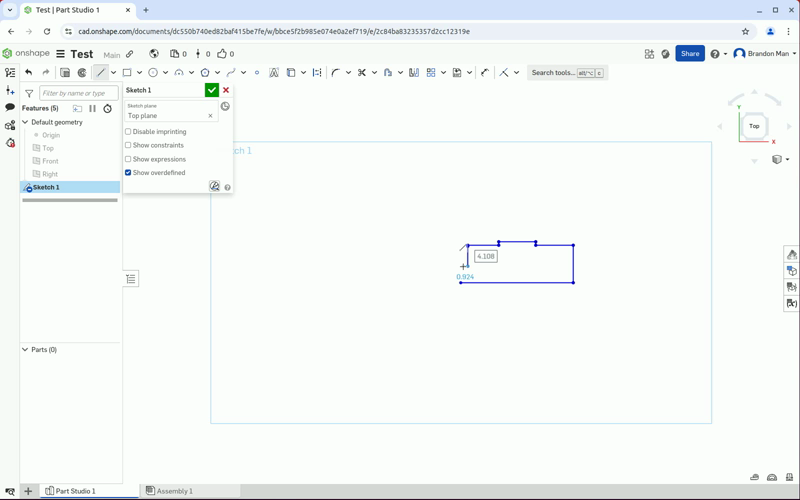
scroll(6)
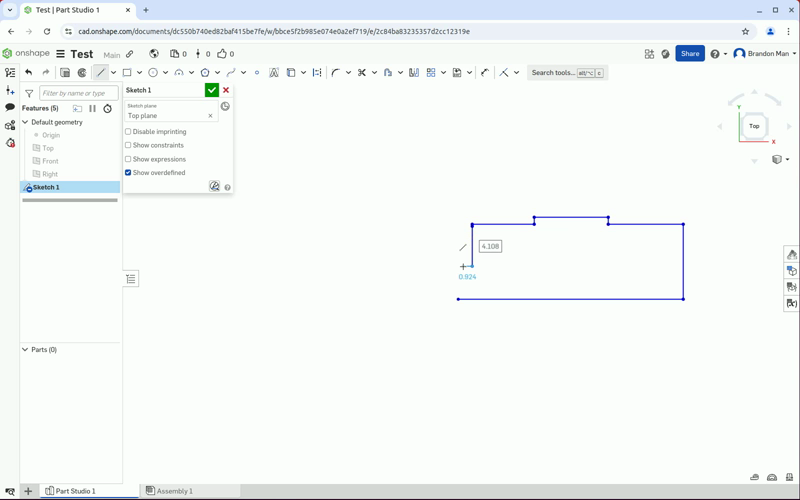
scroll(6)
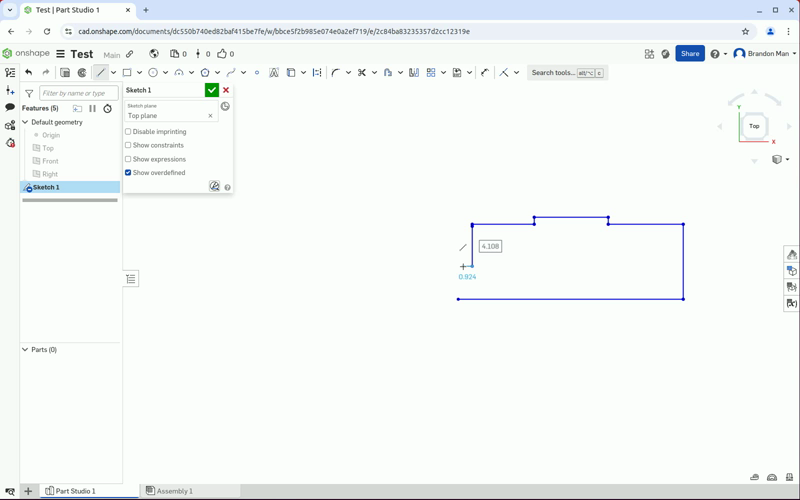
scroll(6)
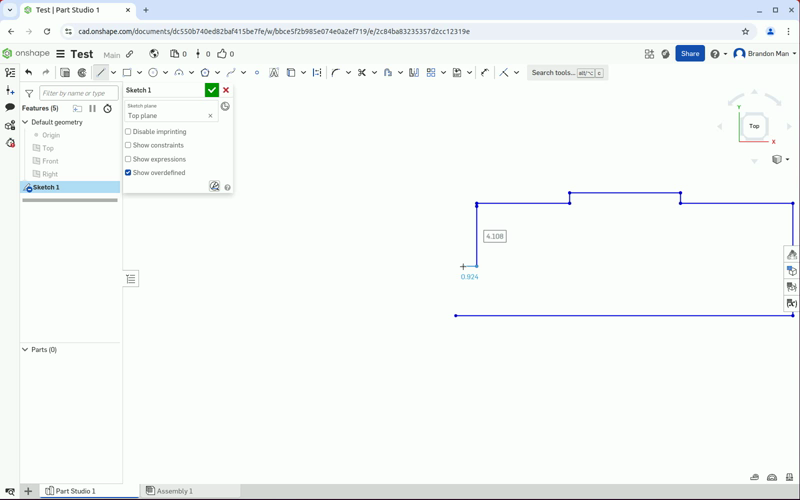
scroll(6)
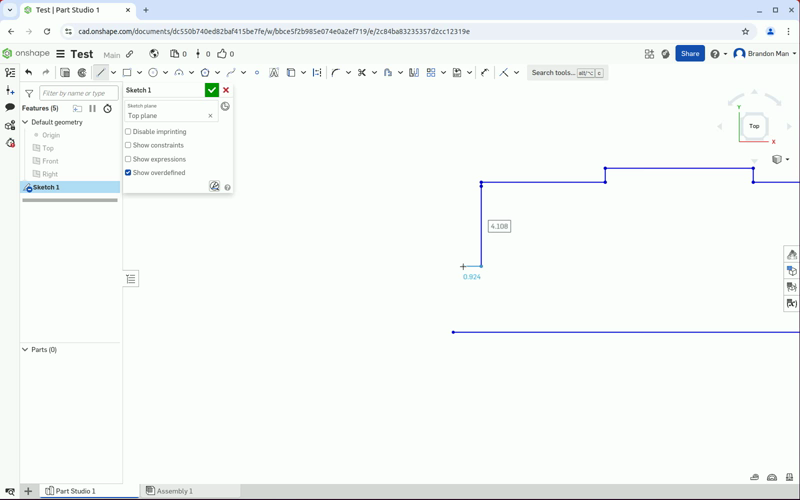
scroll(6)
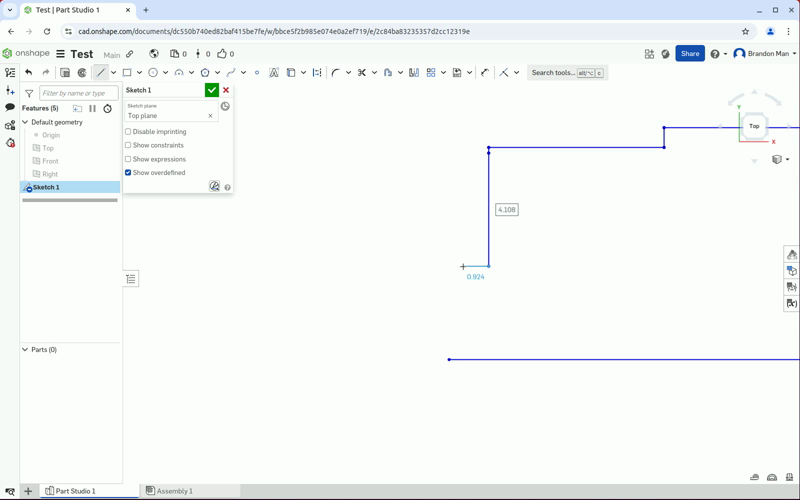
scroll(6)
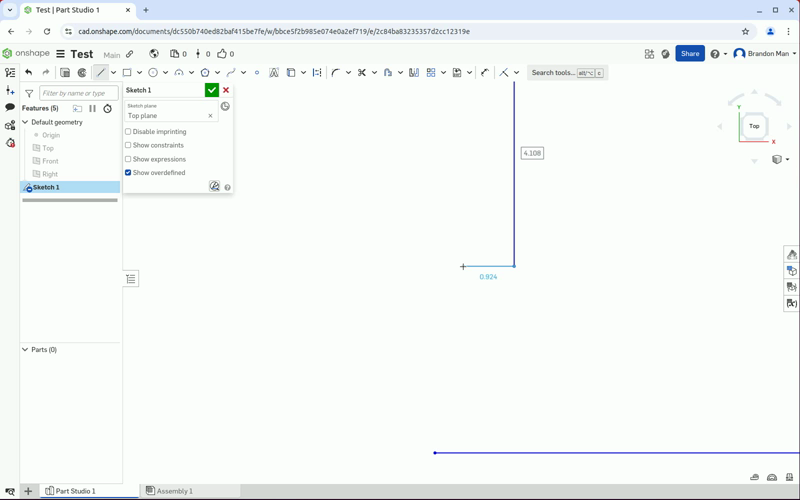
click(463, 266)
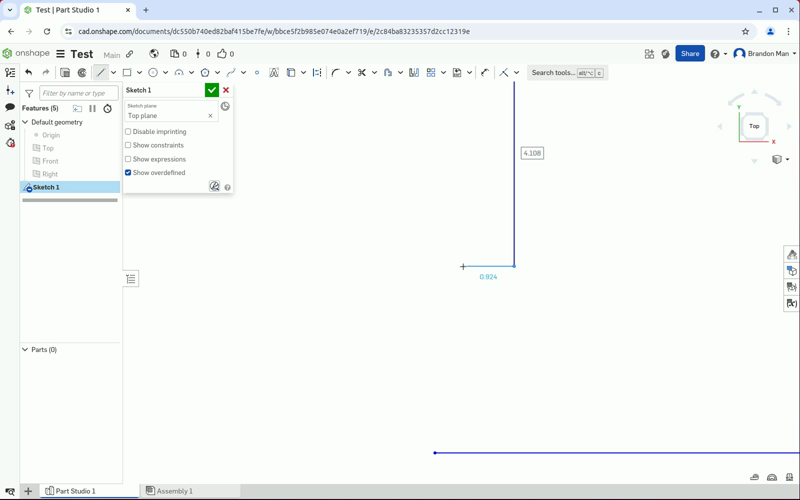
scroll(-6)
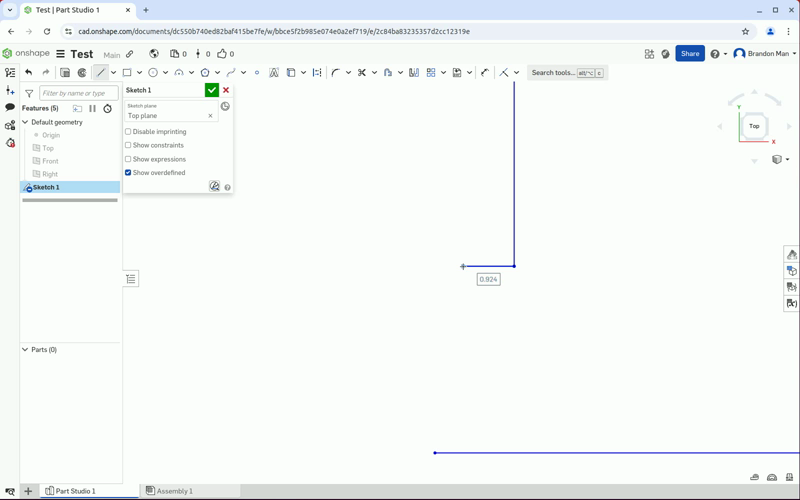
scroll(-6)
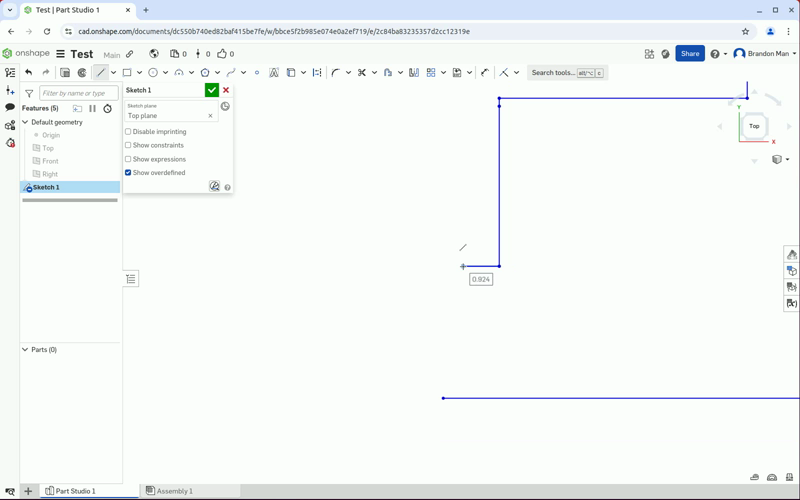
scroll(-6)
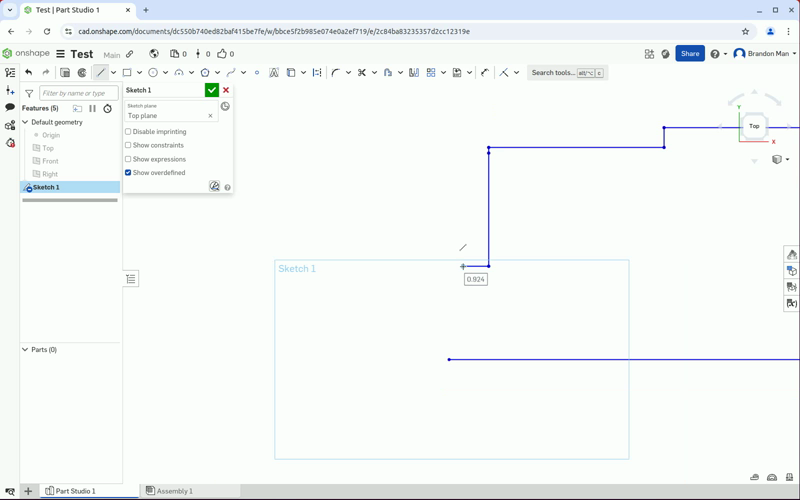
scroll(-6)
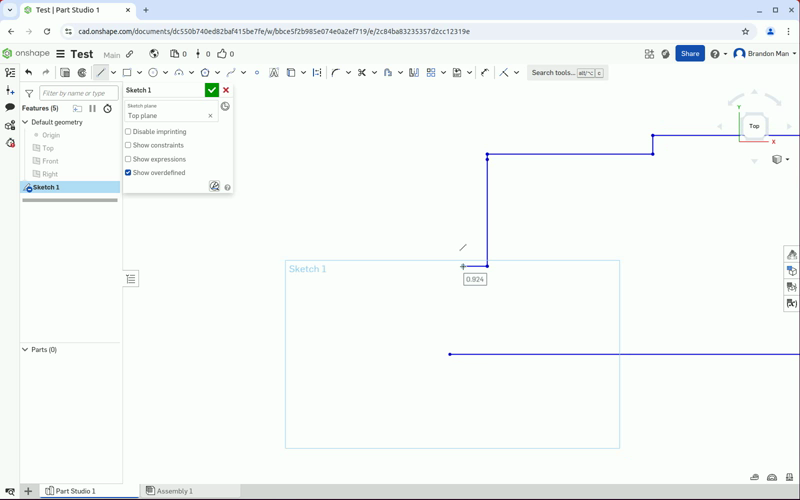
scroll(-6)
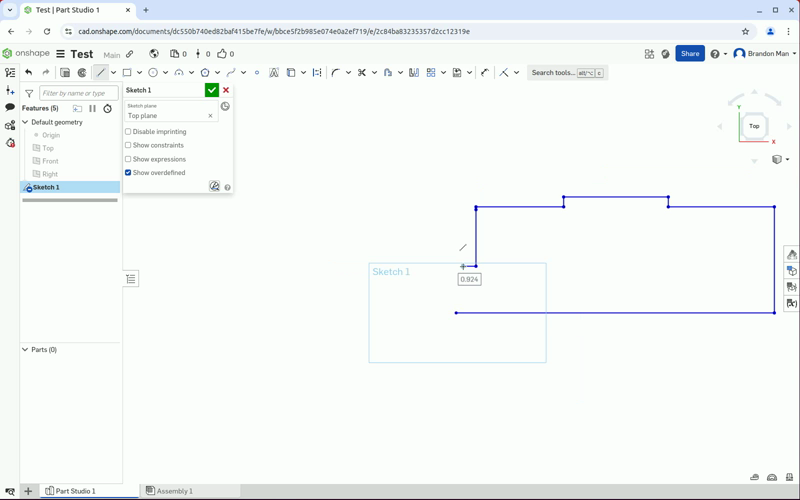
scroll(-6)
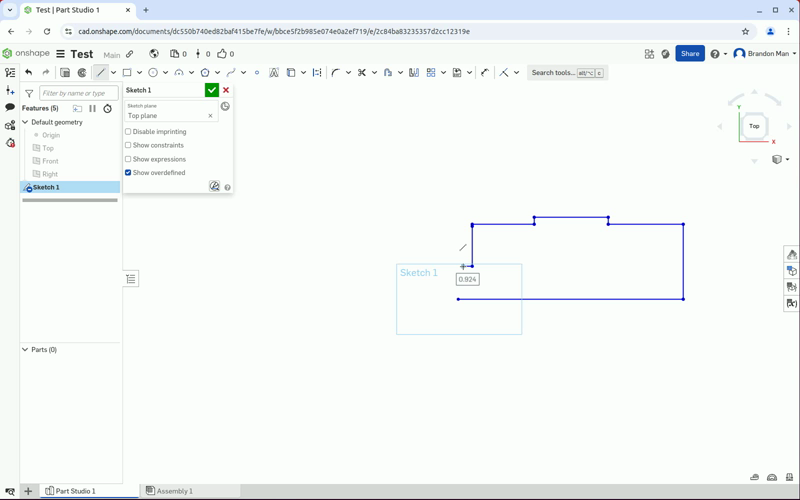
scroll(-6)
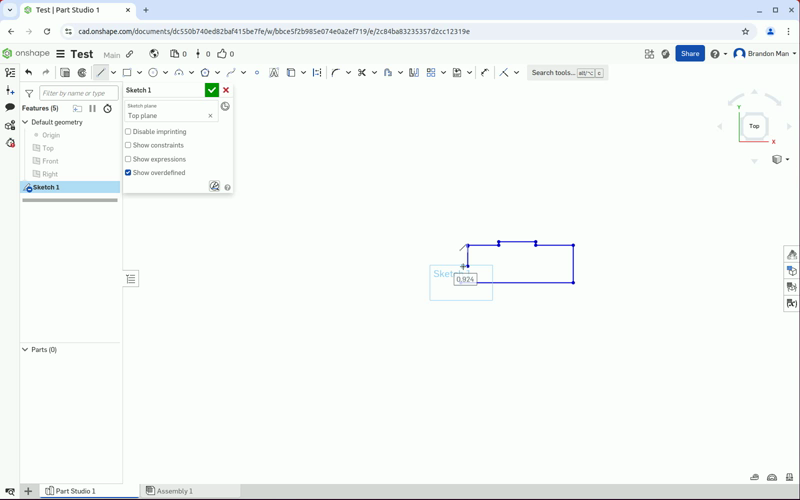
key_up(shift)
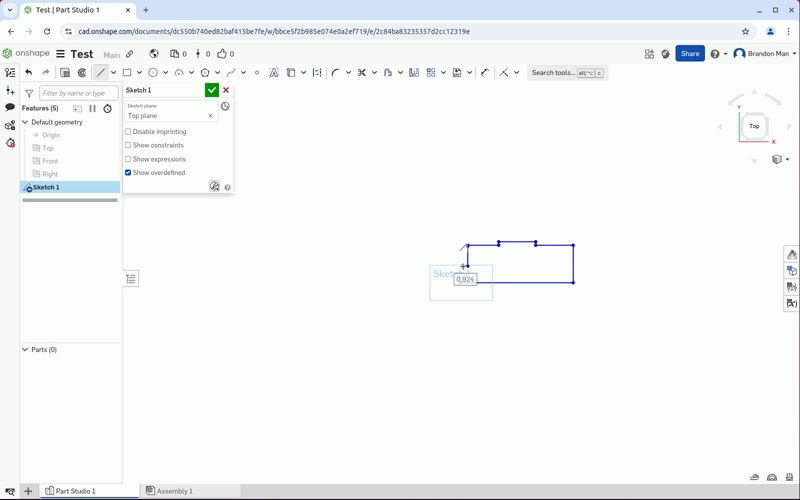
key_down(shift)
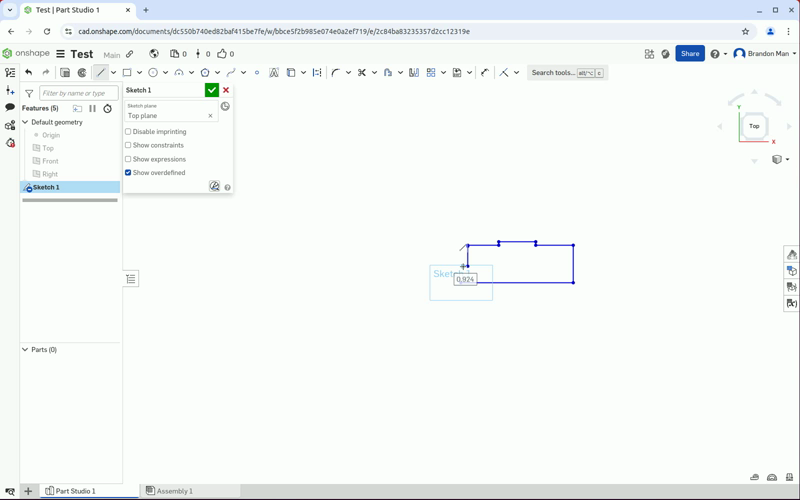
mouse_move(493, 266)
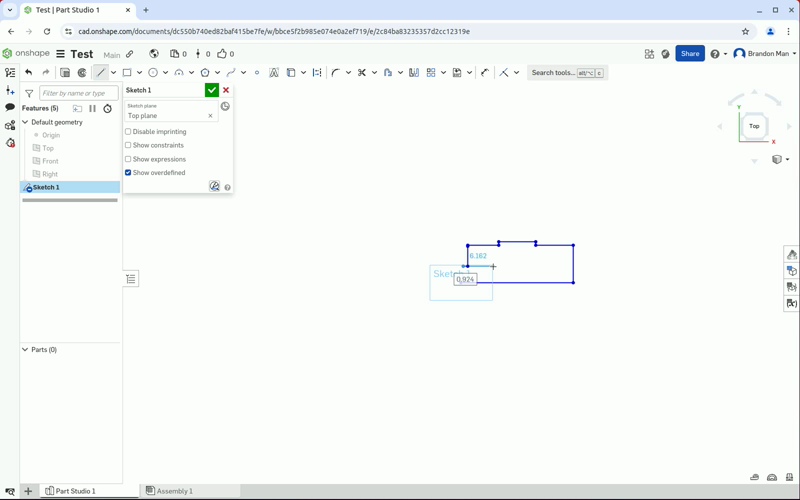
mouse_move(463, 272)
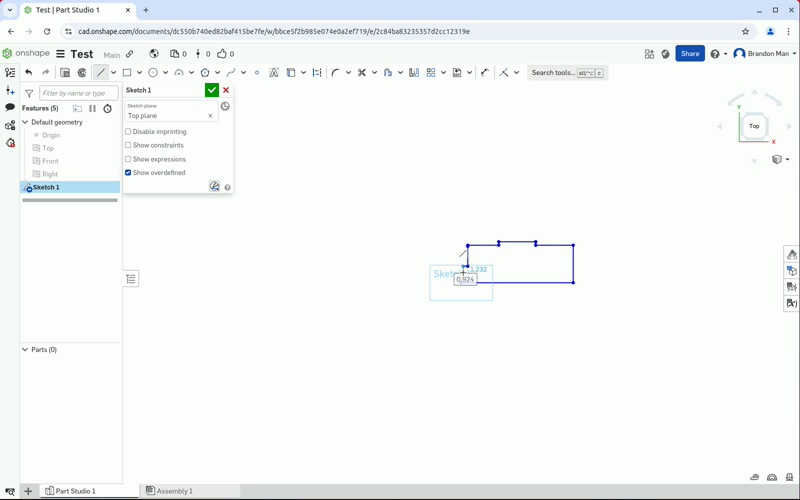
scroll(6)
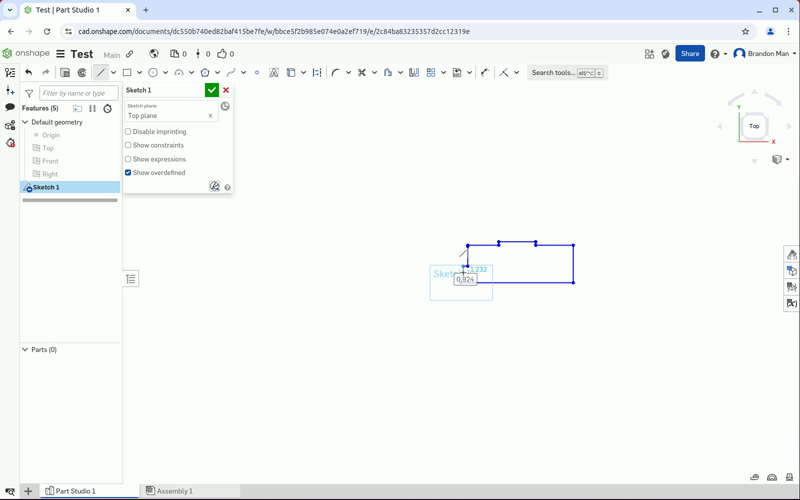
scroll(6)
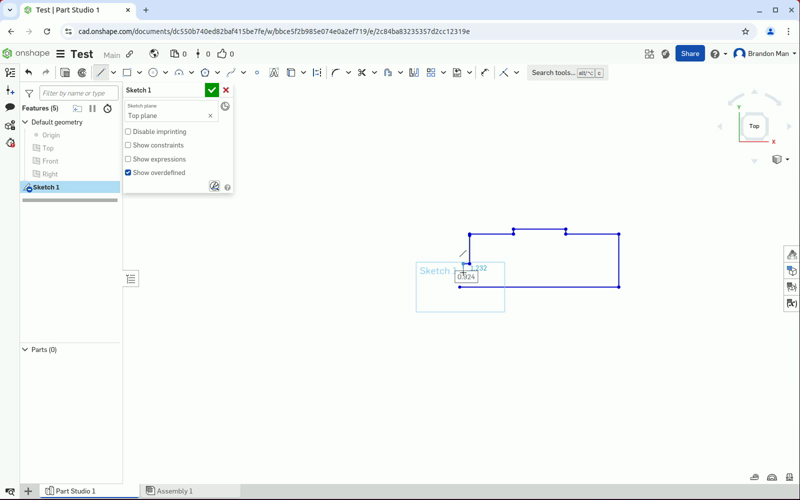
scroll(6)
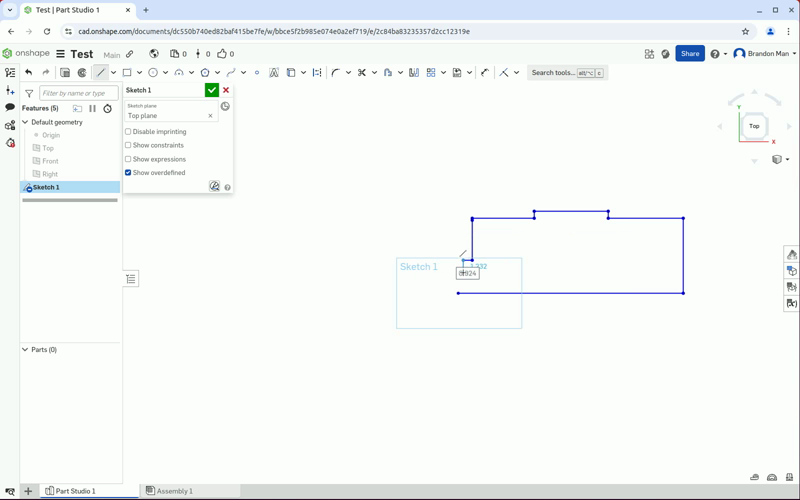
scroll(6)
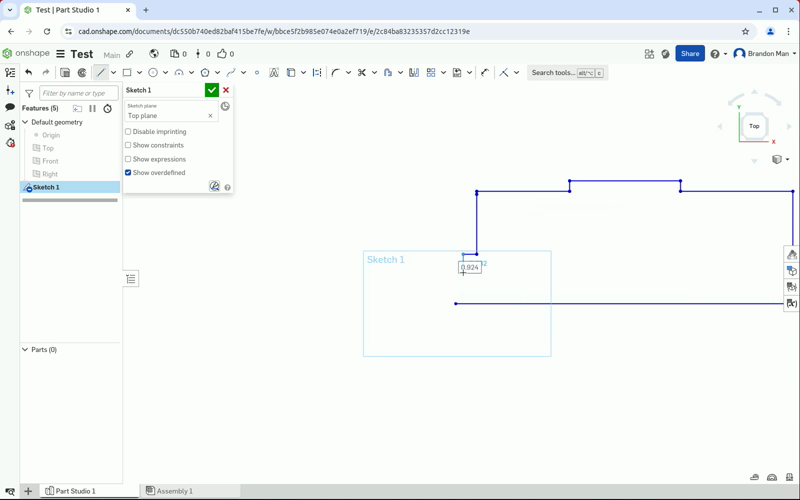
scroll(6)
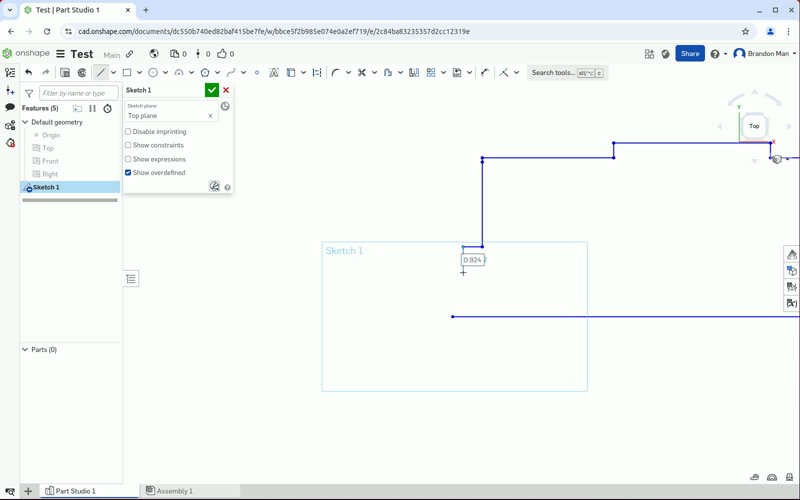
scroll(6)
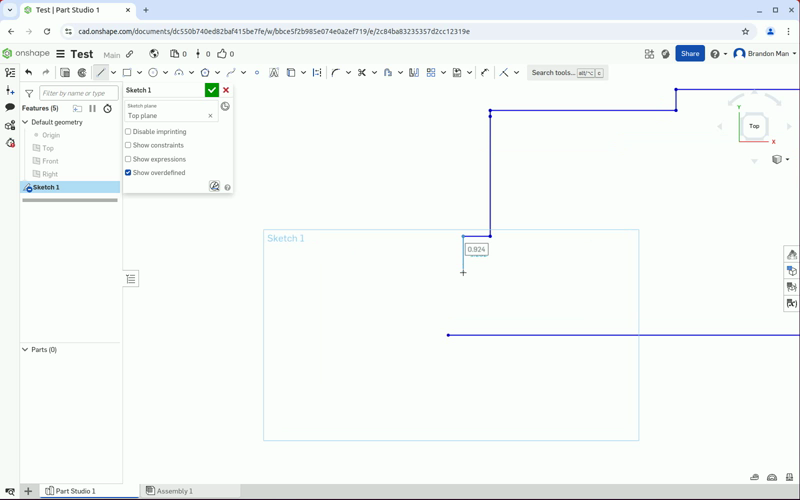
scroll(6)
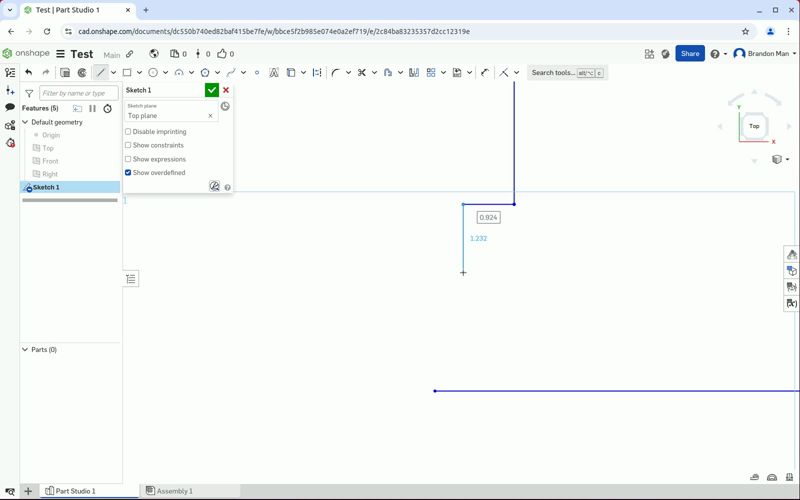
click(463, 272)
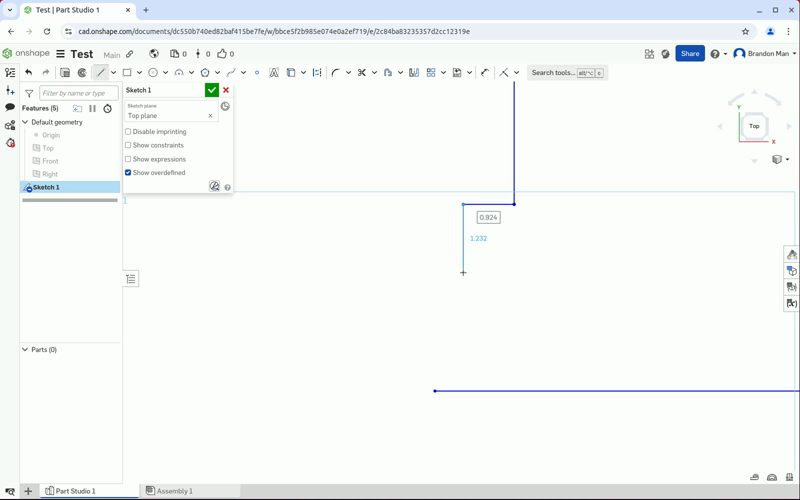
scroll(-6)
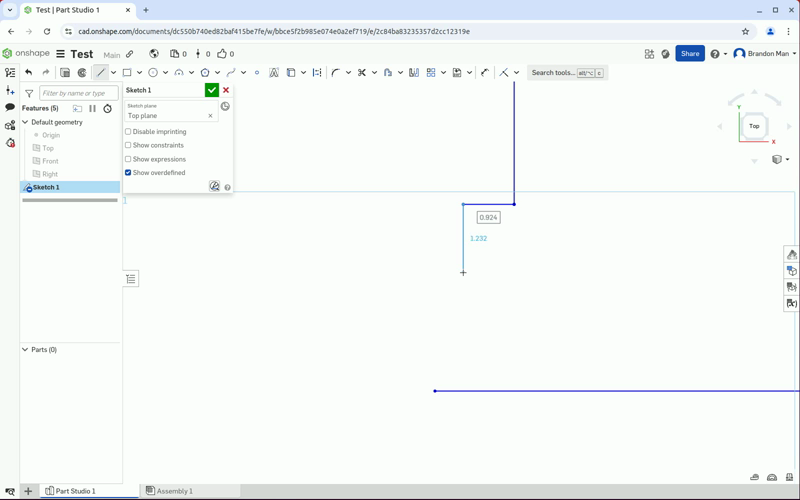
scroll(-6)
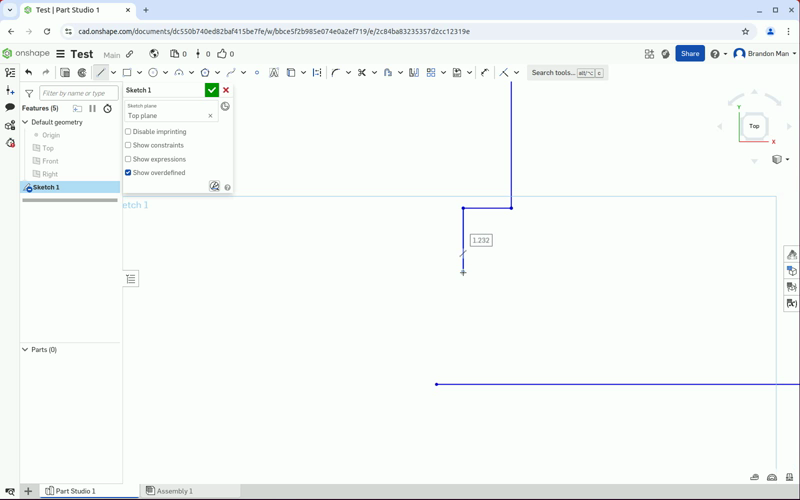
scroll(-6)
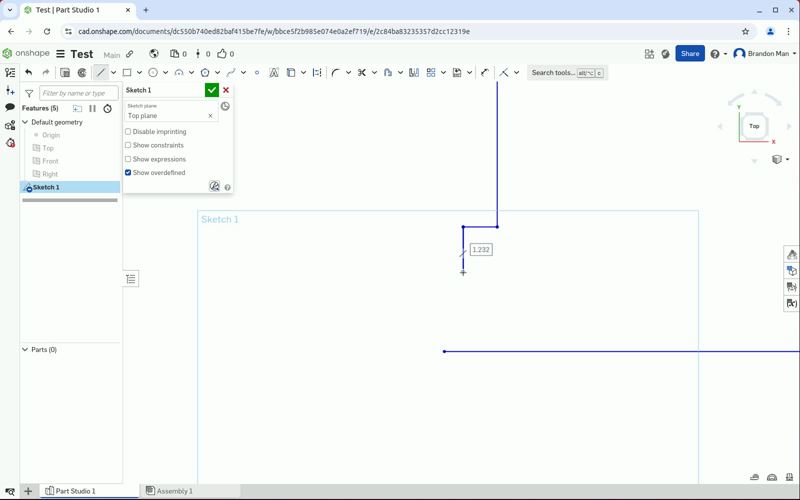
scroll(-6)
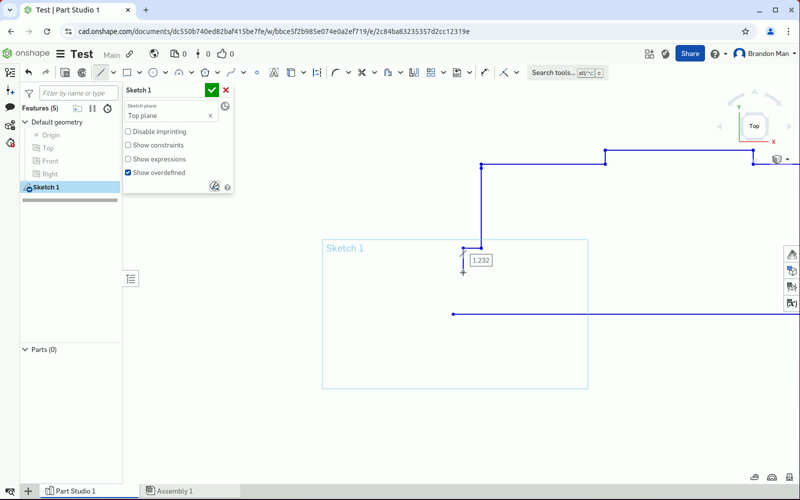
scroll(-6)
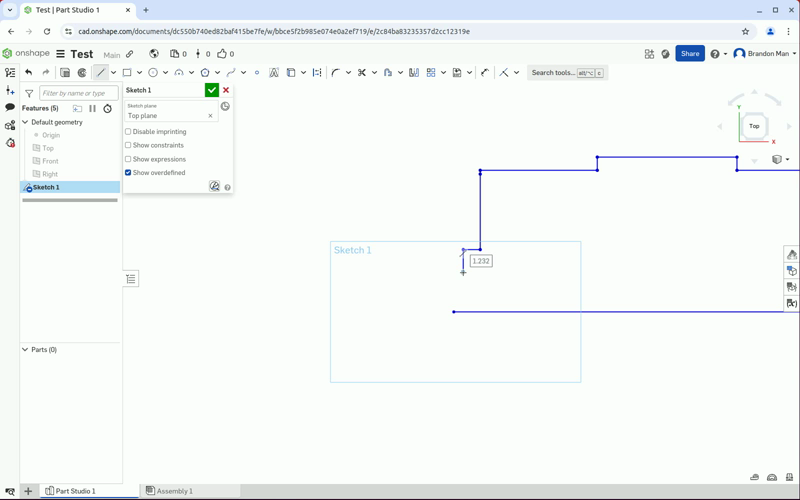
scroll(-6)
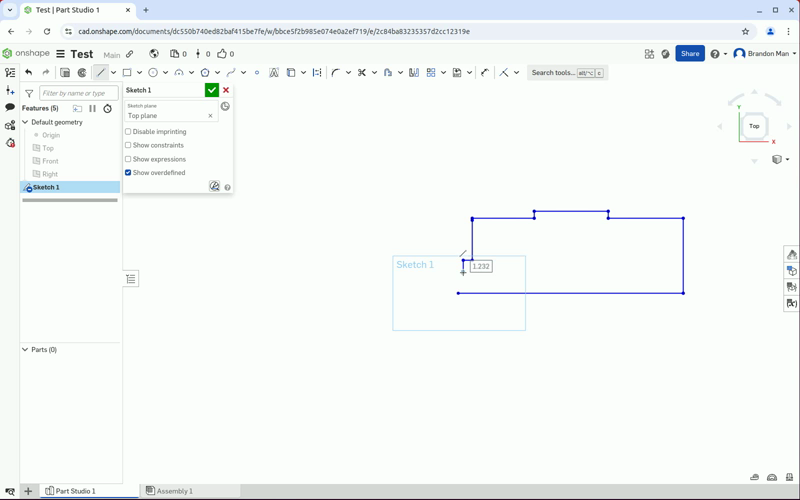
scroll(-6)
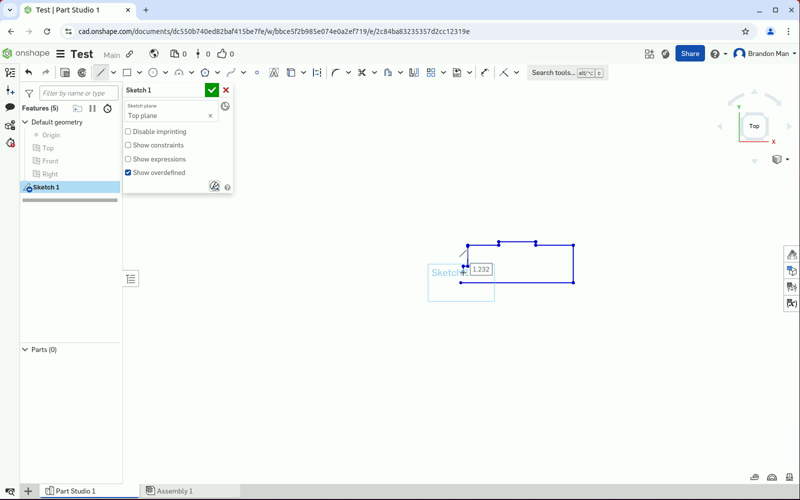
key_up(shift)
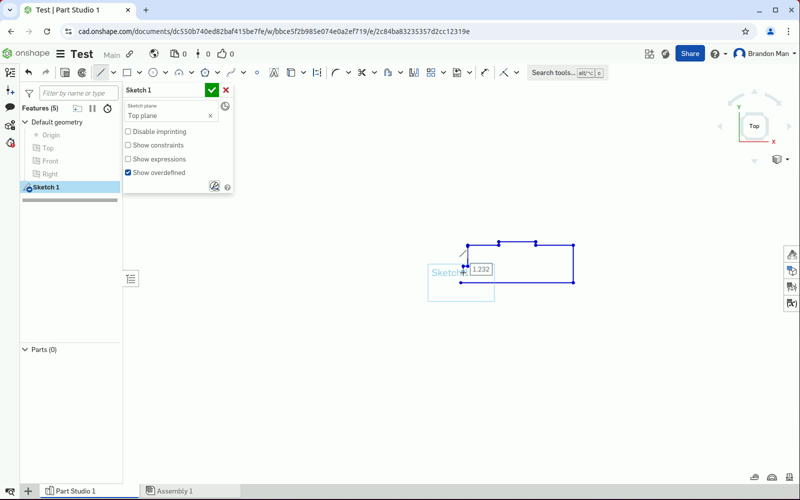
key_down(shift)
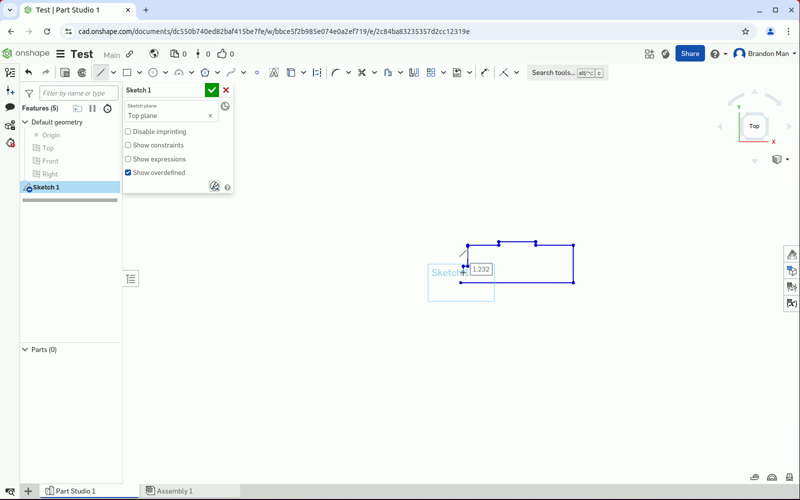
mouse_move(493, 272)
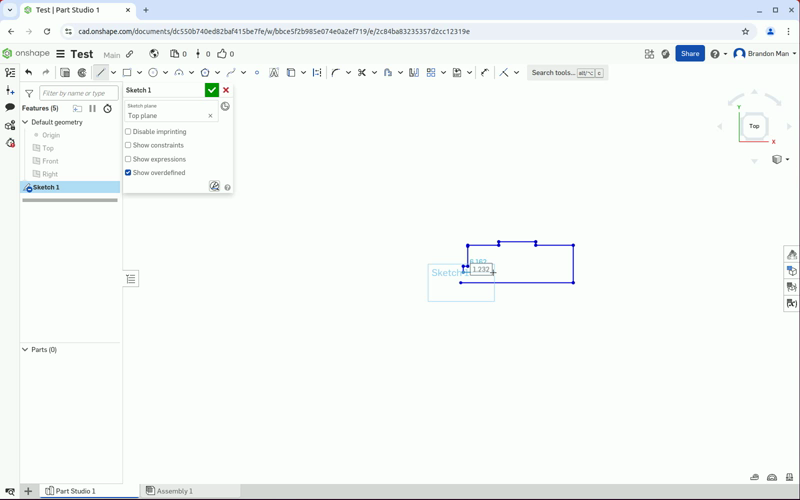
mouse_move(460, 272)
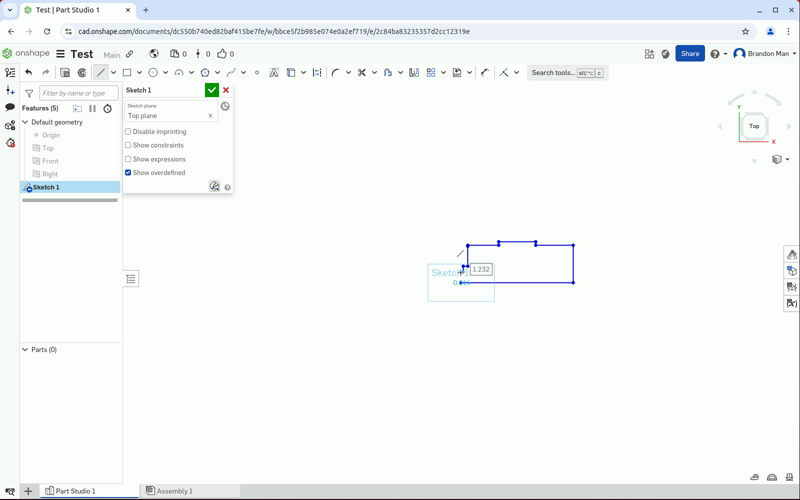
scroll(6)
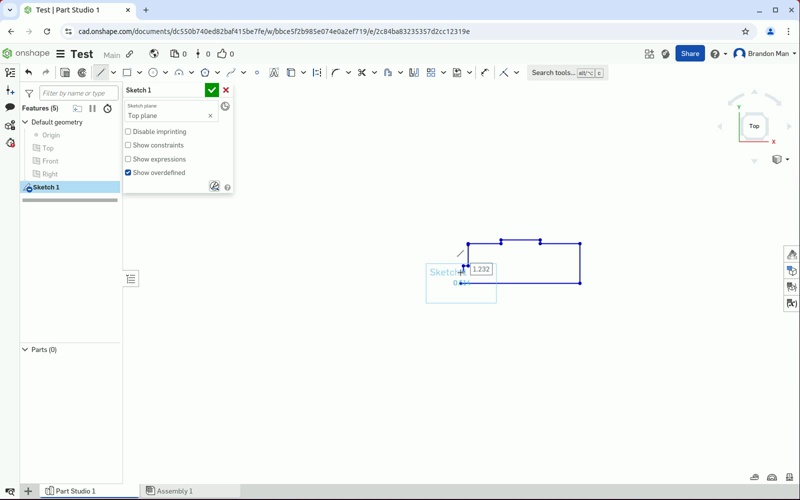
scroll(6)
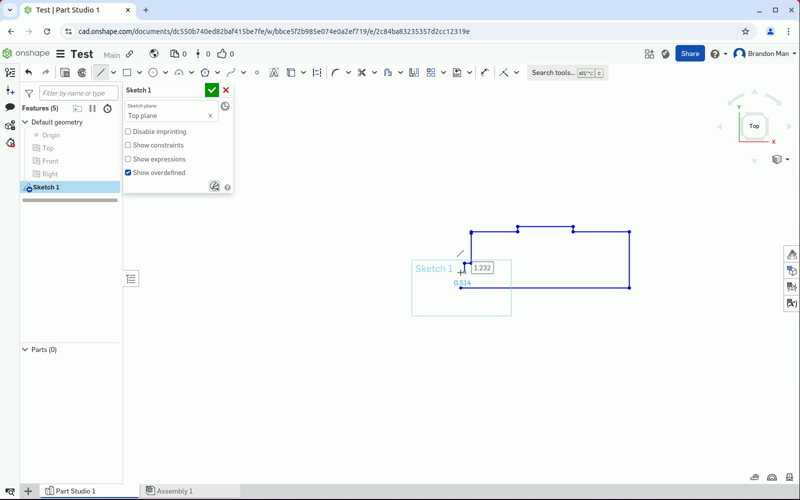
scroll(6)
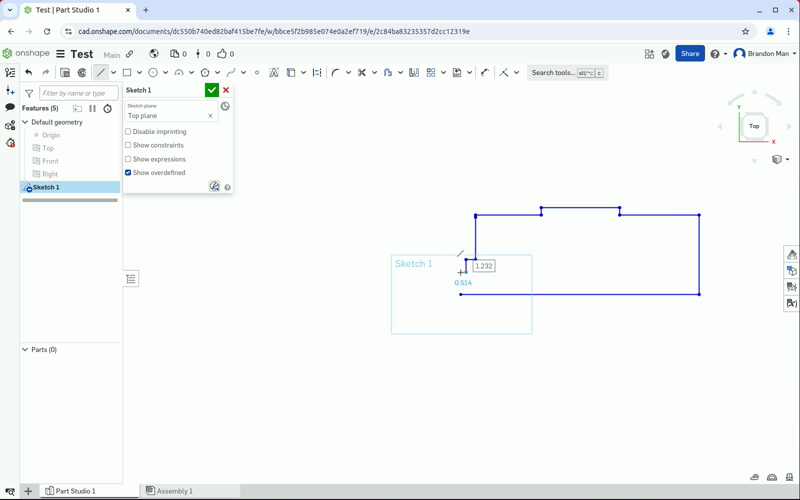
scroll(6)
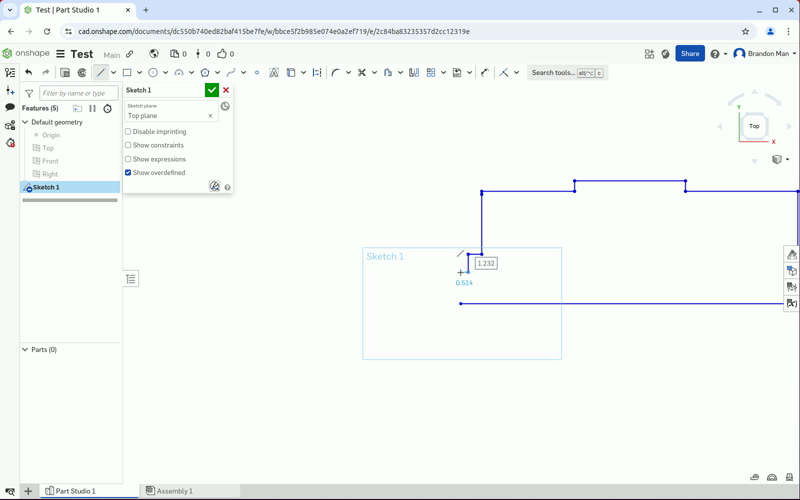
scroll(6)
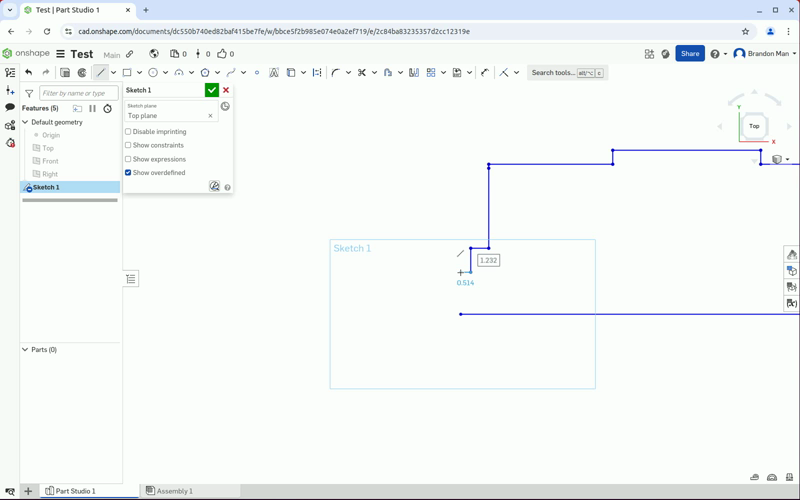
scroll(6)
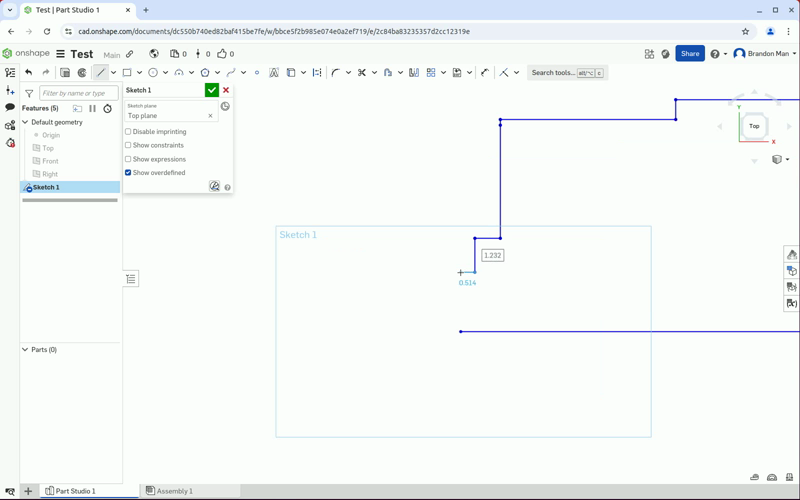
scroll(6)
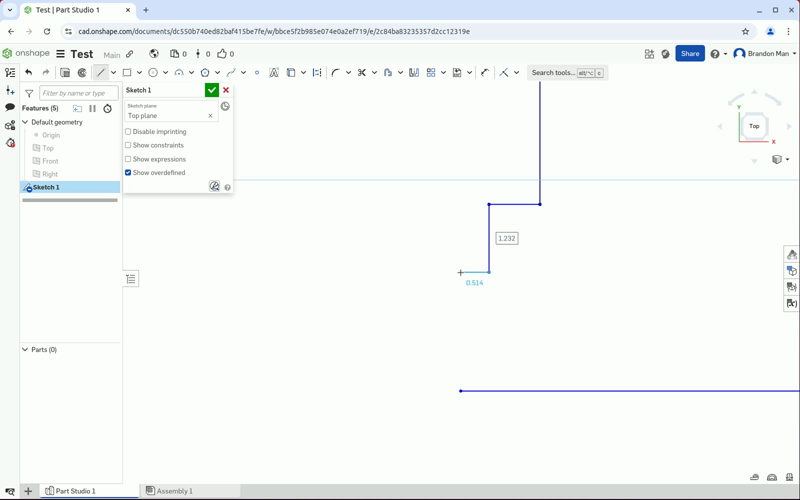
click(460, 272)
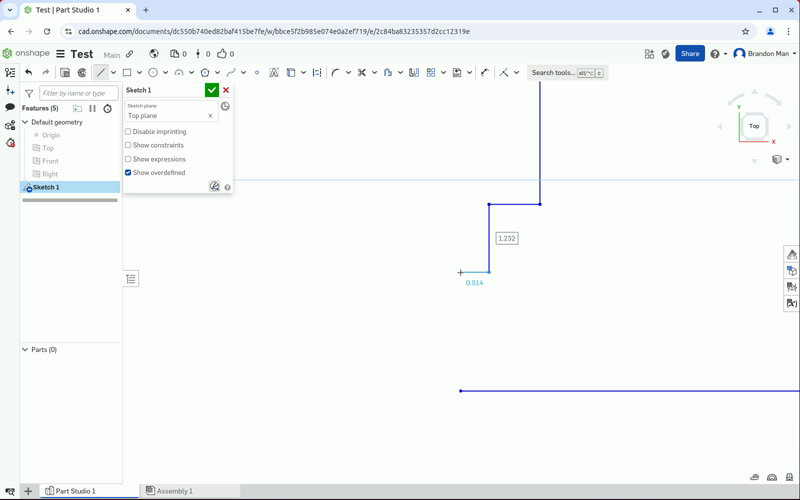
scroll(-6)
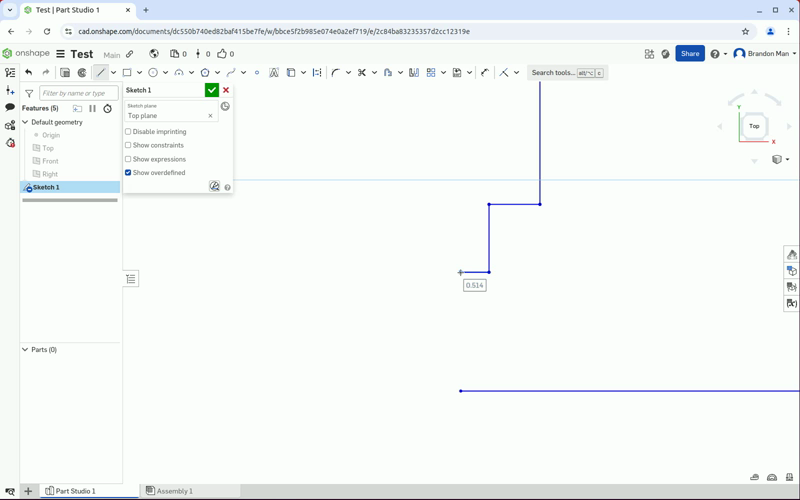
scroll(-6)
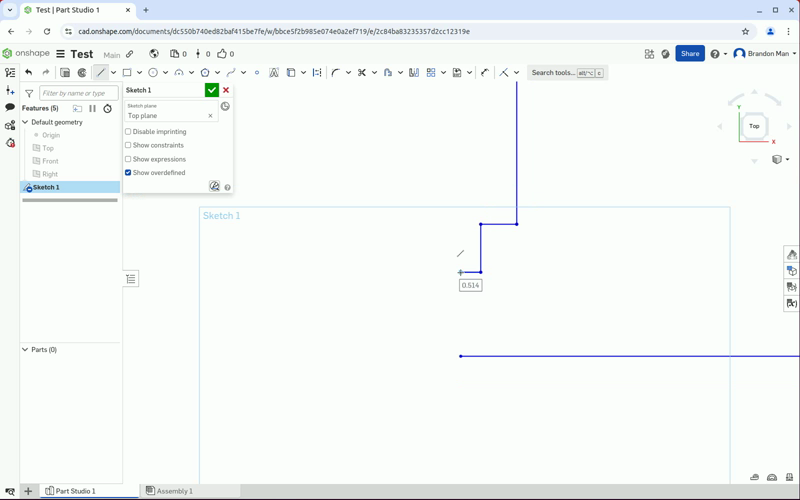
scroll(-6)
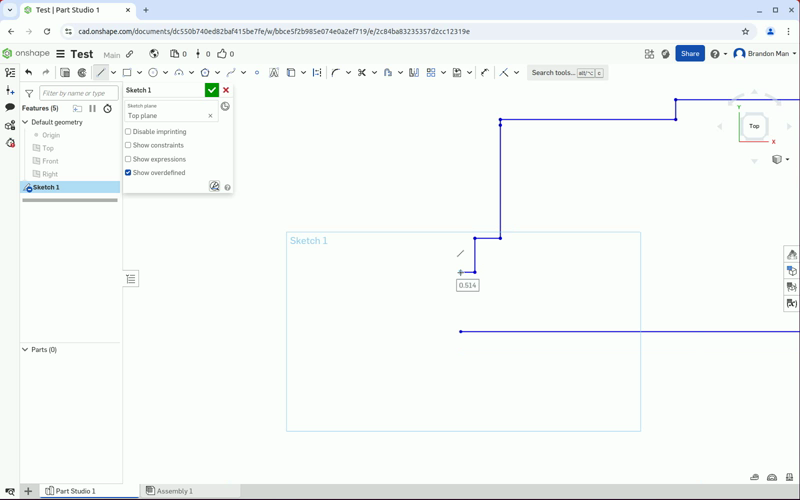
scroll(-6)
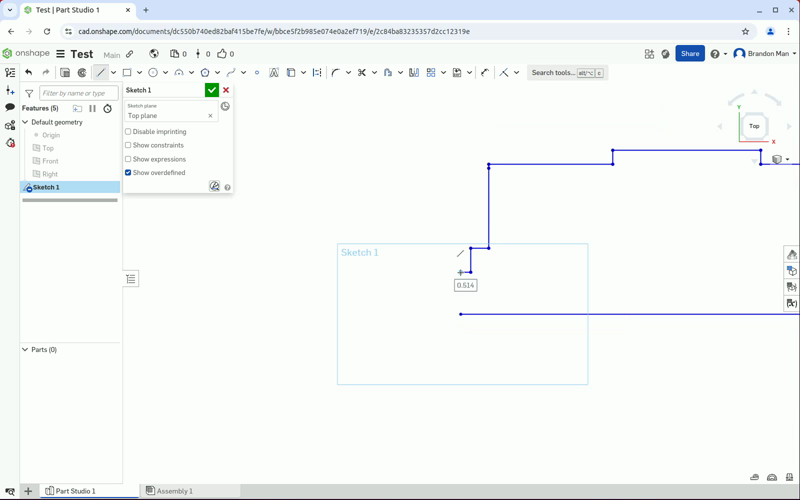
scroll(-6)
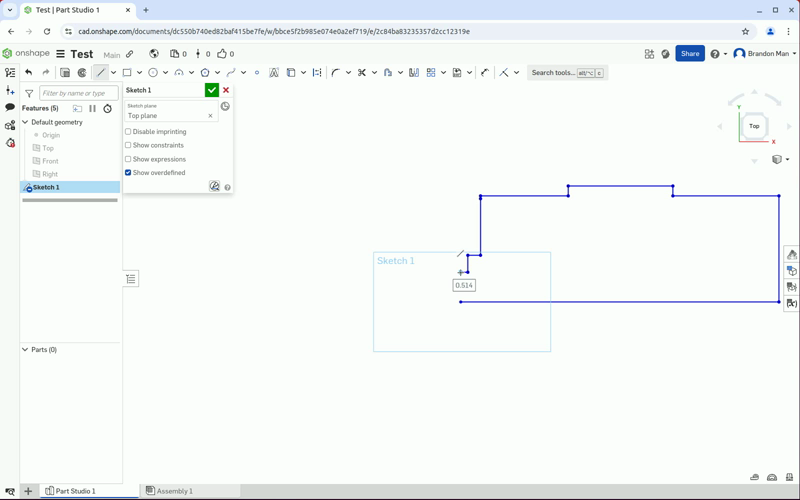
scroll(-6)
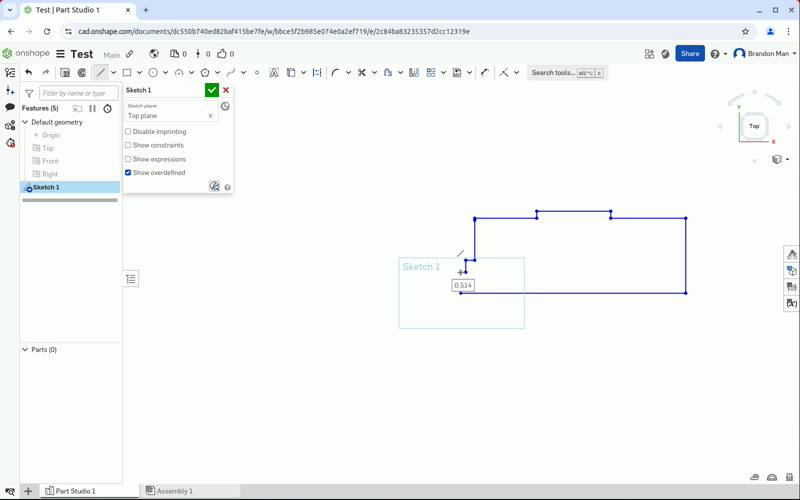
scroll(-6)
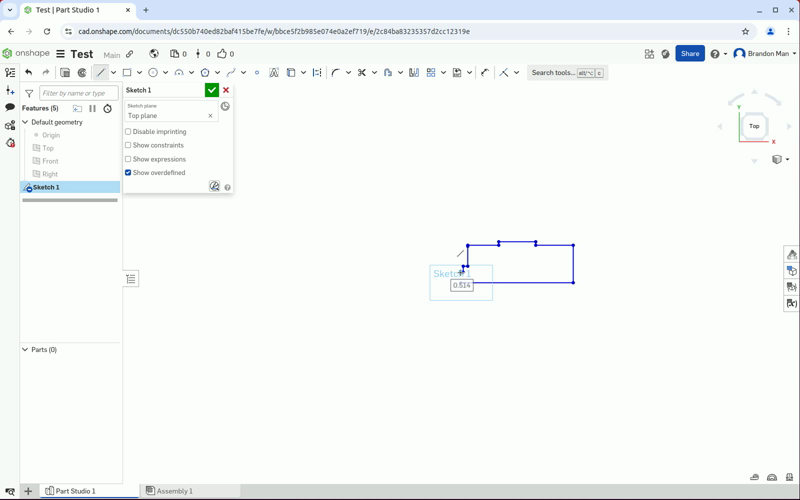
key_up(shift)
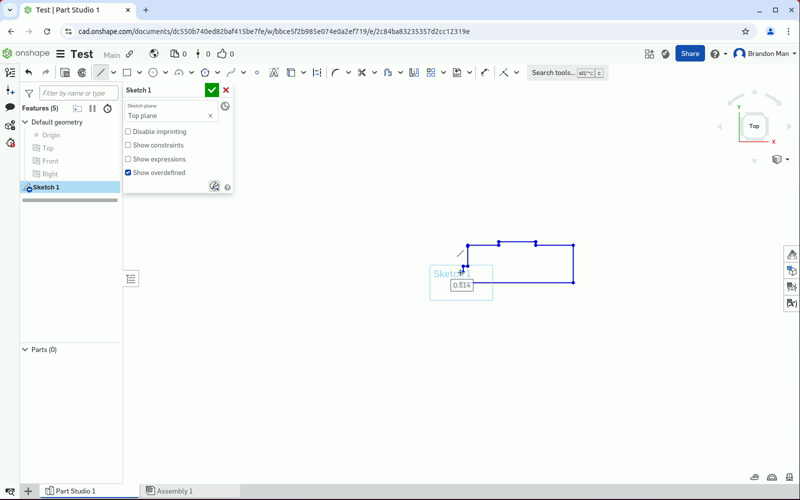
mouse_move(490, 272)
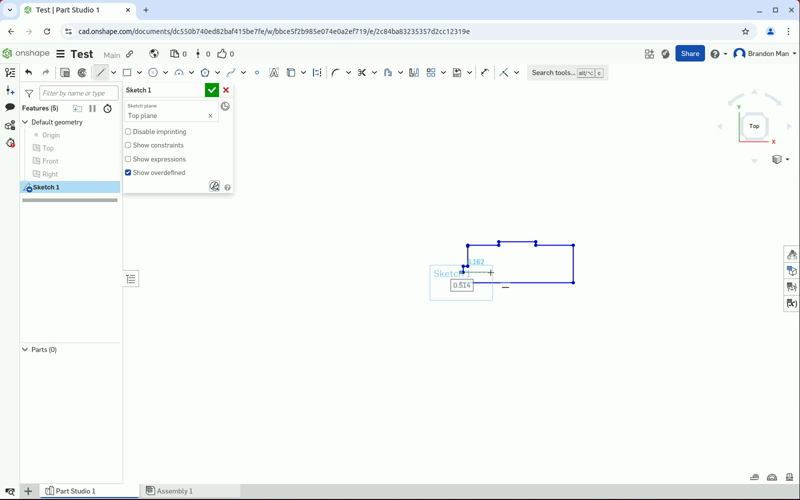
key_down(shift)
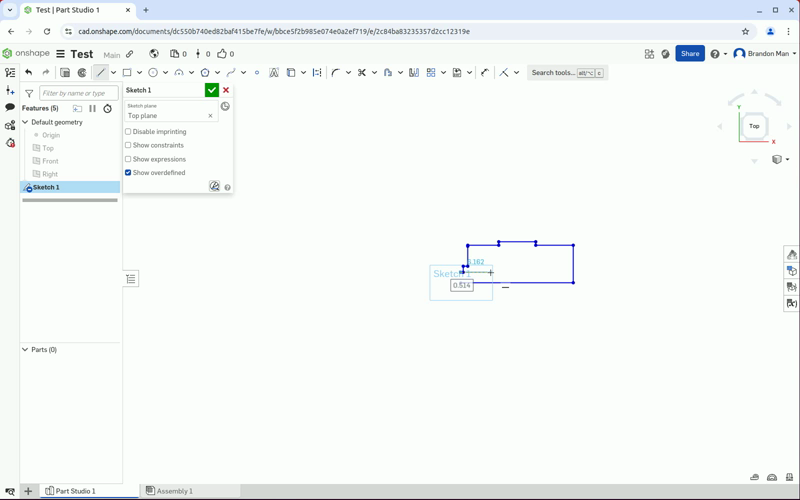
mouse_move(460, 282)
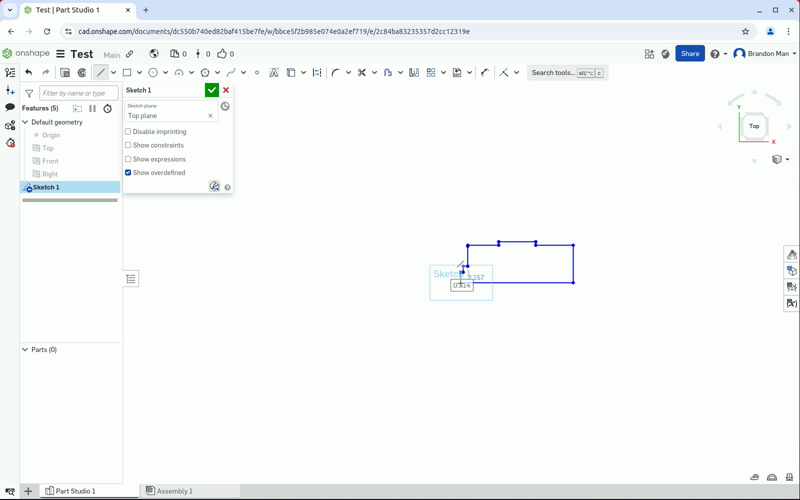
key_up(shift)
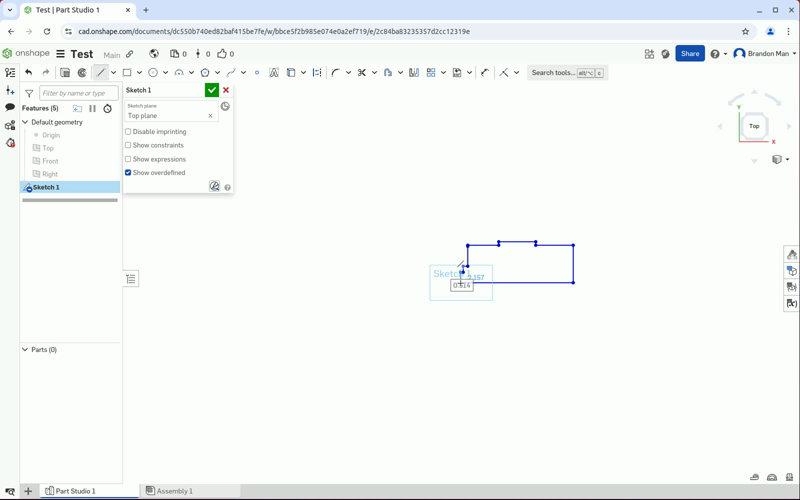
click(460, 282)
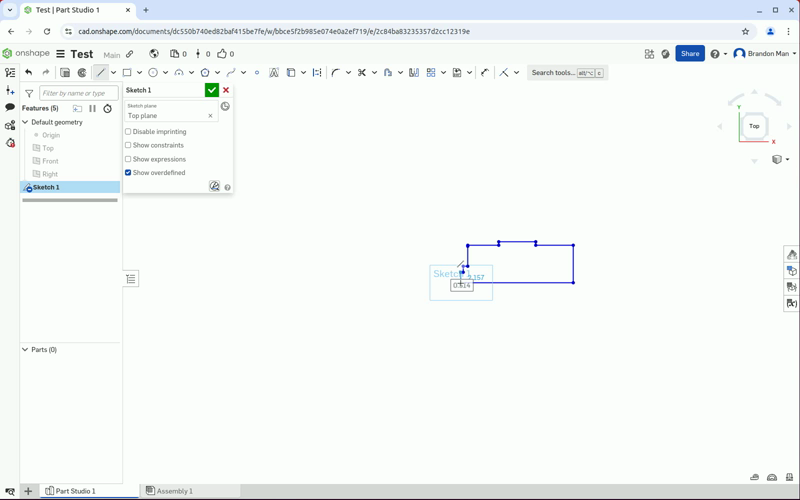
key(esc)
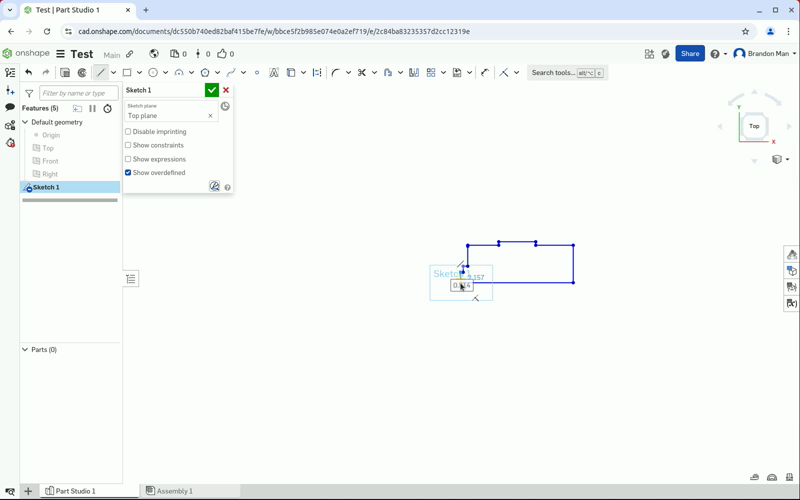
key(l)
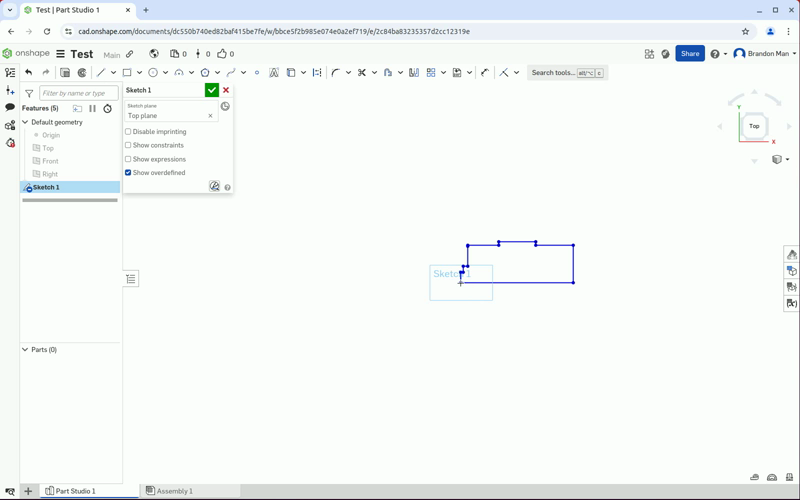
key_down(shift)
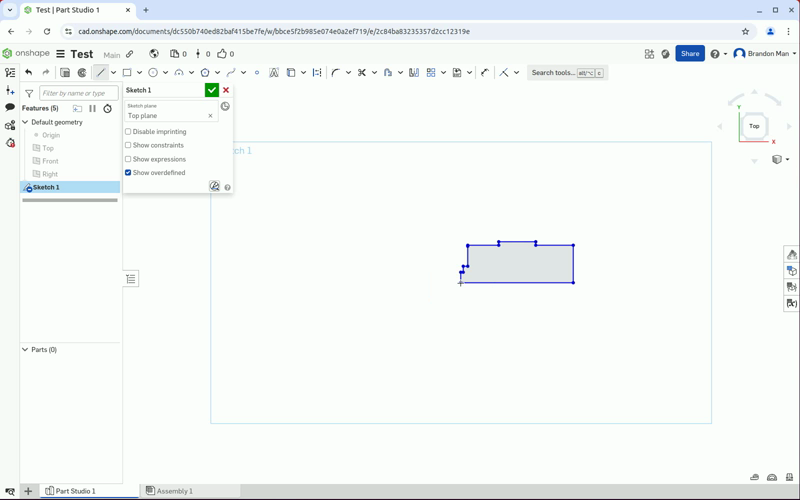
mouse_move(461, 281)
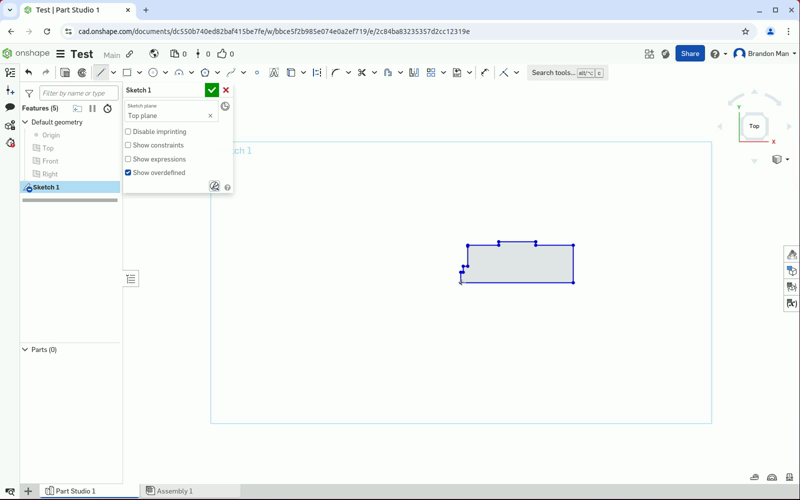
scroll(6)
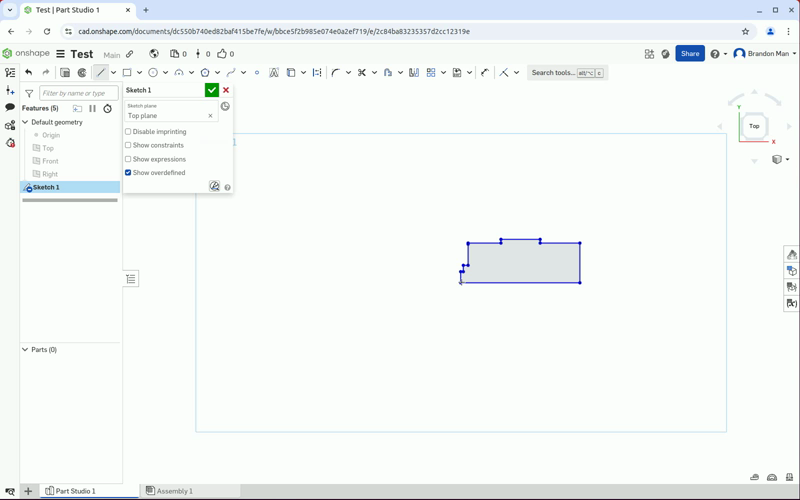
scroll(6)
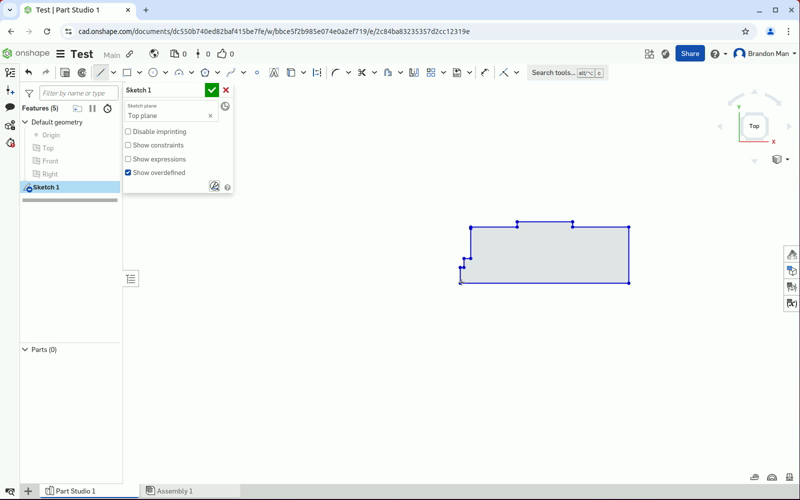
scroll(6)
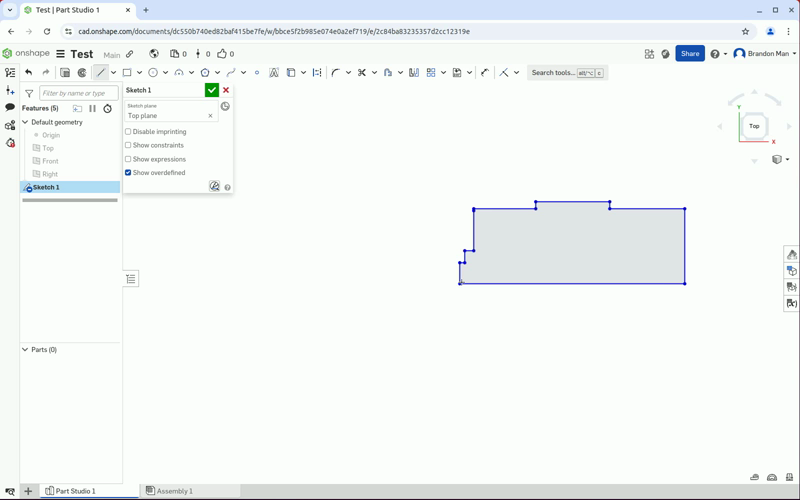
scroll(6)
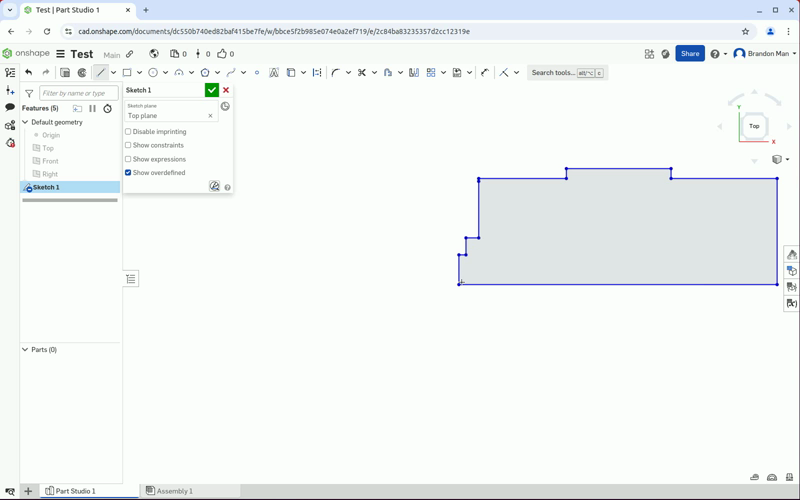
scroll(6)
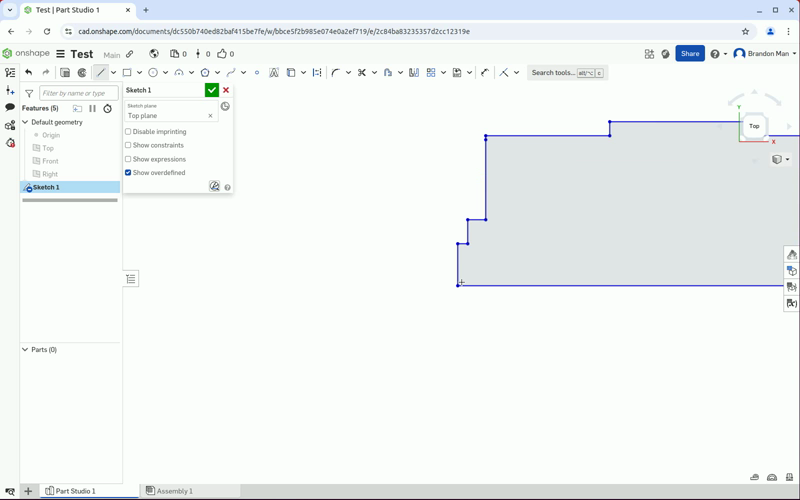
scroll(6)
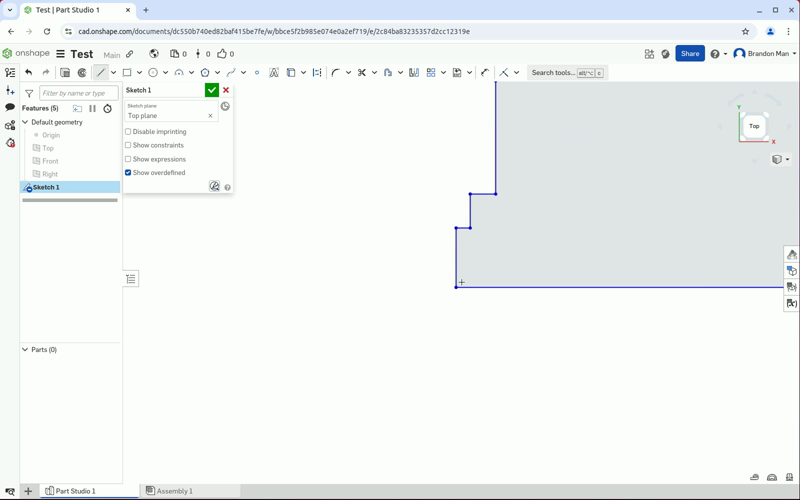
scroll(6)
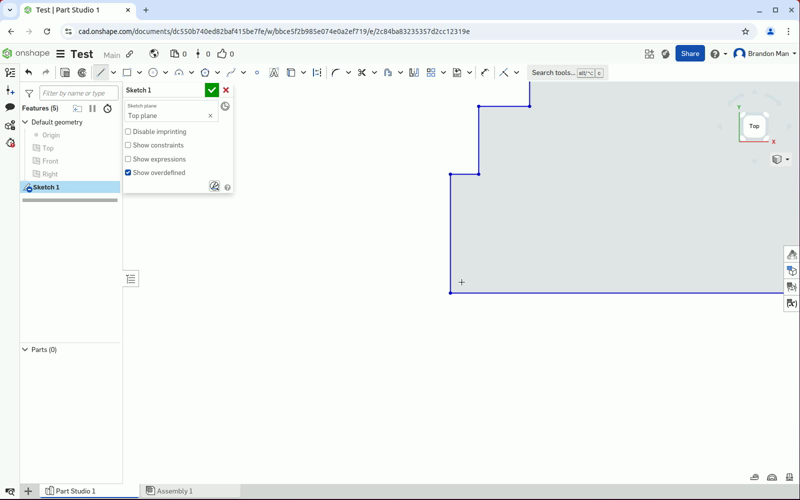
click(461, 281)
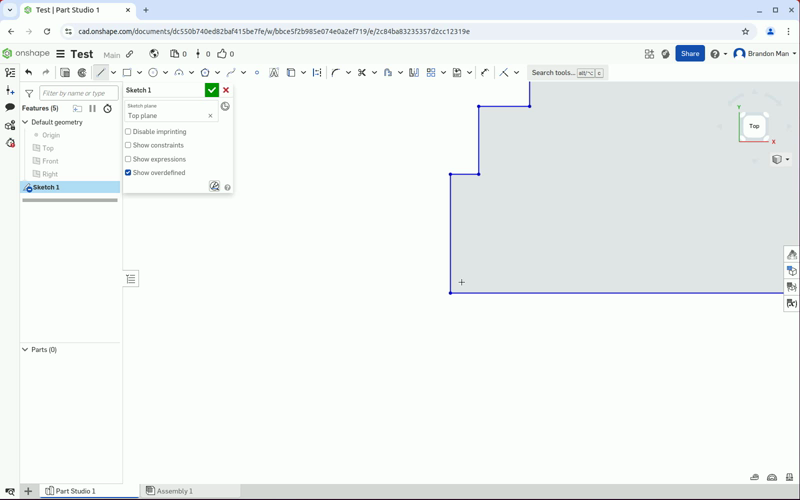
scroll(-6)
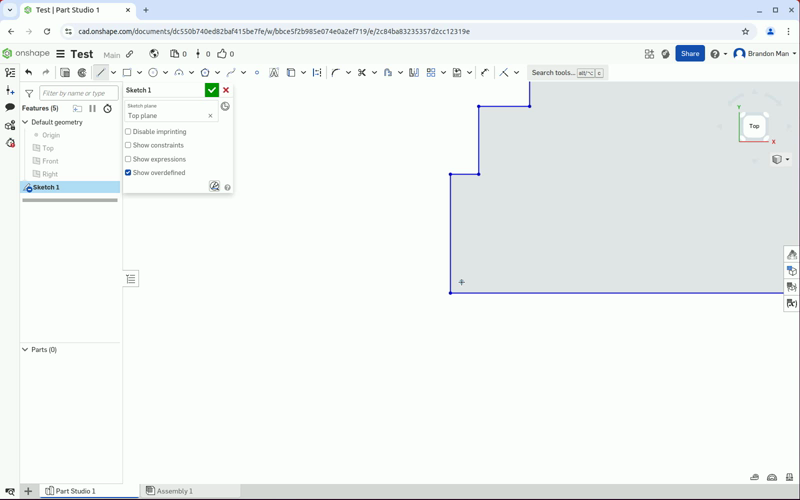
scroll(-6)
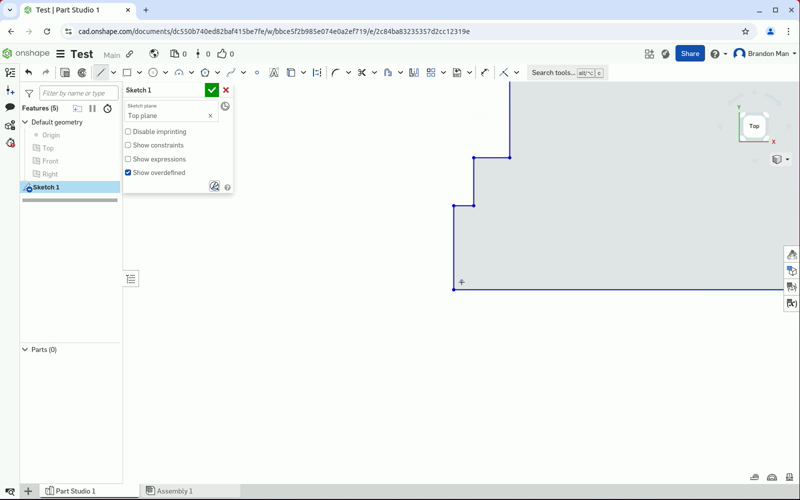
scroll(-6)
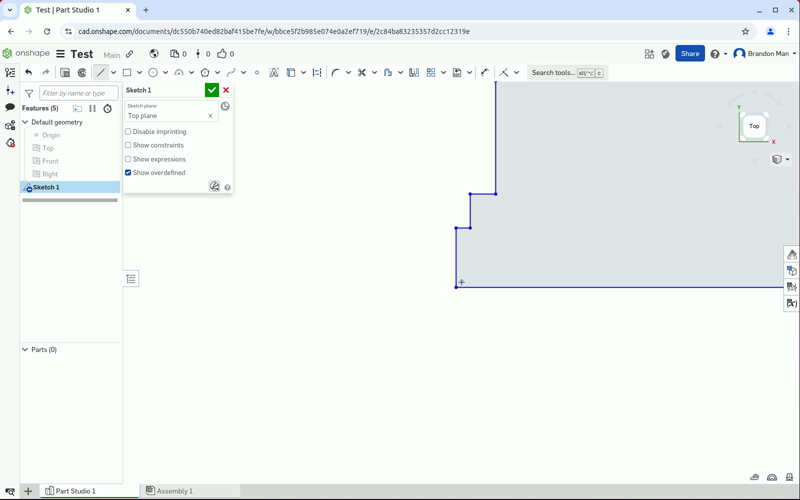
scroll(-6)
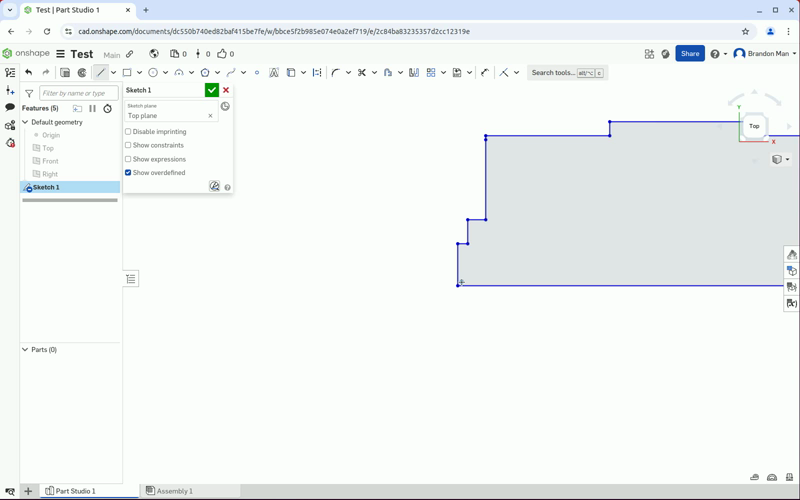
scroll(-6)
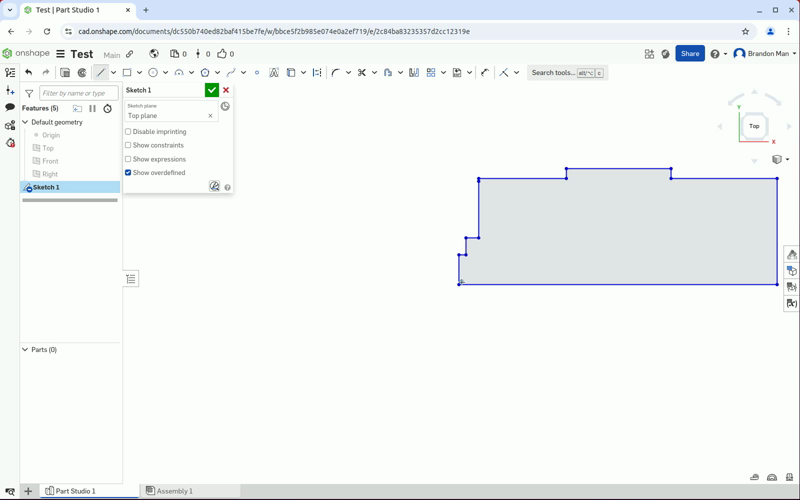
scroll(-6)
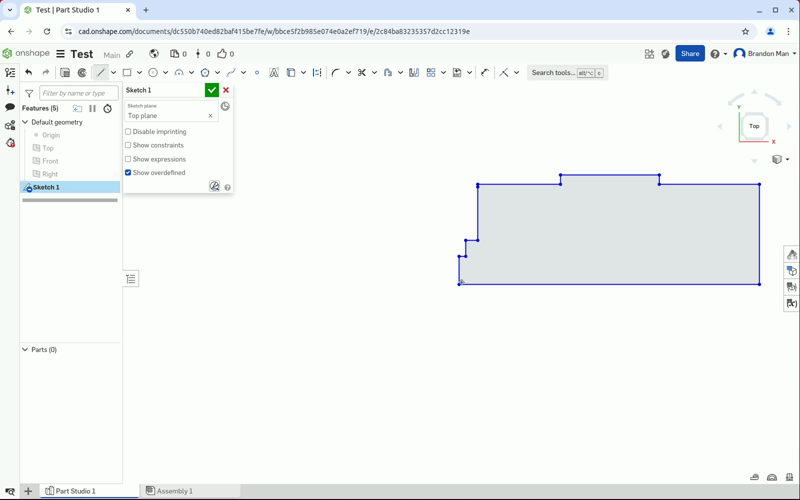
scroll(-6)
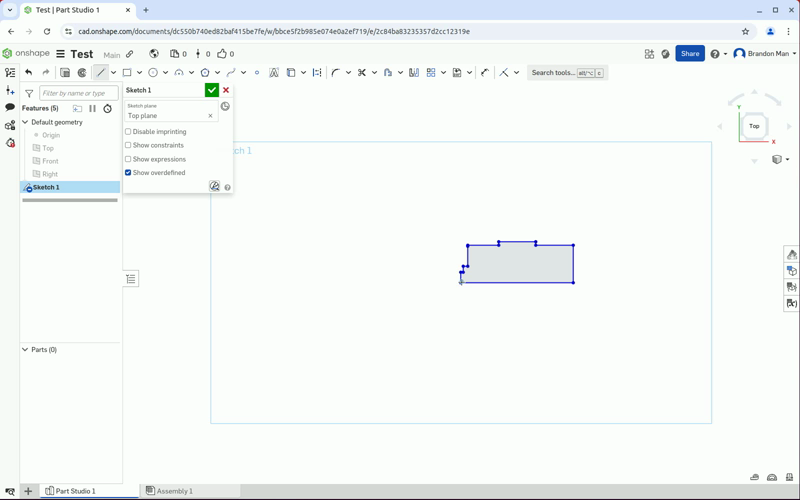
key_up(shift)
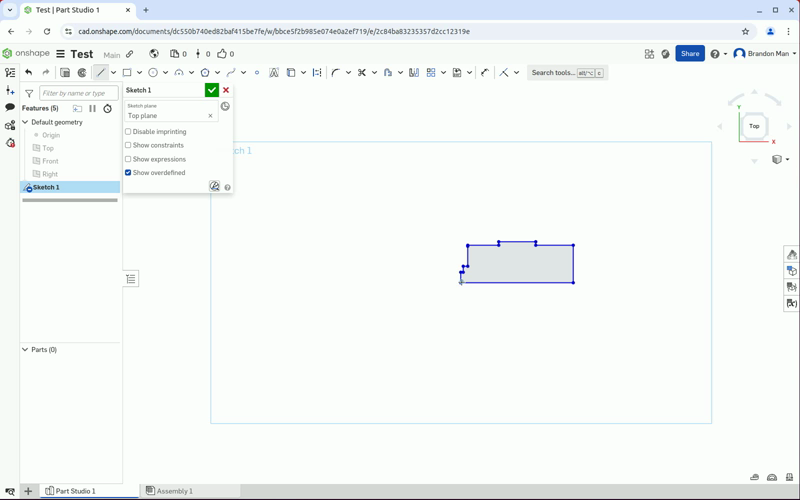
key_down(shift)
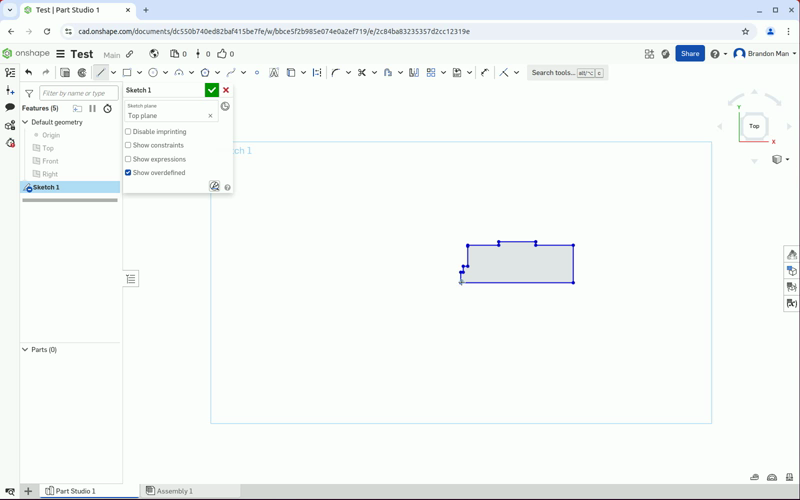
mouse_move(572, 281)
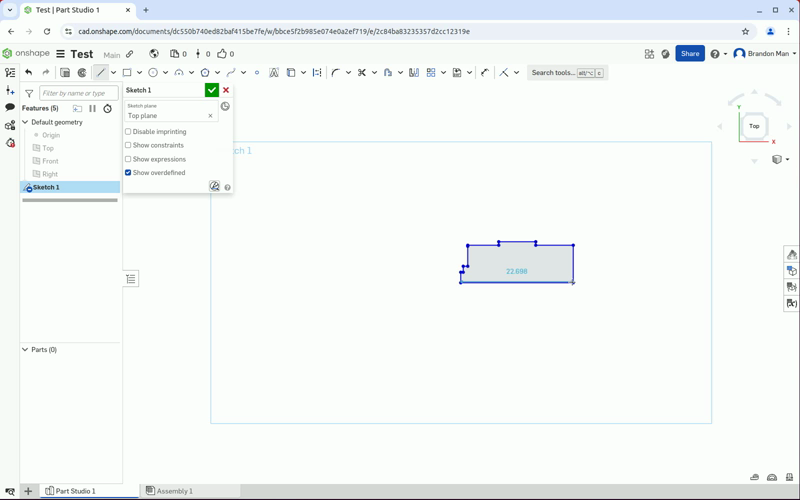
scroll(6)
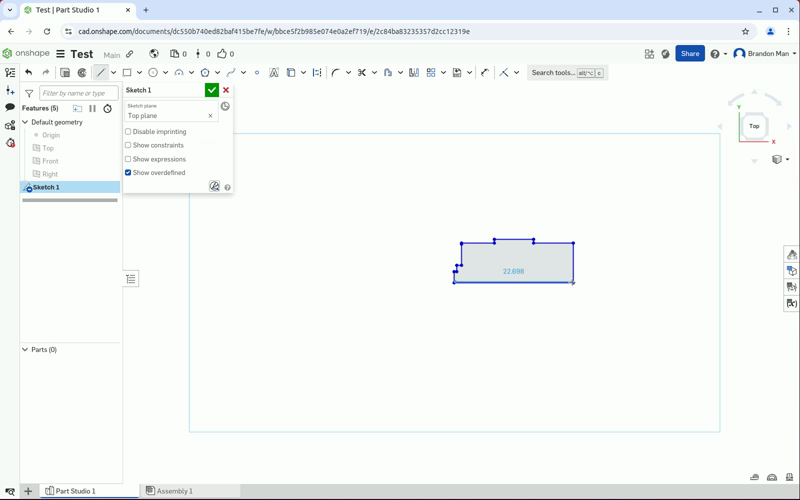
scroll(6)
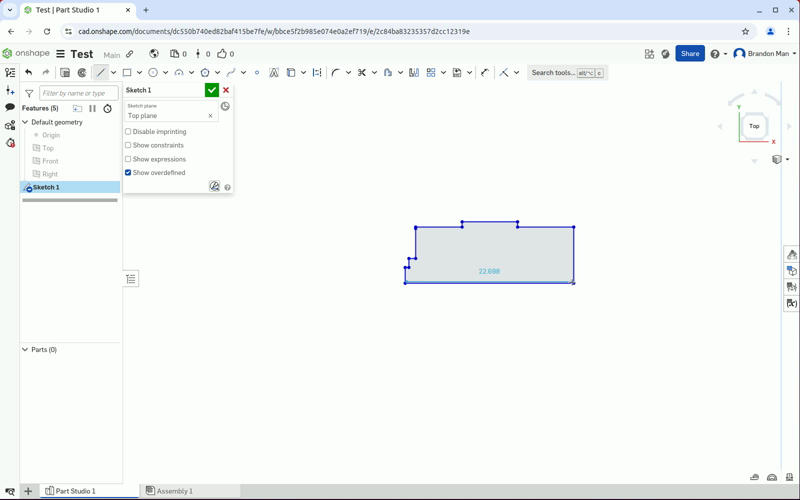
scroll(6)
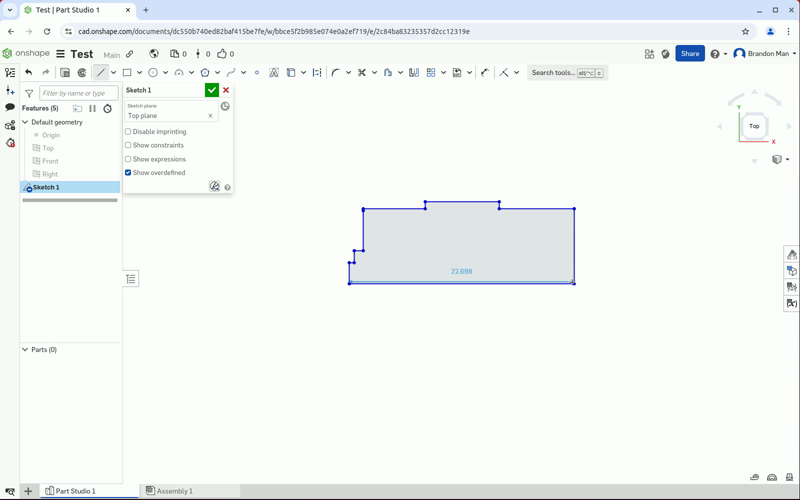
scroll(6)
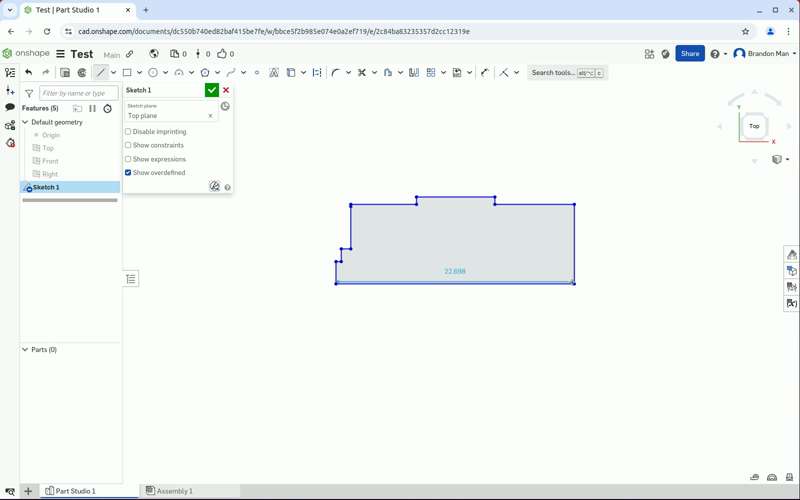
scroll(6)
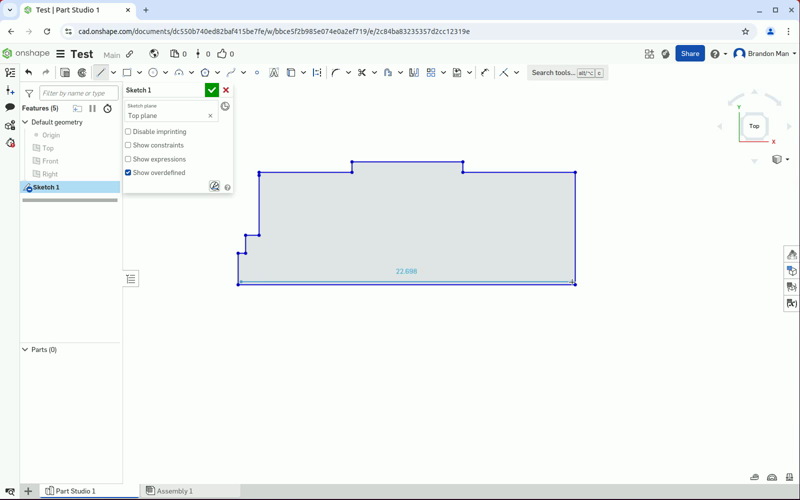
scroll(6)
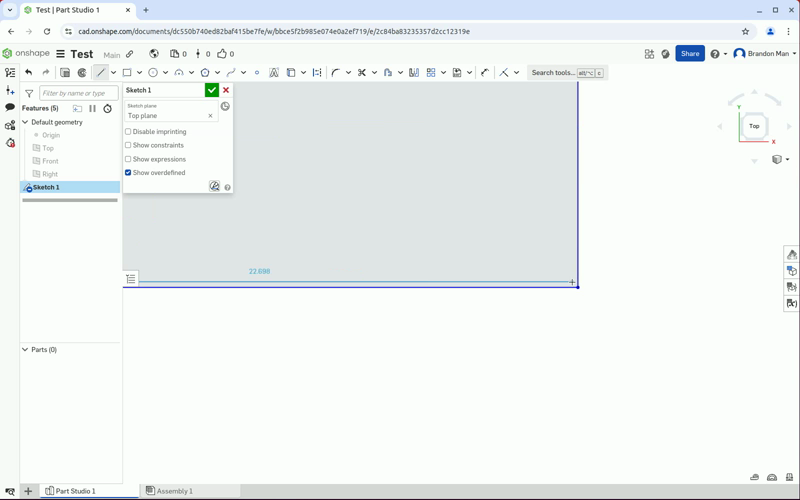
scroll(6)
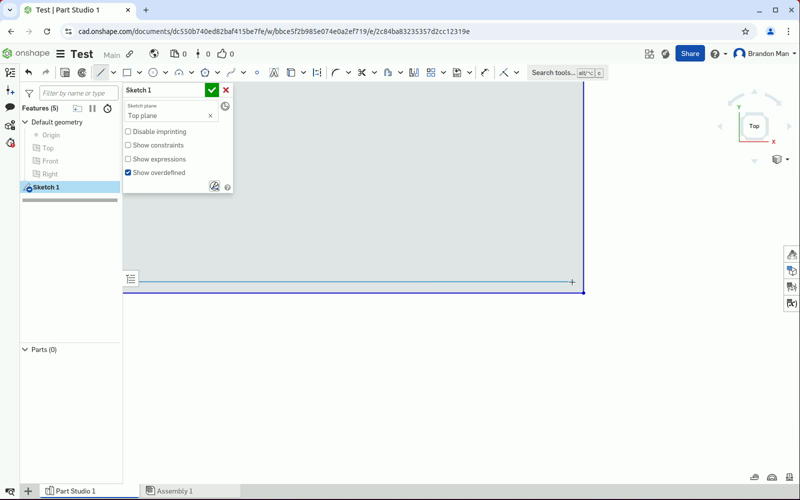
click(572, 281)
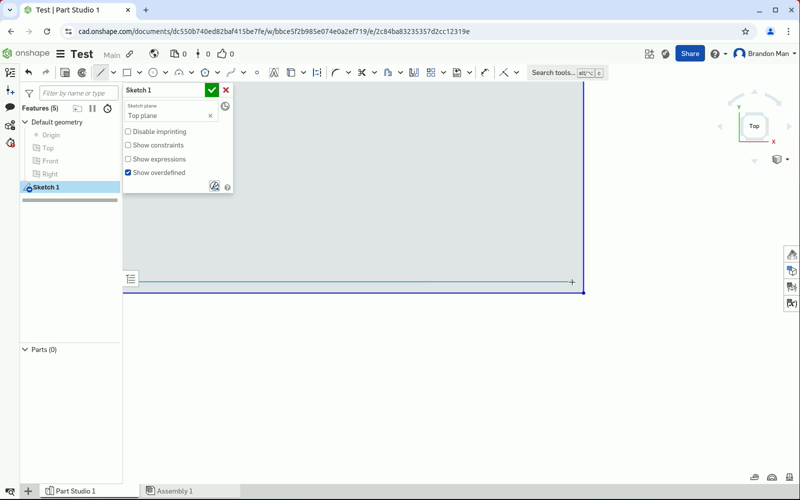
scroll(-6)
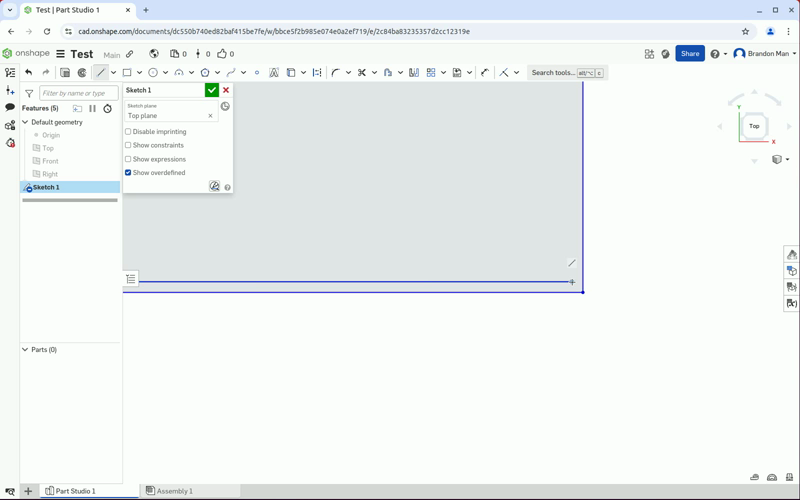
scroll(-6)
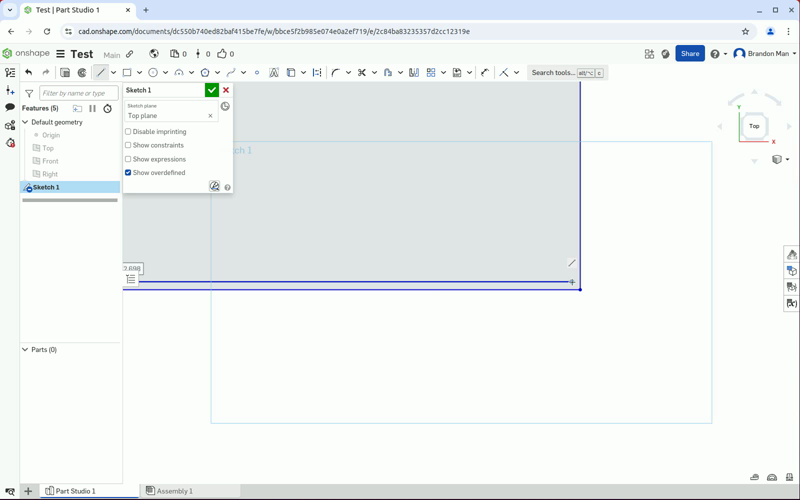
scroll(-6)
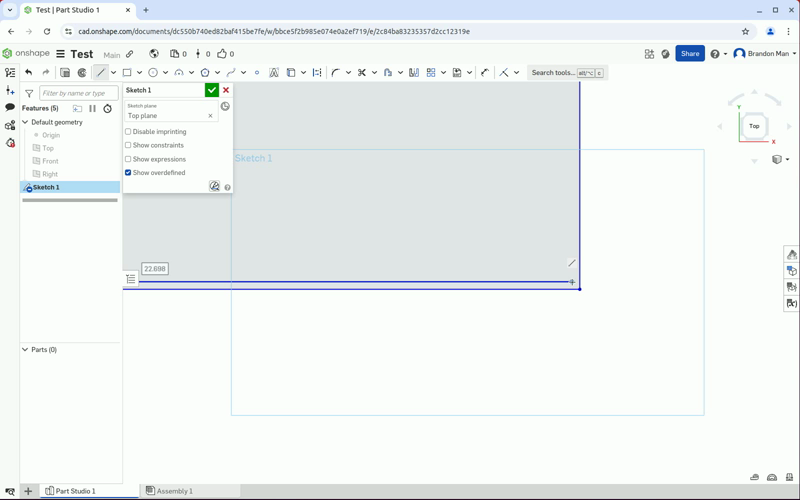
scroll(-6)
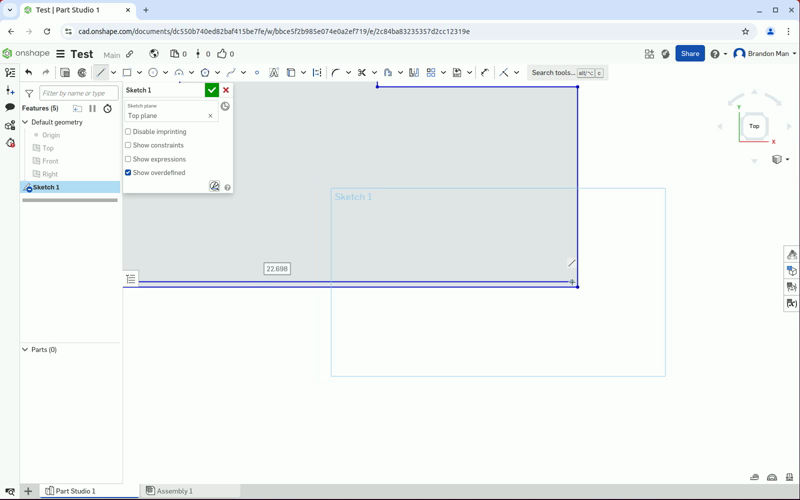
scroll(-6)
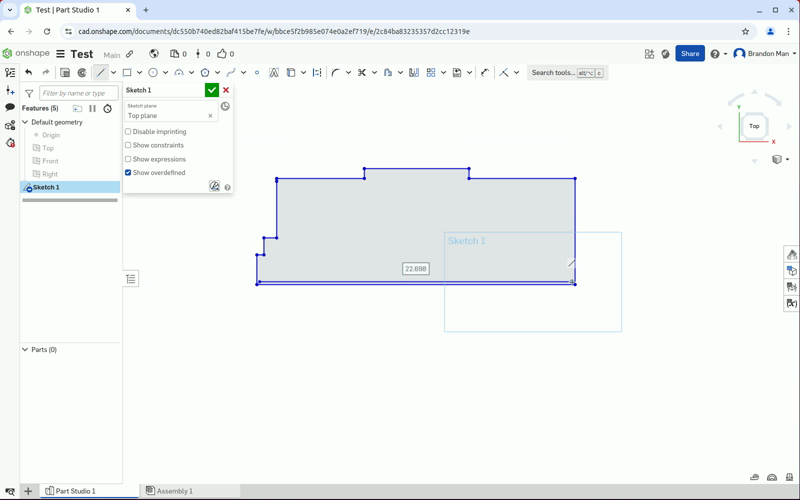
scroll(-6)
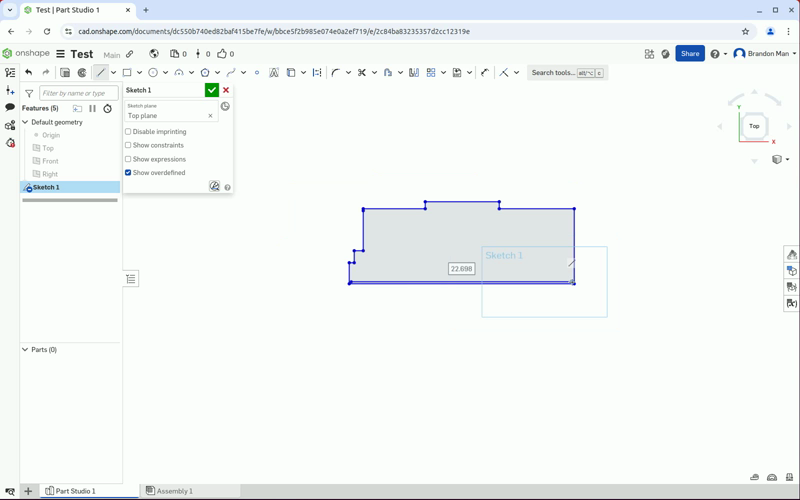
scroll(-6)
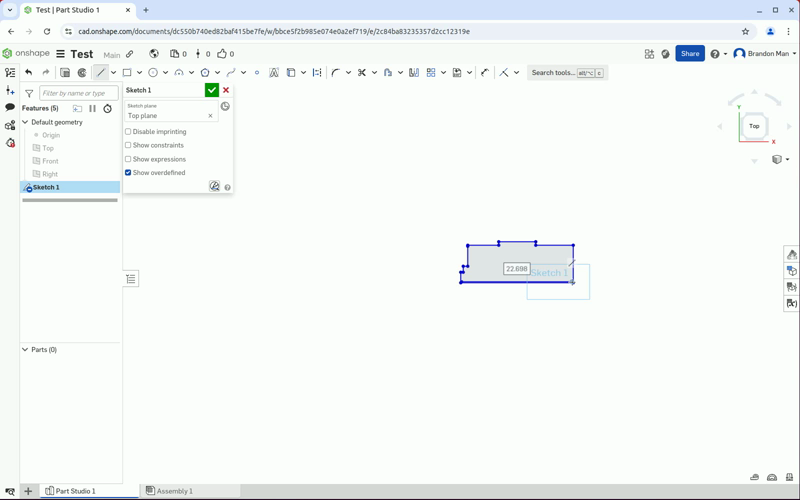
key_up(shift)
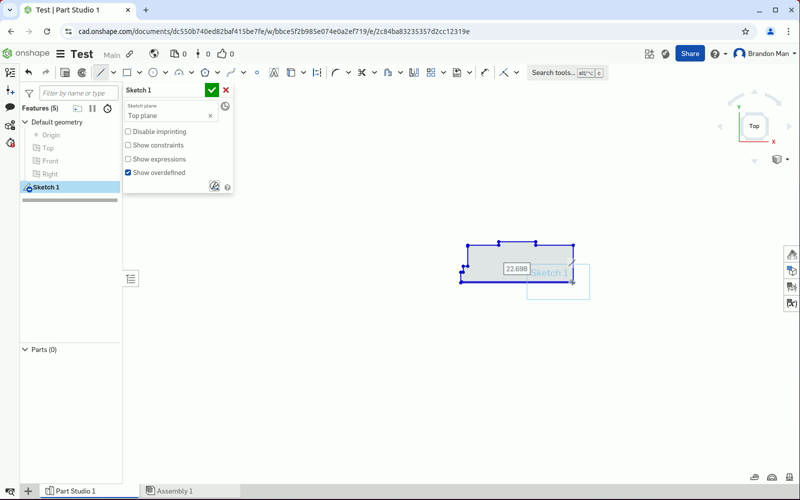
key_down(shift)
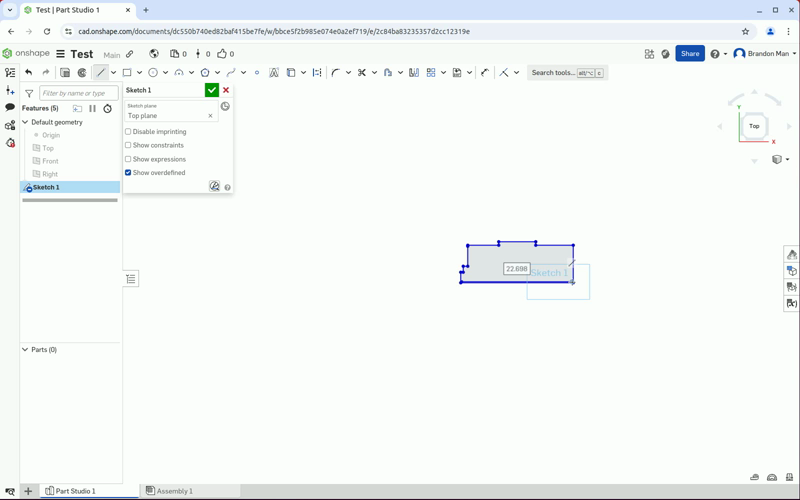
mouse_move(589, 281)
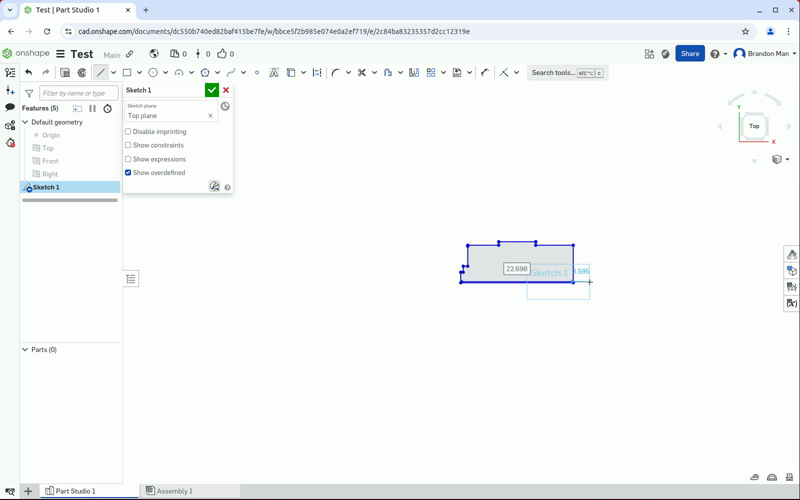
mouse_move(572, 246)
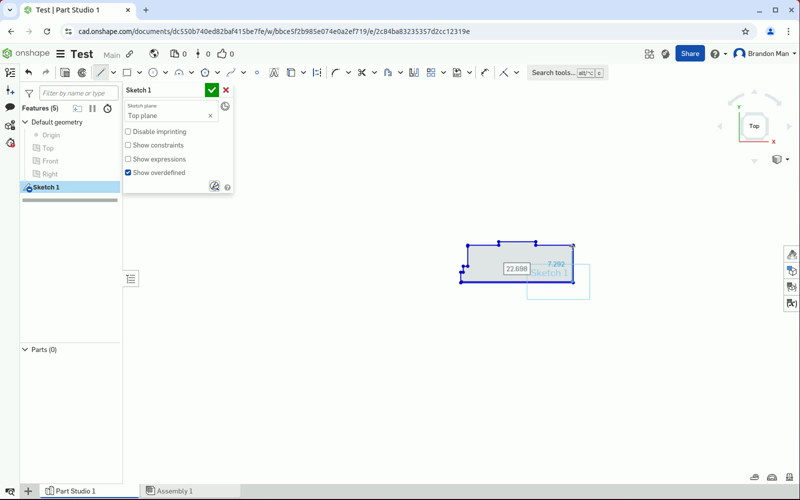
scroll(6)
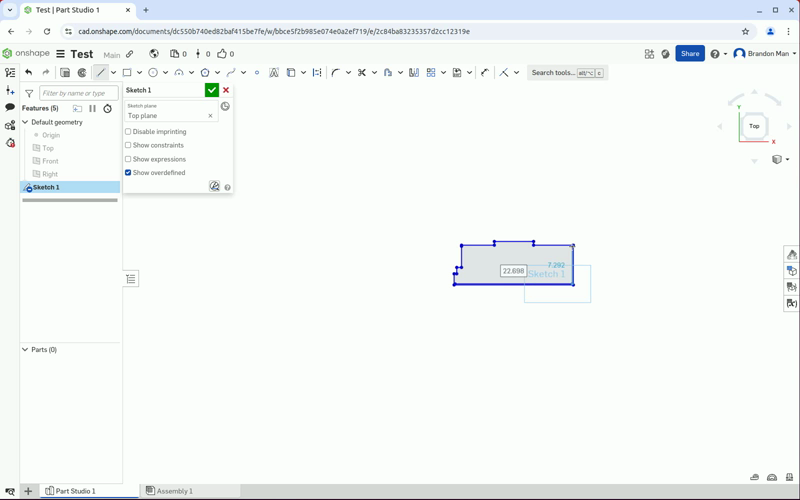
scroll(6)
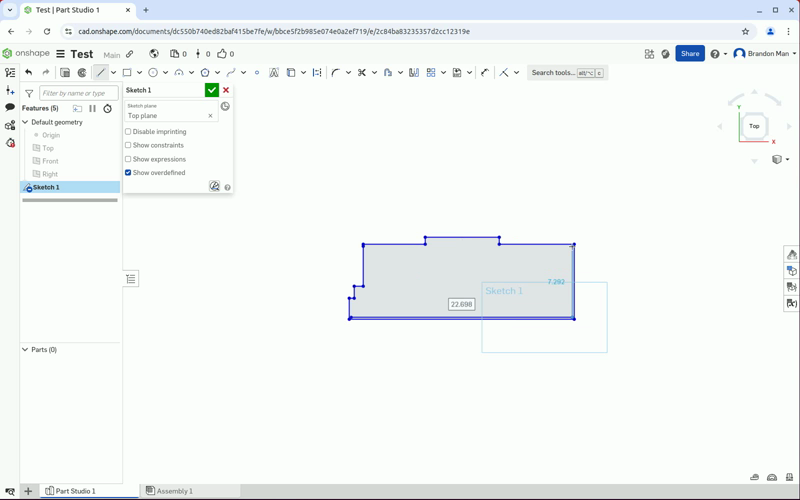
scroll(6)
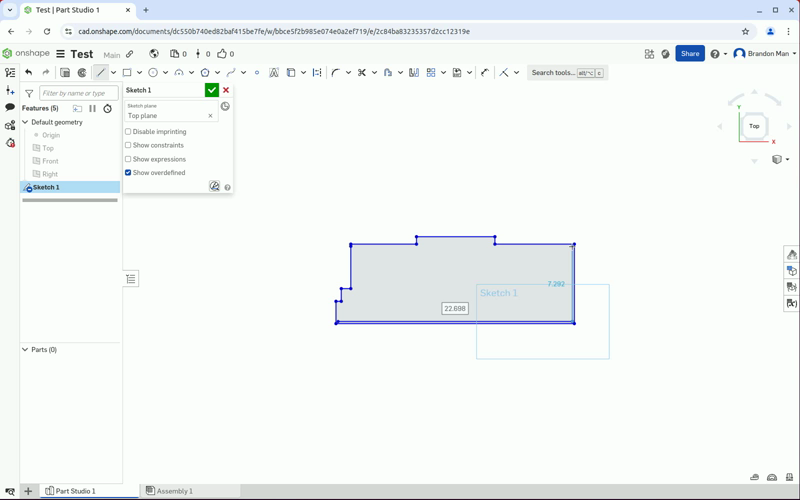
scroll(6)
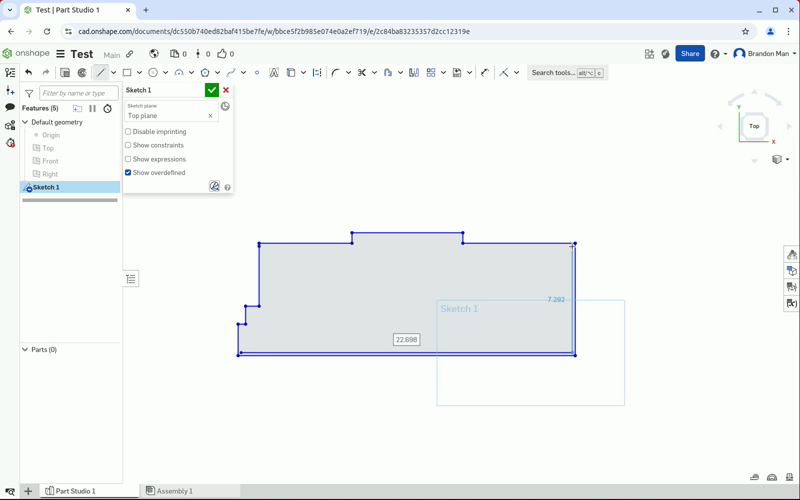
scroll(6)
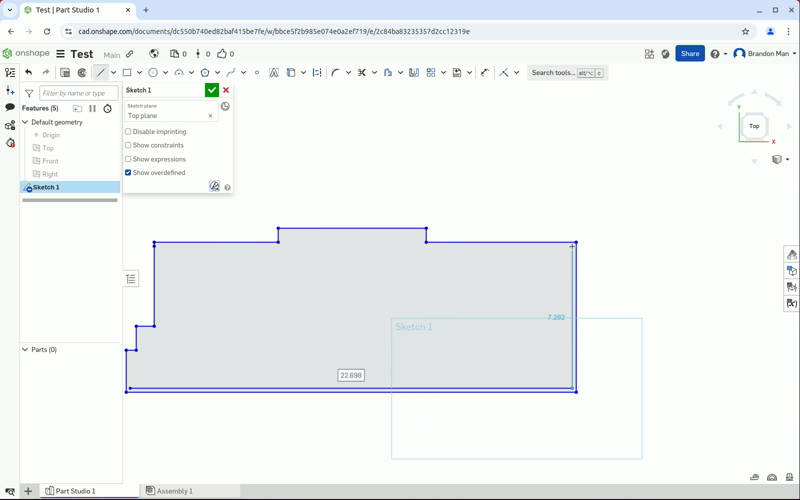
scroll(6)
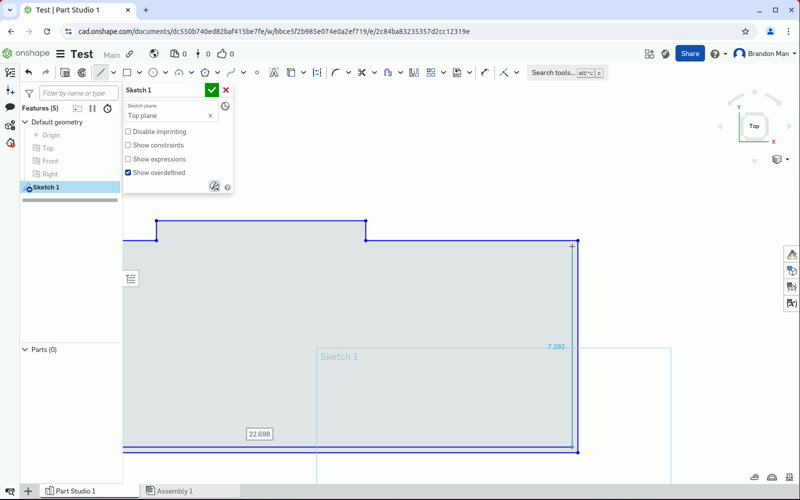
scroll(6)
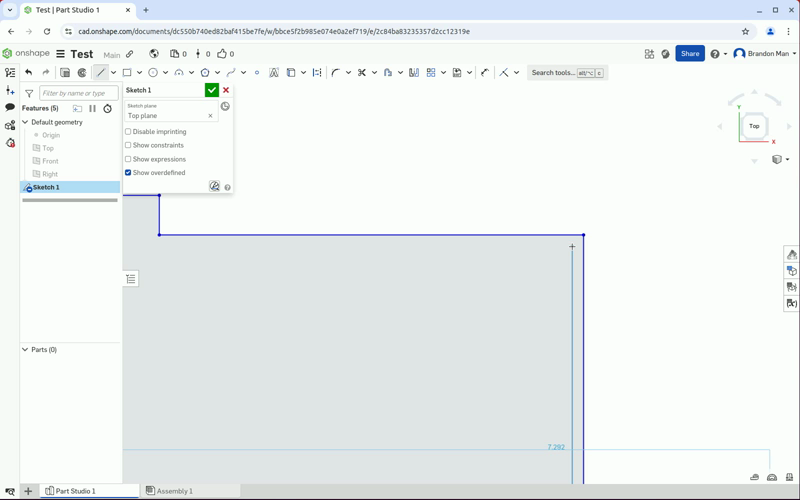
click(572, 246)
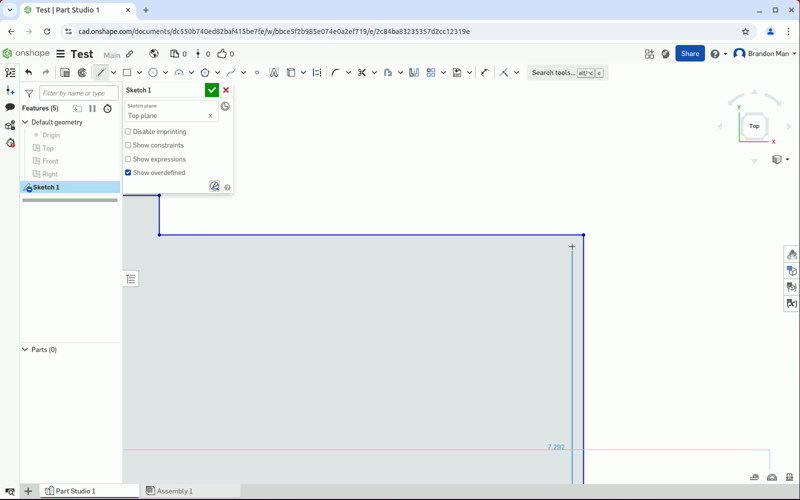
scroll(-6)
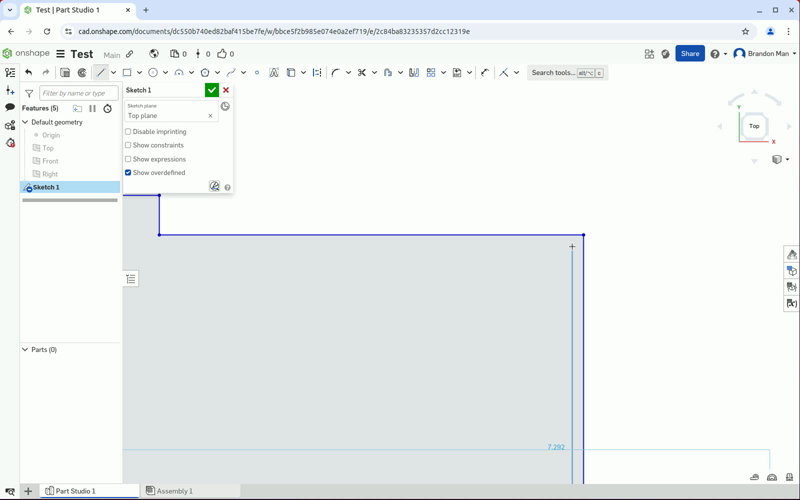
scroll(-6)
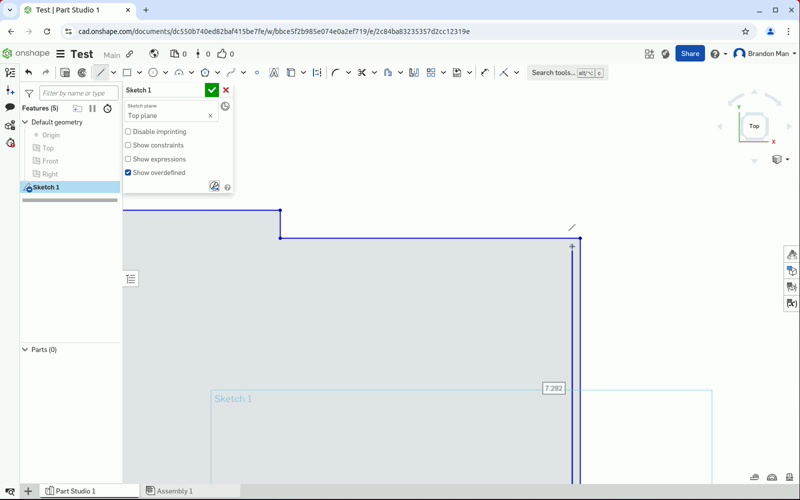
scroll(-6)
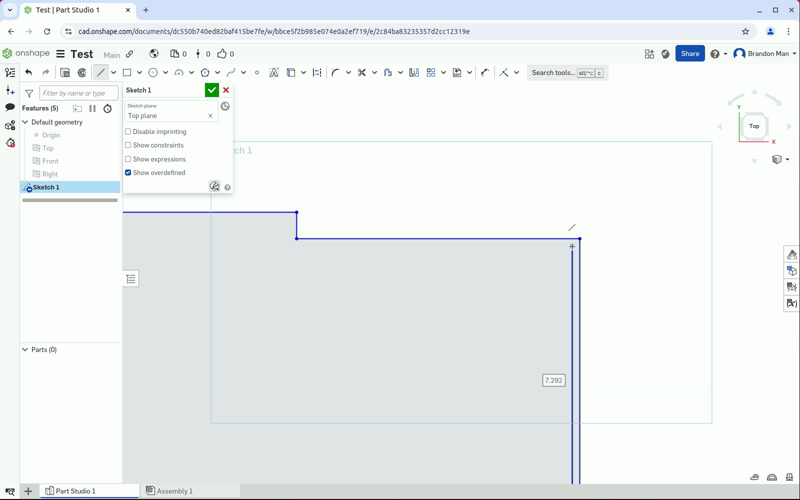
scroll(-6)
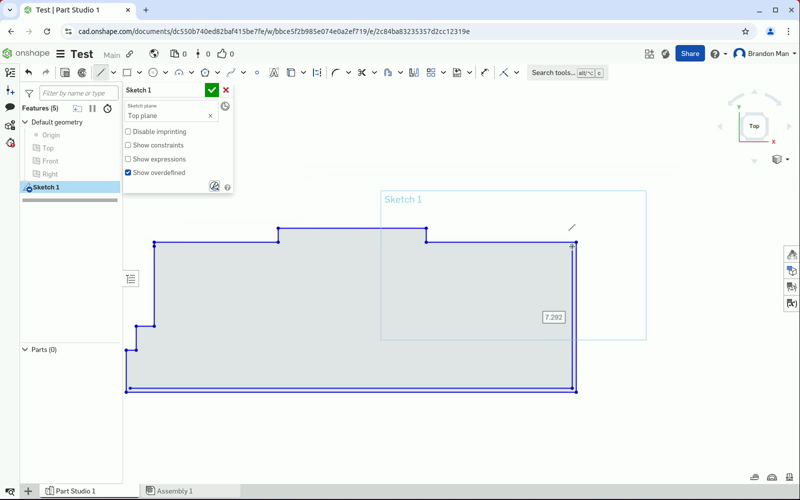
scroll(-6)
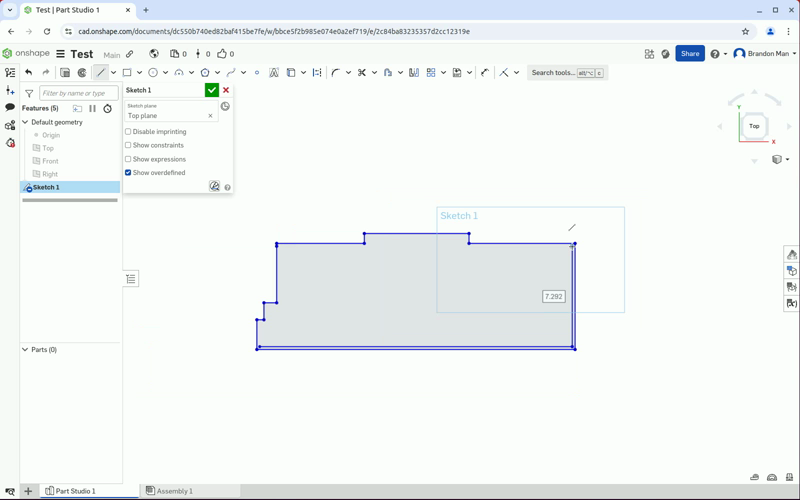
scroll(-6)
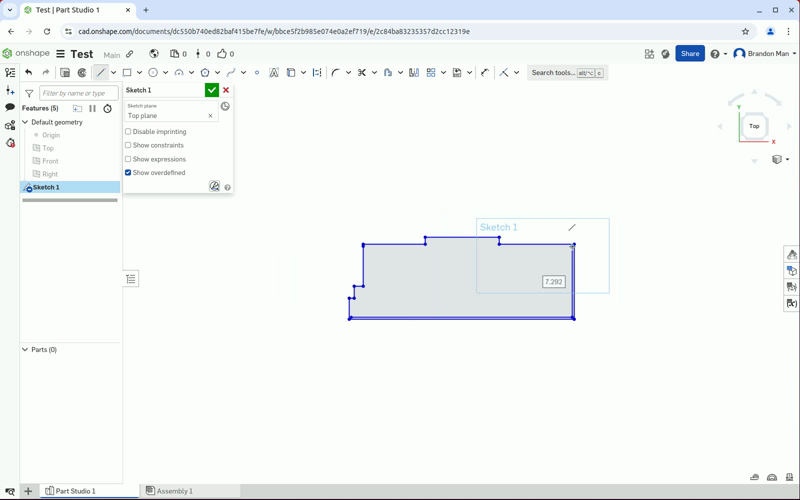
scroll(-6)
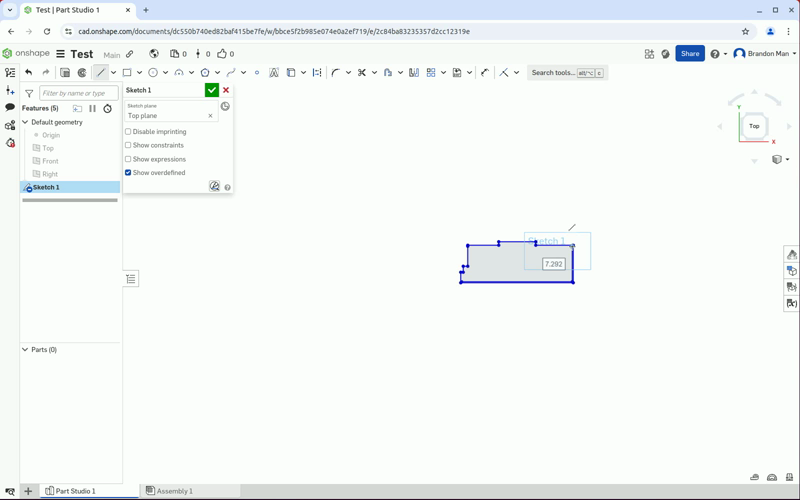
key_up(shift)
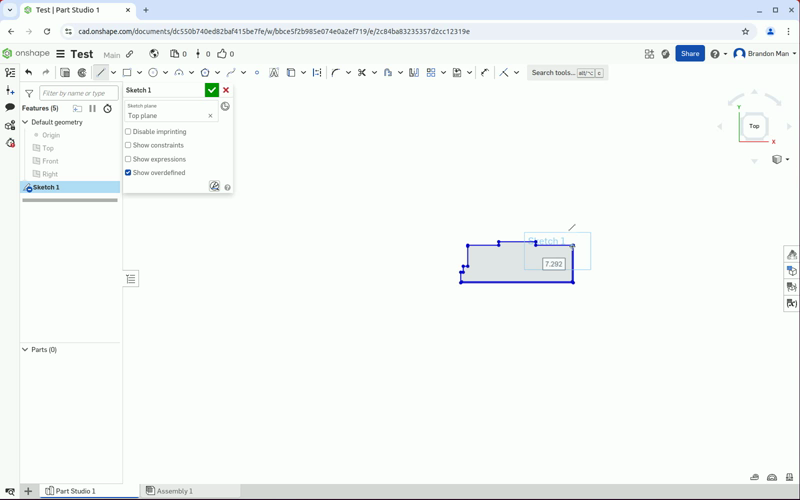
key_down(shift)
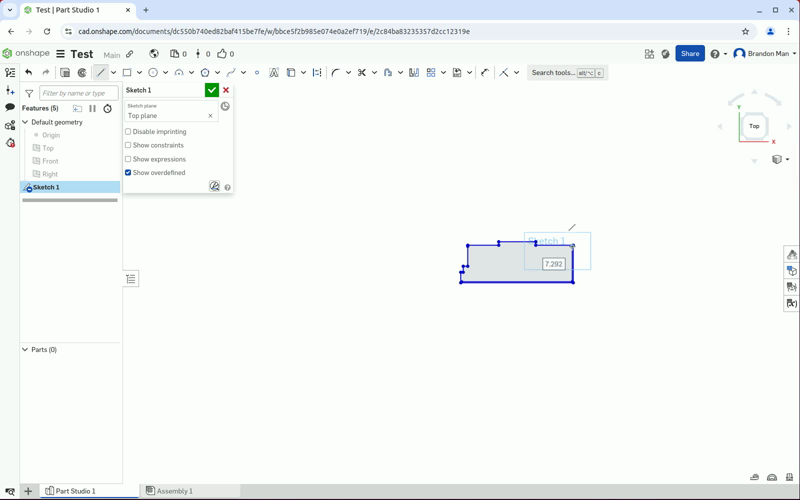
mouse_move(589, 246)
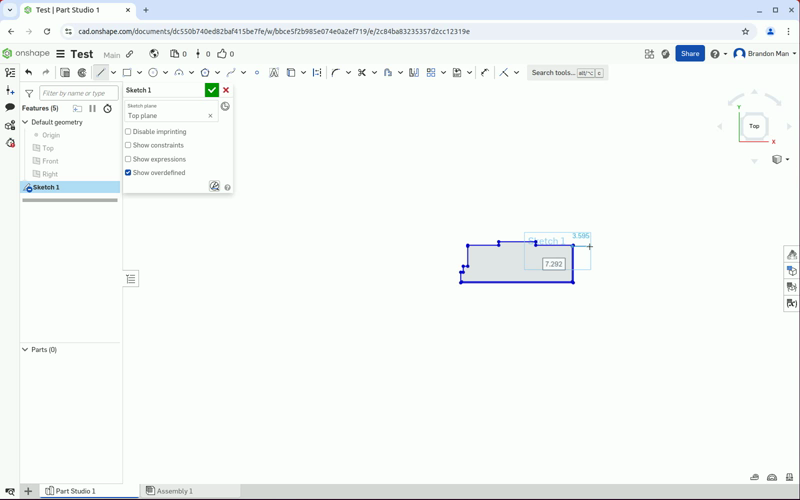
mouse_move(533, 246)
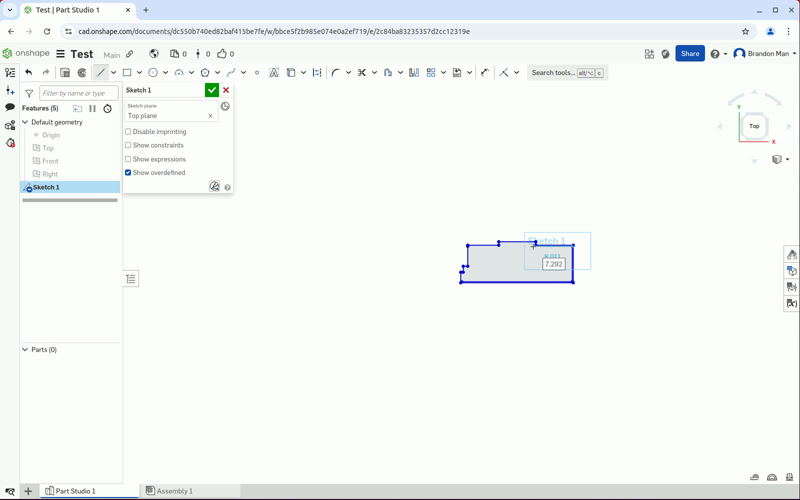
scroll(6)
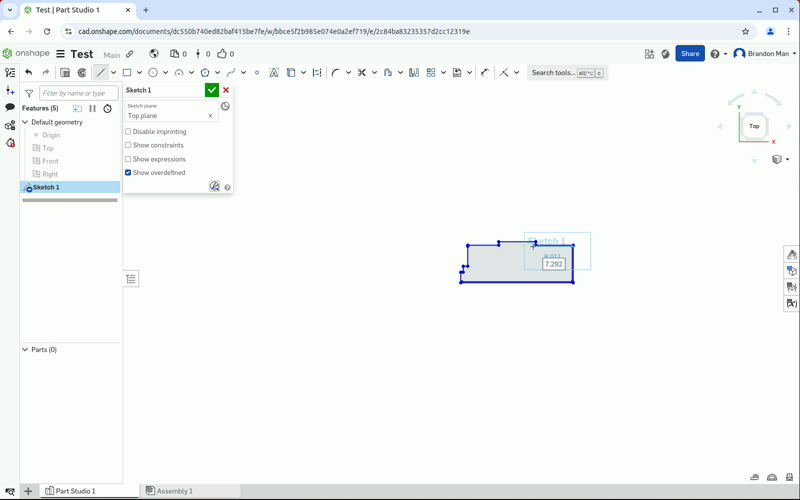
scroll(6)
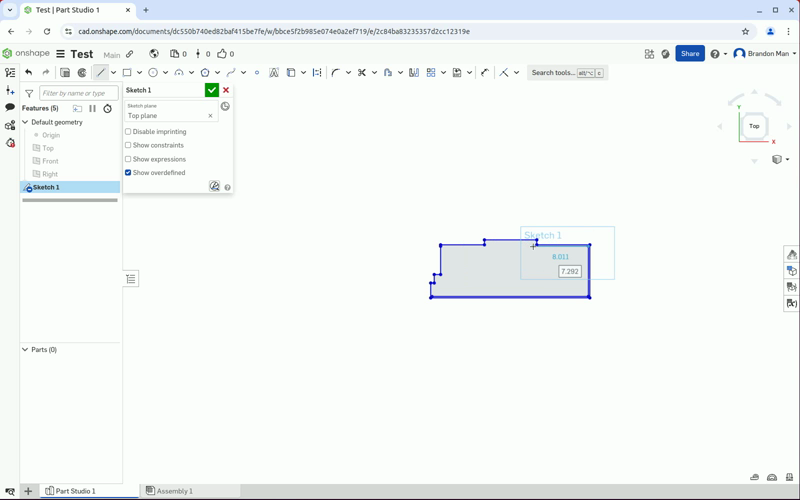
scroll(6)
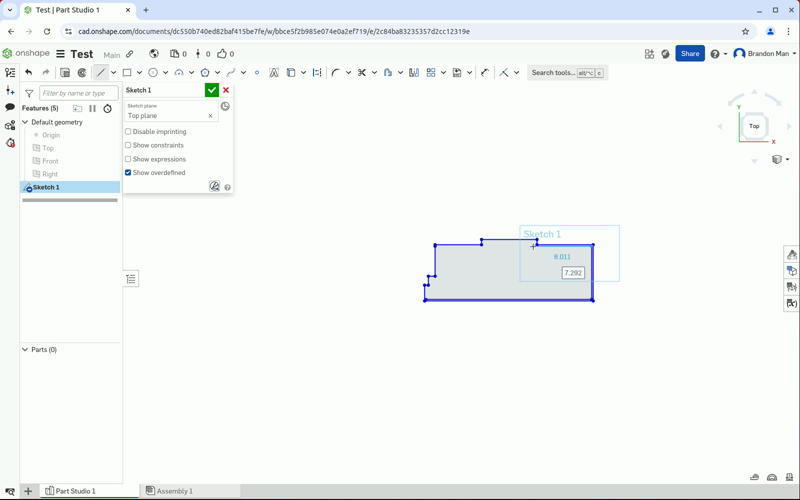
scroll(6)
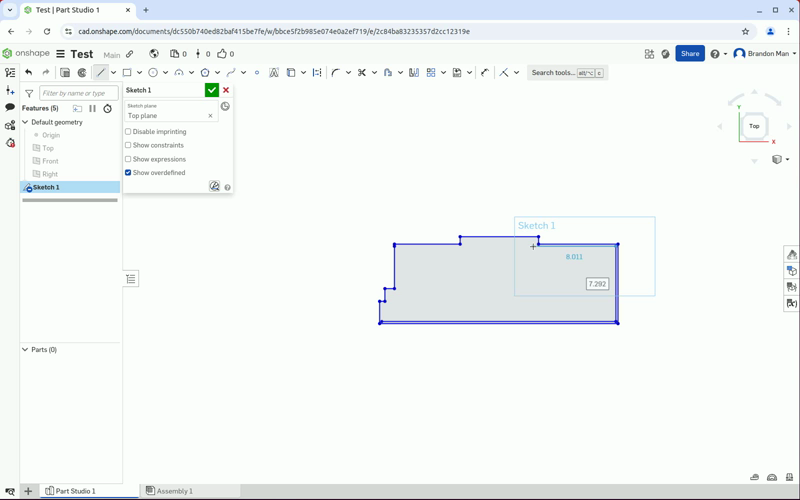
scroll(6)
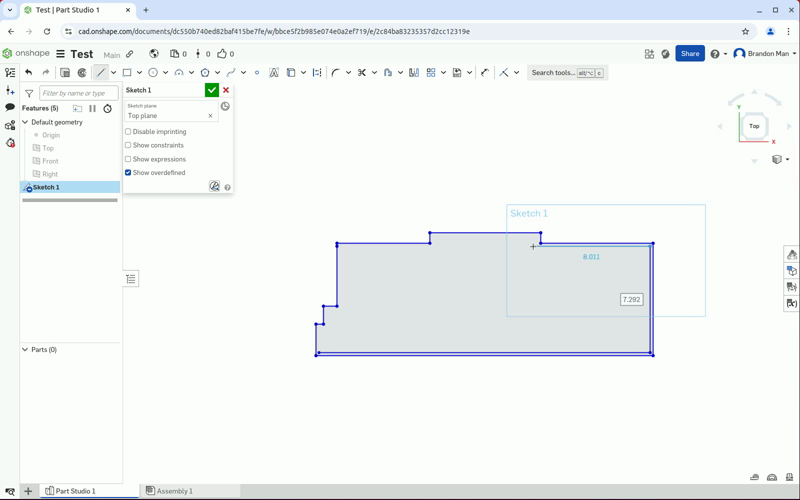
scroll(6)
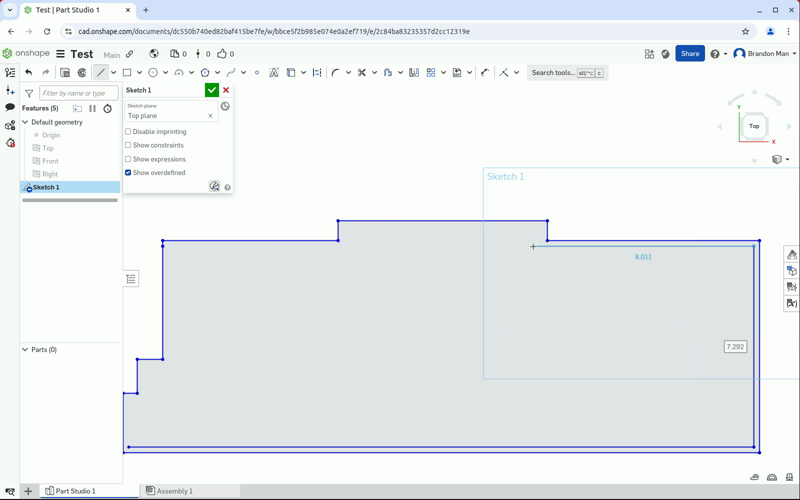
scroll(6)
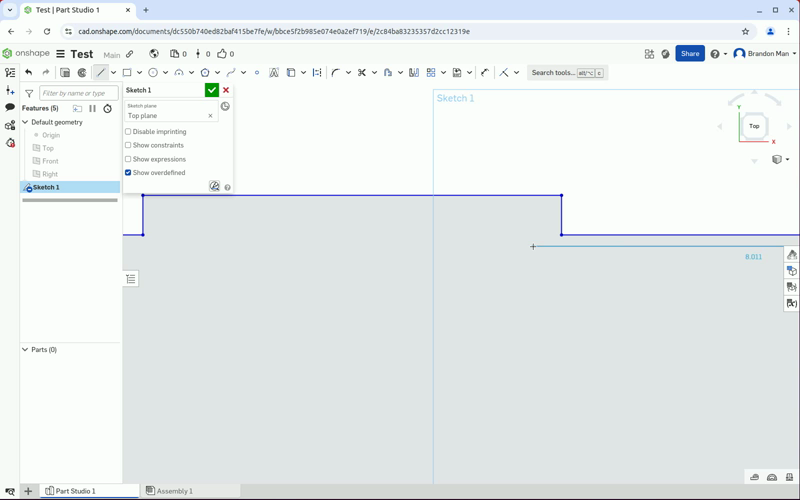
click(533, 246)
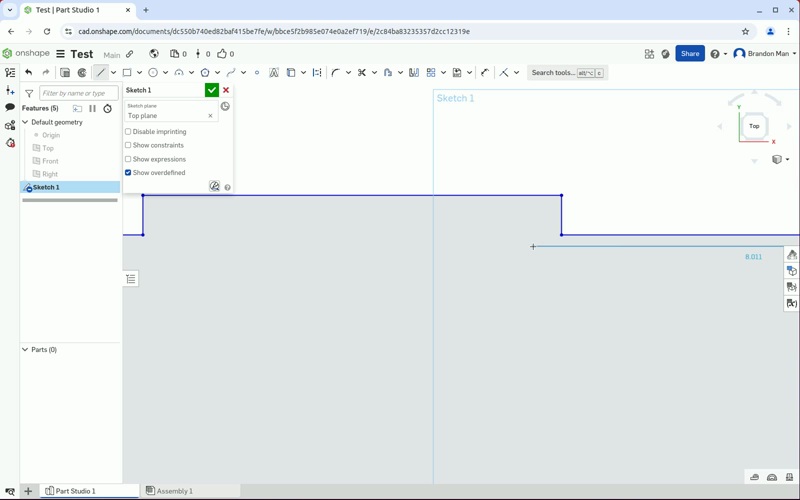
scroll(-6)
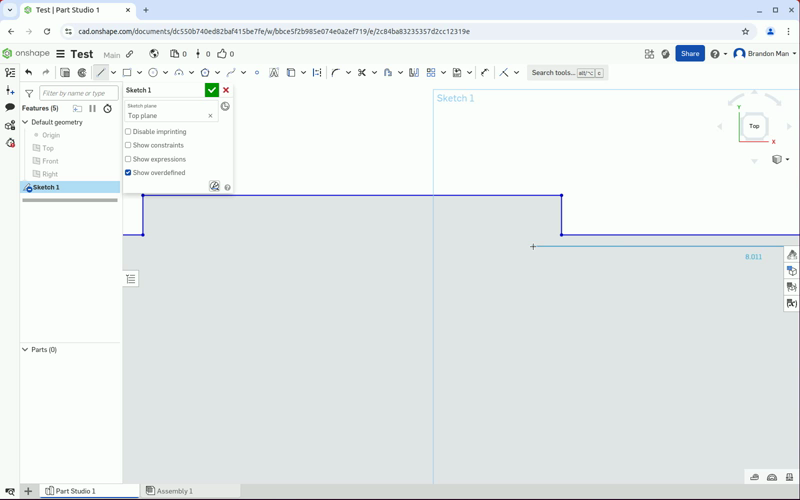
scroll(-6)
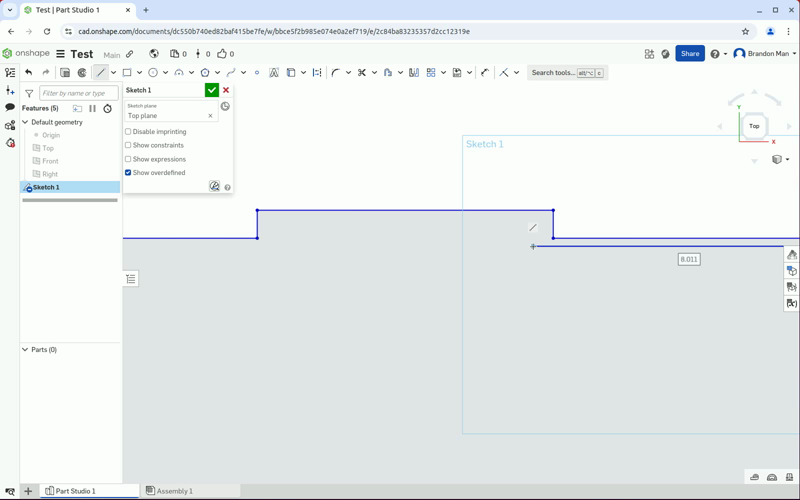
scroll(-6)
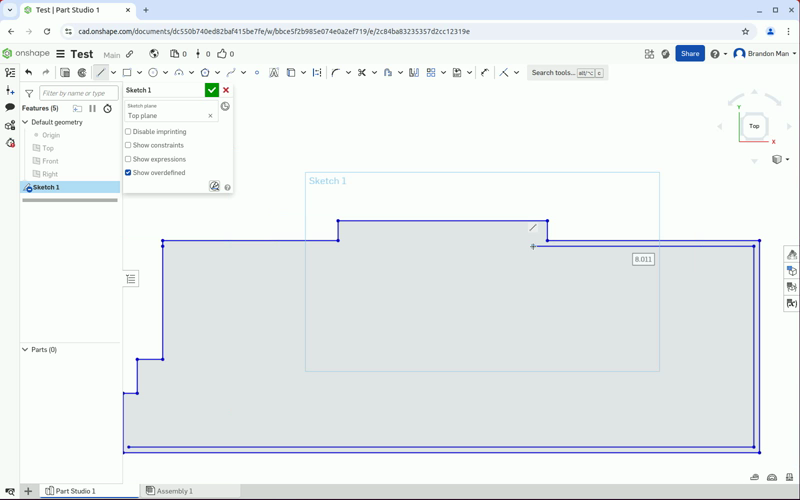
scroll(-6)
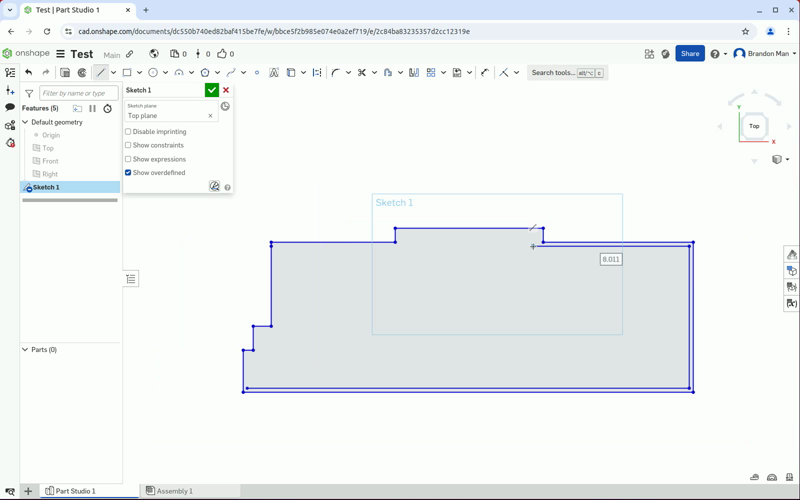
scroll(-6)
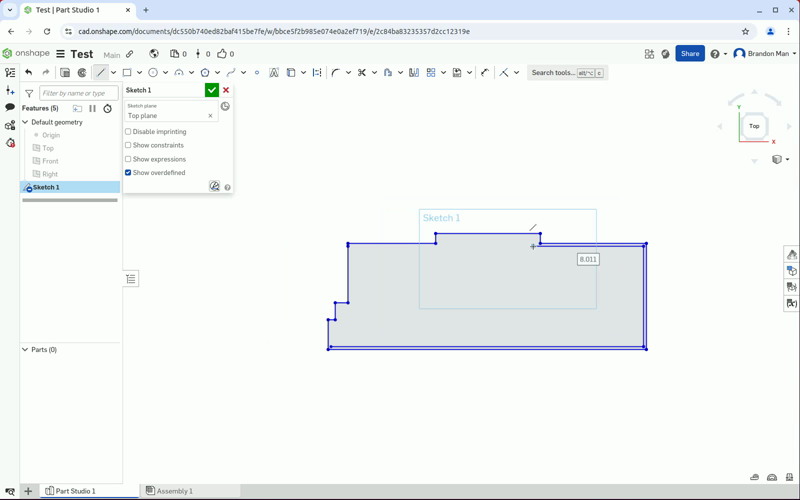
scroll(-6)
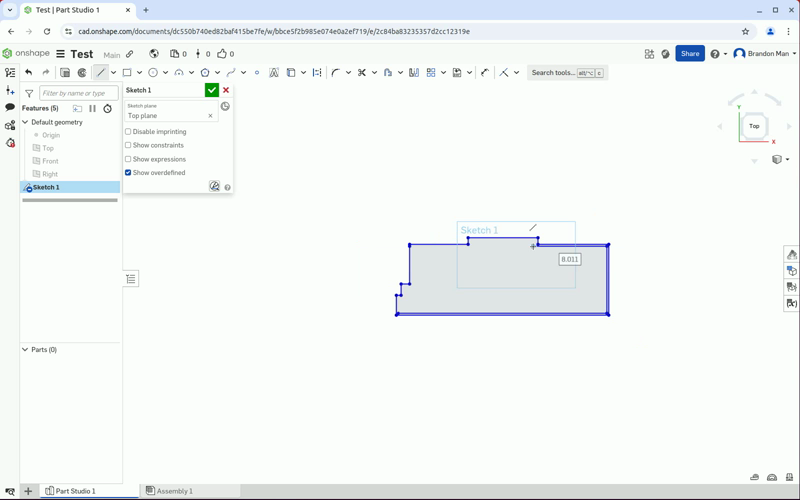
scroll(-6)
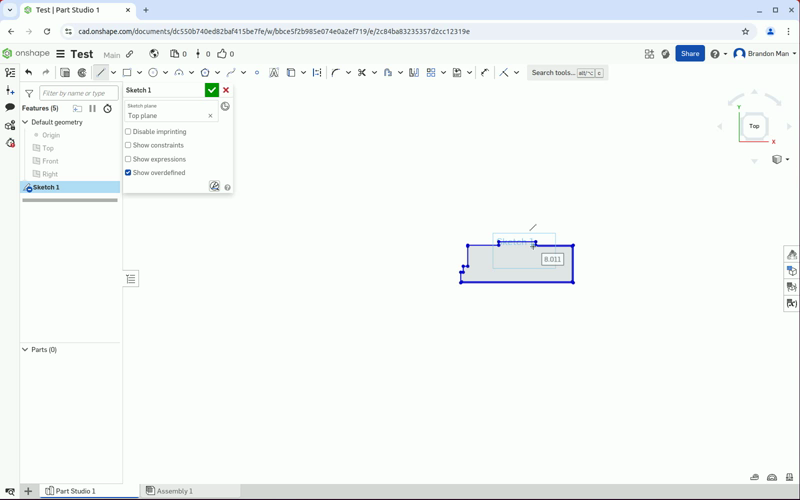
key_up(shift)
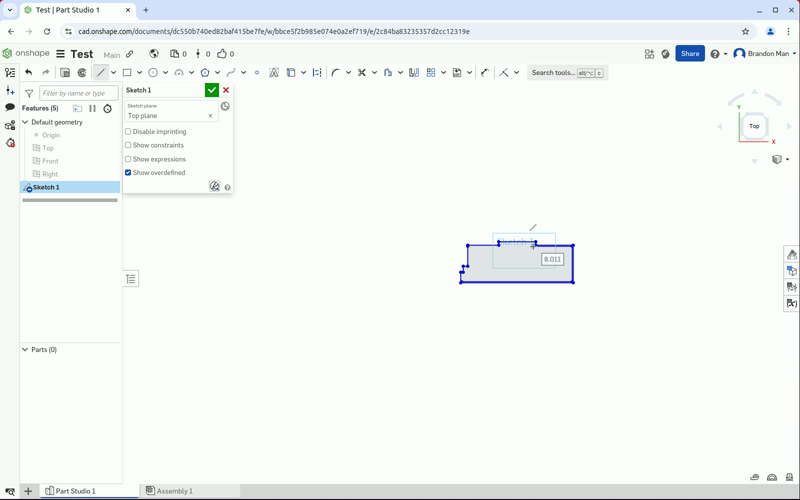
key_down(shift)
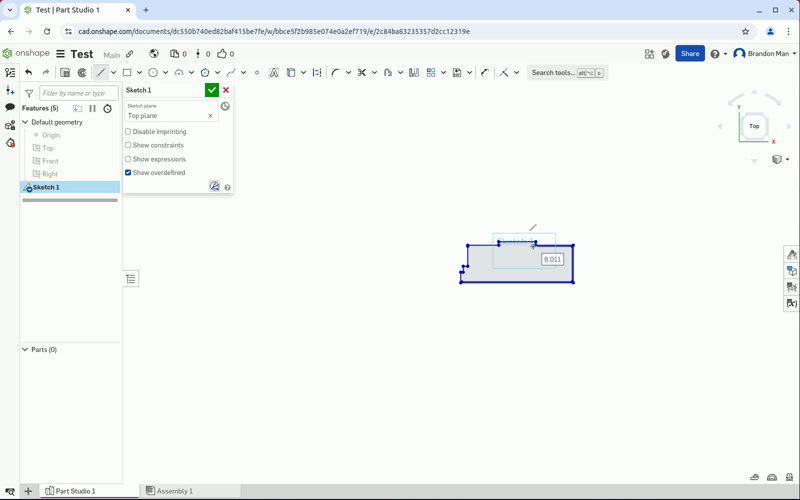
mouse_move(563, 246)
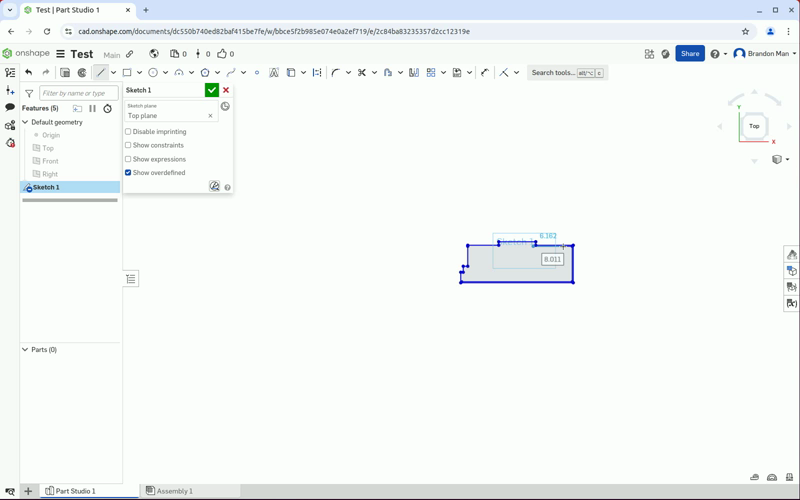
mouse_move(533, 242)
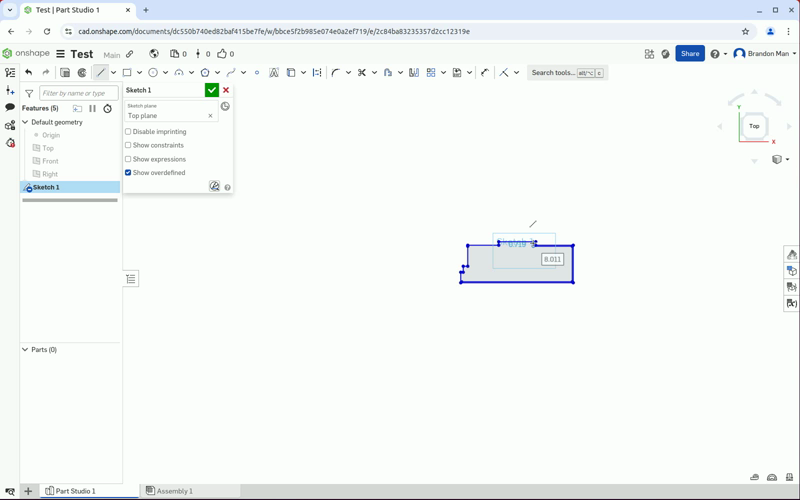
scroll(6)
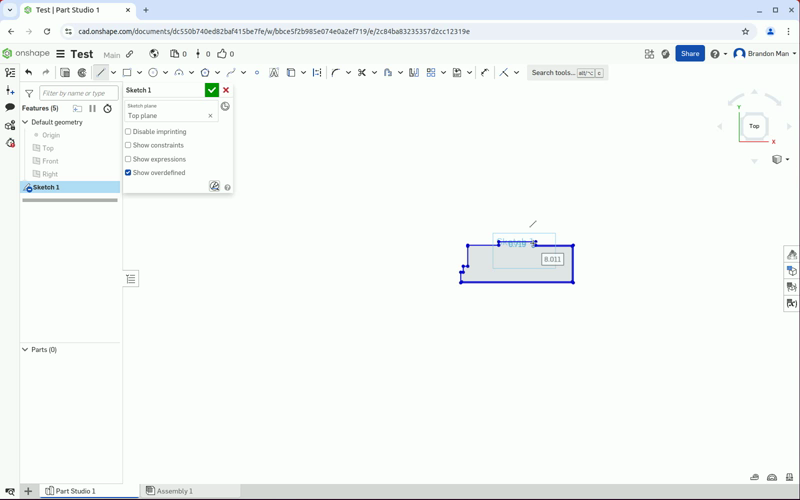
scroll(6)
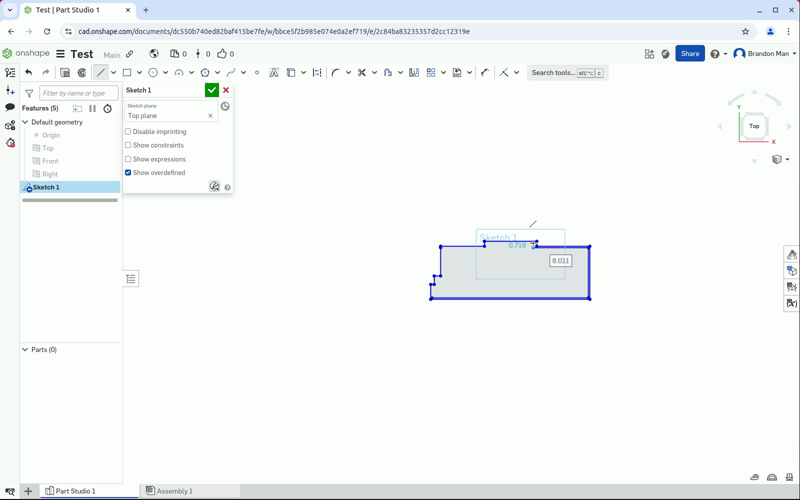
scroll(6)
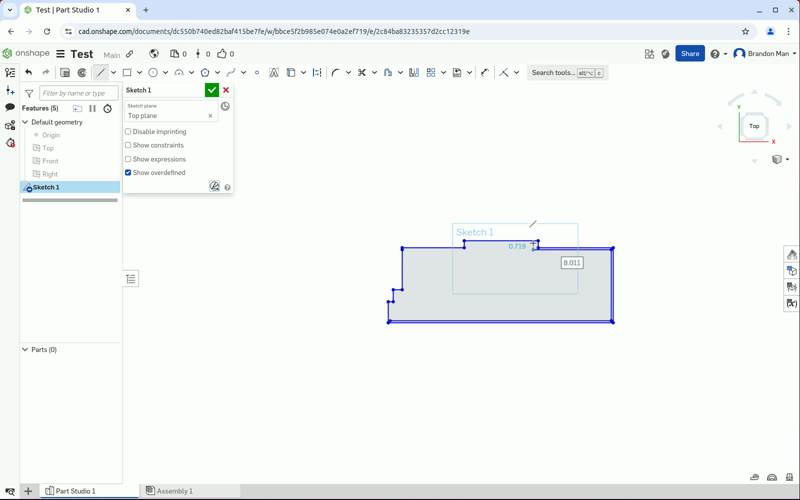
scroll(6)
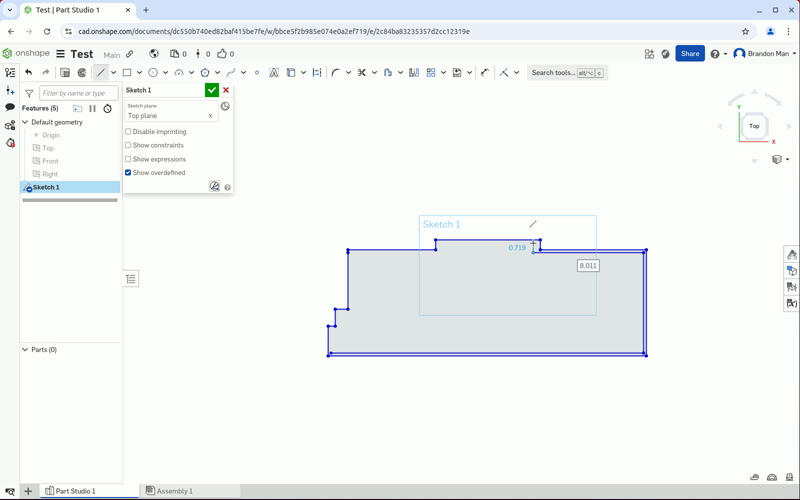
scroll(6)
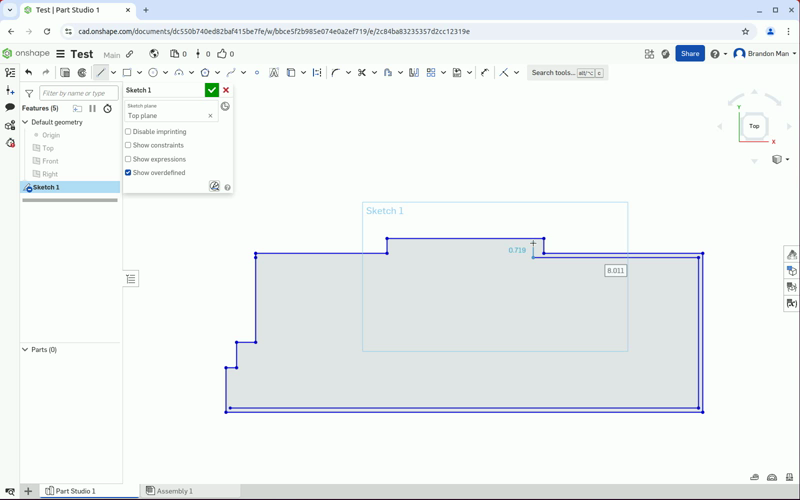
scroll(6)
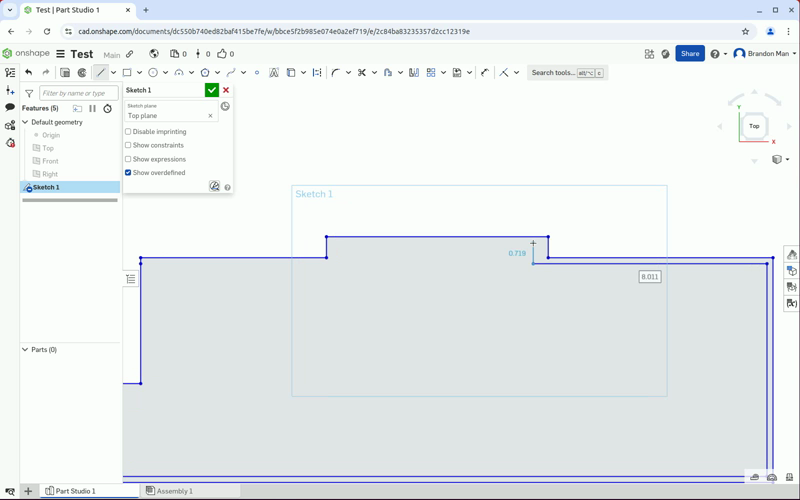
scroll(6)
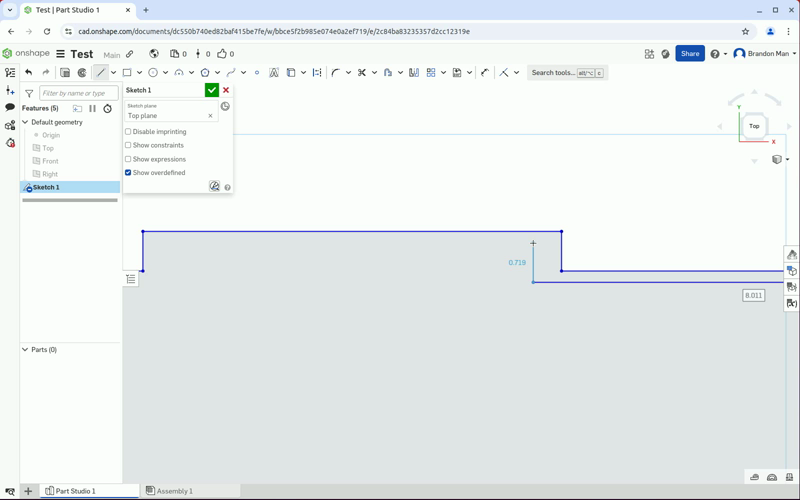
click(533, 242)
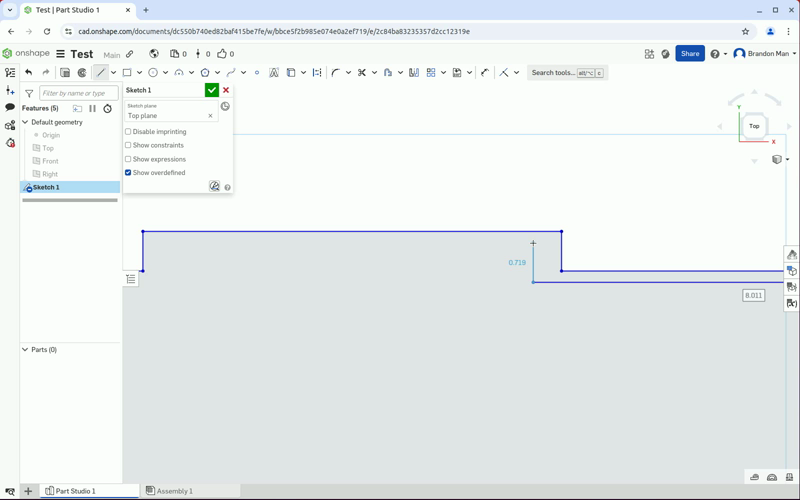
scroll(-6)
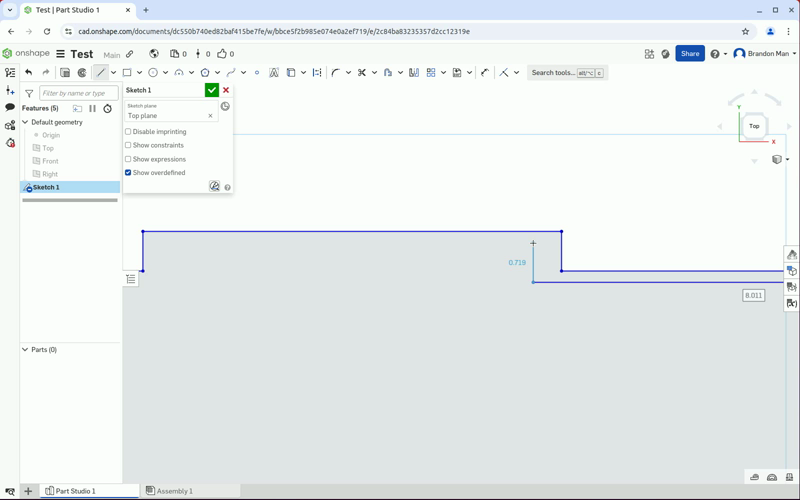
scroll(-6)
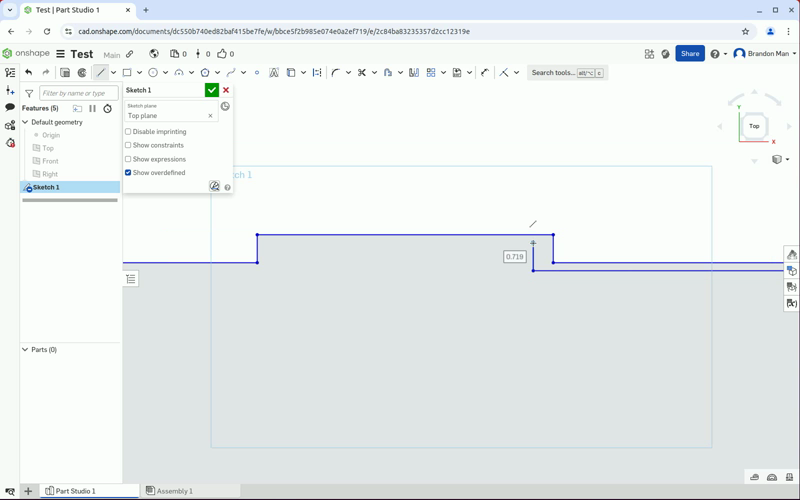
scroll(-6)
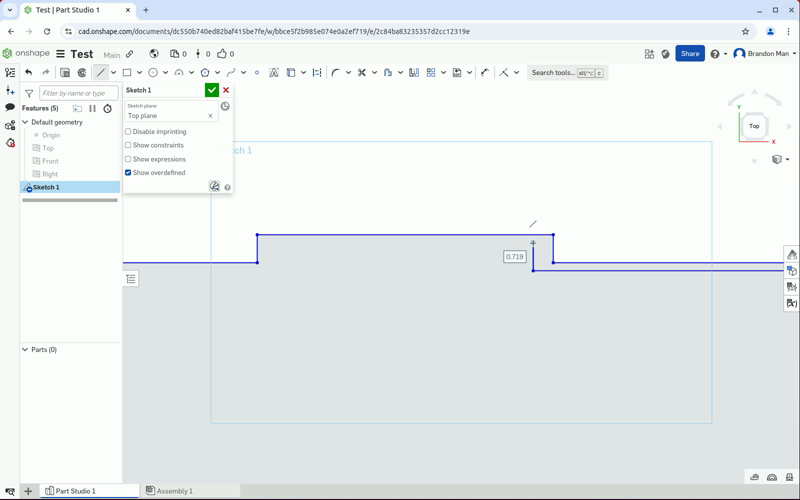
scroll(-6)
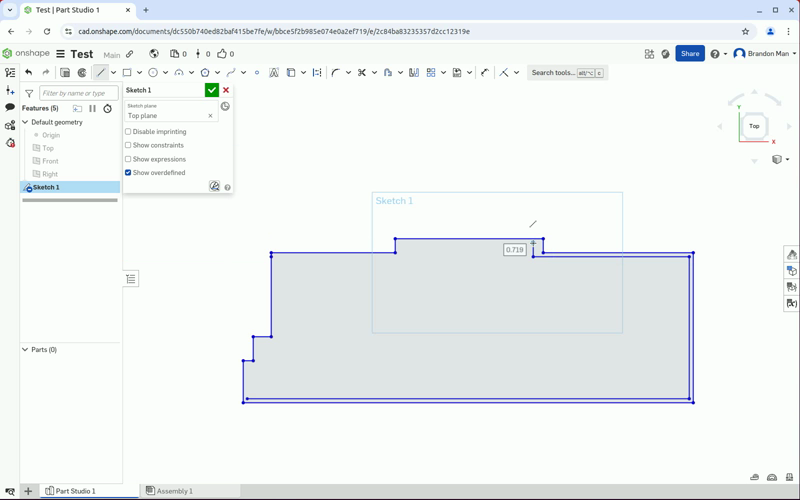
scroll(-6)
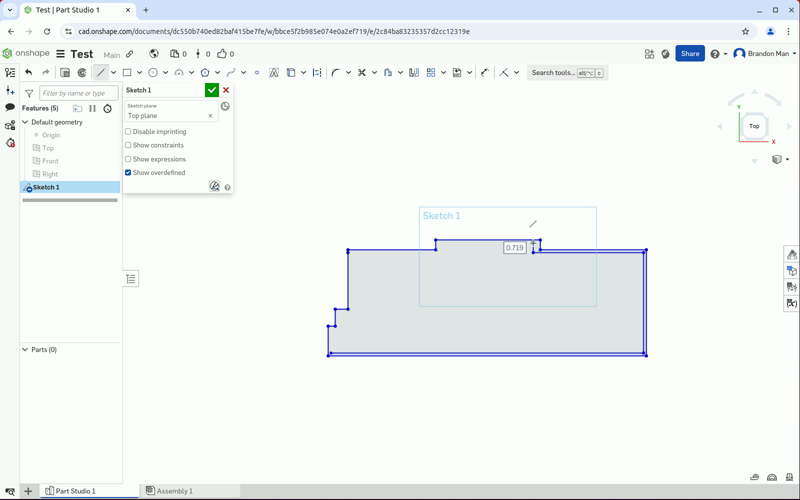
scroll(-6)
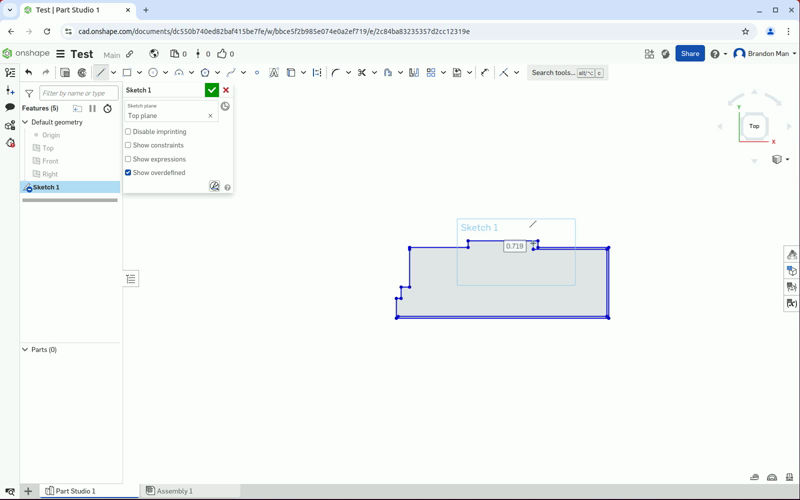
scroll(-6)
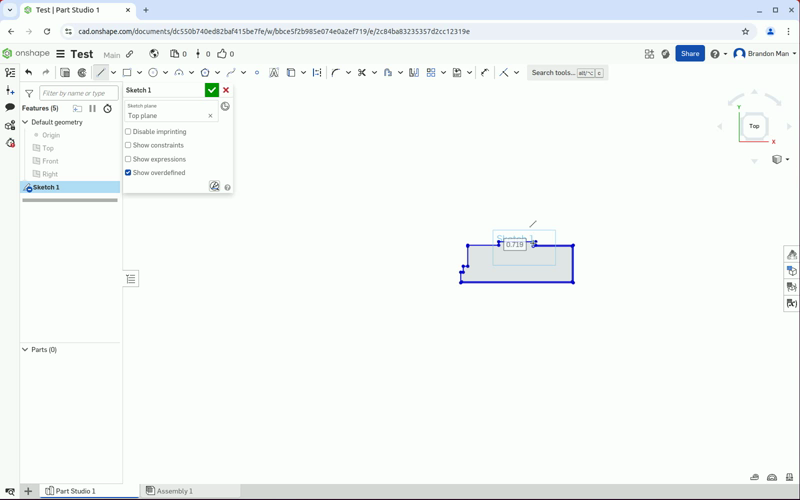
key_up(shift)
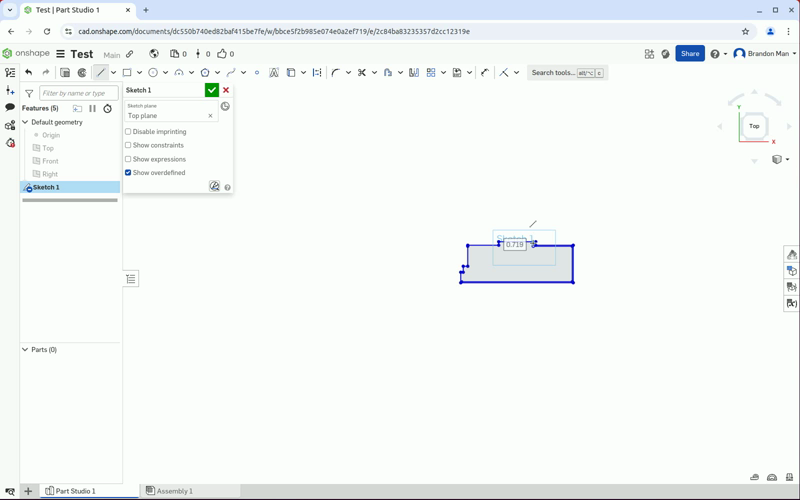
key_down(shift)
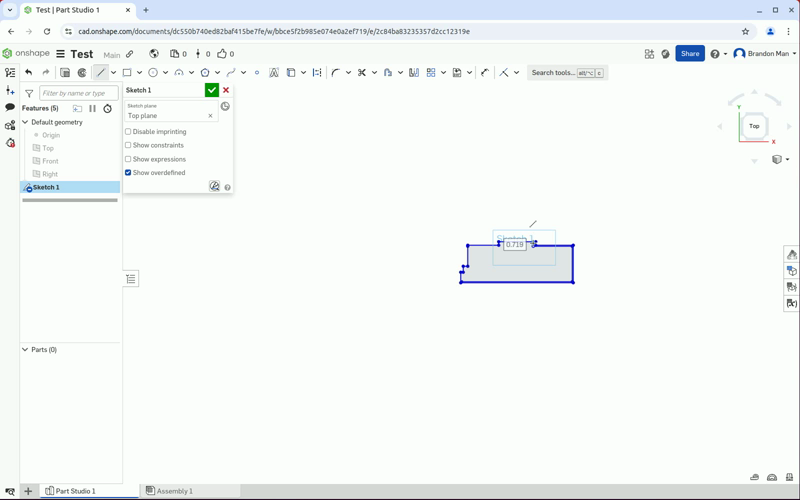
mouse_move(563, 242)
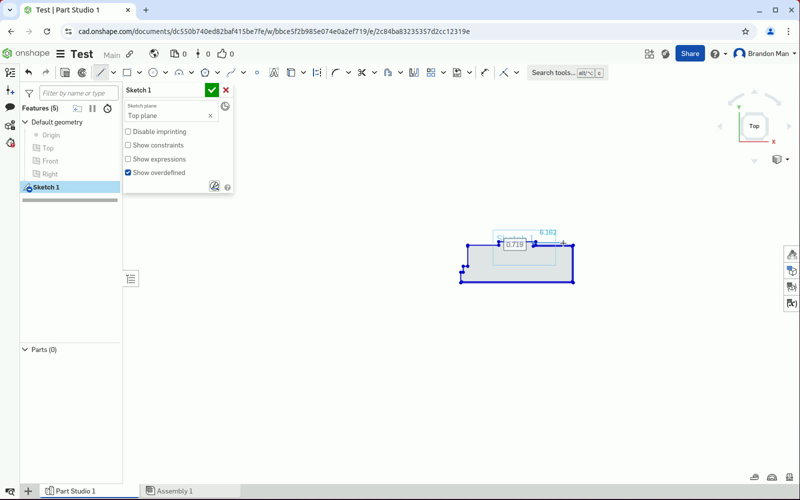
mouse_move(501, 242)
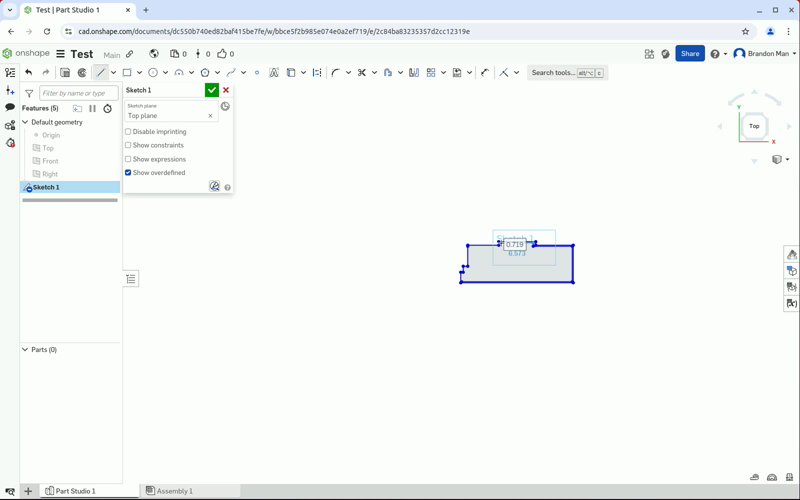
scroll(6)
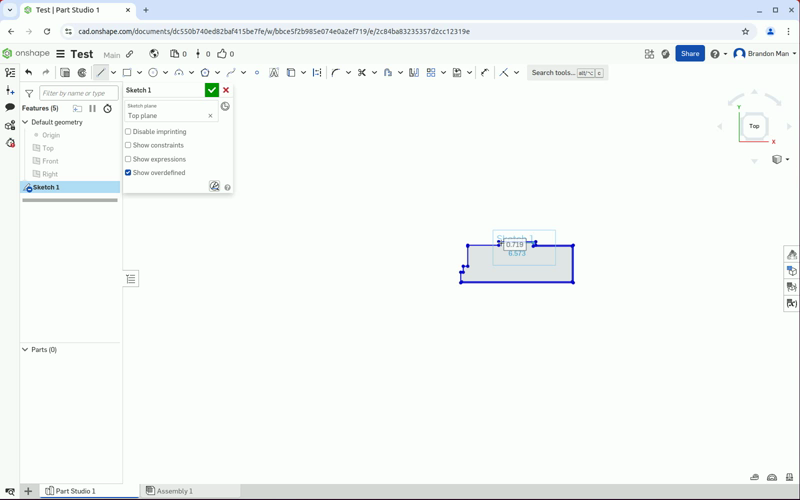
scroll(6)
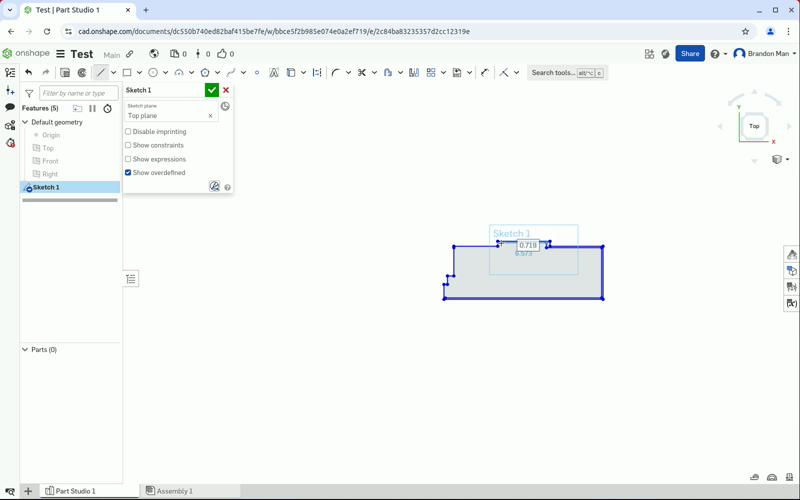
scroll(6)
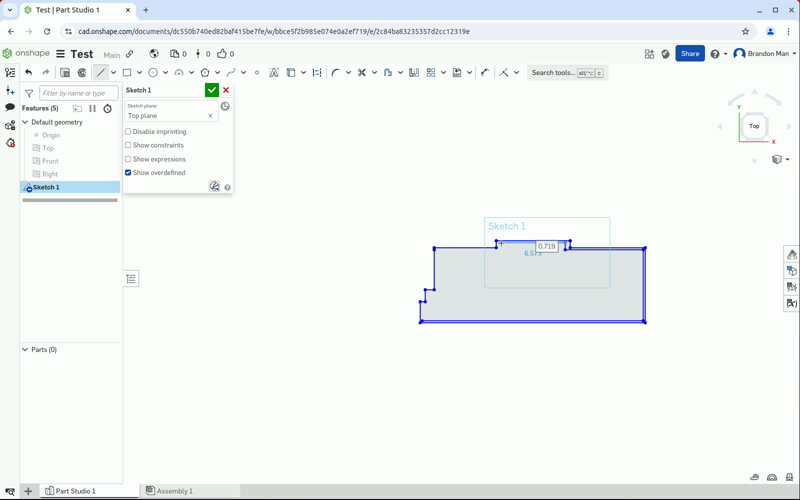
scroll(6)
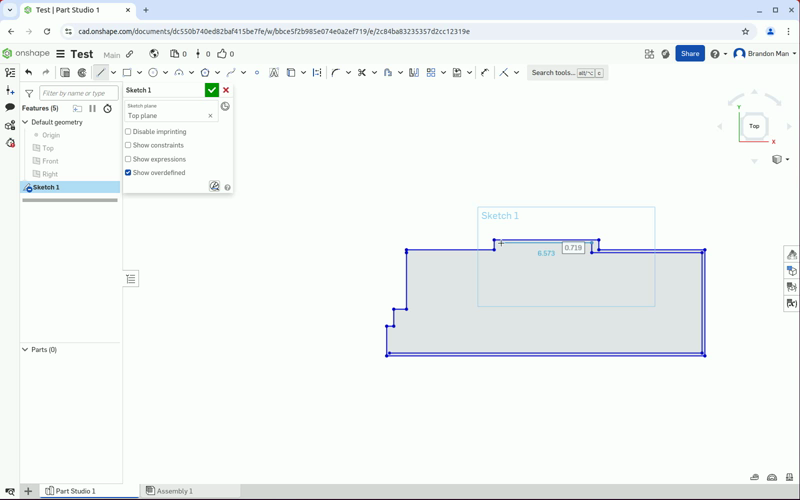
scroll(6)
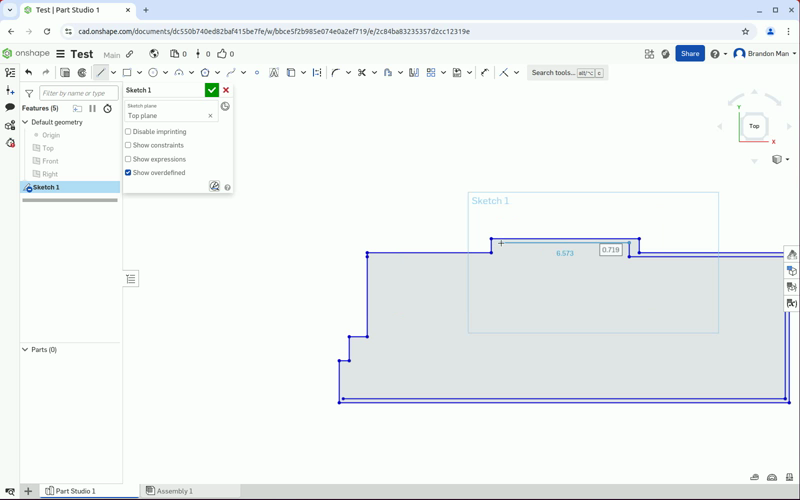
scroll(6)
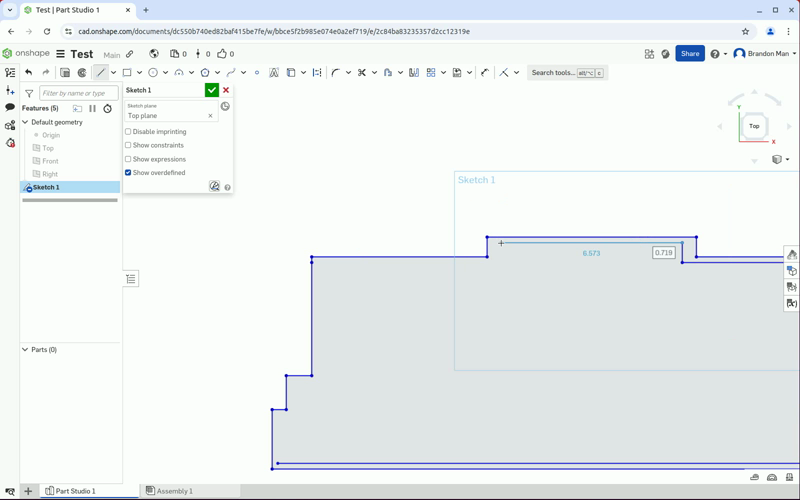
scroll(6)
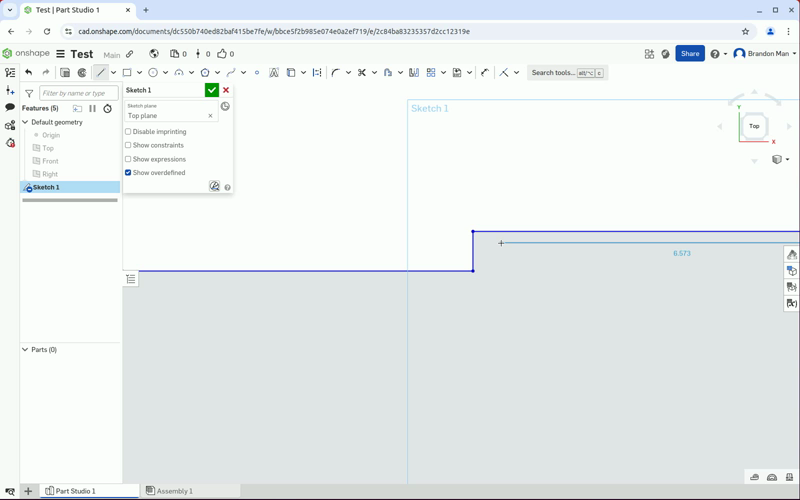
click(501, 242)
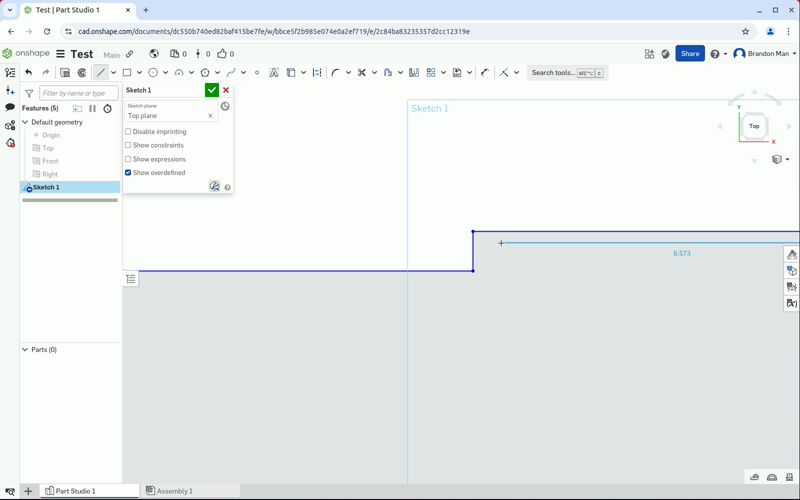
scroll(-6)
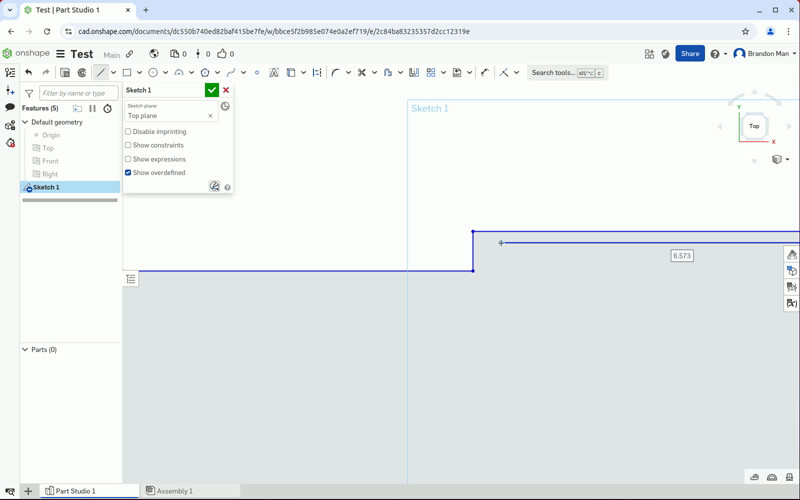
scroll(-6)
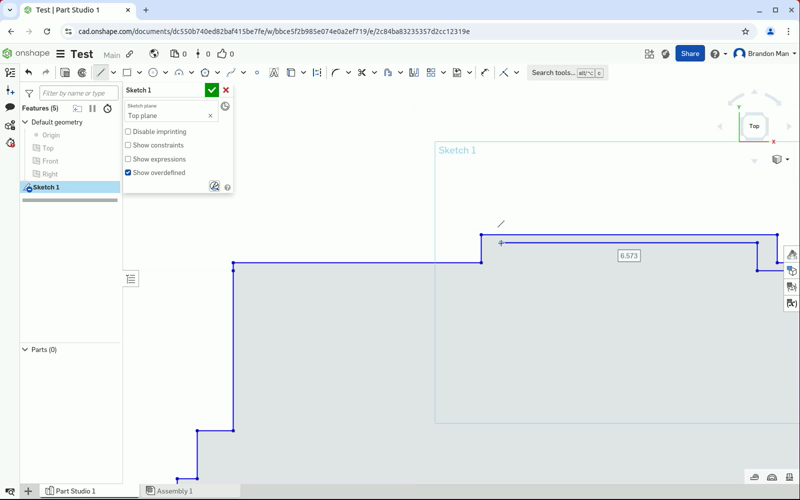
scroll(-6)
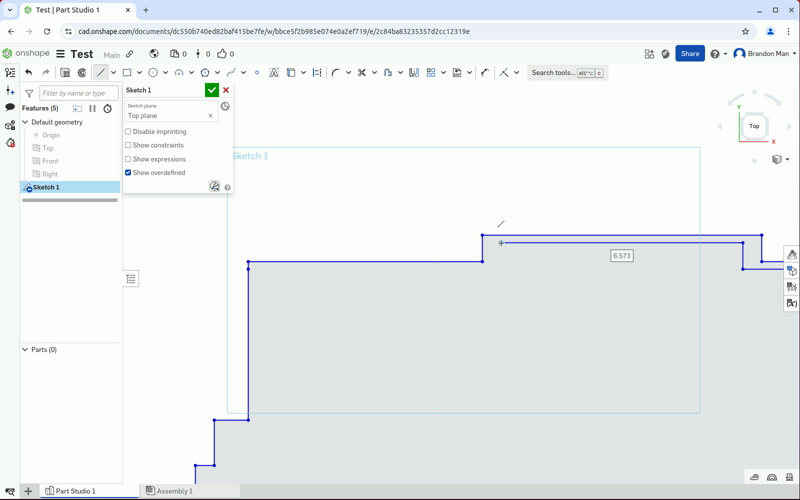
scroll(-6)
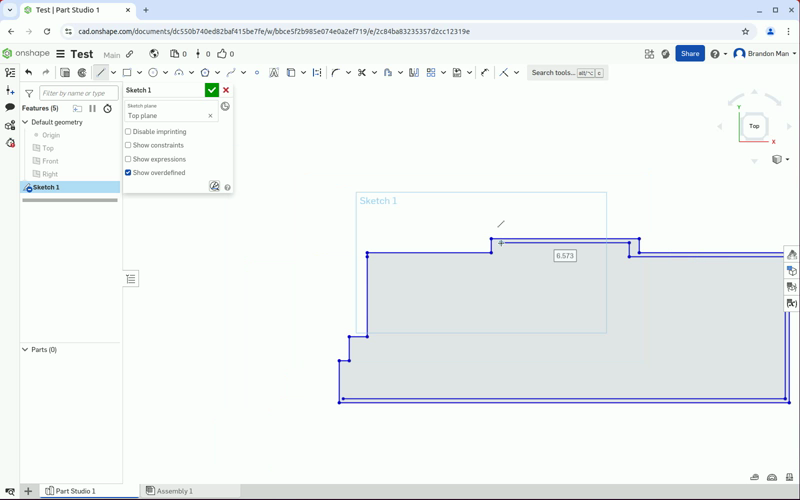
scroll(-6)
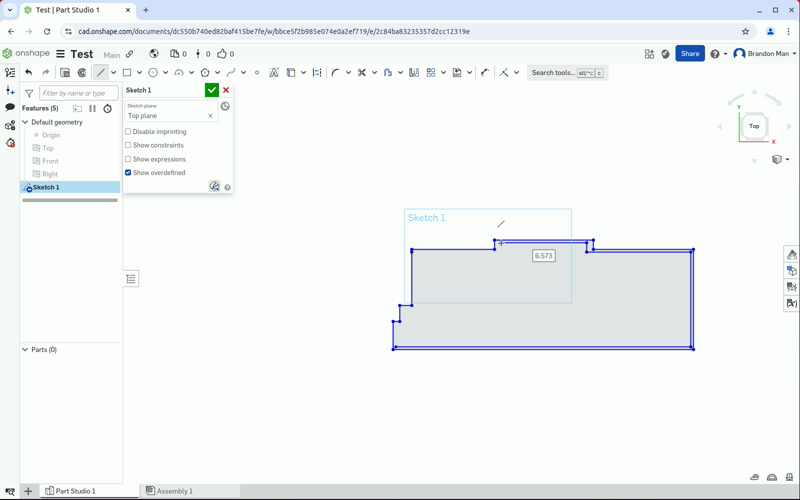
scroll(-6)
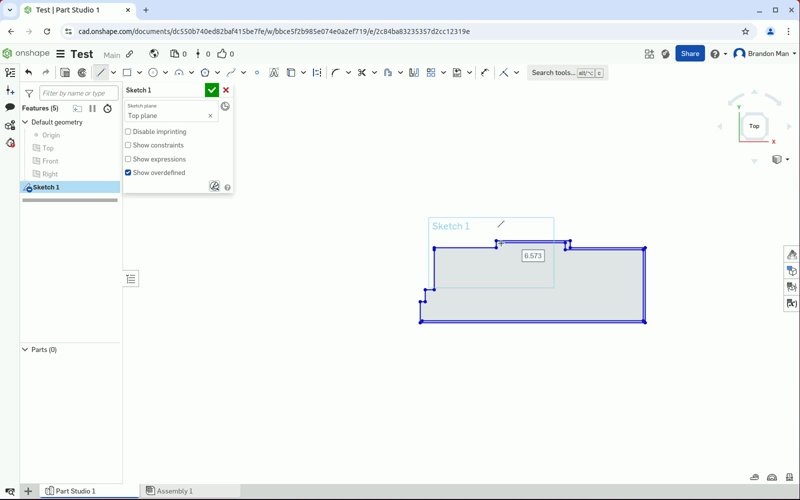
scroll(-6)
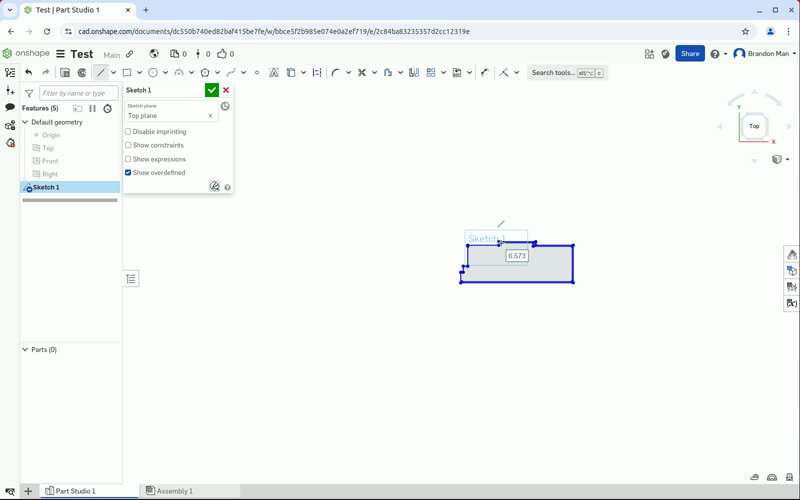
key_up(shift)
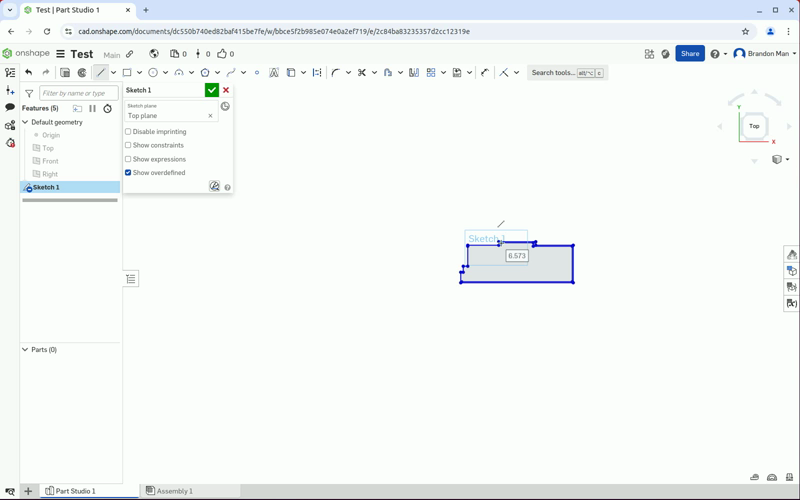
key_down(shift)
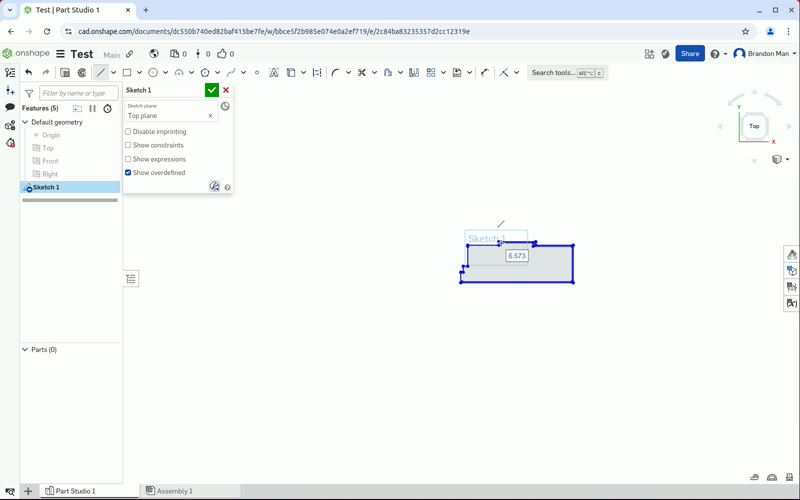
mouse_move(531, 242)
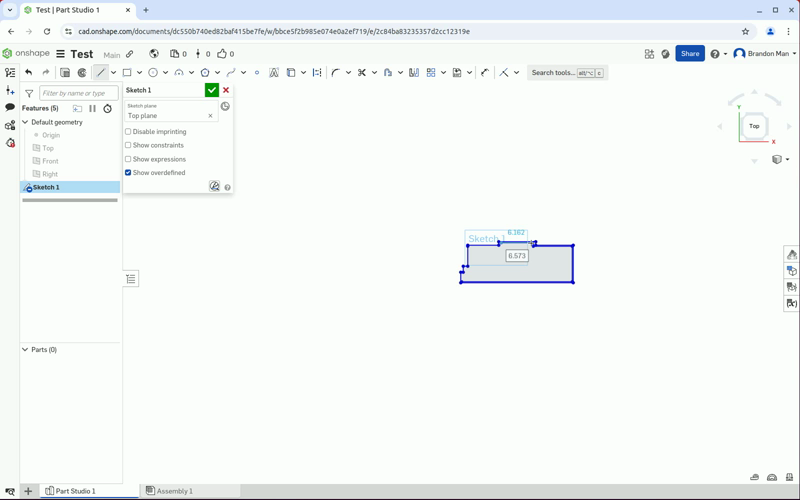
mouse_move(501, 246)
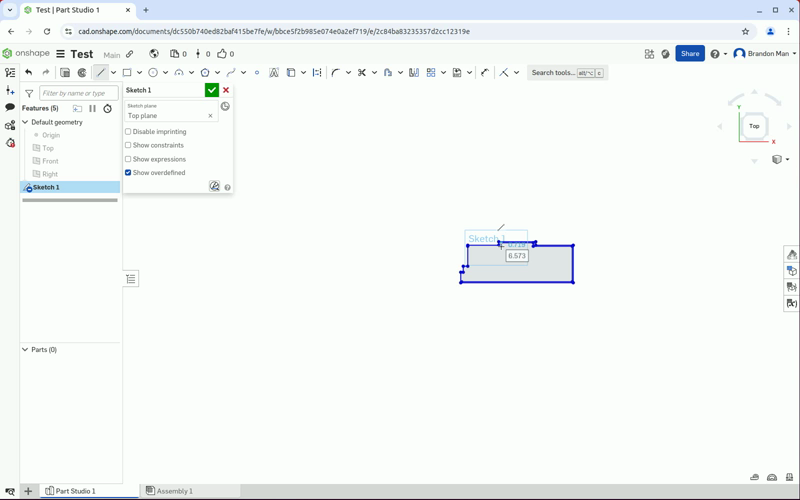
scroll(6)
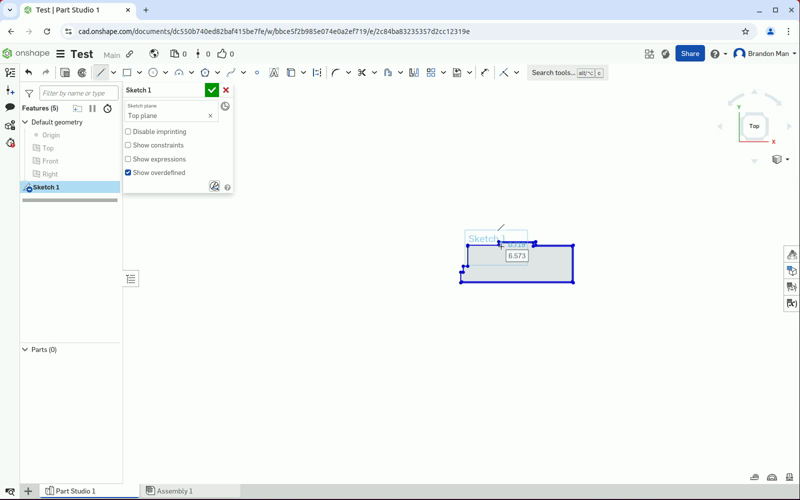
scroll(6)
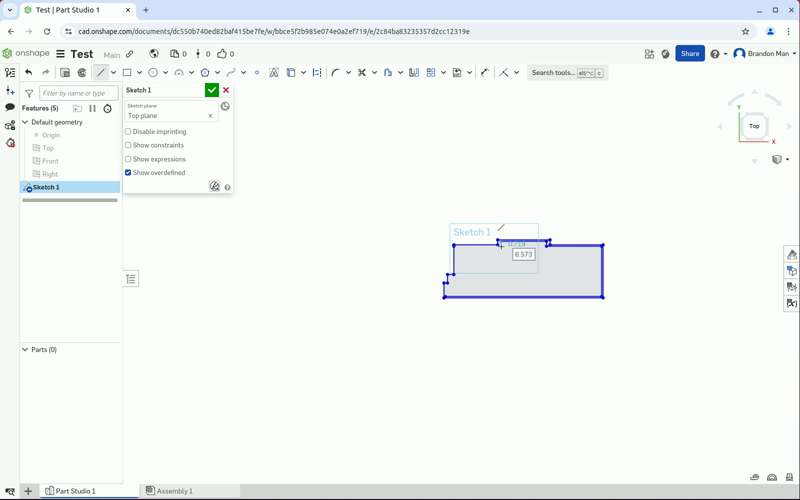
scroll(6)
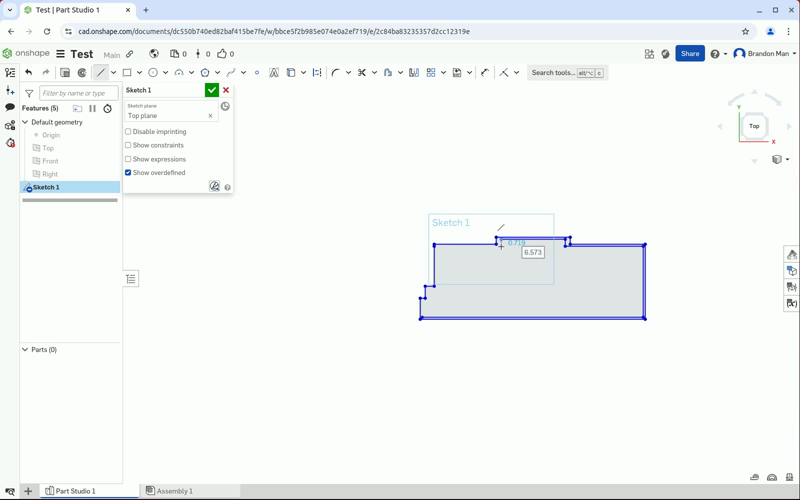
scroll(6)
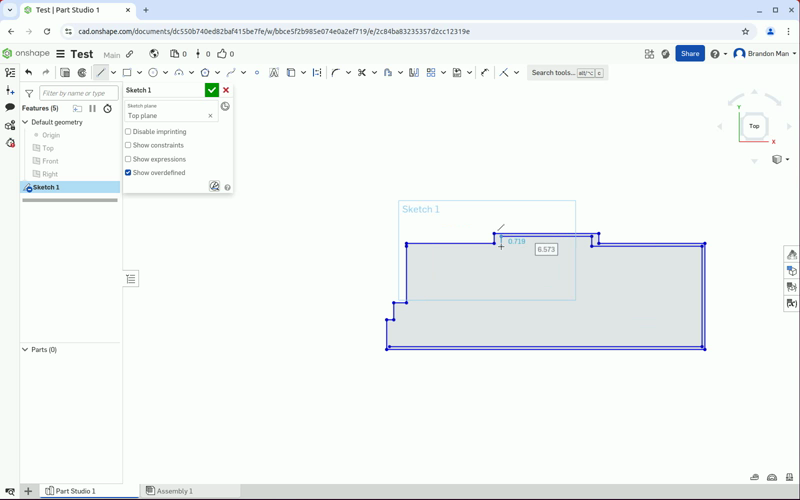
scroll(6)
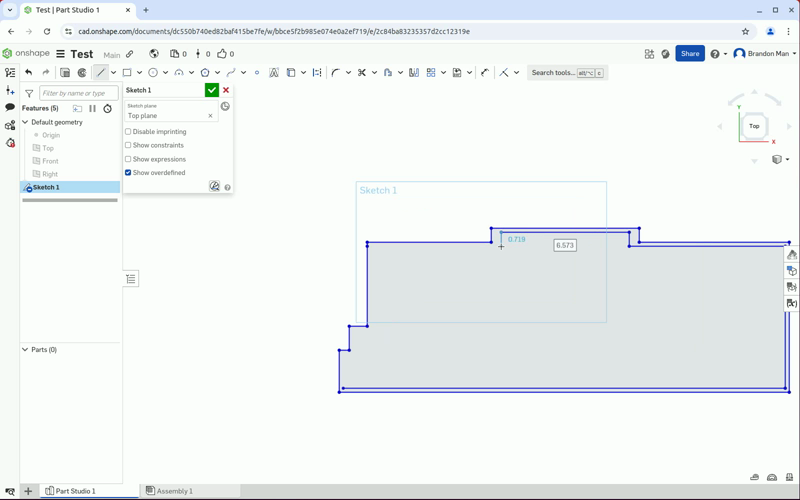
scroll(6)
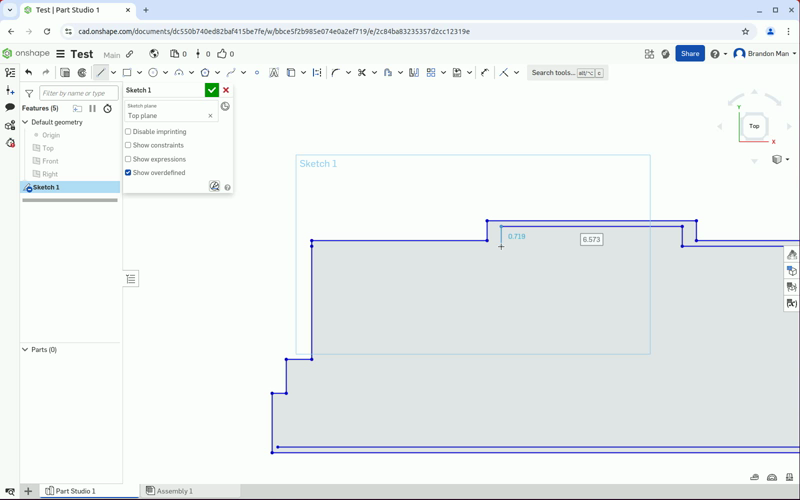
scroll(6)
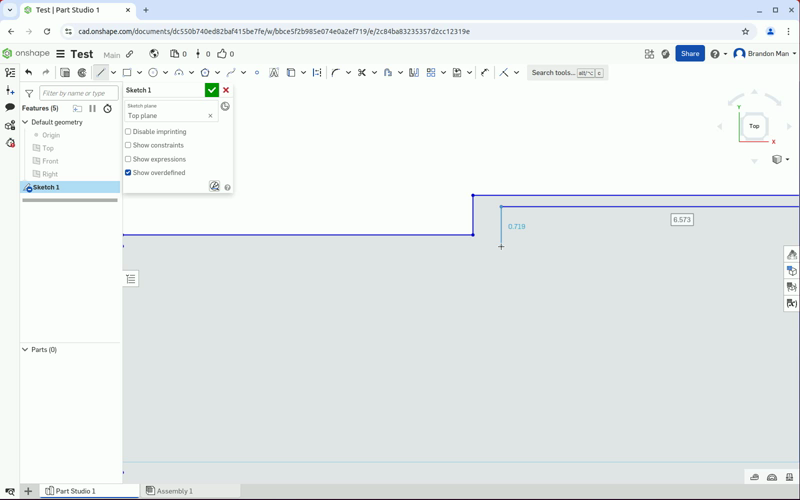
click(501, 246)
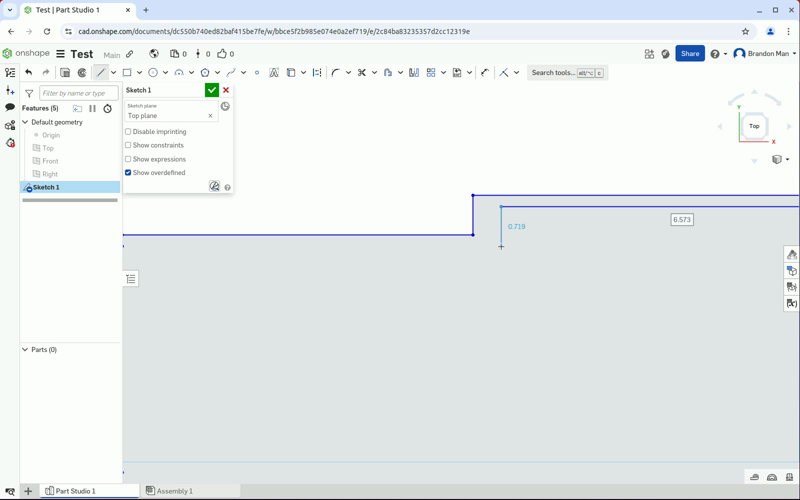
scroll(-6)
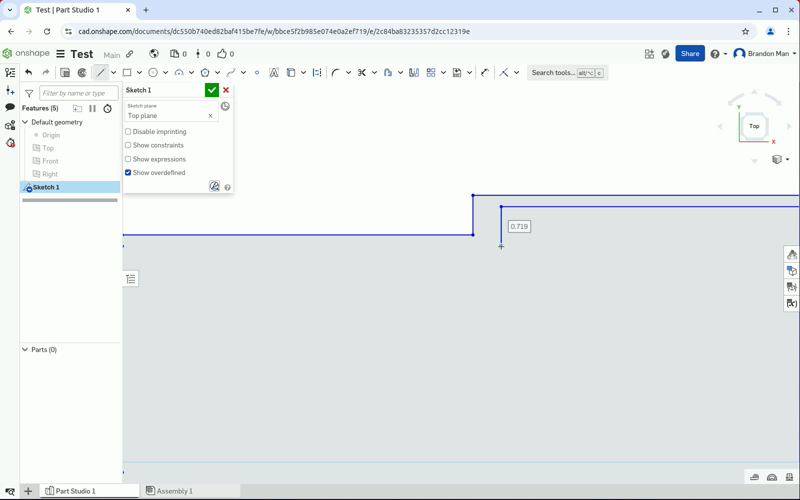
scroll(-6)
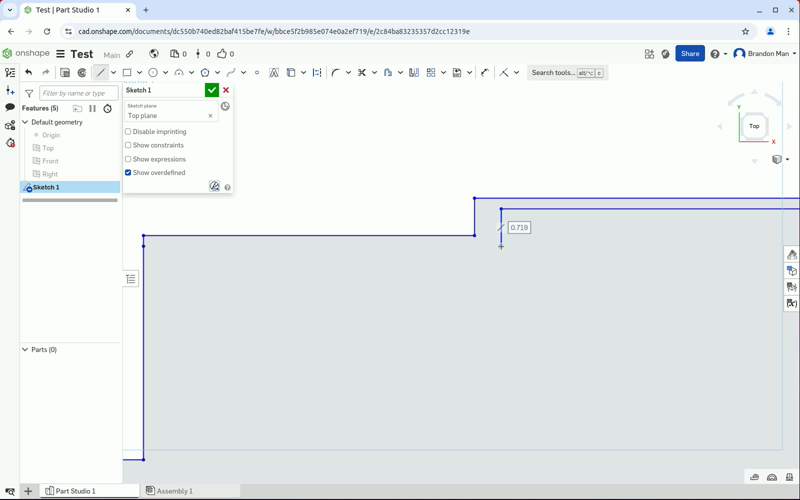
scroll(-6)
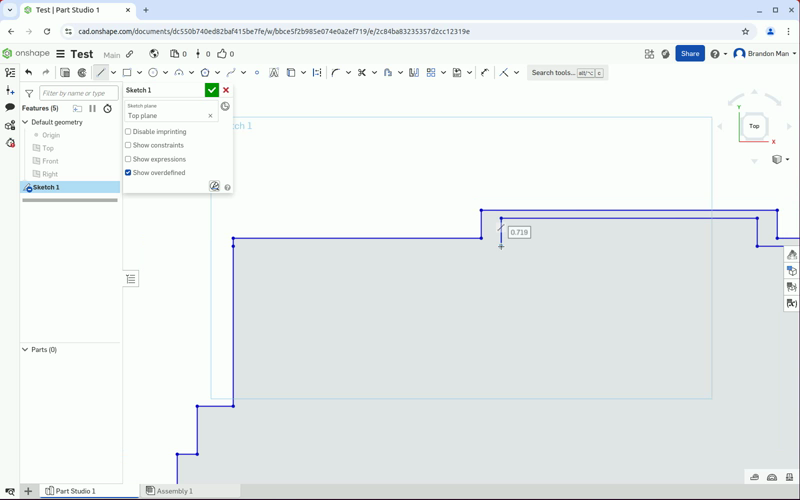
scroll(-6)
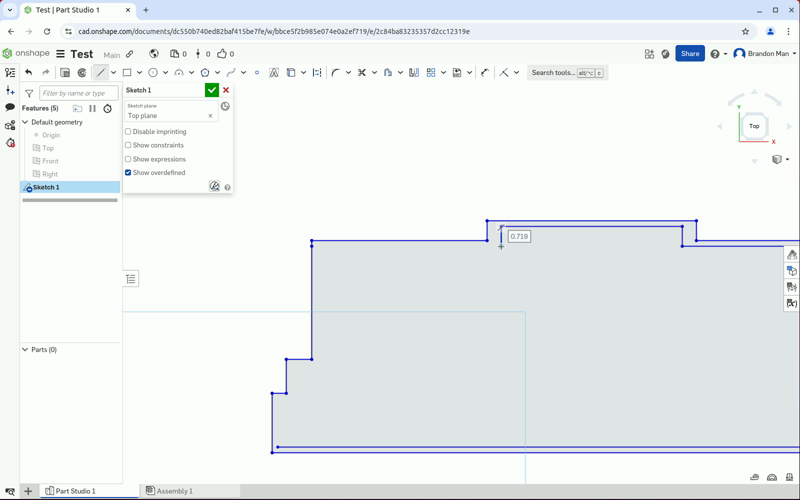
scroll(-6)
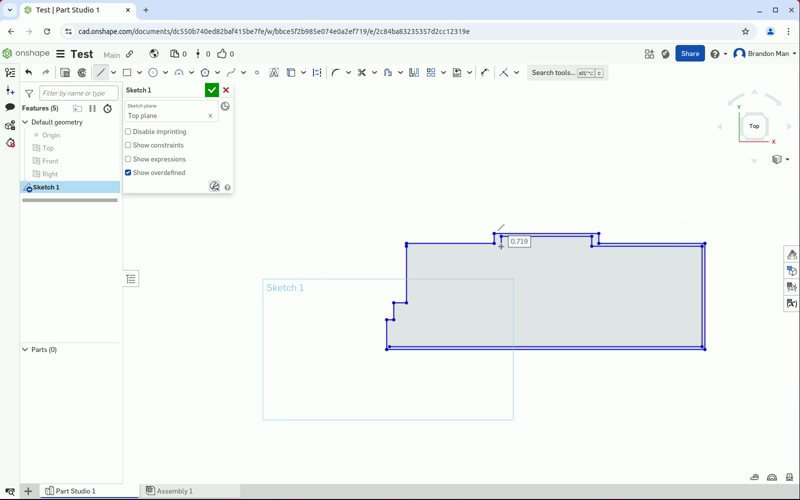
scroll(-6)
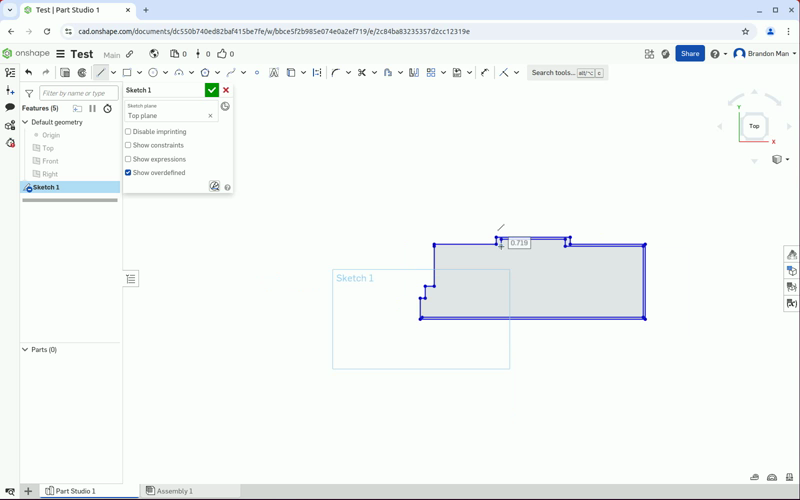
scroll(-6)
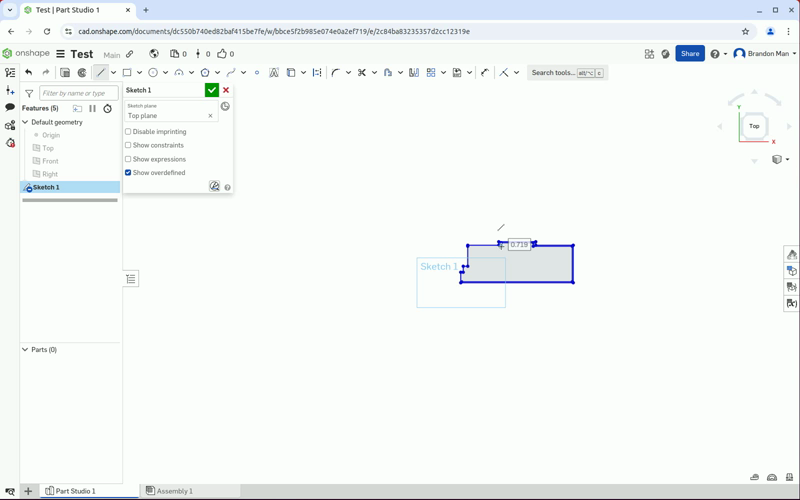
key_up(shift)
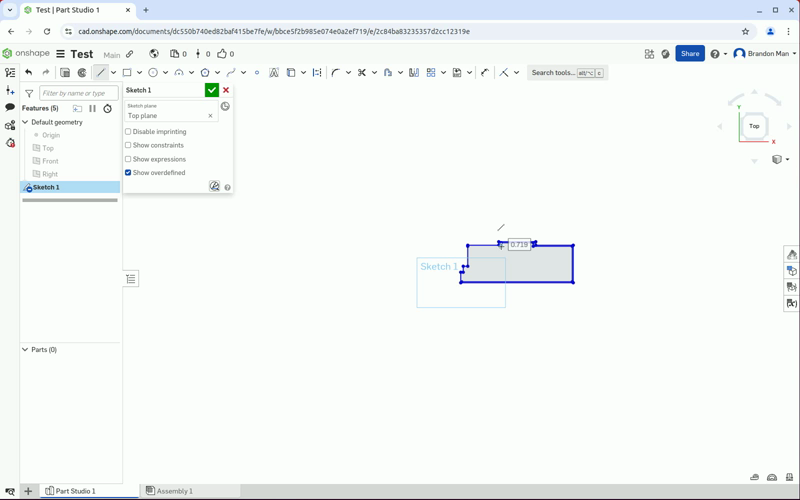
key_down(shift)
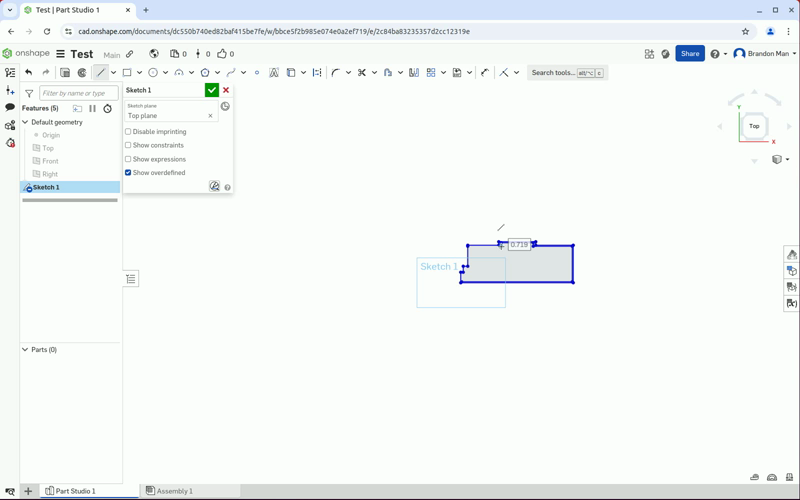
mouse_move(531, 246)
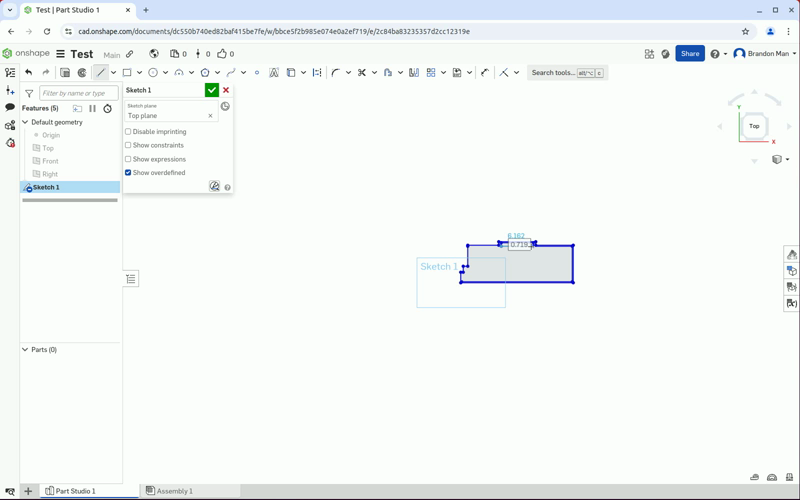
mouse_move(469, 246)
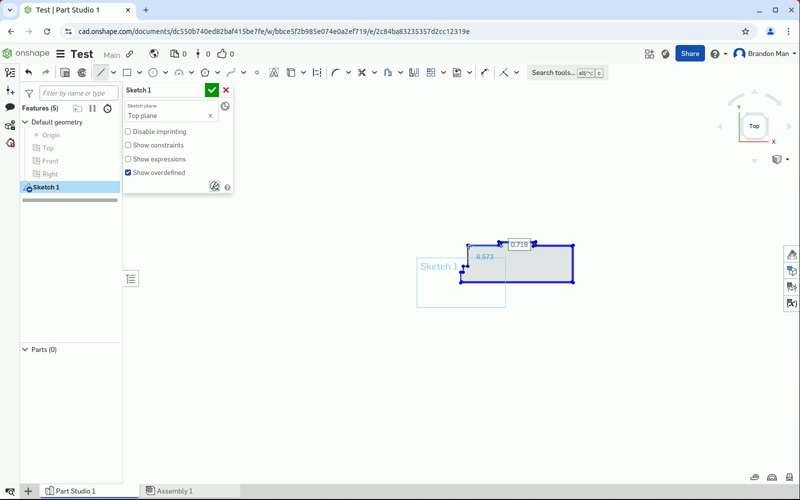
scroll(6)
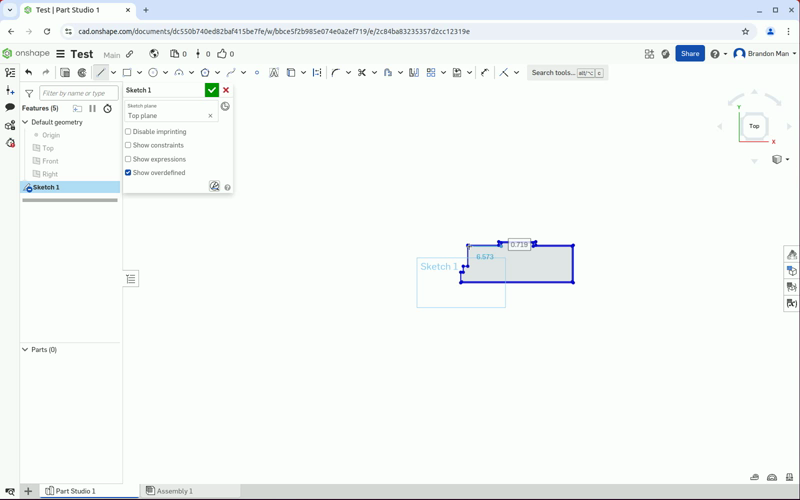
scroll(6)
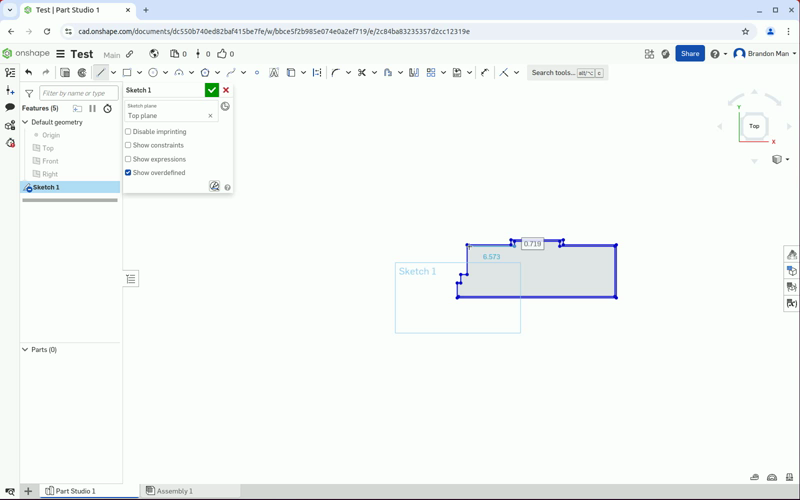
scroll(6)
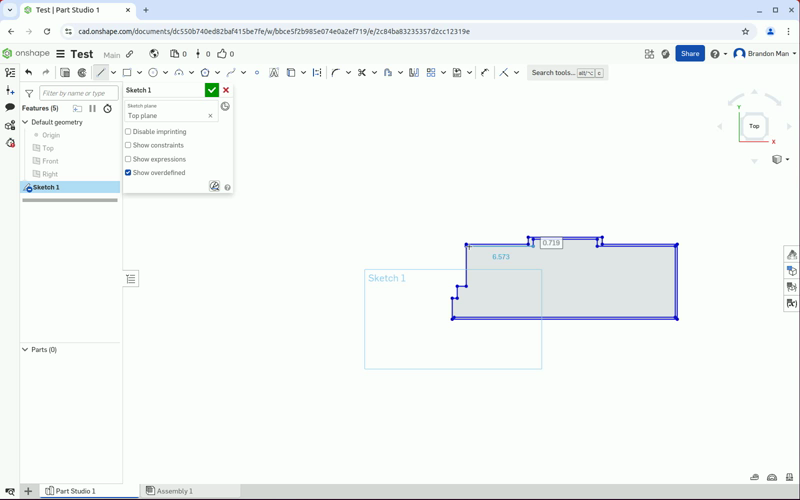
scroll(6)
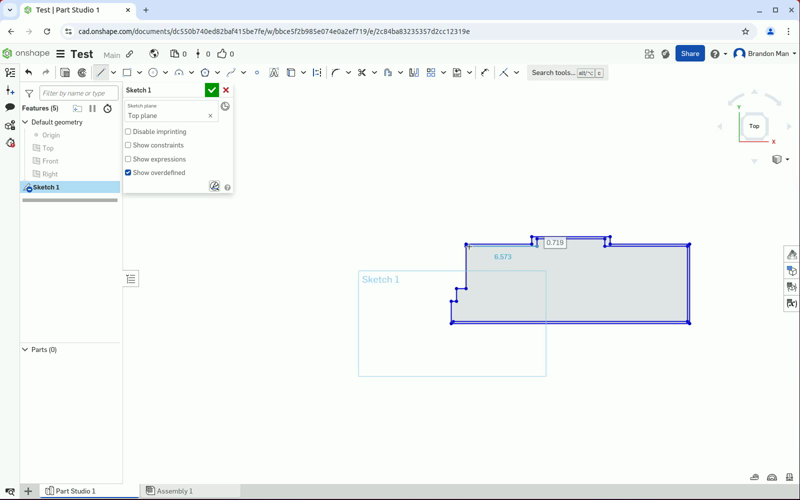
scroll(6)
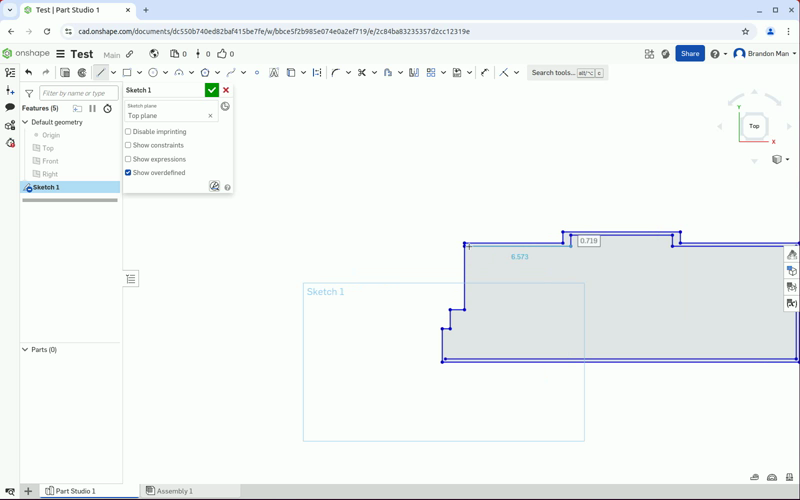
scroll(6)
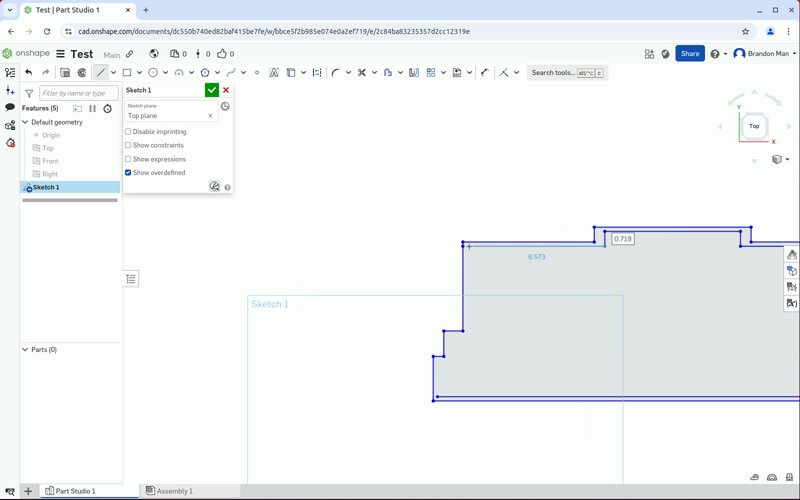
scroll(6)
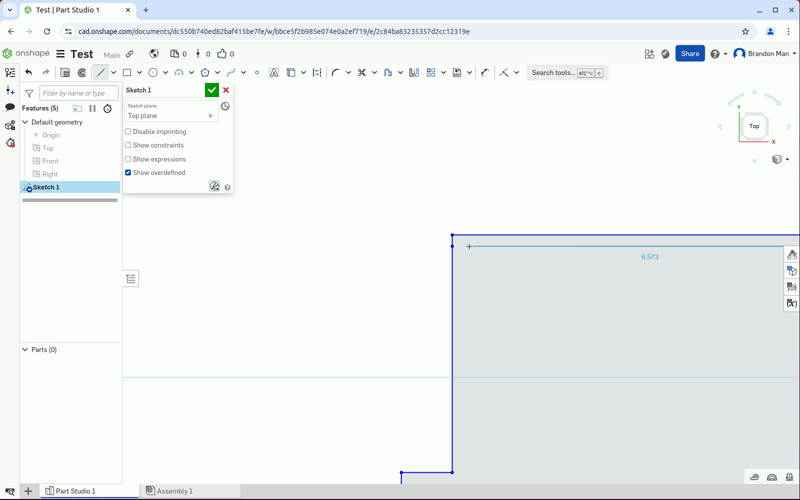
click(469, 246)
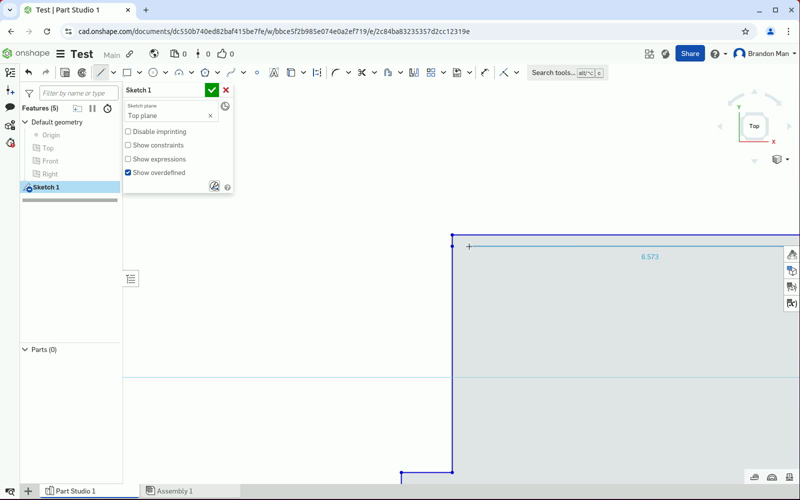
scroll(-6)
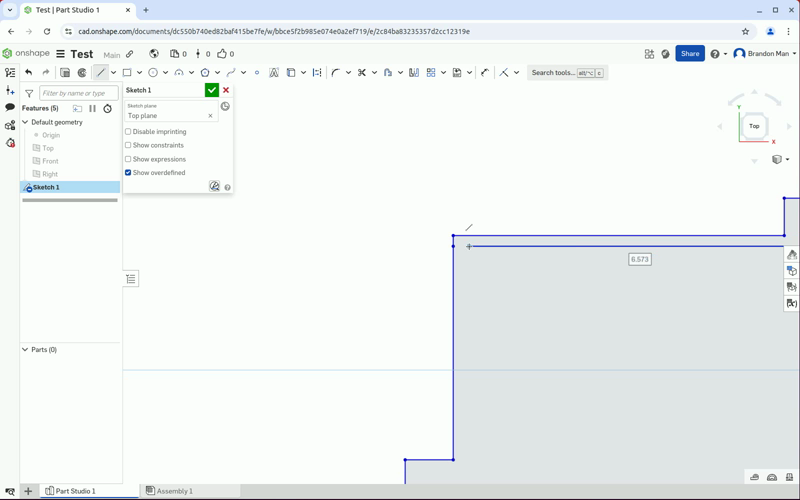
scroll(-6)
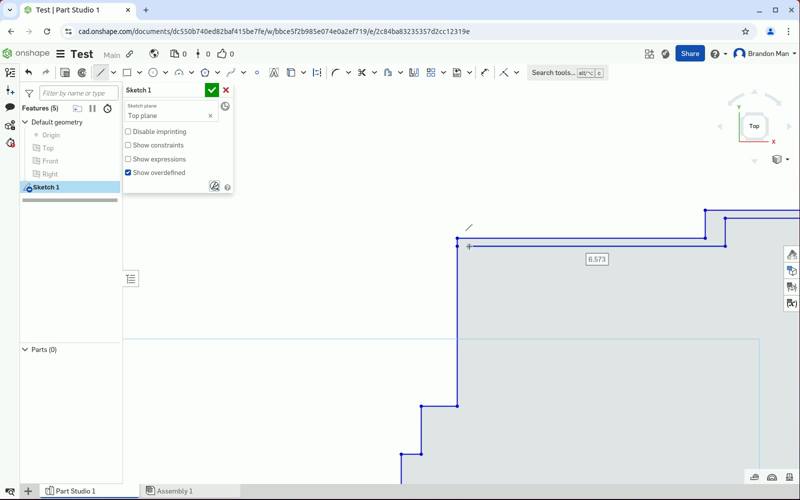
scroll(-6)
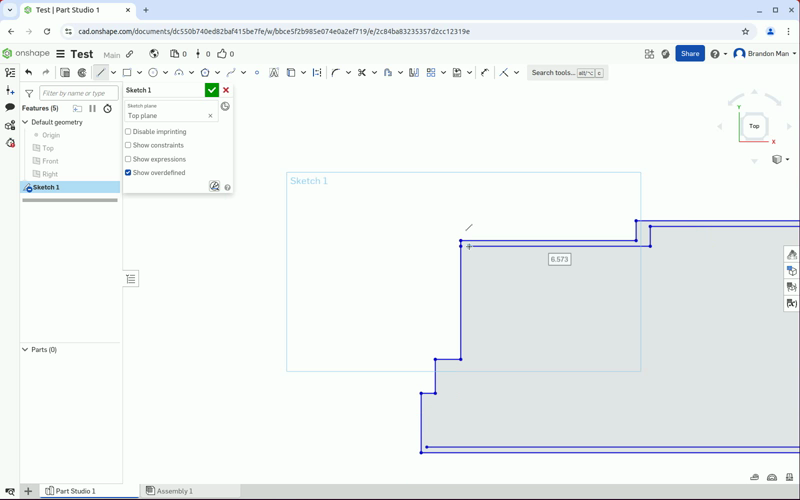
scroll(-6)
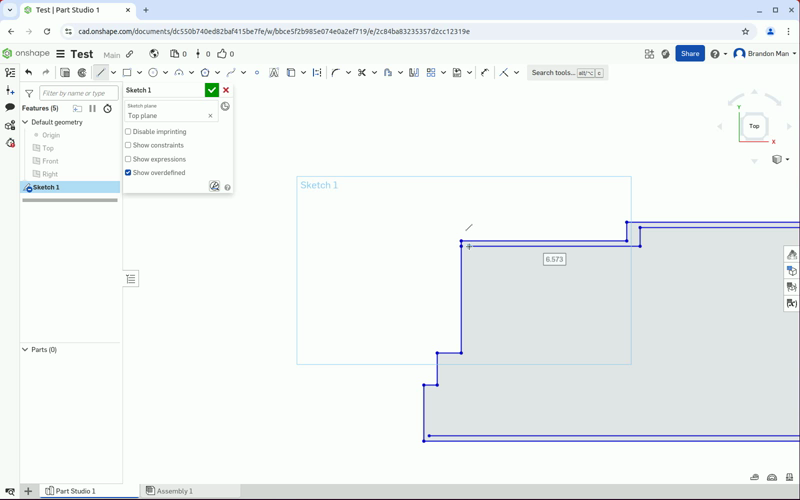
scroll(-6)
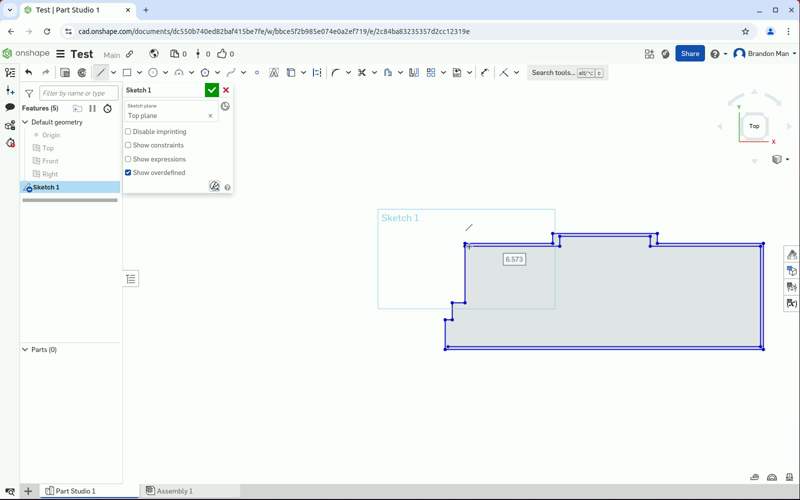
scroll(-6)
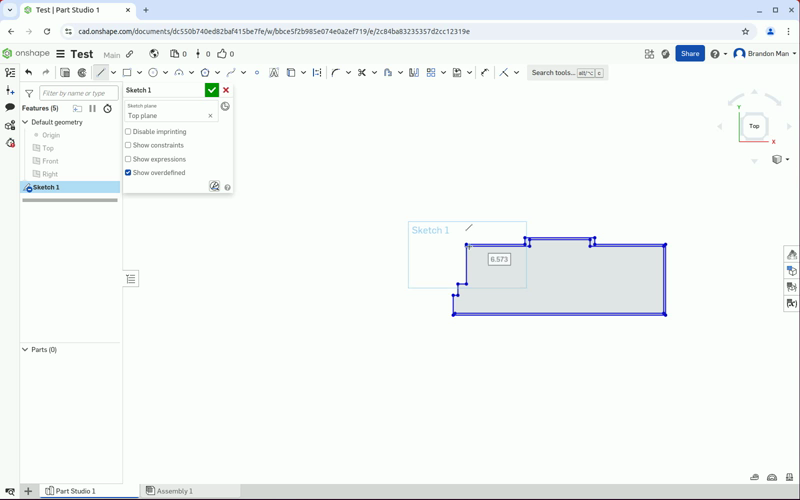
scroll(-6)
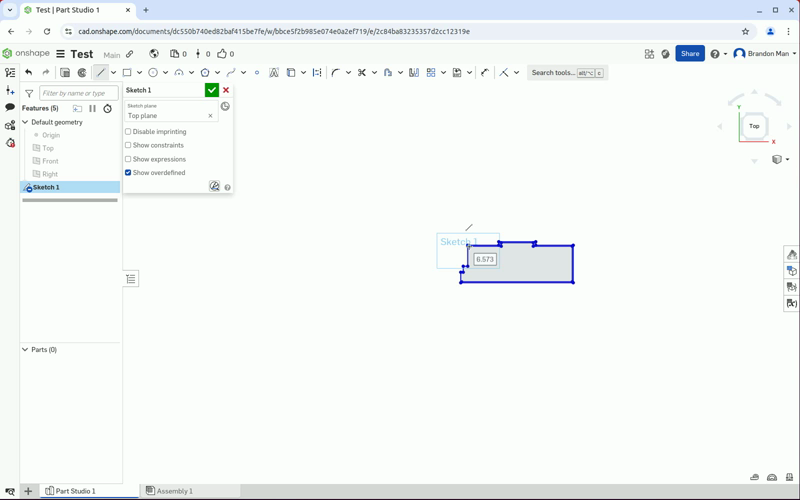
key_up(shift)
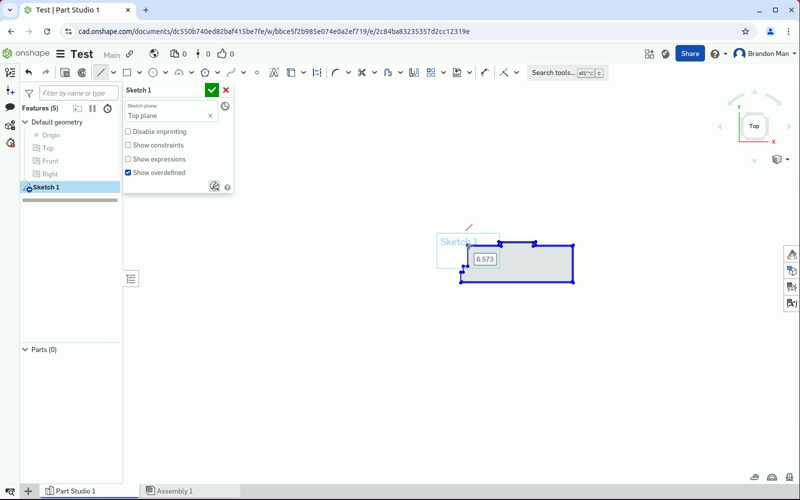
key_down(shift)
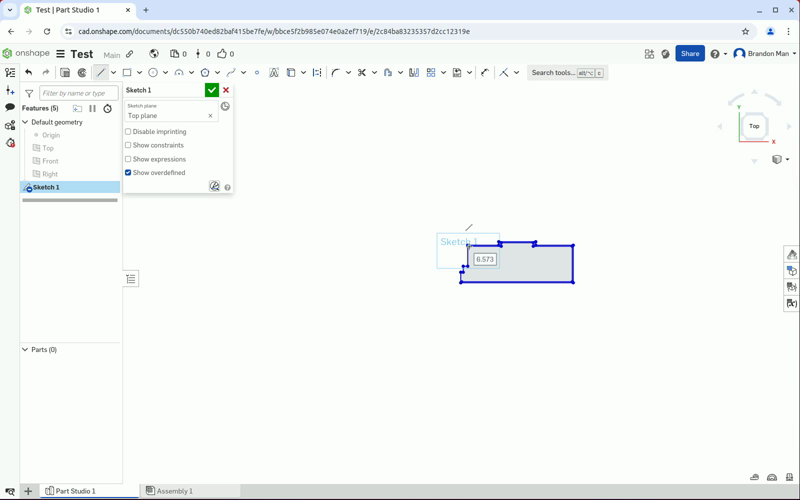
mouse_move(499, 246)
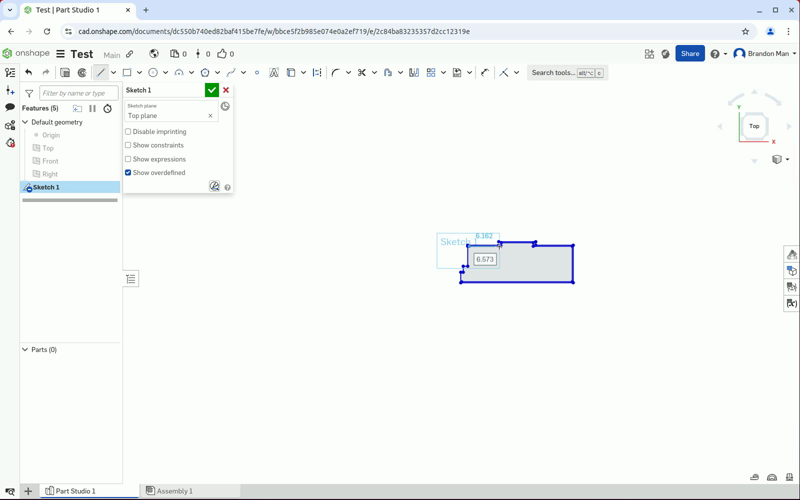
mouse_move(469, 267)
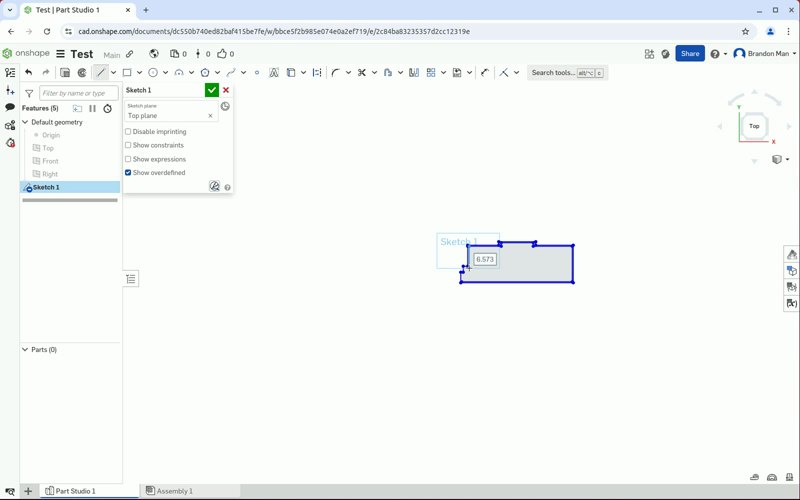
scroll(6)
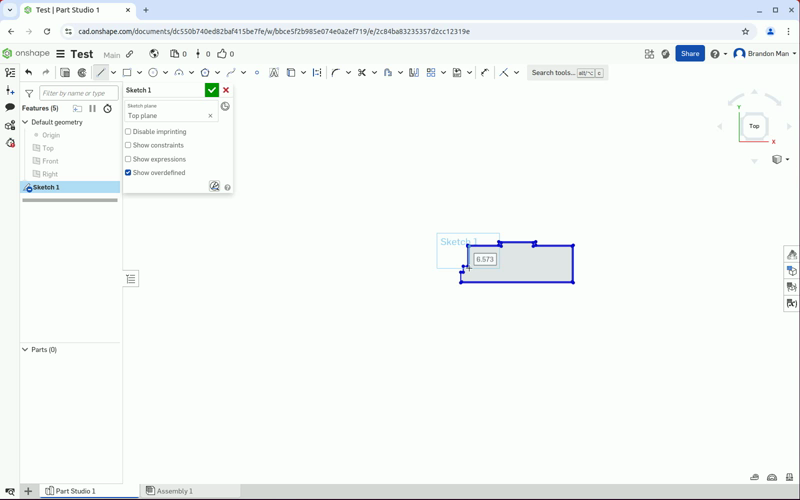
scroll(6)
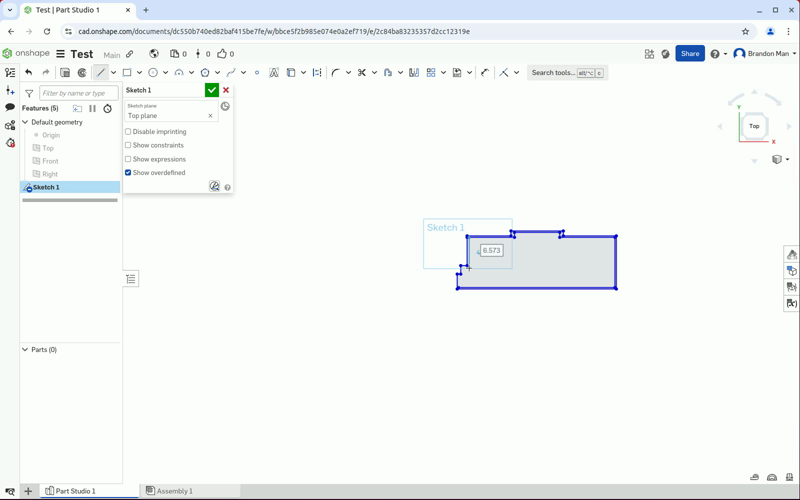
scroll(6)
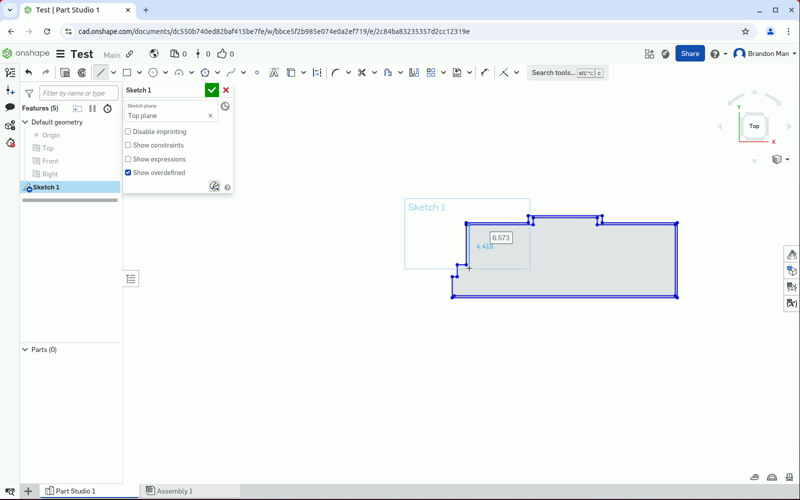
scroll(6)
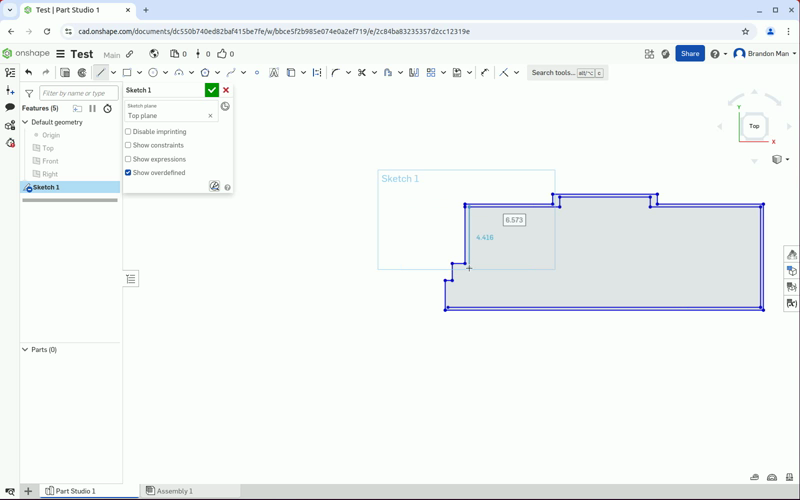
scroll(6)
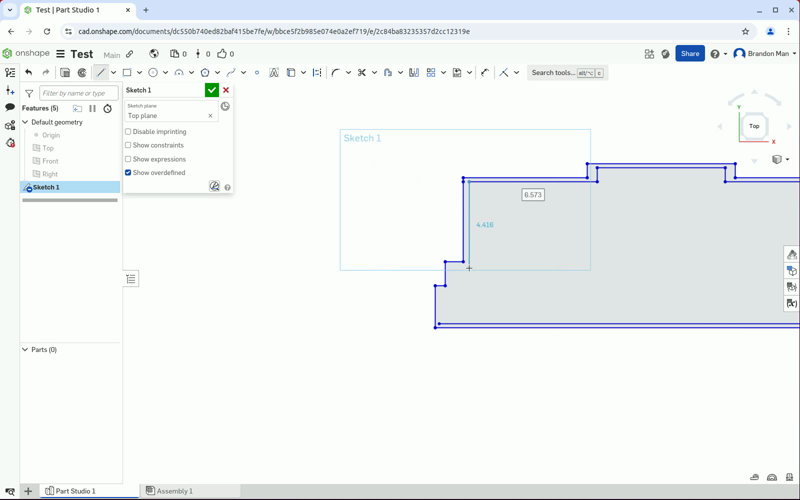
scroll(6)
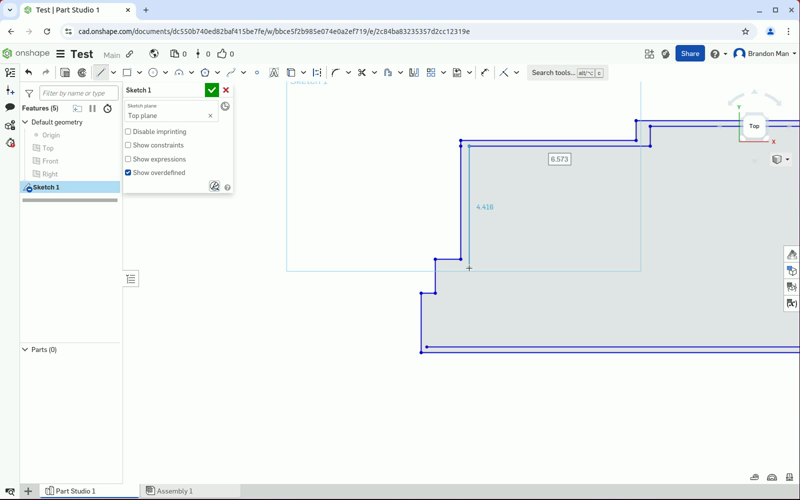
scroll(6)
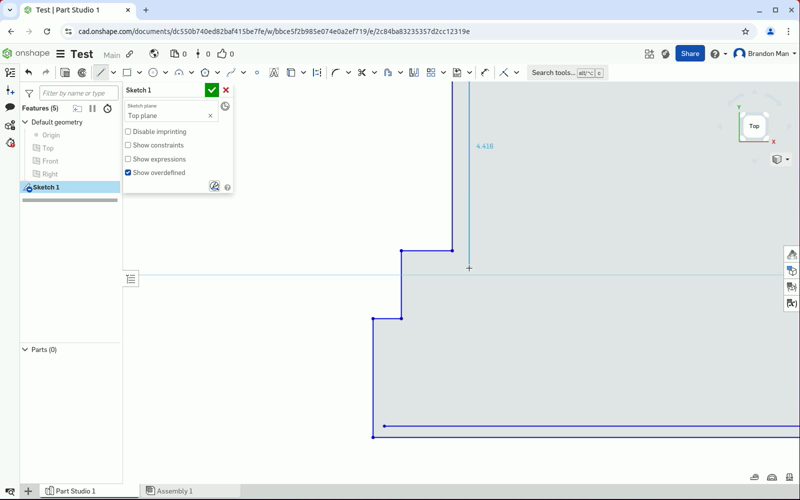
click(469, 267)
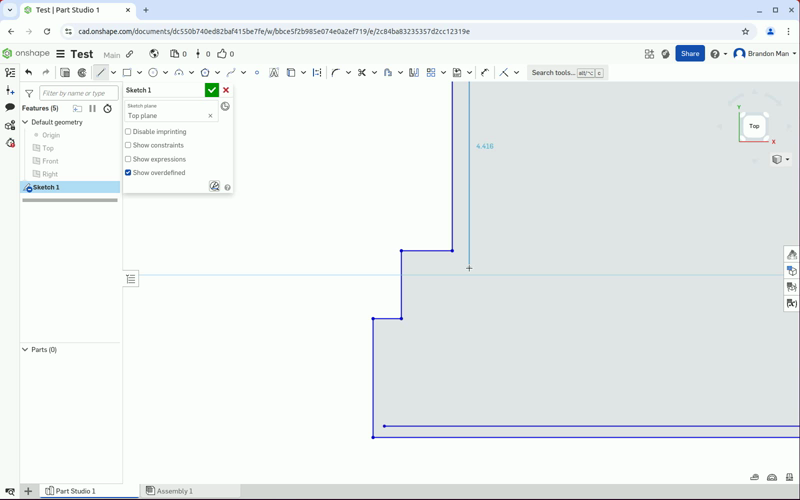
scroll(-6)
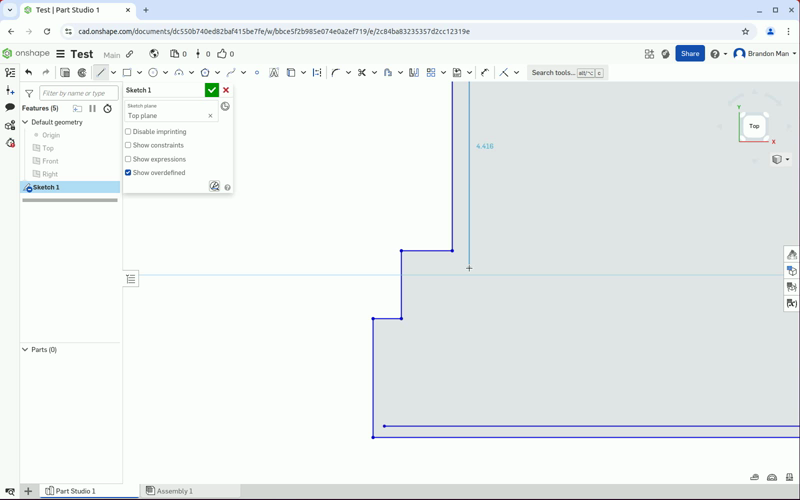
scroll(-6)
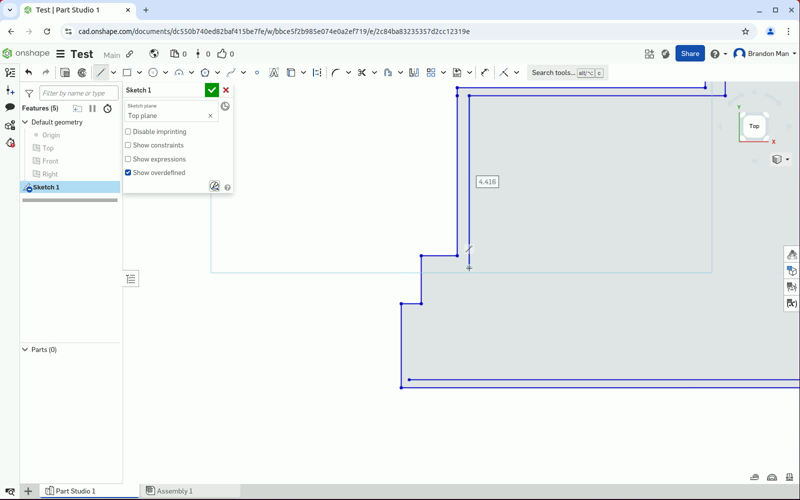
scroll(-6)
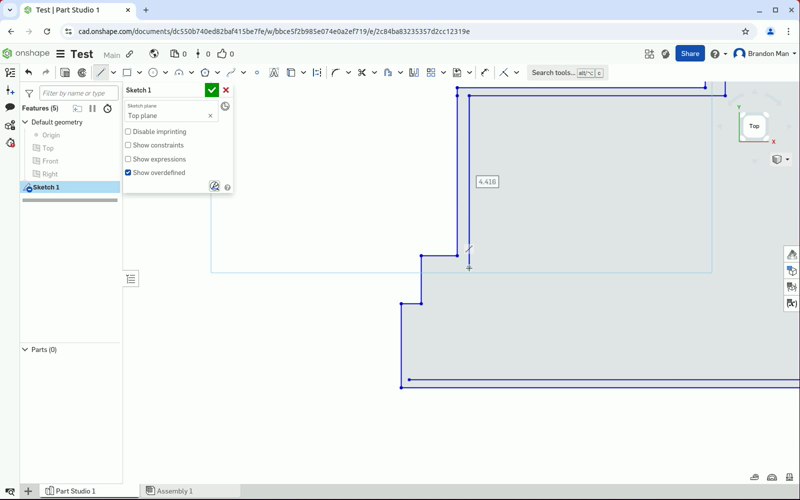
scroll(-6)
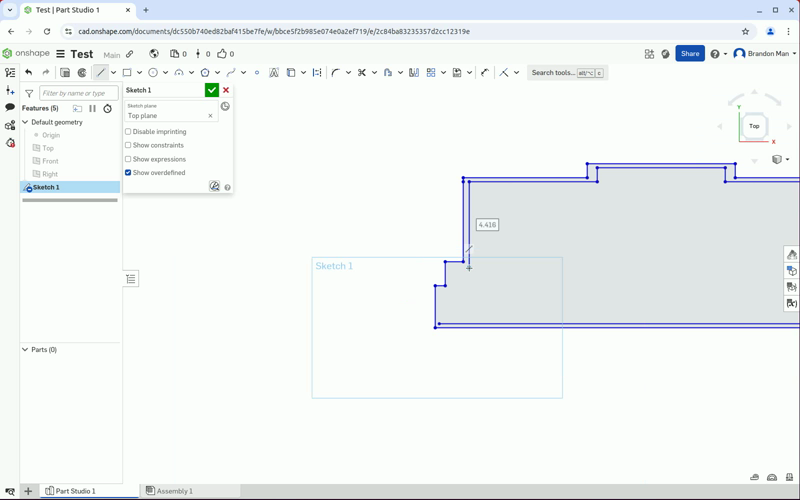
scroll(-6)
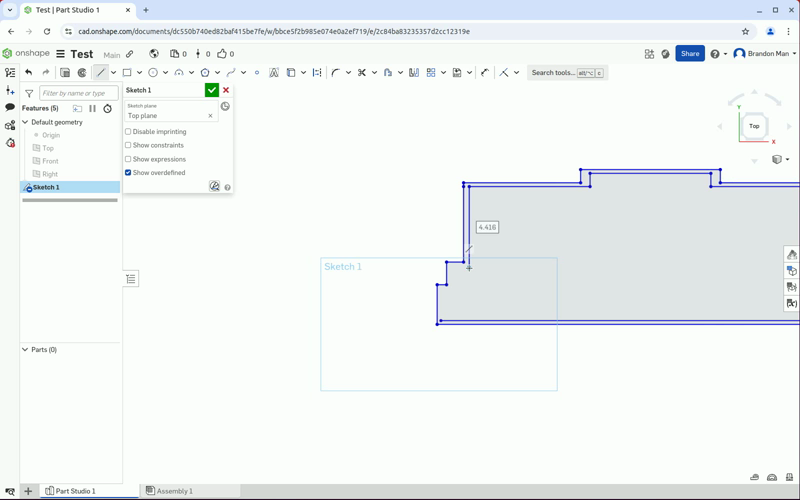
scroll(-6)
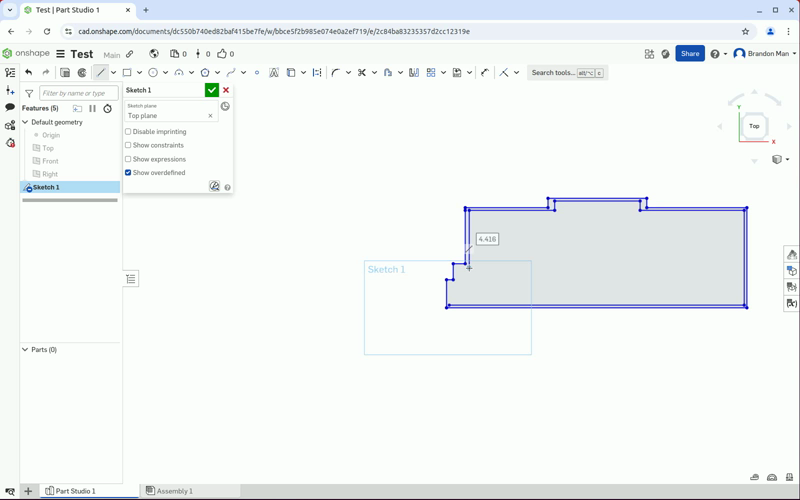
scroll(-6)
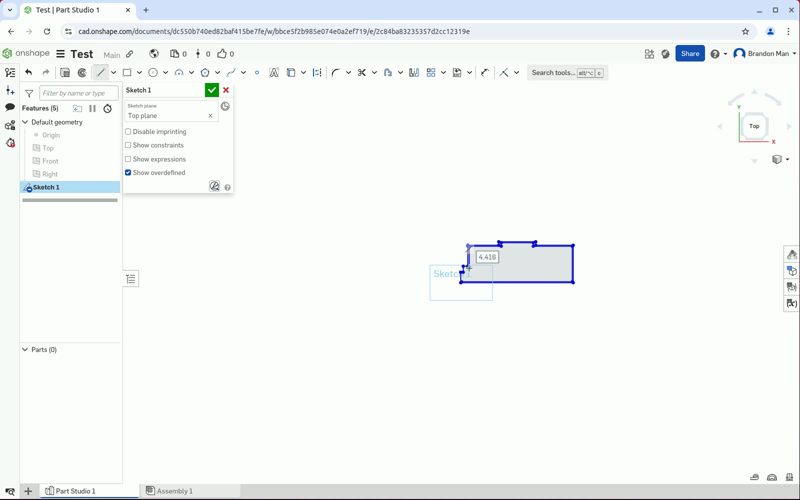
key_up(shift)
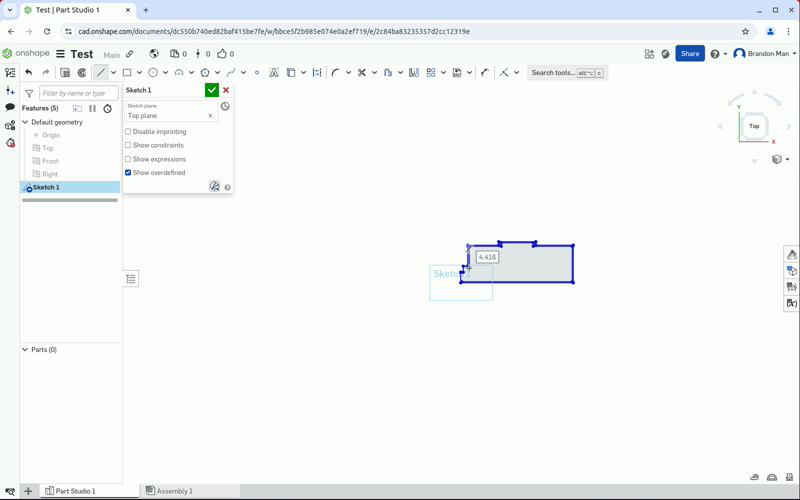
key_down(shift)
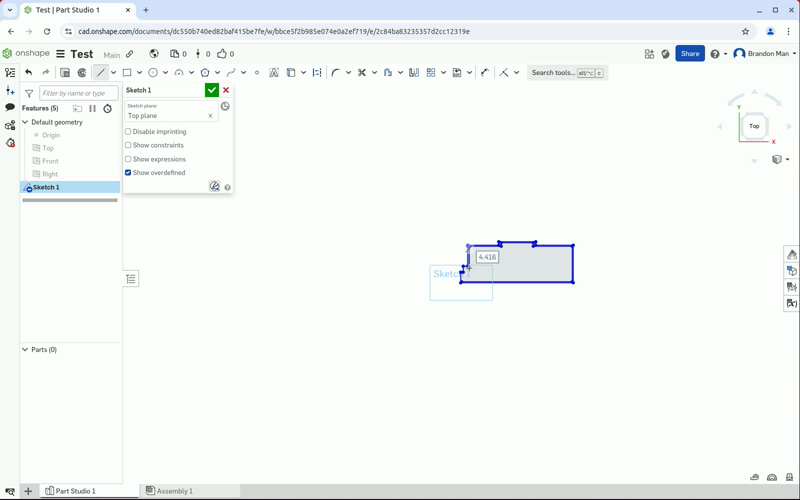
mouse_move(499, 267)
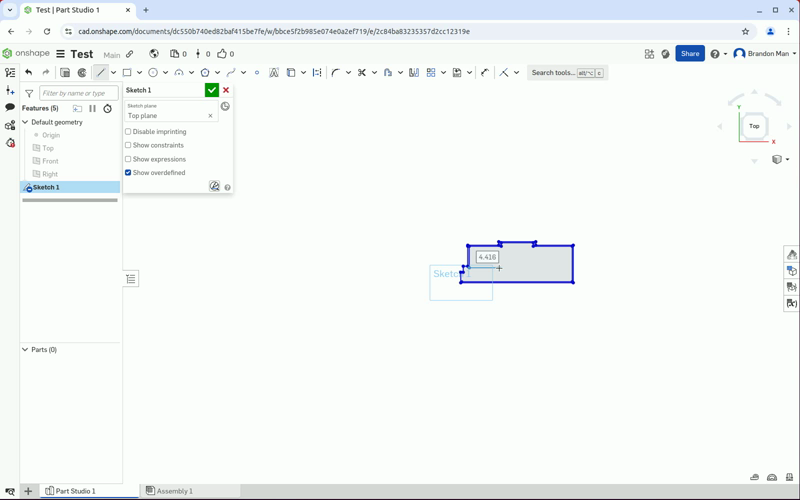
mouse_move(466, 267)
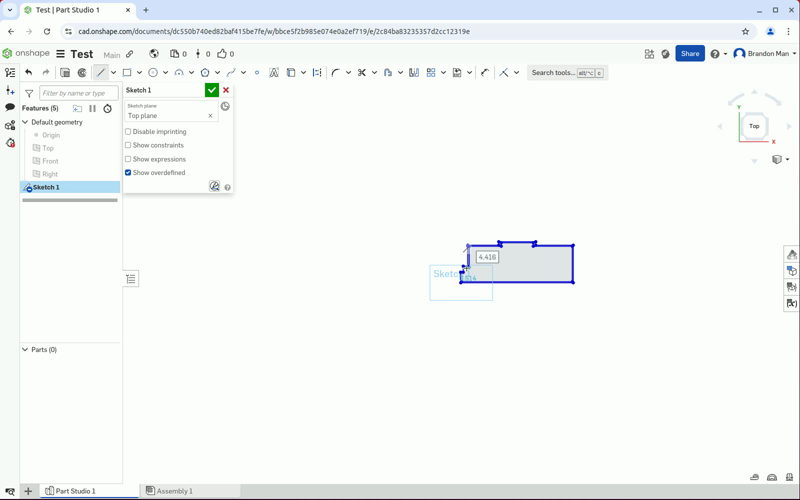
scroll(6)
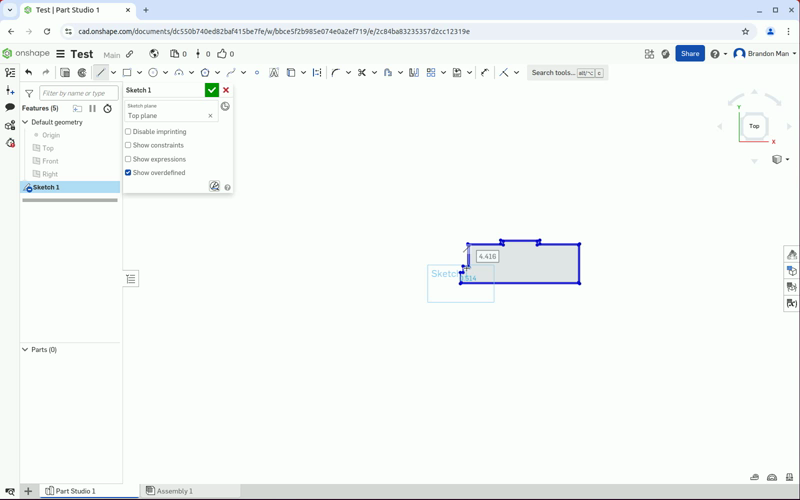
scroll(6)
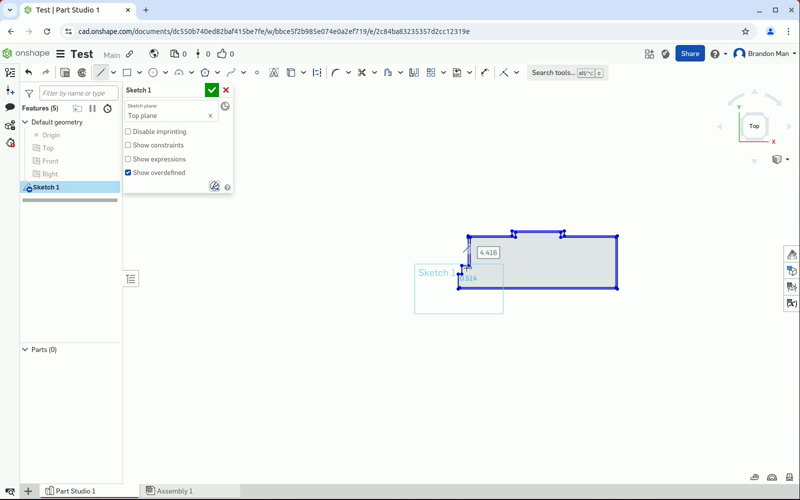
scroll(6)
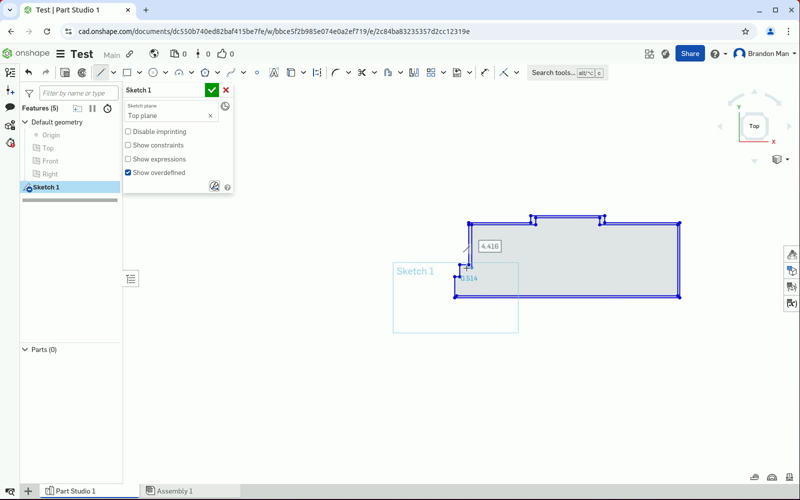
scroll(6)
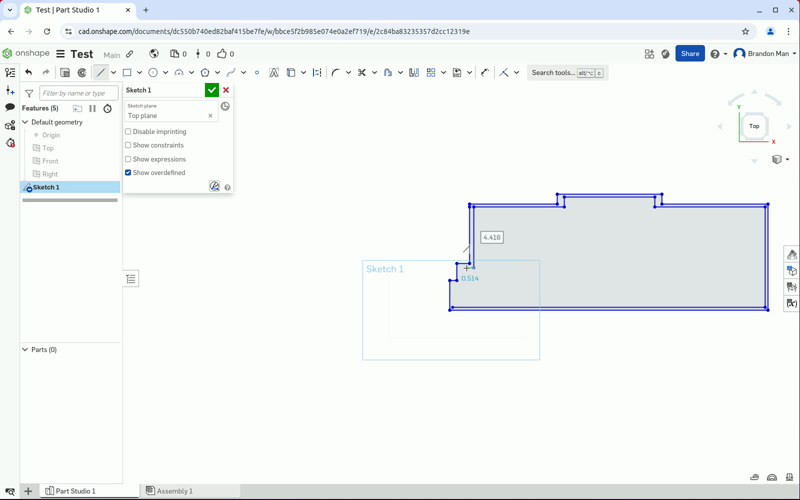
scroll(6)
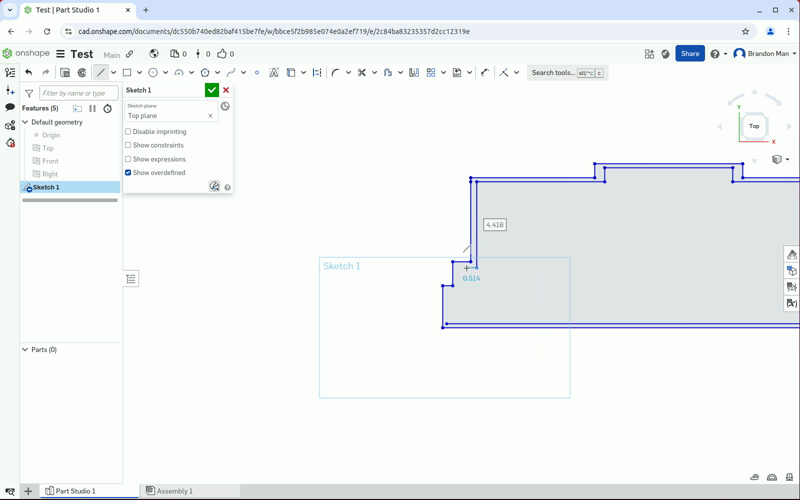
scroll(6)
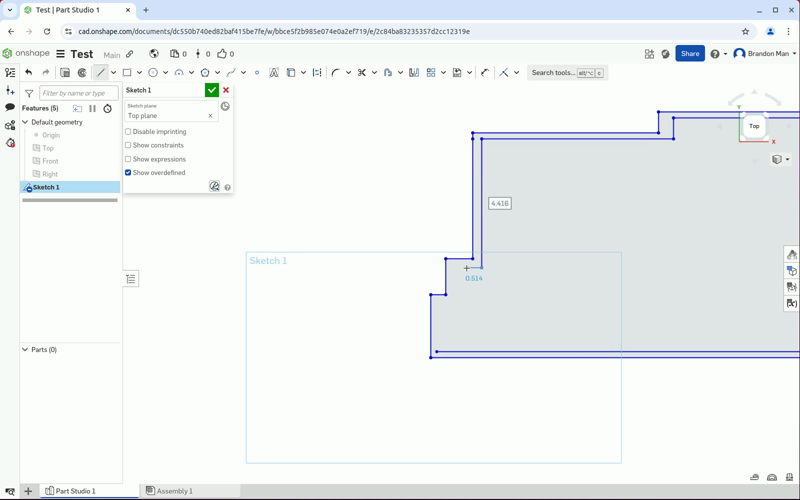
scroll(6)
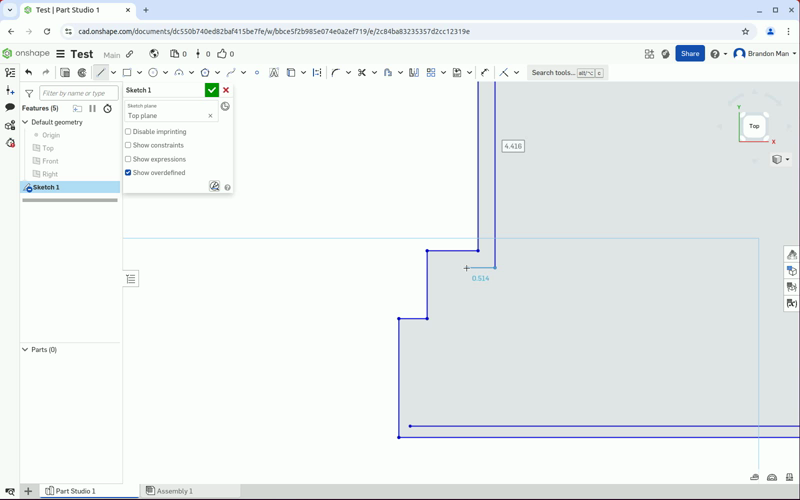
click(466, 267)
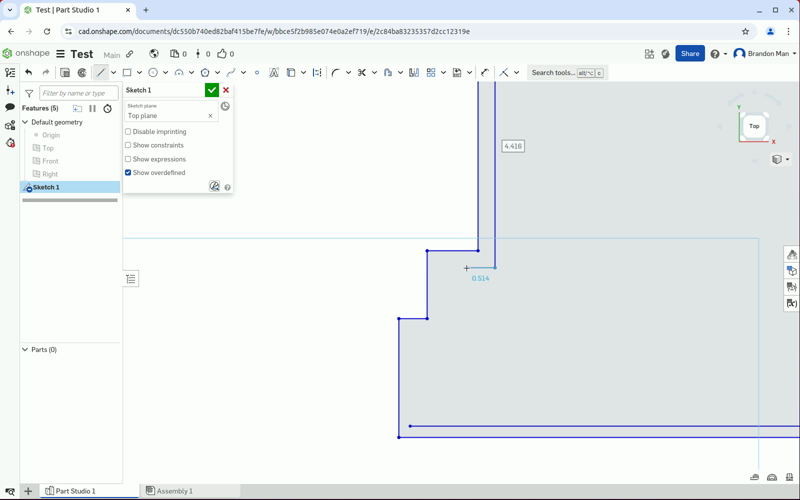
scroll(-6)
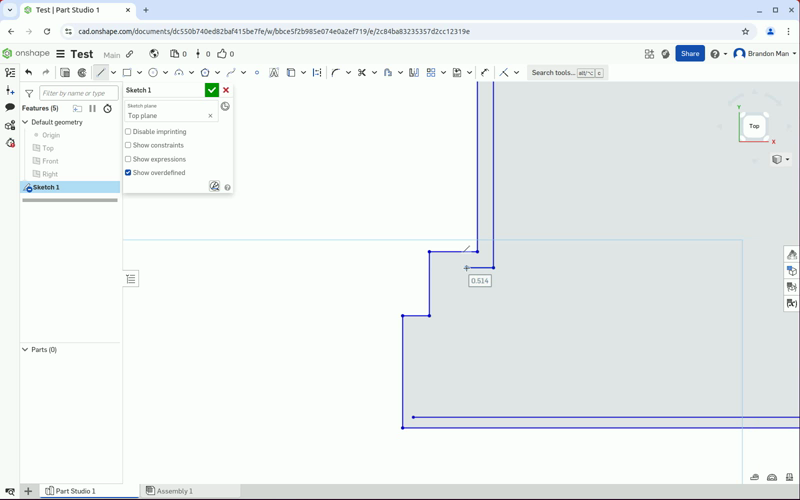
scroll(-6)
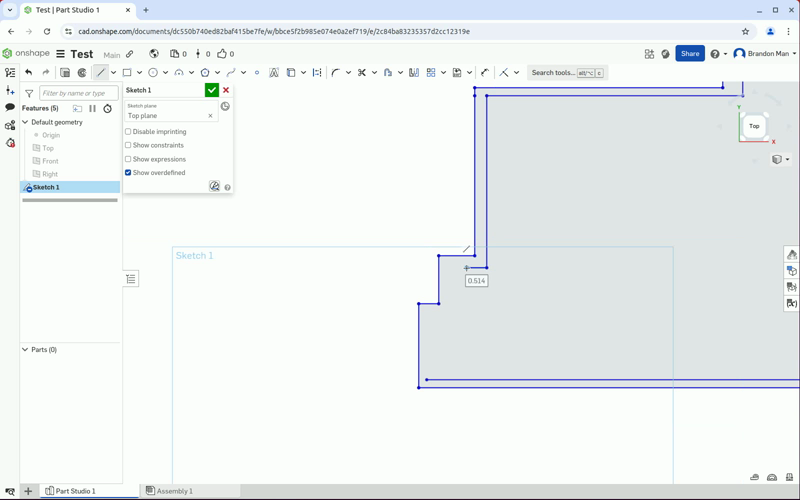
scroll(-6)
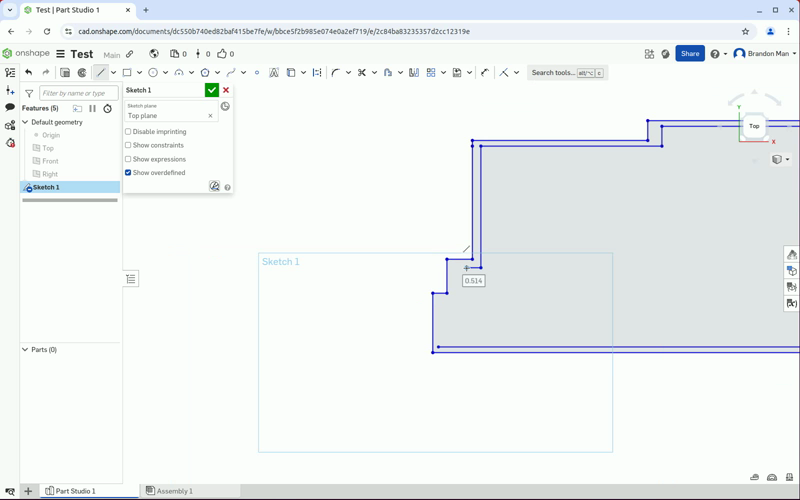
scroll(-6)
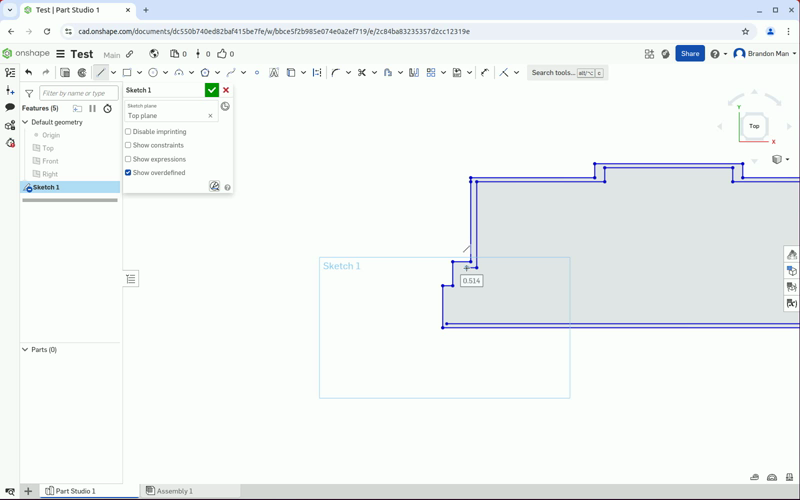
scroll(-6)
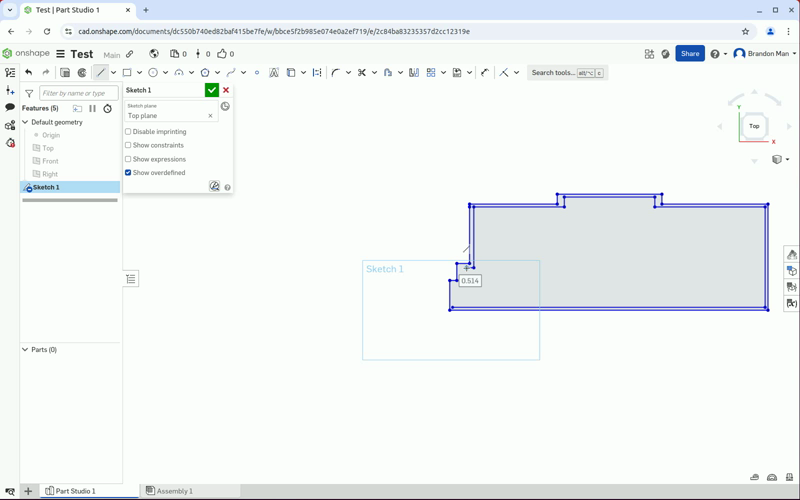
scroll(-6)
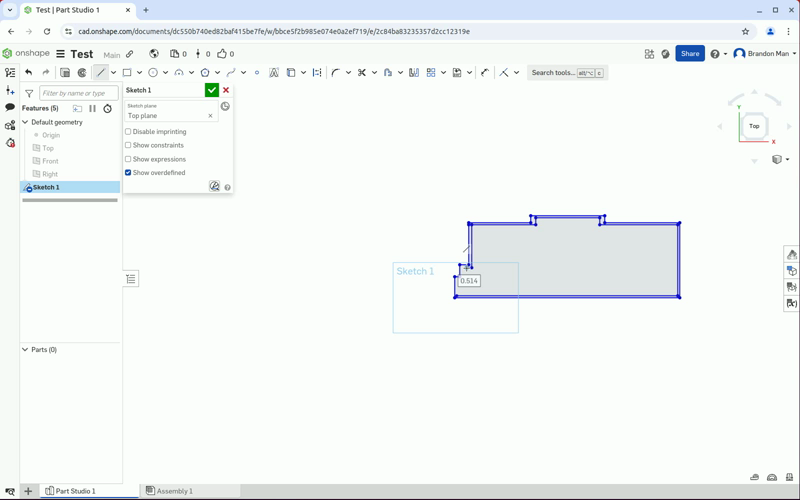
scroll(-6)
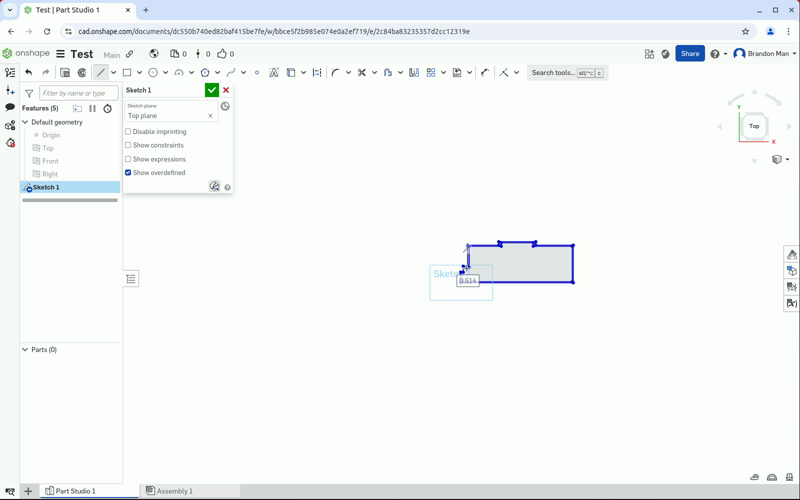
key_up(shift)
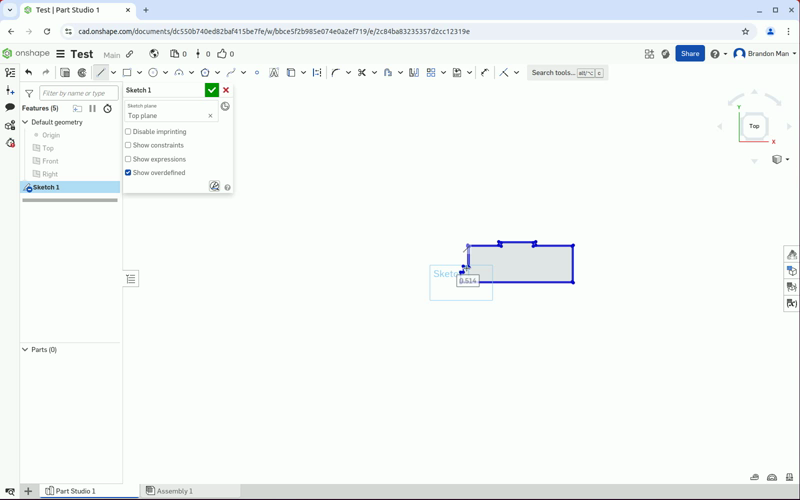
key_down(shift)
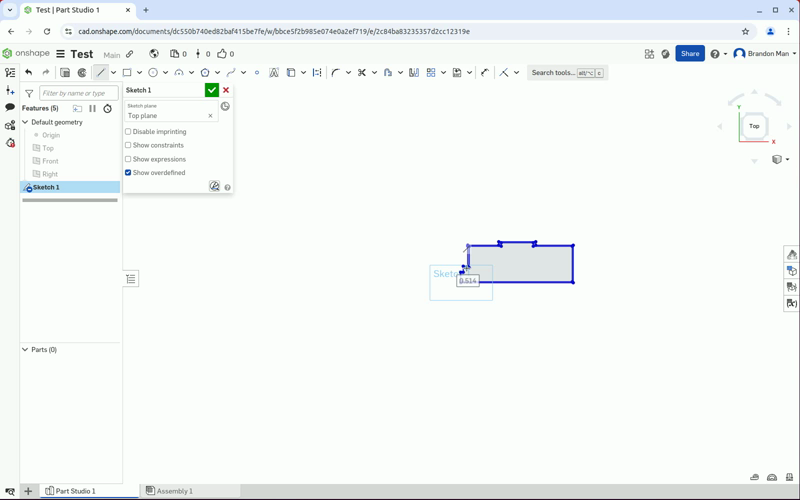
mouse_move(496, 267)
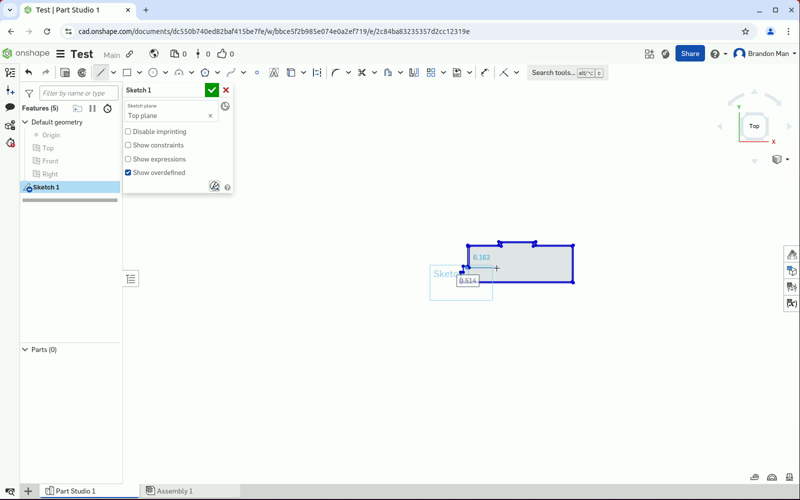
mouse_move(464, 267)
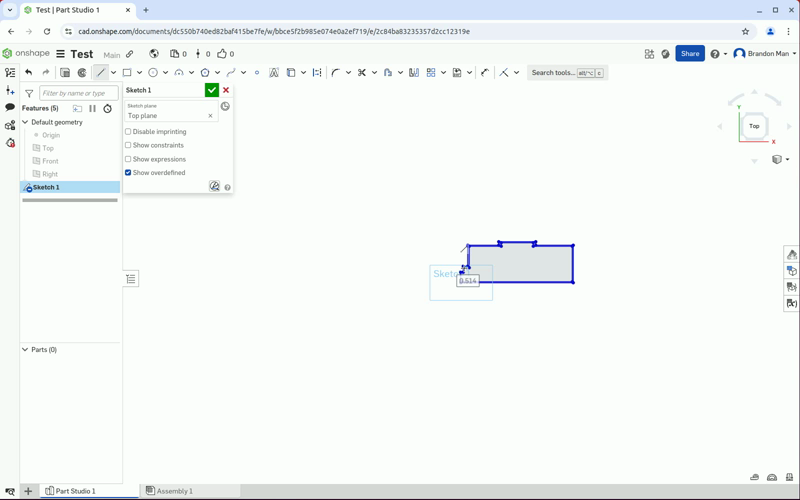
scroll(6)
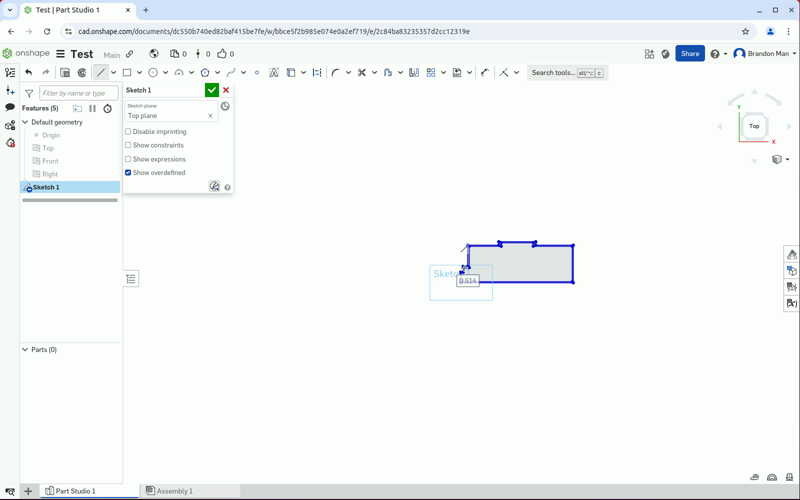
scroll(6)
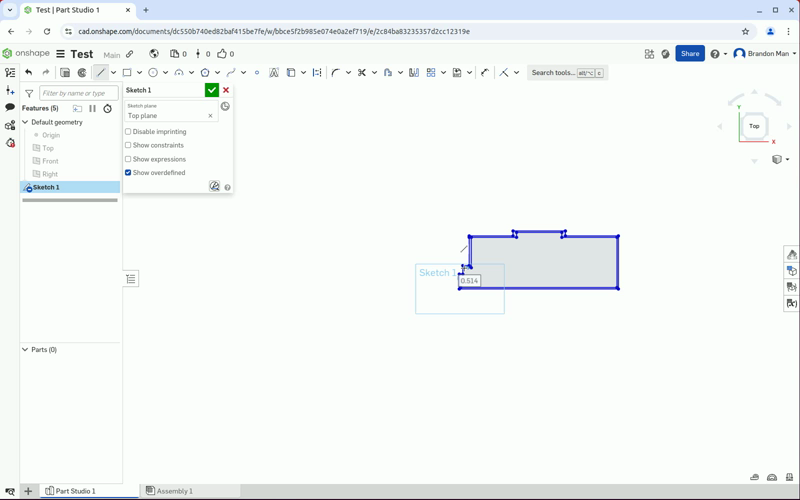
scroll(6)
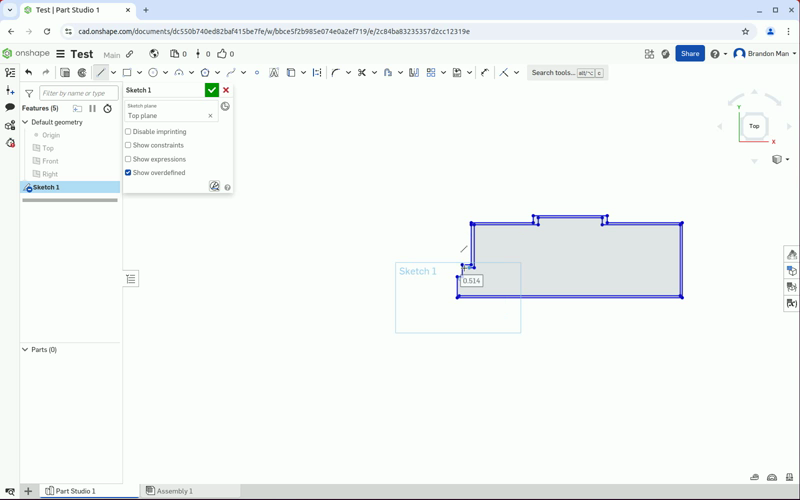
scroll(6)
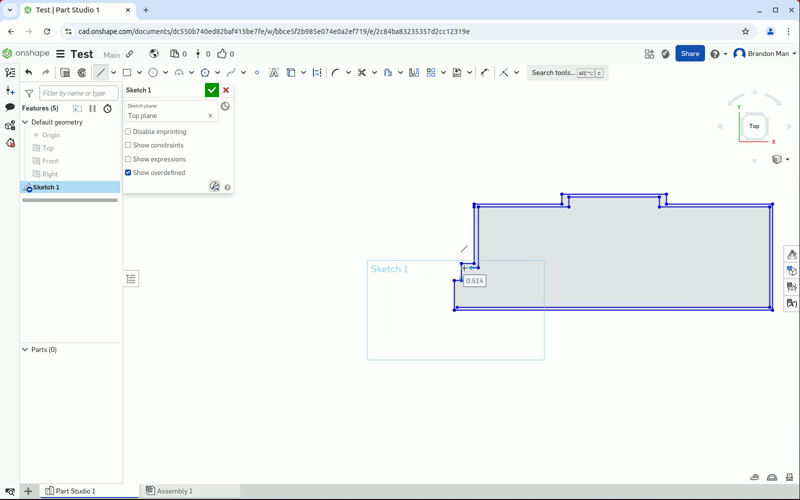
scroll(6)
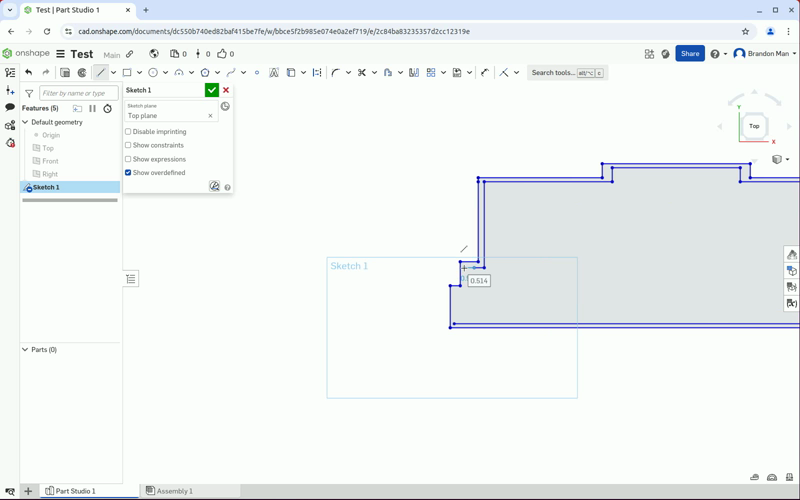
scroll(6)
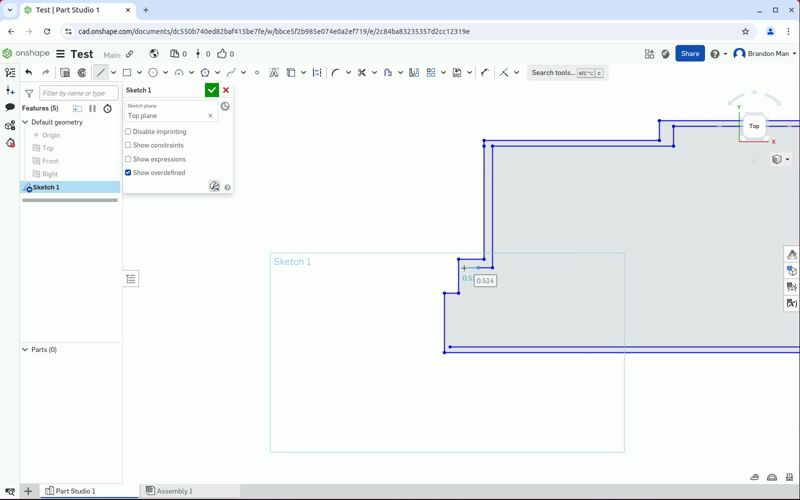
scroll(6)
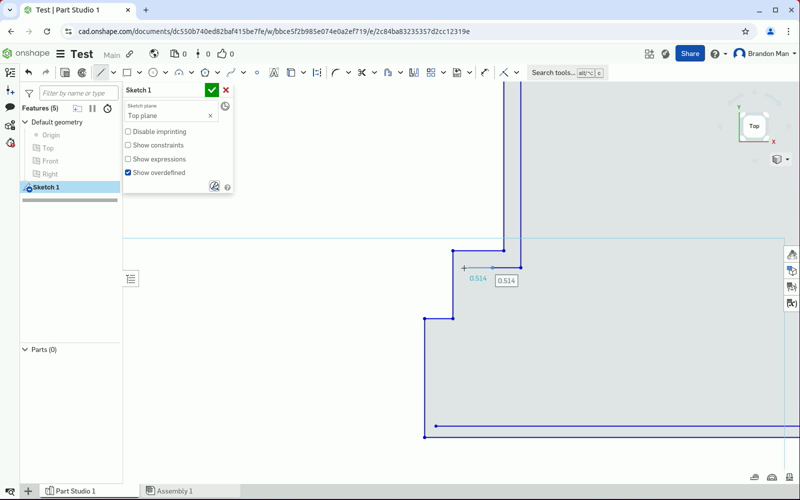
click(464, 267)
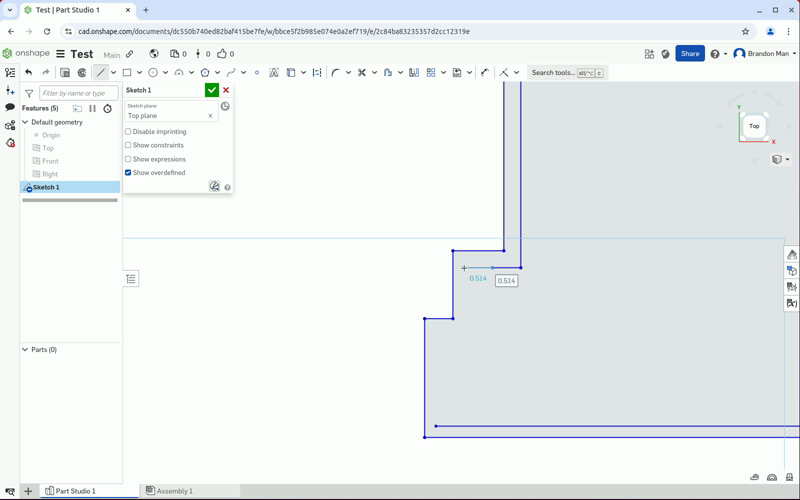
scroll(-6)
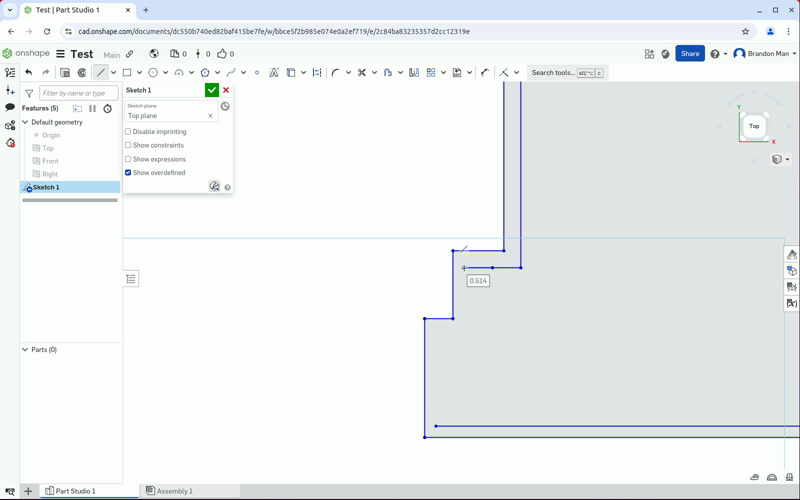
scroll(-6)
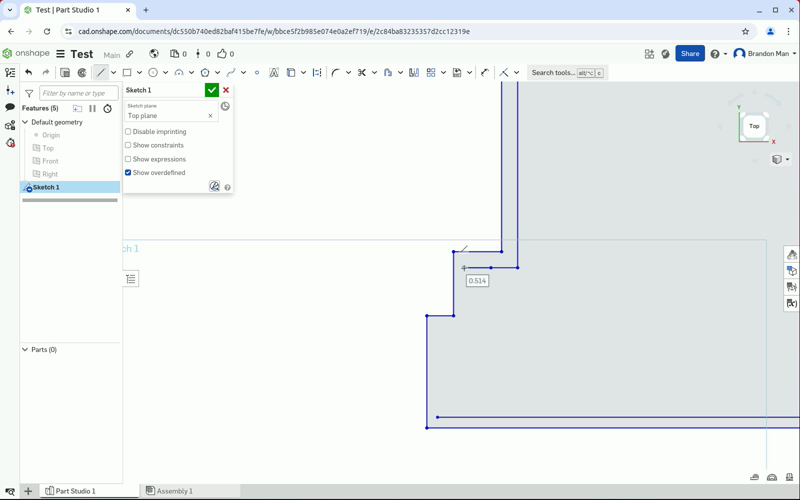
scroll(-6)
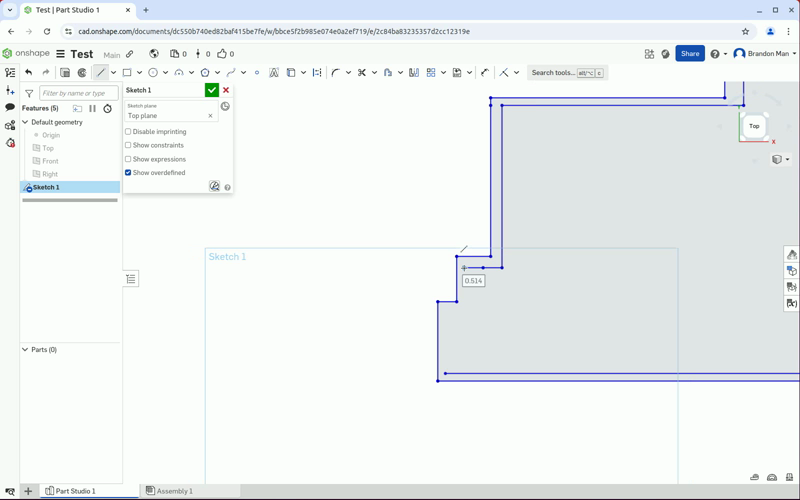
scroll(-6)
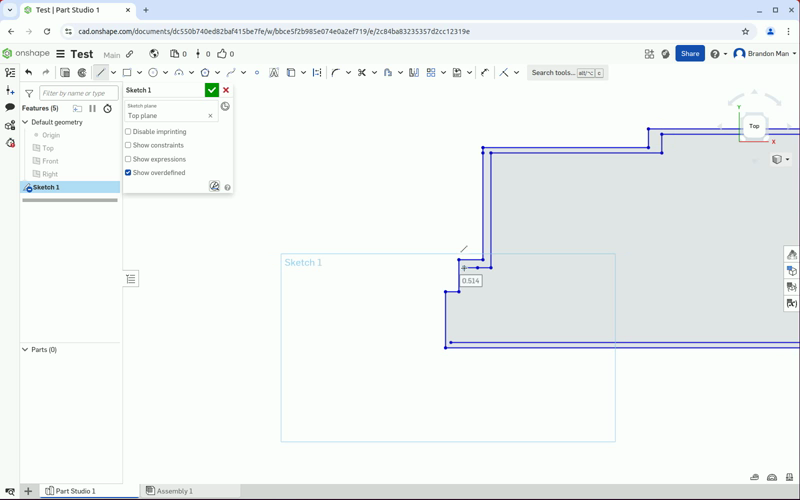
scroll(-6)
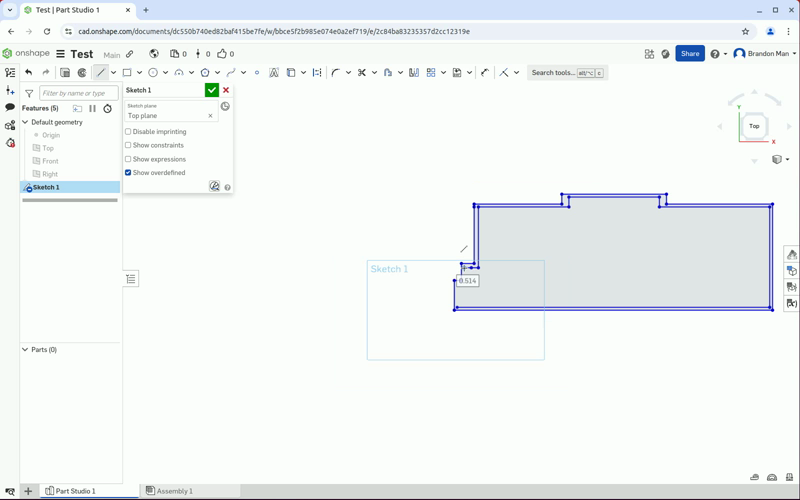
scroll(-6)
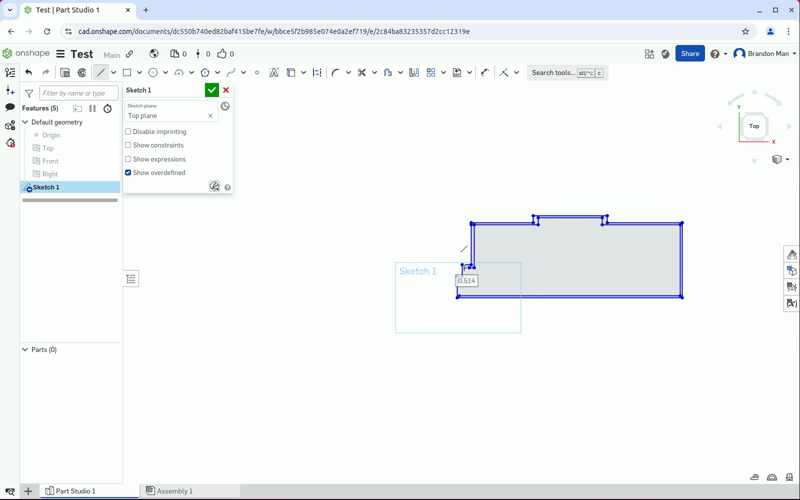
scroll(-6)
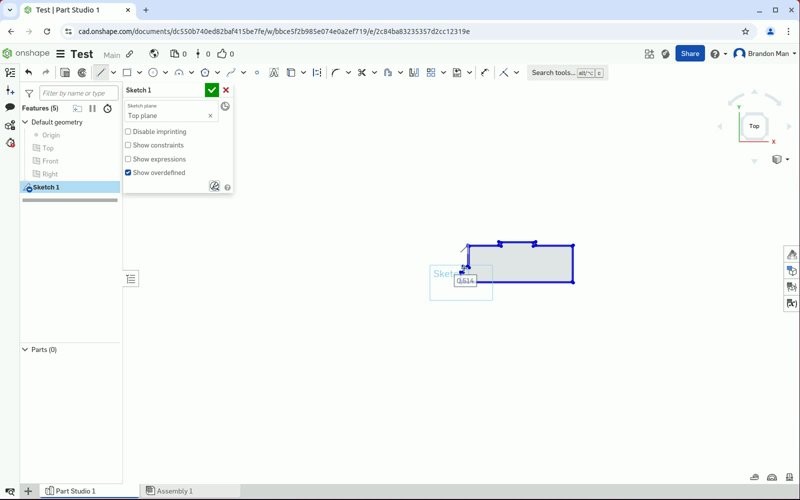
key_up(shift)
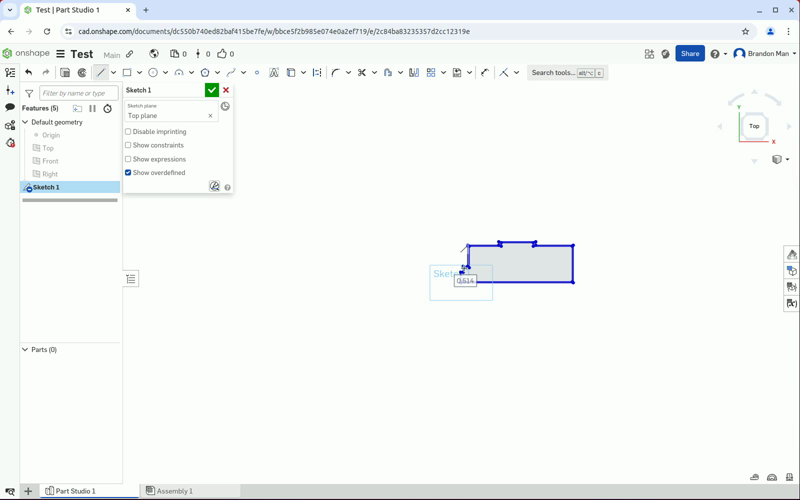
key_down(shift)
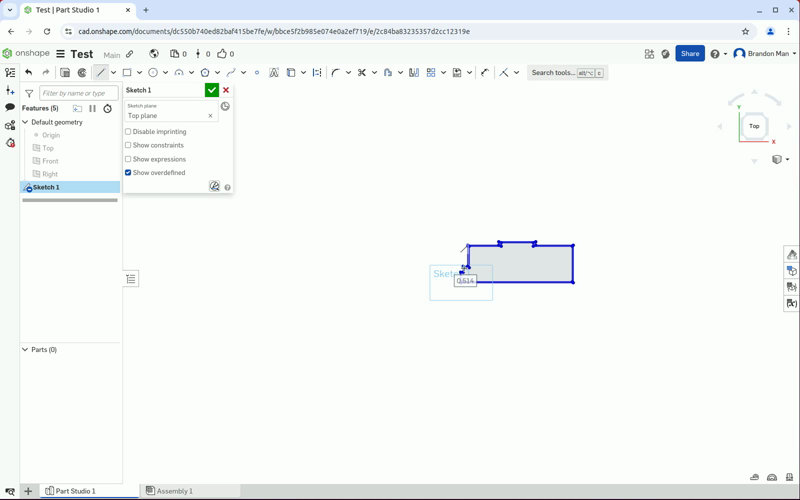
mouse_move(494, 267)
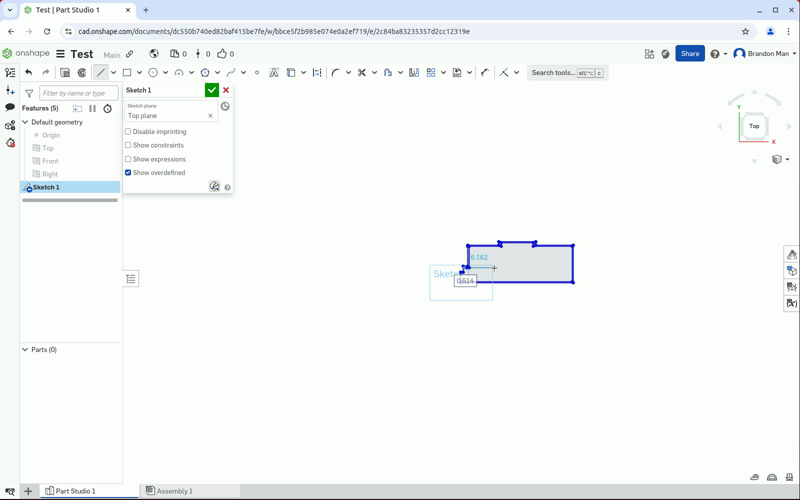
mouse_move(464, 273)
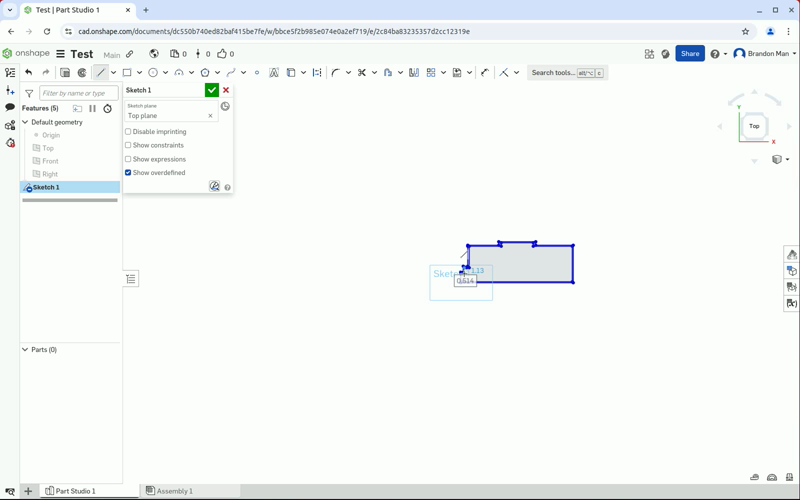
scroll(6)
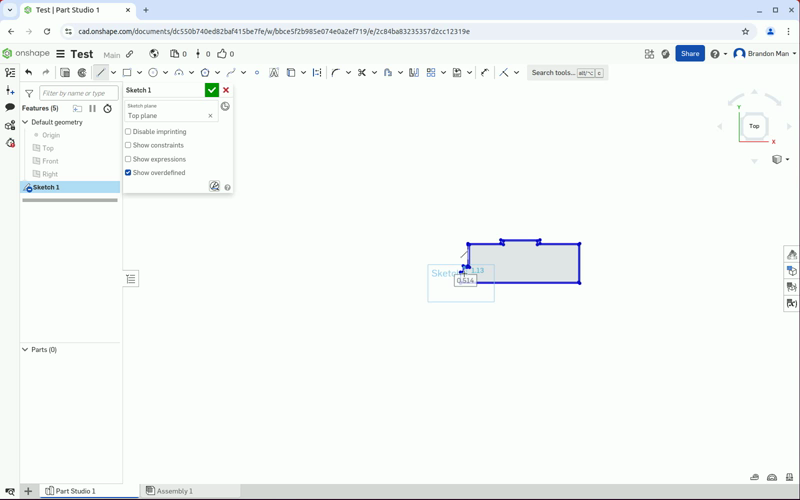
scroll(6)
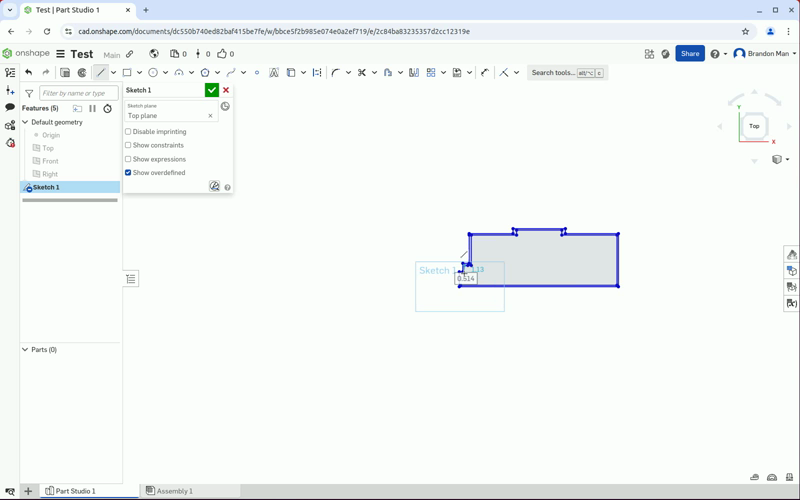
scroll(6)
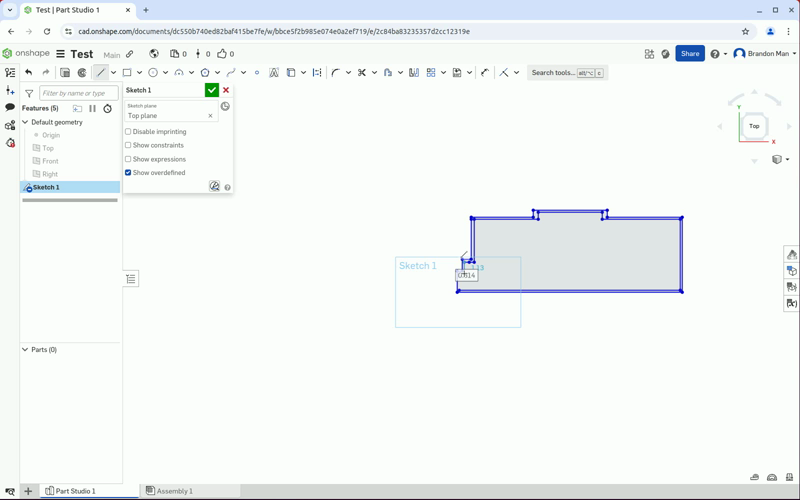
scroll(6)
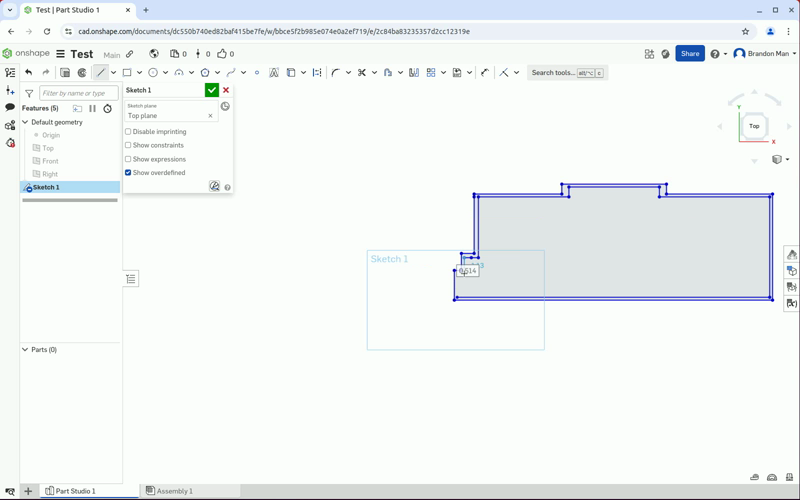
scroll(6)
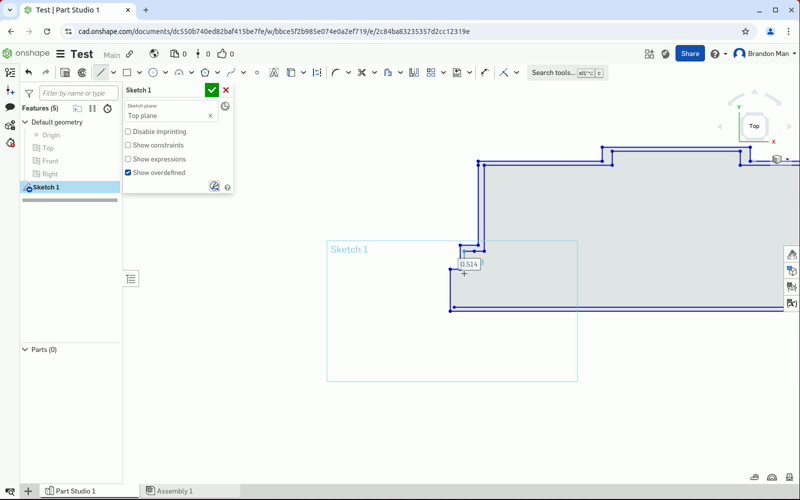
scroll(6)
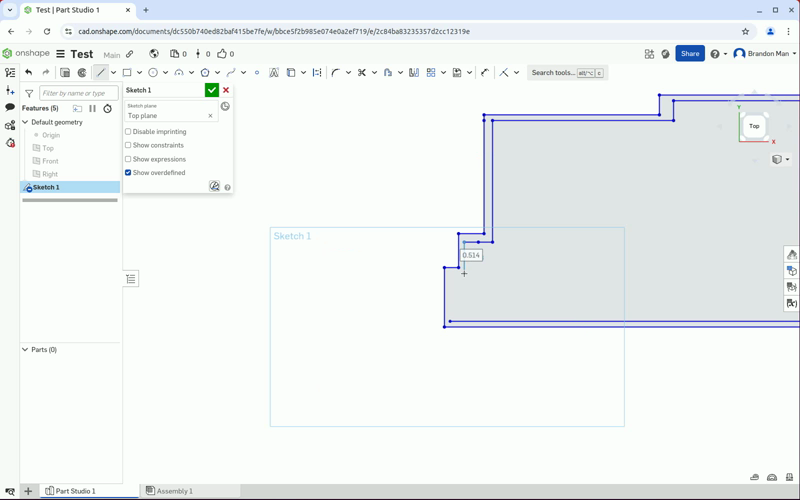
scroll(6)
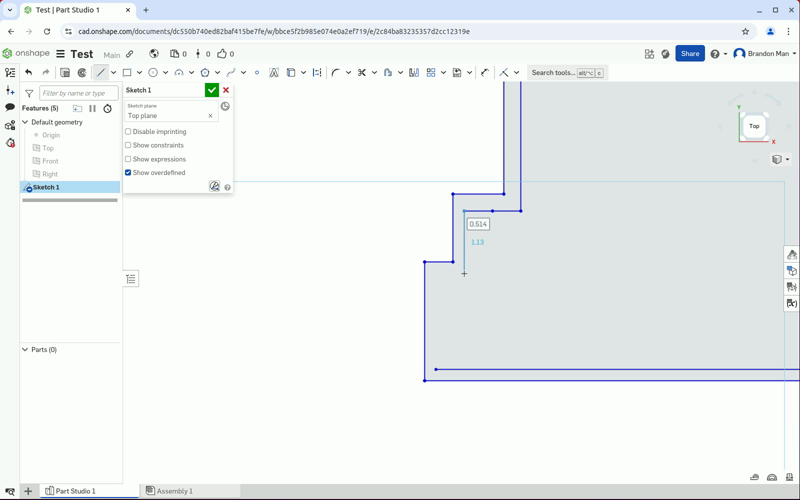
click(464, 273)
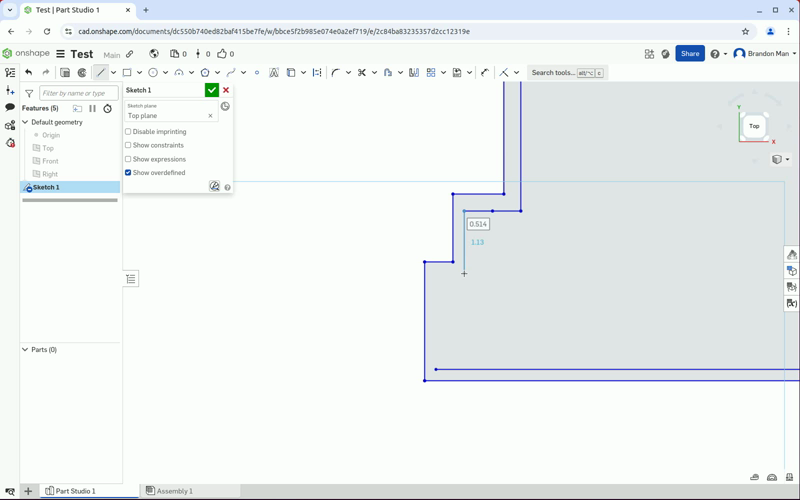
scroll(-6)
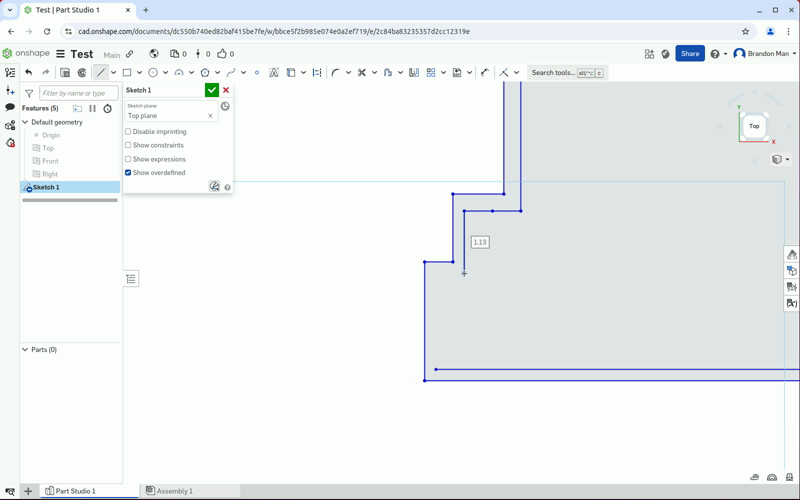
scroll(-6)
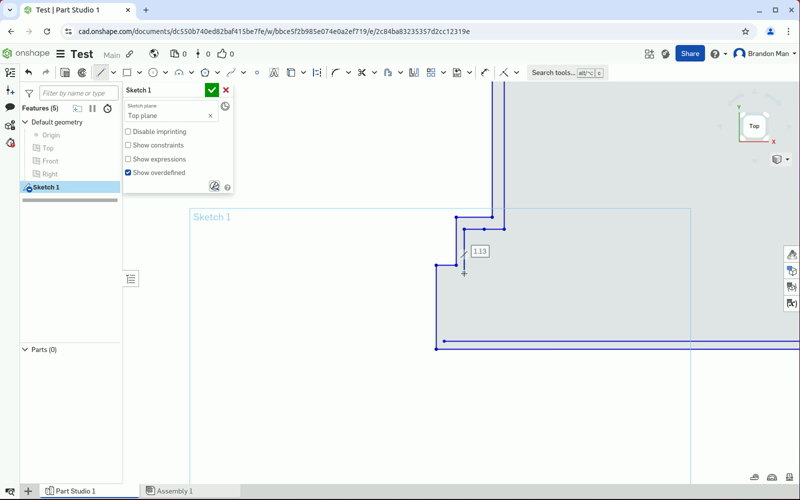
scroll(-6)
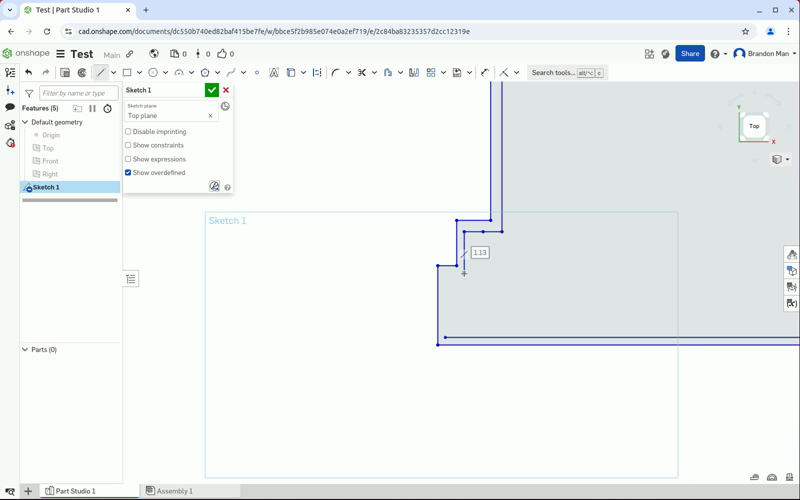
scroll(-6)
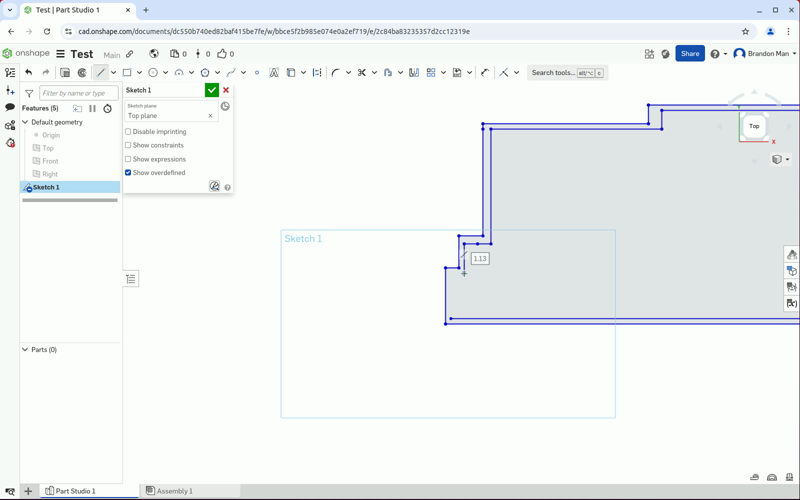
scroll(-6)
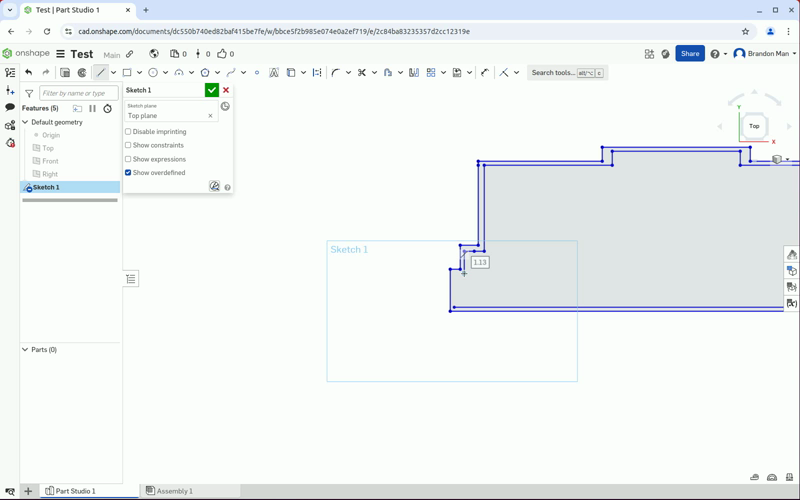
scroll(-6)
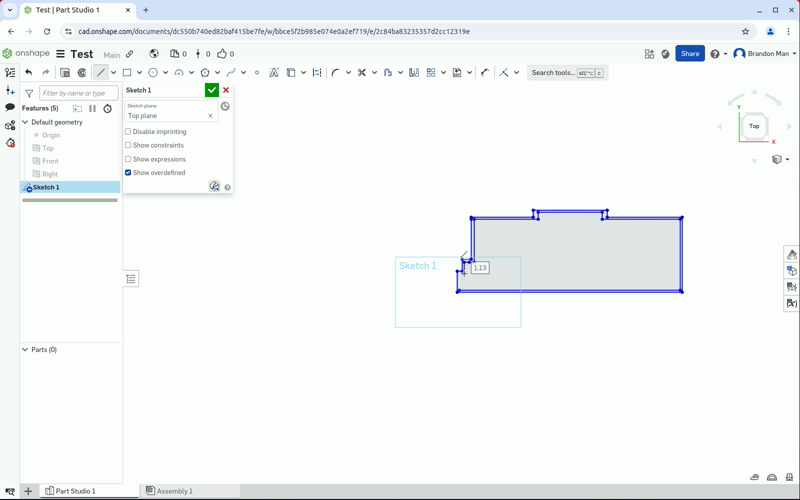
scroll(-6)
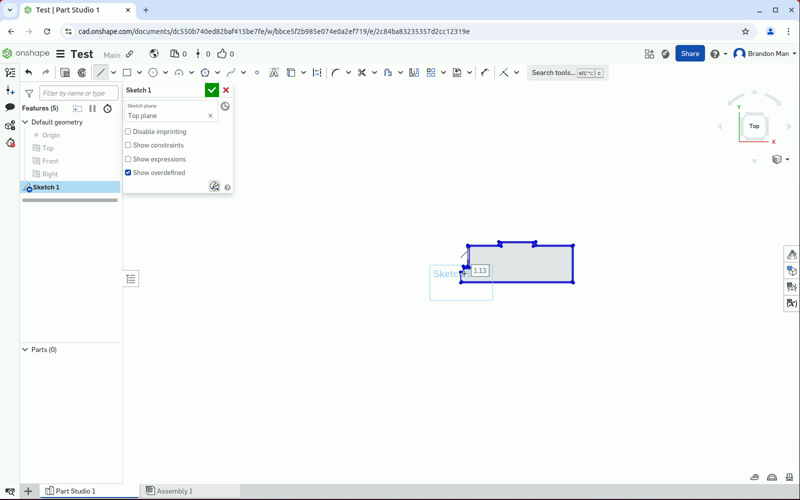
key_up(shift)
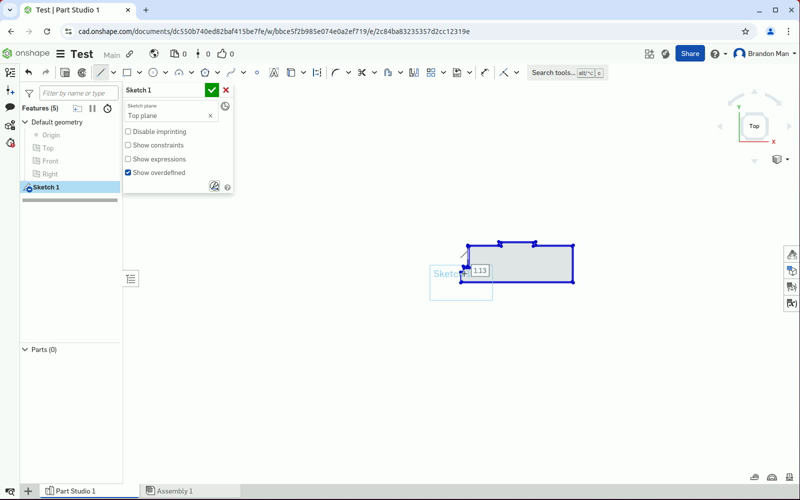
key_down(shift)
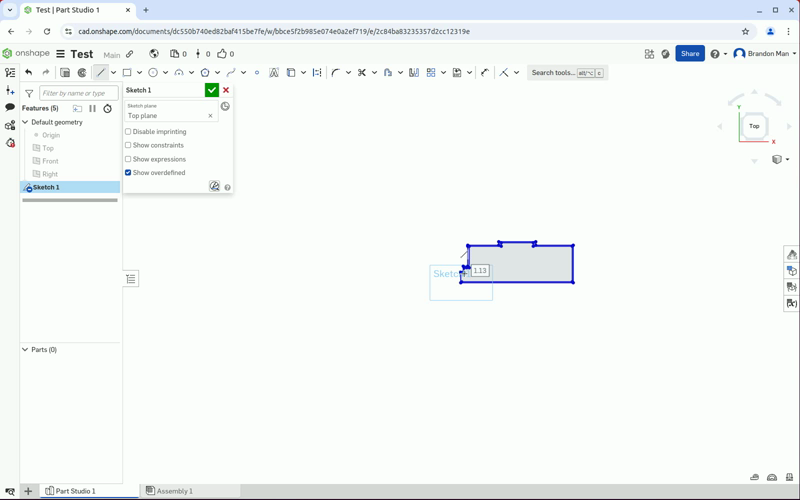
mouse_move(494, 273)
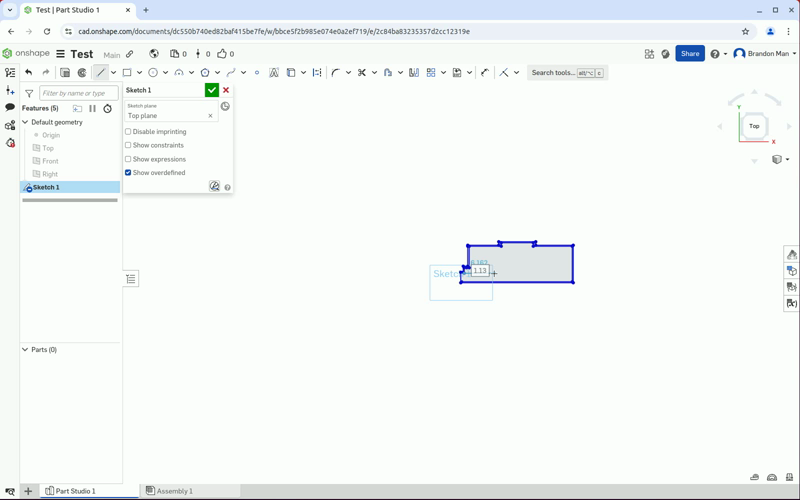
mouse_move(461, 273)
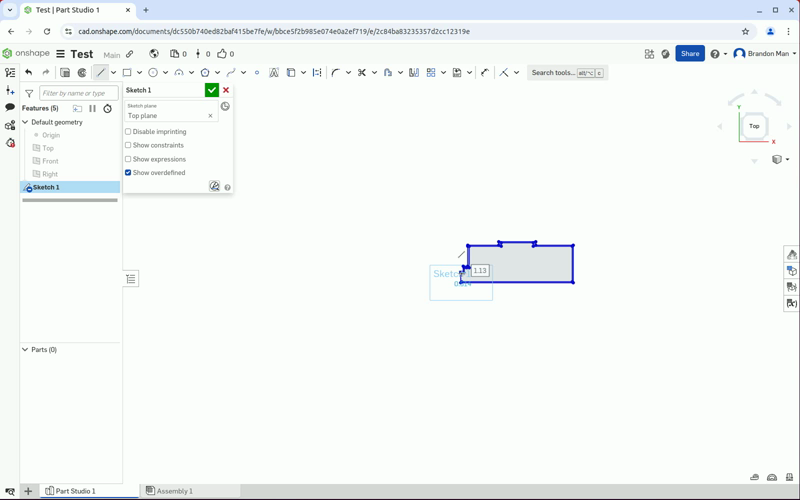
scroll(6)
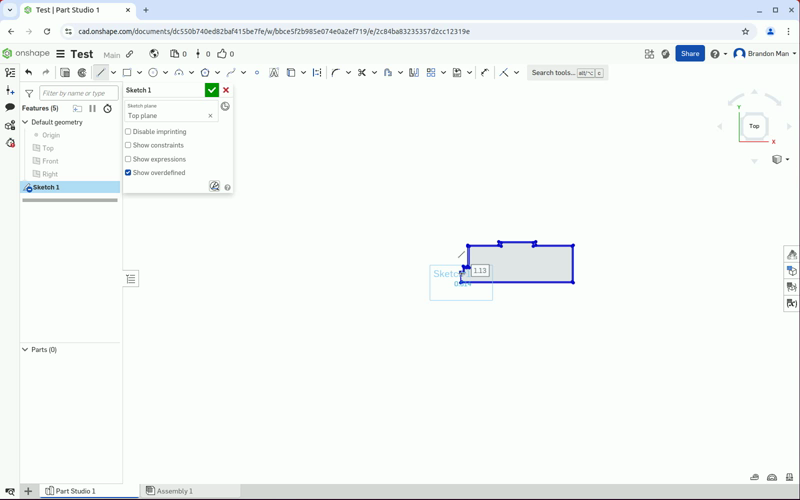
scroll(6)
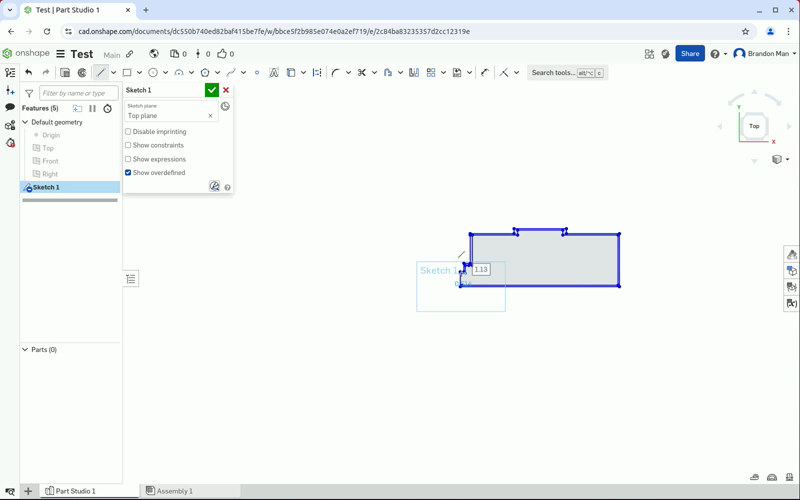
scroll(6)
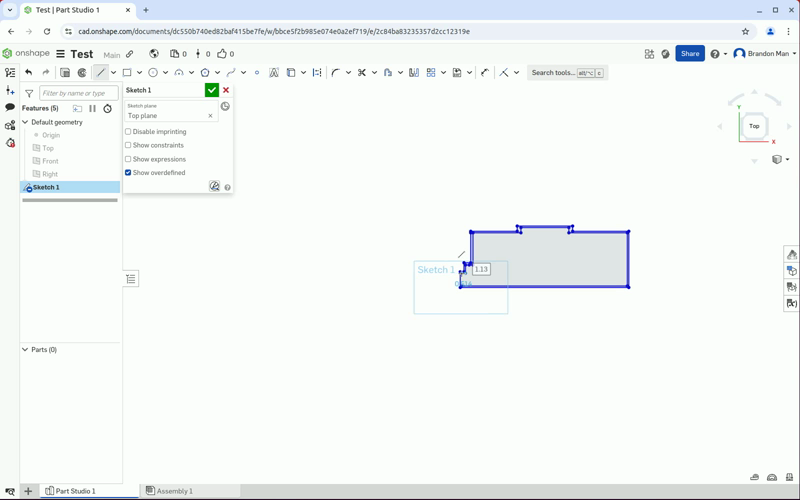
scroll(6)
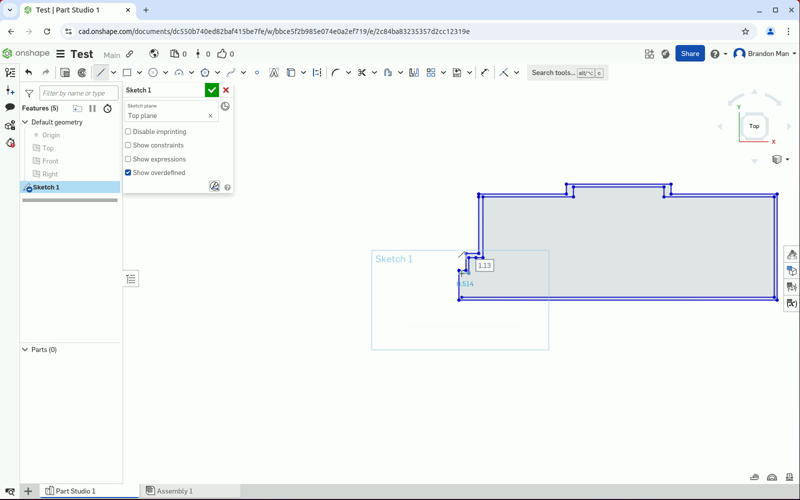
scroll(6)
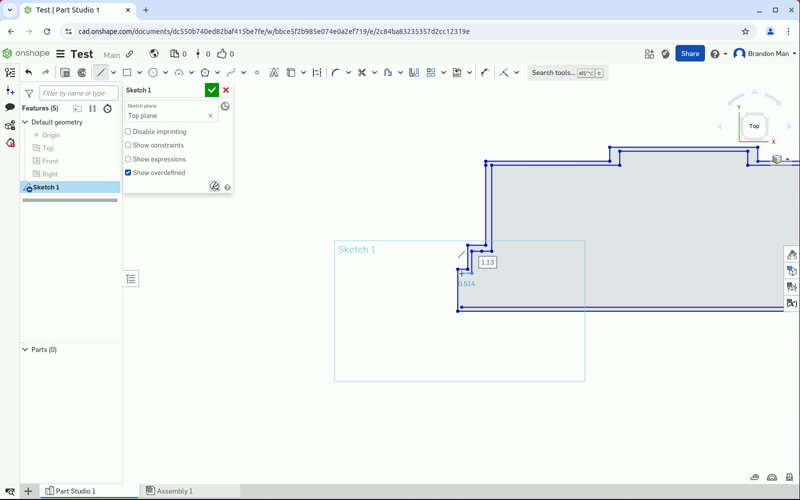
scroll(6)
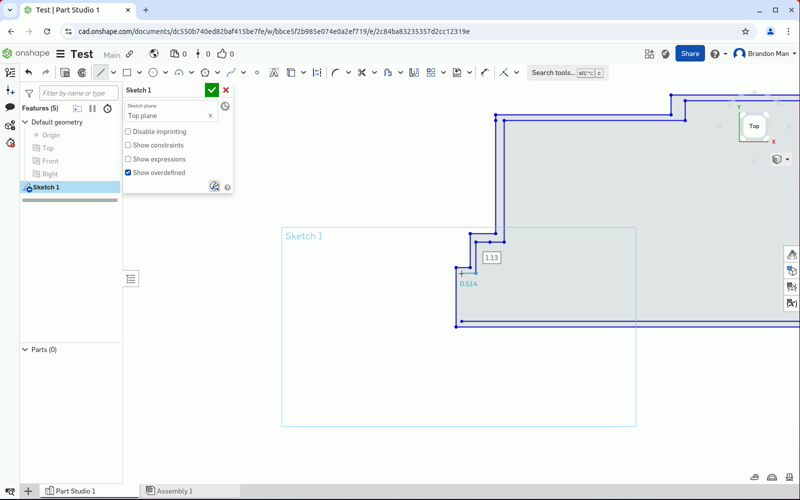
scroll(6)
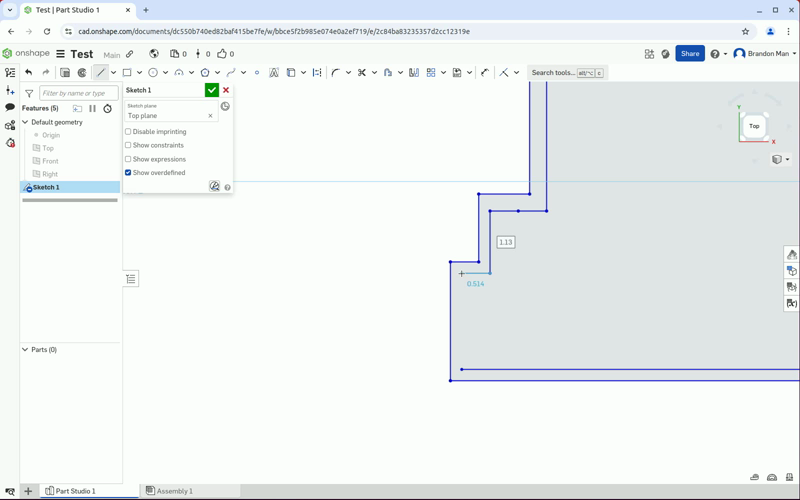
click(461, 273)
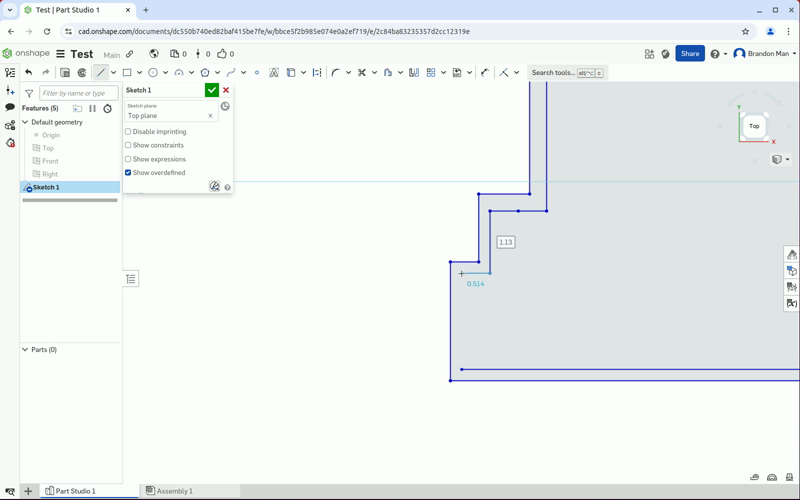
scroll(-6)
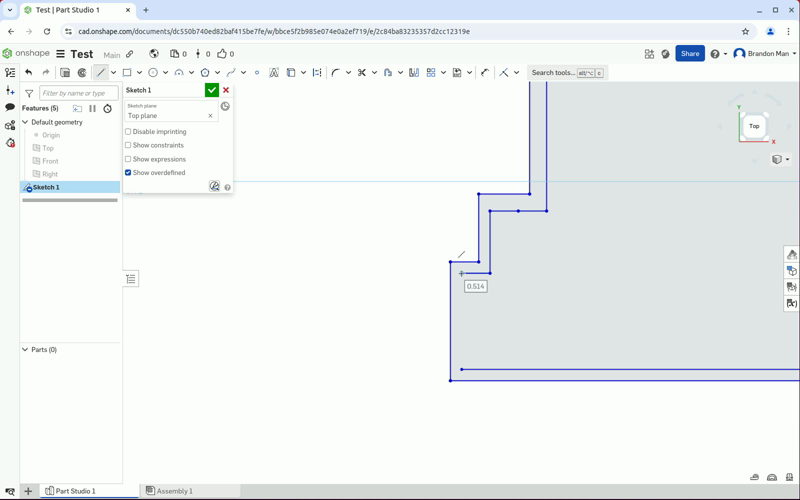
scroll(-6)
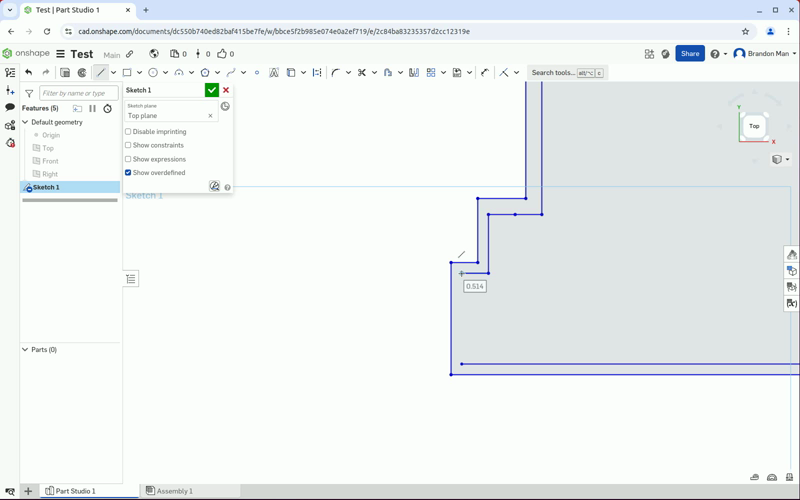
scroll(-6)
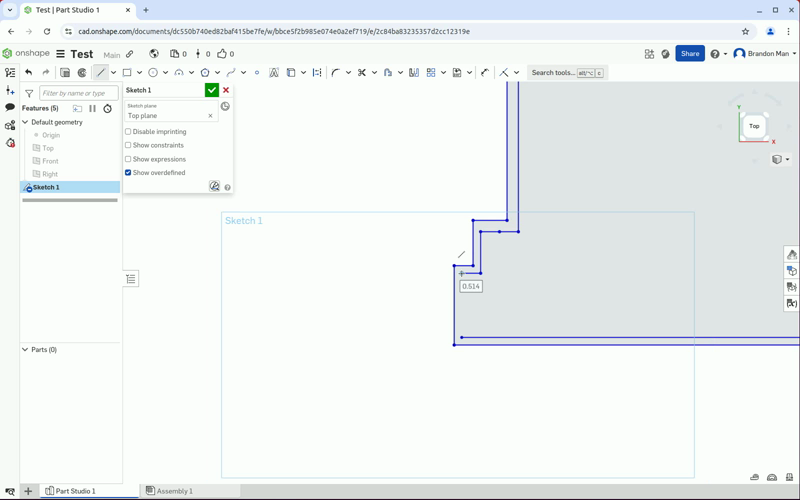
scroll(-6)
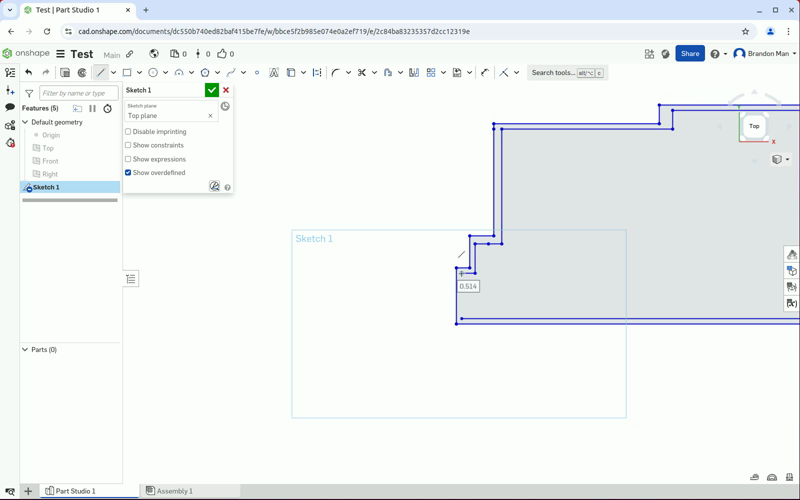
scroll(-6)
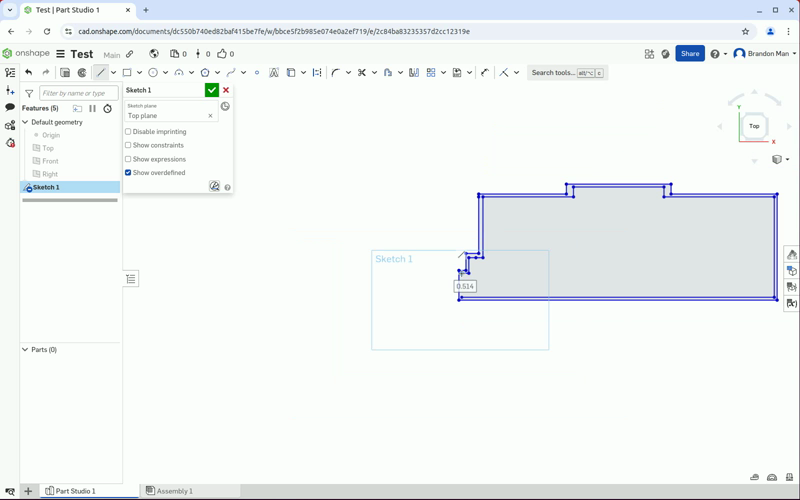
scroll(-6)
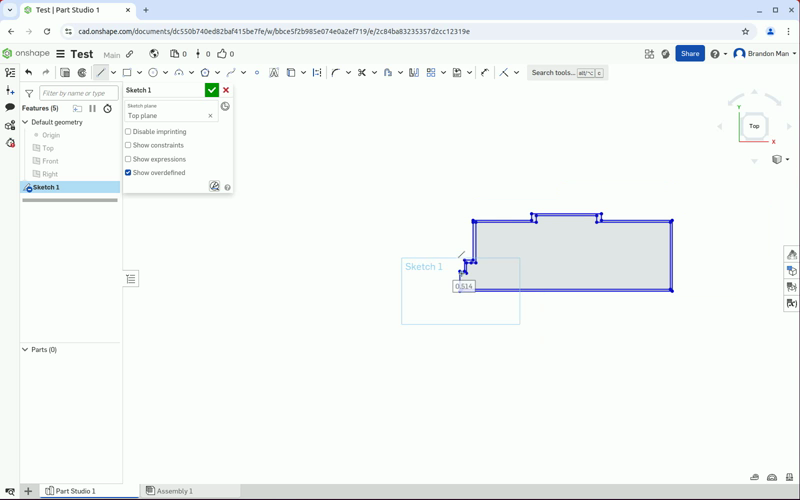
scroll(-6)
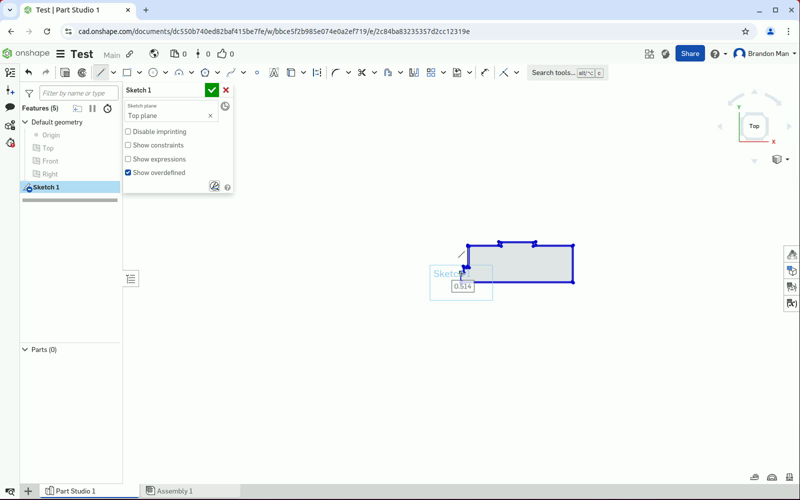
key_up(shift)
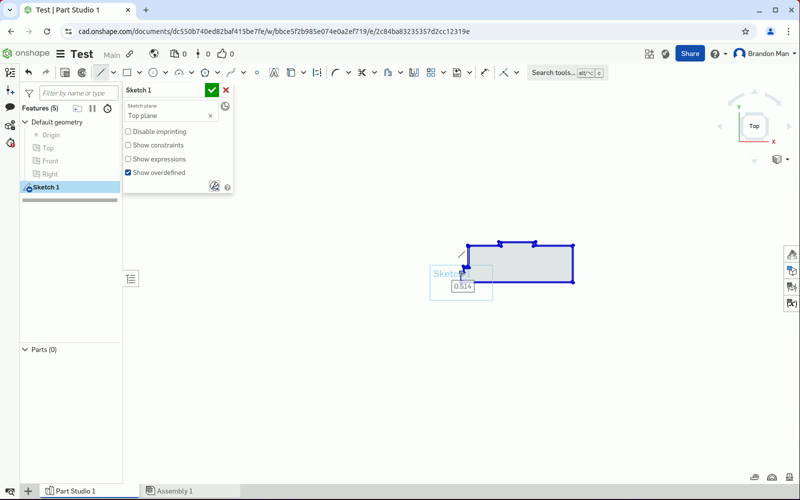
mouse_move(492, 273)
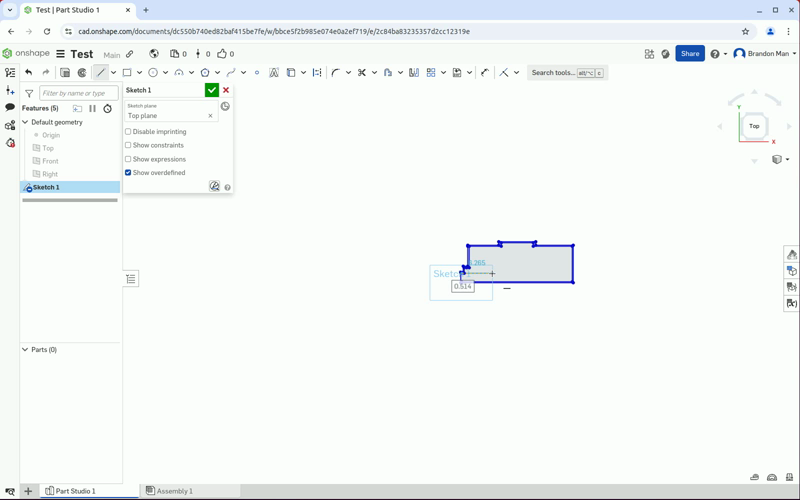
key_down(shift)
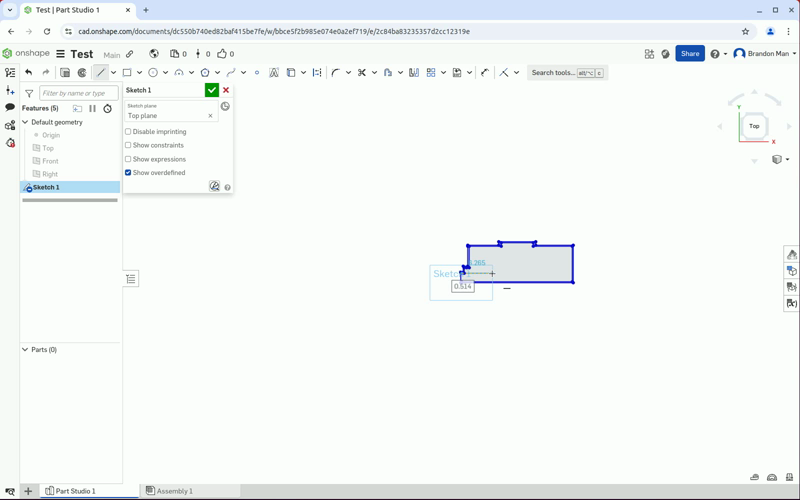
mouse_move(461, 281)
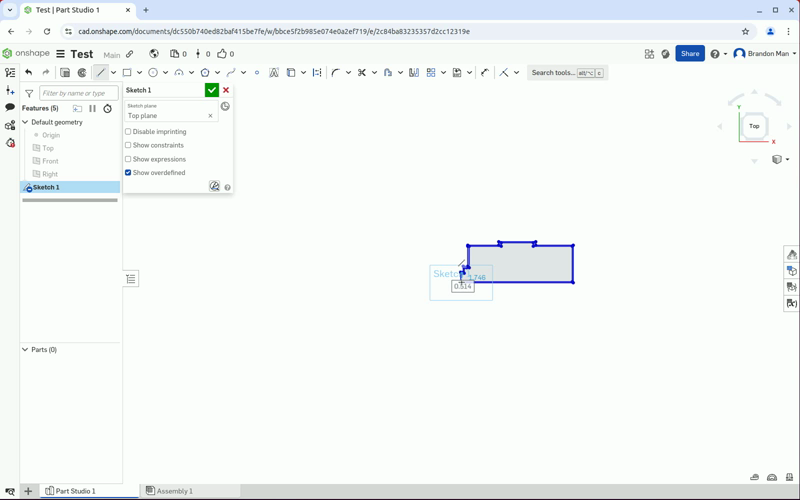
scroll(6)
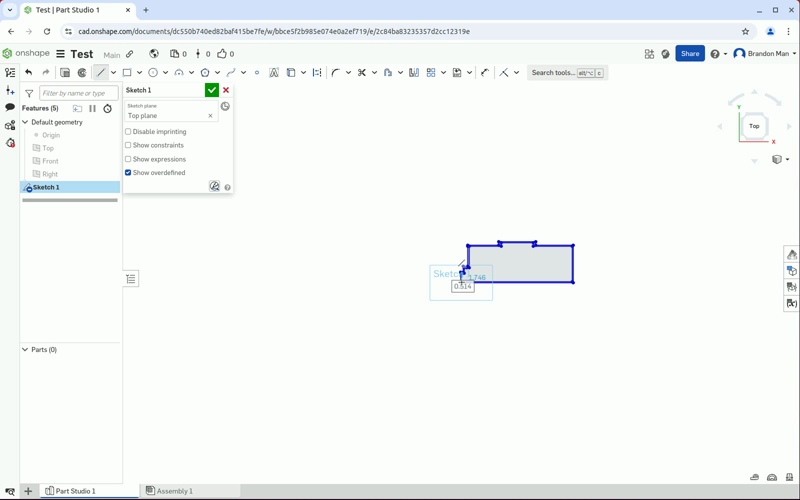
scroll(6)
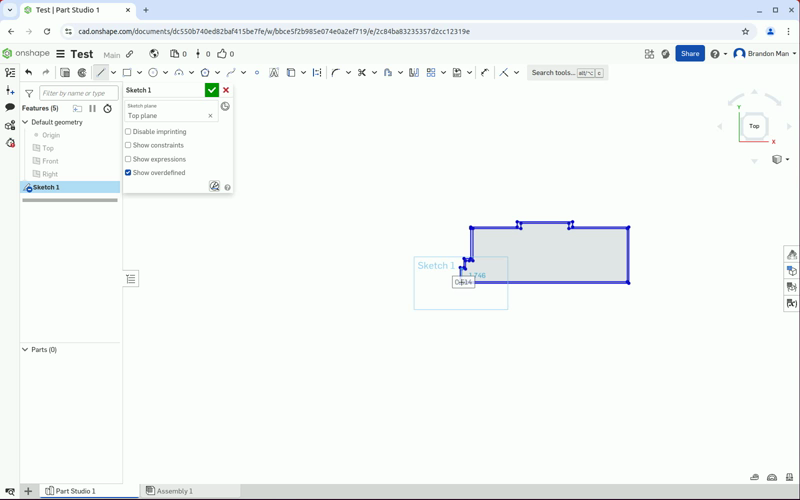
scroll(6)
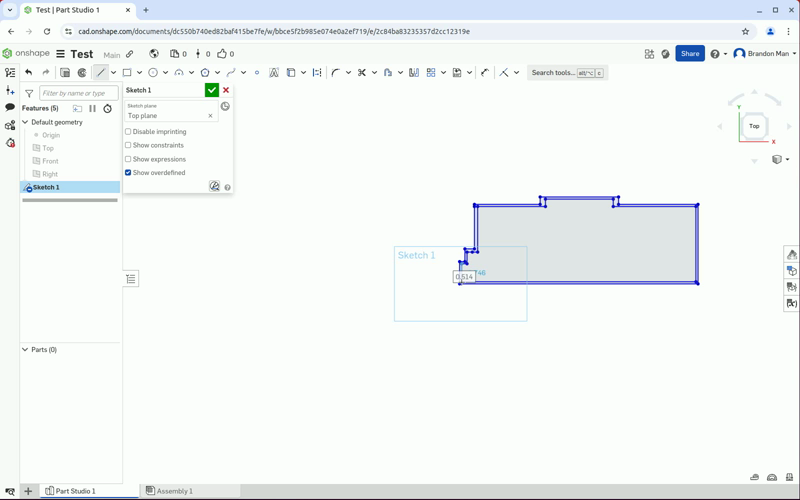
scroll(6)
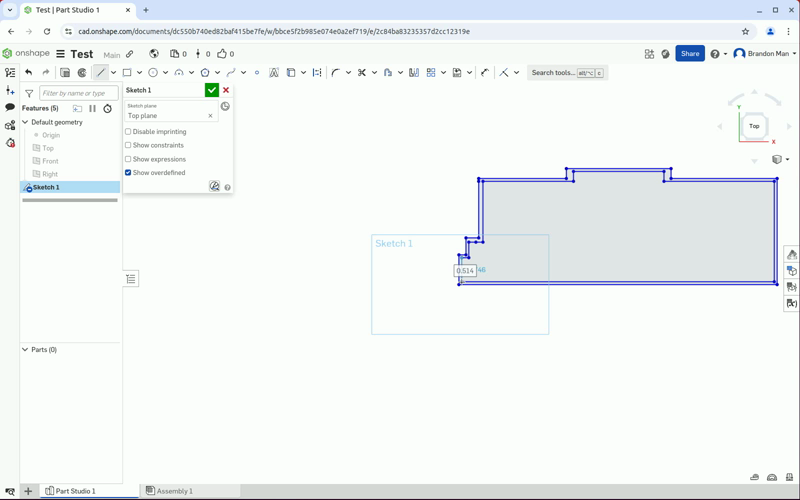
scroll(6)
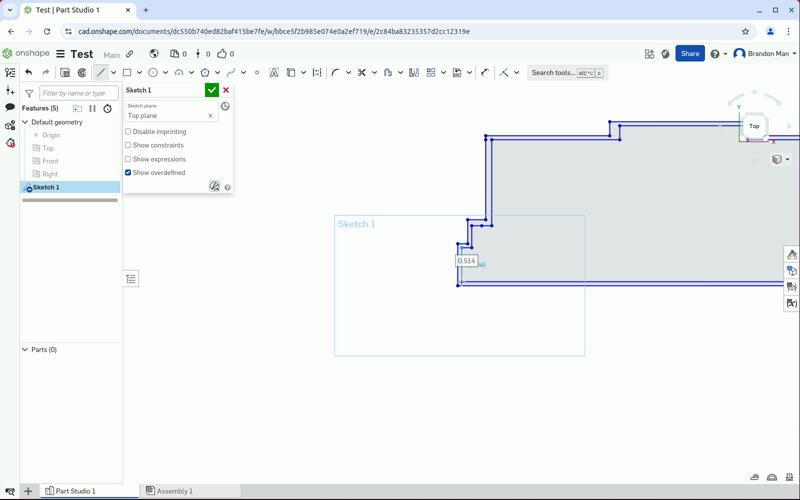
scroll(6)
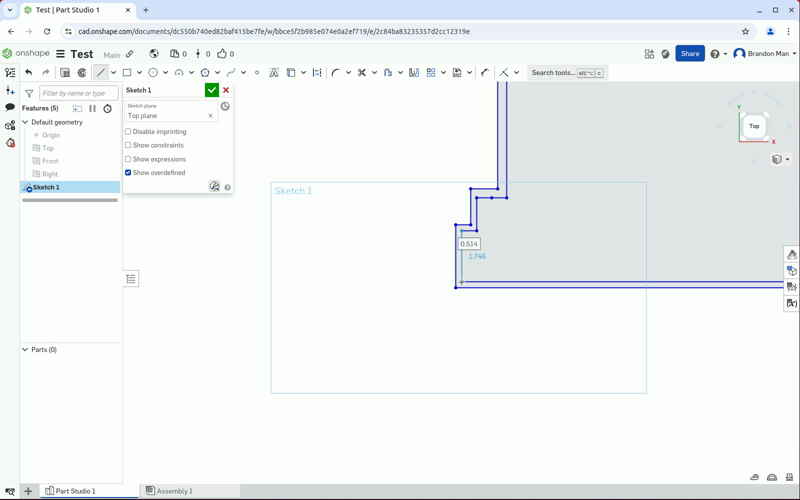
scroll(6)
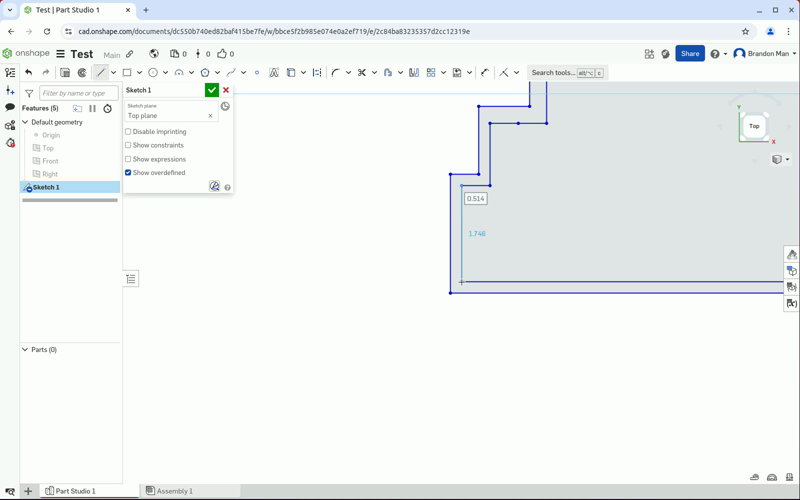
key_up(shift)
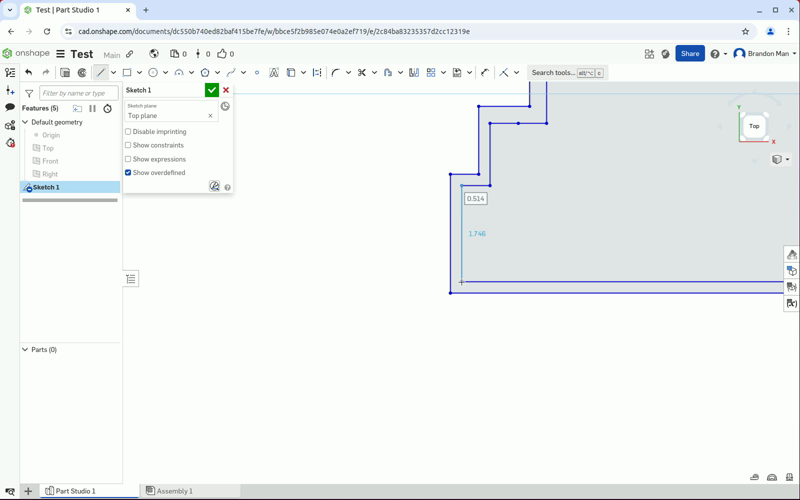
click(461, 281)
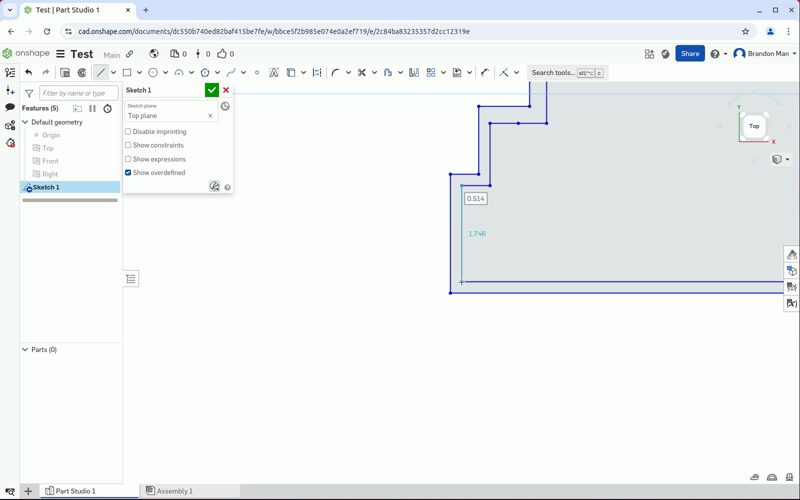
scroll(-6)
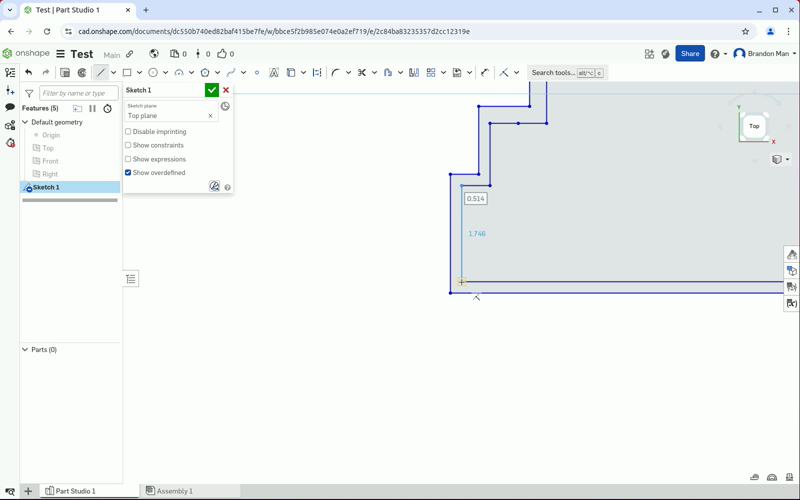
scroll(-6)
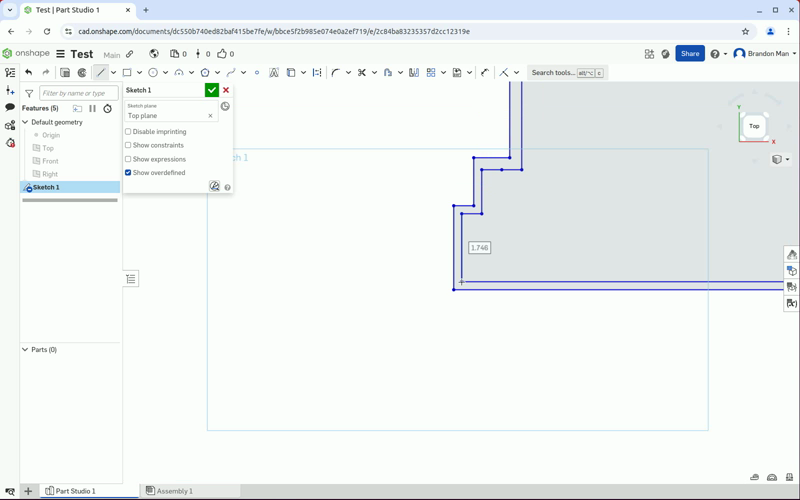
scroll(-6)
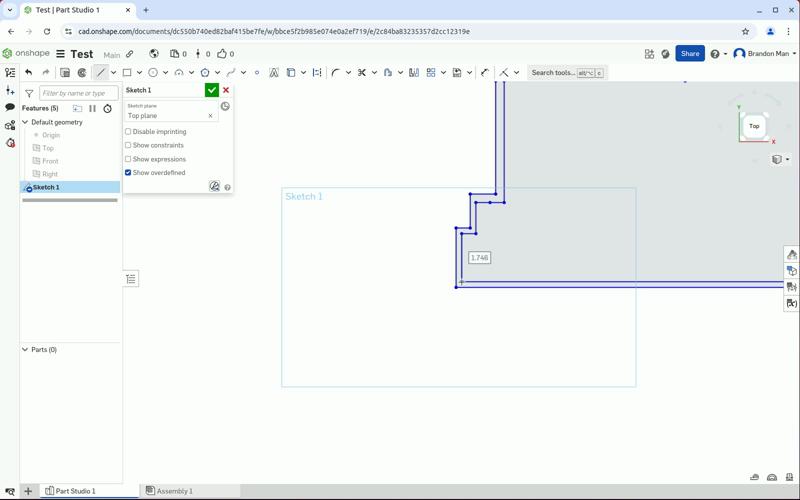
scroll(-6)
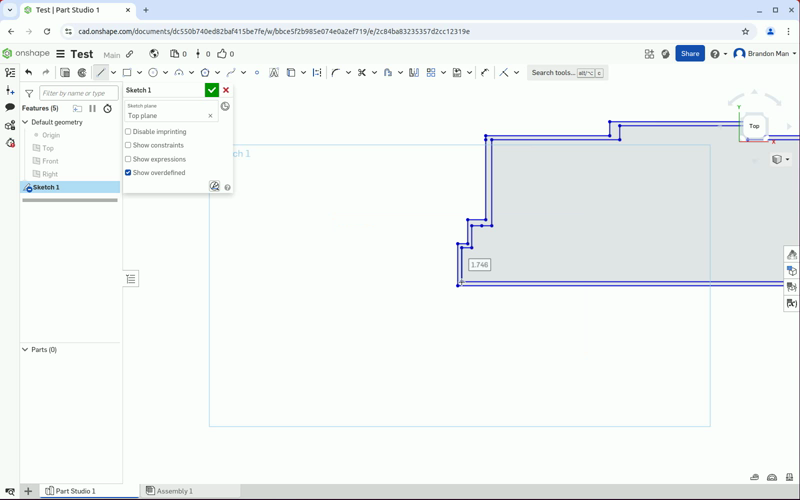
scroll(-6)
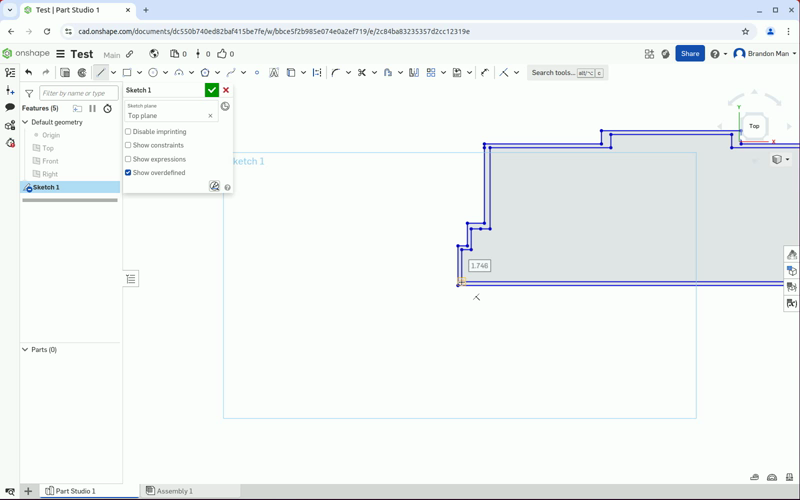
scroll(-6)
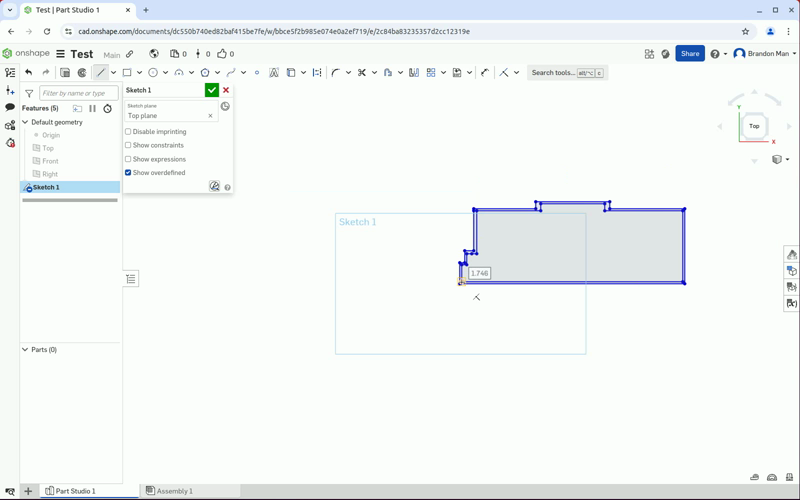
scroll(-6)
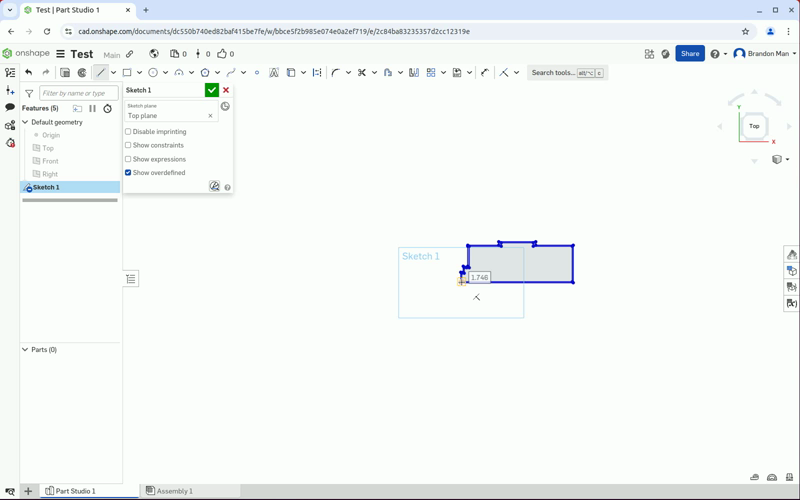
key(esc)
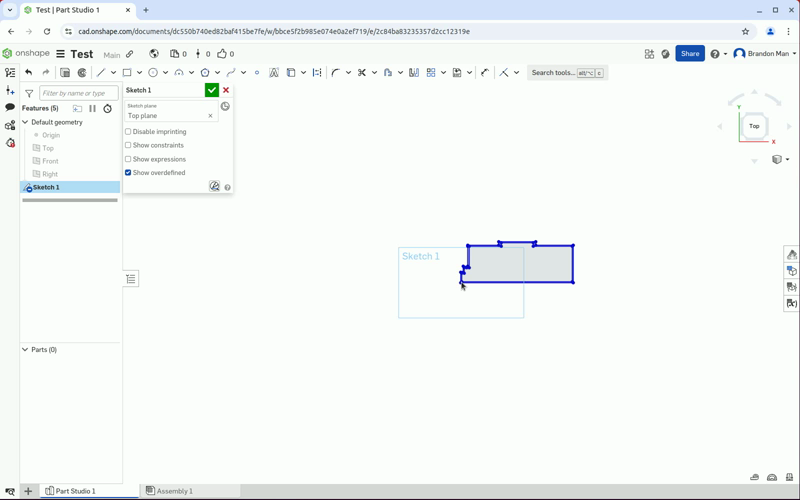
mouse_move(468, 247)
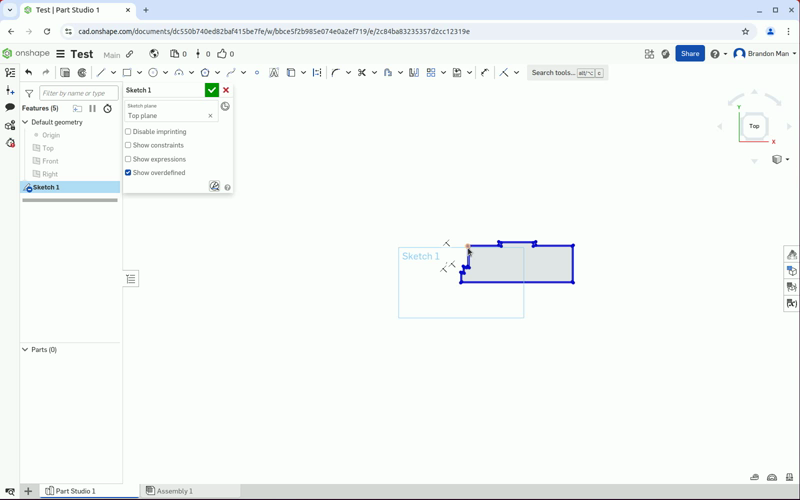
scroll(6)
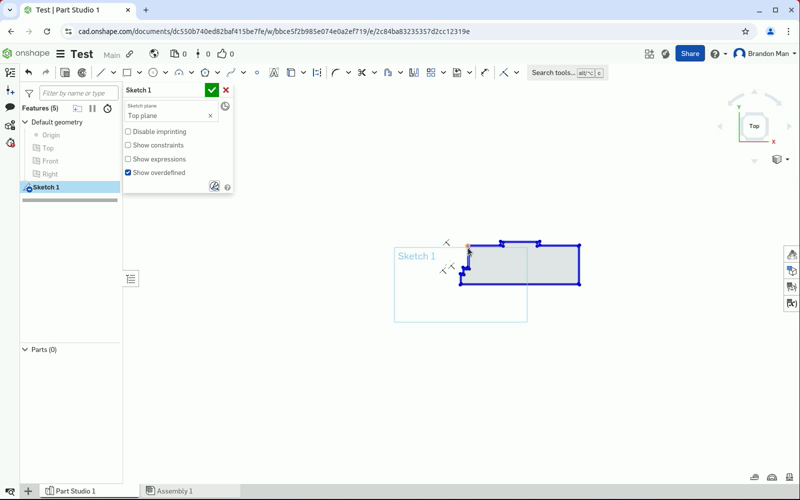
scroll(6)
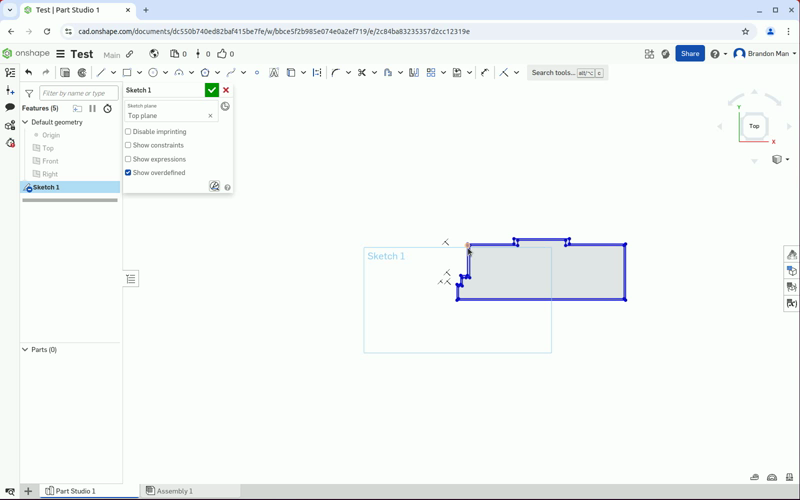
scroll(6)
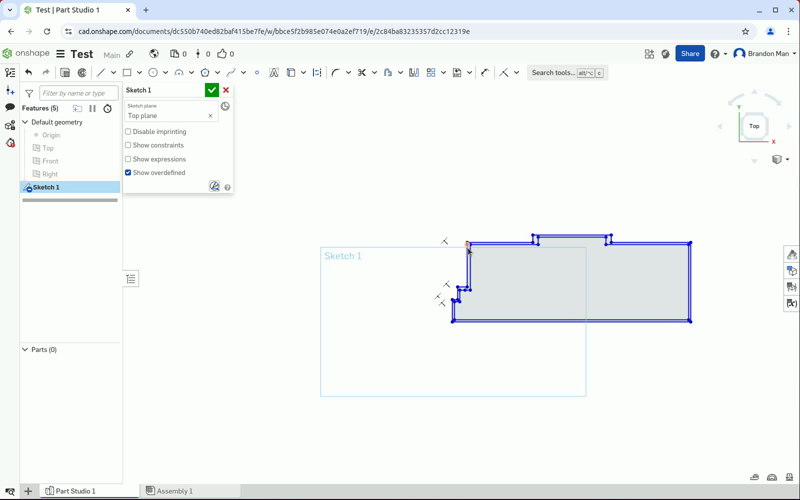
scroll(6)
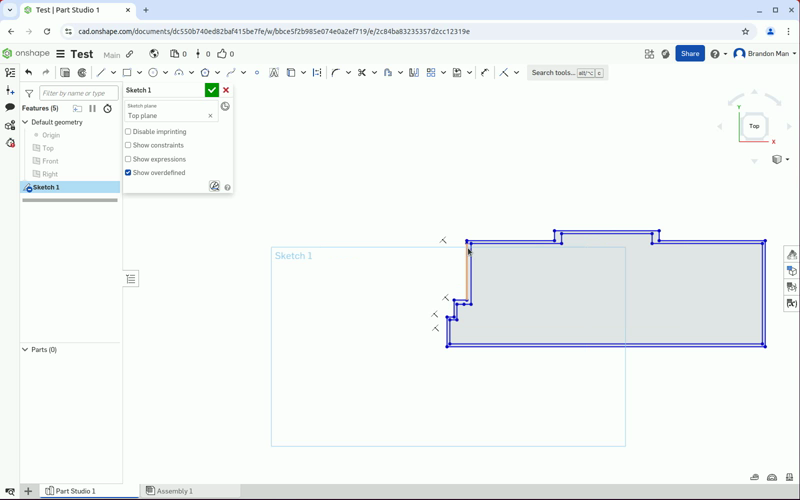
scroll(6)
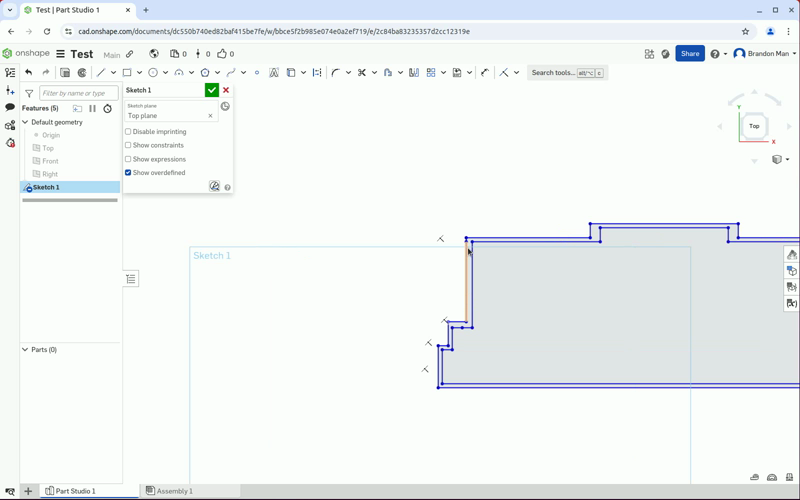
scroll(6)
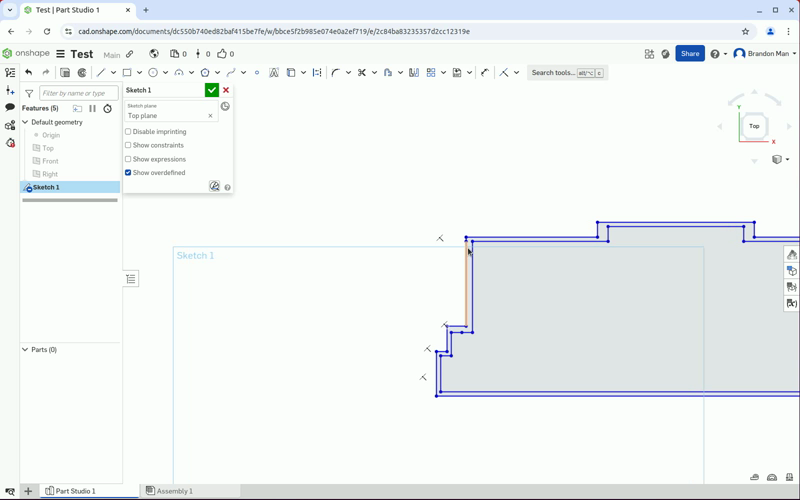
scroll(6)
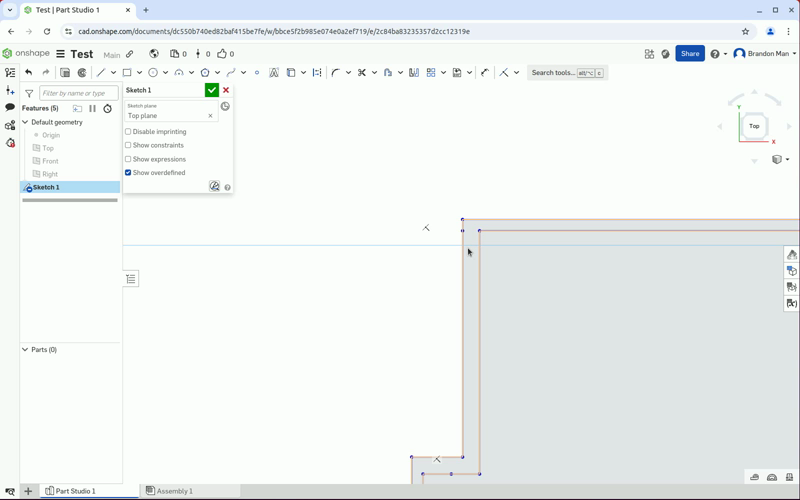
click(468, 247)
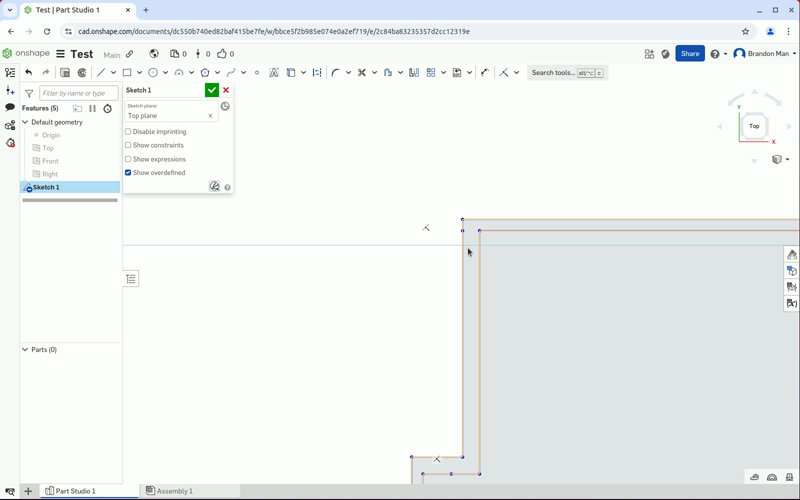
scroll(-6)
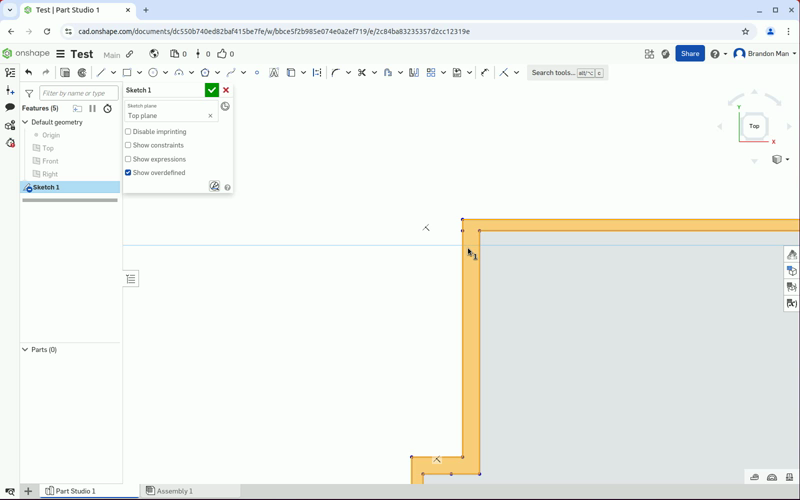
scroll(-6)
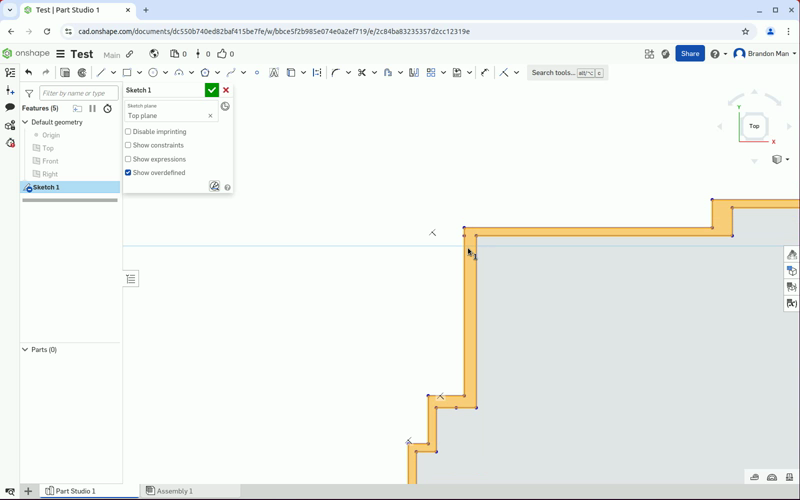
scroll(-6)
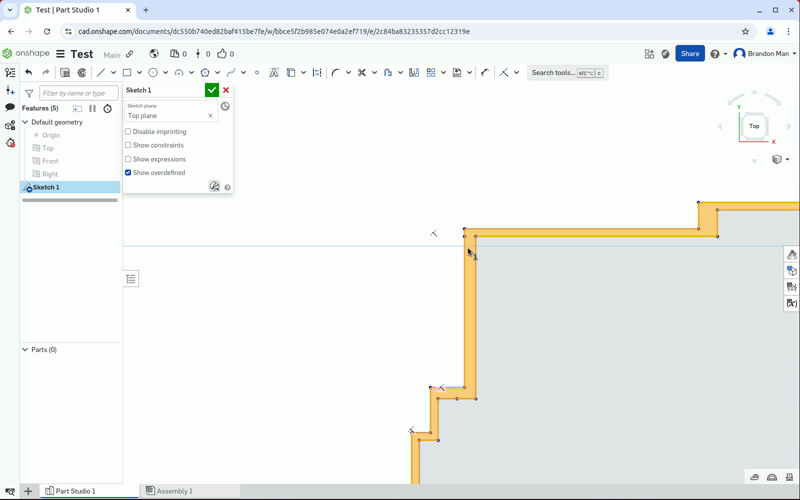
scroll(-6)
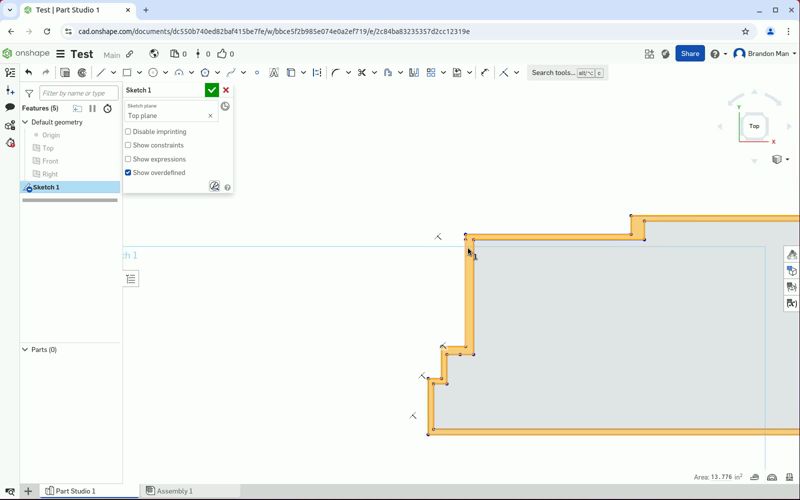
scroll(-6)
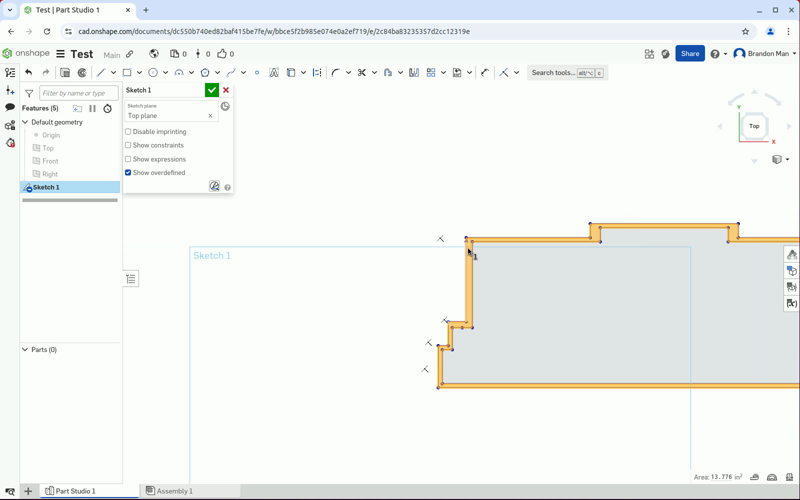
scroll(-6)
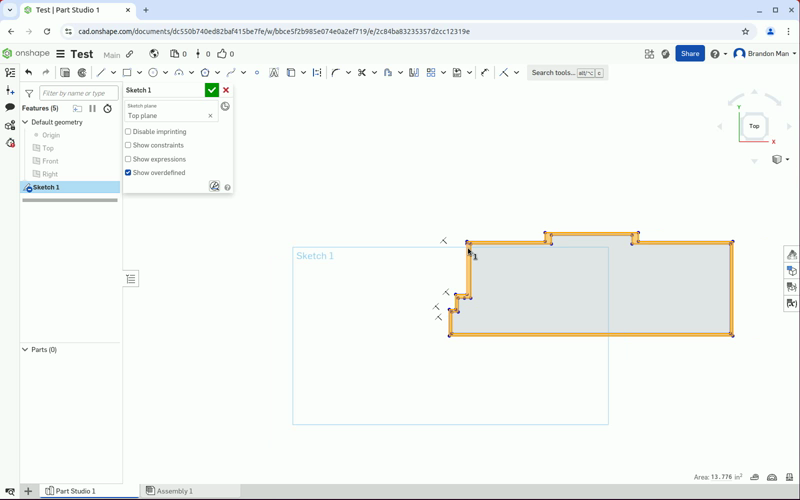
scroll(-6)
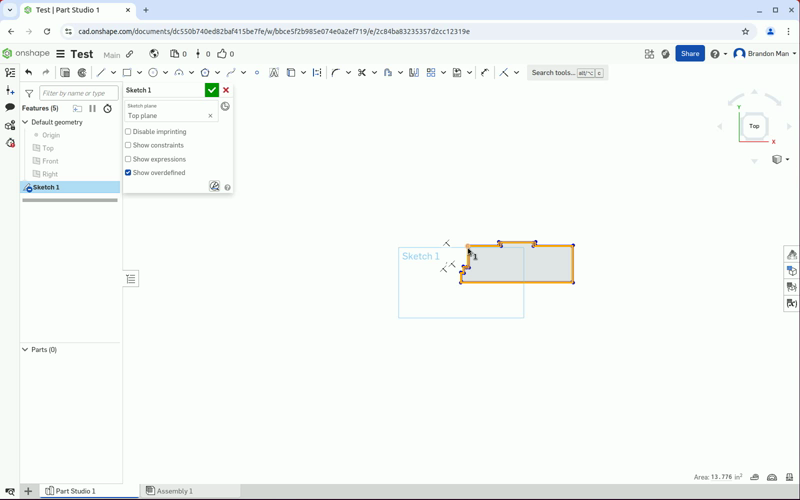
mouse_move(73, 352)
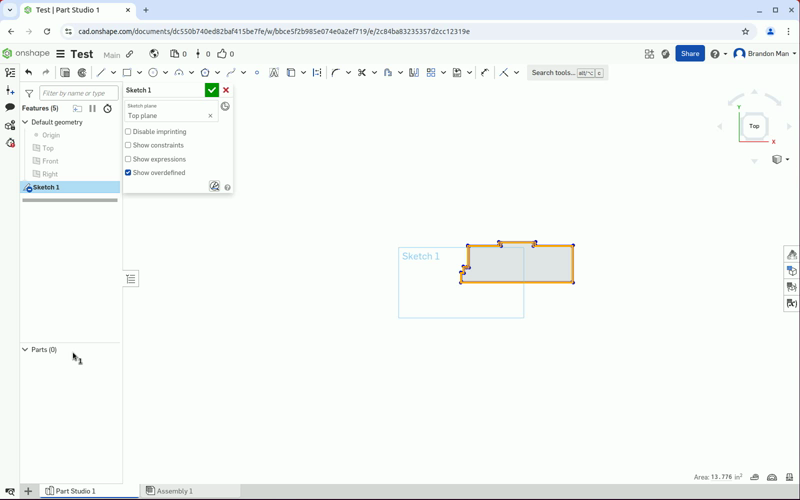
key(shift+y)
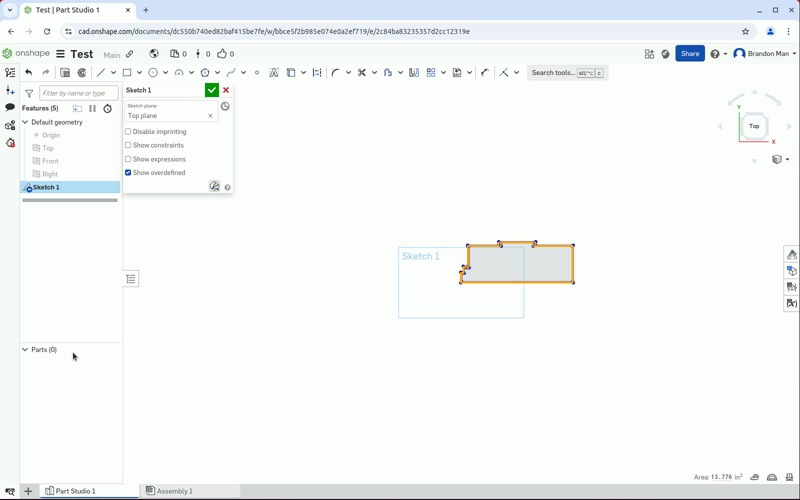
key(shift+e)
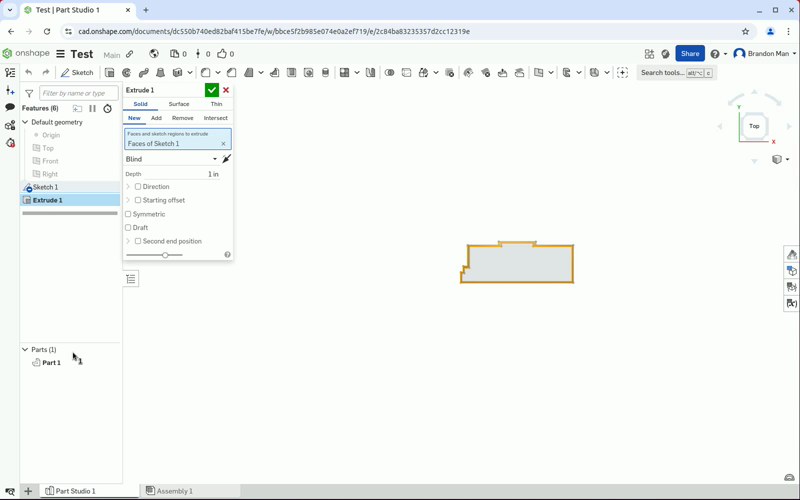
mouse_move(143, 106)
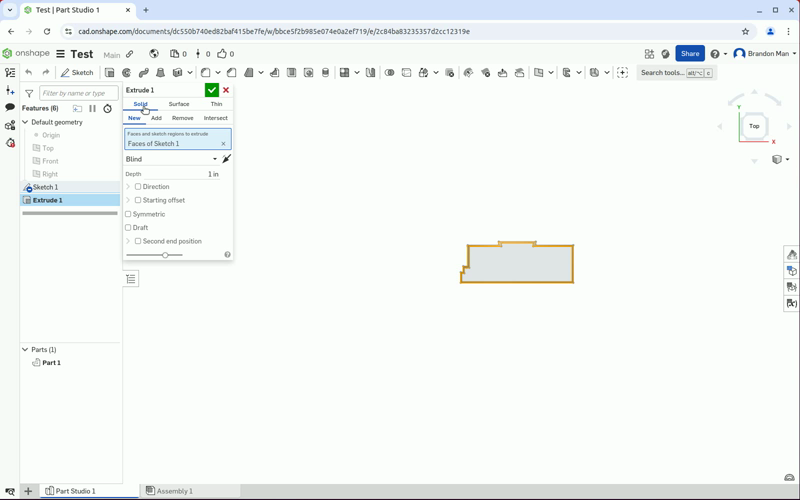
click(143, 106)
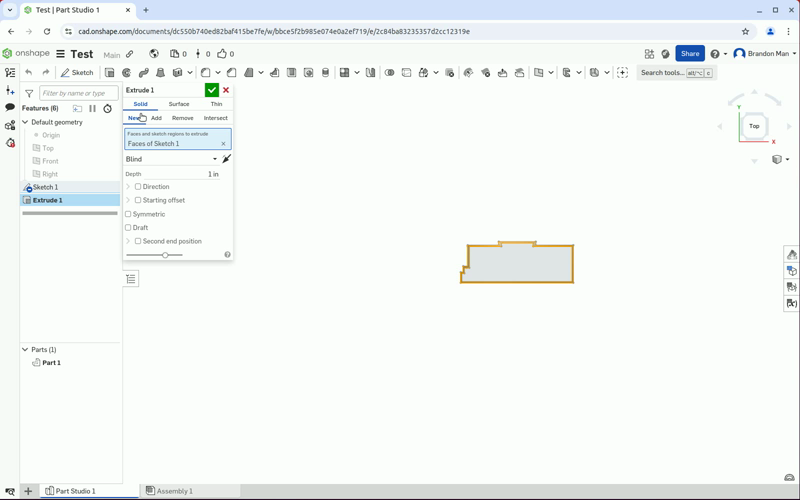
mouse_move(137, 120)
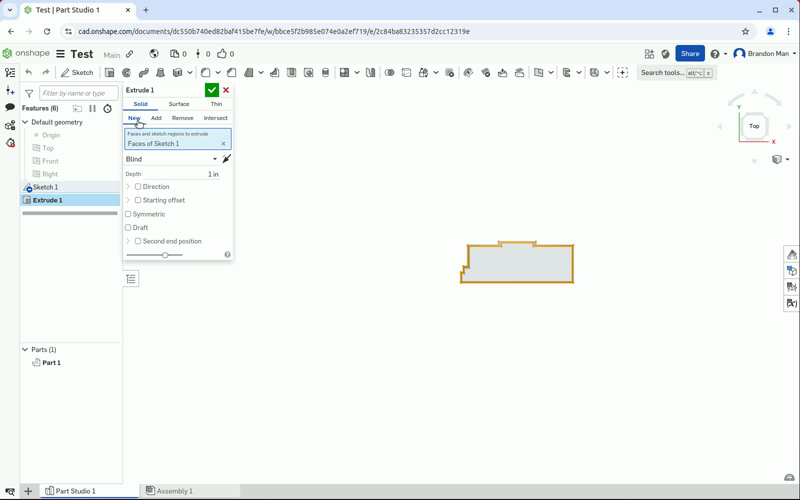
click(137, 120)
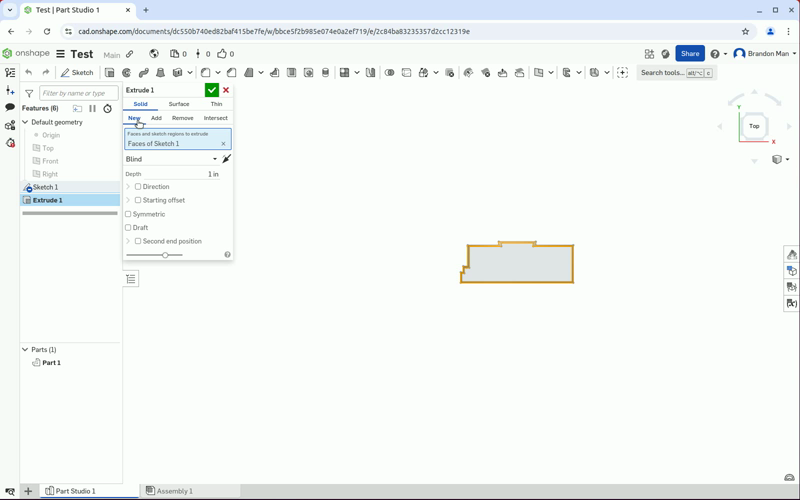
key(tab, 4)
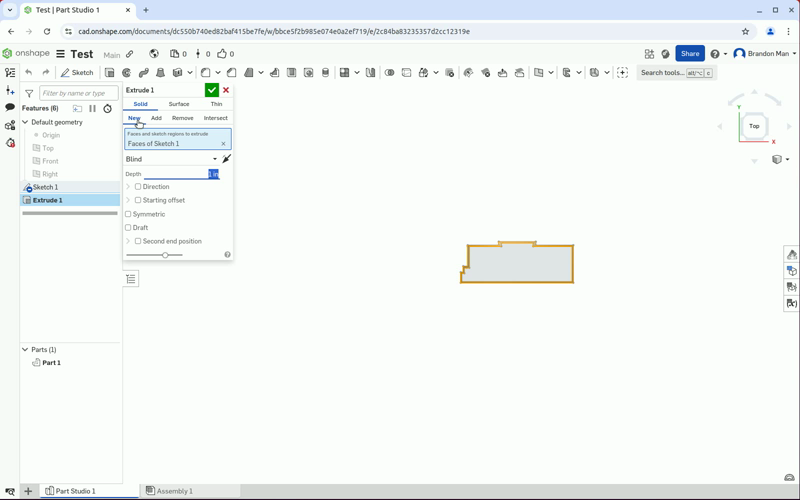
text(3.851)
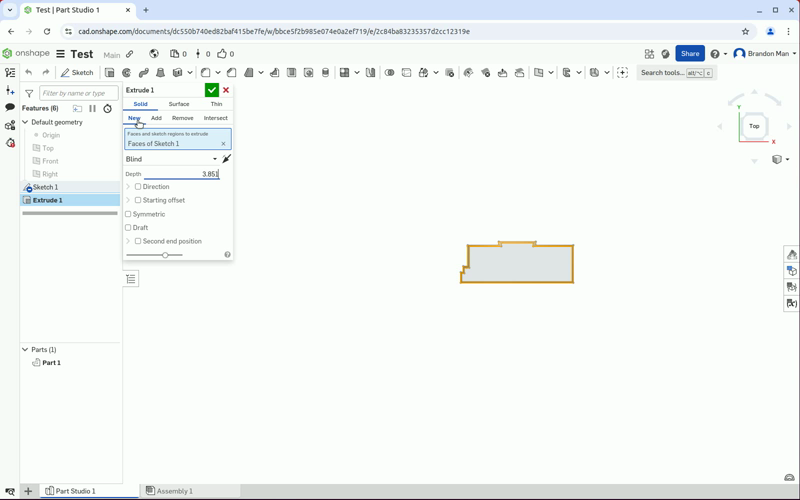
key(enter)
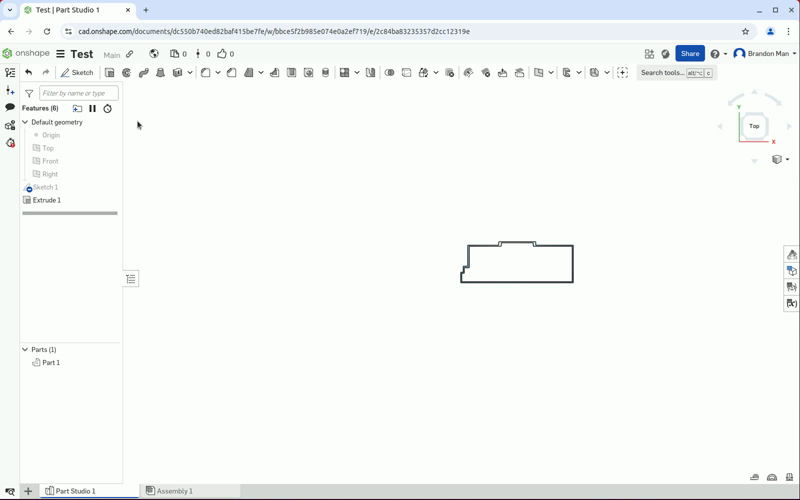
key(shift+h)
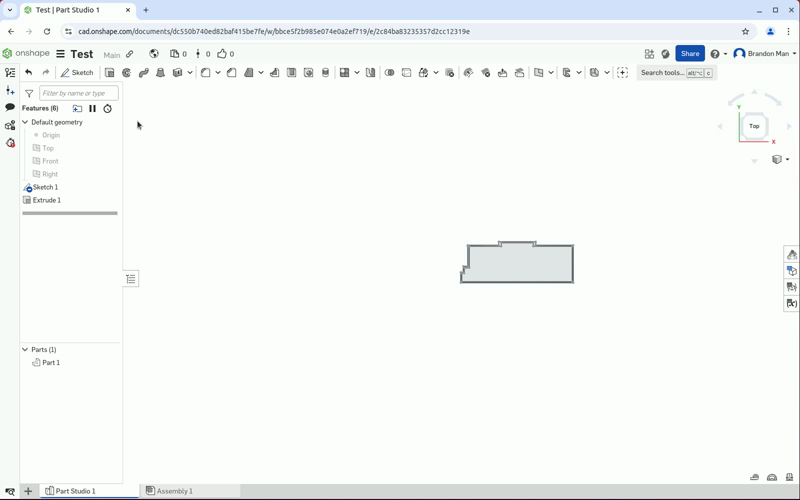
key(shift+h)
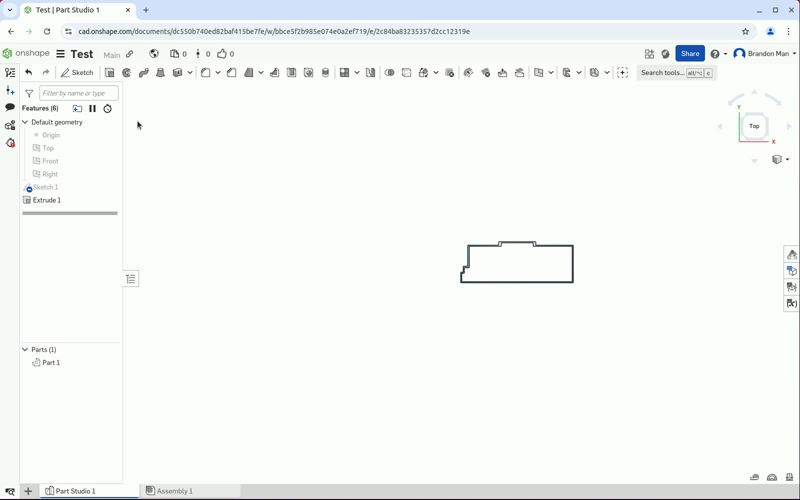
mouse_move(73, 189)
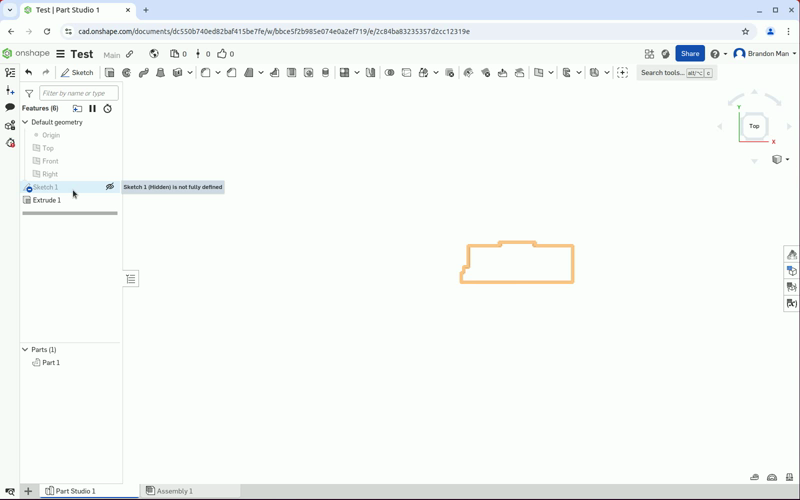
click(73, 189)
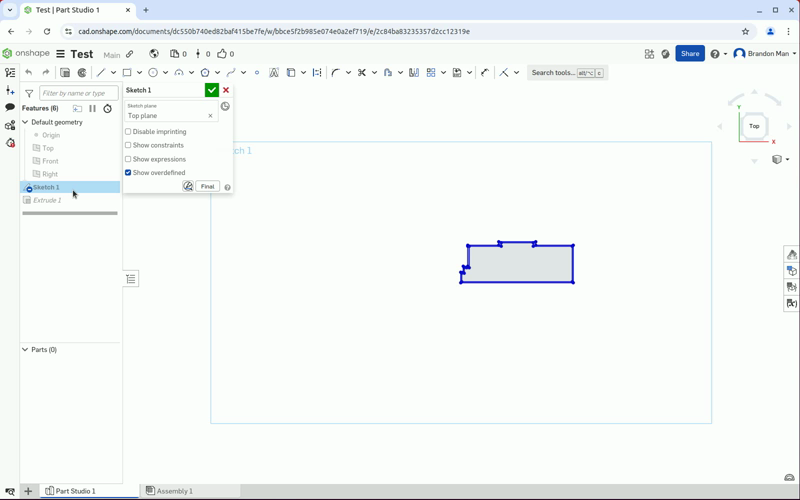
mouse_move(229, 92)
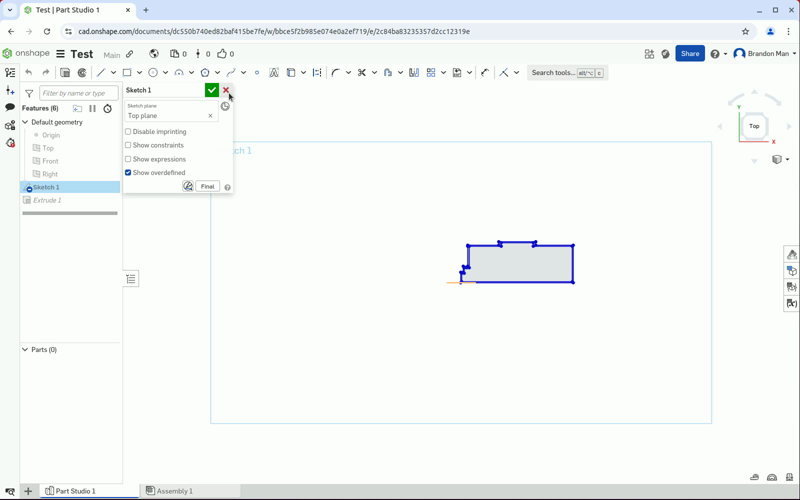
click(229, 92)
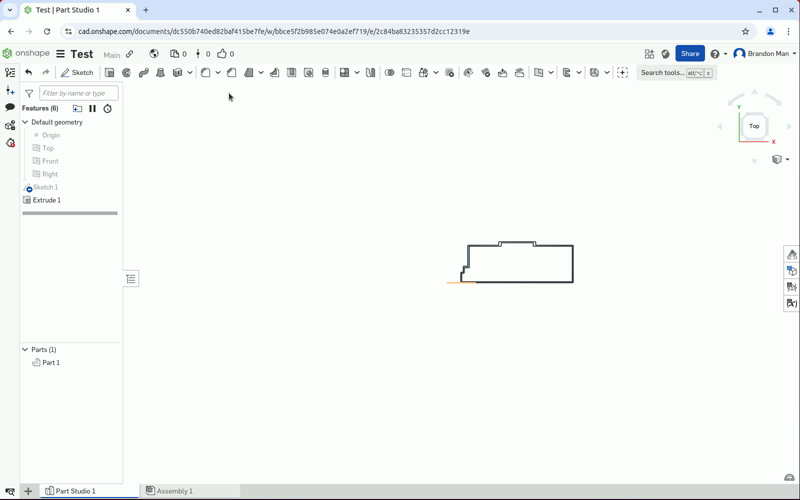
mouse_move(73, 352)
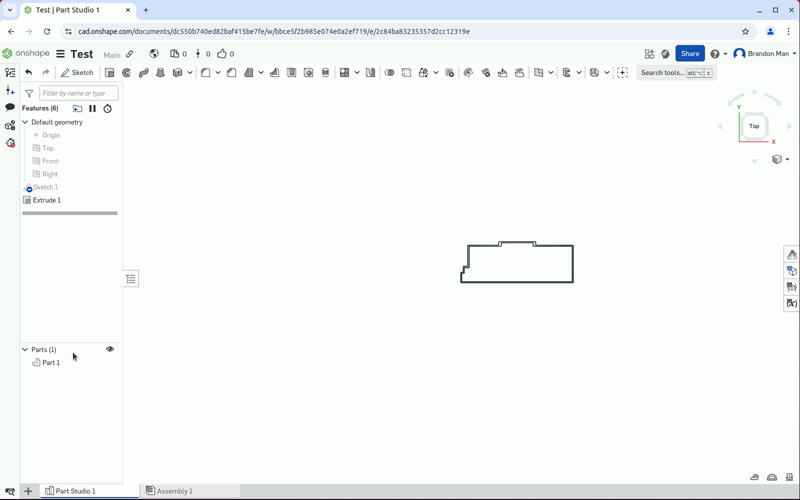
key(y)
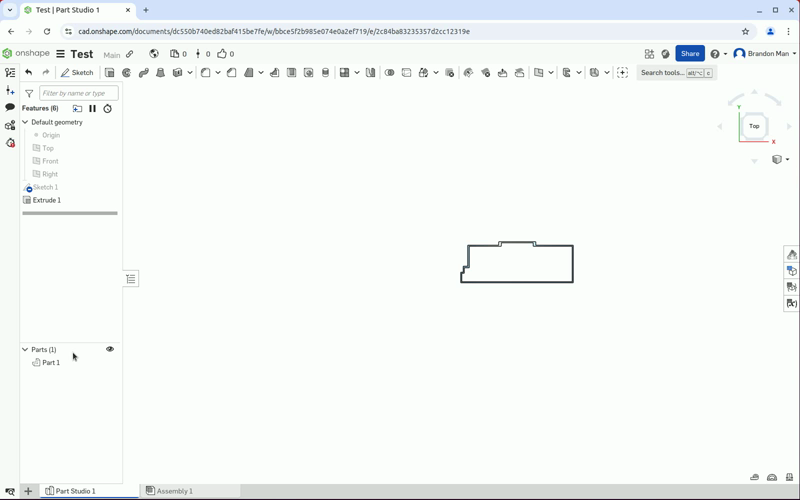
key(shift+p)
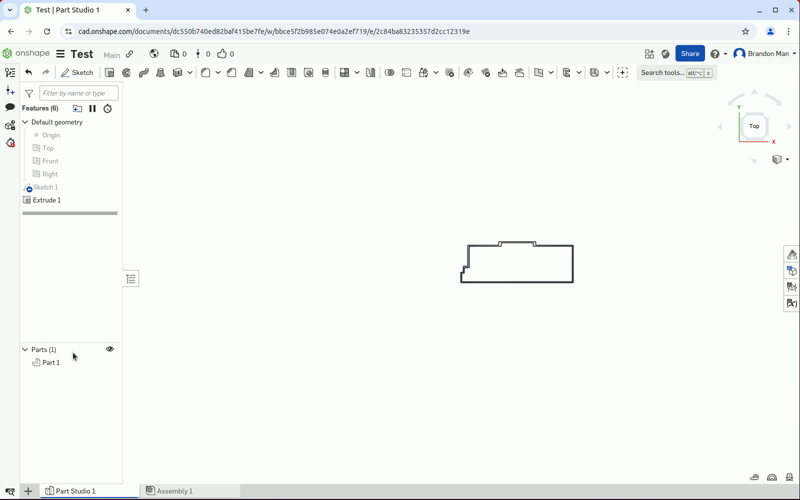
key(space)
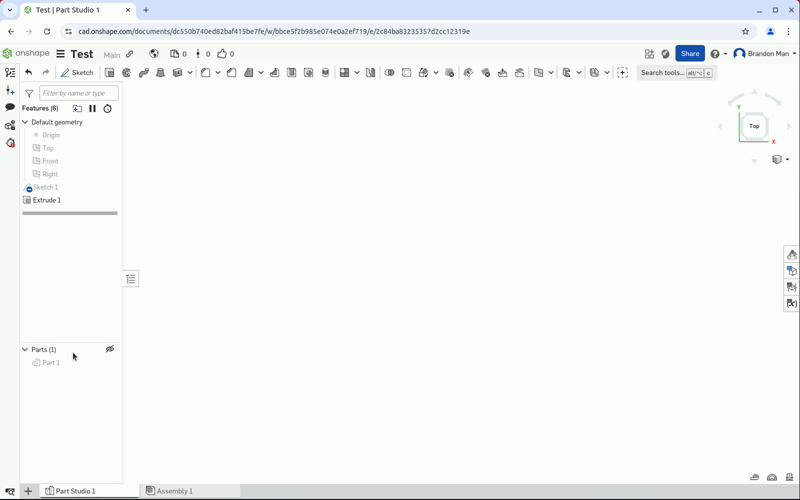
key_down(shift)
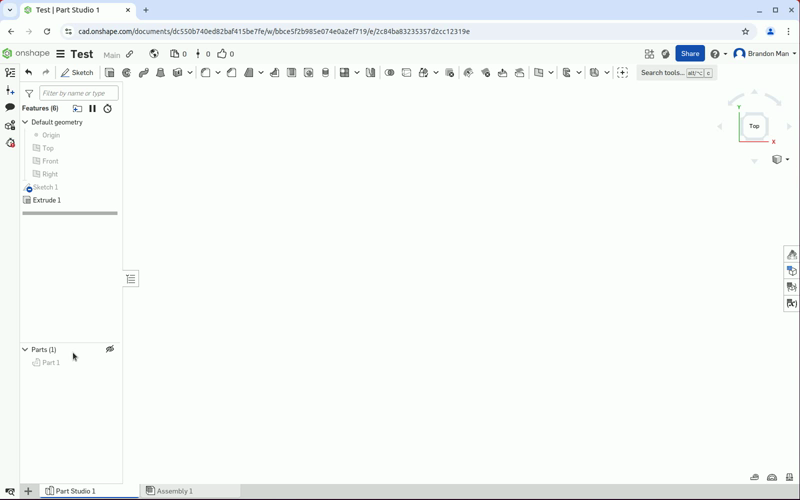
key(up)
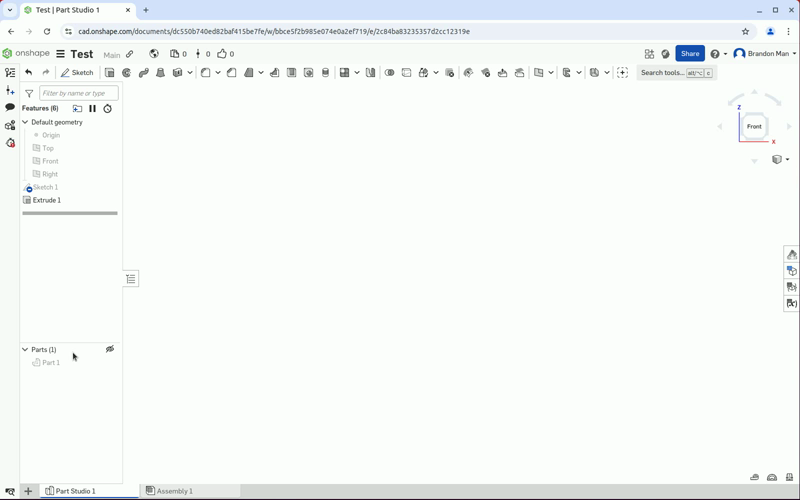
key_up(shift)
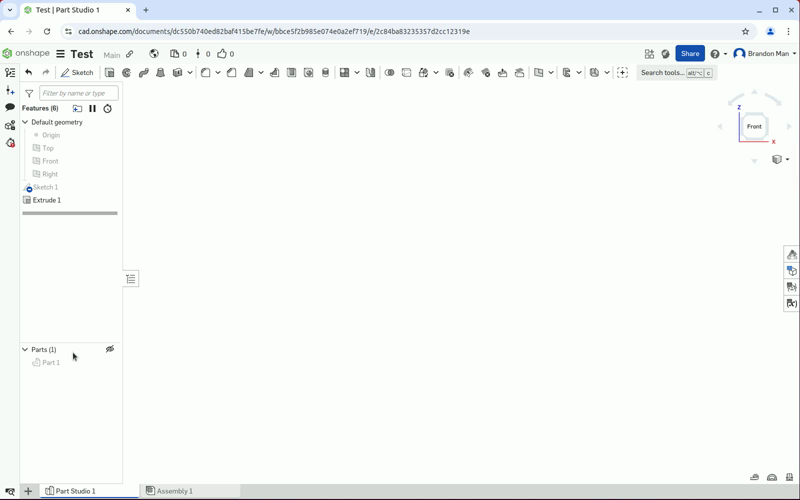
mouse_move(73, 352)
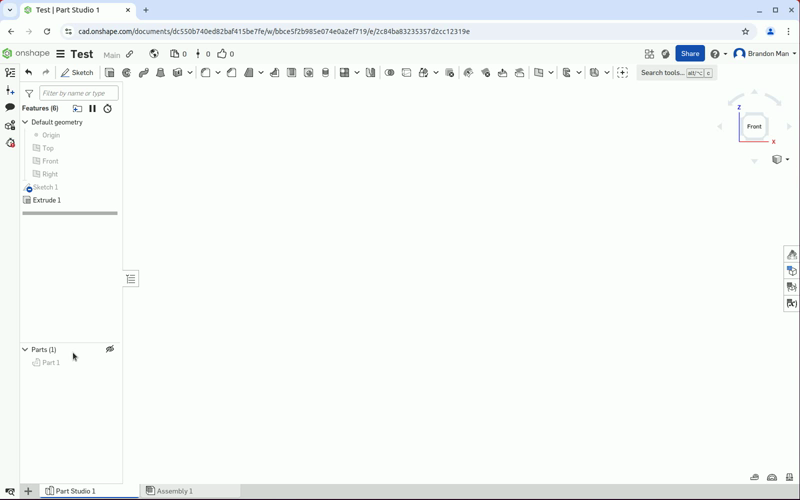
key(shift+y)
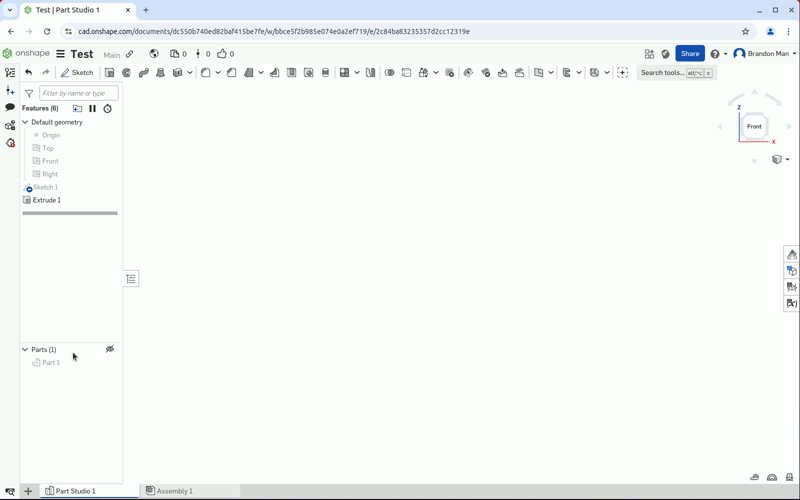
key(shift+s)
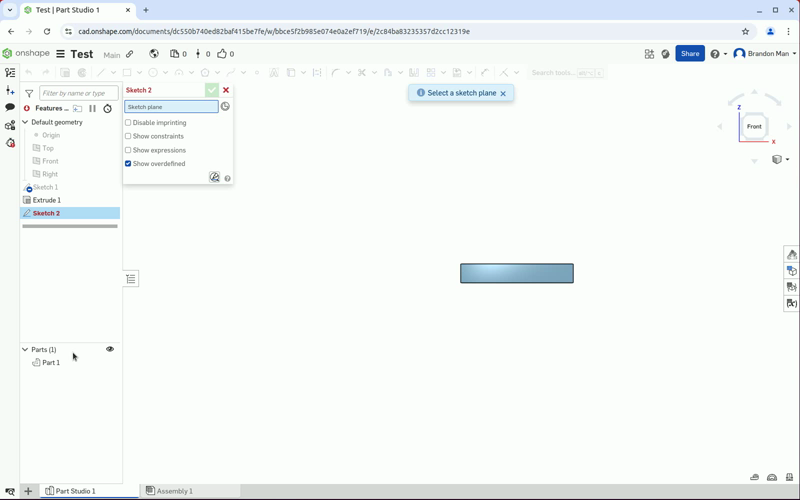
mouse_move(73, 163)
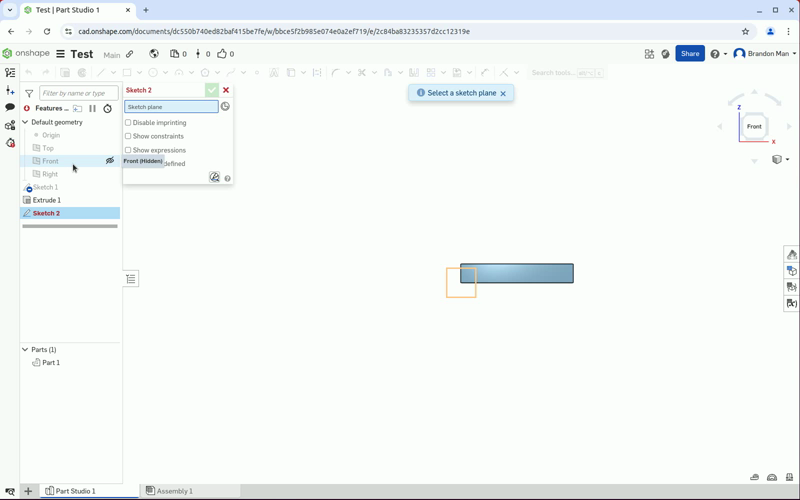
click(73, 163)
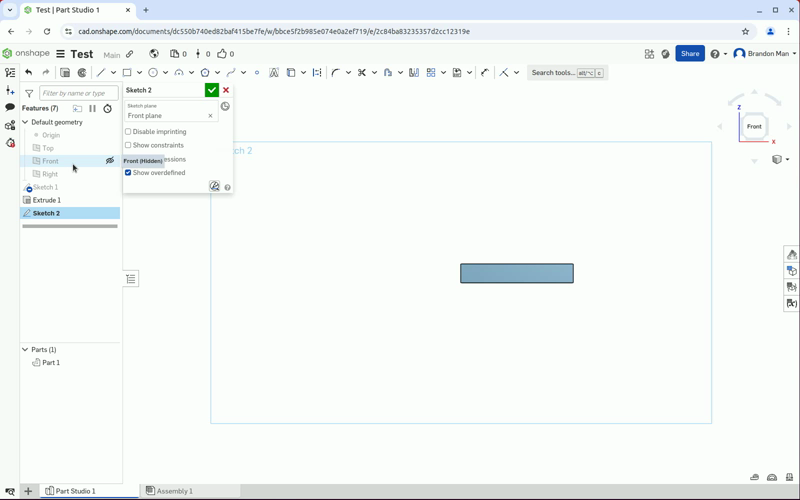
mouse_move(73, 352)
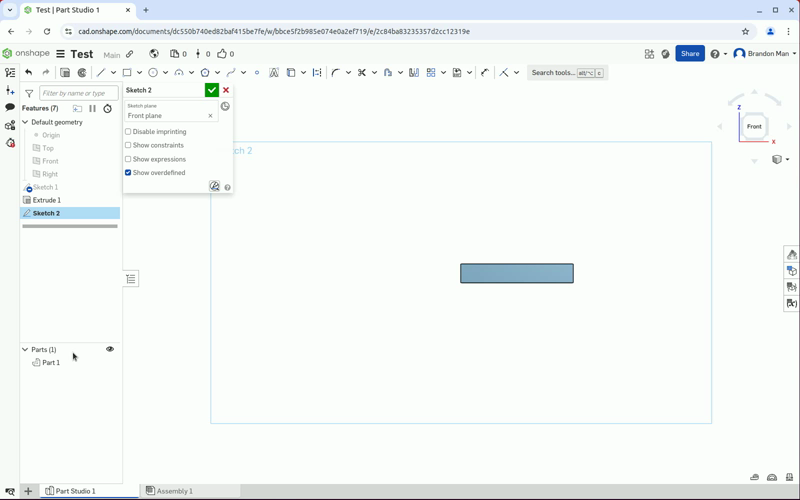
key(y)
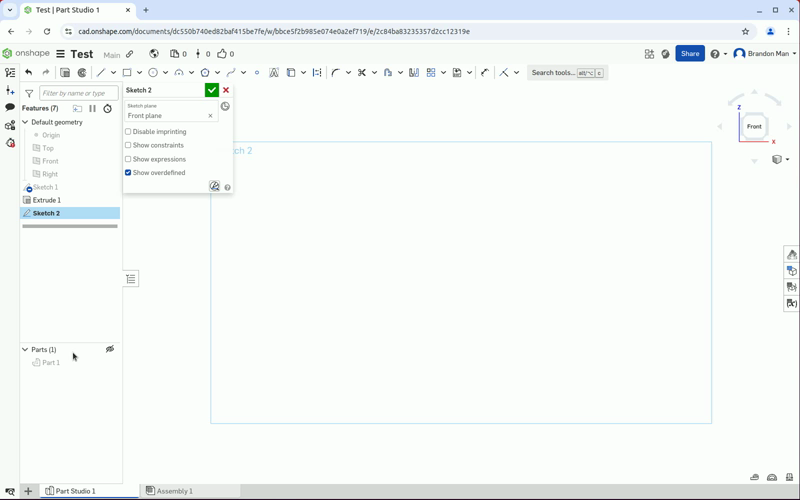
key(l)
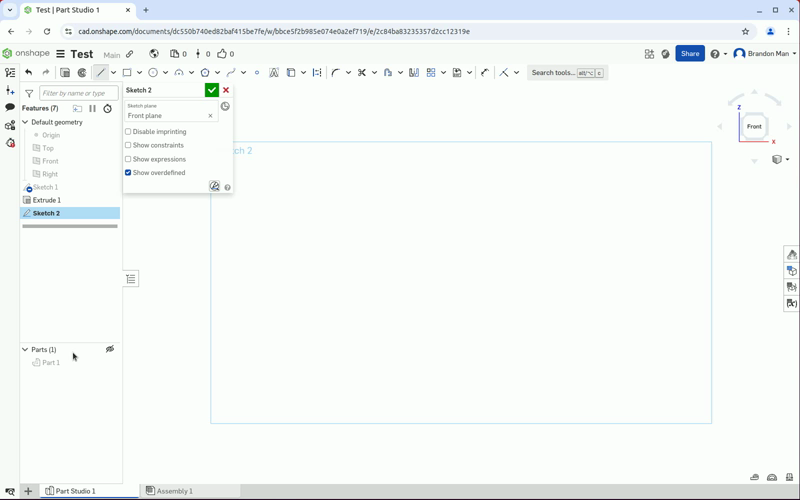
key_down(shift)
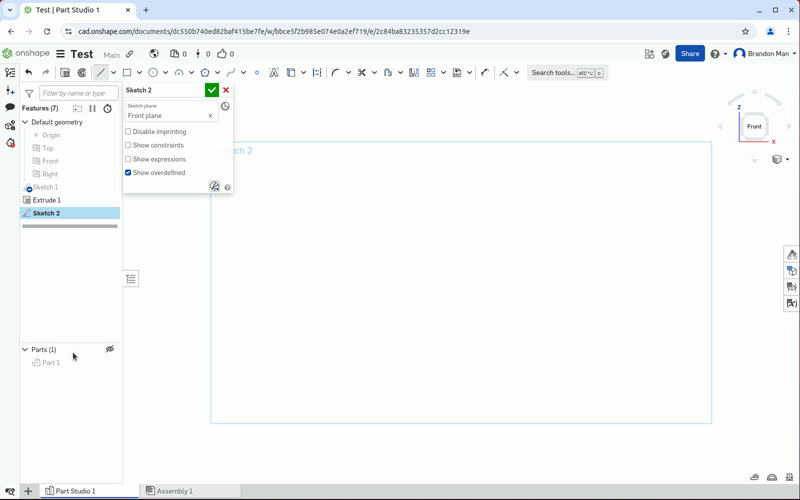
mouse_move(461, 282)
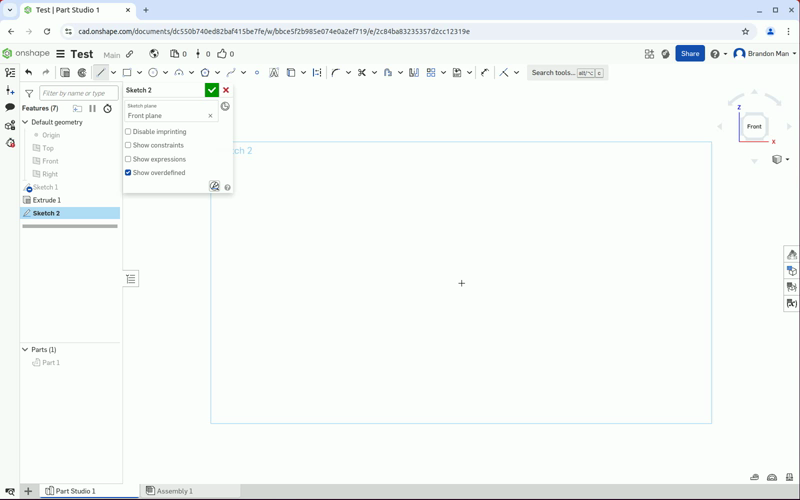
click(461, 282)
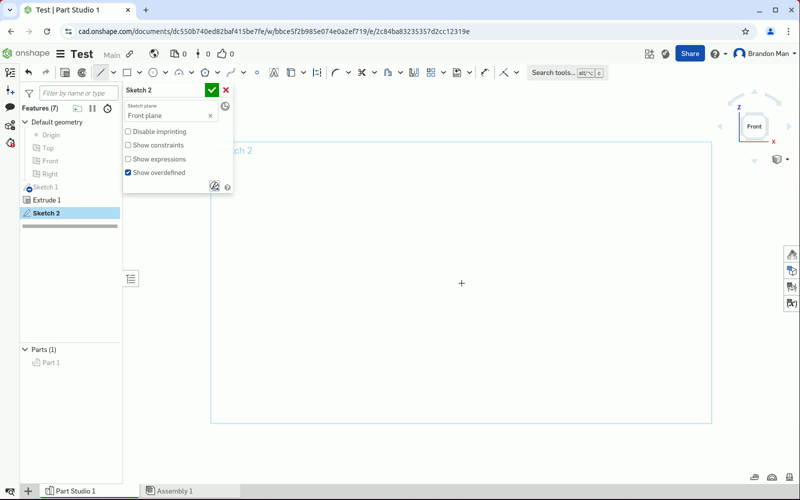
key_up(shift)
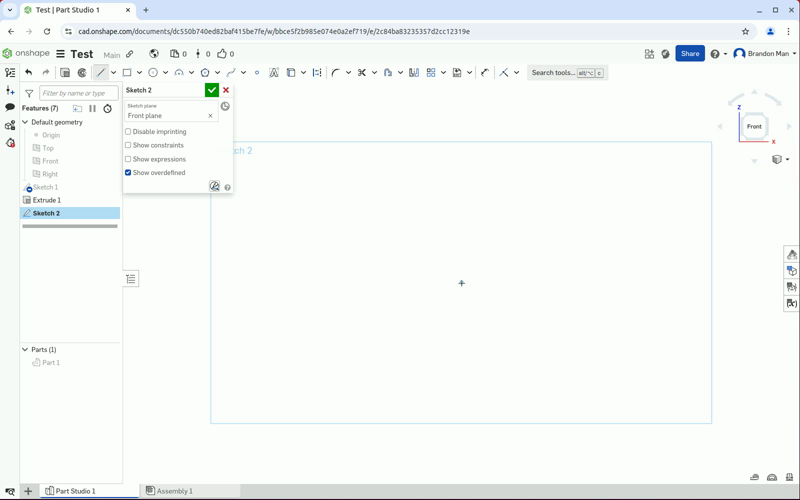
key_down(shift)
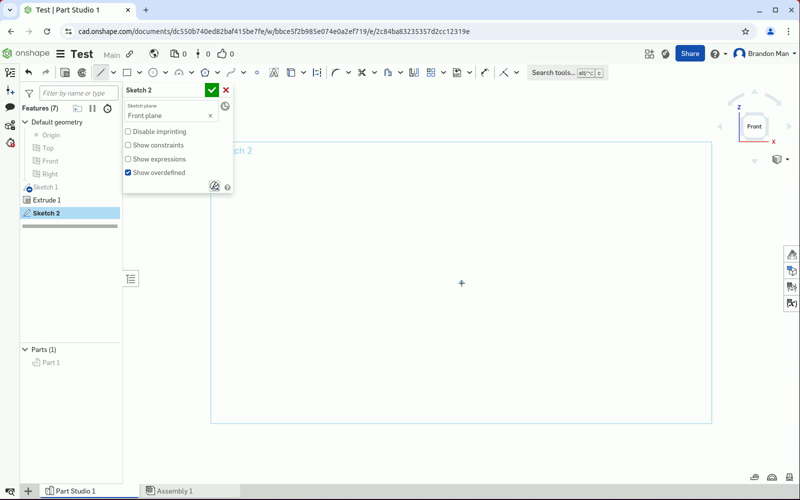
mouse_move(492, 282)
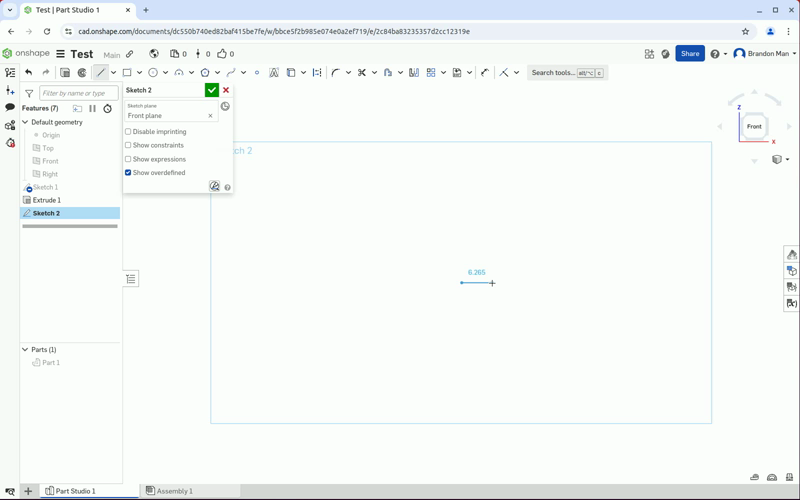
mouse_move(470, 282)
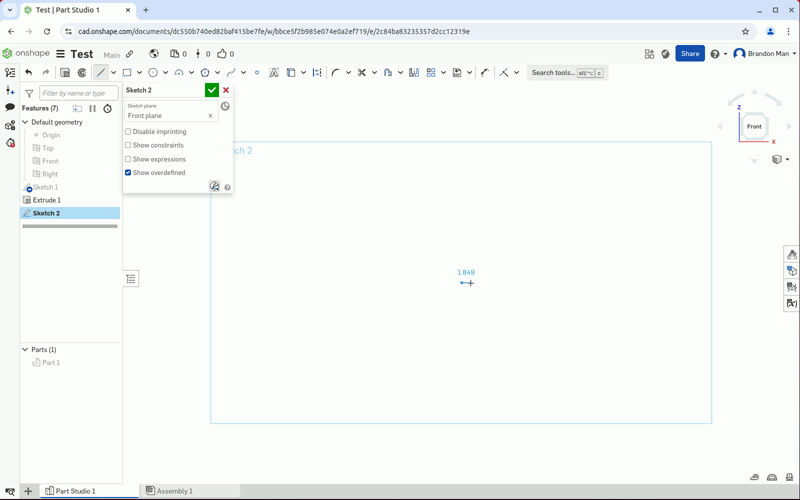
click(470, 282)
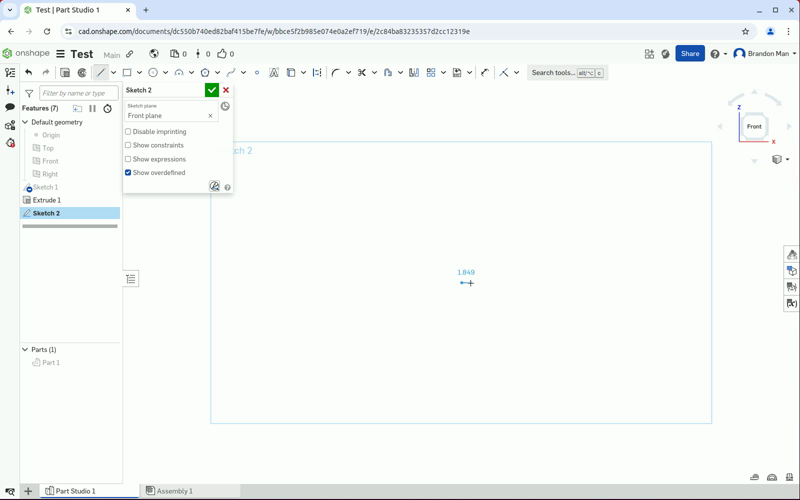
key_up(shift)
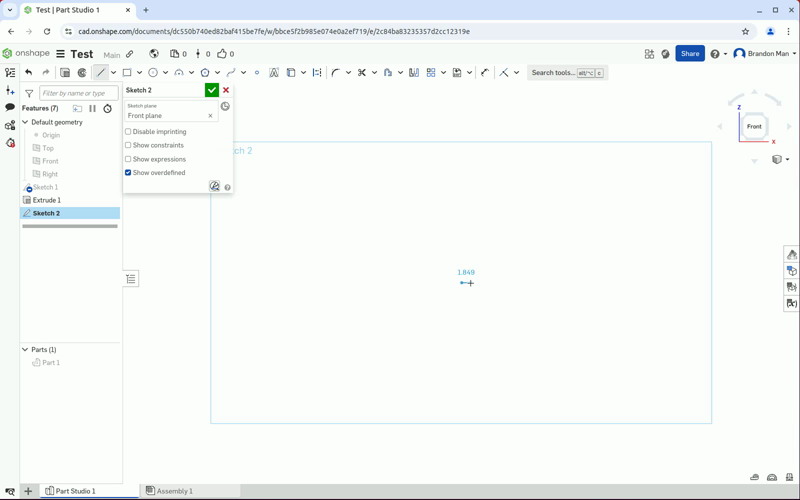
key_down(shift)
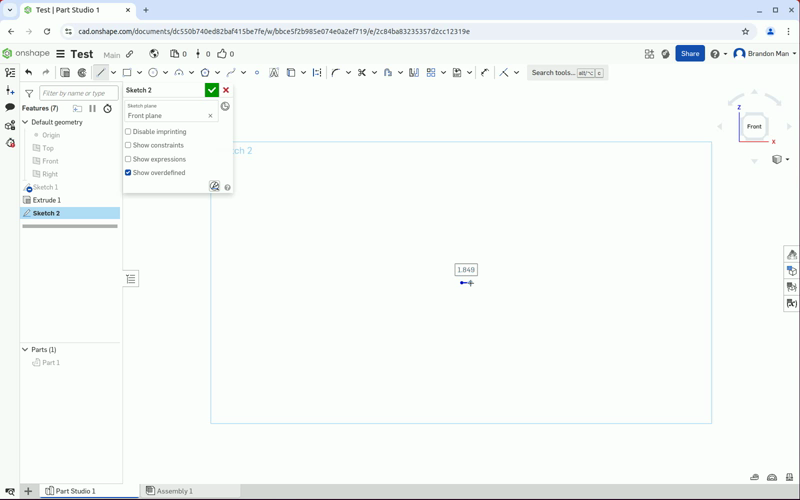
mouse_move(501, 282)
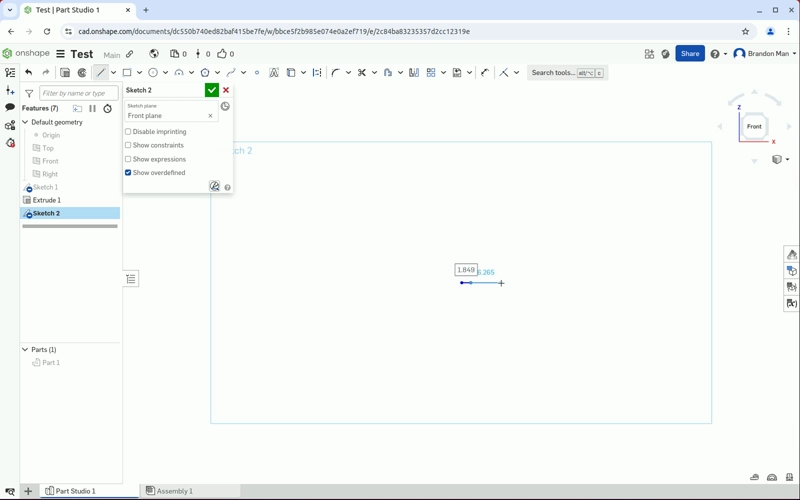
mouse_move(470, 266)
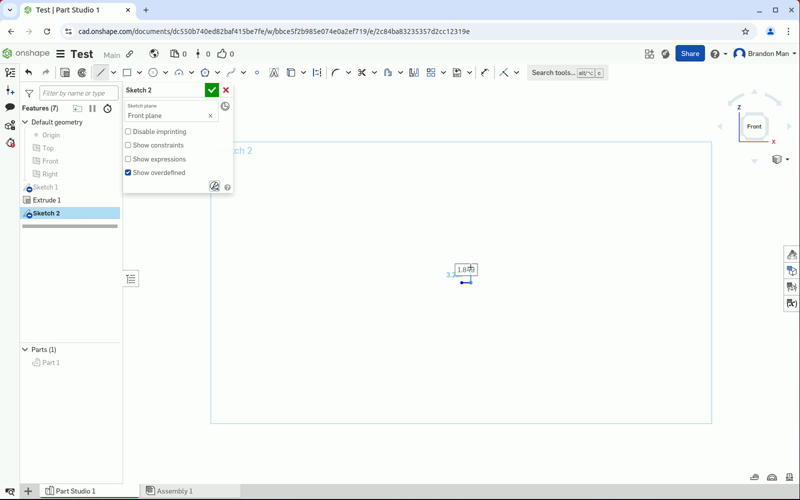
click(470, 266)
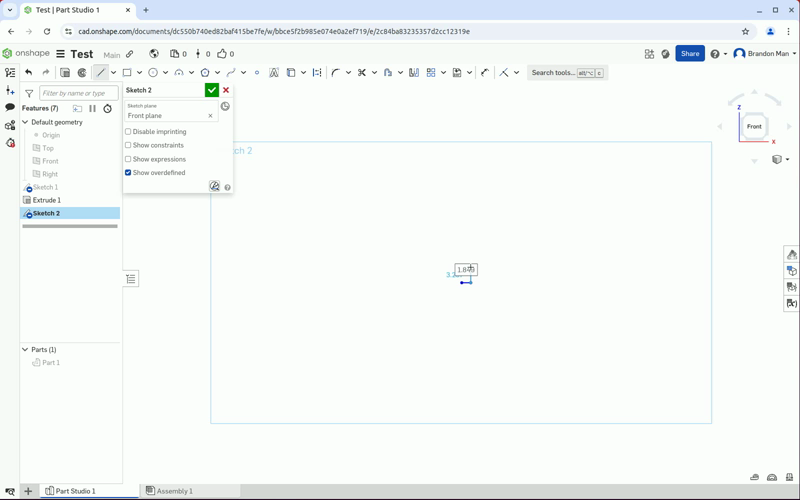
key_up(shift)
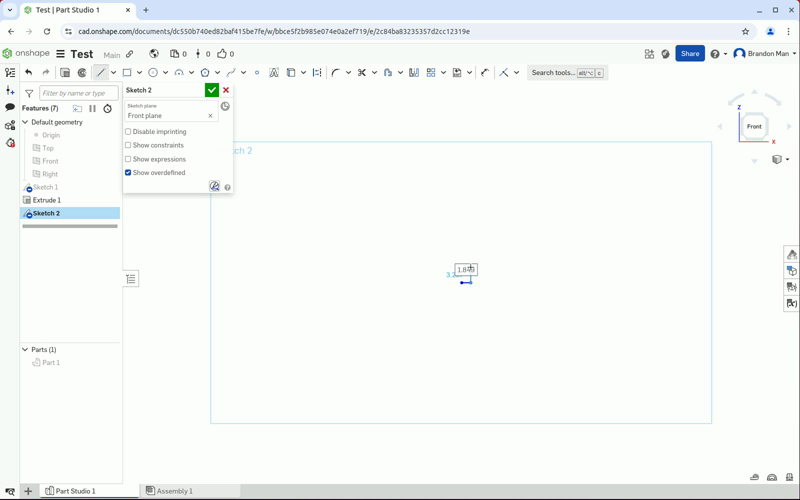
key_down(shift)
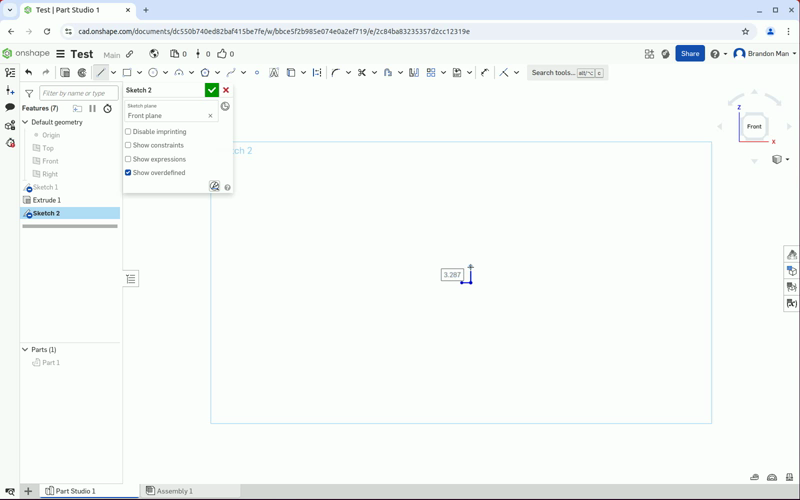
mouse_move(501, 266)
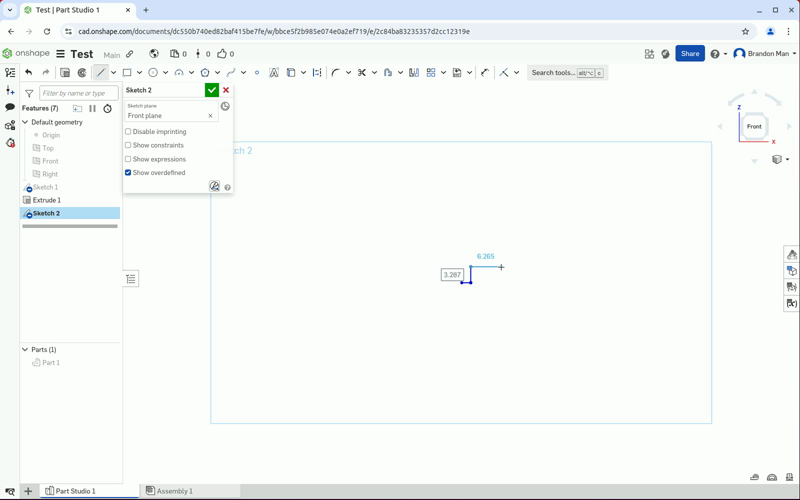
mouse_move(461, 266)
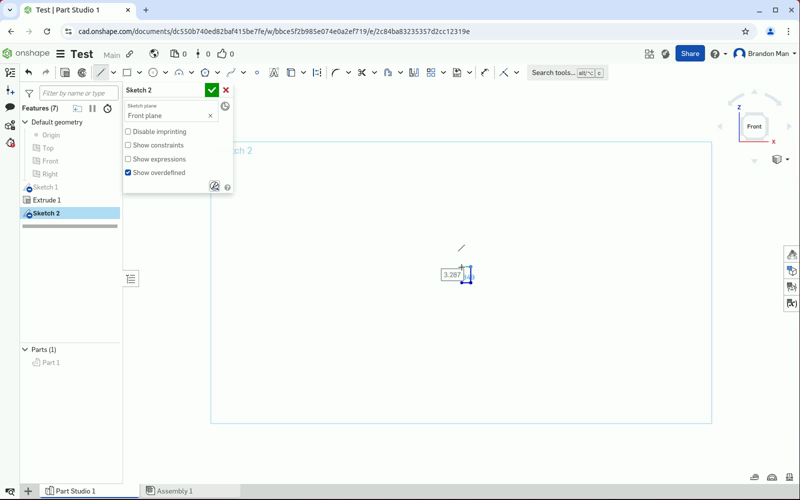
click(461, 266)
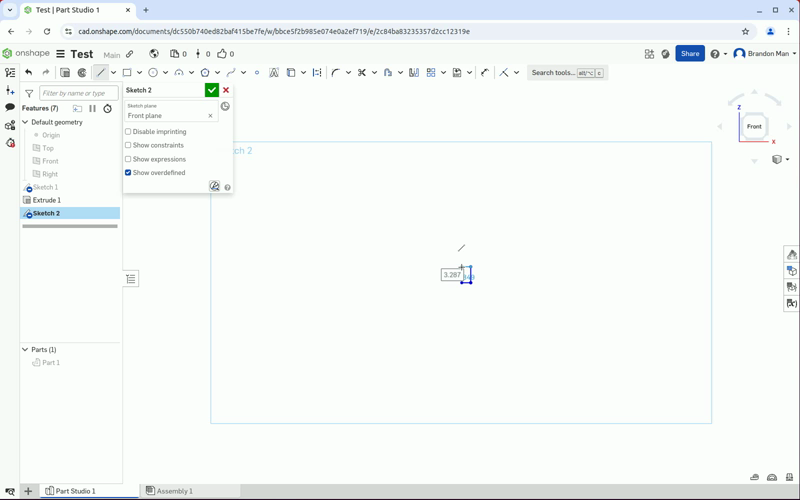
key_up(shift)
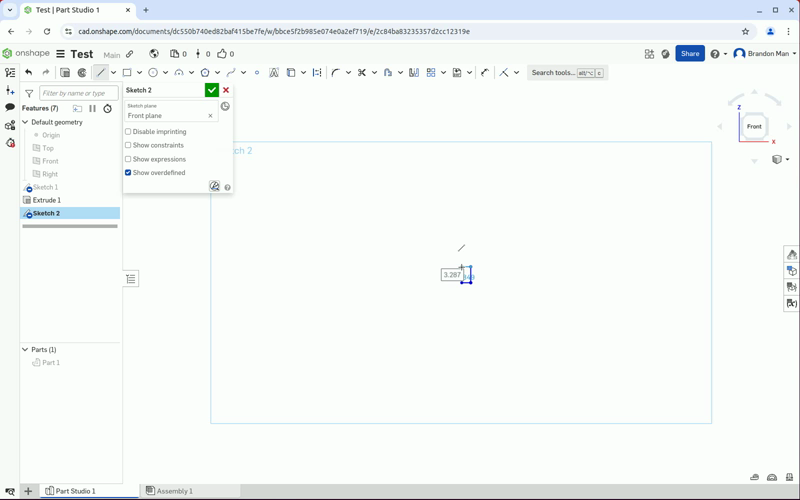
mouse_move(492, 266)
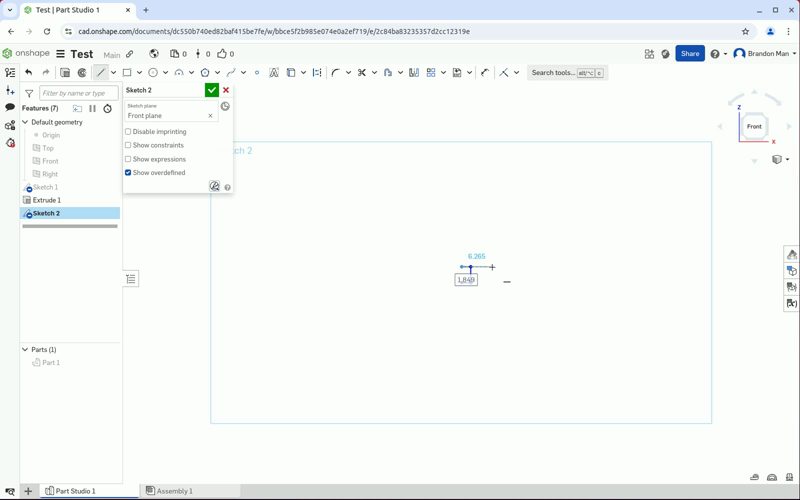
key_down(shift)
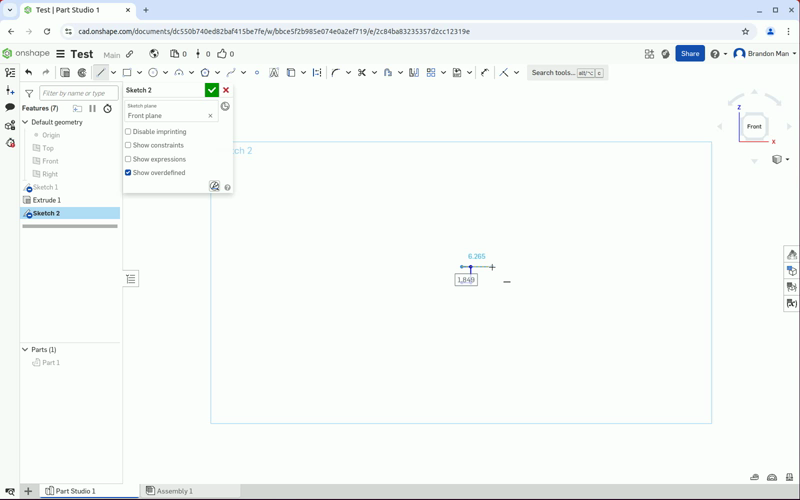
mouse_move(461, 282)
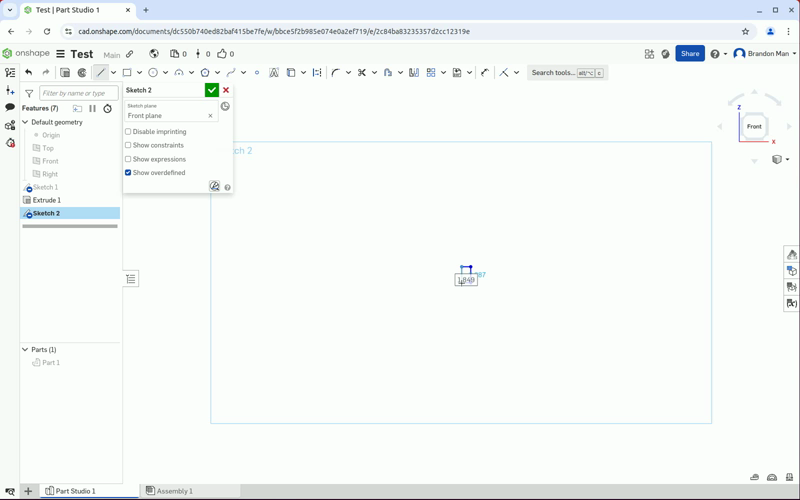
key_up(shift)
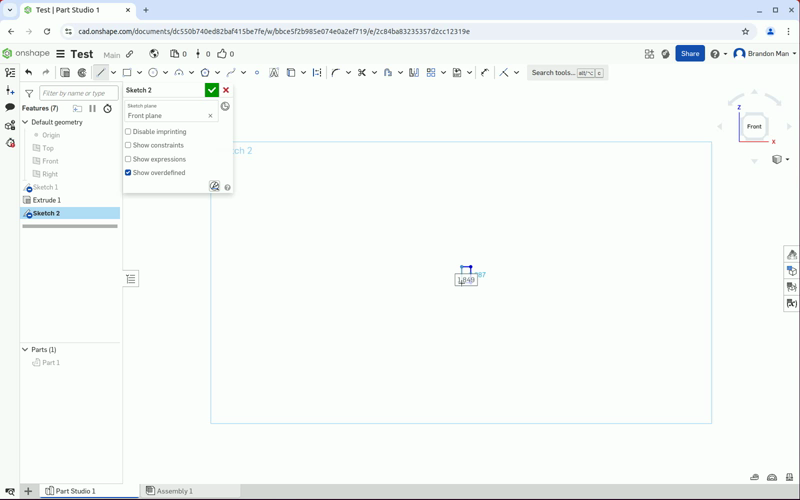
click(461, 282)
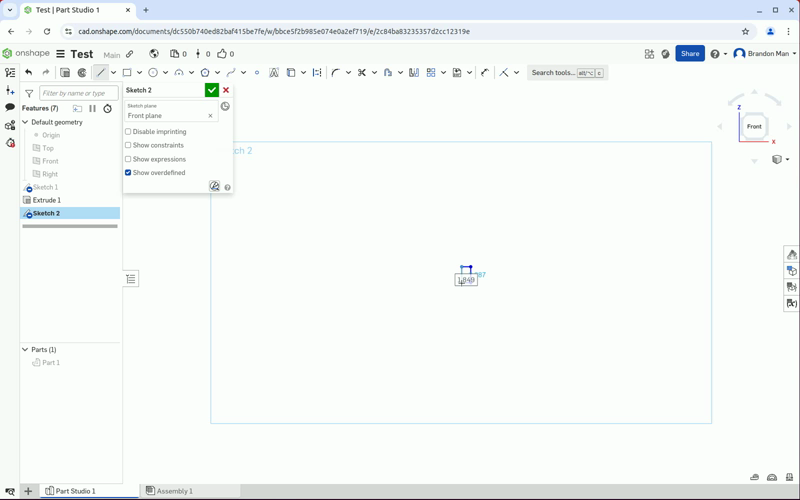
key(esc)
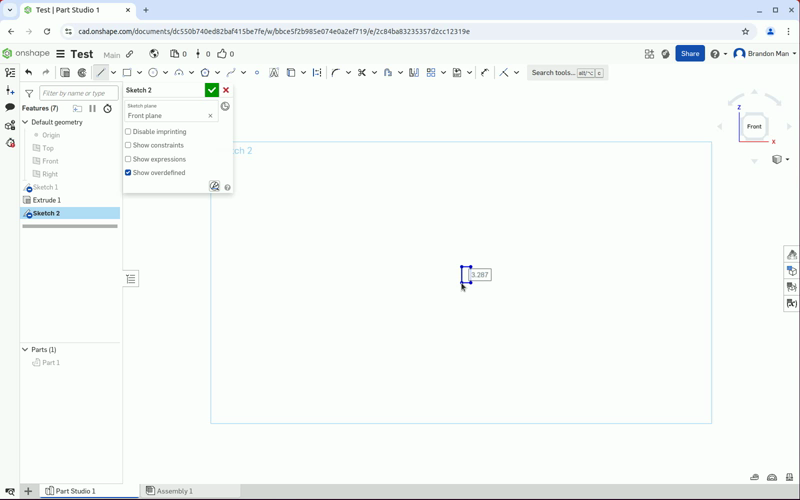
mouse_move(464, 274)
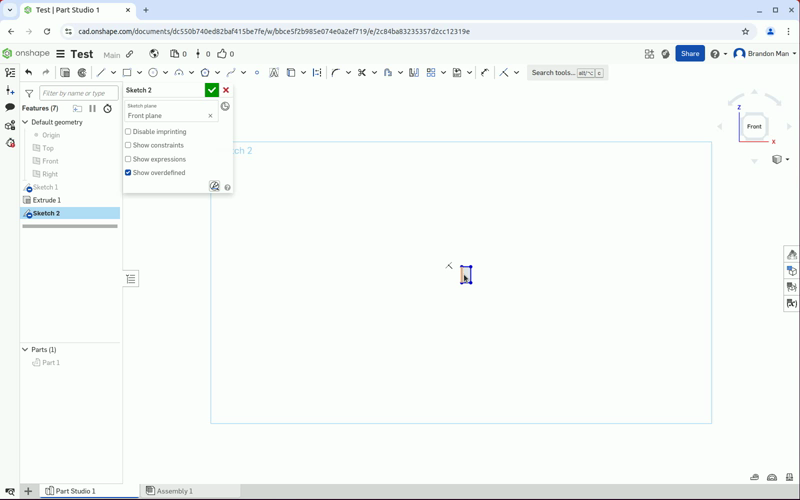
scroll(6)
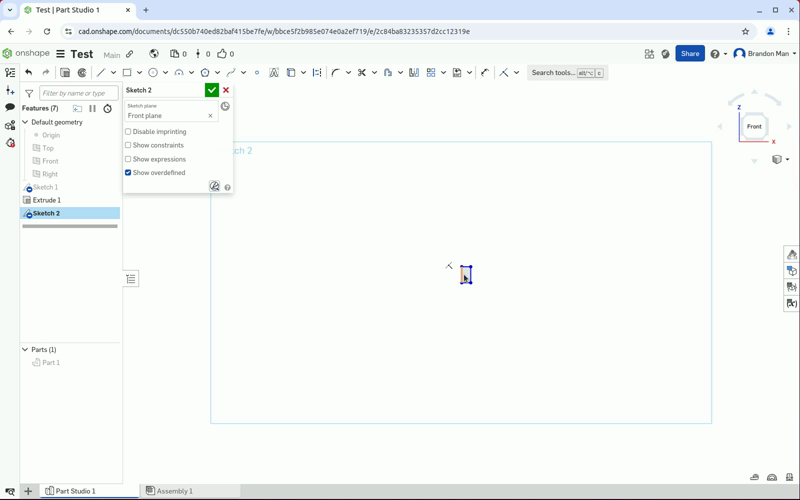
scroll(6)
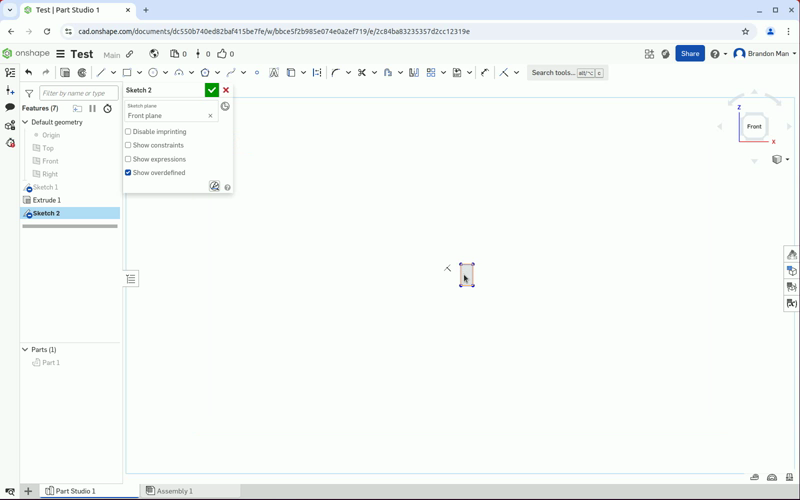
scroll(6)
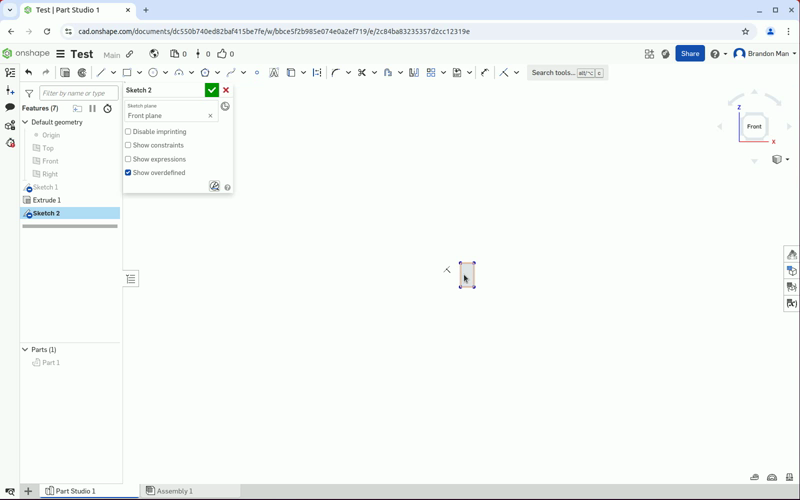
scroll(6)
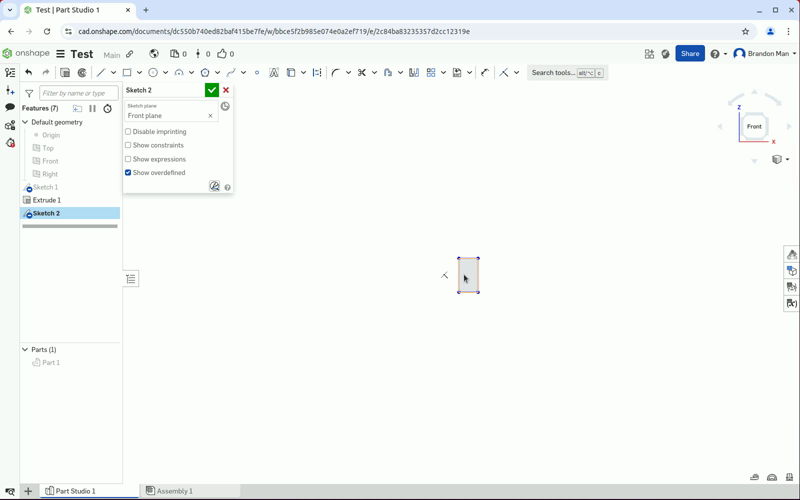
scroll(6)
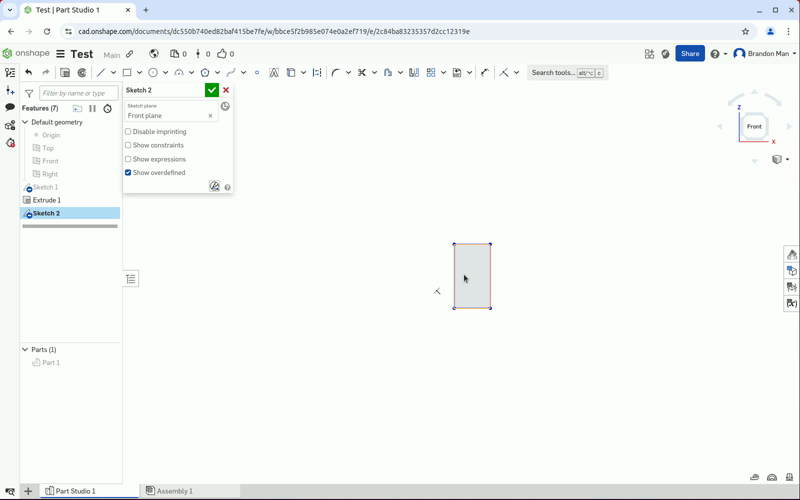
scroll(6)
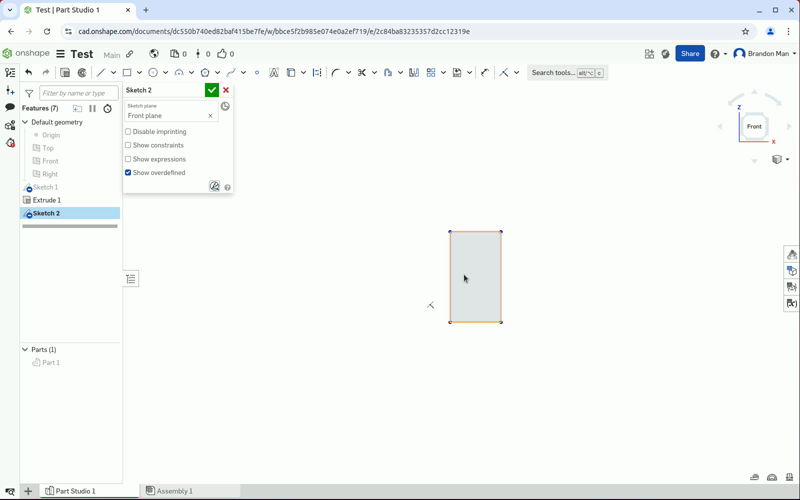
scroll(6)
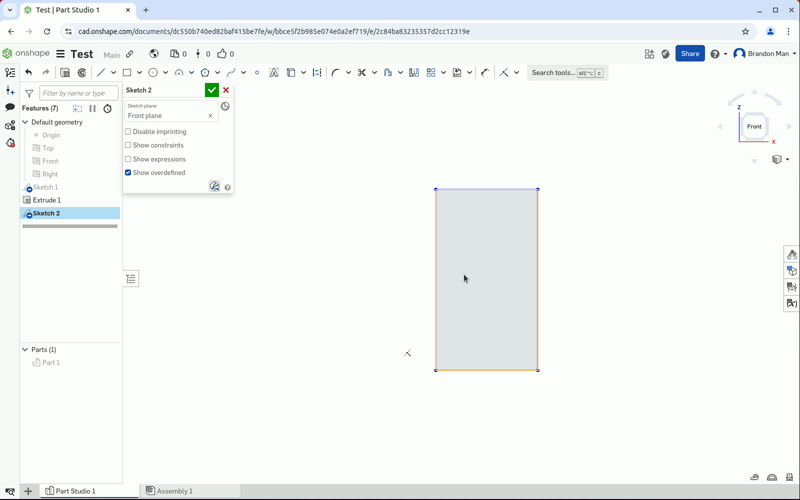
click(464, 274)
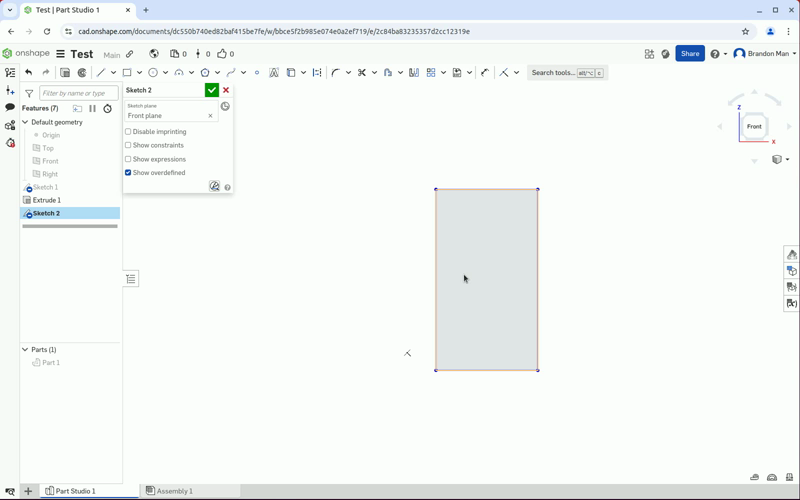
scroll(-6)
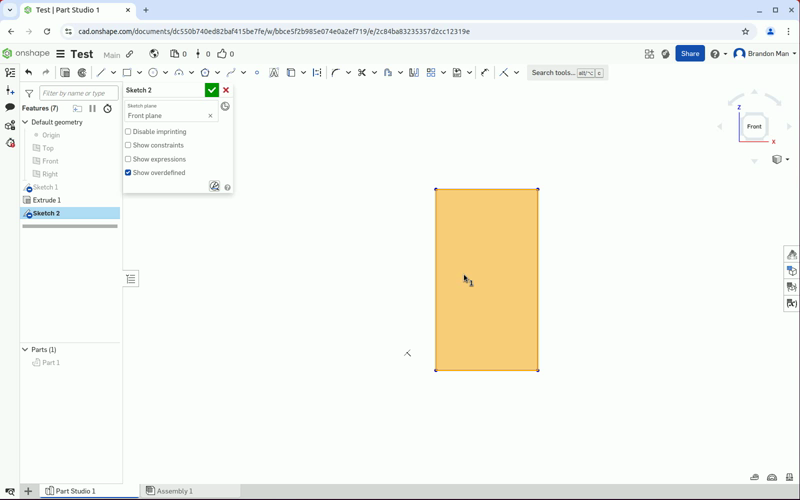
scroll(-6)
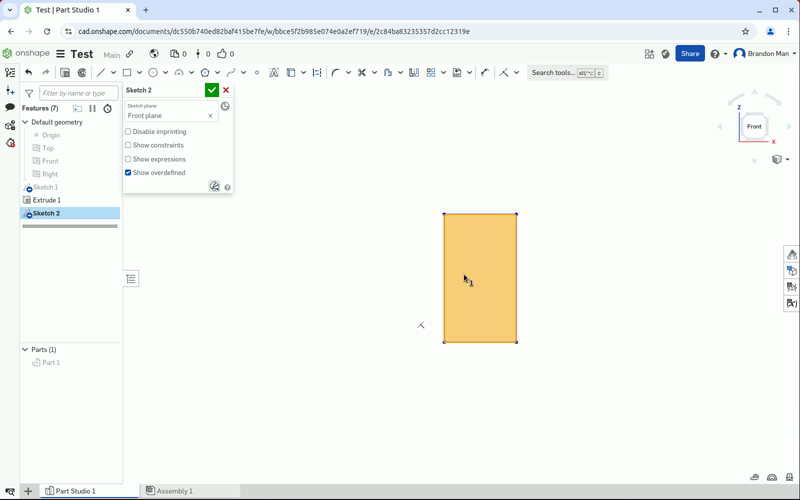
scroll(-6)
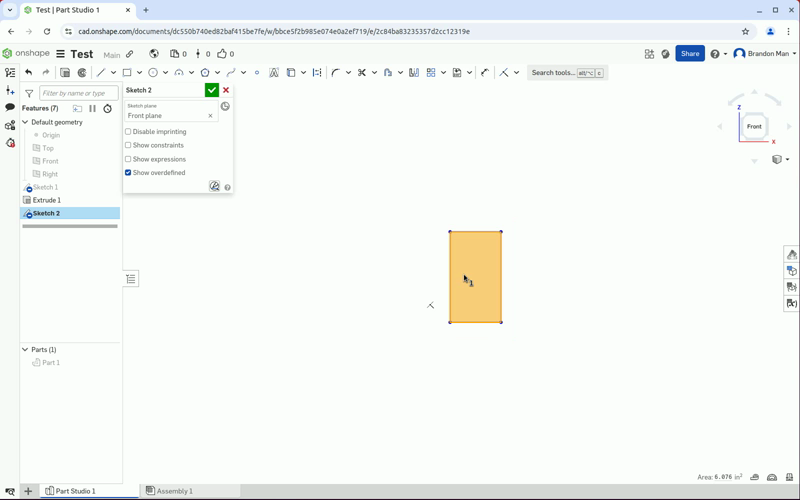
scroll(-6)
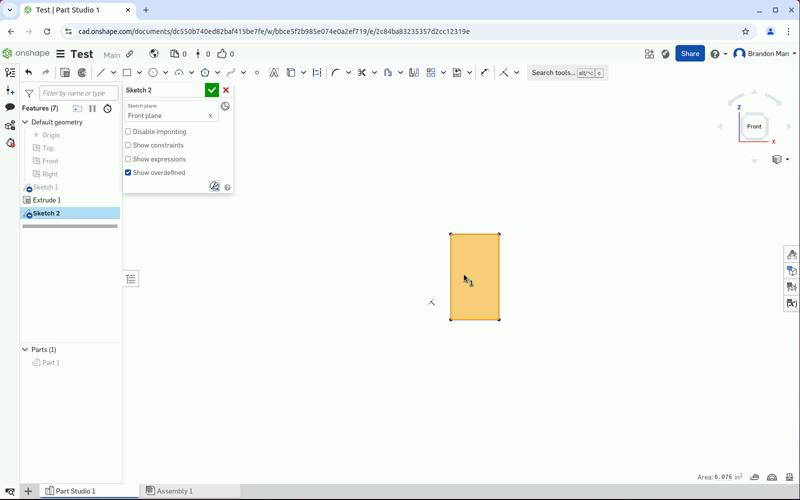
scroll(-6)
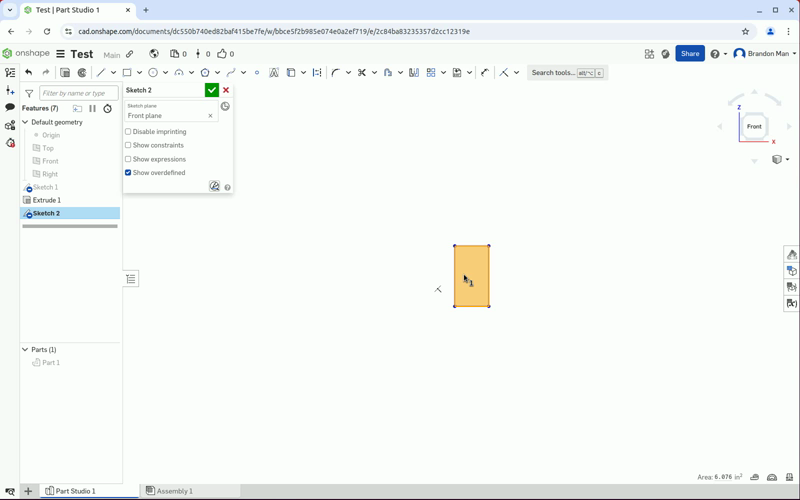
scroll(-6)
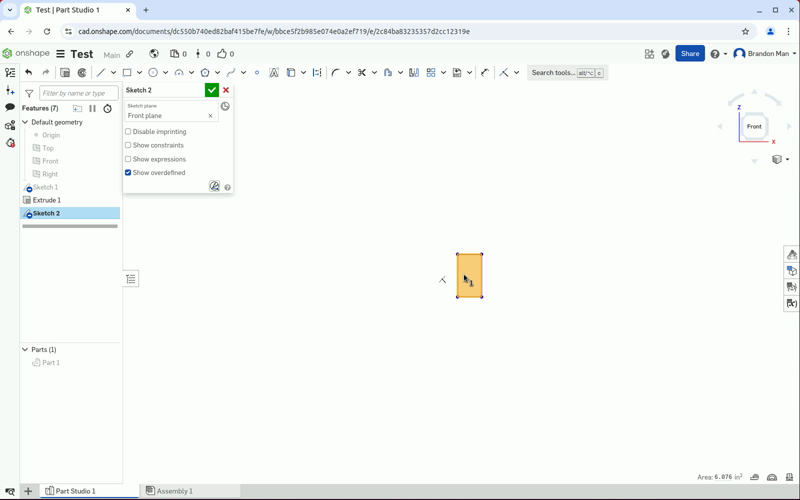
scroll(-6)
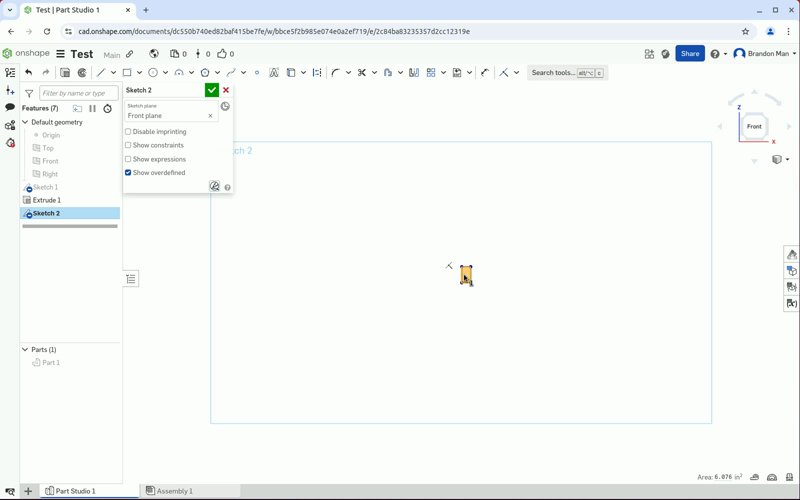
mouse_move(73, 352)
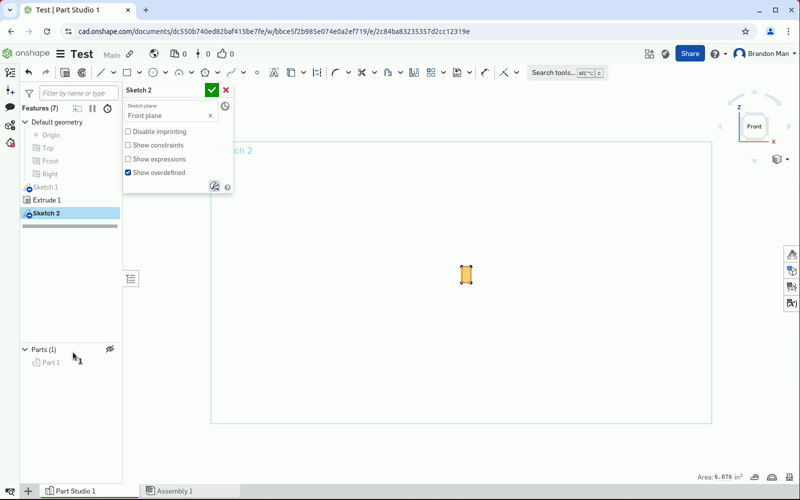
key(shift+y)
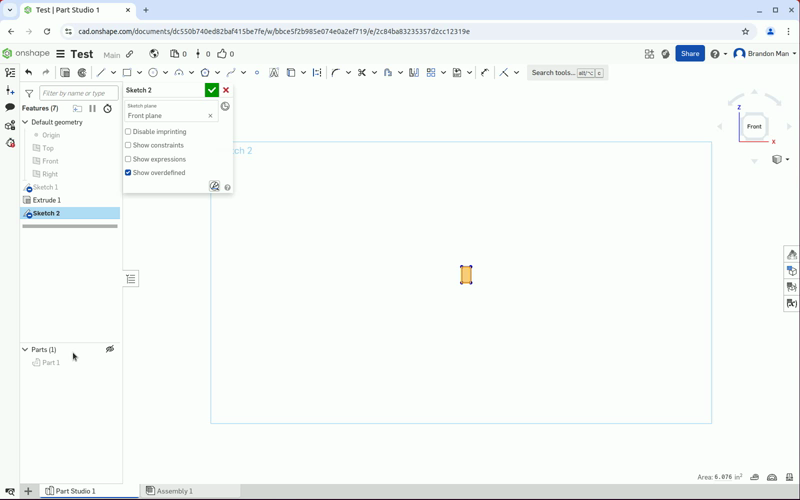
key(shift+e)
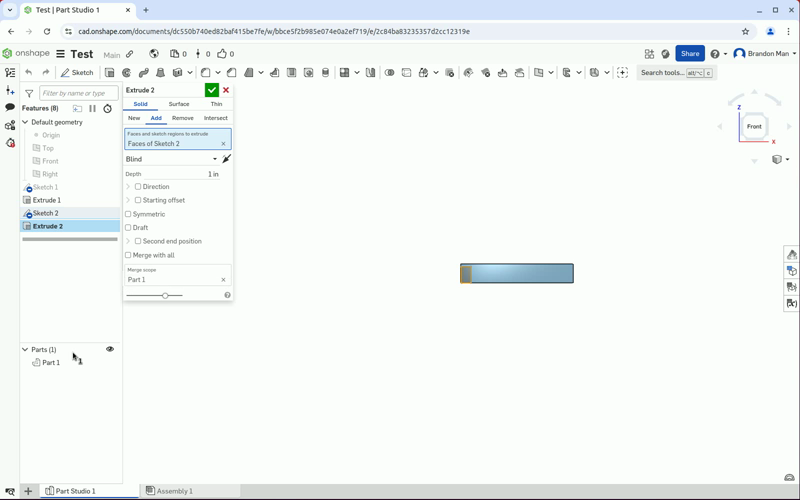
mouse_move(143, 106)
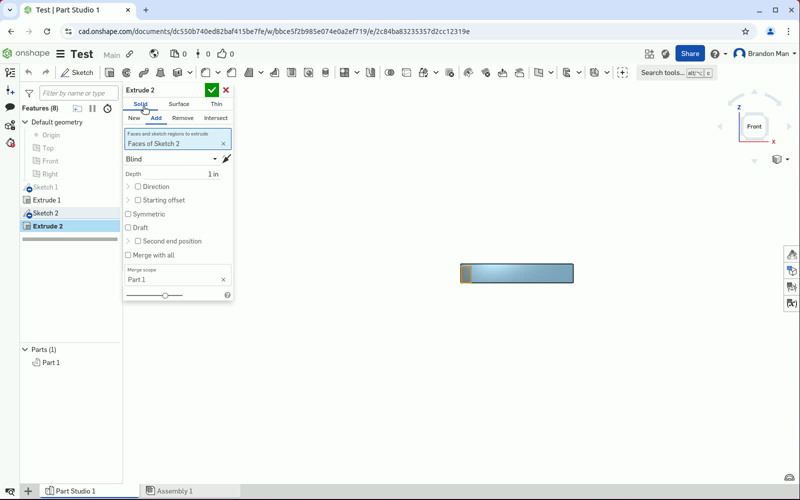
click(143, 106)
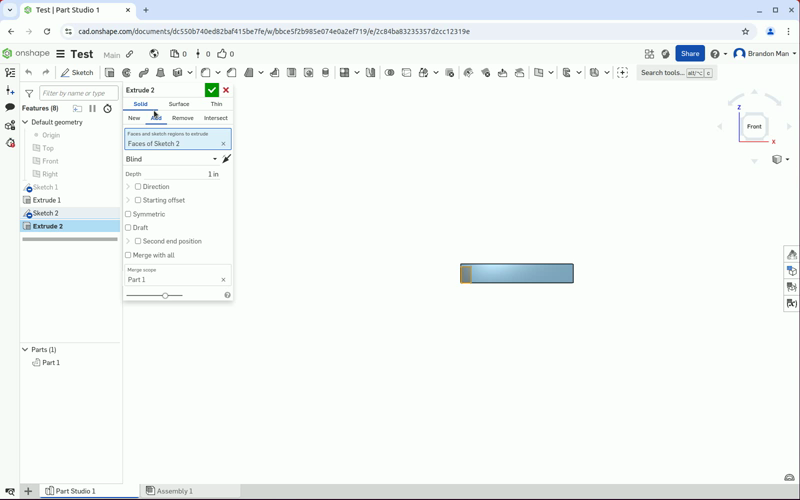
mouse_move(186, 120)
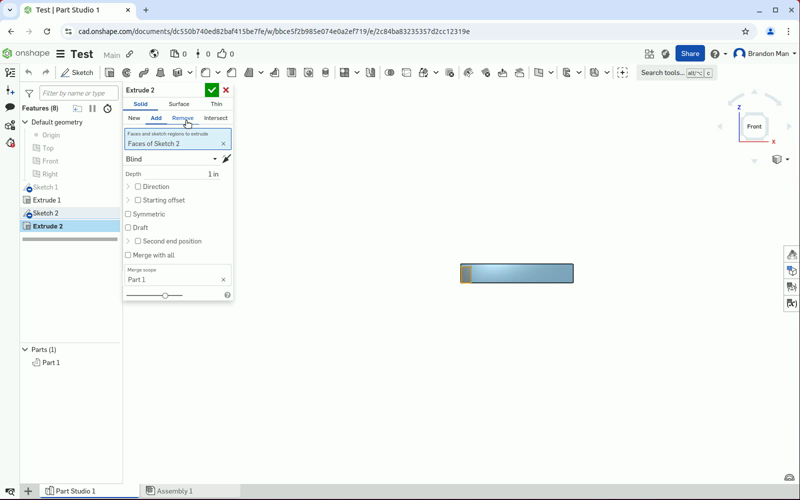
click(186, 120)
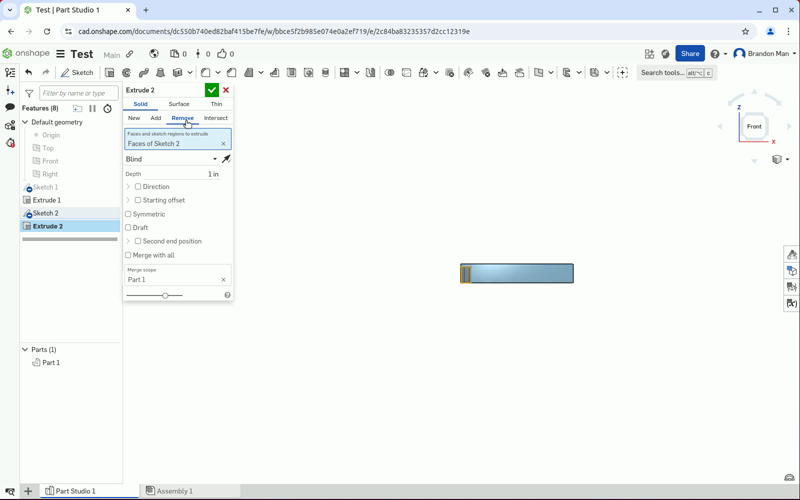
key(tab, 4)
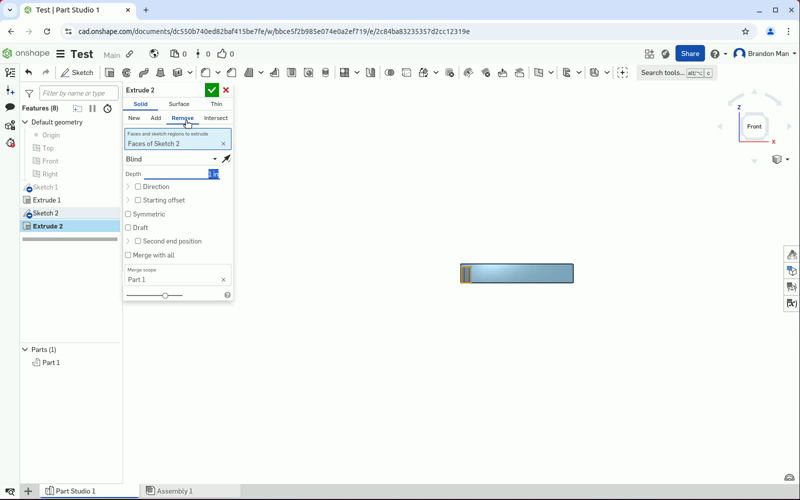
text(0.241)
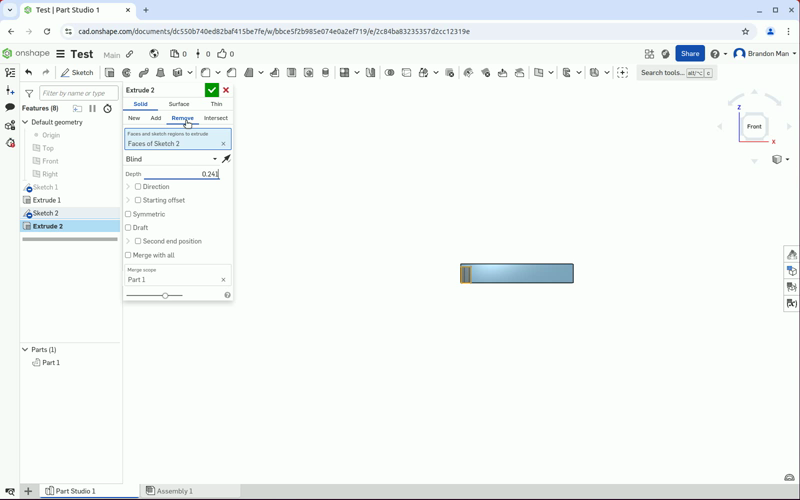
key(tab, 6)
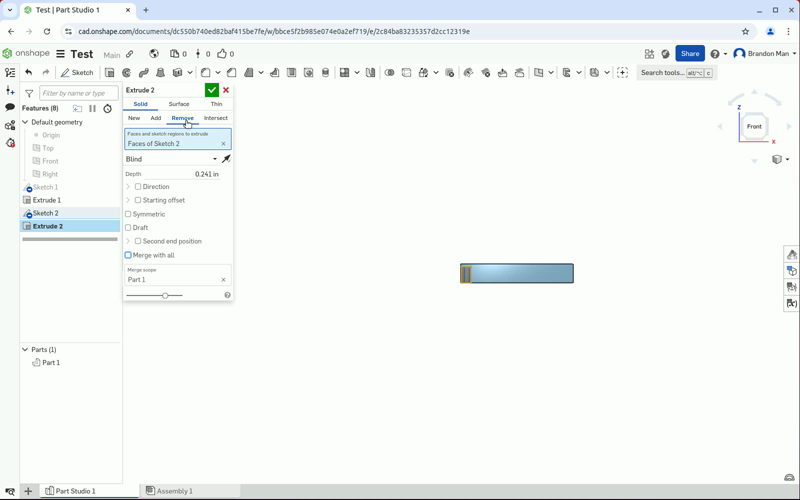
key(space)
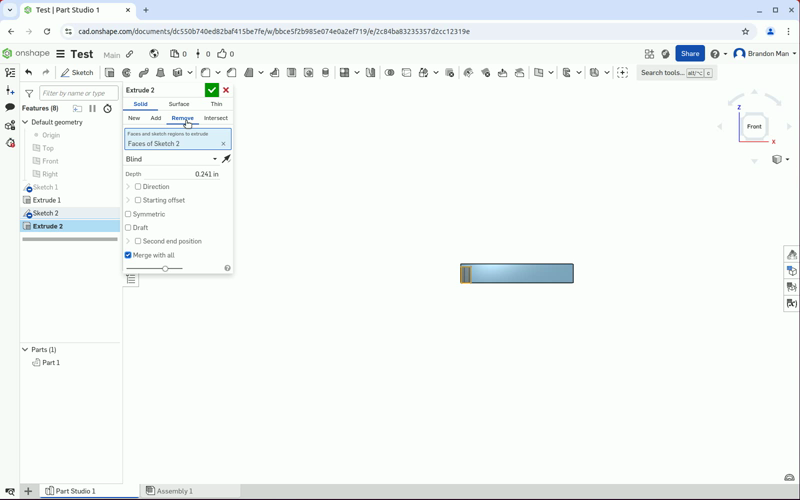
key(enter)
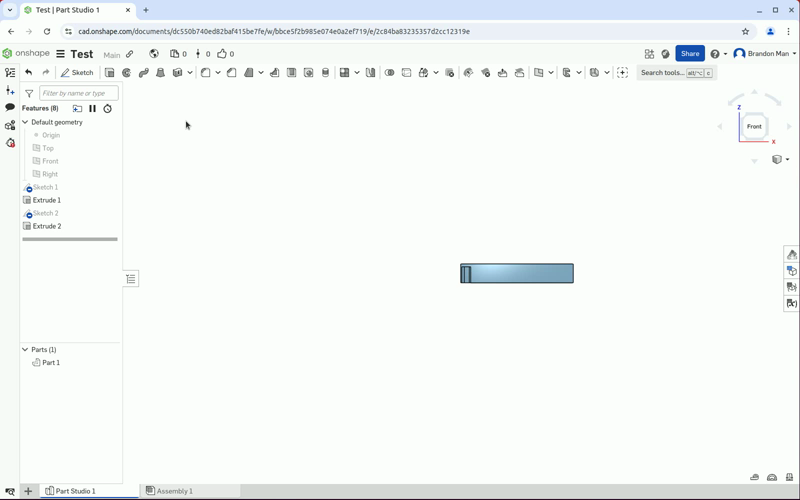
key(shift+h)
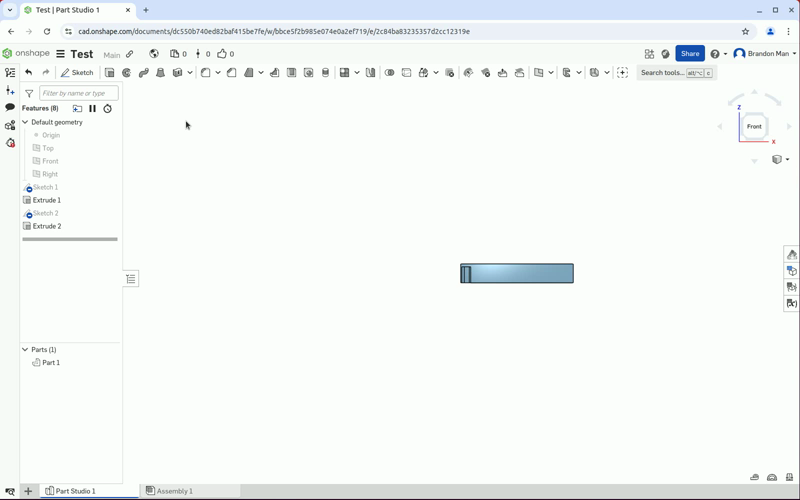
key(shift+h)
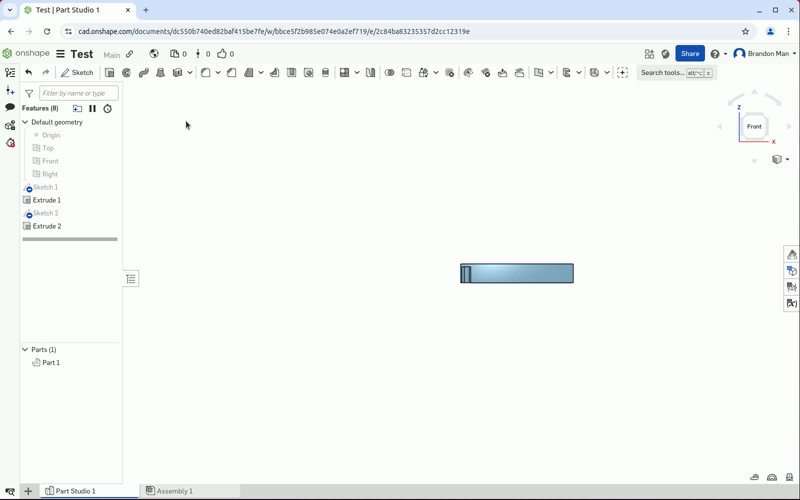
mouse_move(73, 189)
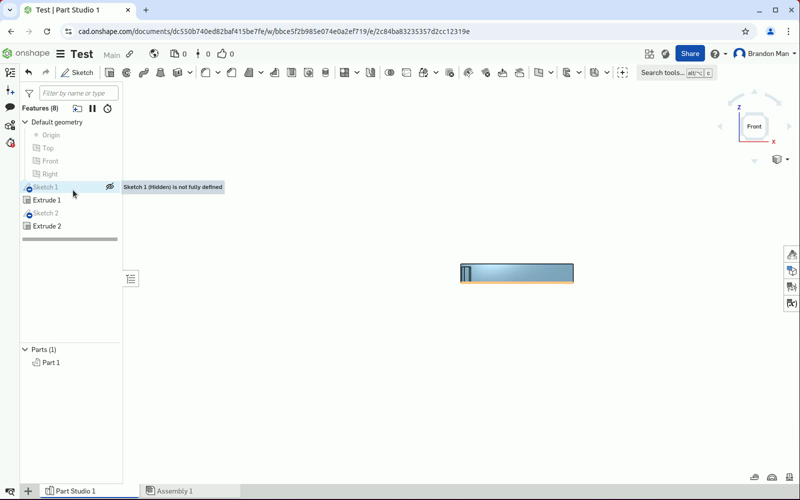
click(73, 189)
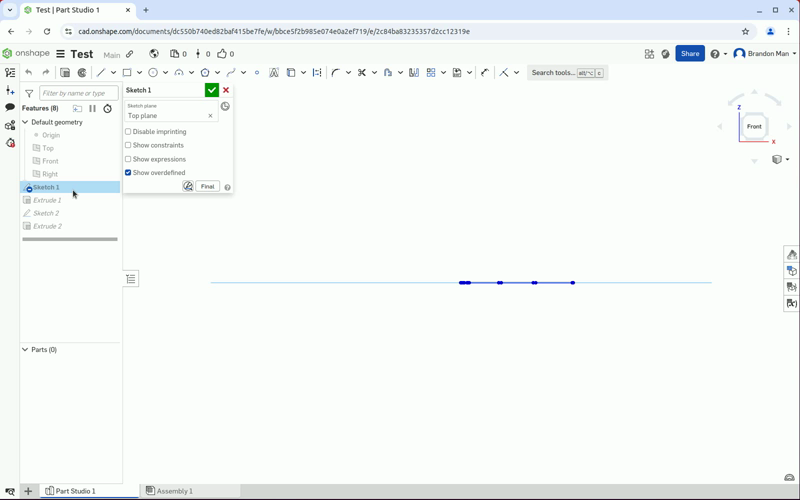
mouse_move(229, 92)
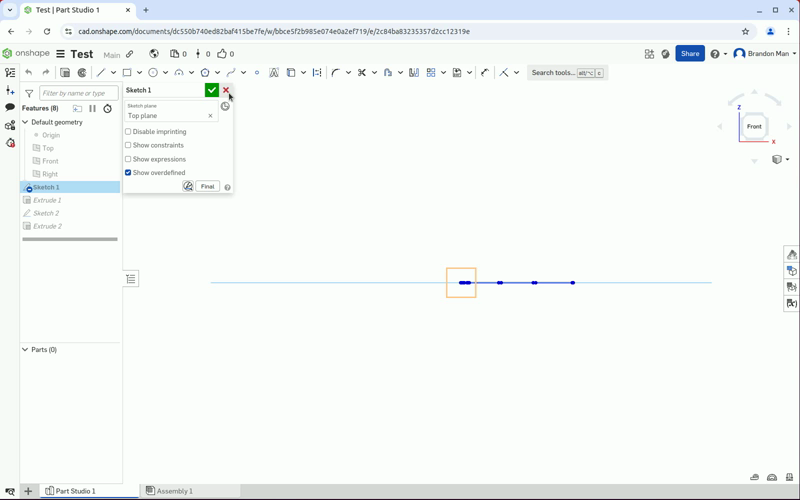
click(229, 92)
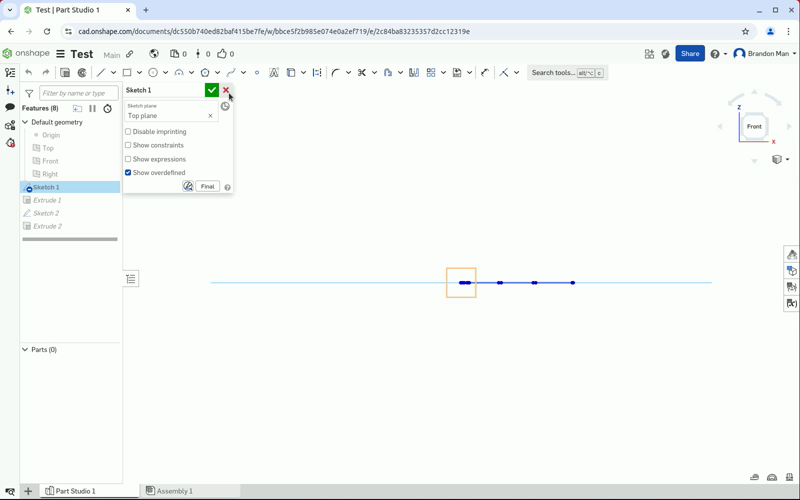
key(shift+s)
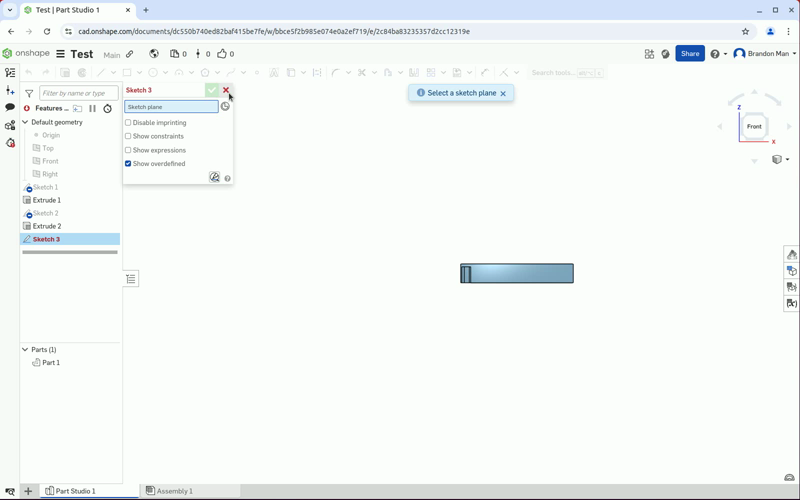
mouse_move(73, 163)
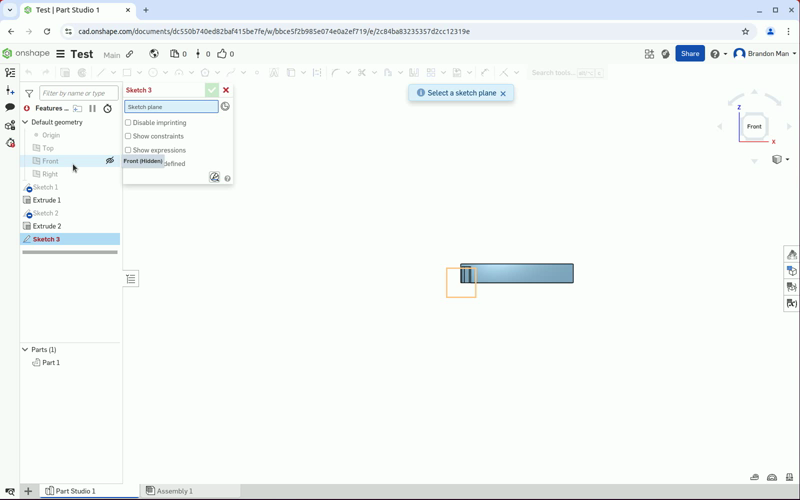
click(73, 163)
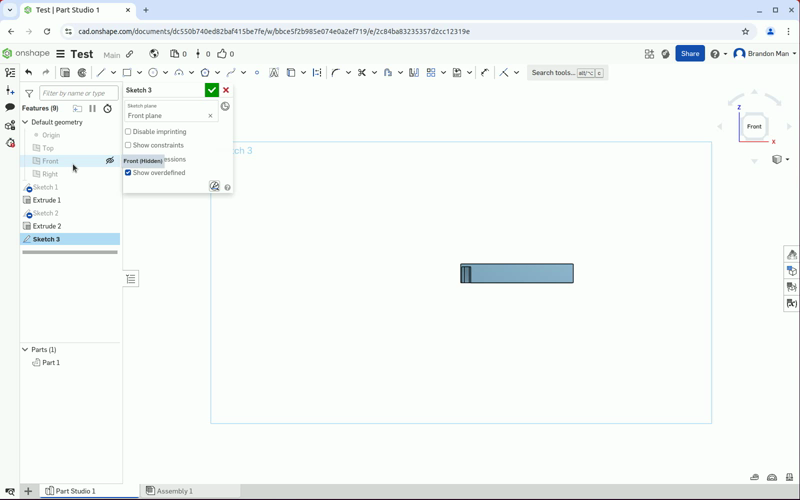
mouse_move(73, 352)
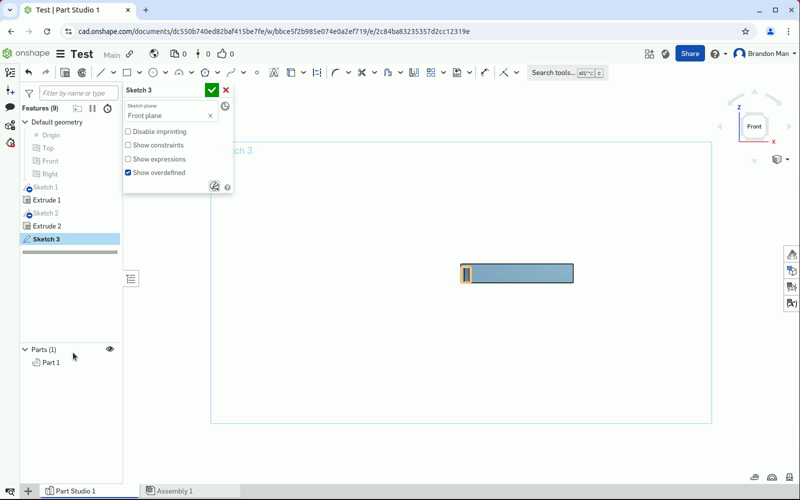
key(y)
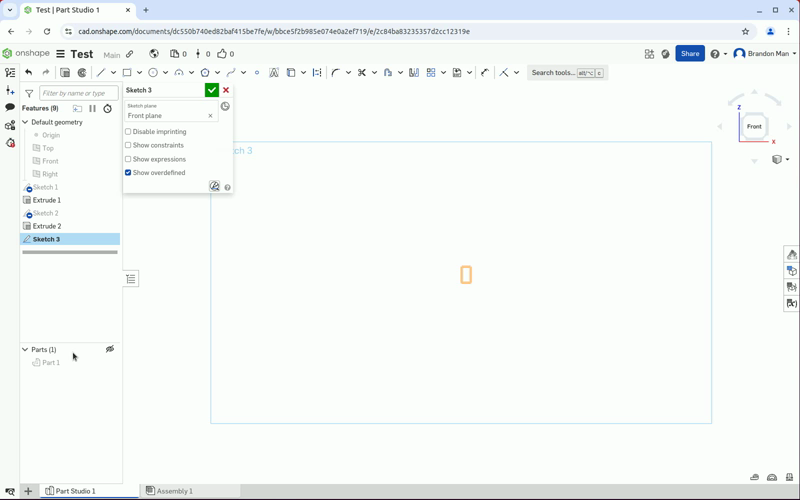
key(l)
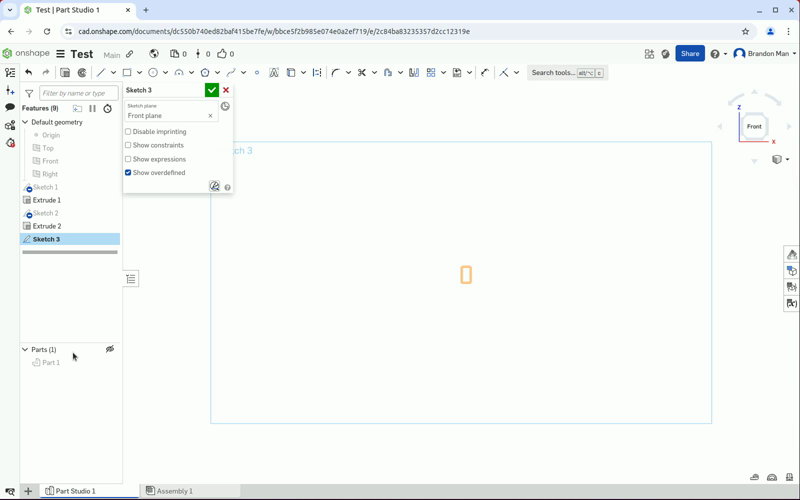
key_down(shift)
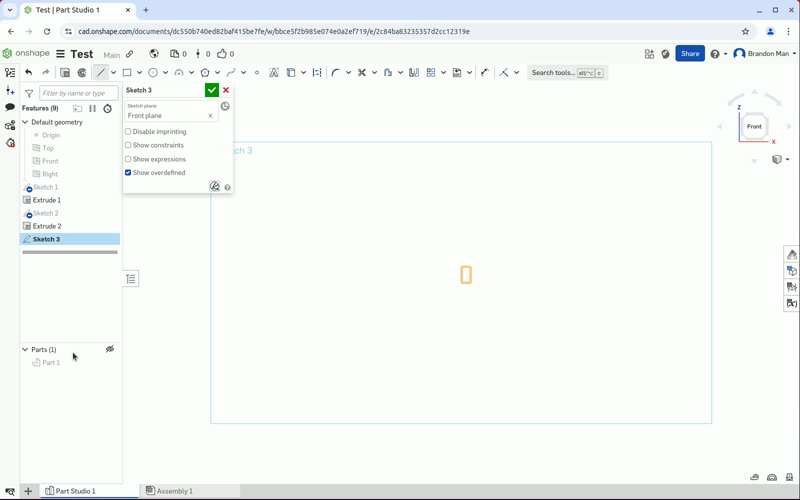
mouse_move(562, 282)
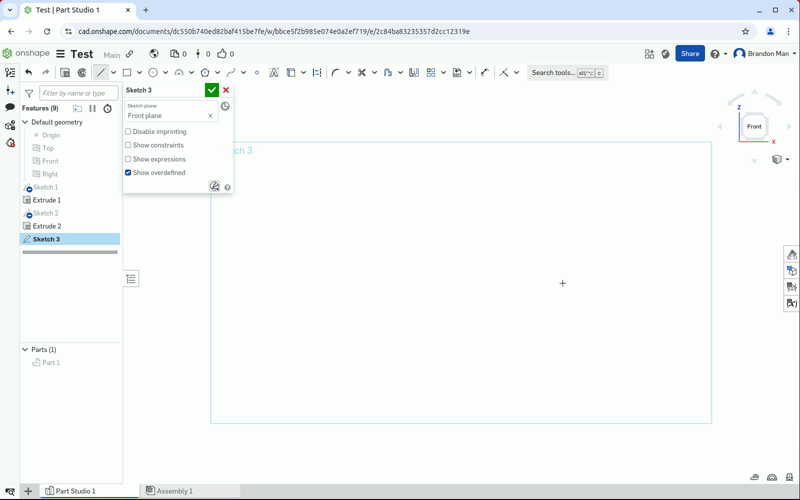
click(562, 282)
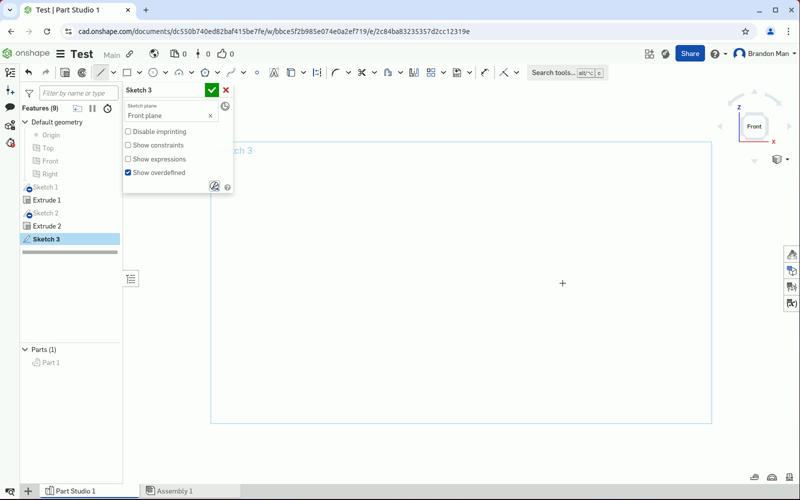
key_up(shift)
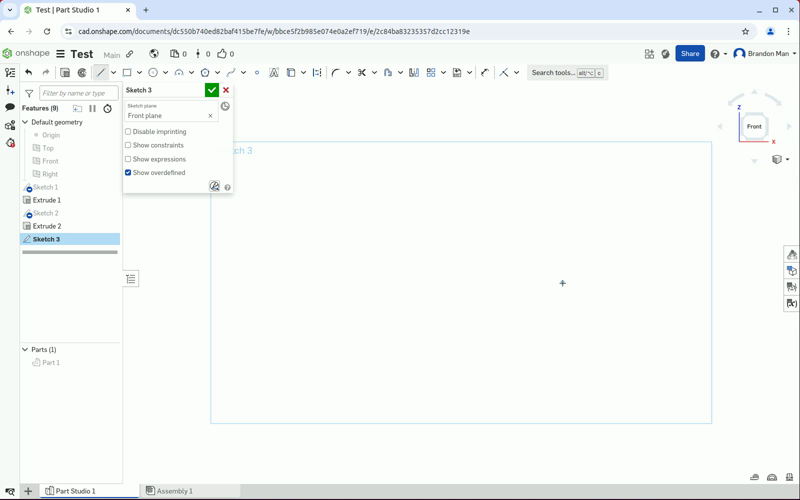
key_down(shift)
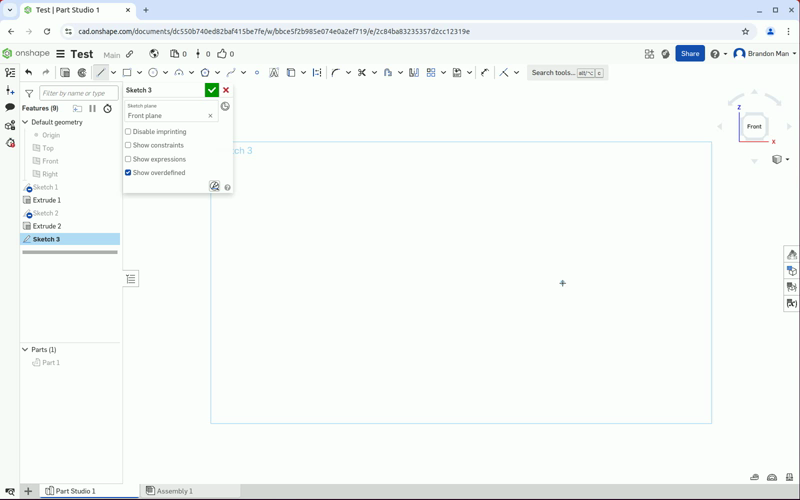
mouse_move(589, 282)
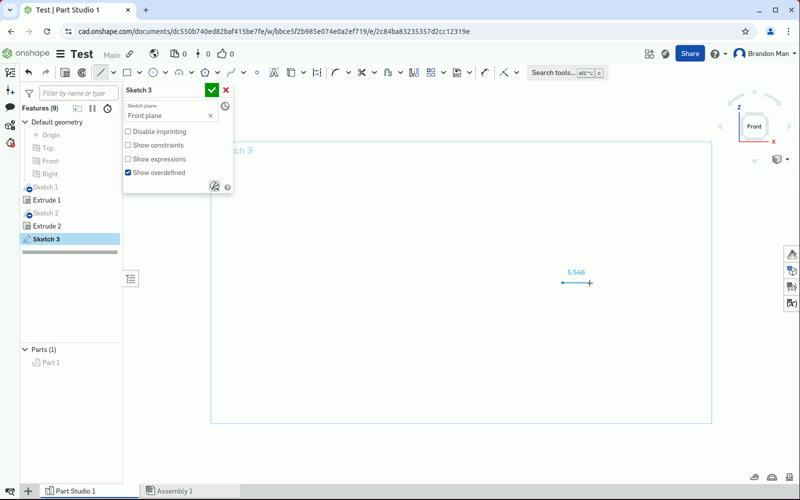
mouse_move(571, 282)
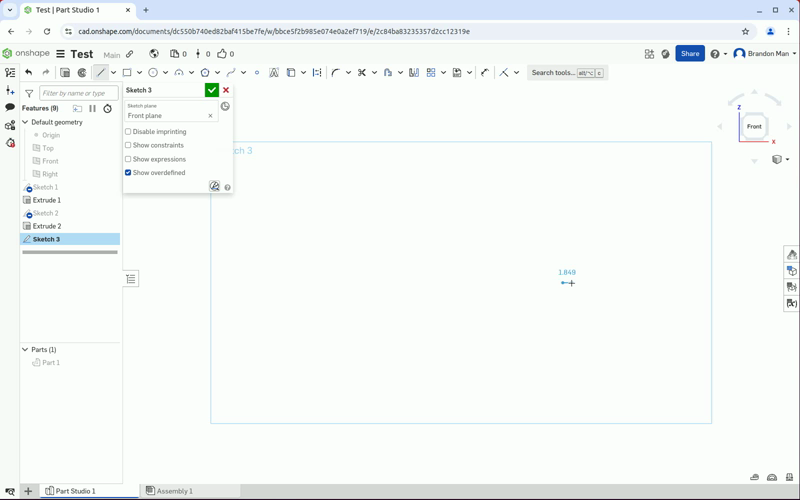
click(571, 282)
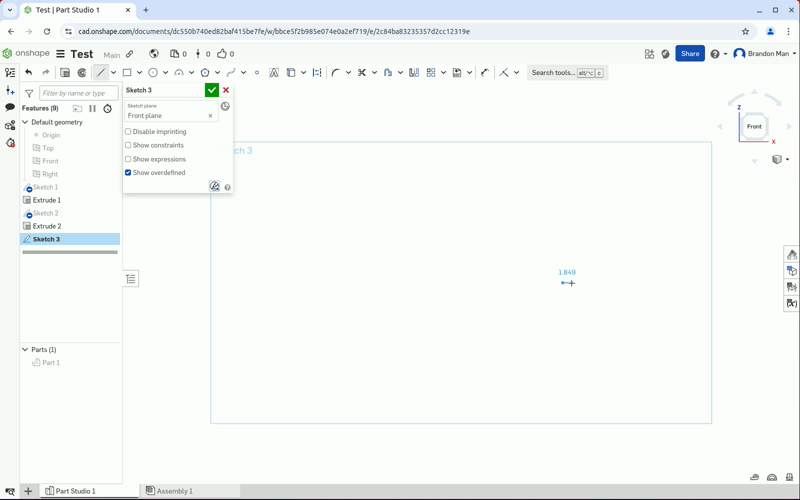
key_up(shift)
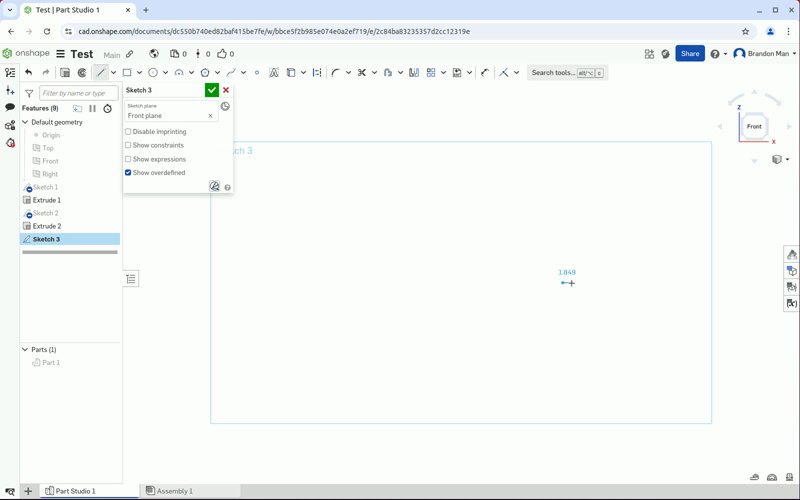
key_down(shift)
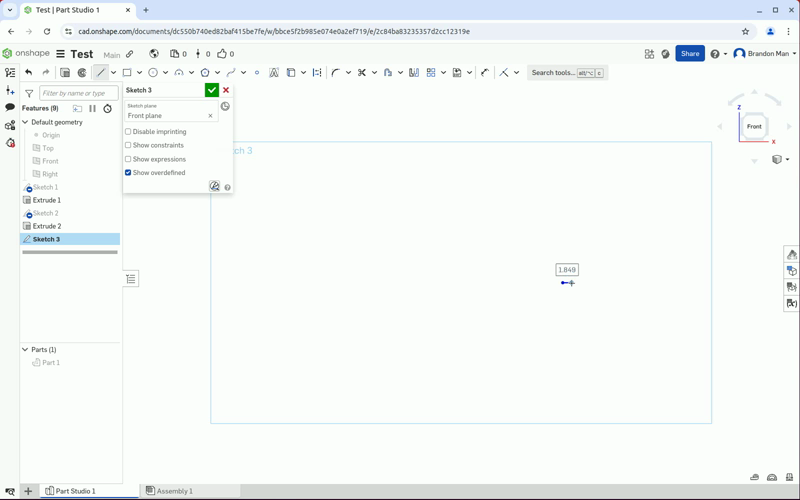
mouse_move(589, 282)
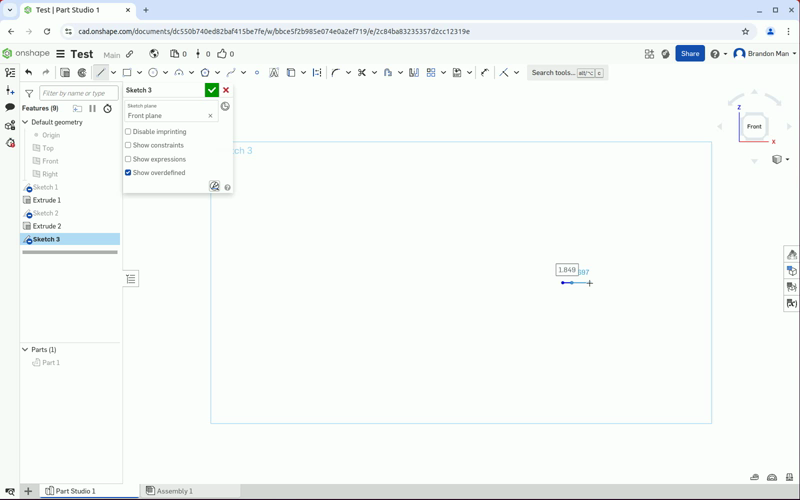
mouse_move(571, 266)
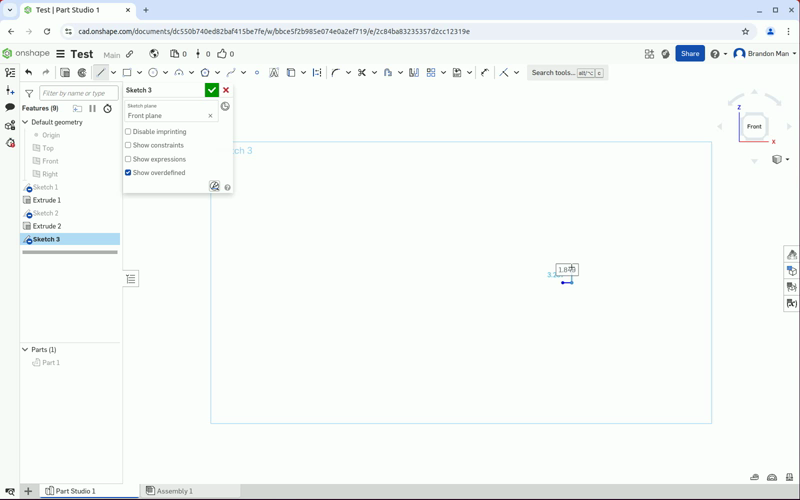
click(571, 266)
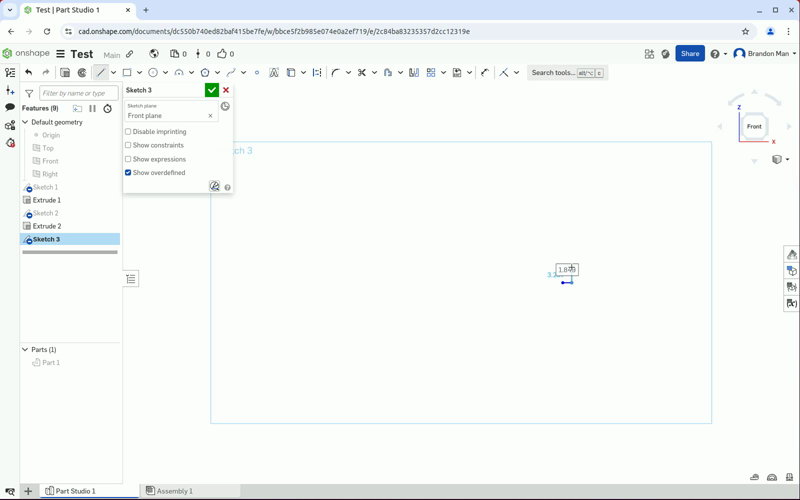
key_up(shift)
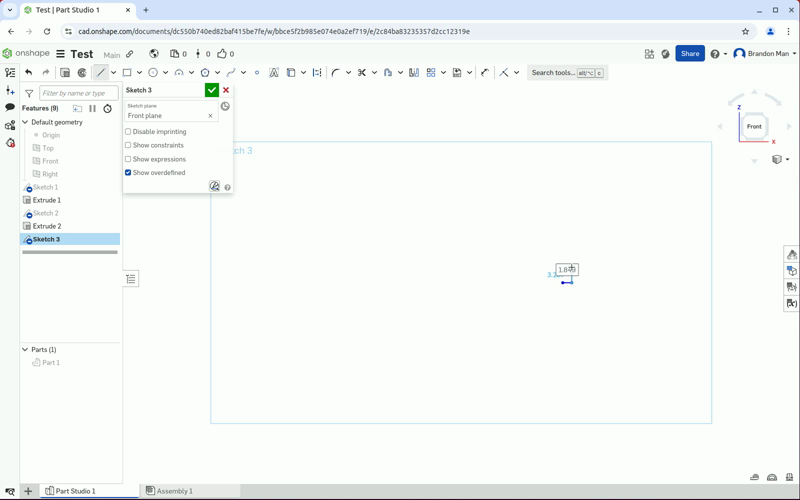
key_down(shift)
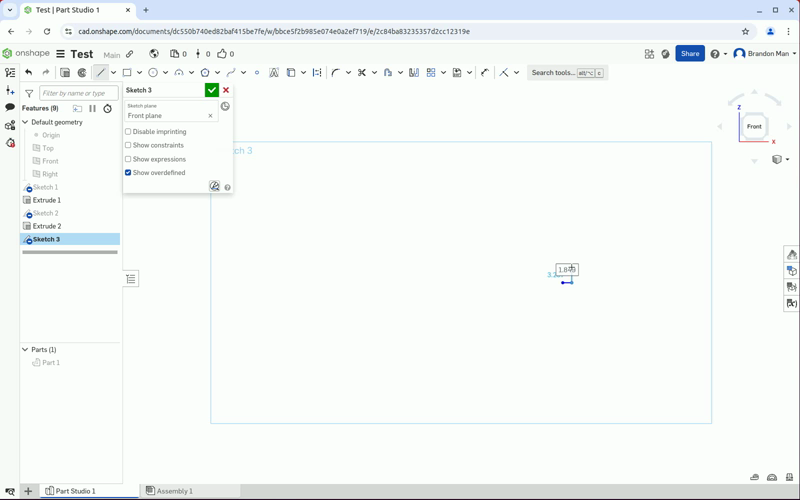
mouse_move(589, 266)
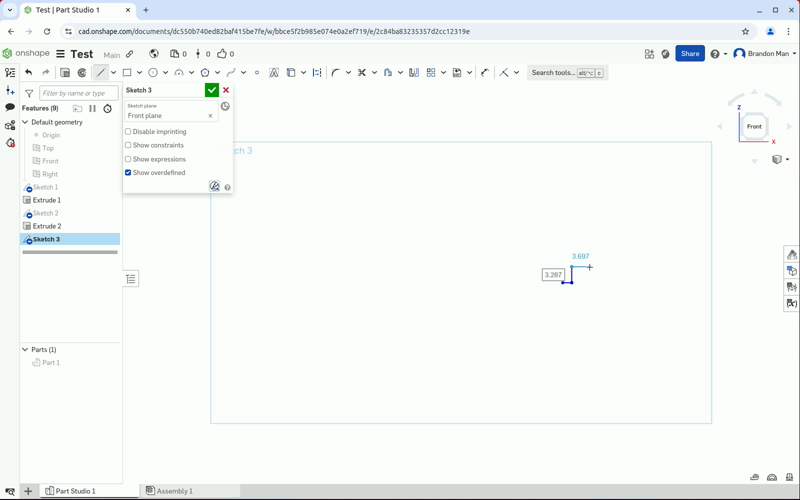
mouse_move(562, 266)
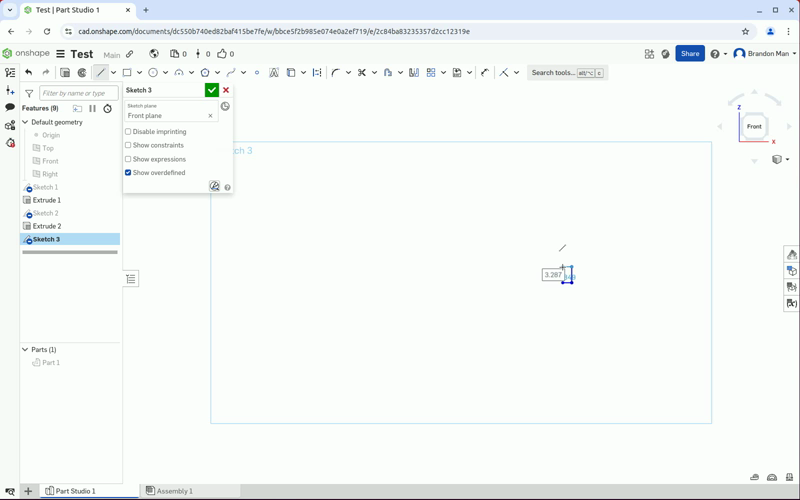
click(562, 266)
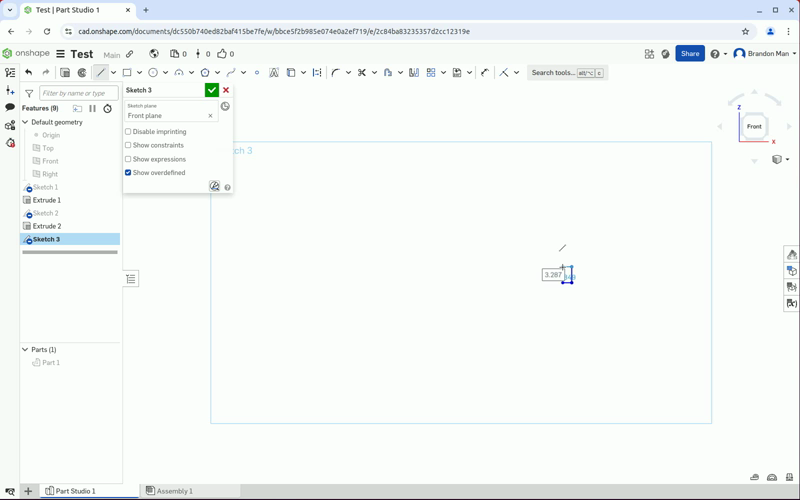
key_up(shift)
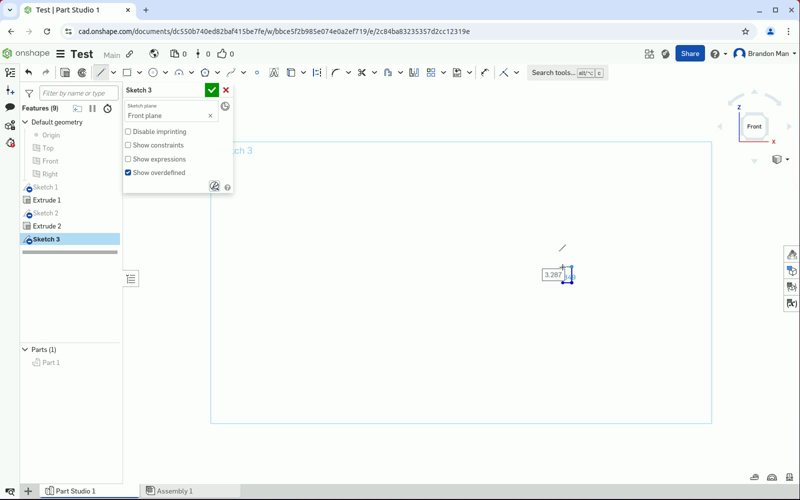
mouse_move(589, 266)
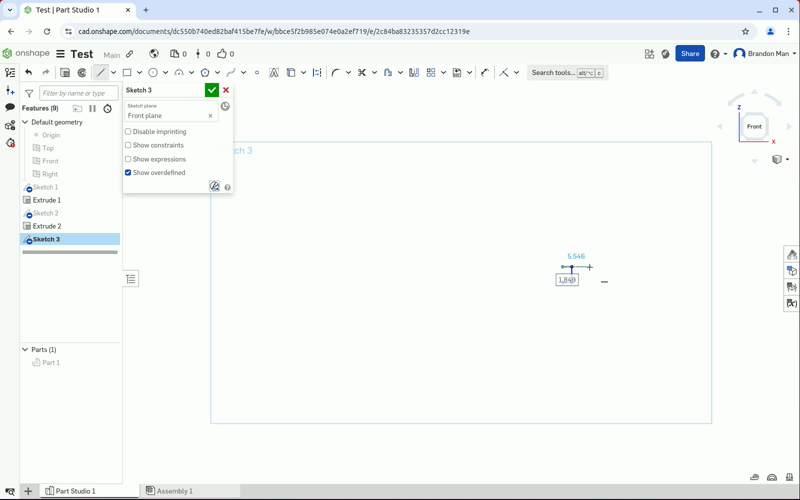
key_down(shift)
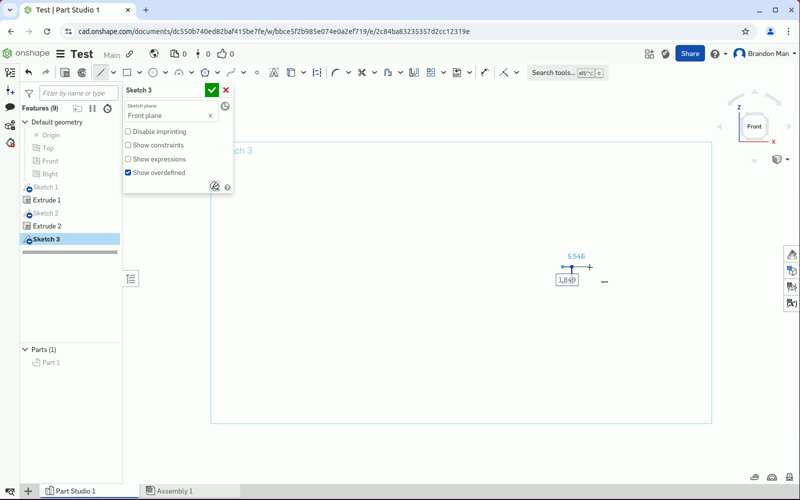
mouse_move(562, 282)
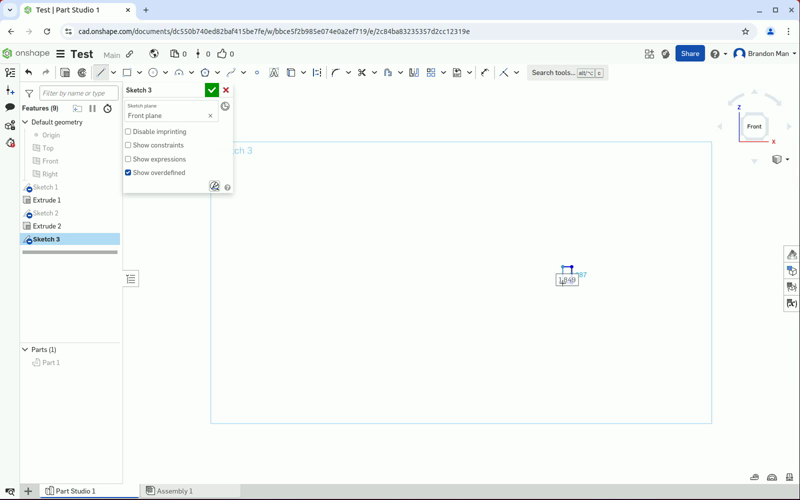
key_up(shift)
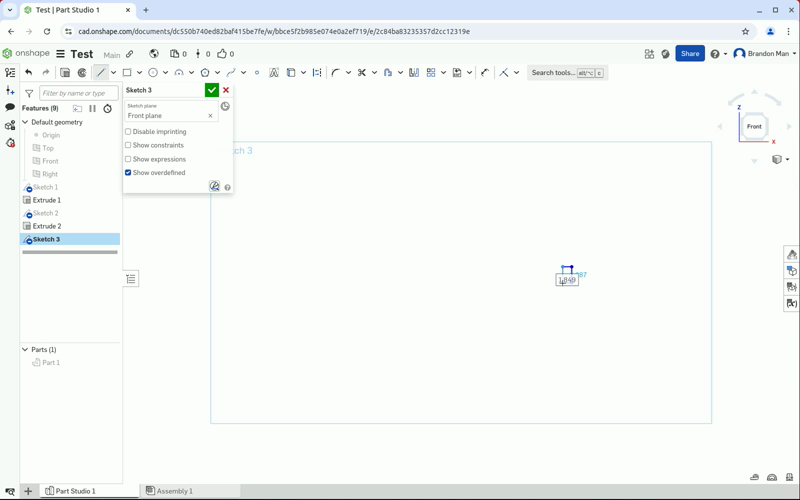
click(562, 282)
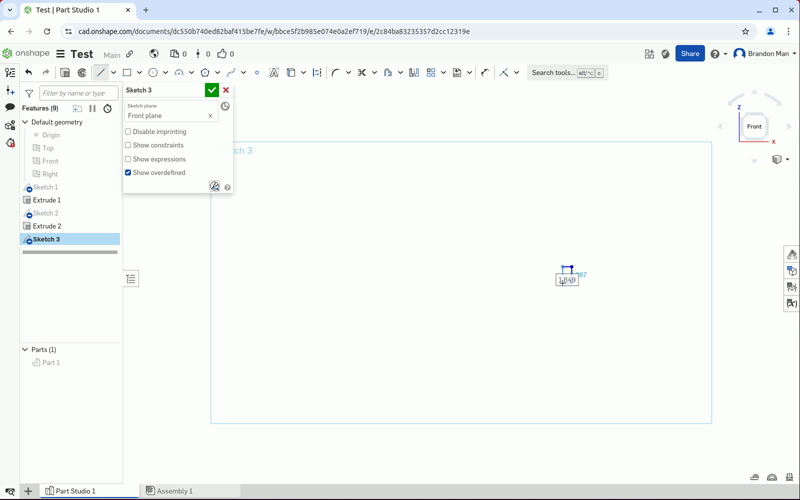
key(esc)
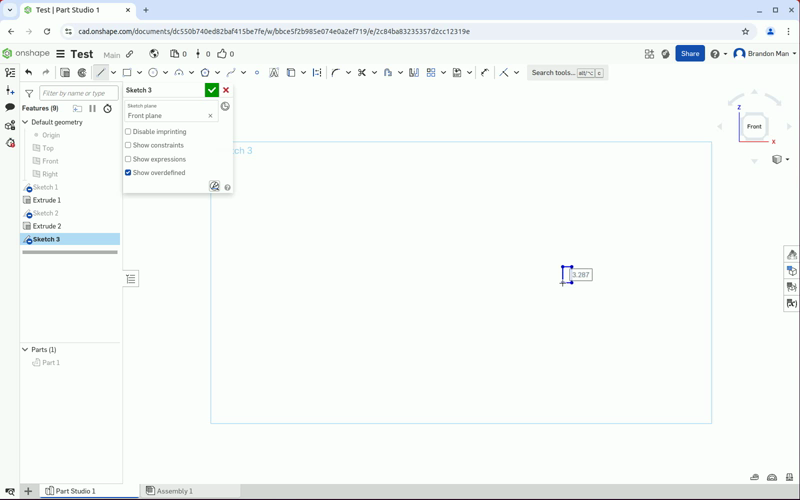
mouse_move(565, 276)
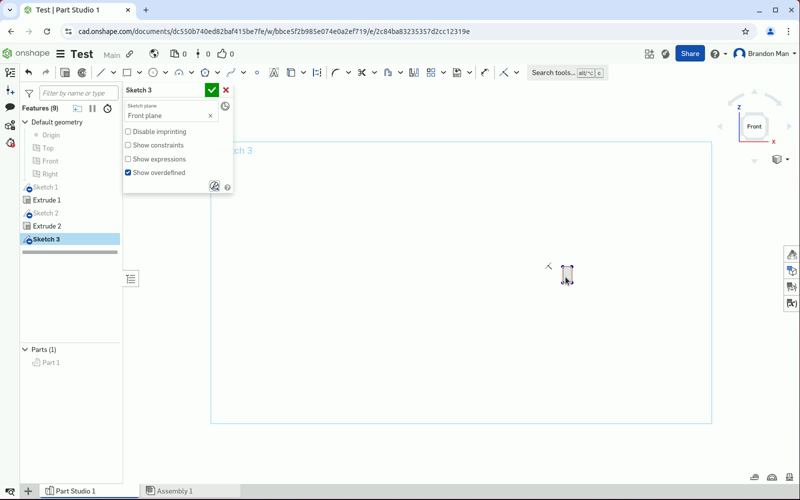
scroll(6)
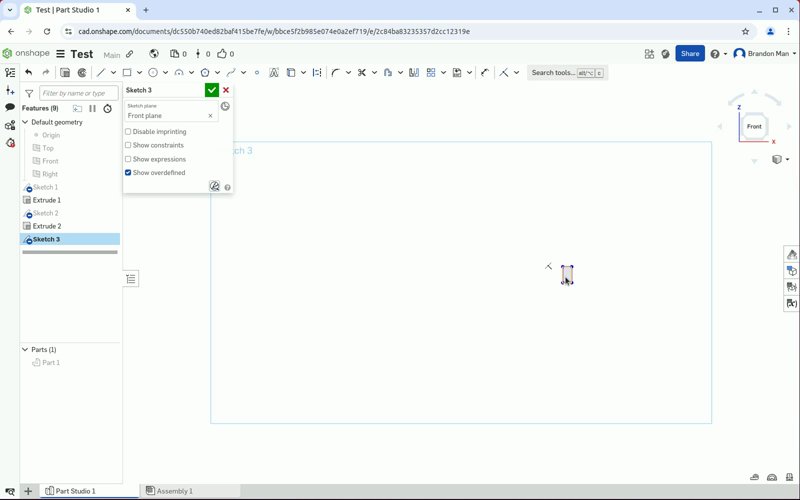
scroll(6)
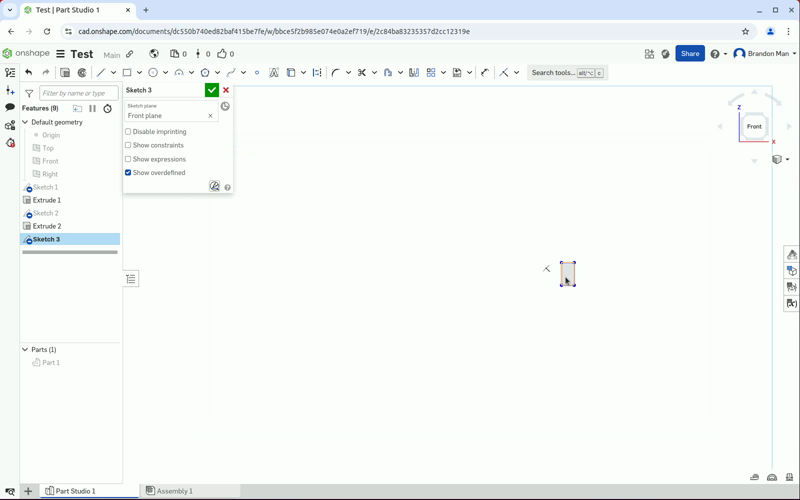
scroll(6)
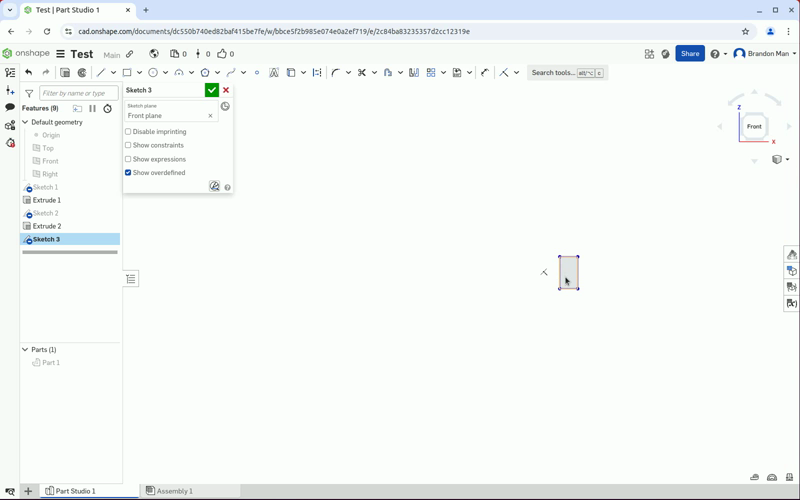
scroll(6)
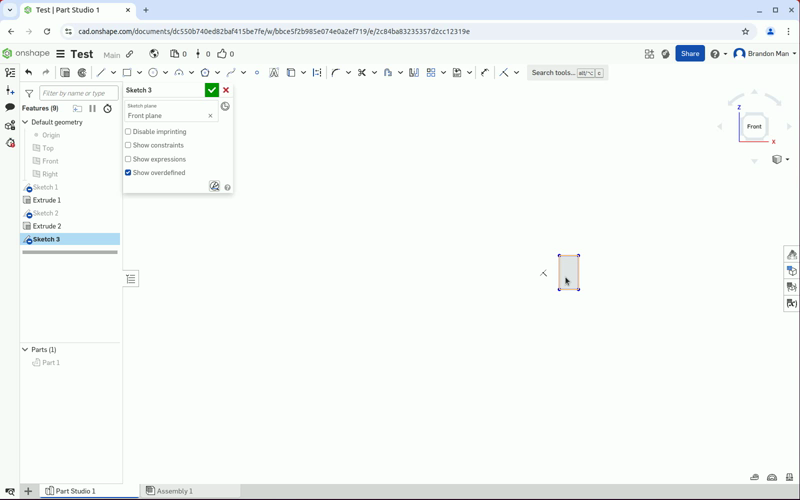
scroll(6)
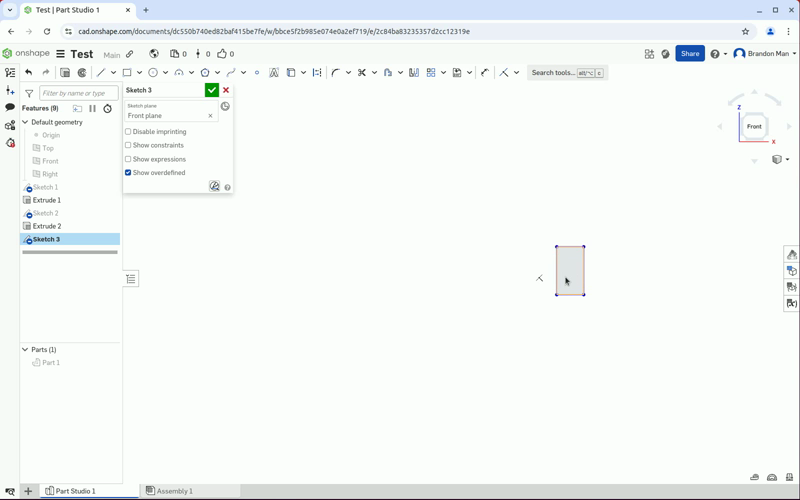
scroll(6)
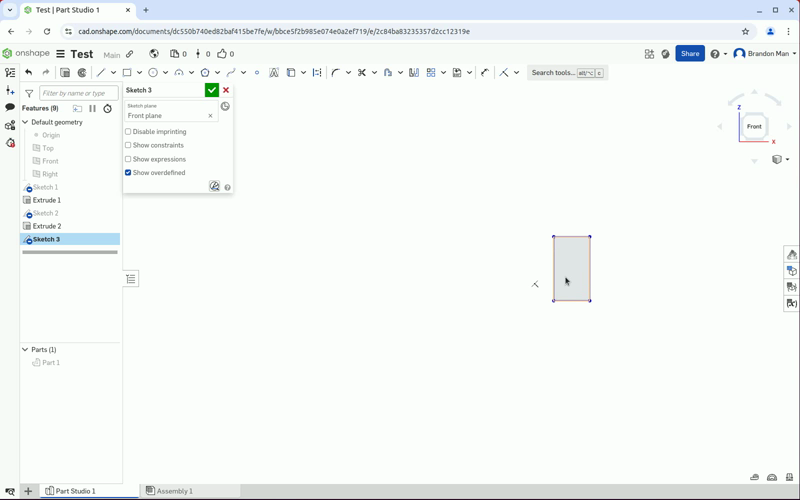
scroll(6)
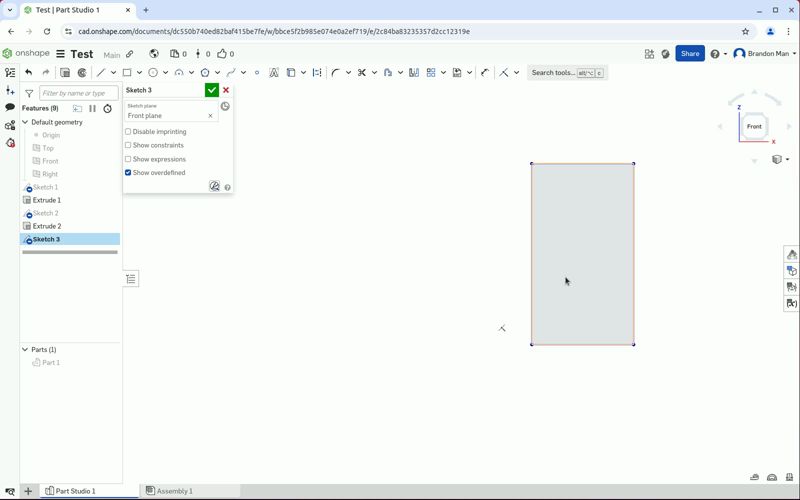
click(565, 276)
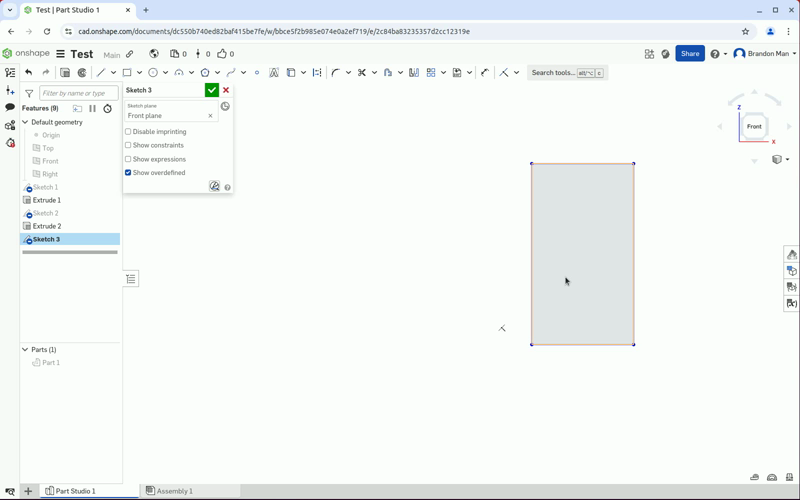
scroll(-6)
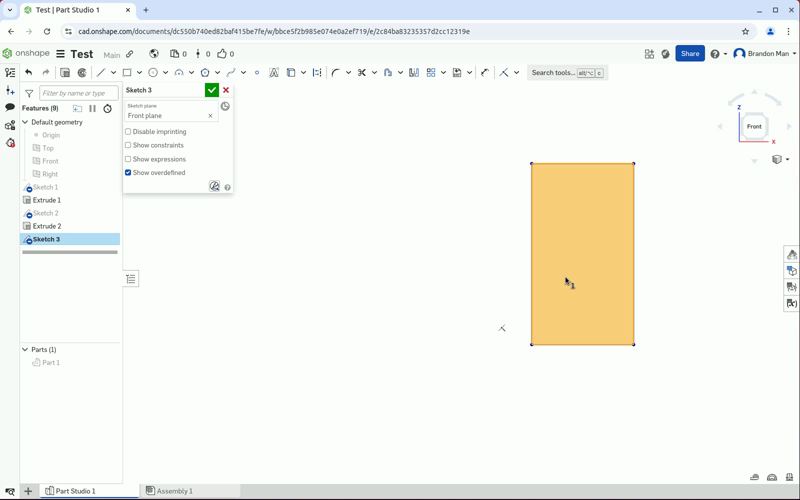
scroll(-6)
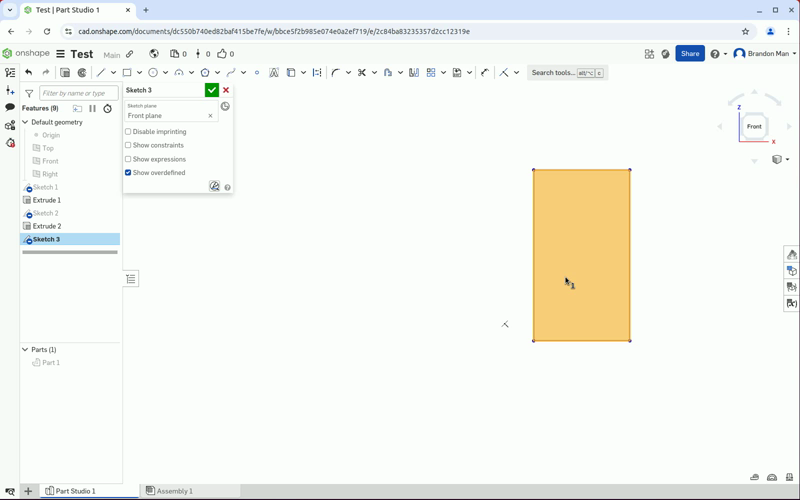
scroll(-6)
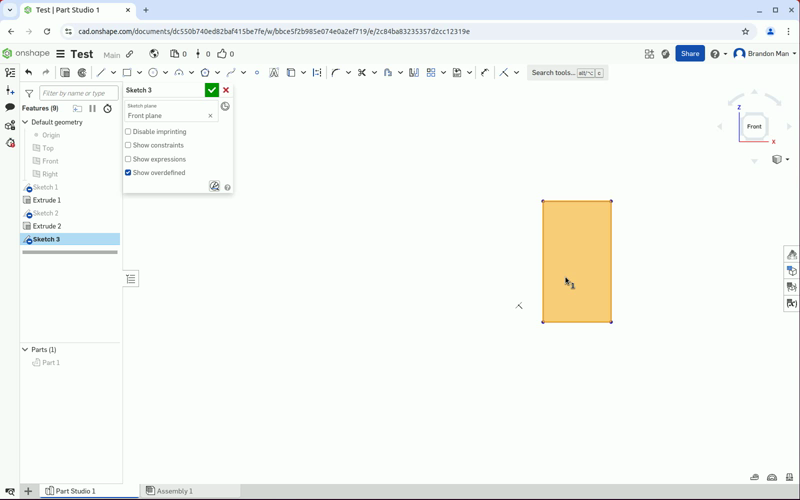
scroll(-6)
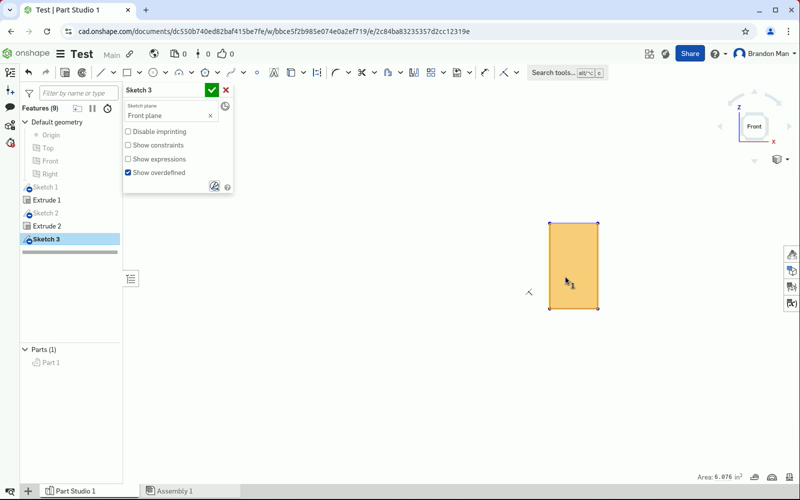
scroll(-6)
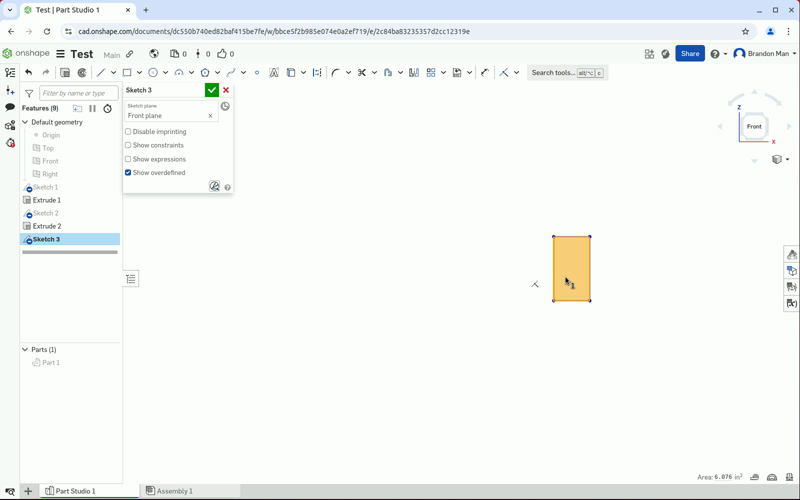
scroll(-6)
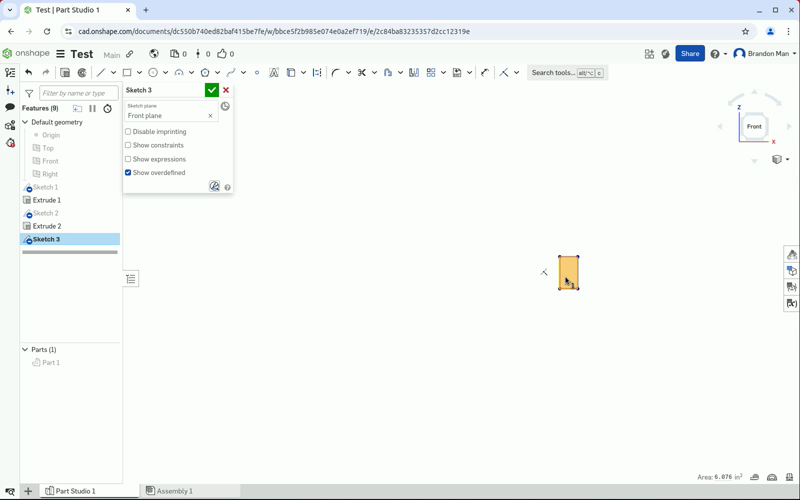
scroll(-6)
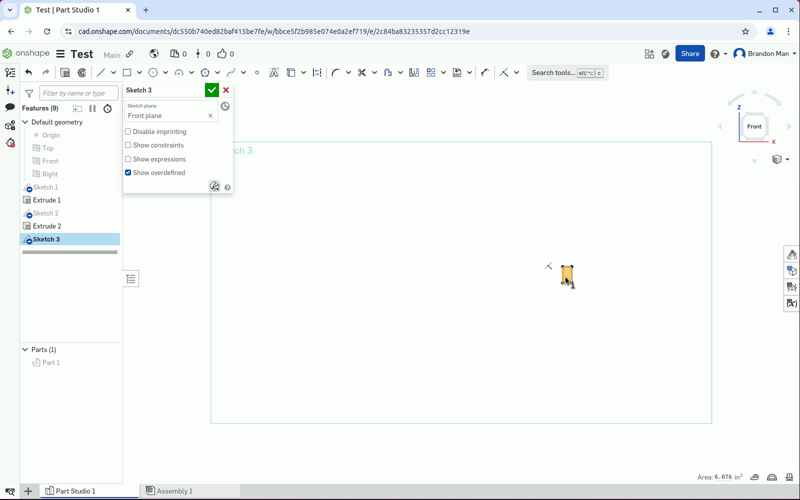
mouse_move(73, 352)
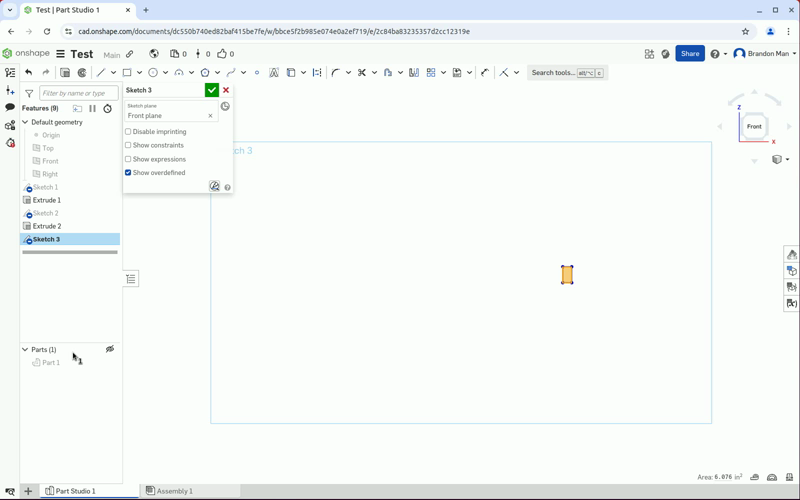
key(shift+y)
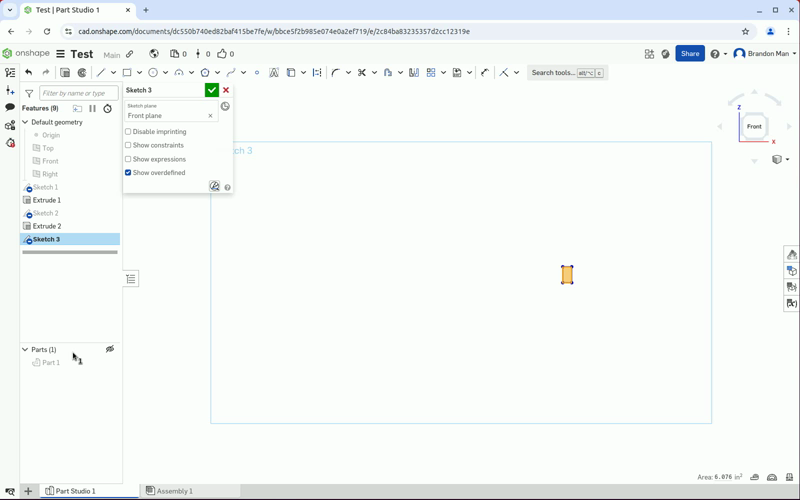
key(shift+e)
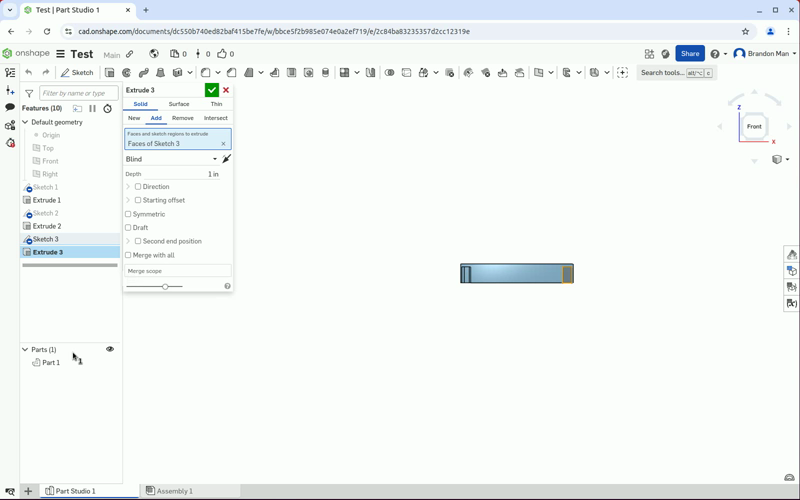
mouse_move(143, 106)
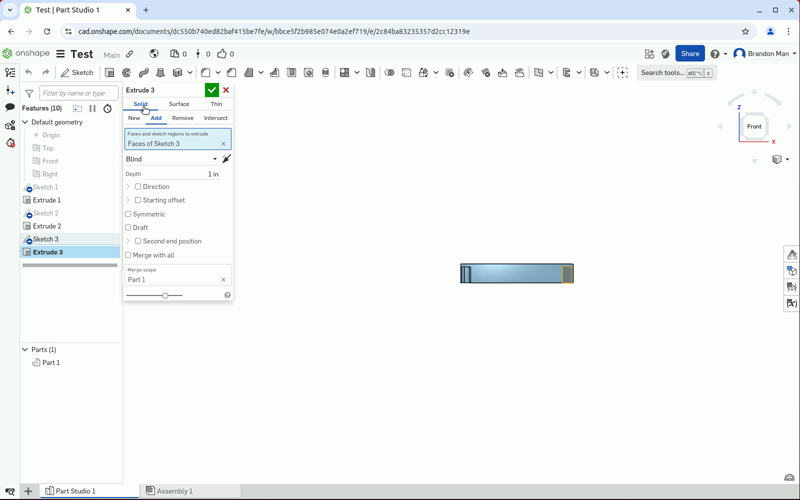
click(143, 106)
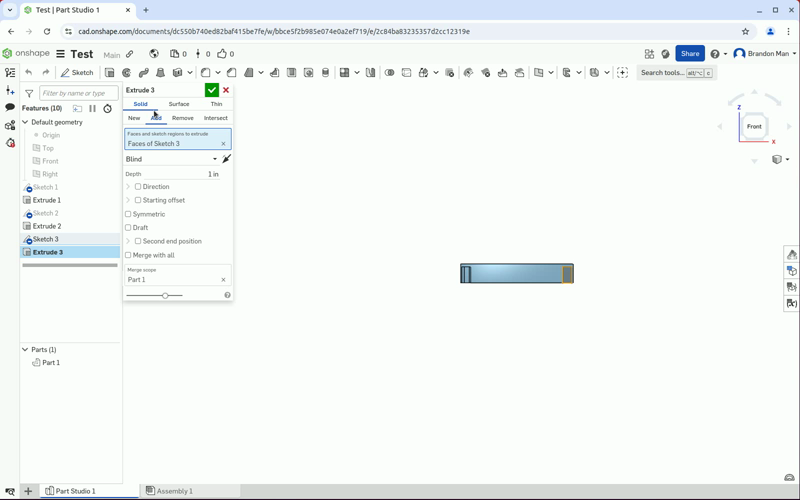
mouse_move(186, 120)
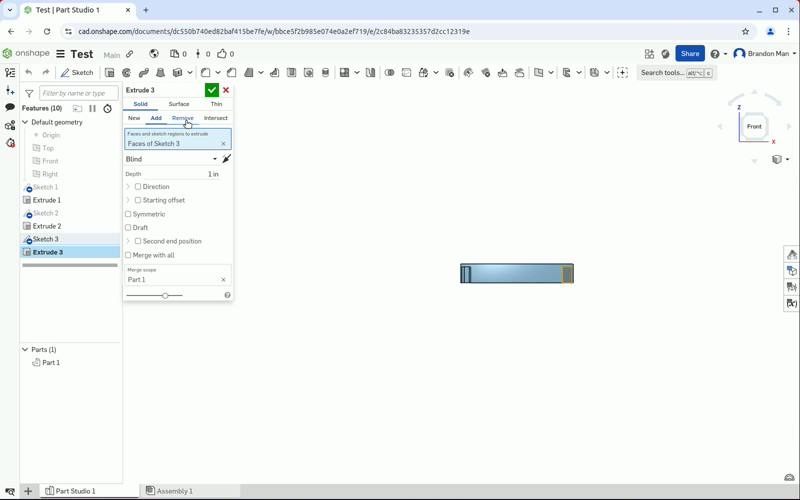
click(186, 120)
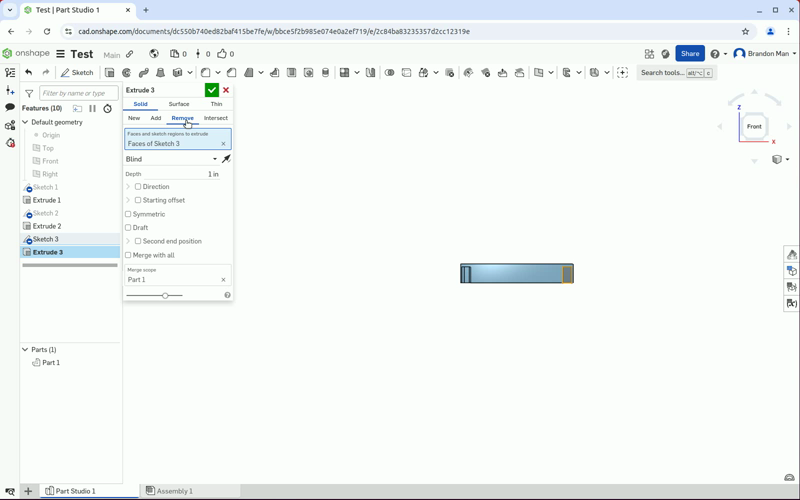
key(tab, 4)
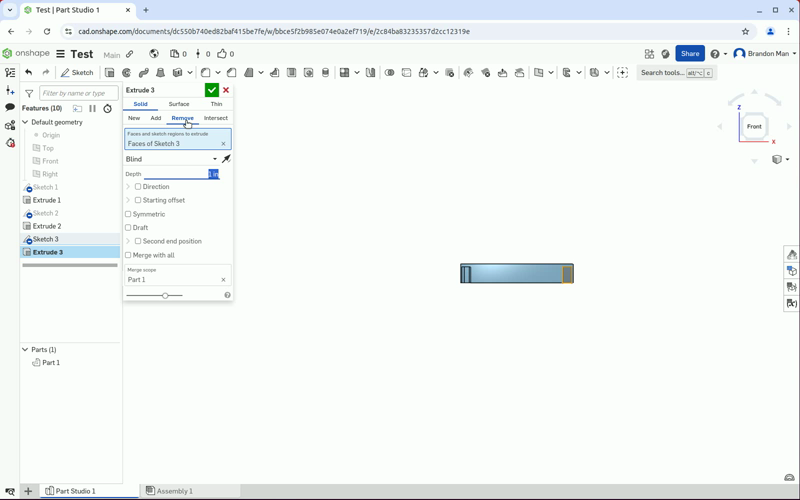
text(0.241)
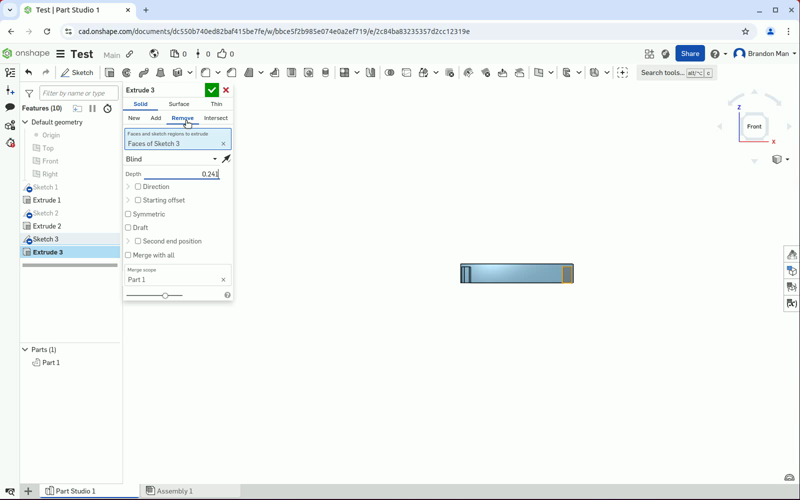
key(tab, 6)
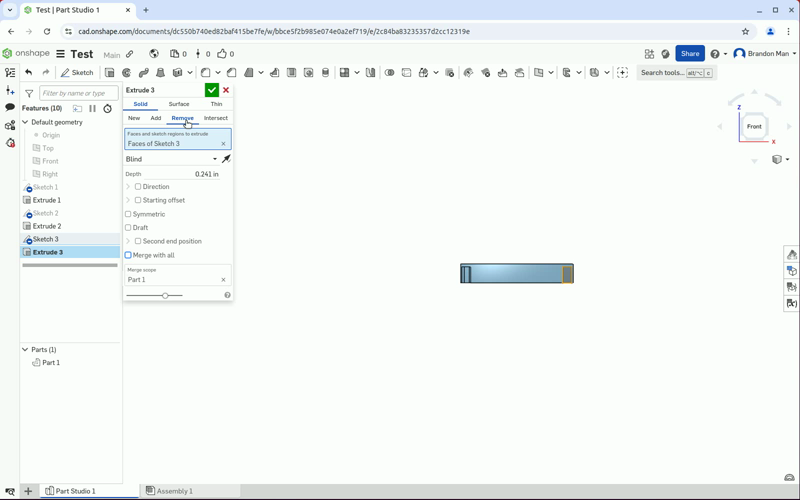
key(space)
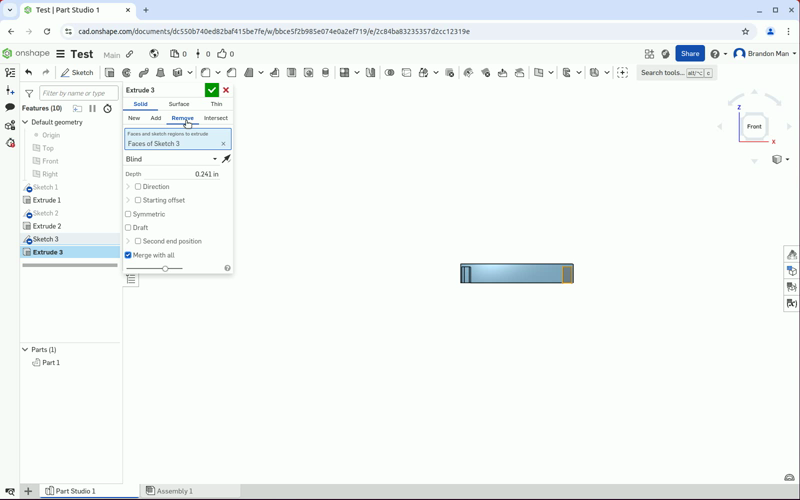
key(enter)
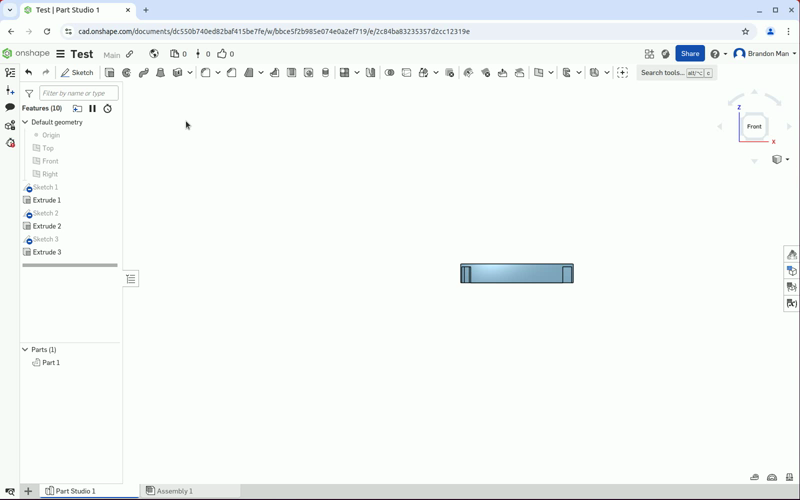
key(shift+h)
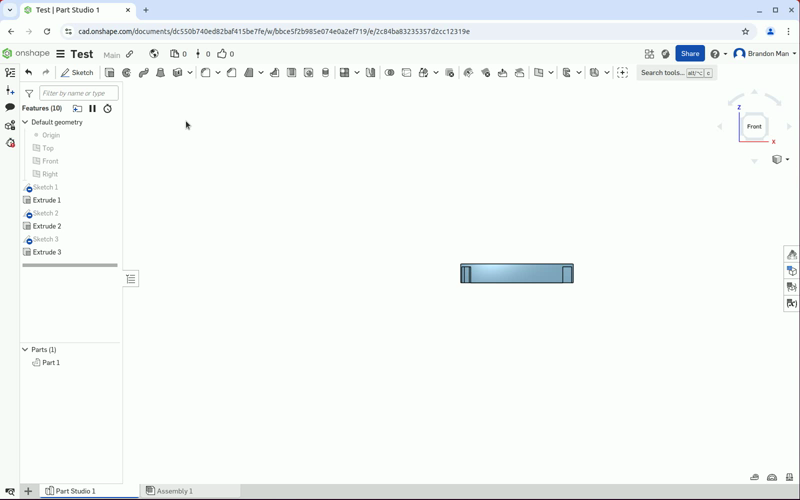
key(shift+h)
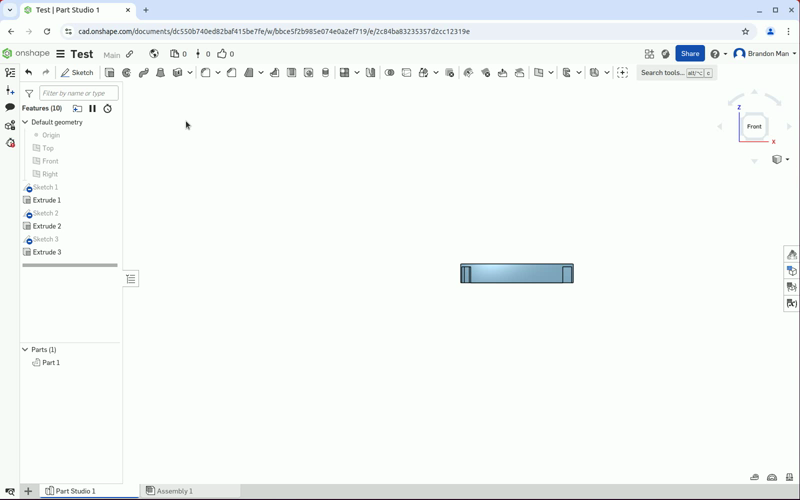
mouse_move(73, 189)
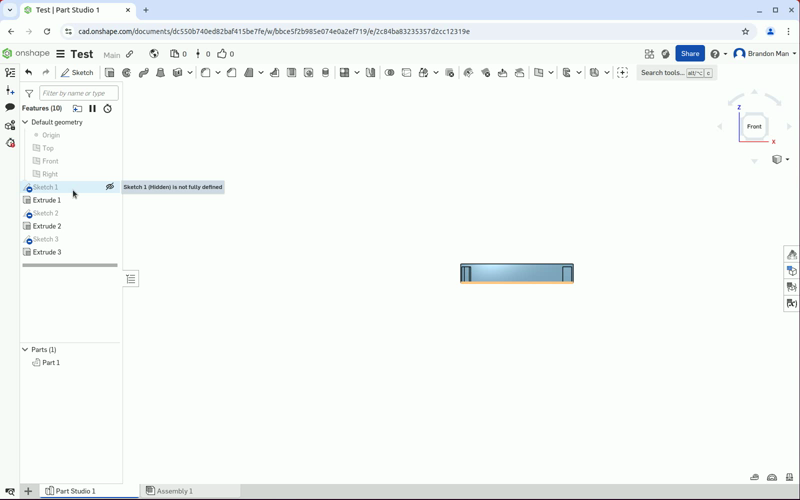
click(73, 189)
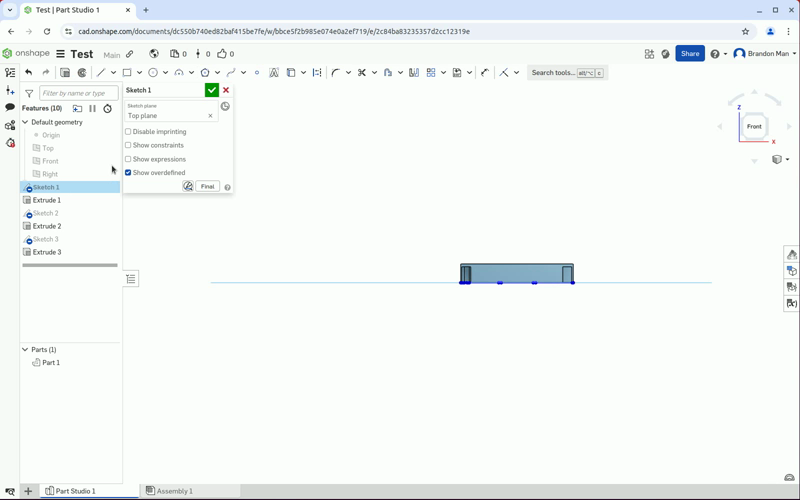
mouse_move(229, 92)
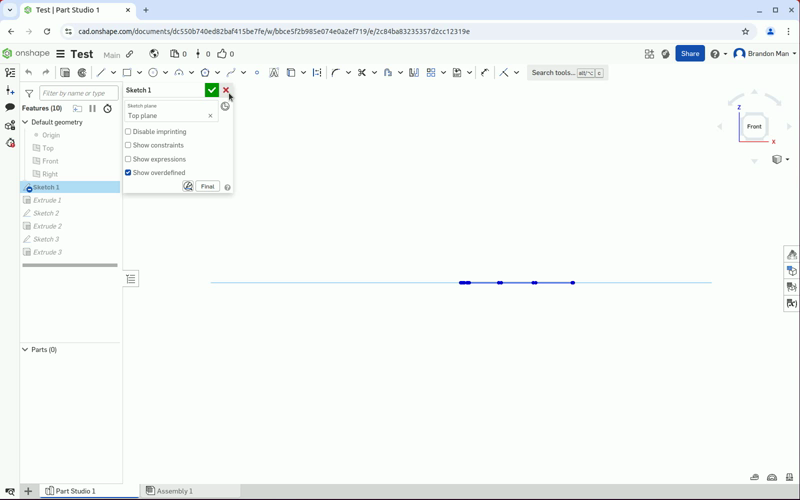
click(229, 92)
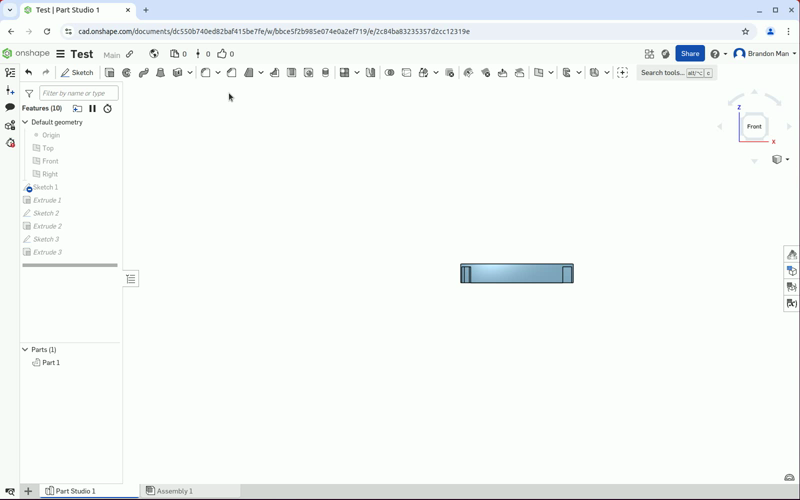
mouse_move(73, 352)
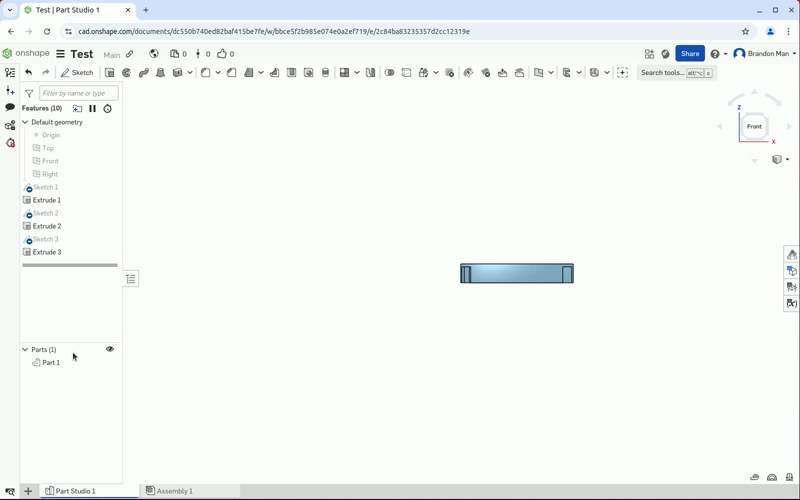
key(y)
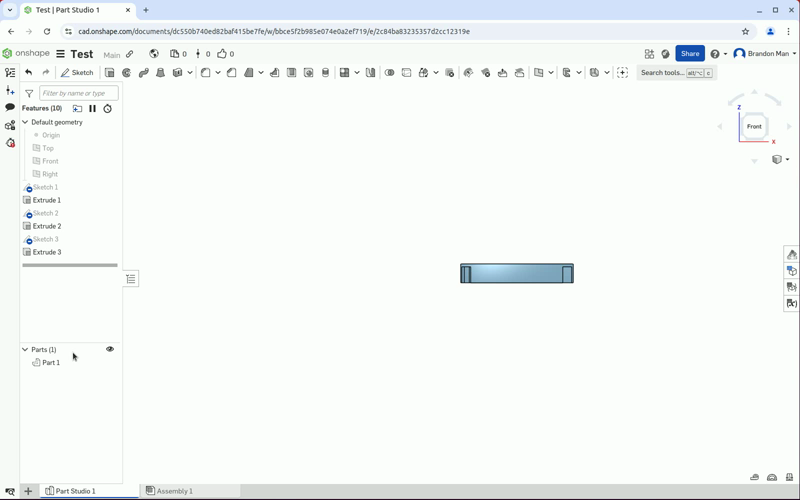
key(shift+p)
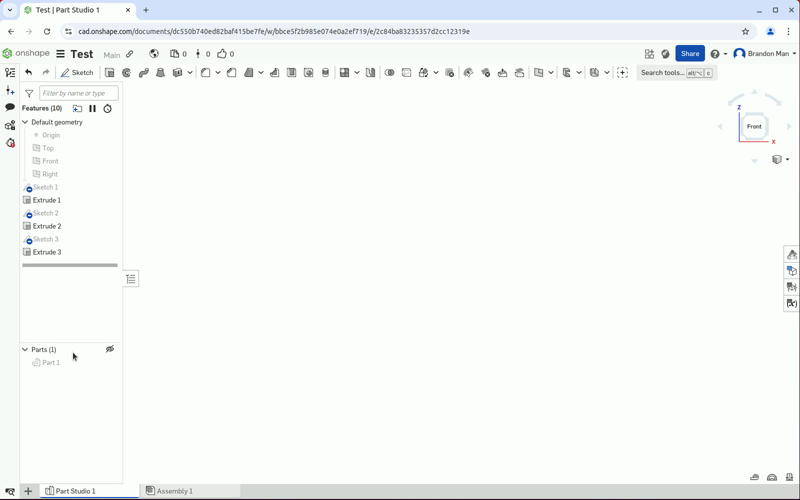
key(space)
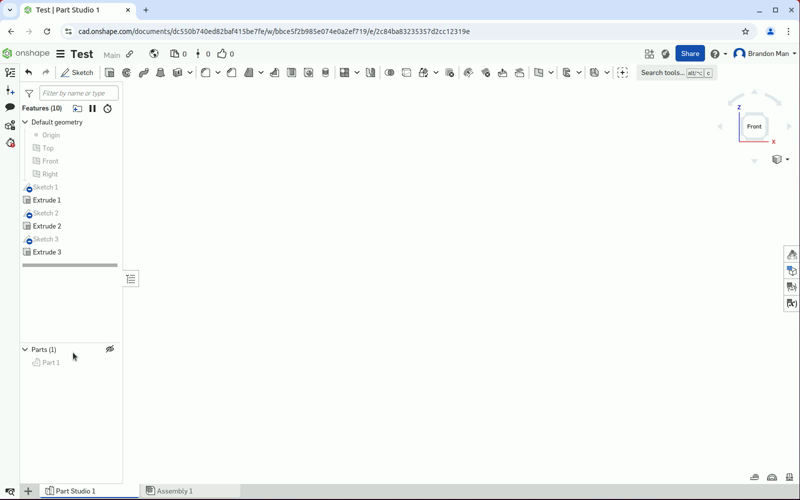
key_down(shift)
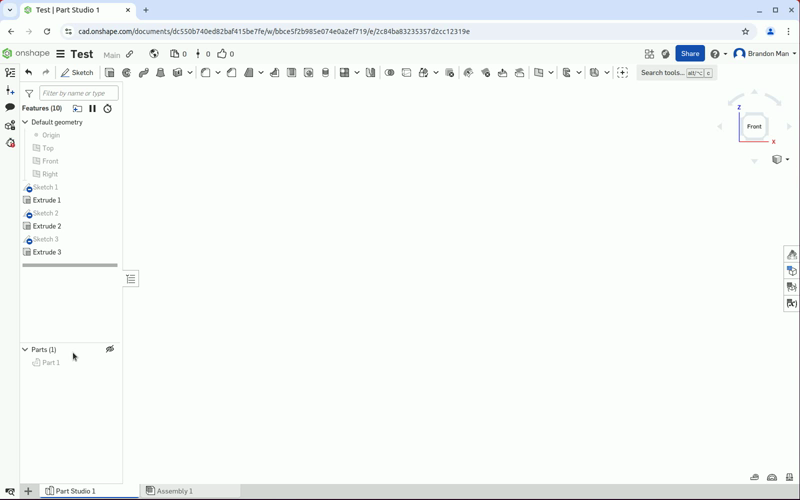
key(down)
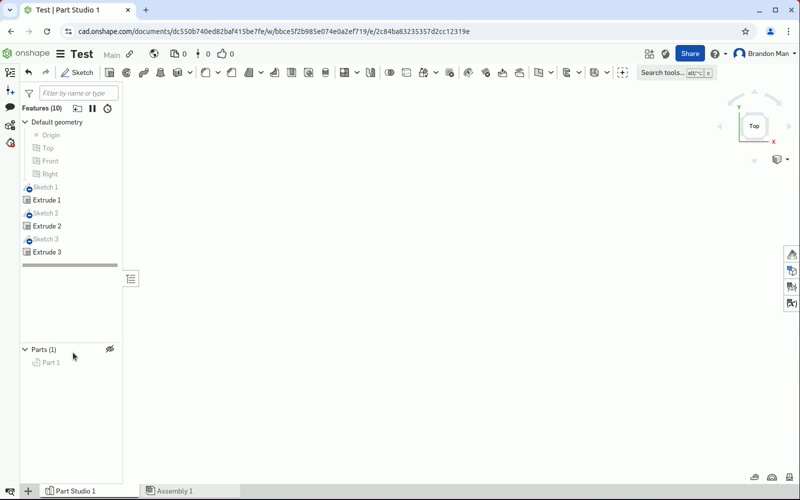
key_up(shift)
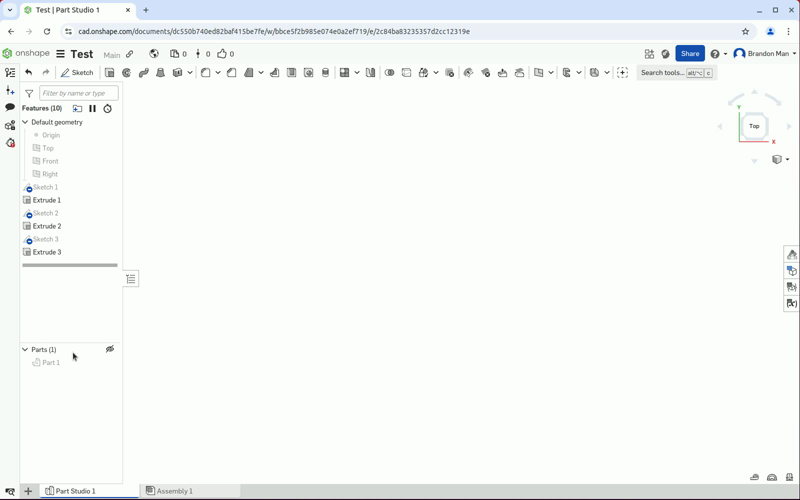
mouse_move(73, 352)
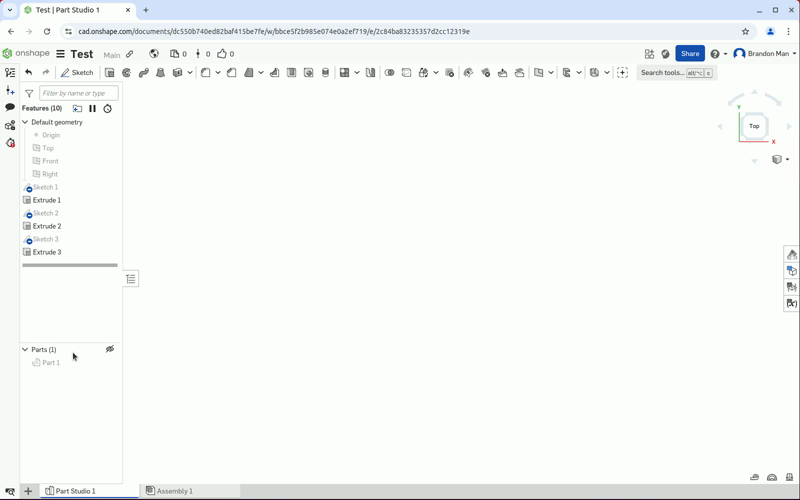
key(shift+y)
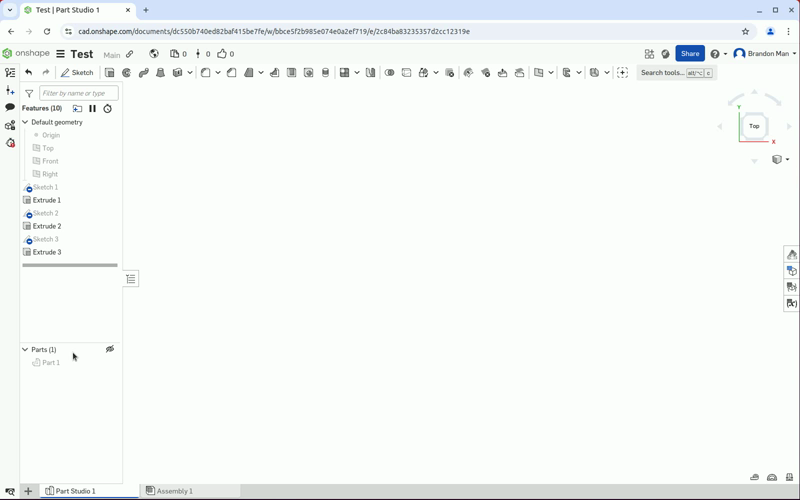
key(shift+s)
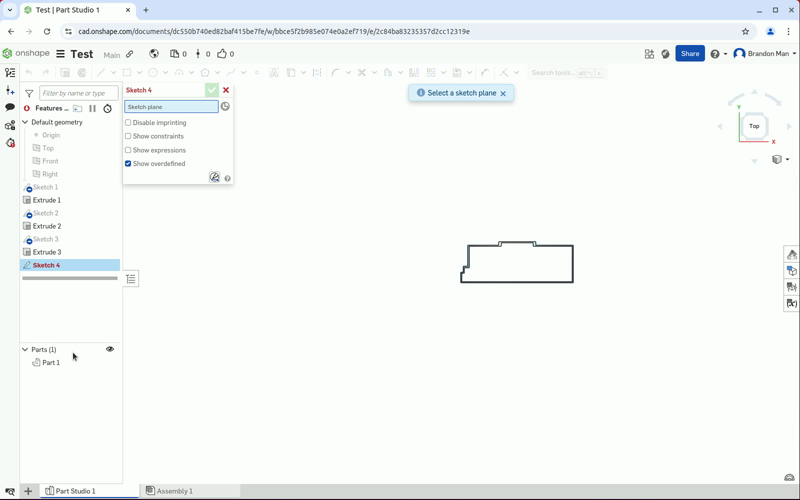
mouse_move(73, 150)
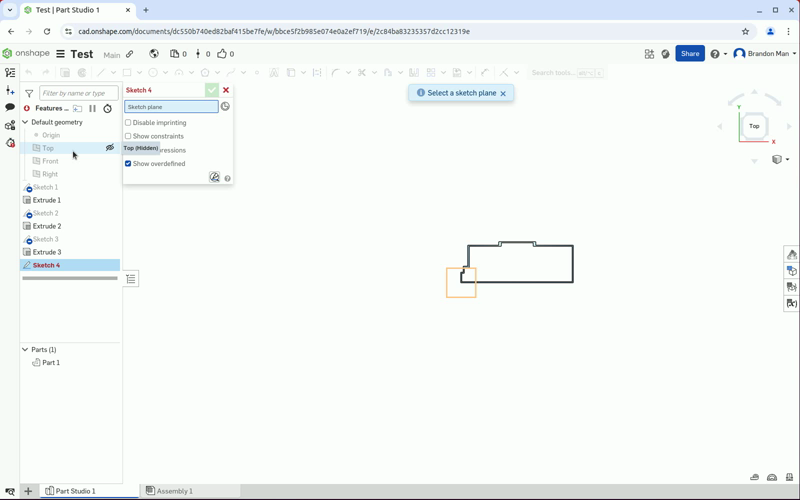
click(73, 150)
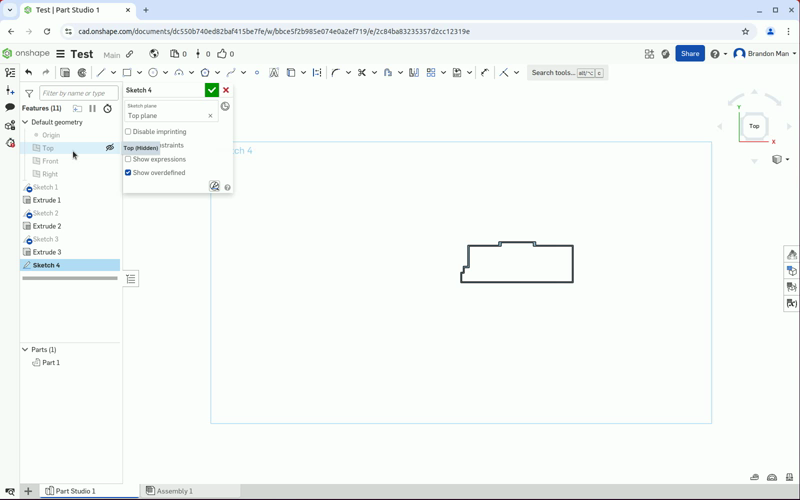
mouse_move(73, 352)
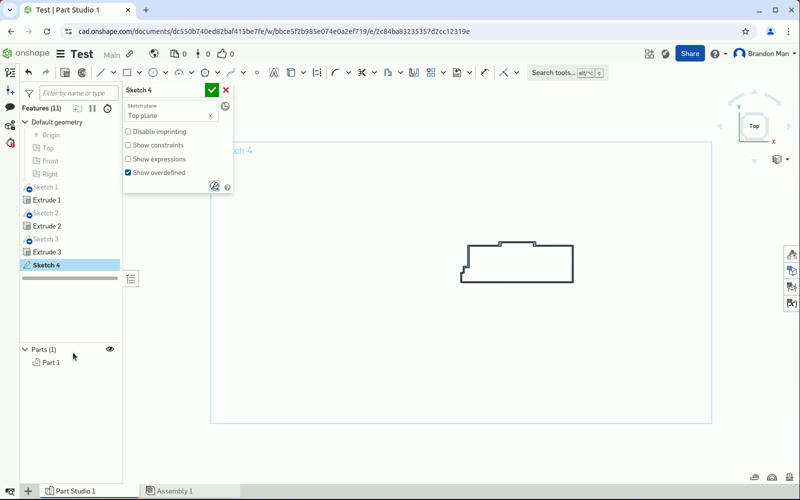
key(y)
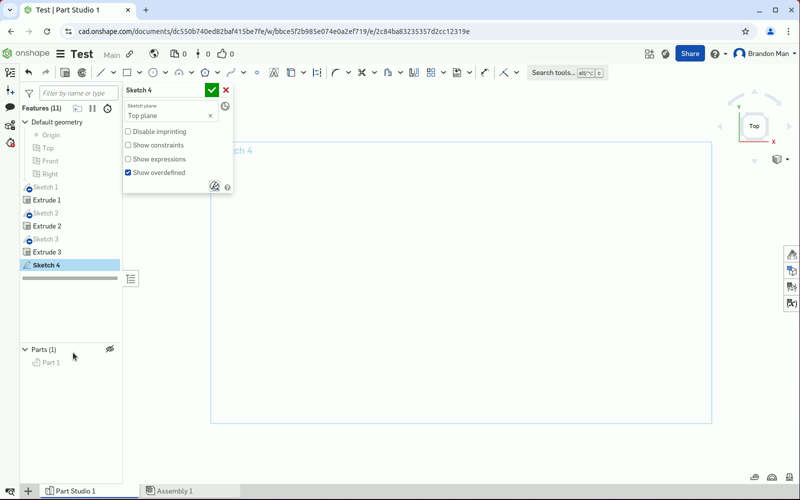
key(l)
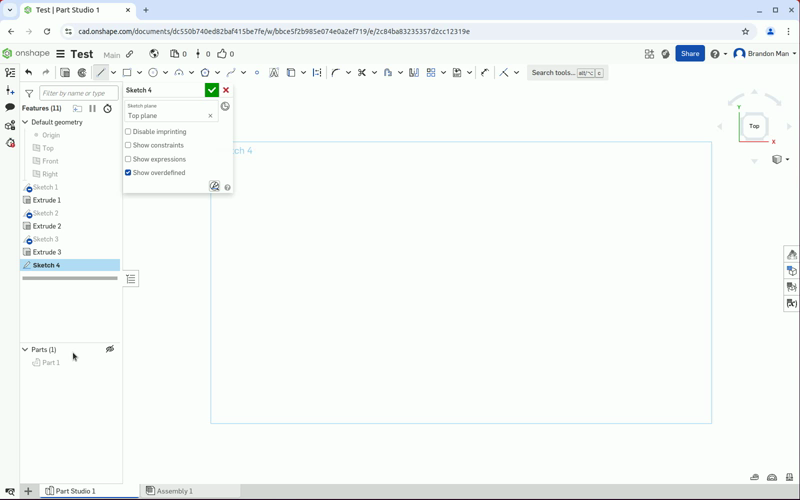
key_down(shift)
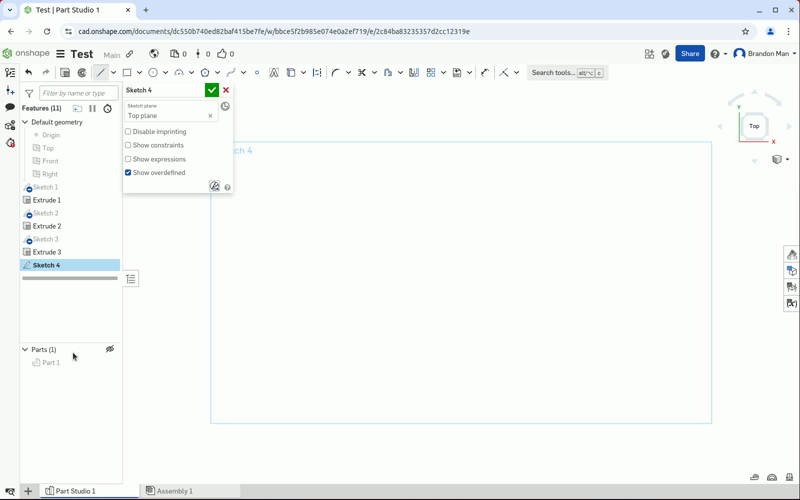
mouse_move(511, 281)
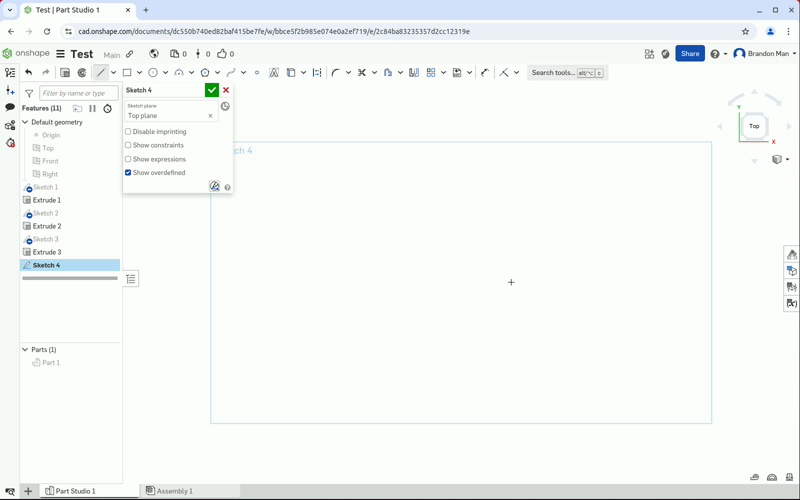
click(511, 281)
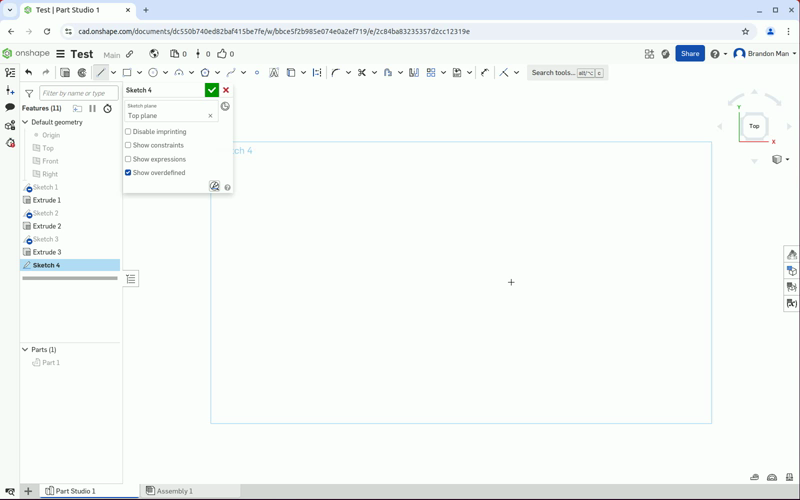
key_up(shift)
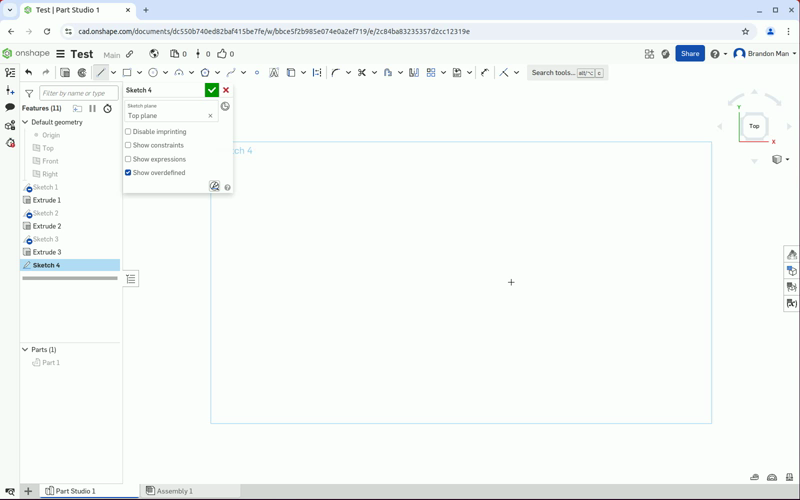
key_down(shift)
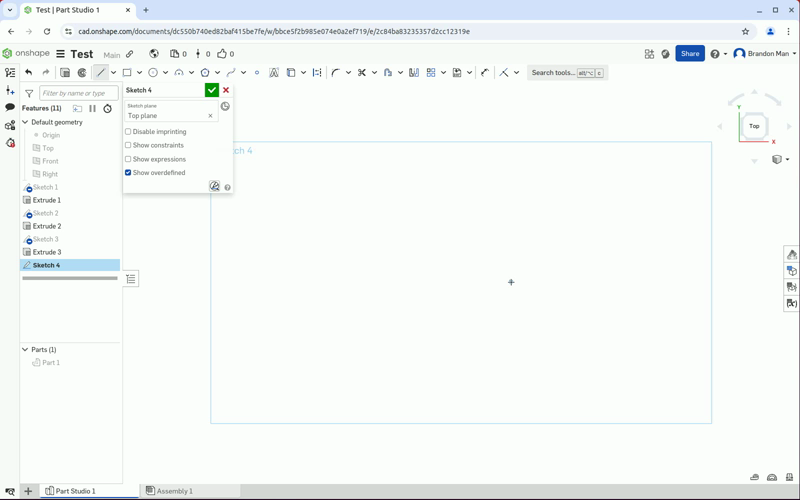
mouse_move(541, 281)
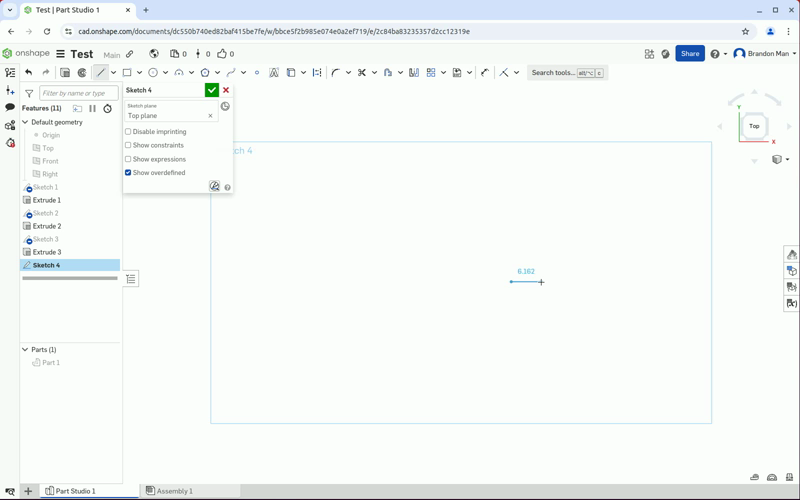
mouse_move(512, 281)
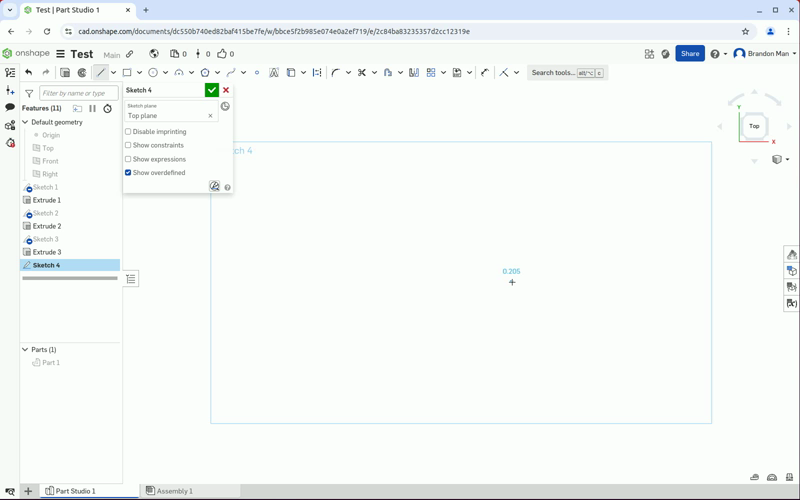
scroll(6)
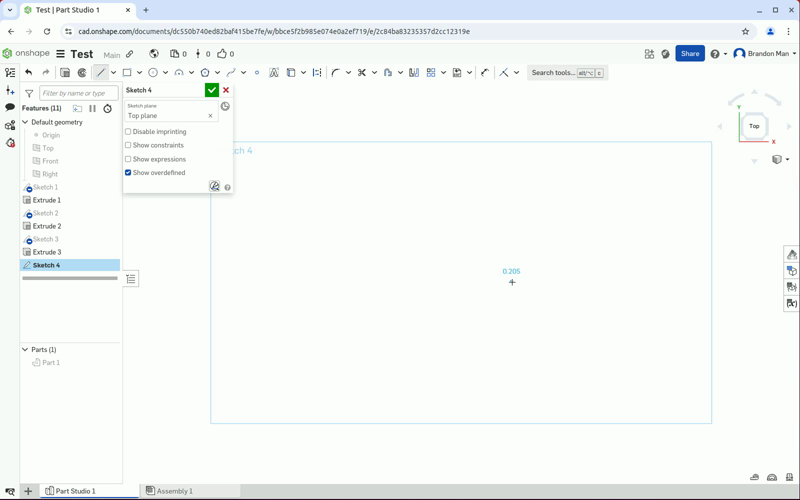
scroll(6)
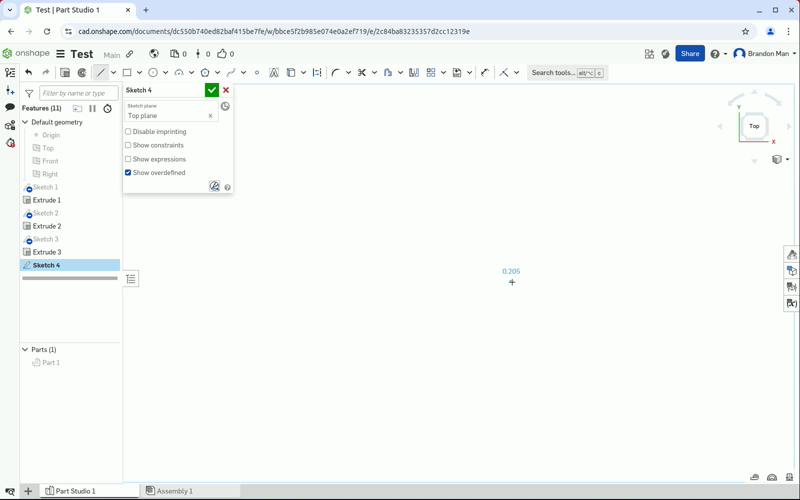
scroll(6)
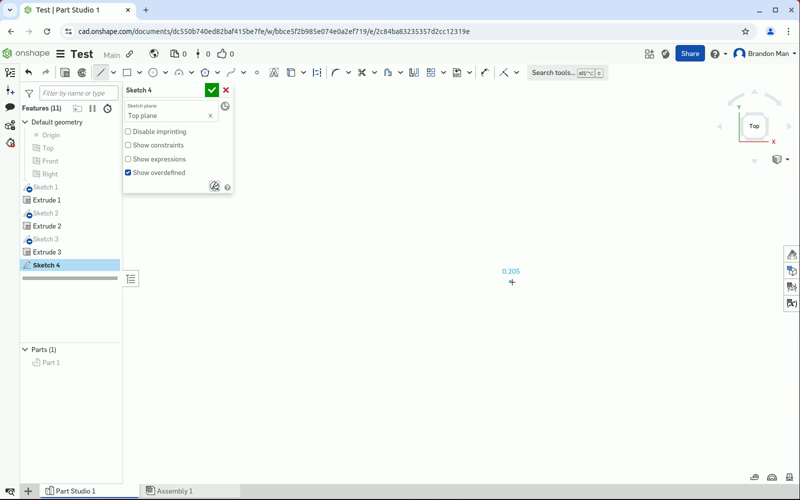
scroll(6)
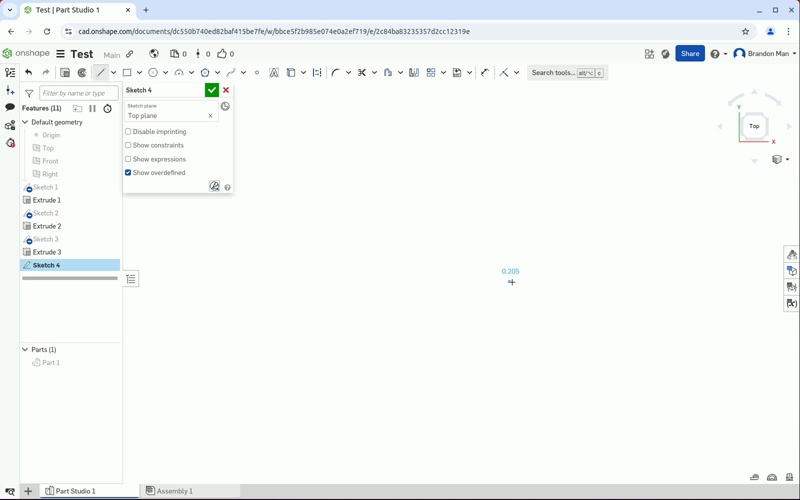
scroll(6)
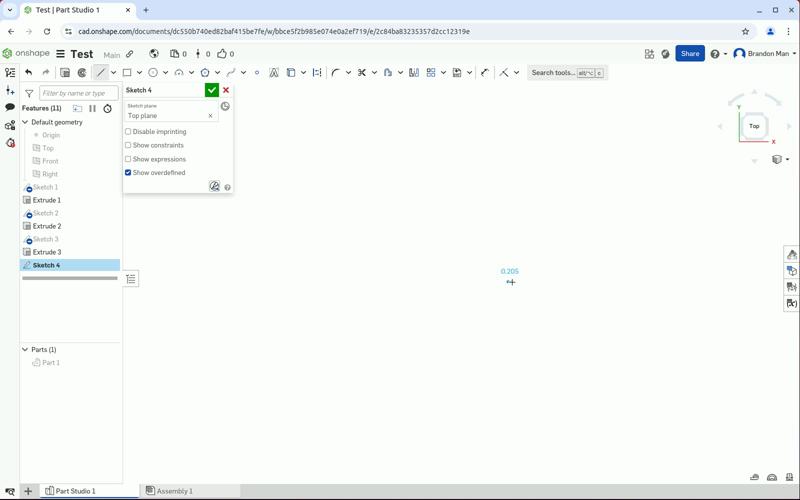
scroll(6)
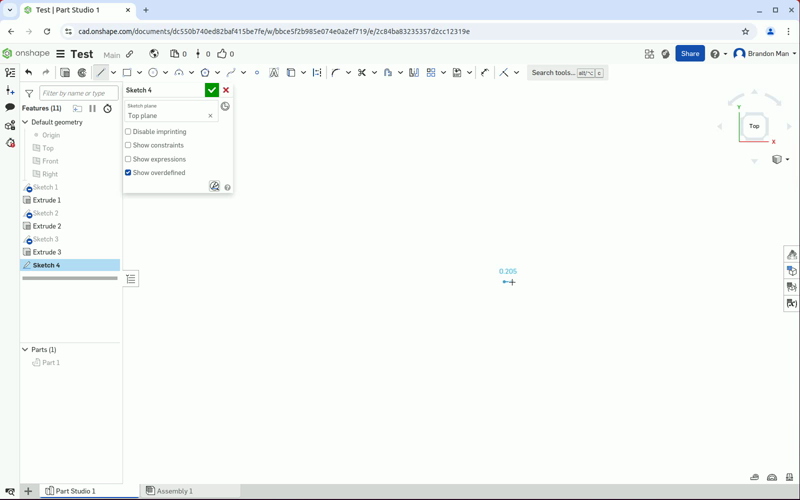
scroll(6)
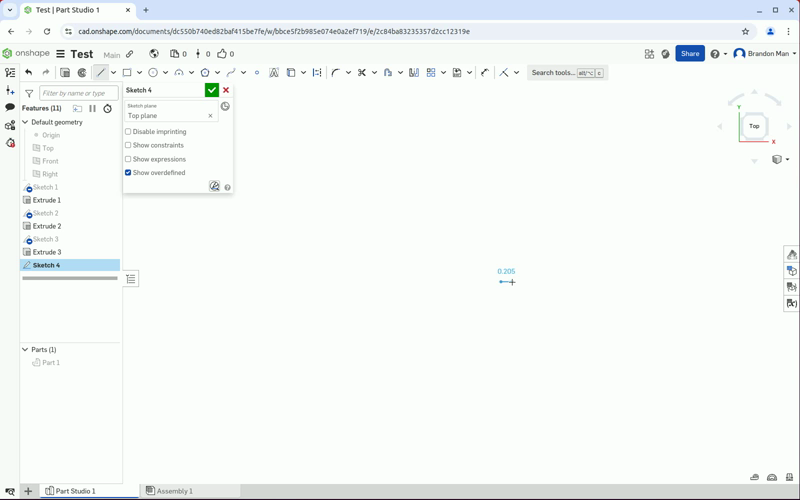
click(512, 281)
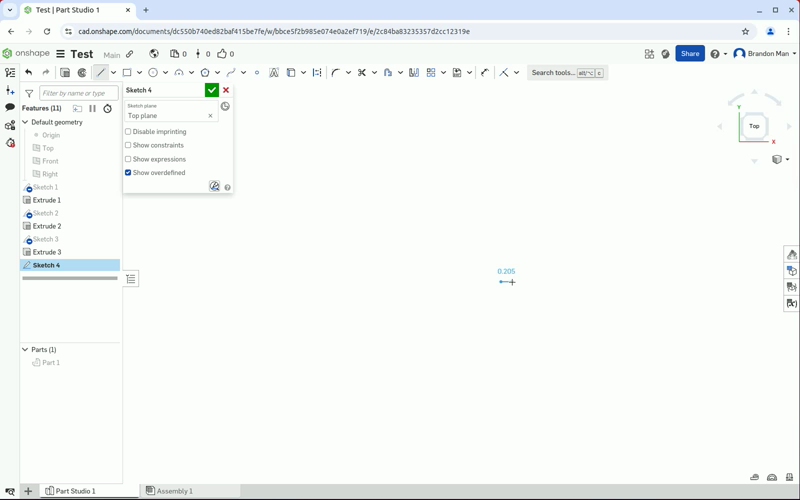
scroll(-6)
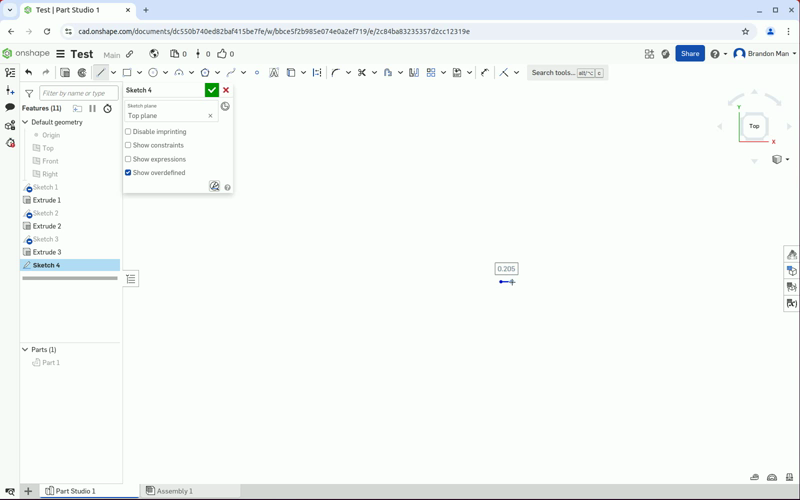
scroll(-6)
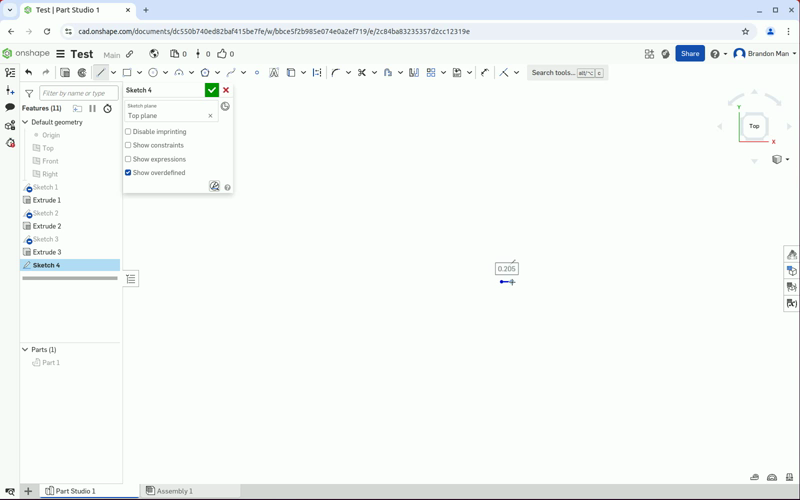
scroll(-6)
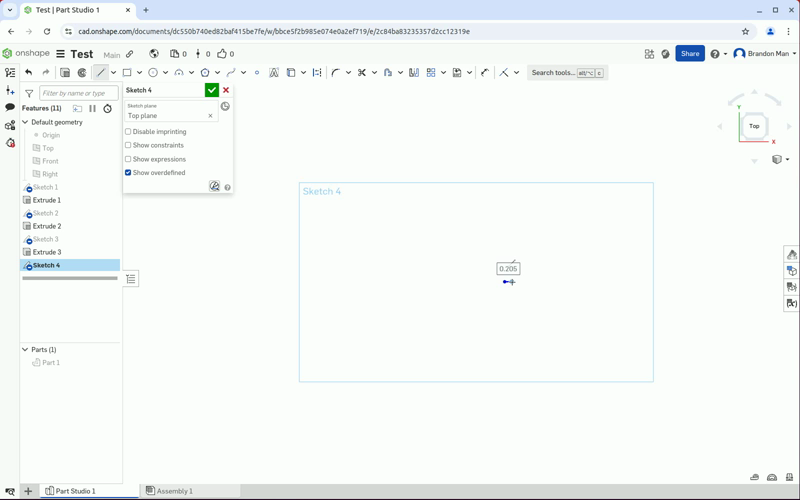
scroll(-6)
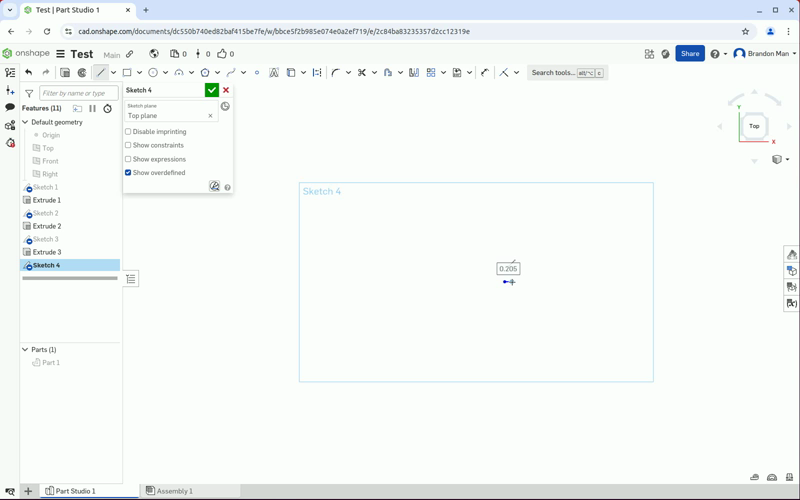
scroll(-6)
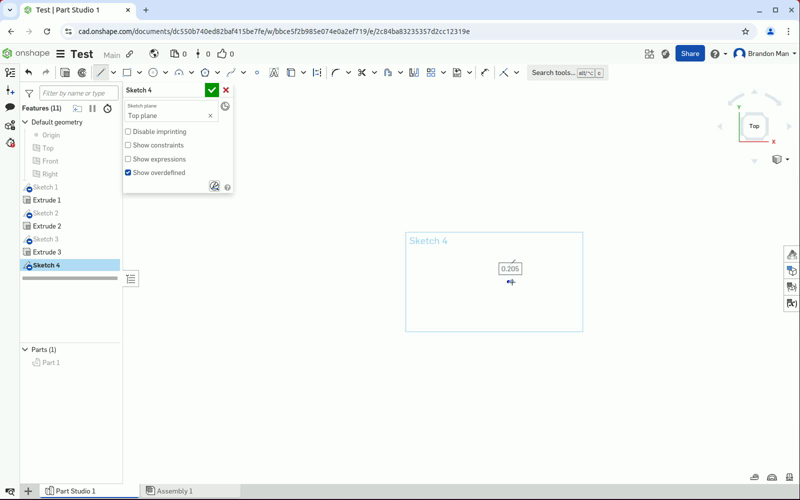
scroll(-6)
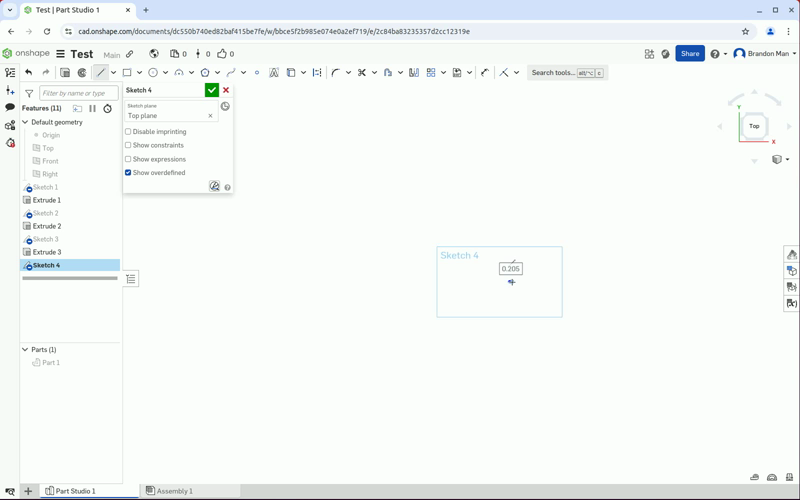
scroll(-6)
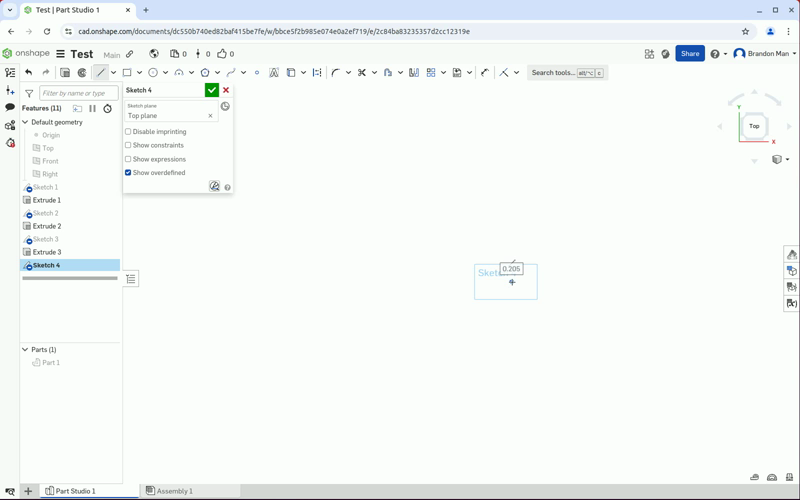
key_up(shift)
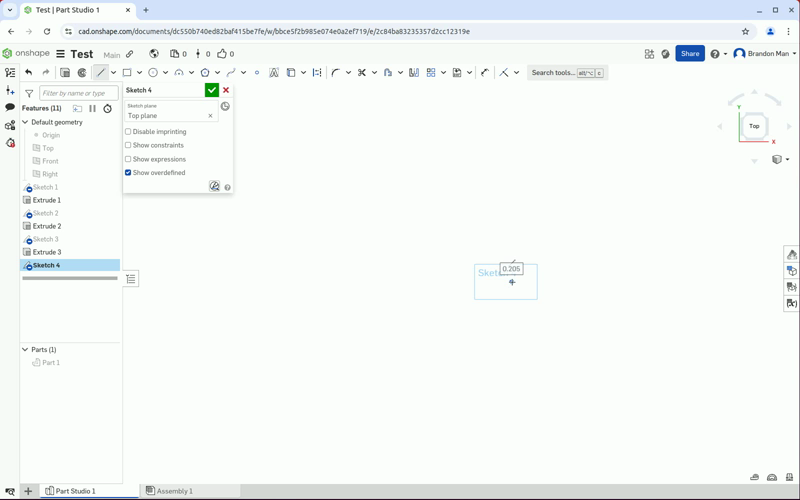
key_down(shift)
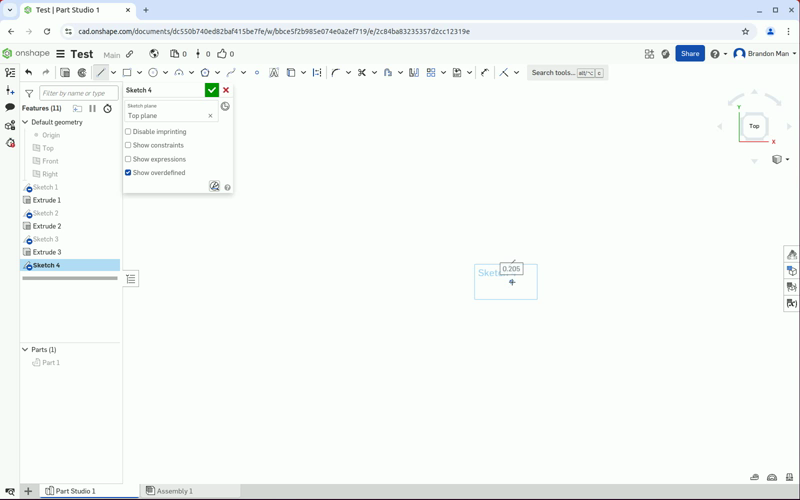
mouse_move(542, 281)
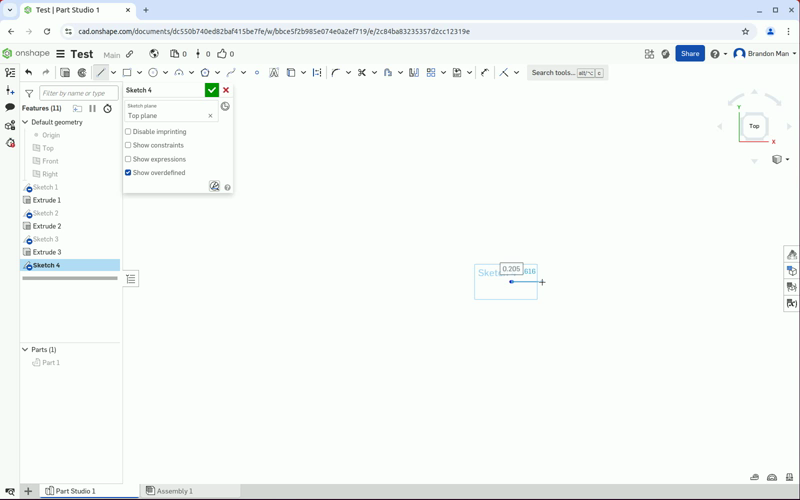
mouse_move(512, 242)
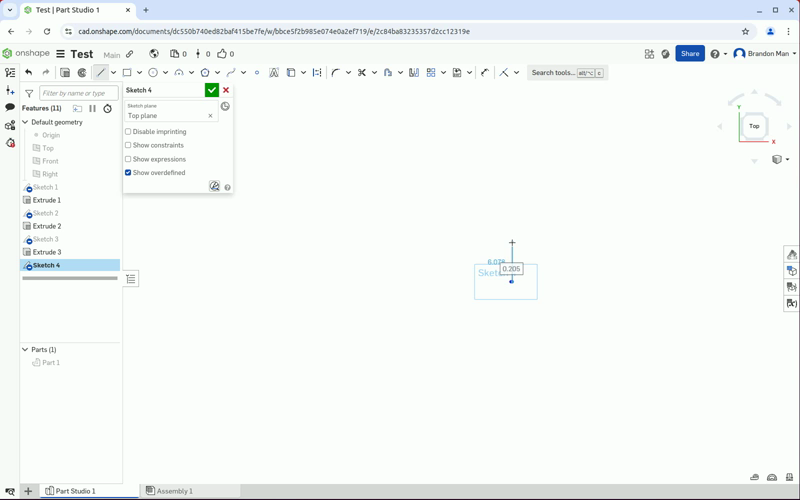
click(512, 242)
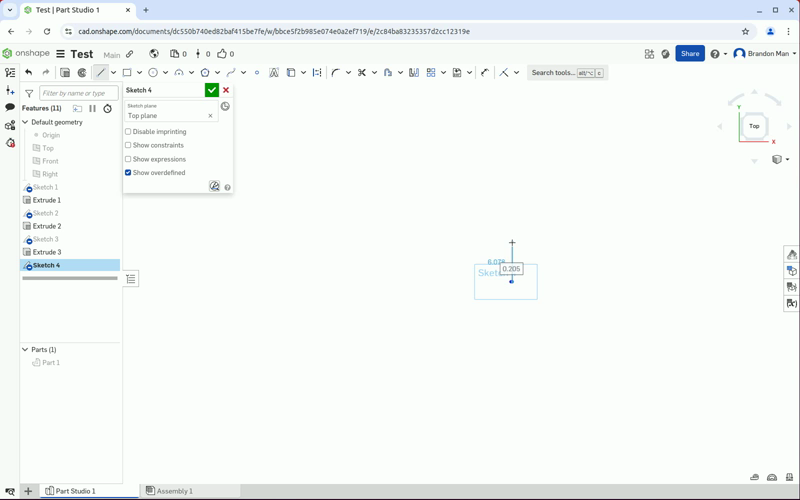
key_up(shift)
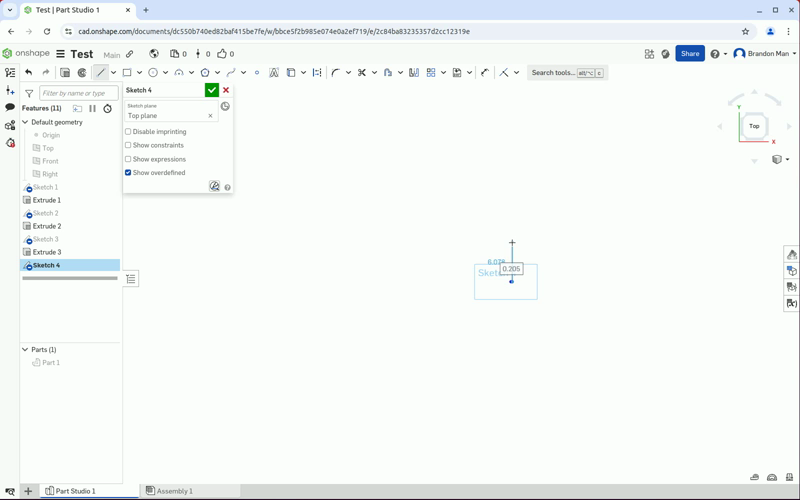
key_down(shift)
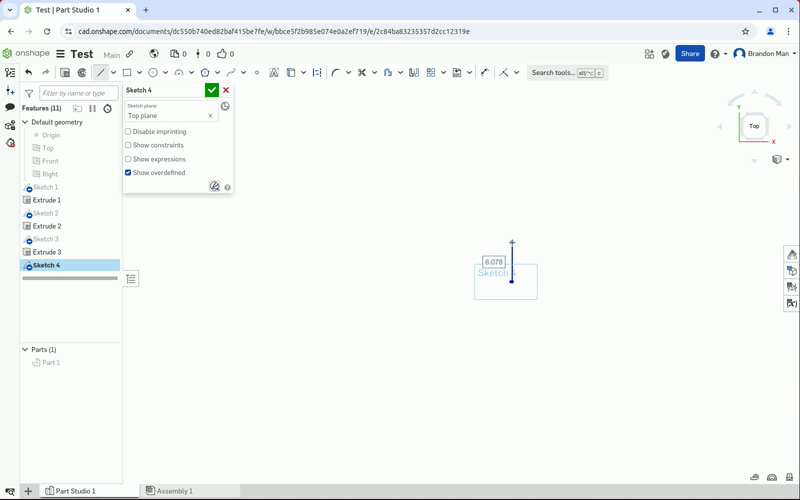
mouse_move(542, 242)
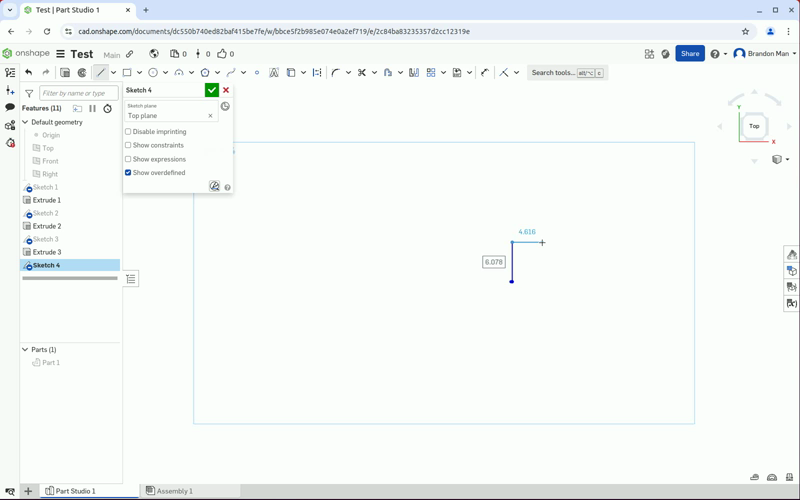
mouse_move(511, 242)
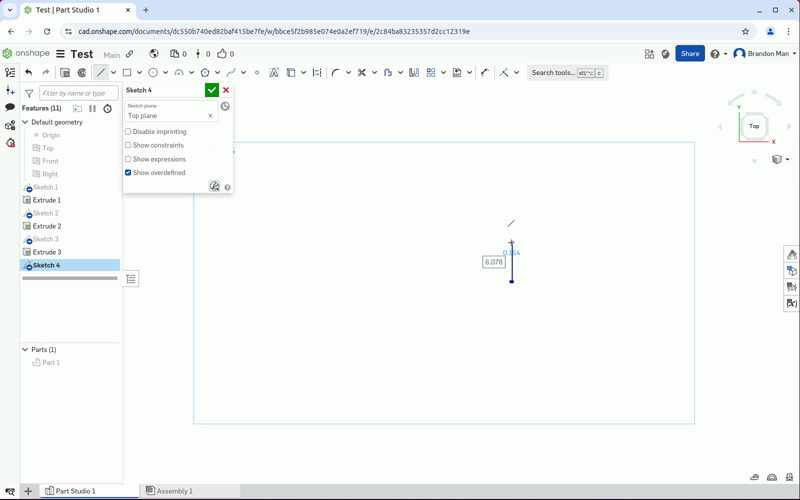
scroll(6)
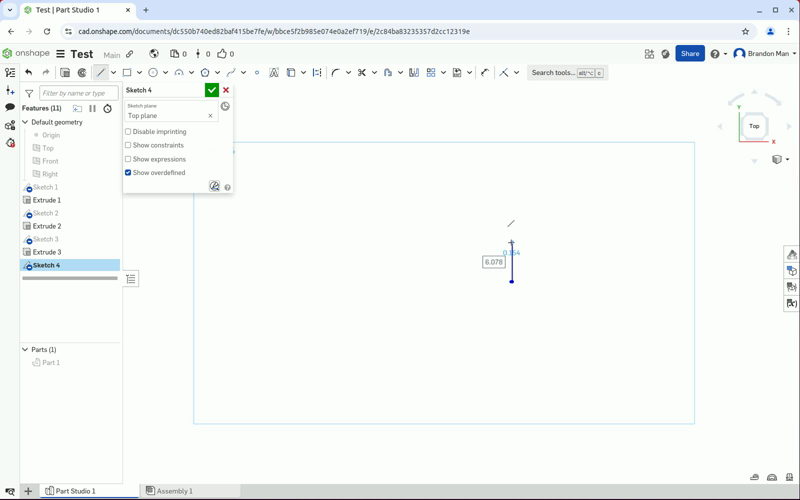
scroll(6)
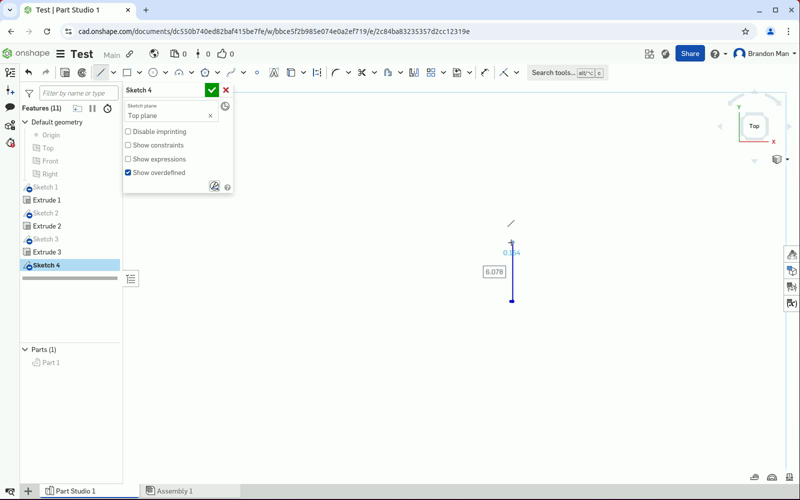
scroll(6)
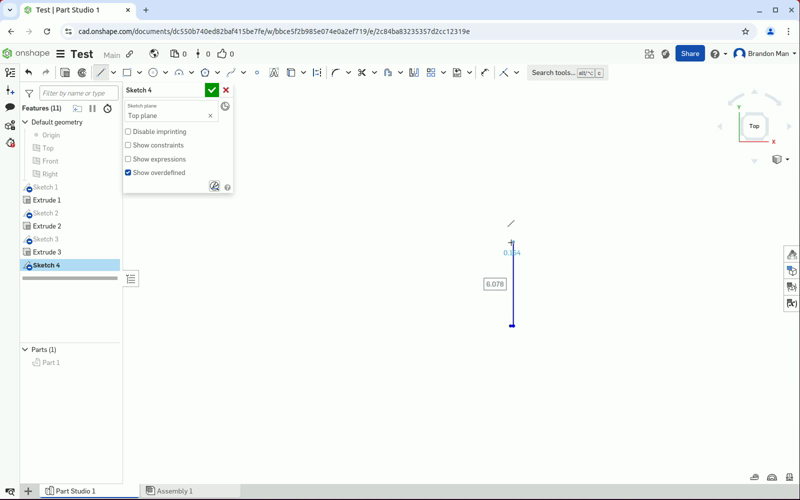
scroll(6)
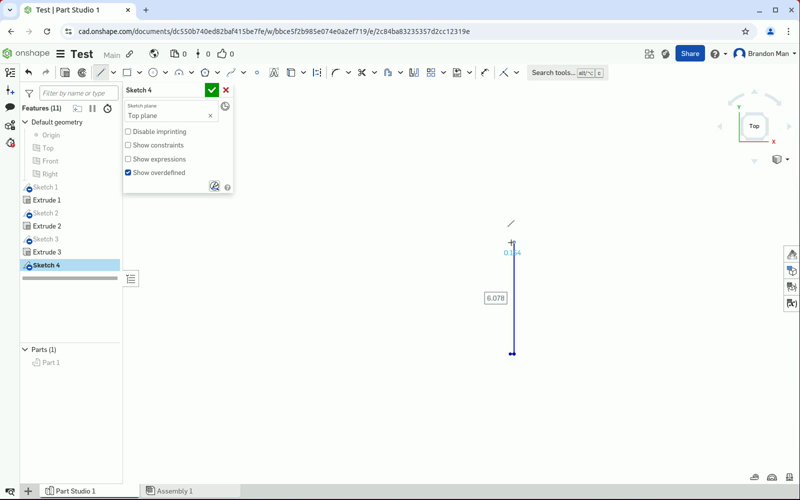
scroll(6)
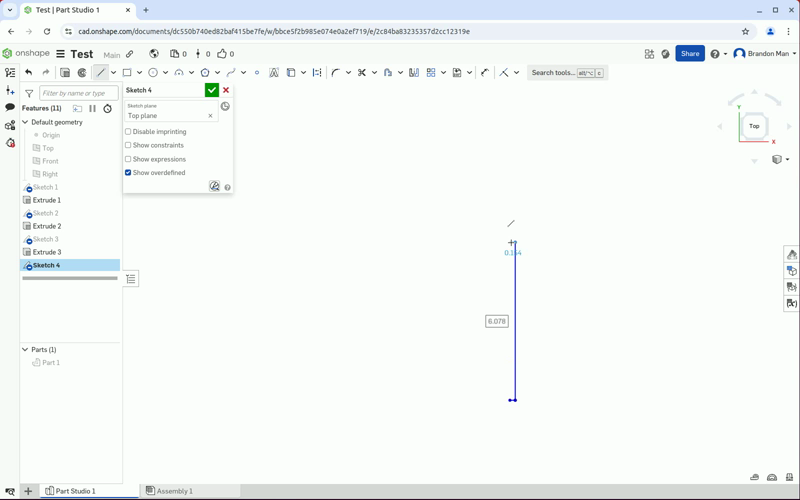
scroll(6)
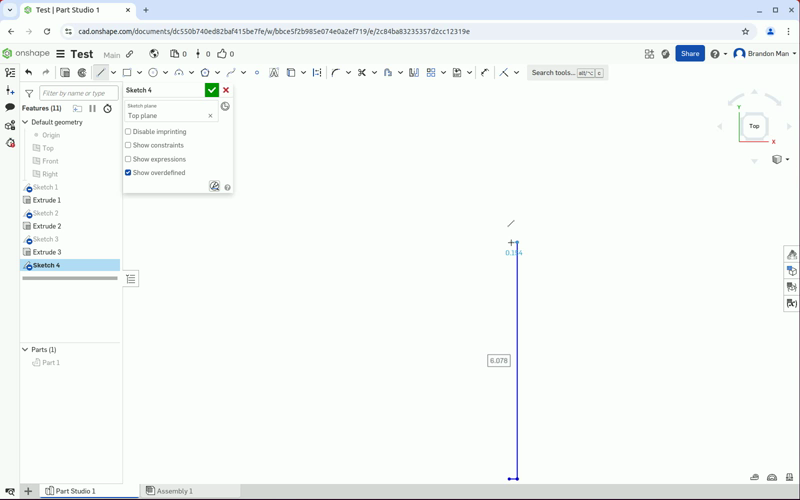
scroll(6)
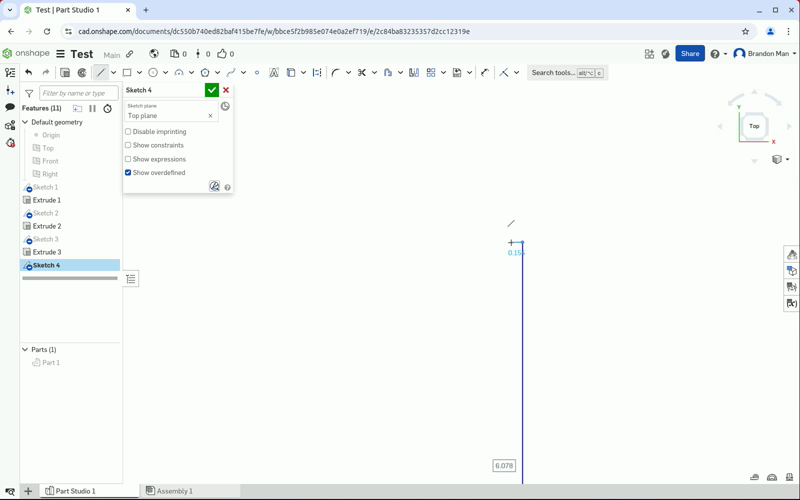
click(511, 242)
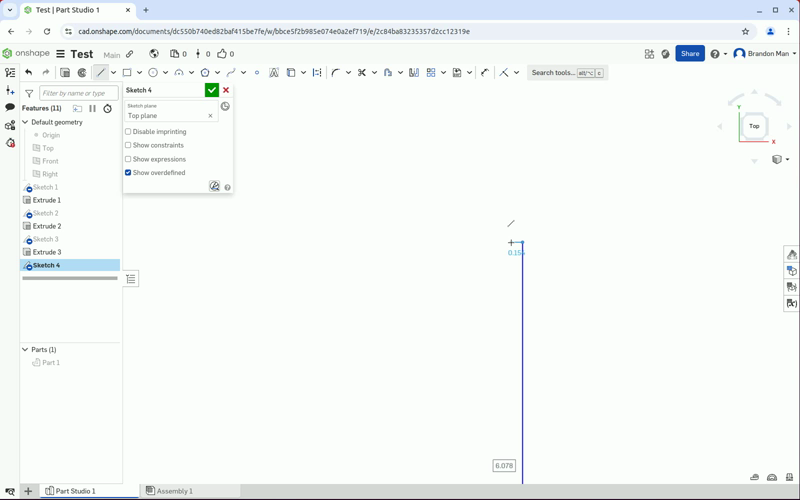
scroll(-6)
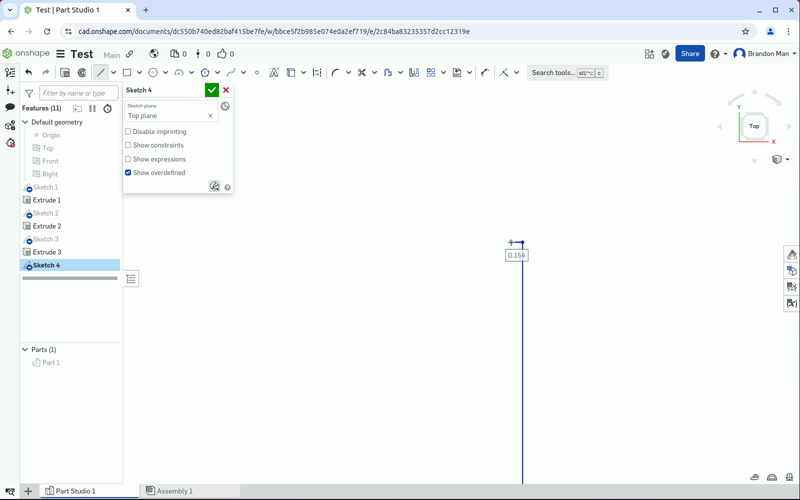
scroll(-6)
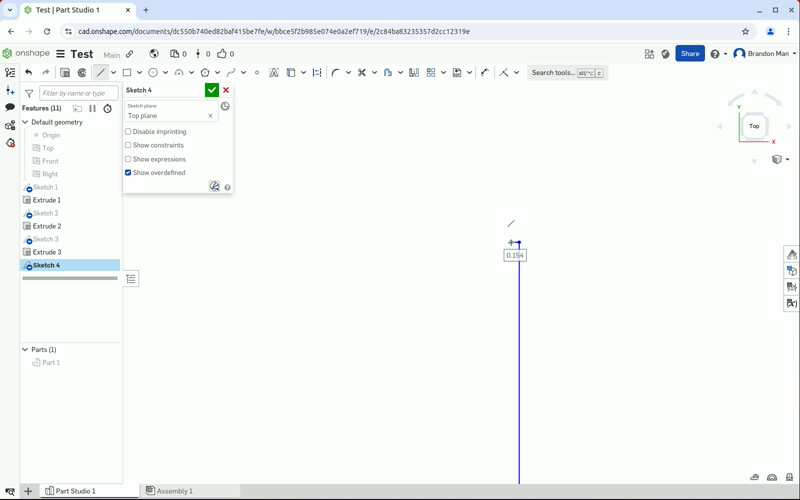
scroll(-6)
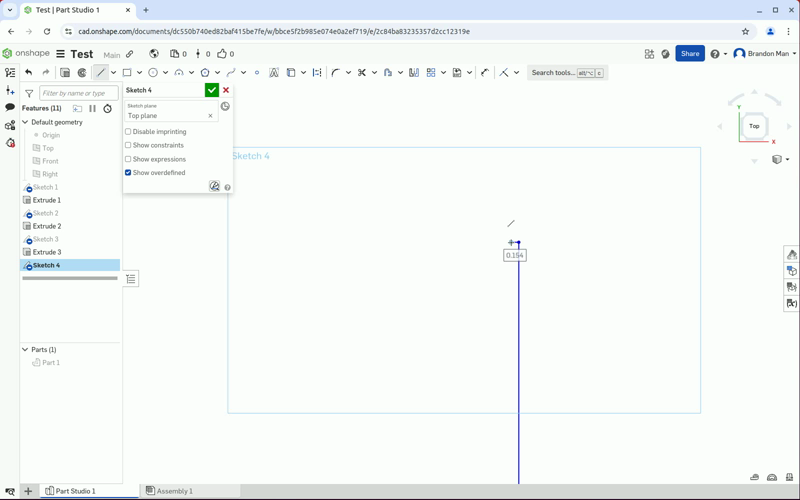
scroll(-6)
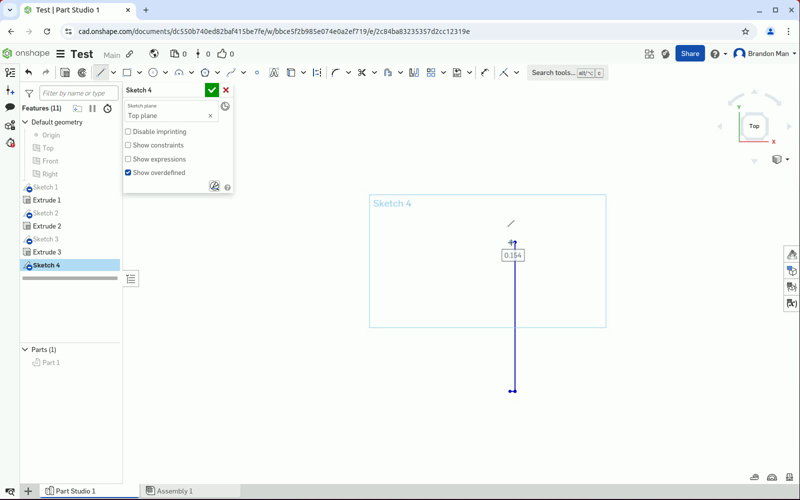
scroll(-6)
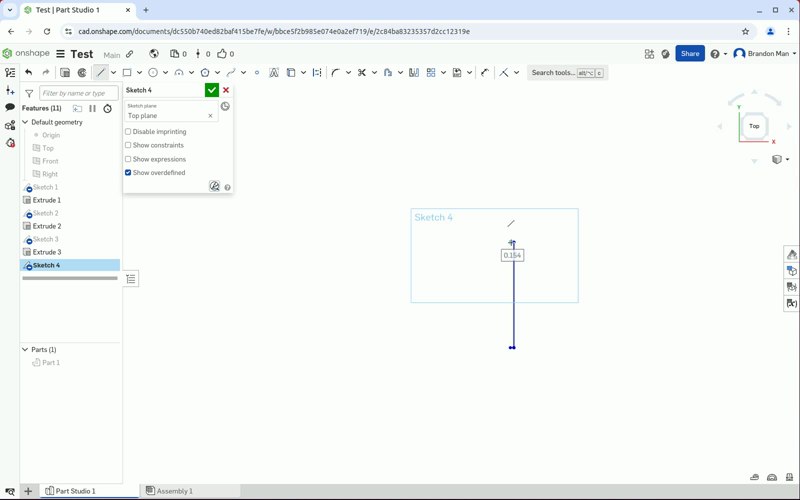
scroll(-6)
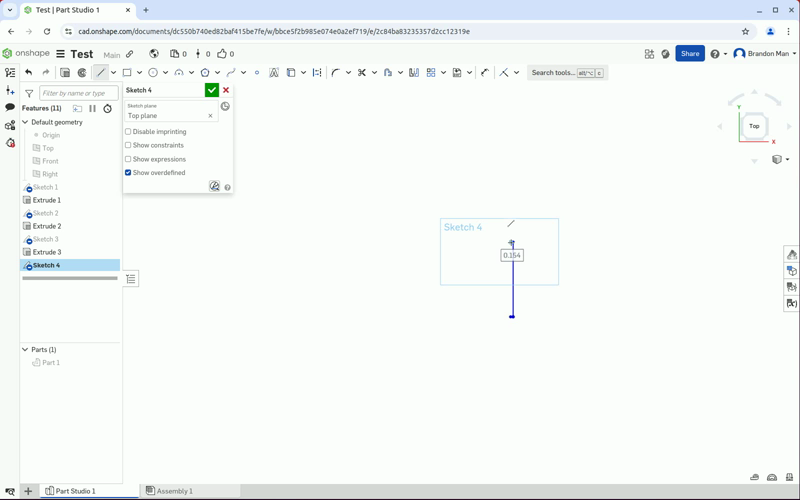
scroll(-6)
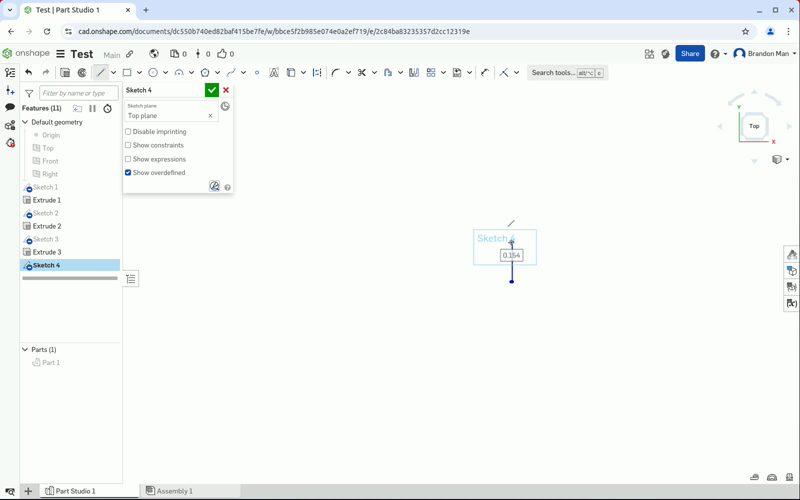
key_up(shift)
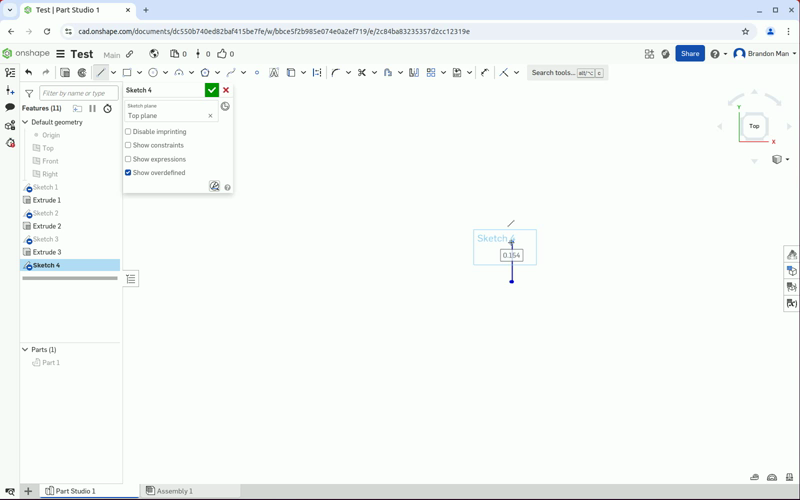
mouse_move(541, 242)
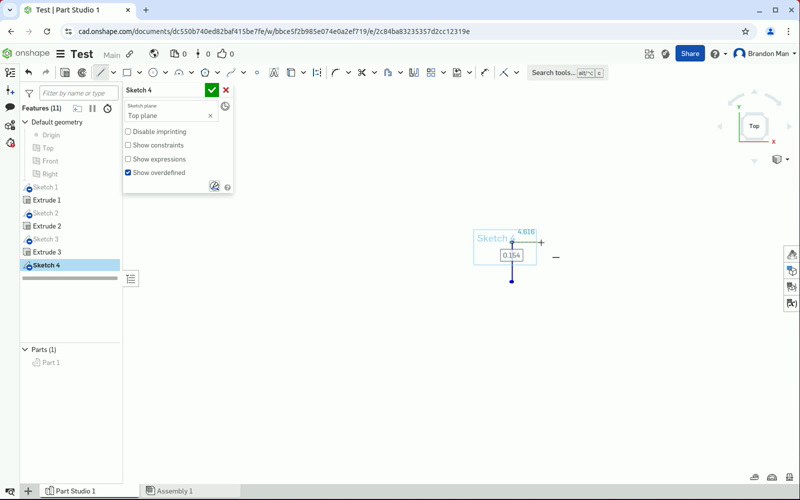
key_down(shift)
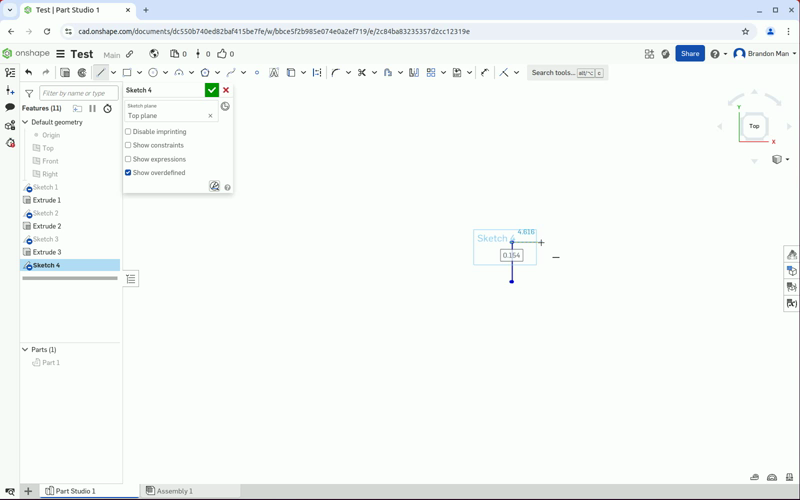
mouse_move(511, 281)
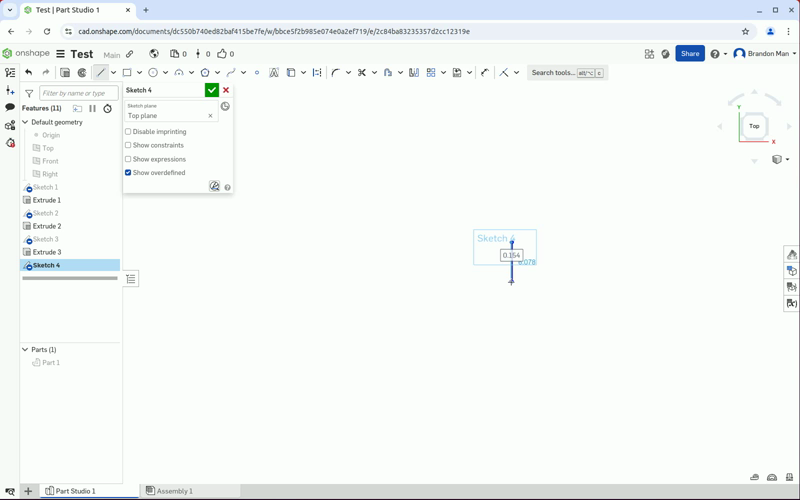
scroll(6)
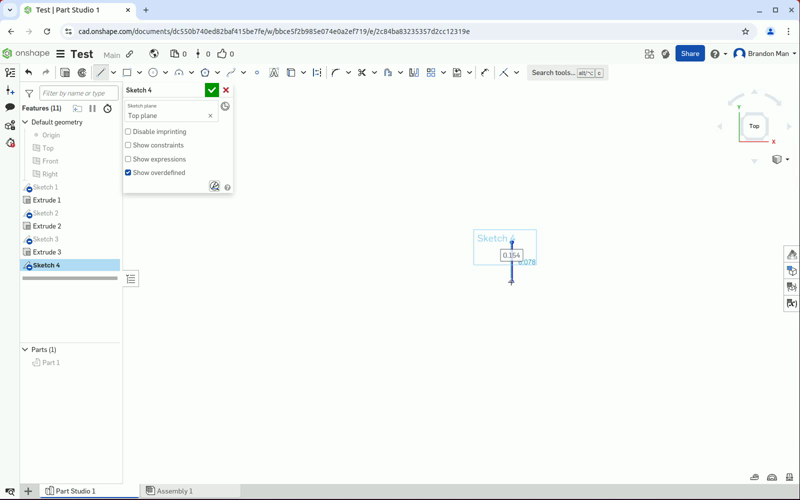
scroll(6)
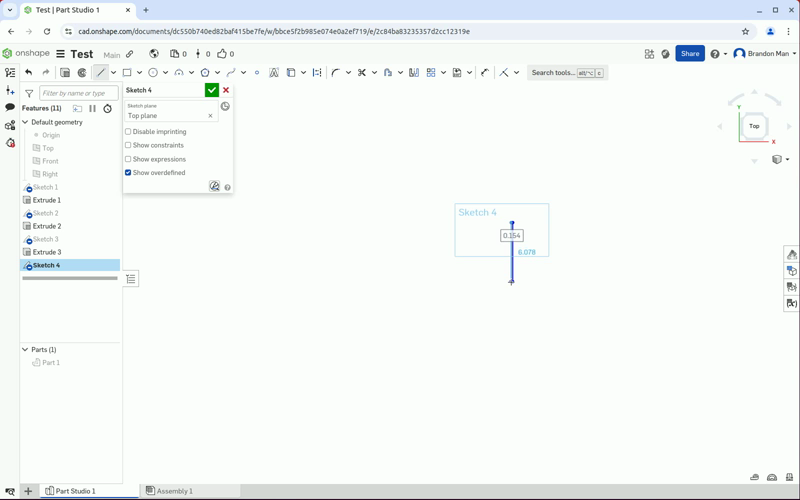
scroll(6)
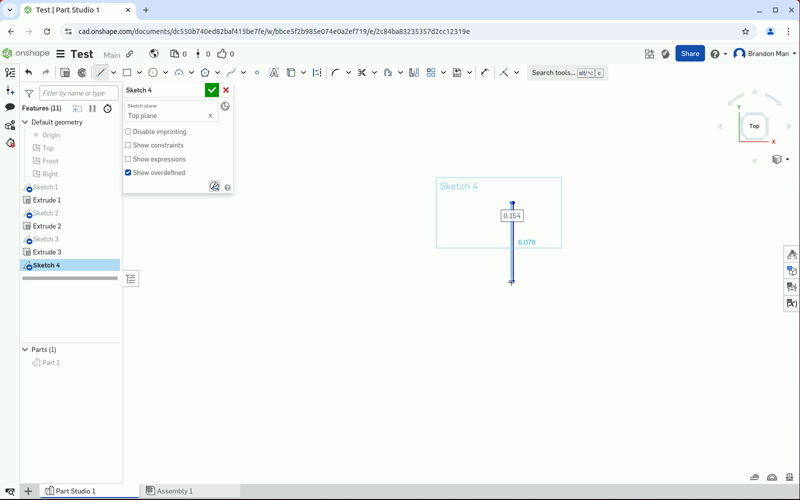
scroll(6)
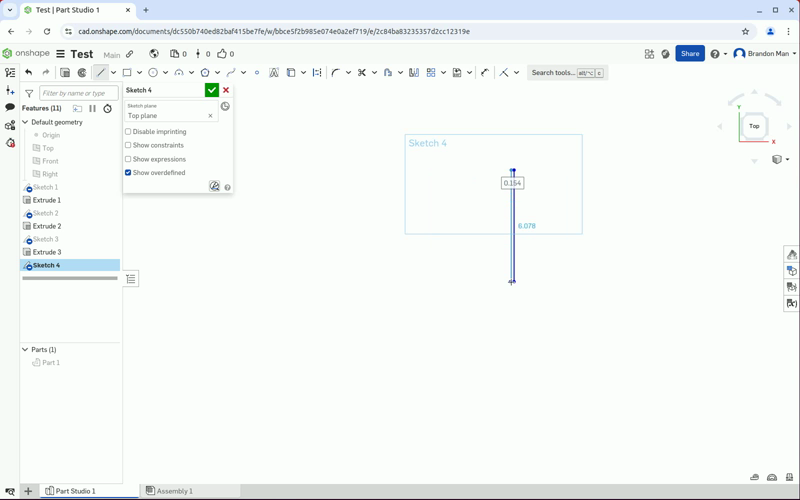
scroll(6)
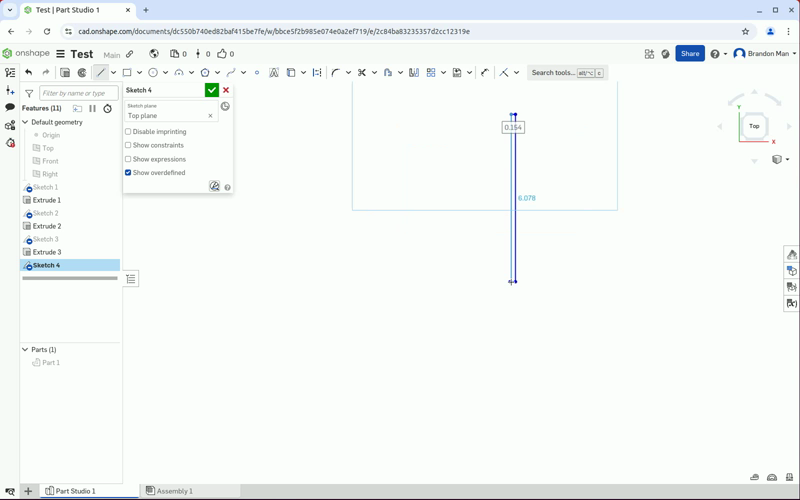
scroll(6)
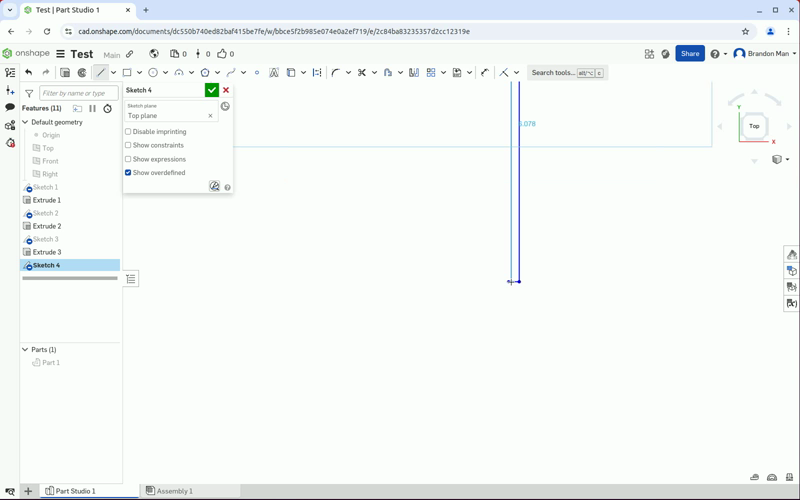
scroll(6)
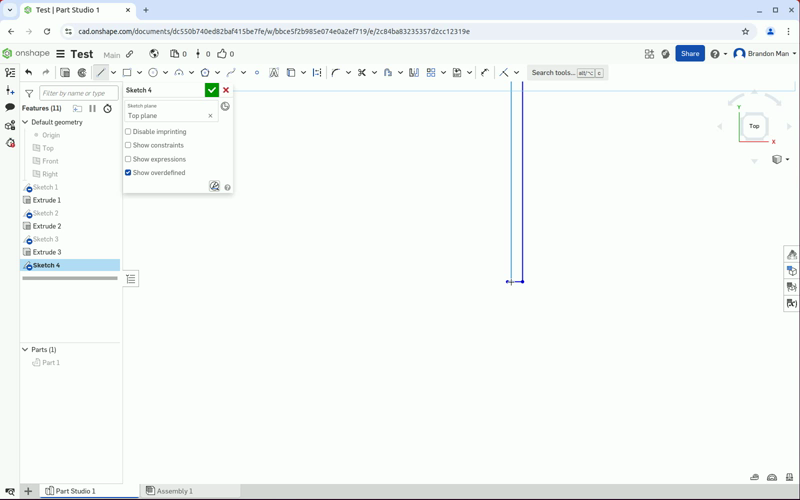
key_up(shift)
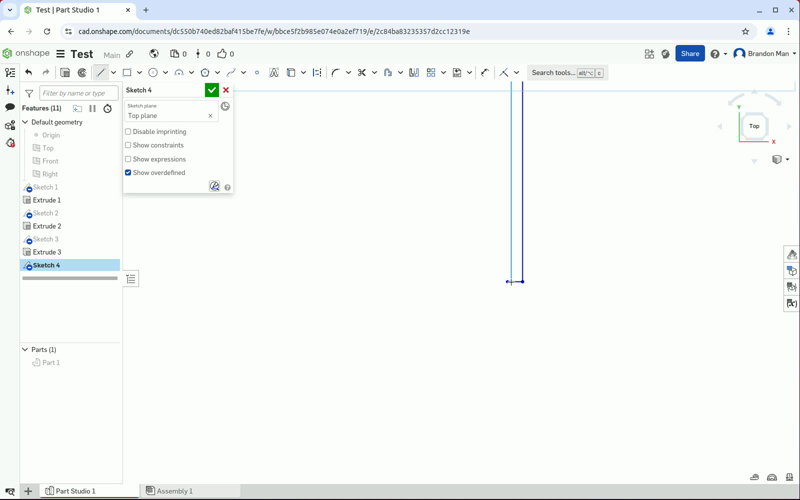
click(511, 281)
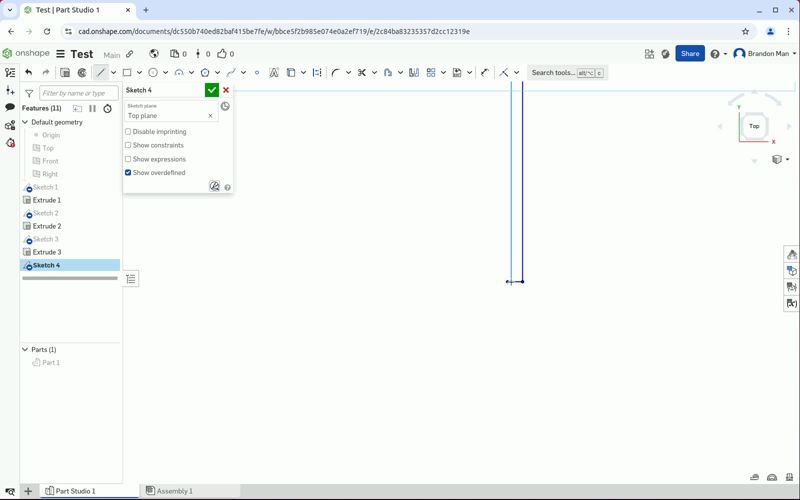
scroll(-6)
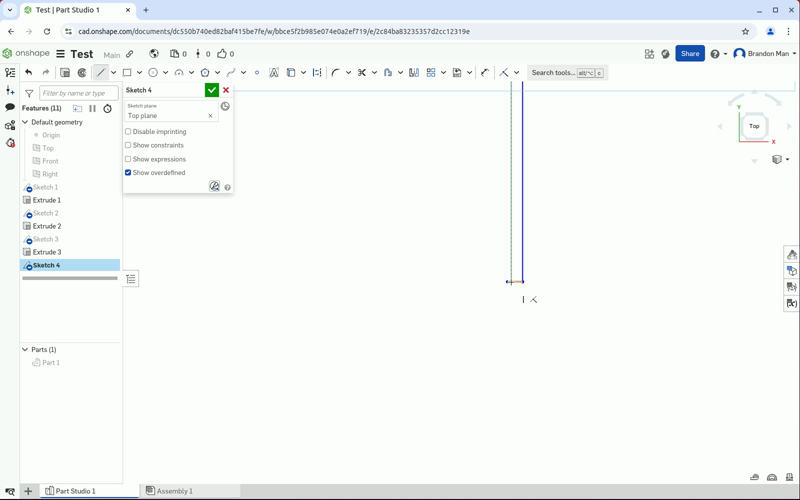
scroll(-6)
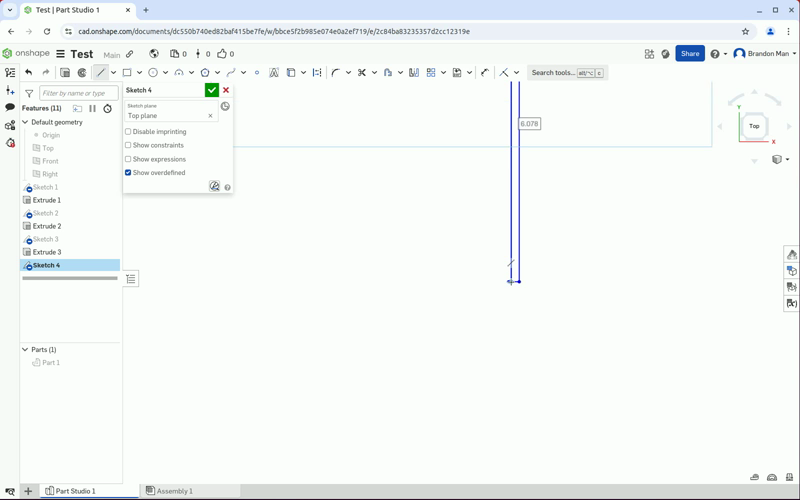
scroll(-6)
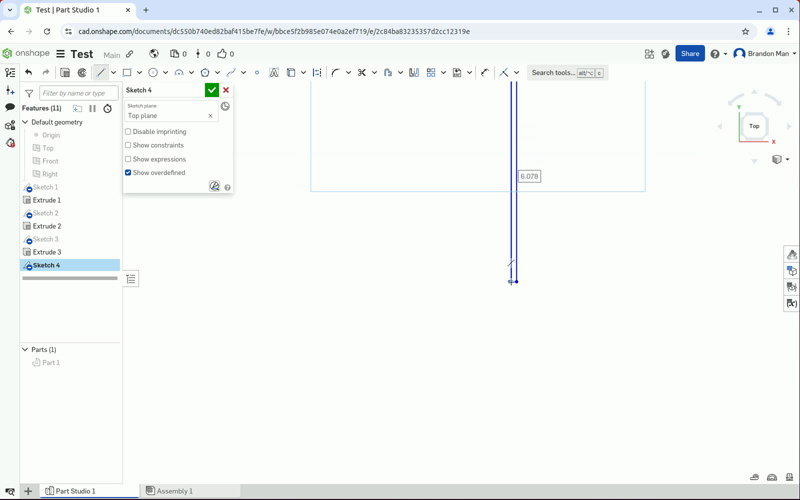
scroll(-6)
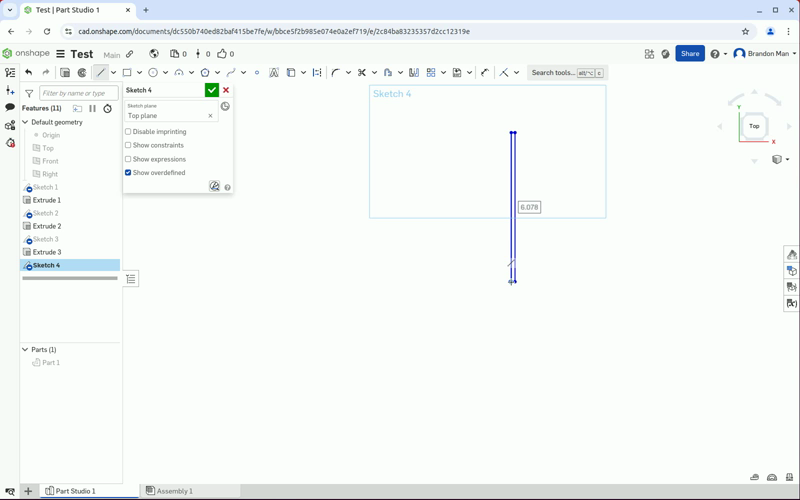
scroll(-6)
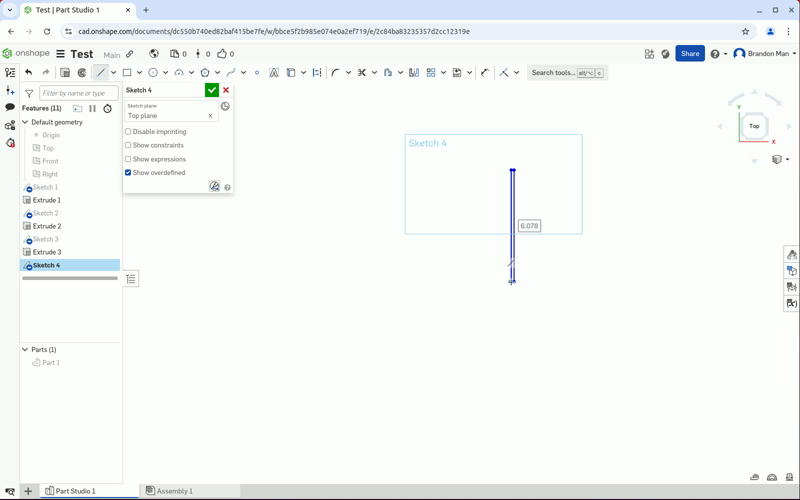
scroll(-6)
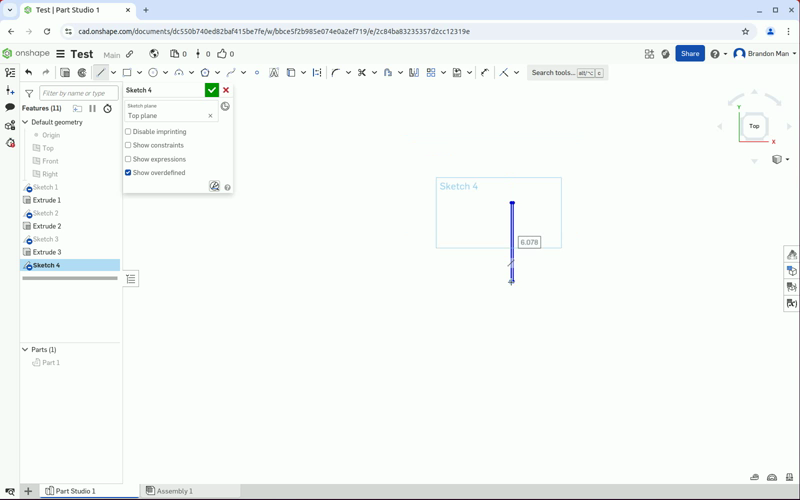
scroll(-6)
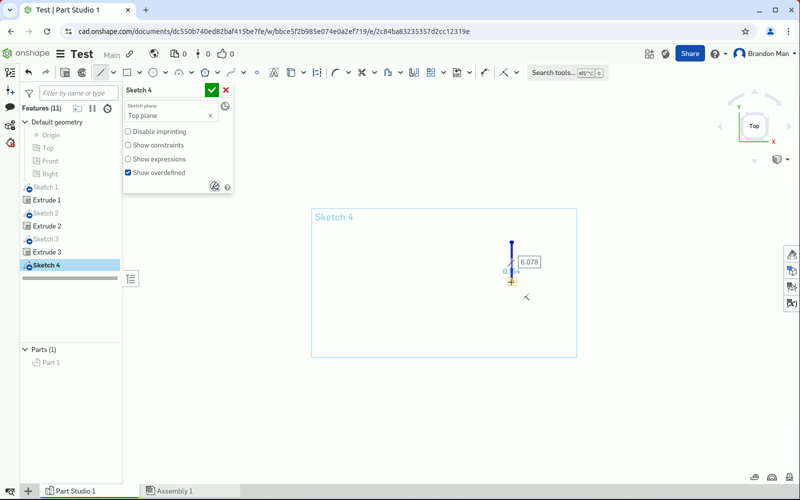
key(esc)
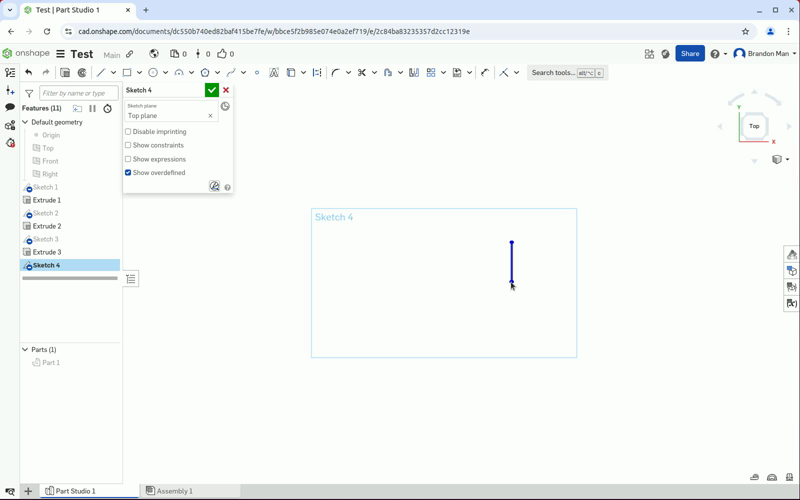
mouse_move(511, 280)
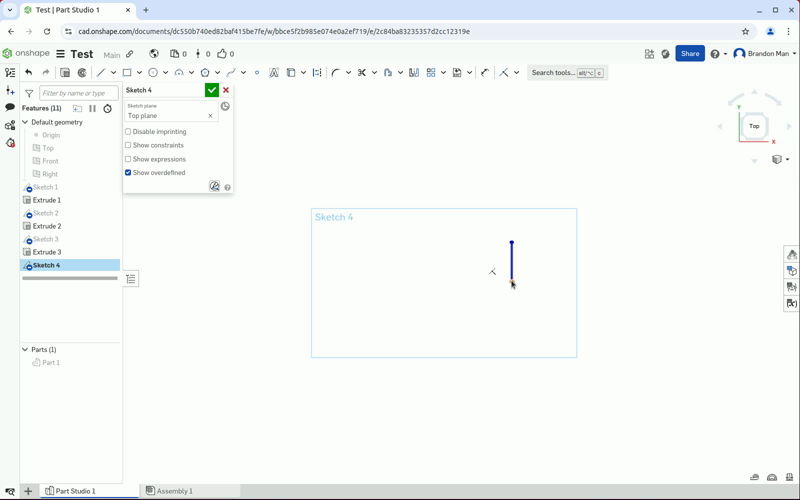
scroll(6)
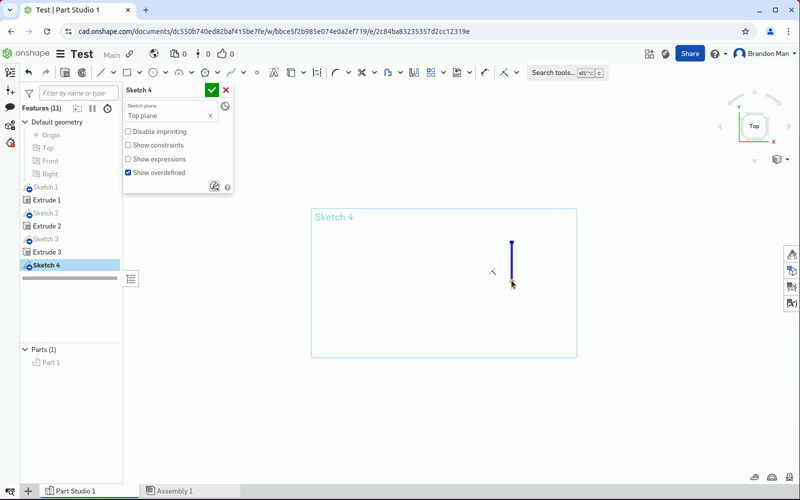
scroll(6)
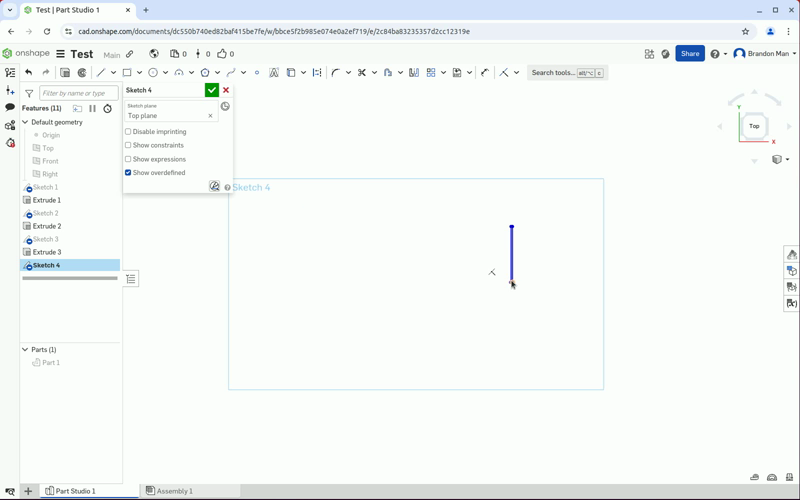
scroll(6)
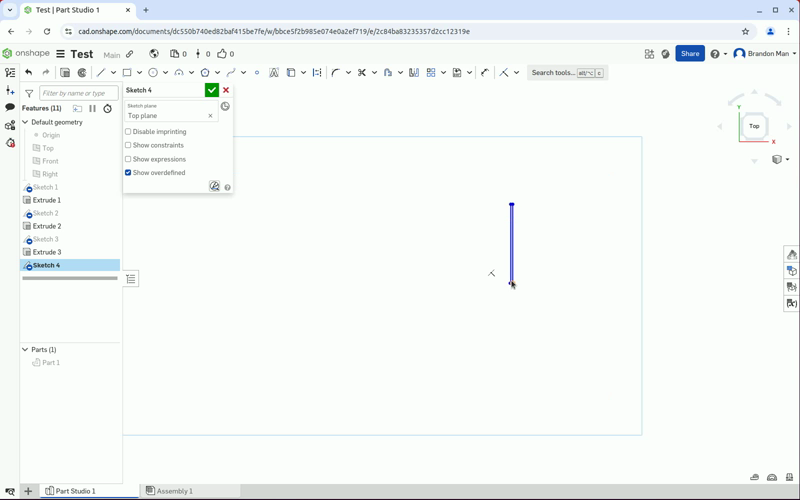
scroll(6)
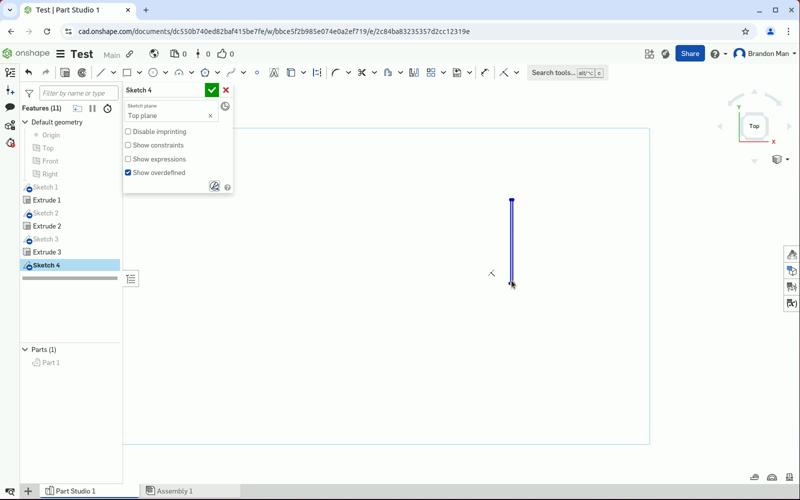
scroll(6)
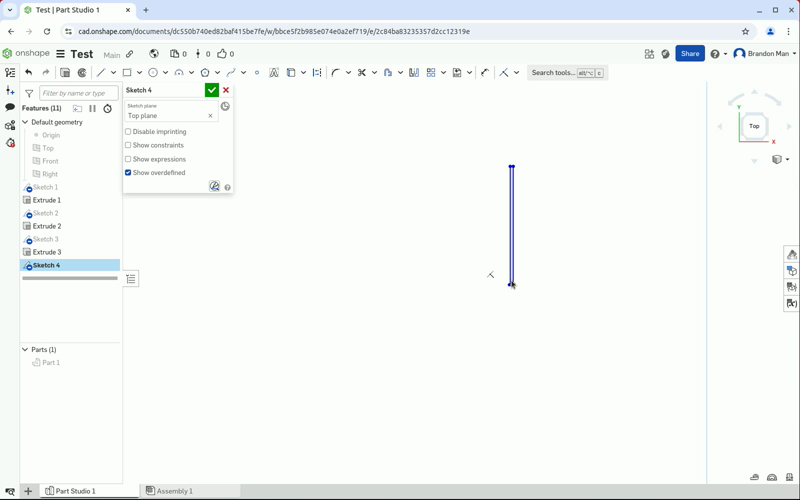
scroll(6)
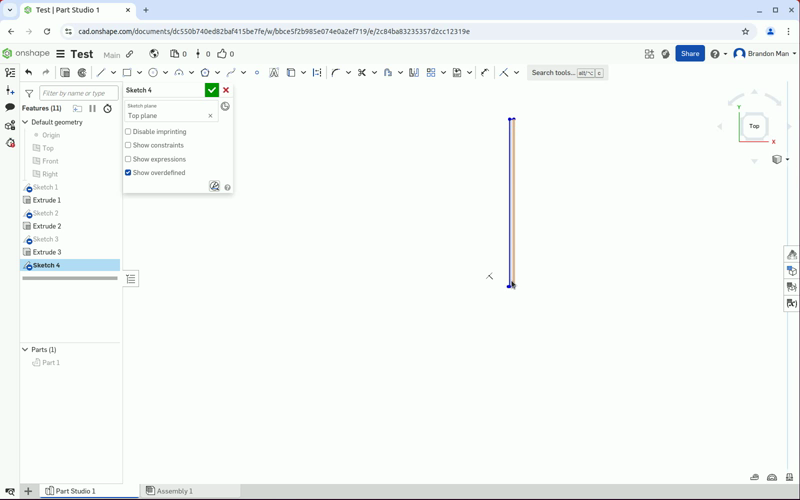
scroll(6)
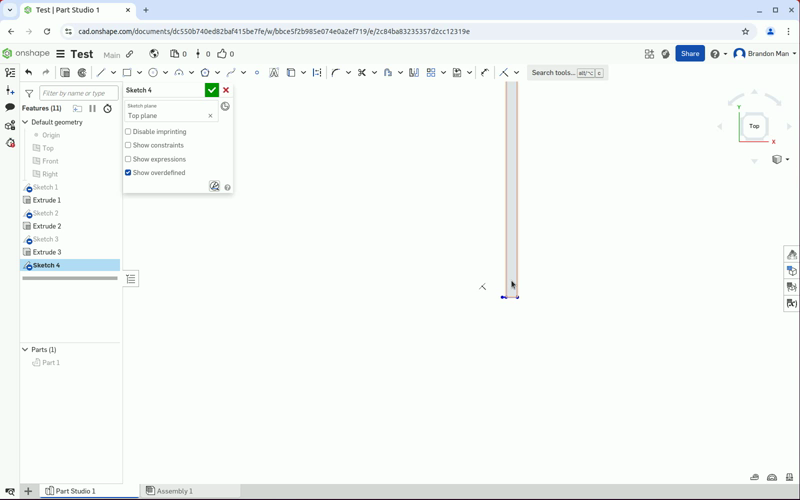
click(511, 280)
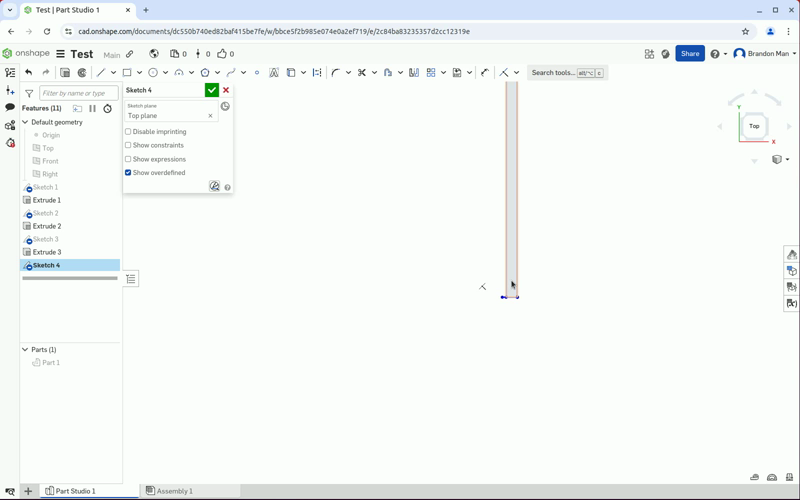
scroll(-6)
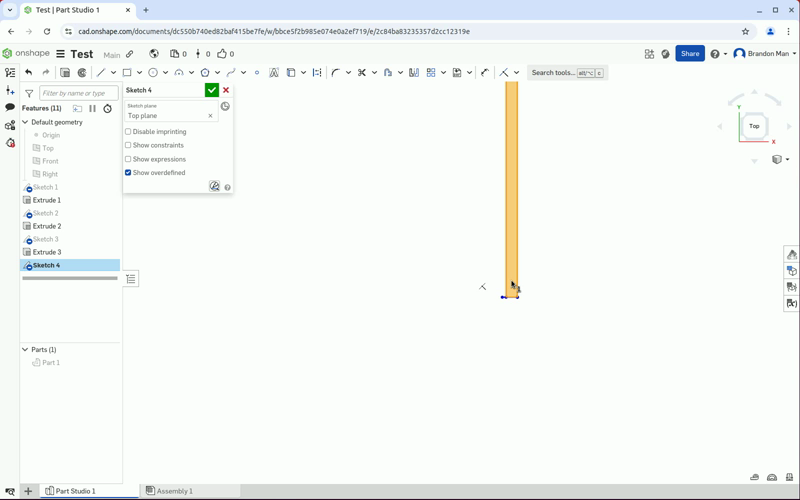
scroll(-6)
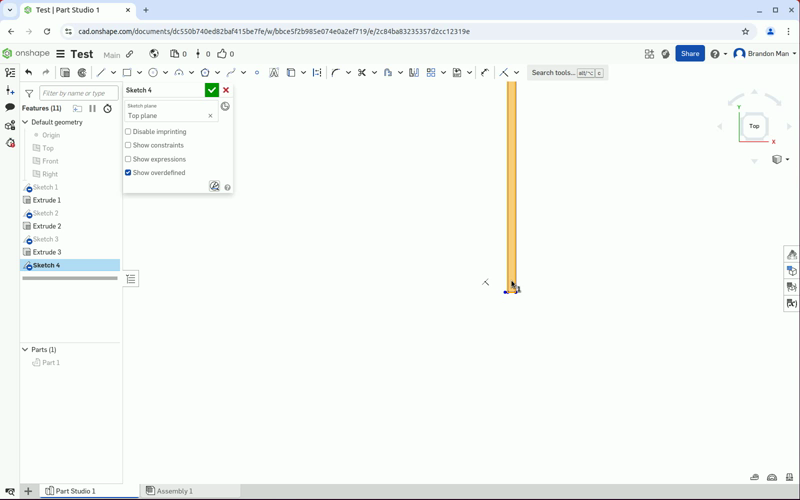
scroll(-6)
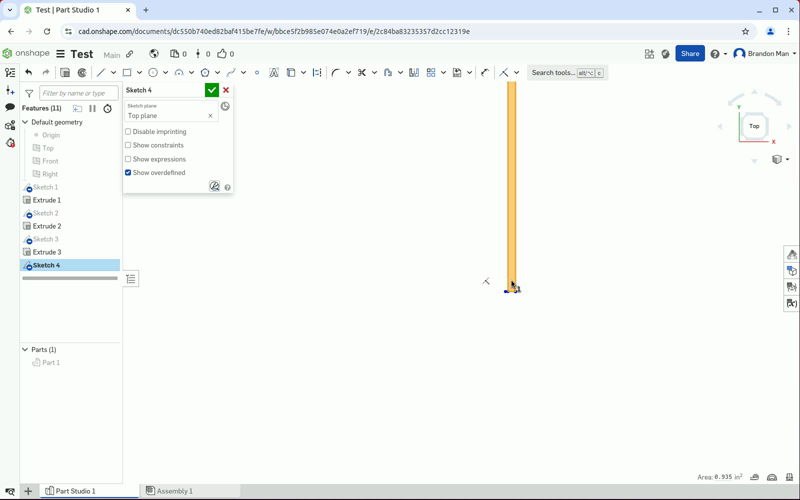
scroll(-6)
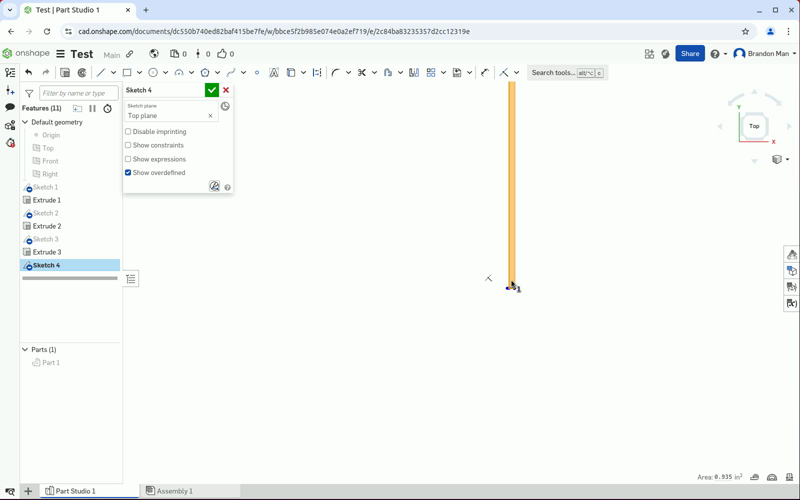
scroll(-6)
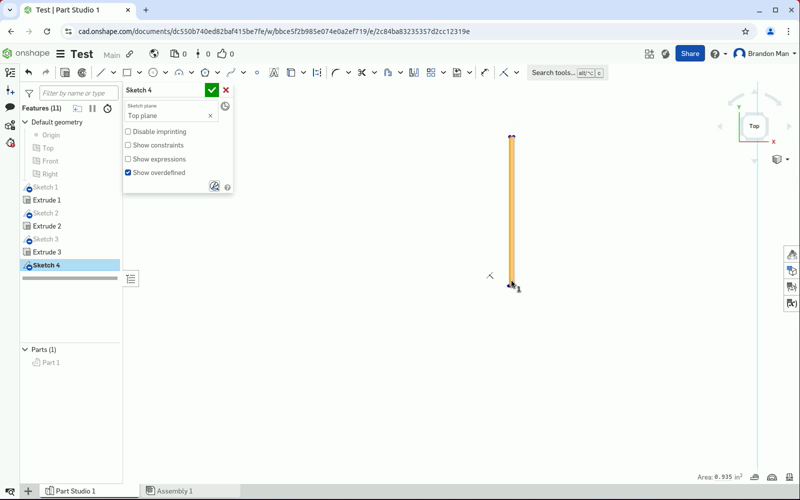
scroll(-6)
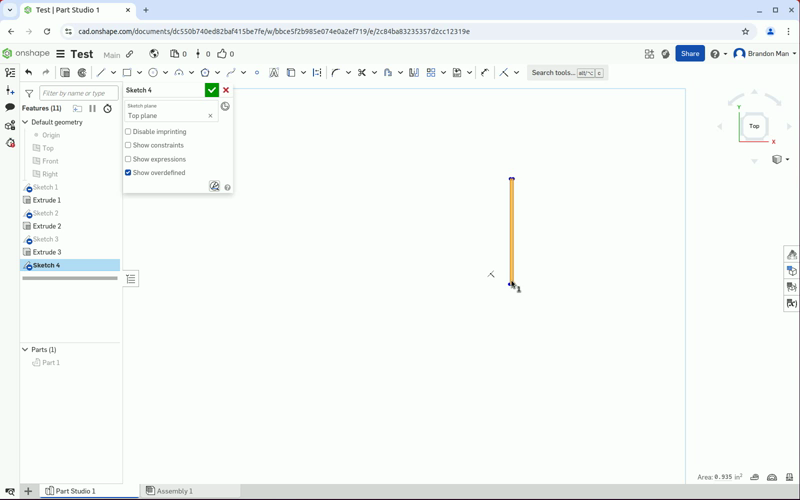
scroll(-6)
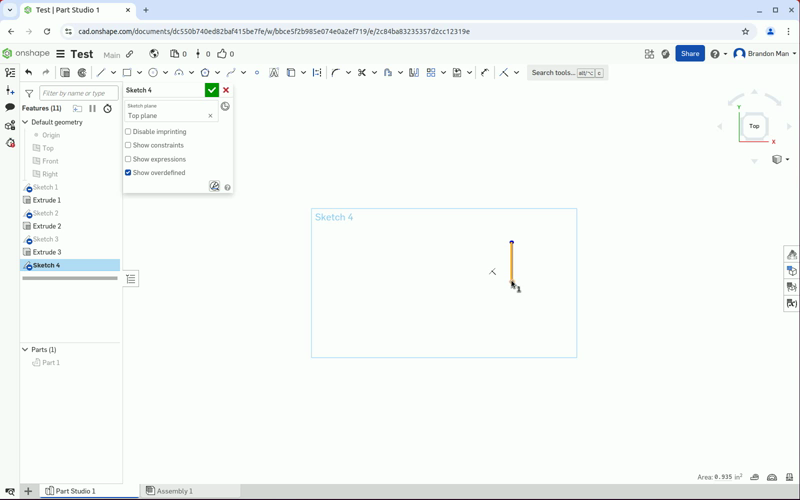
mouse_move(73, 352)
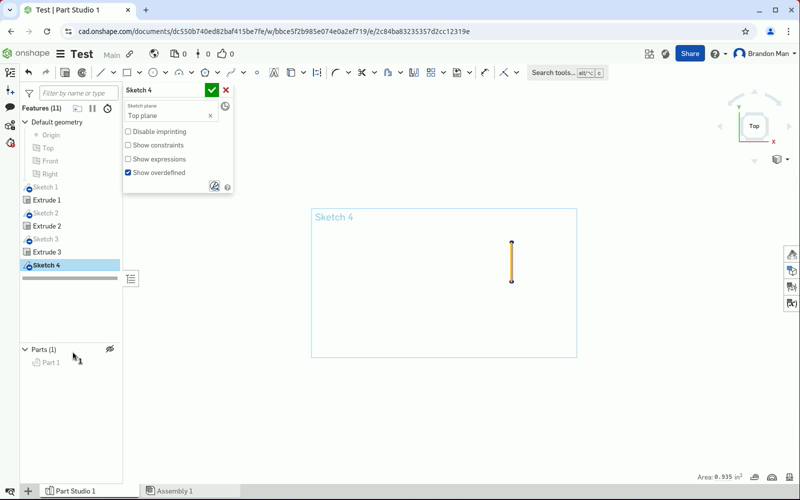
key(shift+y)
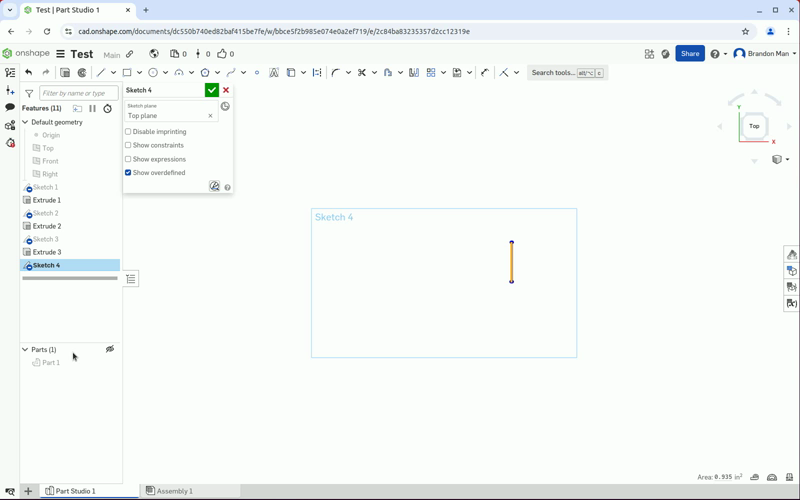
key(shift+e)
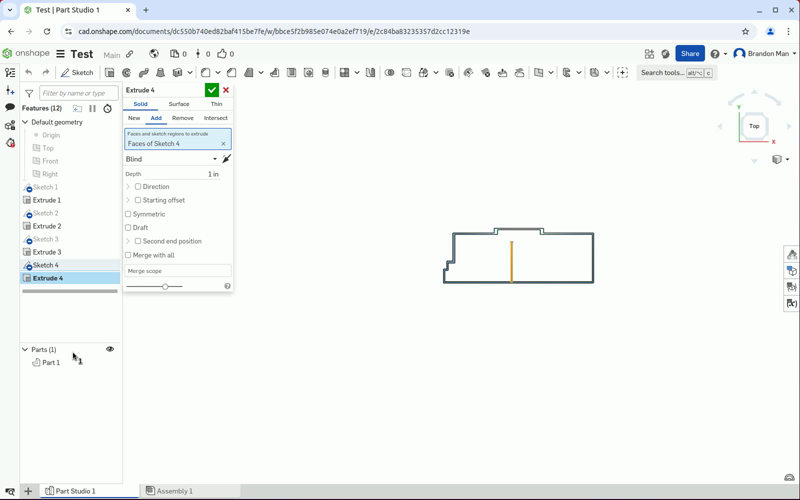
mouse_move(143, 106)
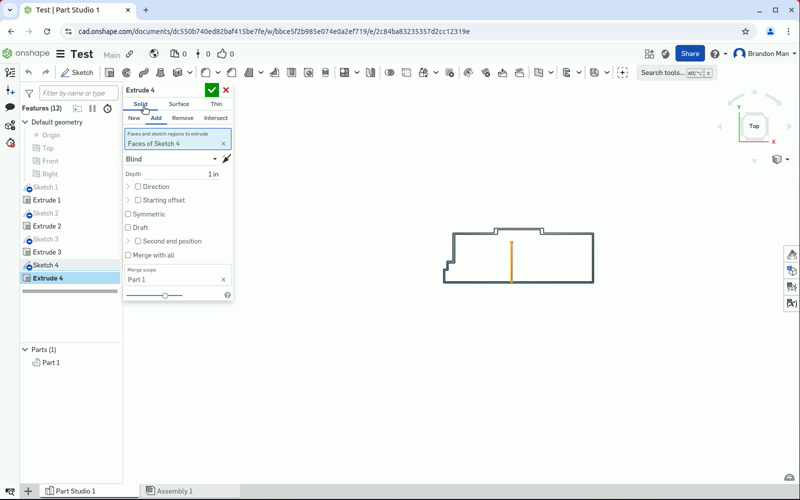
click(143, 106)
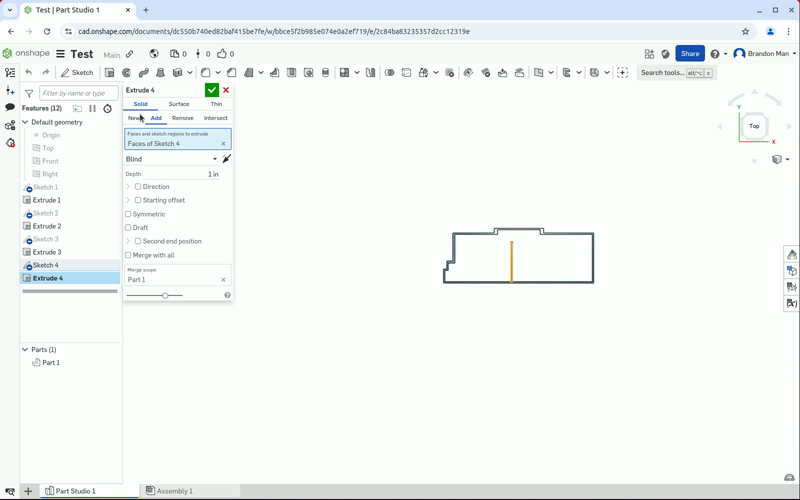
mouse_move(137, 120)
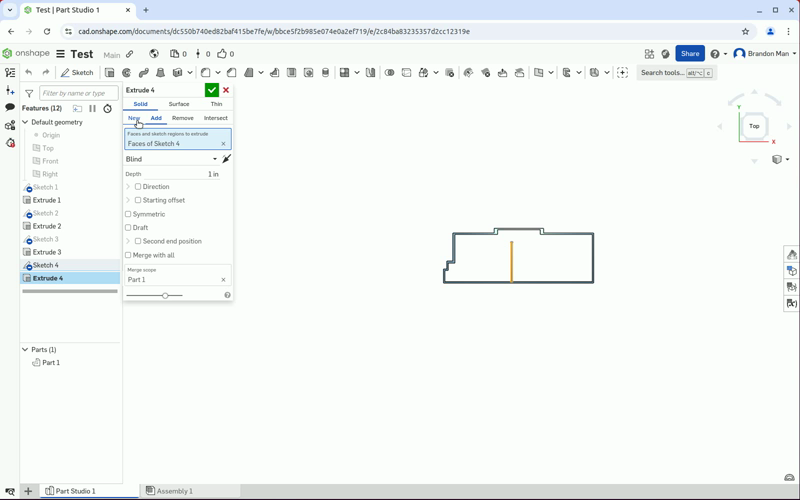
click(137, 120)
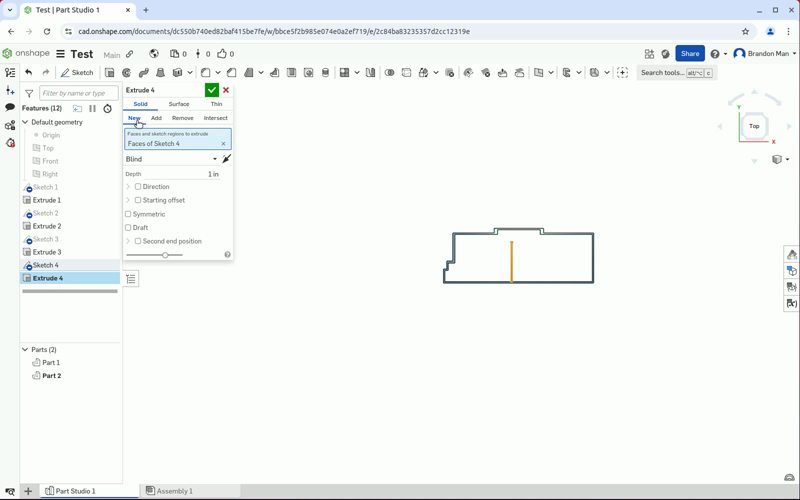
key(tab, 4)
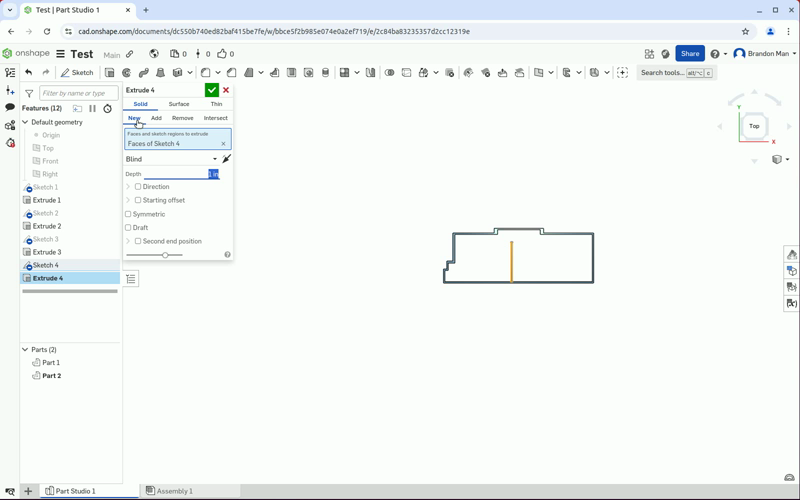
text(3.851)
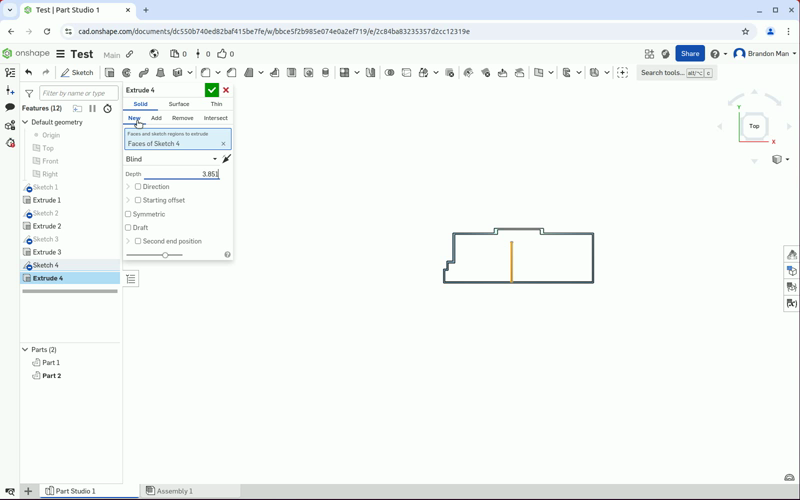
key(enter)
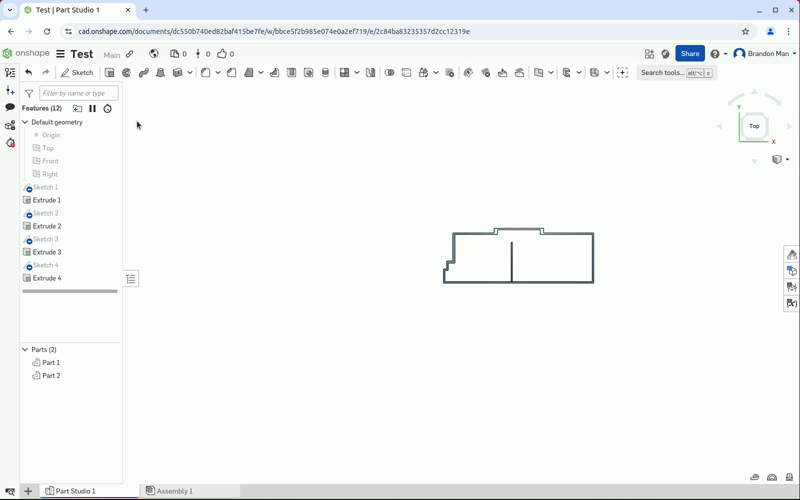
key(shift+h)
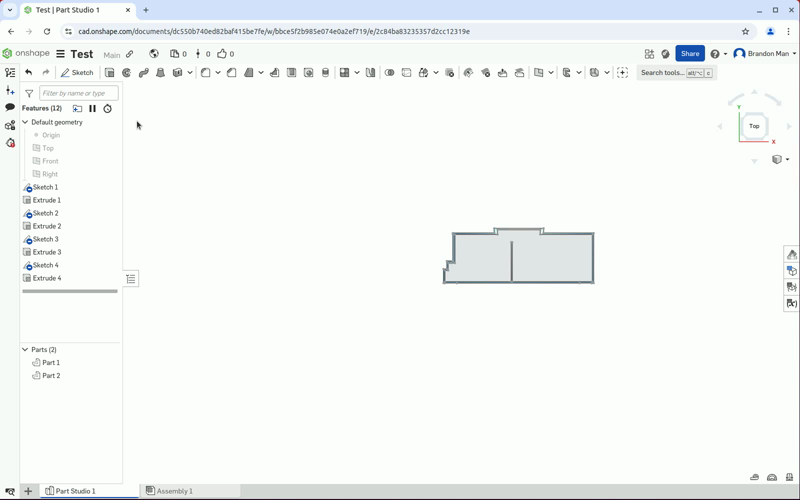
key(shift+h)
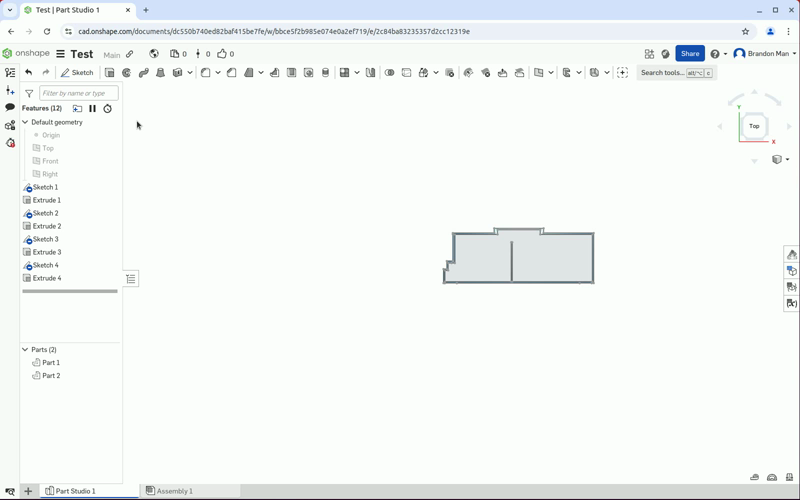
key(shift+7)
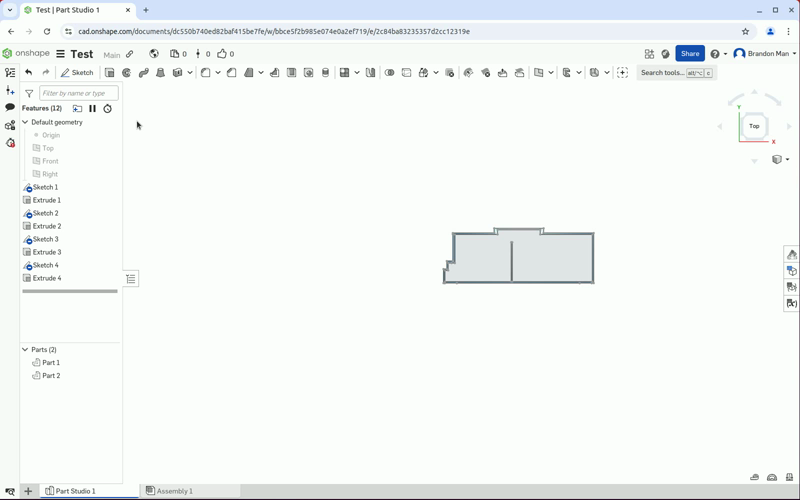
key(up, 3)
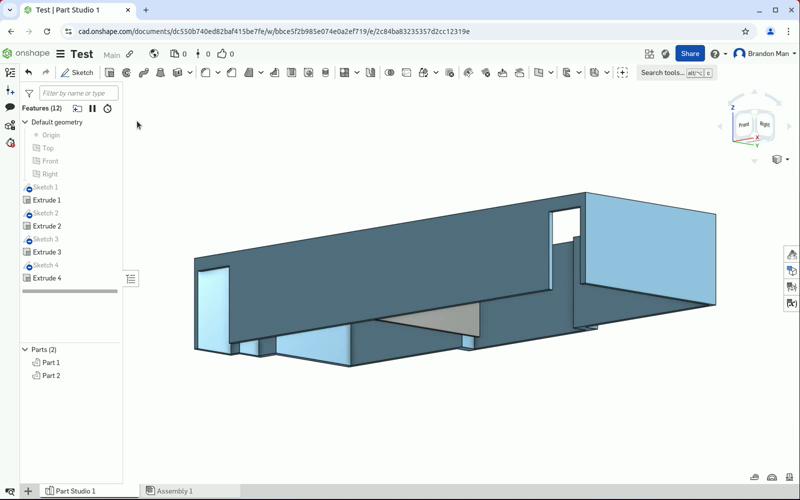
key(left, 3)
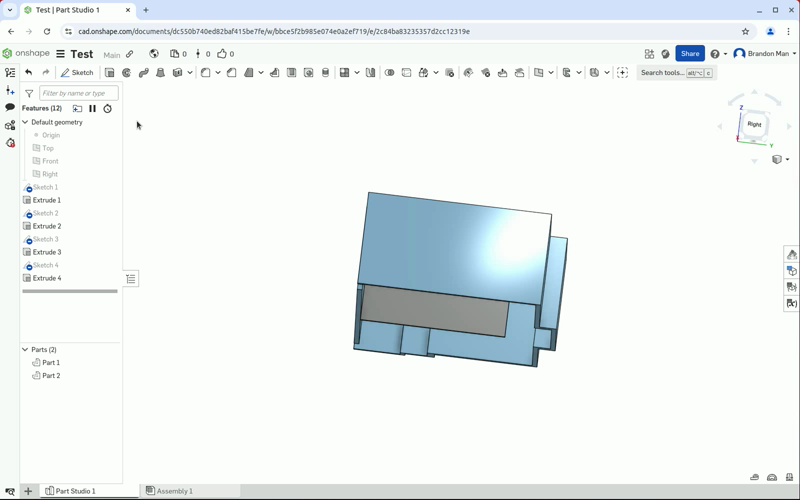
key(right, 3)
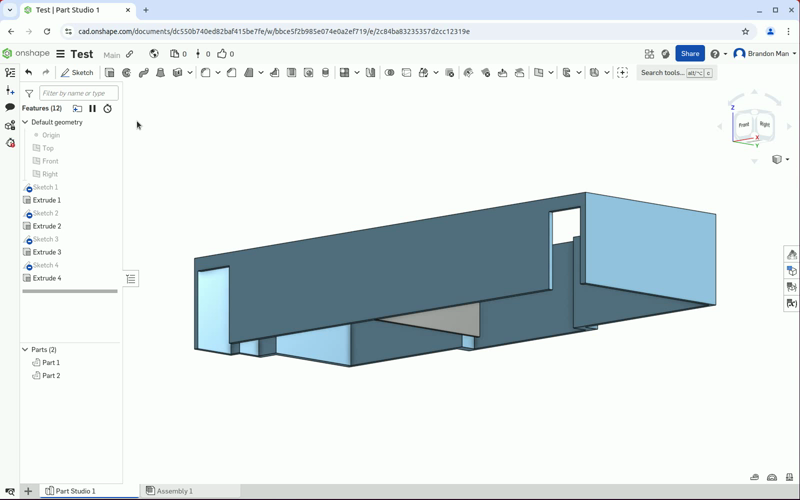
key(down, 3)
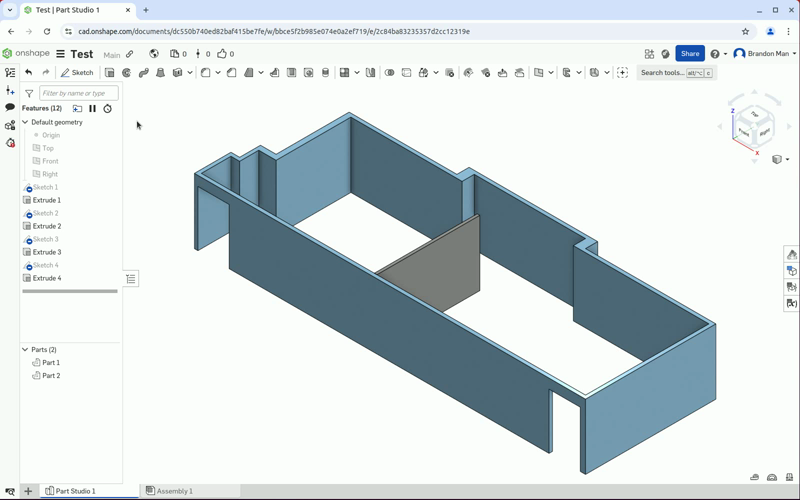
mouse_move(73, 189)
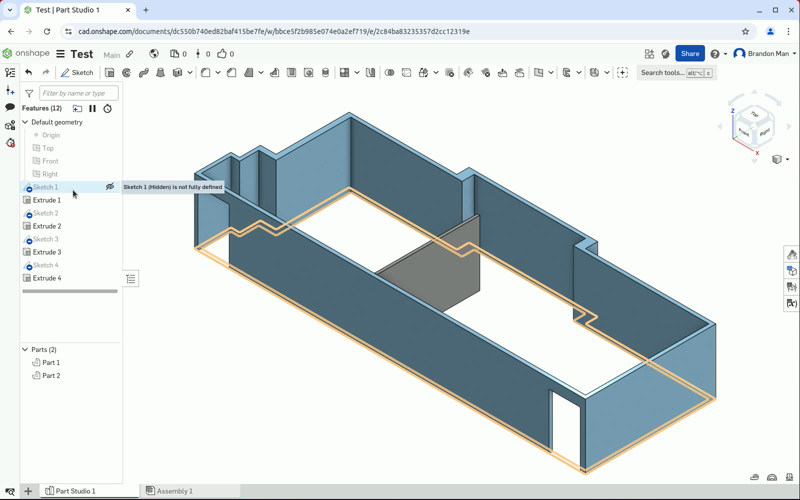
click(73, 189)